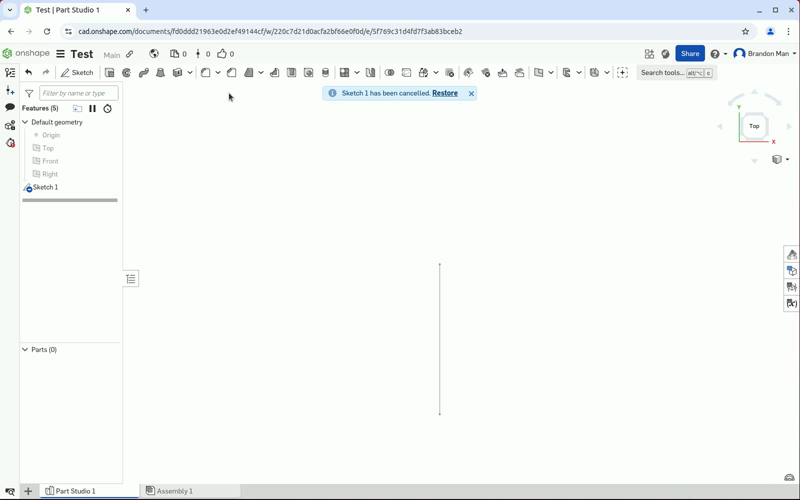
key(shift+h)
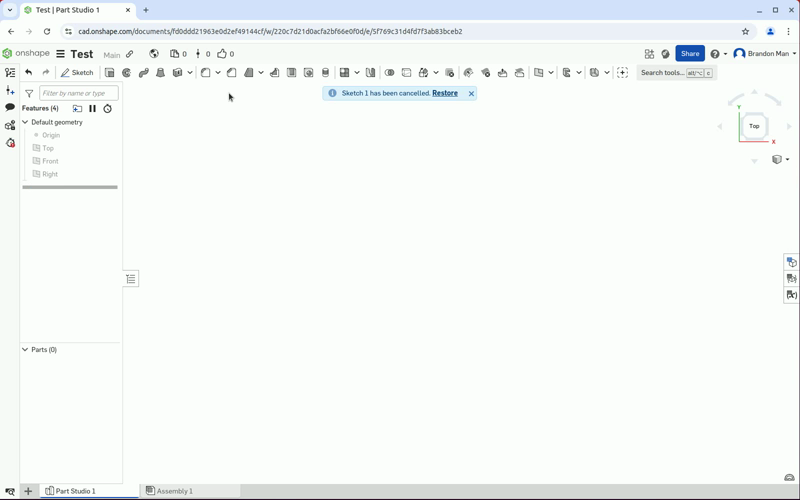
mouse_move(73, 352)
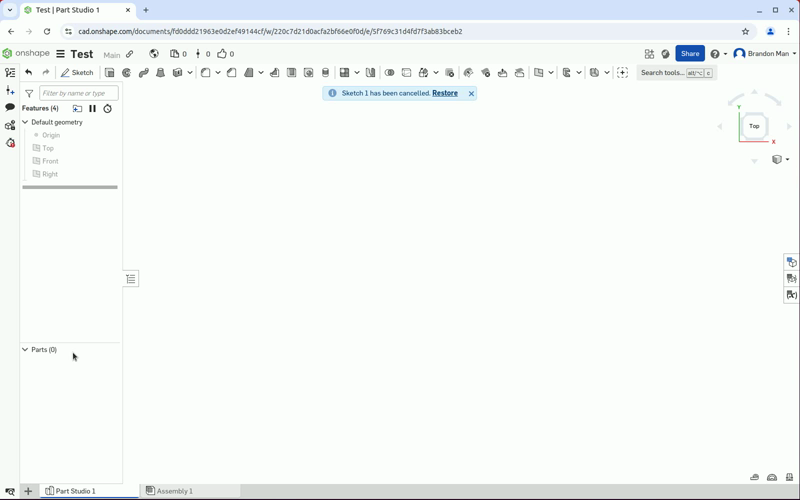
key(y)
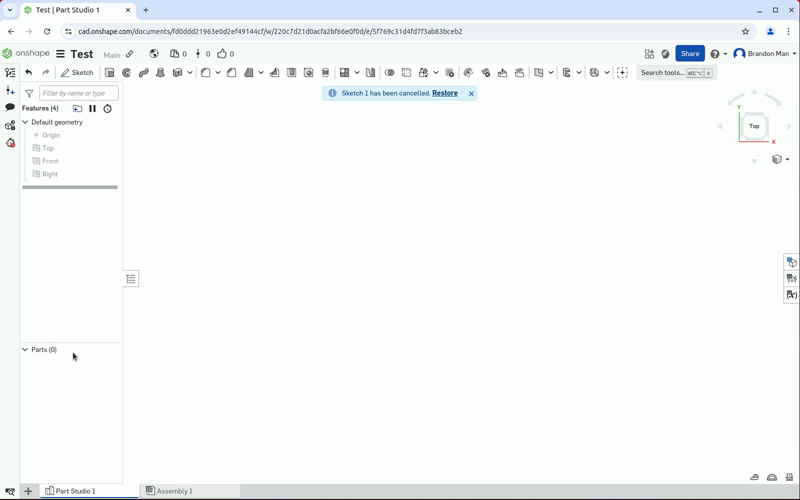
key(shift+p)
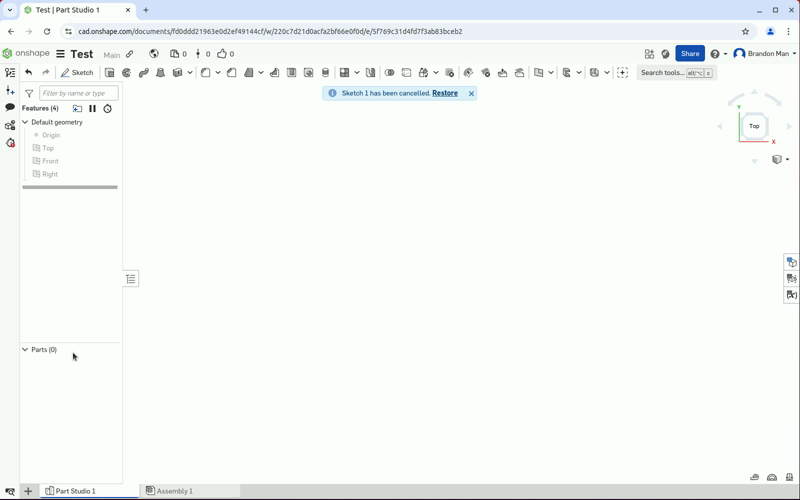
key(space)
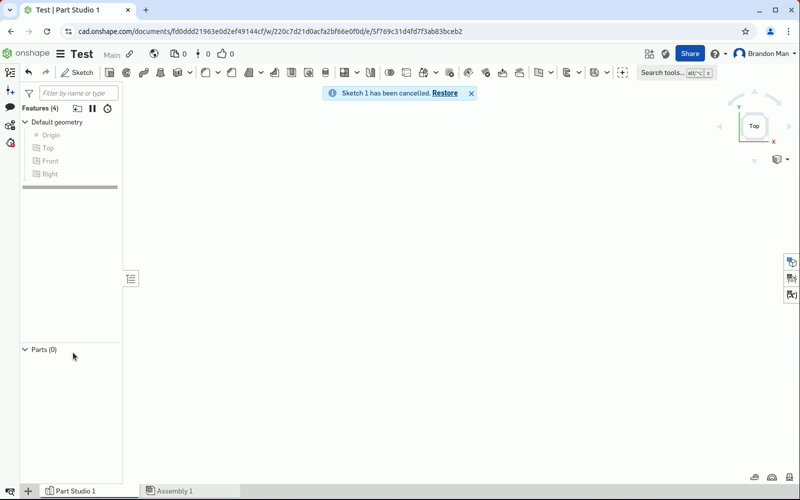
key_down(shift)
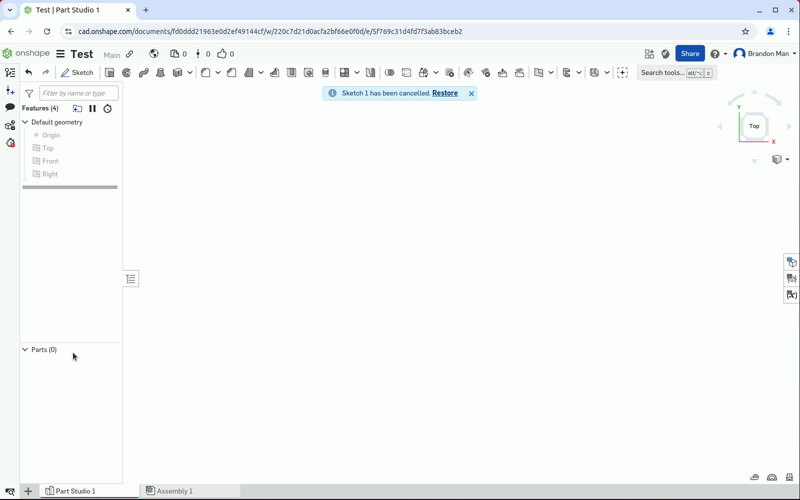
key(up)
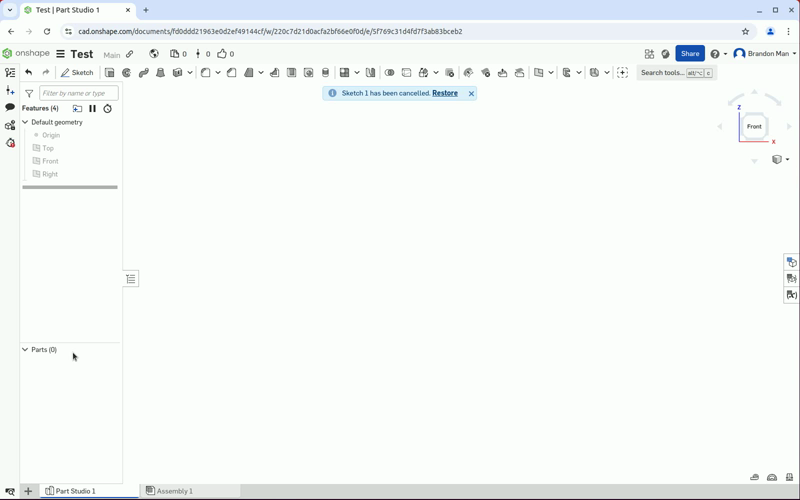
key_up(shift)
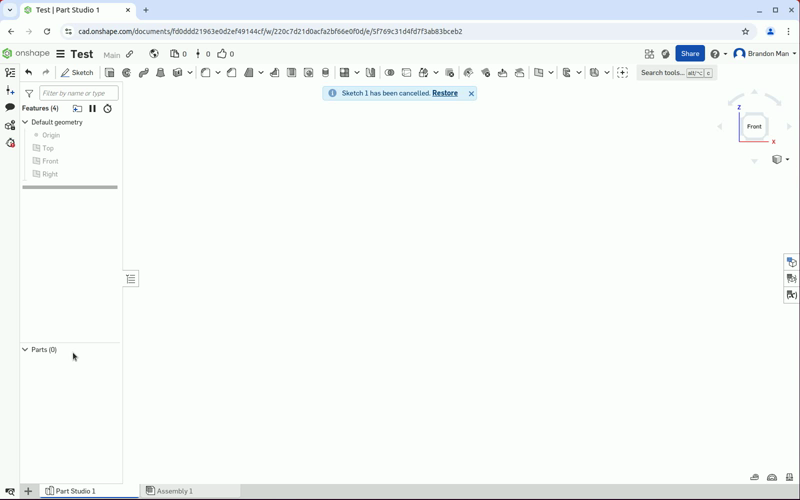
mouse_move(73, 352)
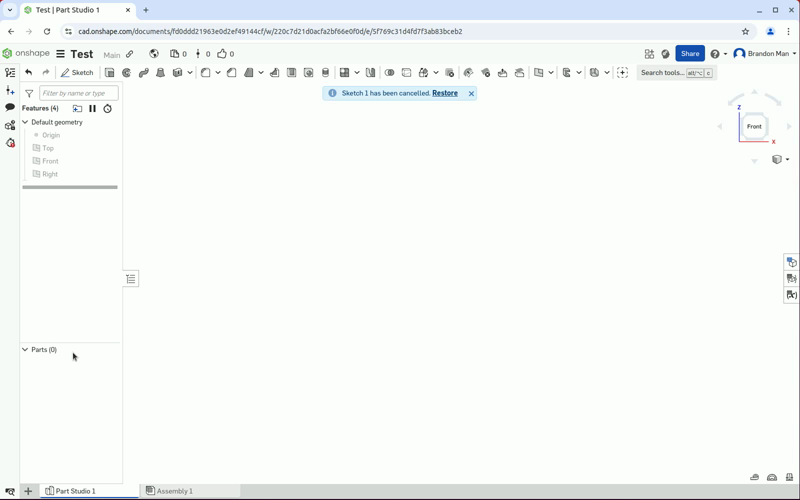
key(shift+y)
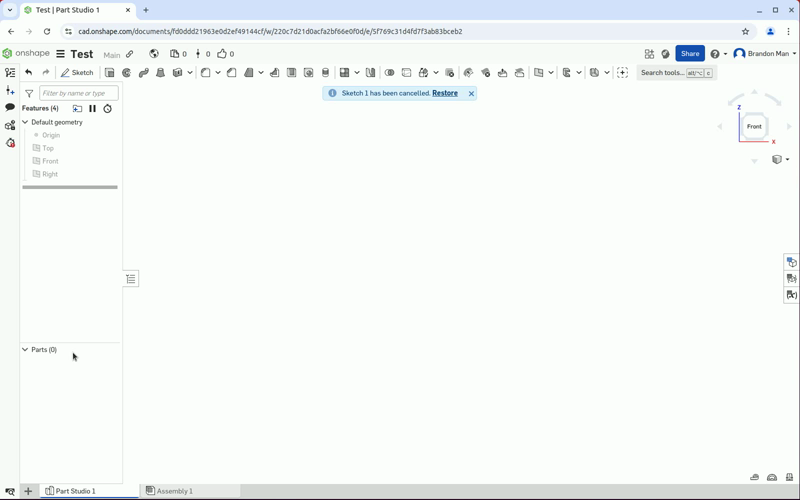
key(shift+s)
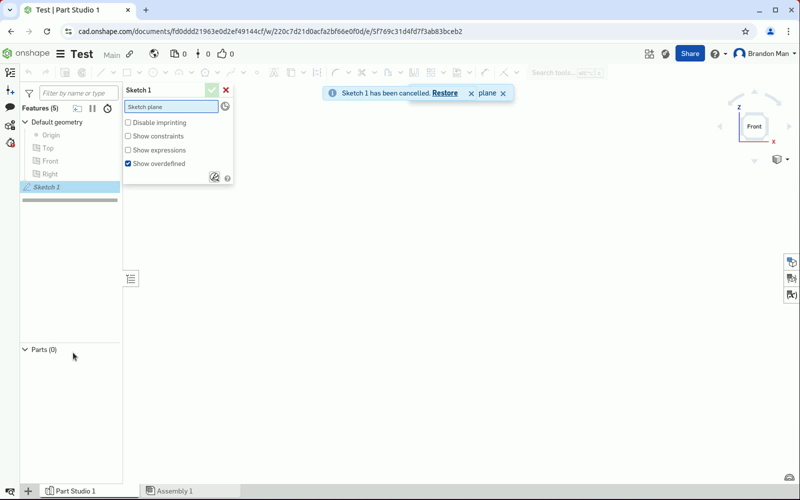
mouse_move(73, 163)
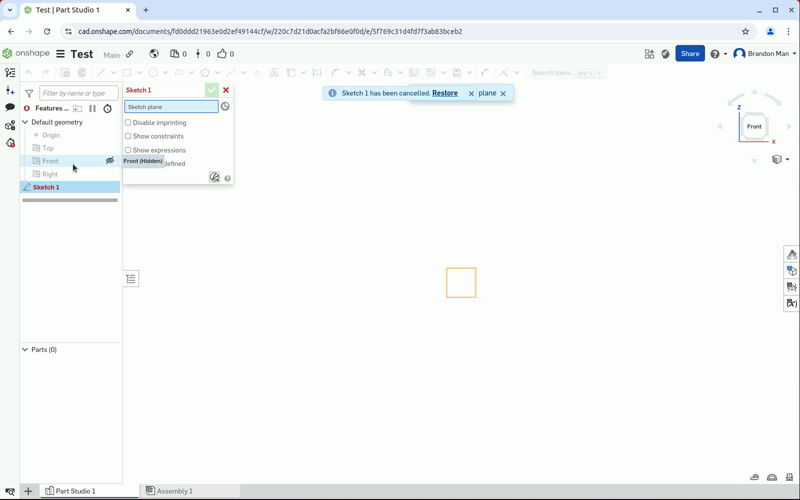
click(73, 163)
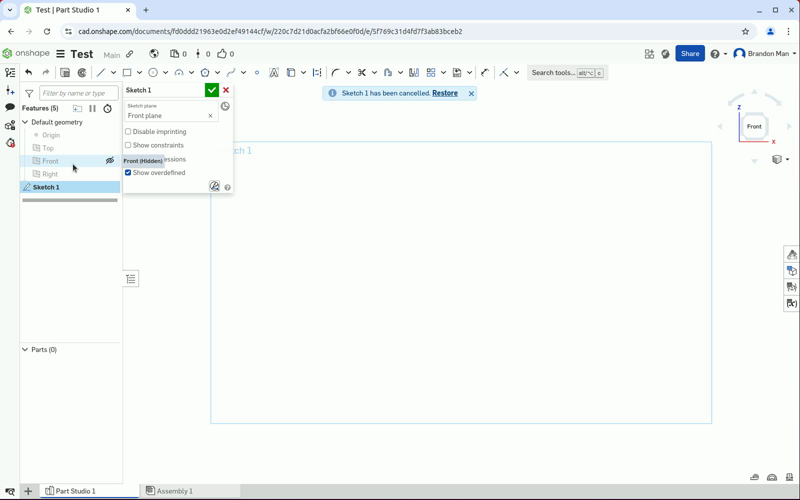
mouse_move(73, 352)
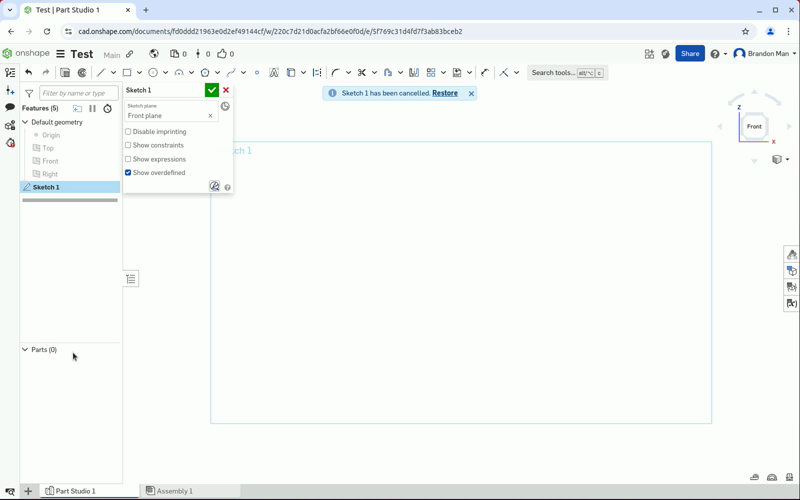
key(y)
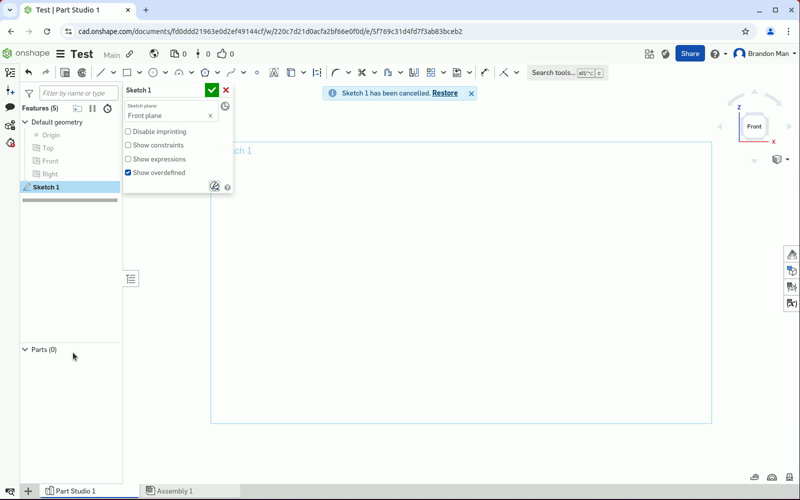
key(l)
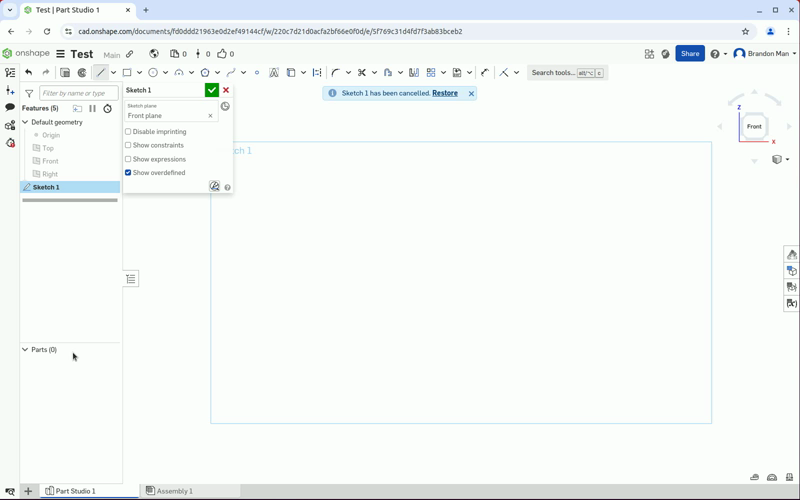
key_down(shift)
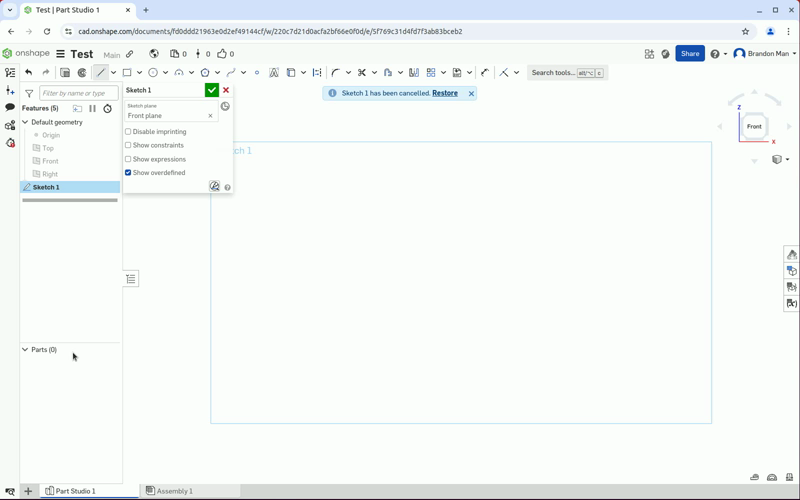
mouse_move(348, 327)
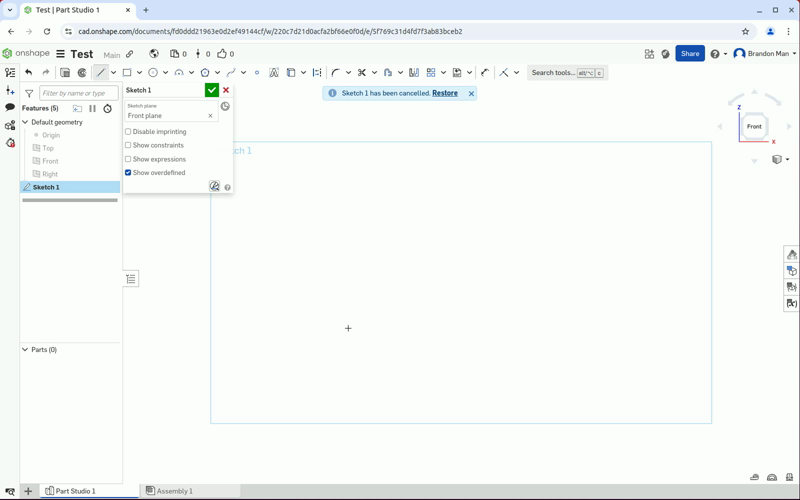
click(348, 327)
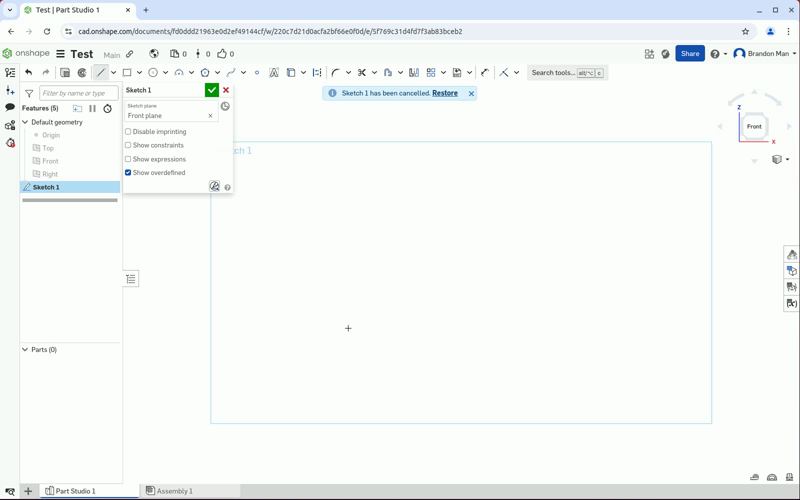
key_up(shift)
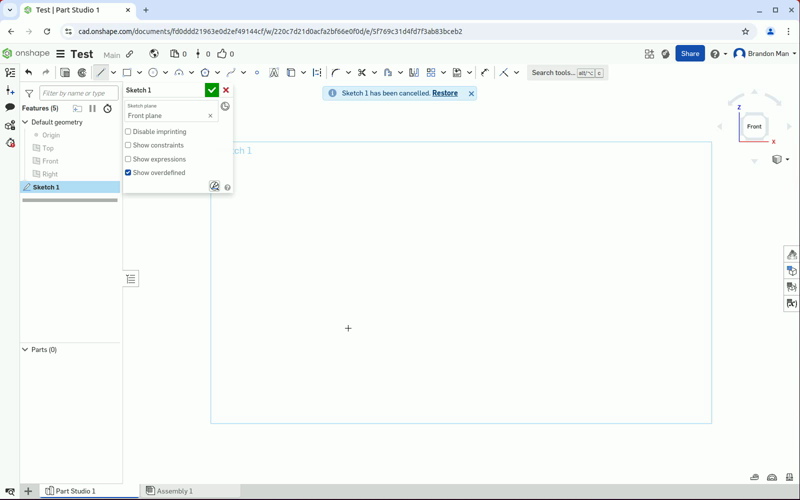
key_down(shift)
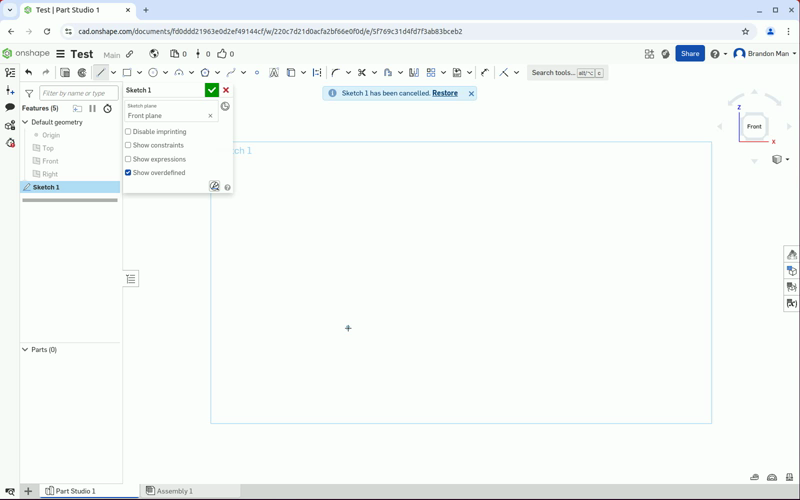
mouse_move(572, 327)
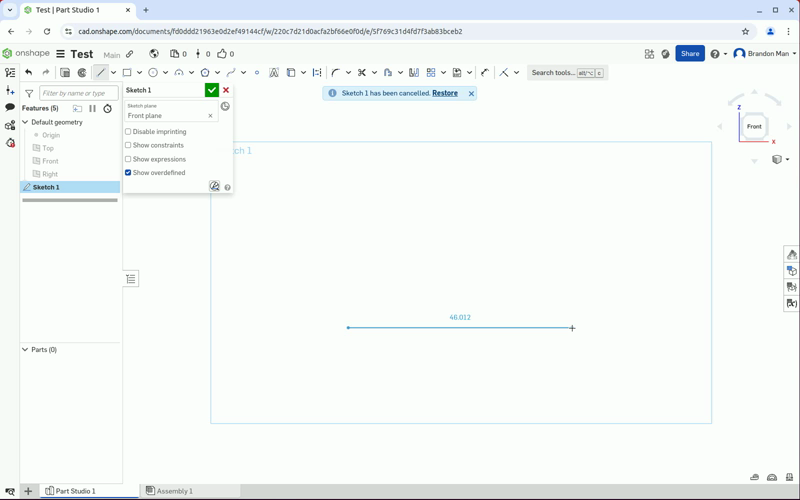
click(572, 327)
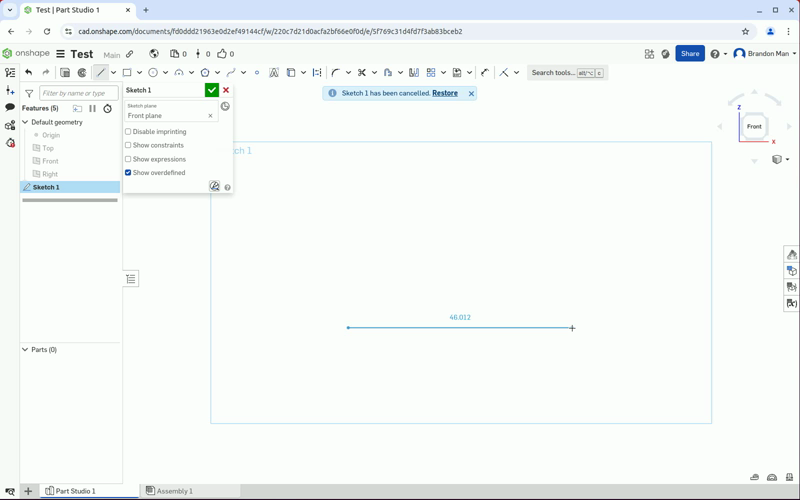
key_up(shift)
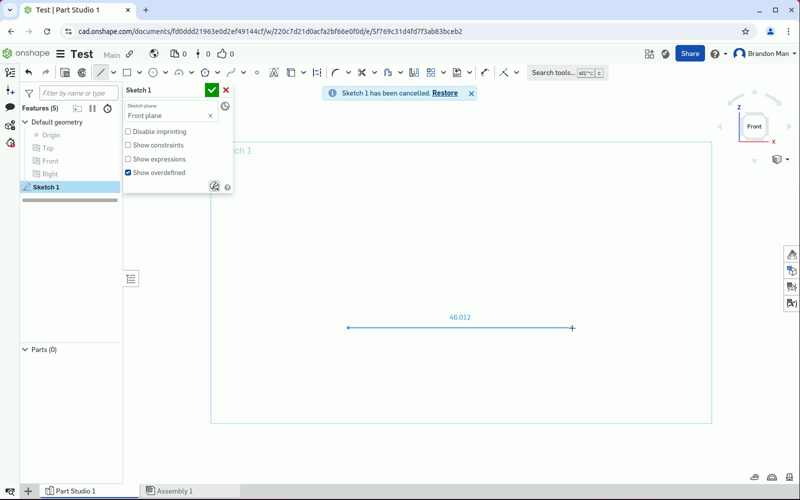
key_down(shift)
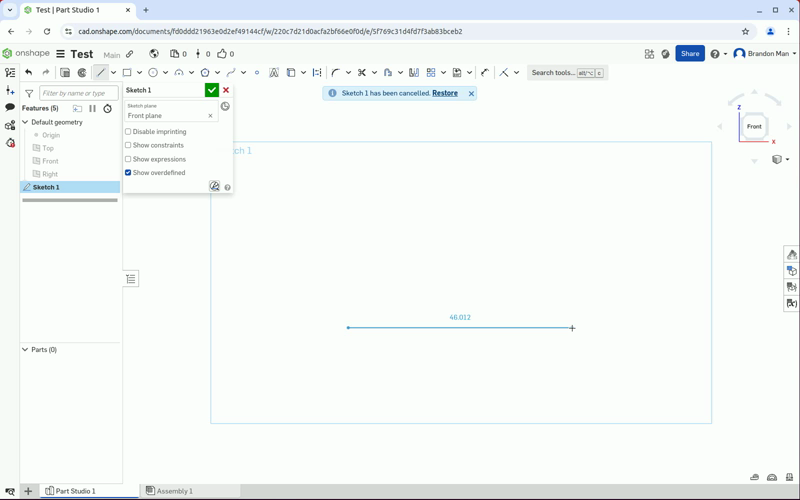
mouse_move(572, 240)
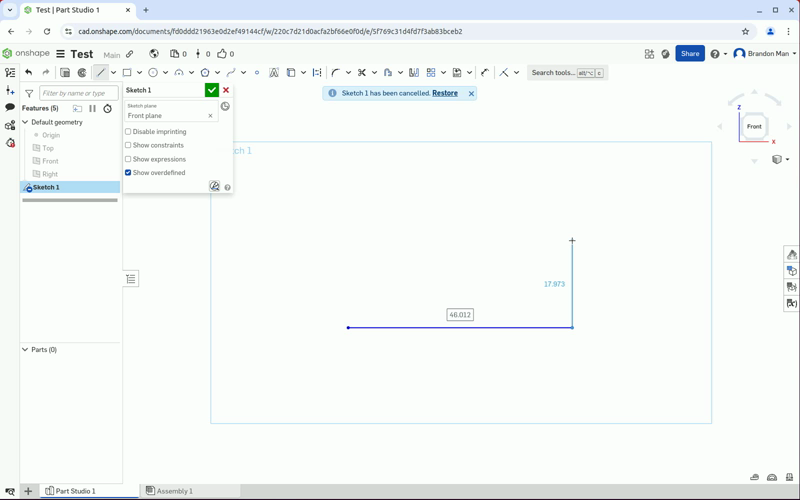
click(572, 240)
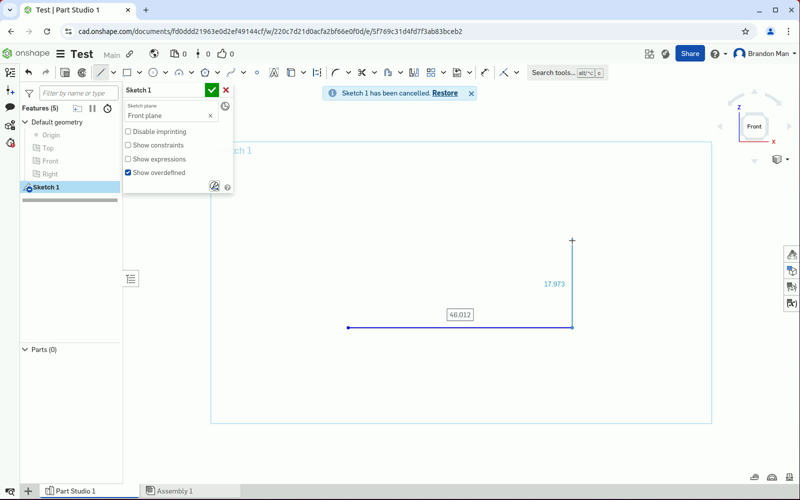
key_up(shift)
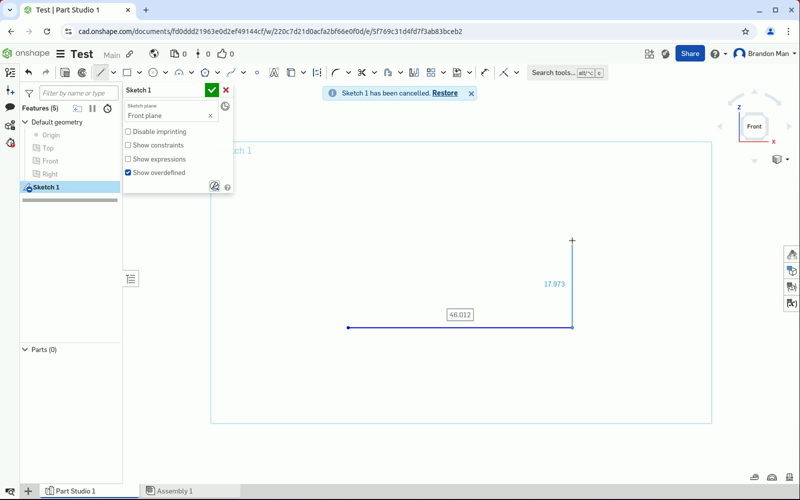
key_down(shift)
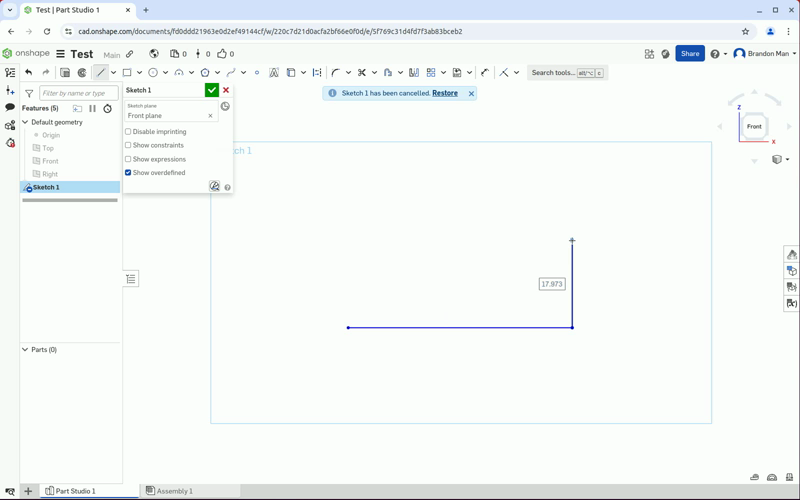
mouse_move(348, 240)
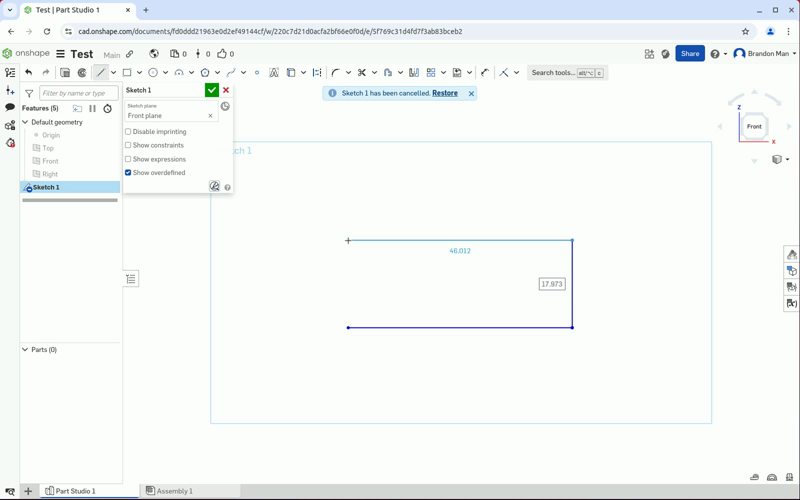
click(348, 240)
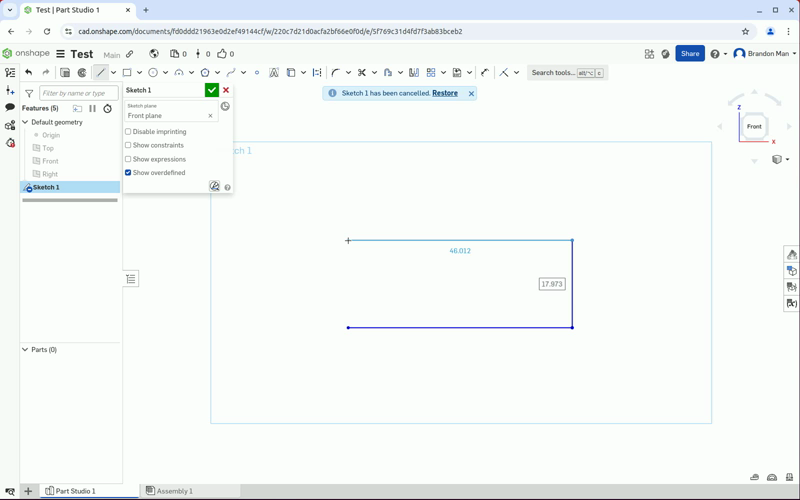
key_up(shift)
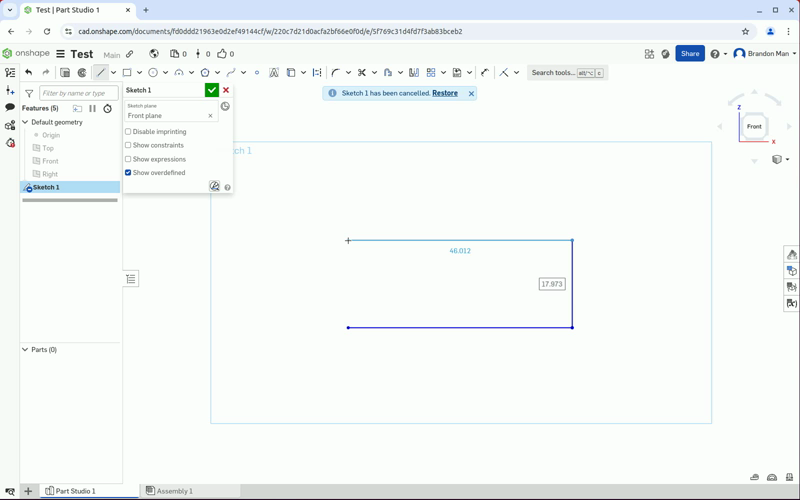
key_down(shift)
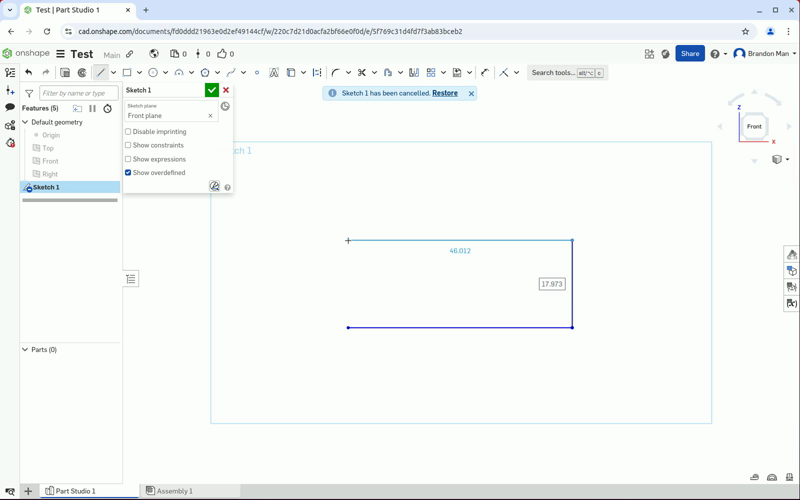
mouse_move(348, 327)
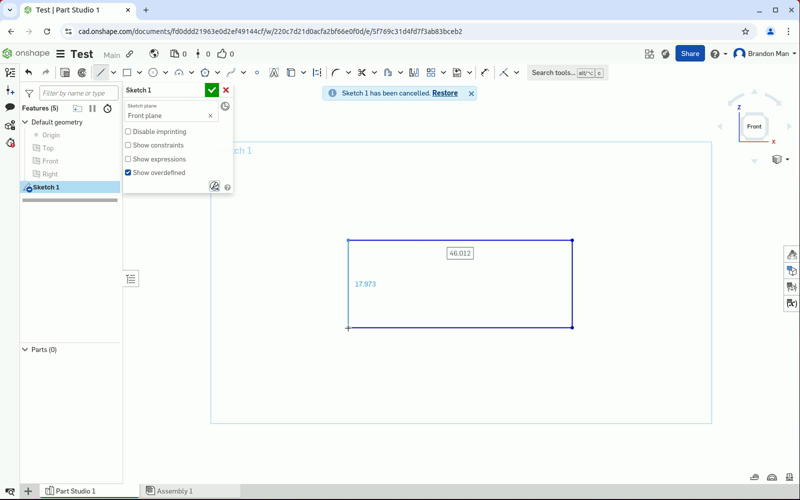
key_up(shift)
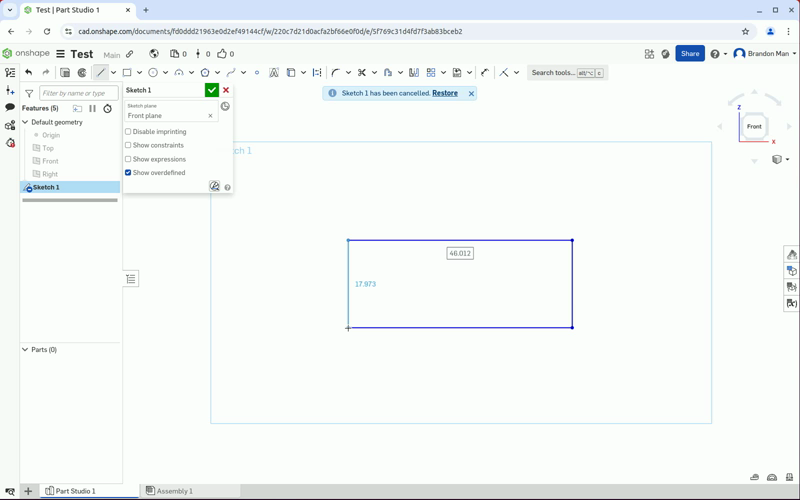
click(348, 327)
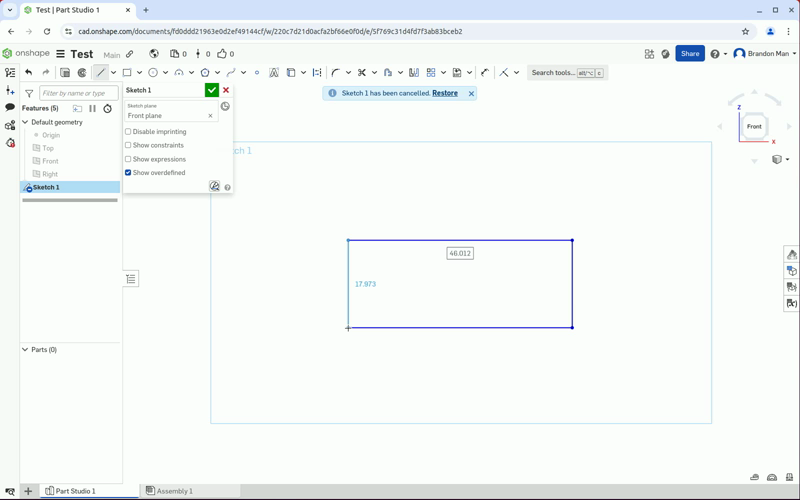
key(esc)
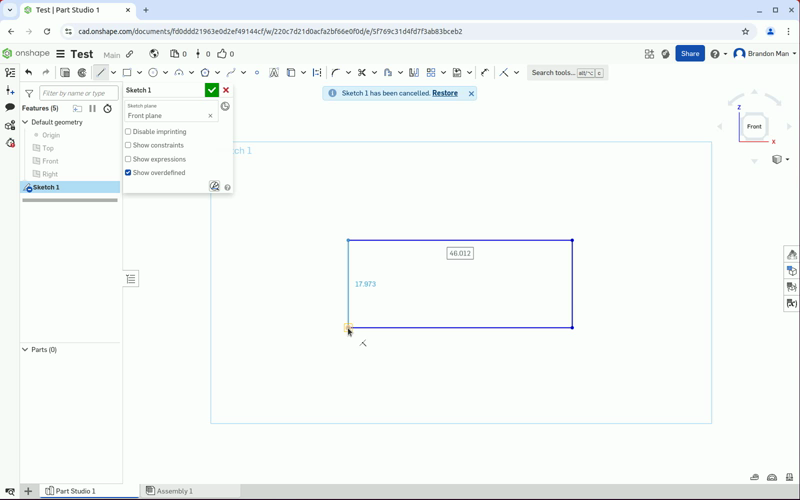
mouse_move(550, 309)
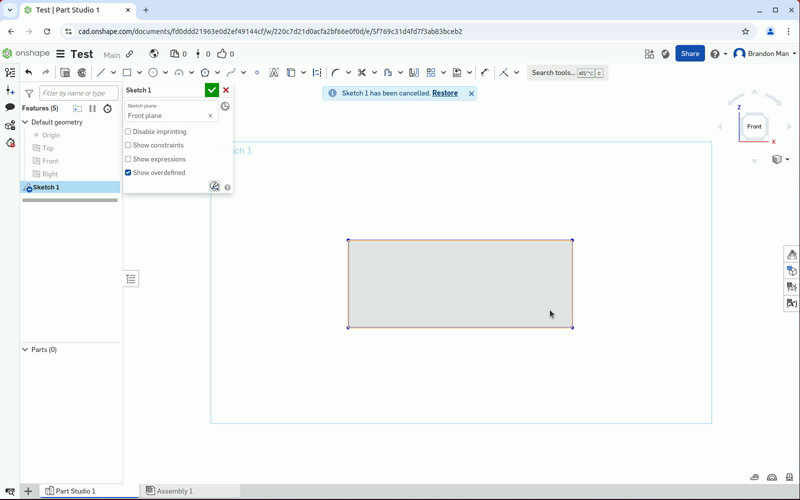
click(550, 309)
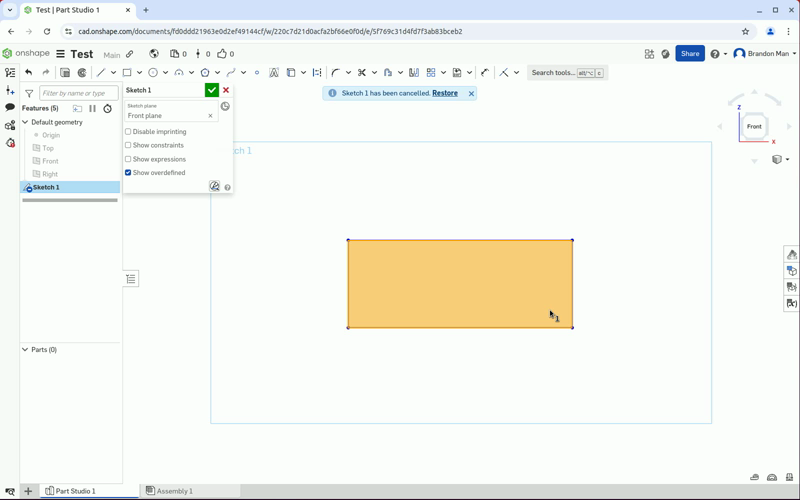
mouse_move(73, 352)
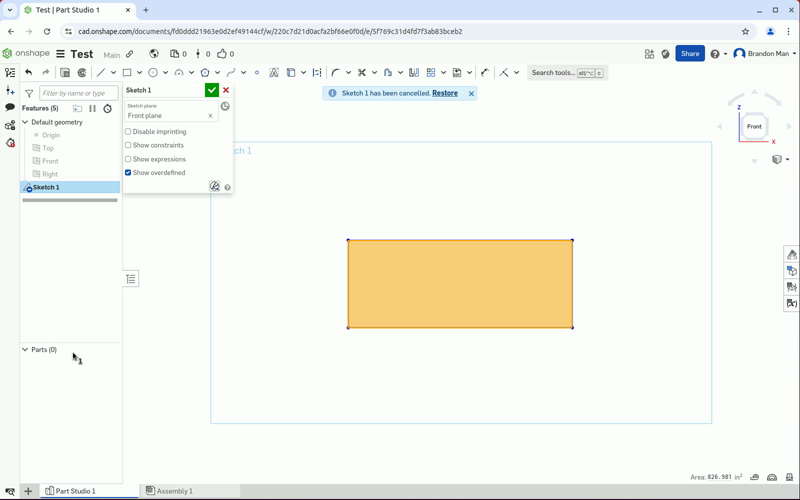
key(shift+y)
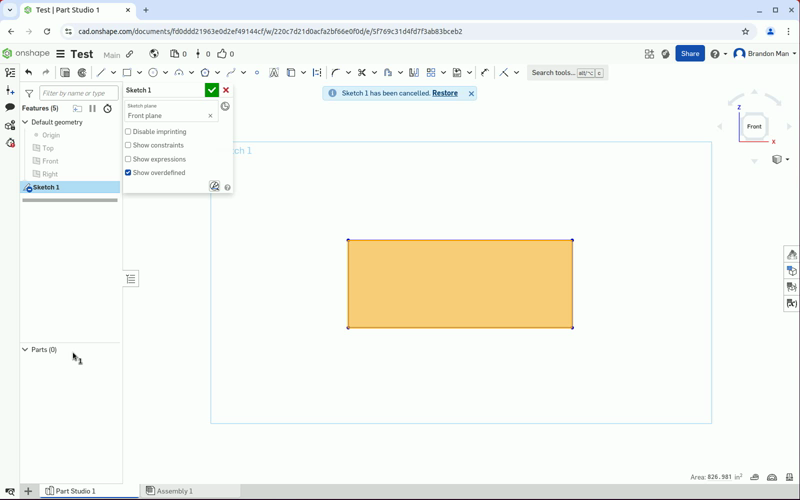
key(shift+e)
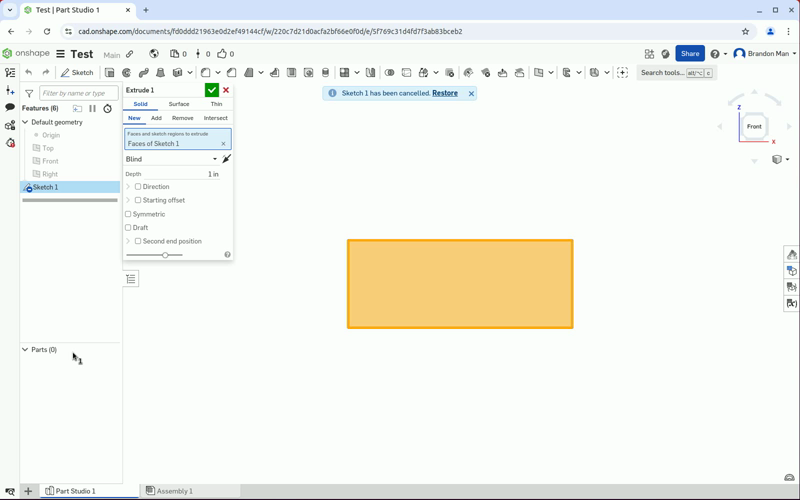
mouse_move(143, 106)
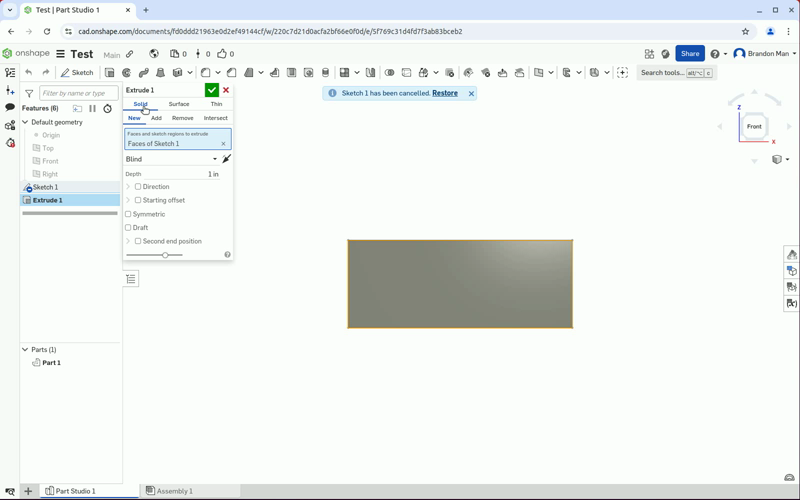
click(143, 106)
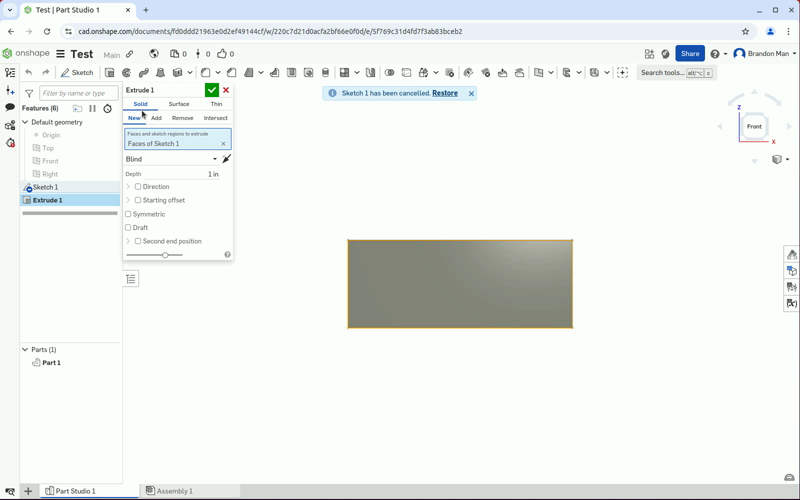
mouse_move(137, 120)
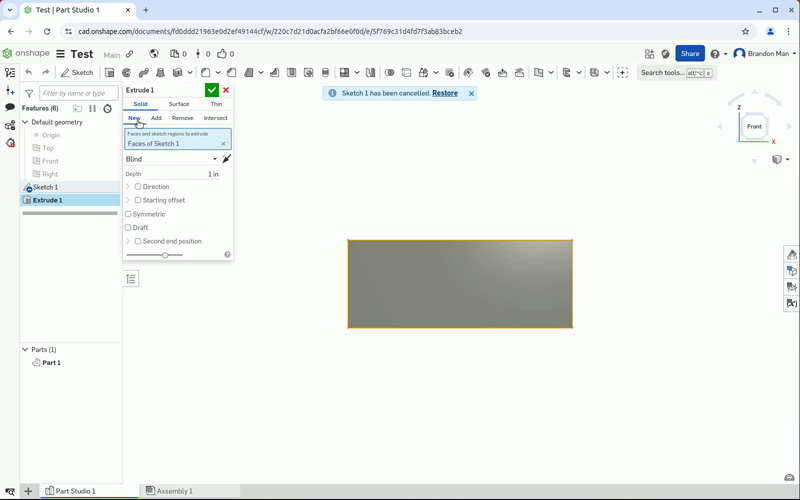
click(137, 120)
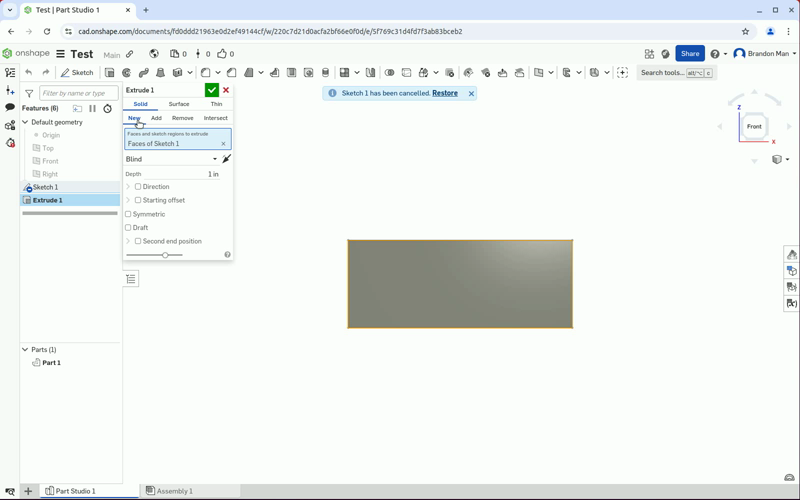
key(tab, 4)
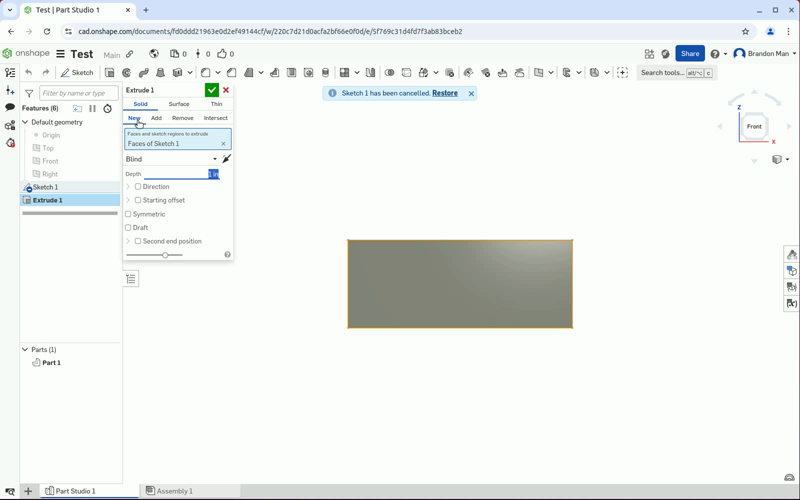
text(0.481)
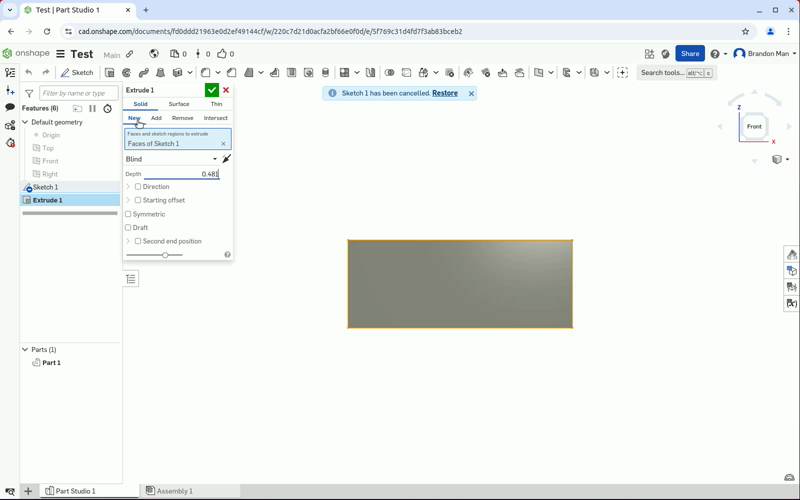
key(enter)
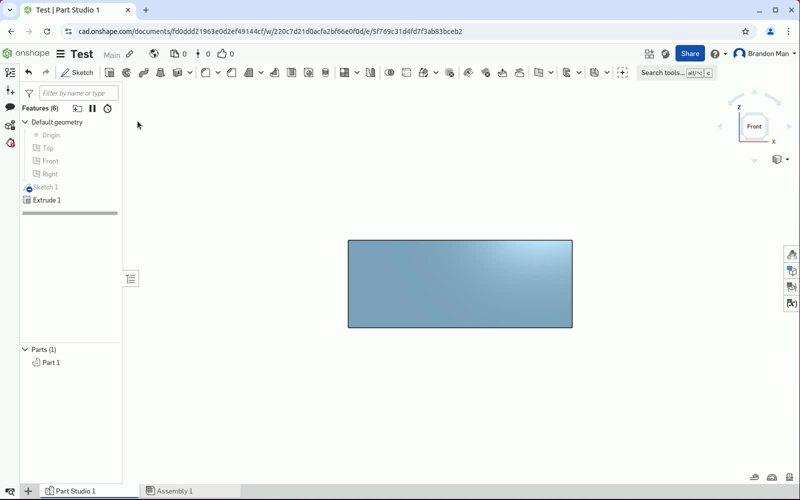
key(shift+h)
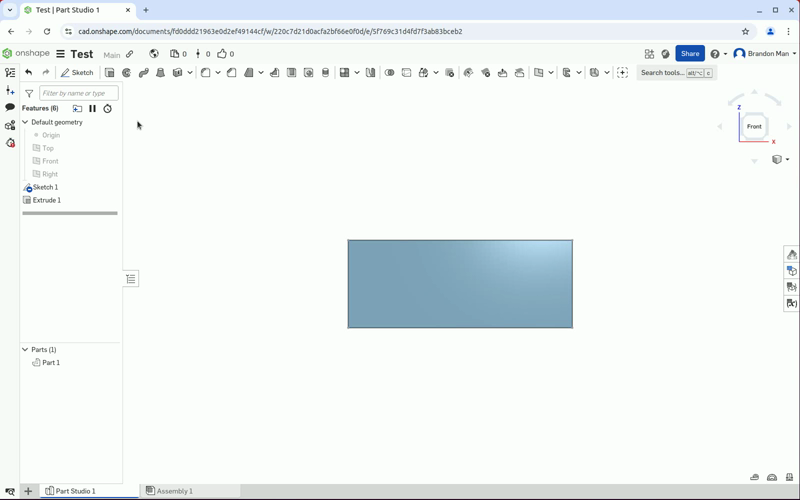
key(shift+h)
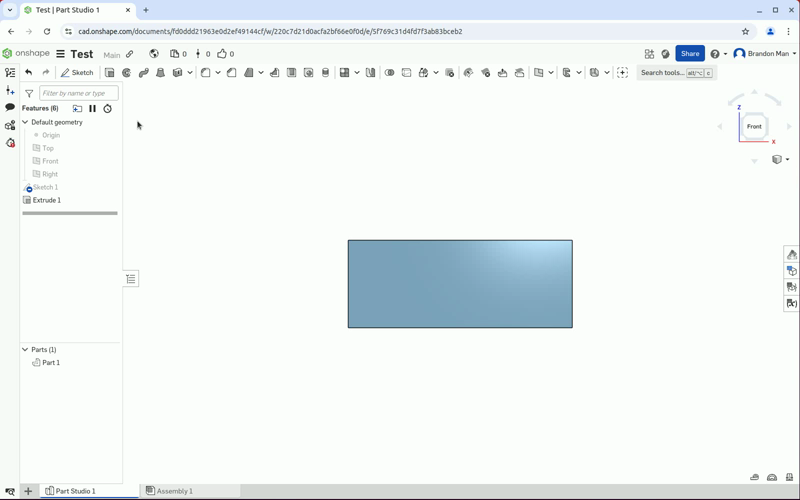
mouse_move(73, 189)
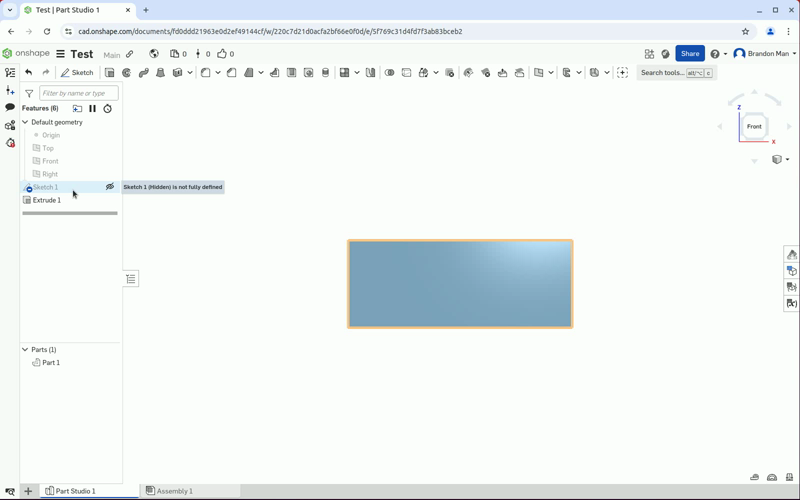
click(73, 189)
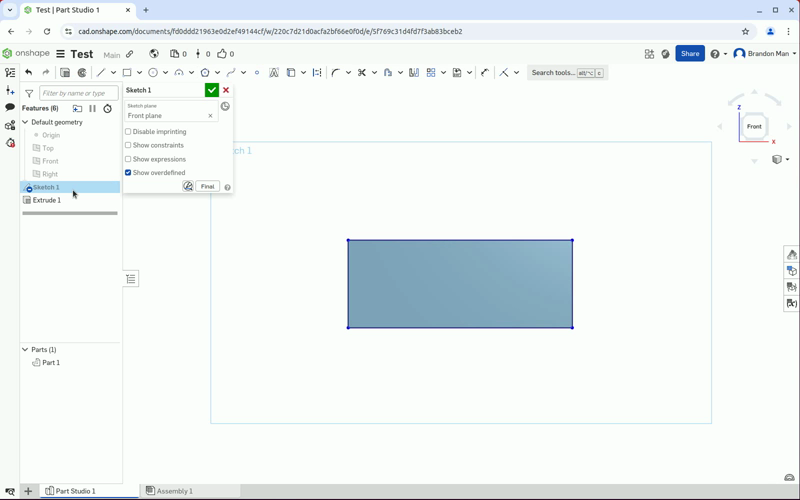
mouse_move(229, 92)
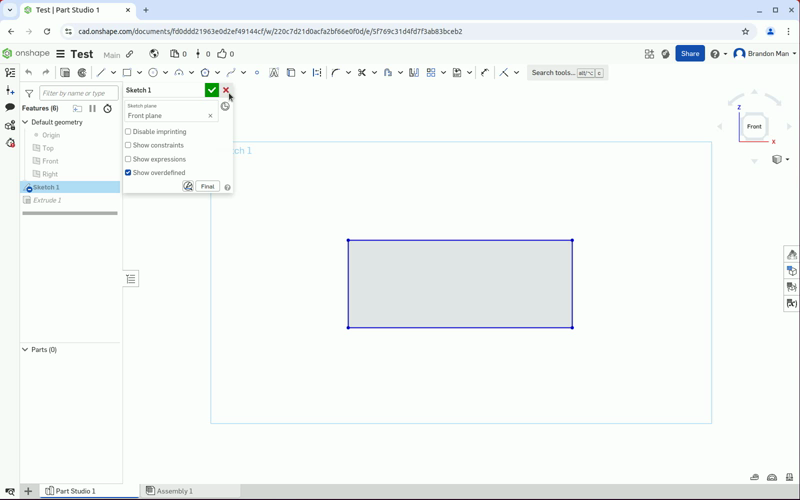
click(229, 92)
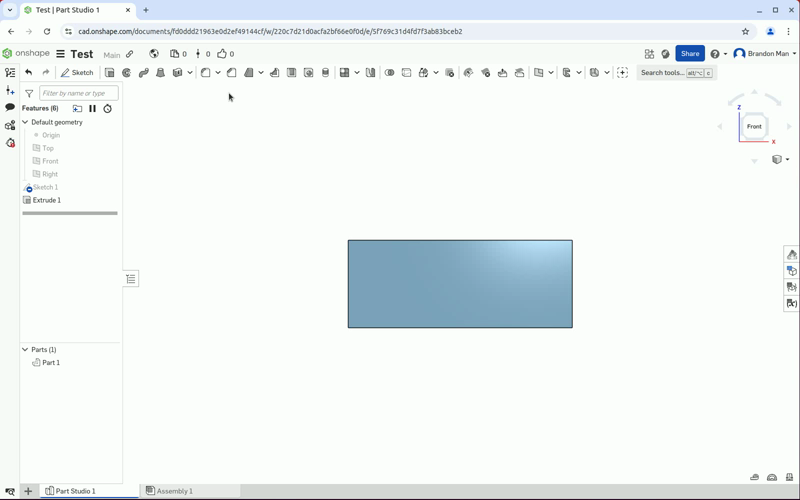
mouse_move(541, 75)
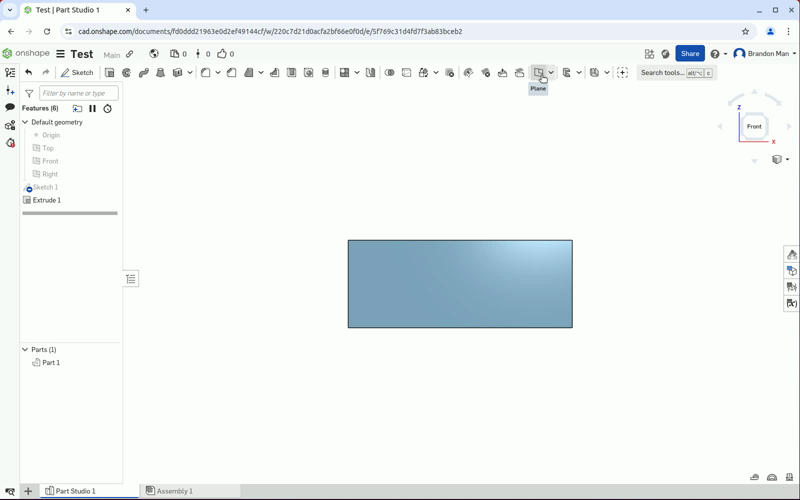
click(541, 75)
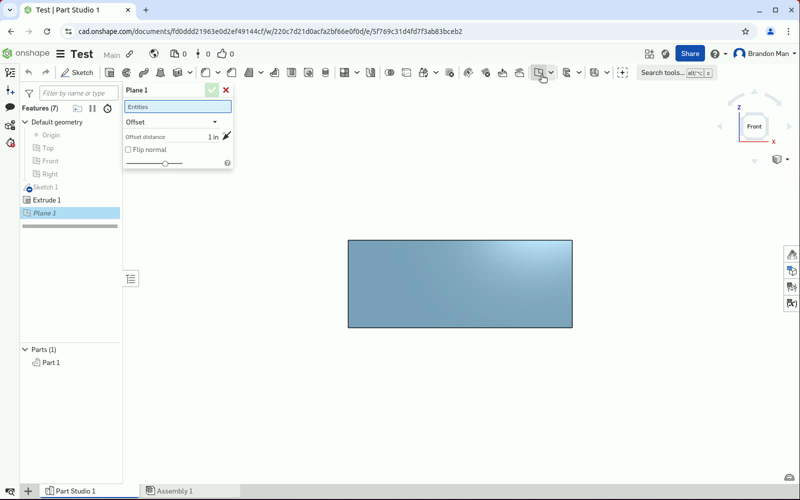
mouse_move(73, 163)
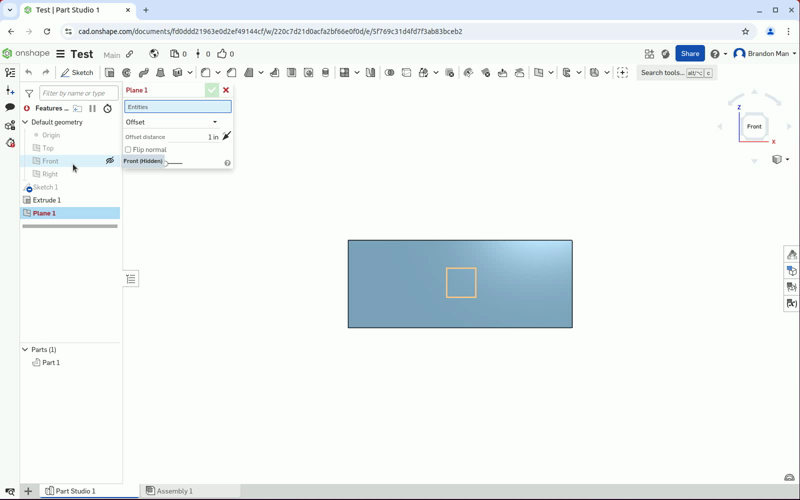
click(73, 163)
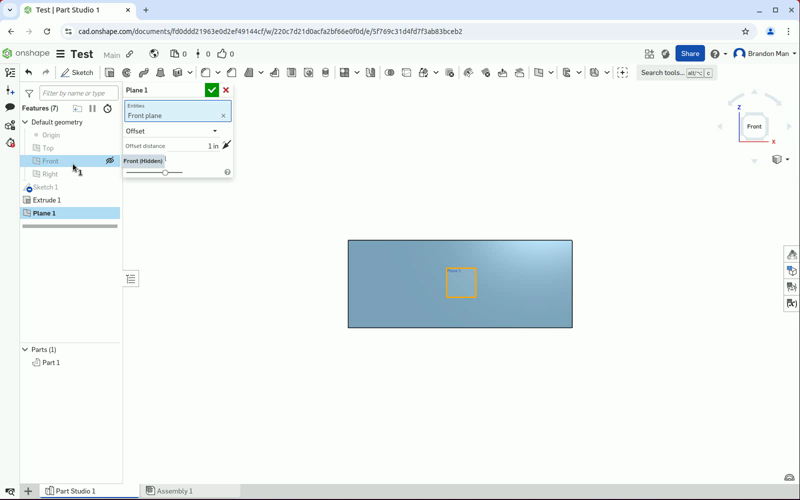
key(tab, 2)
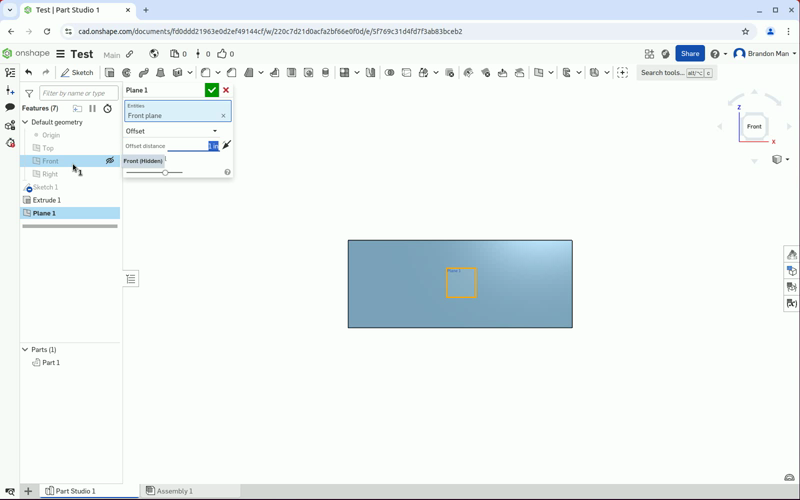
text(0.493)
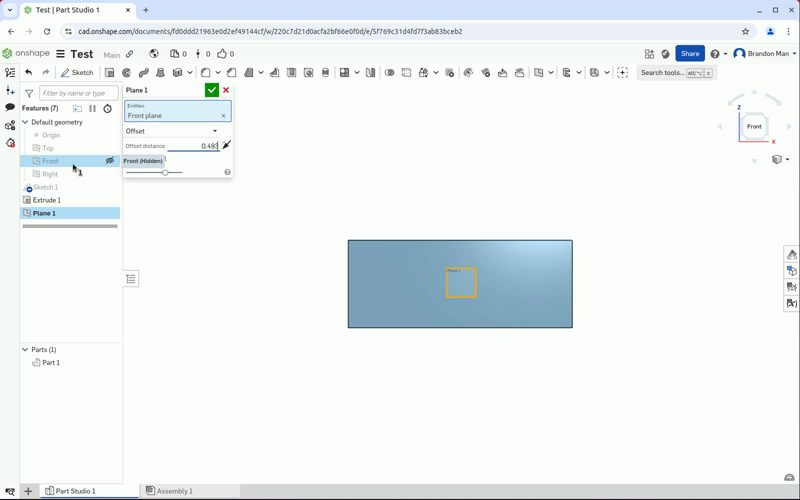
key(enter, 2)
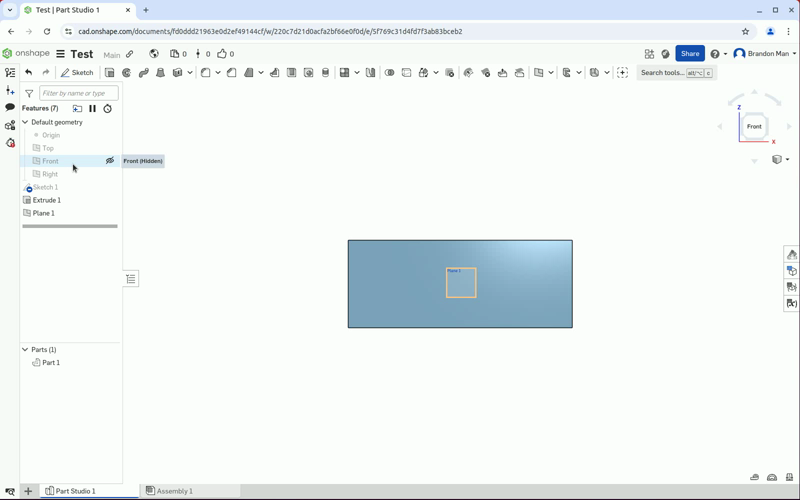
key(shift+s)
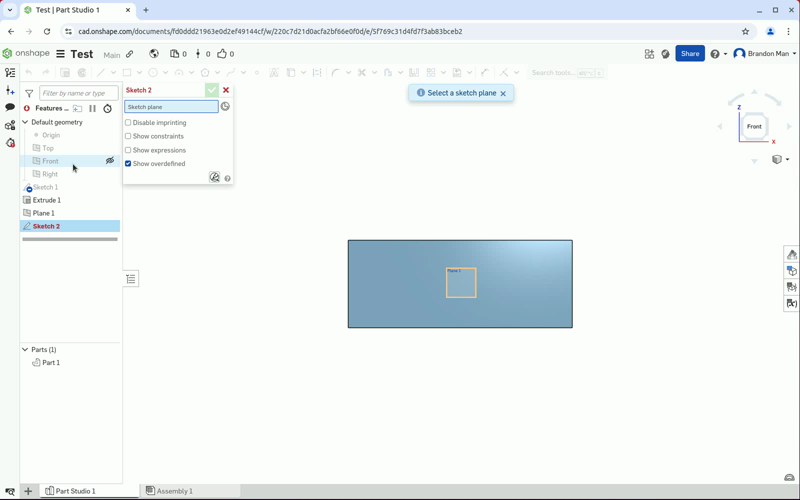
mouse_move(73, 215)
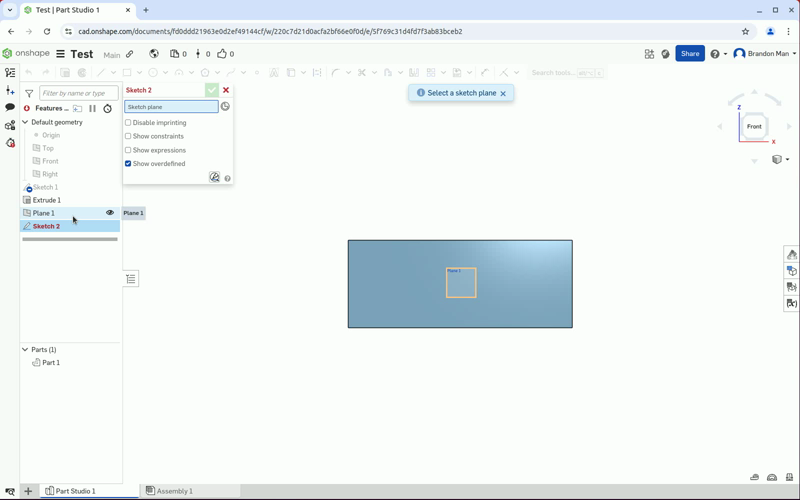
click(73, 215)
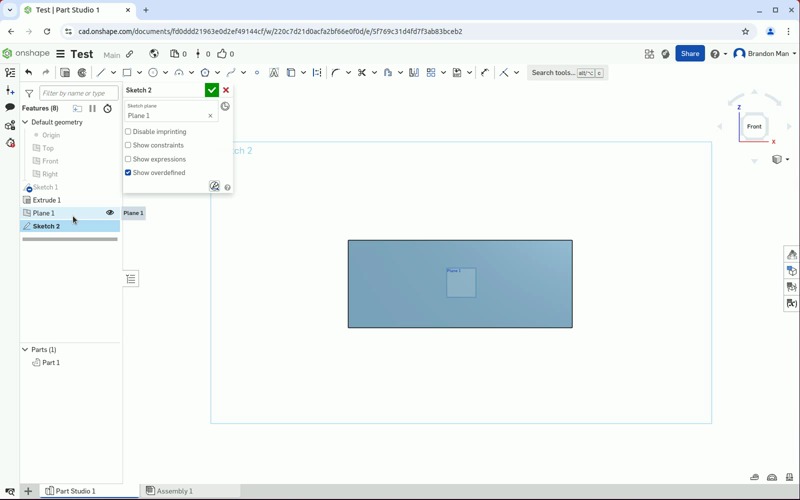
mouse_move(73, 352)
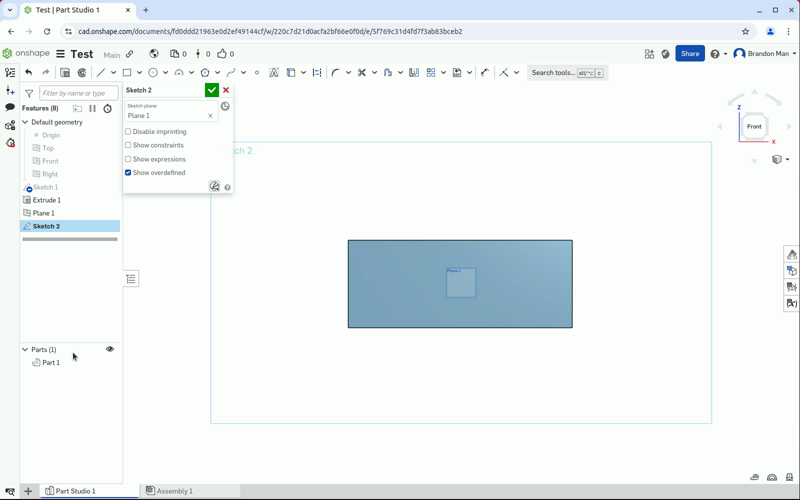
key(y)
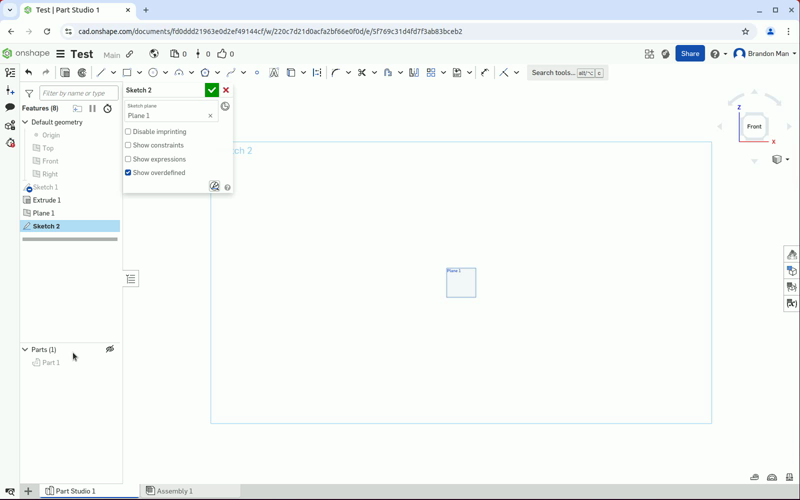
key(l)
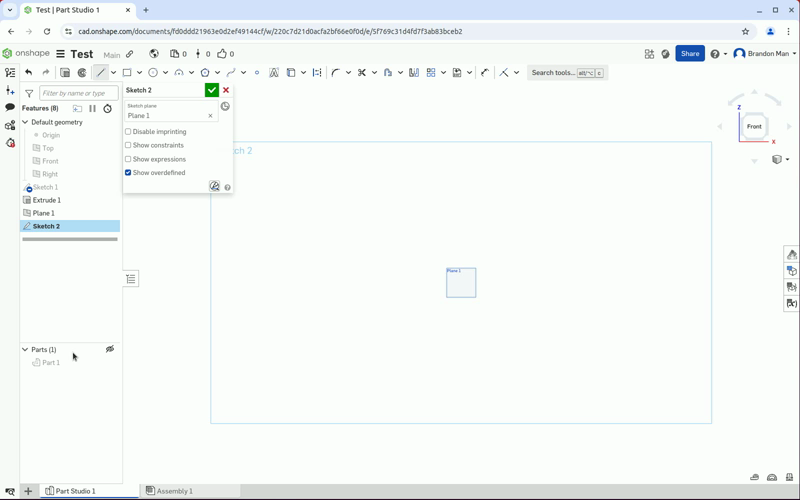
key_down(shift)
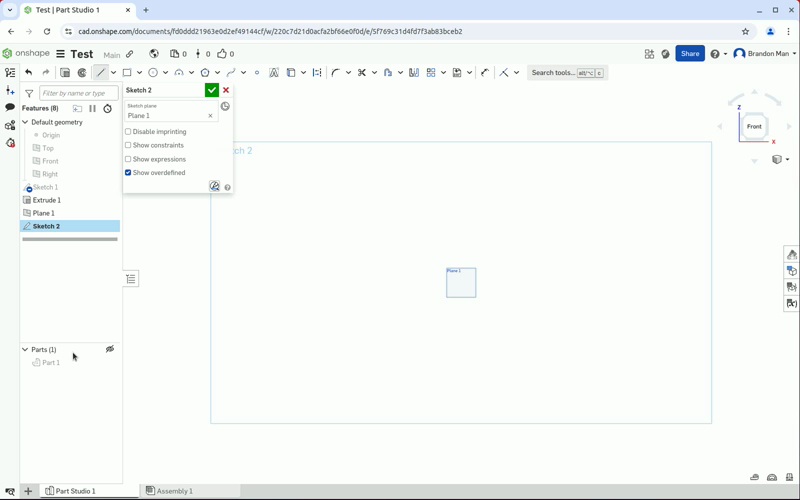
mouse_move(348, 240)
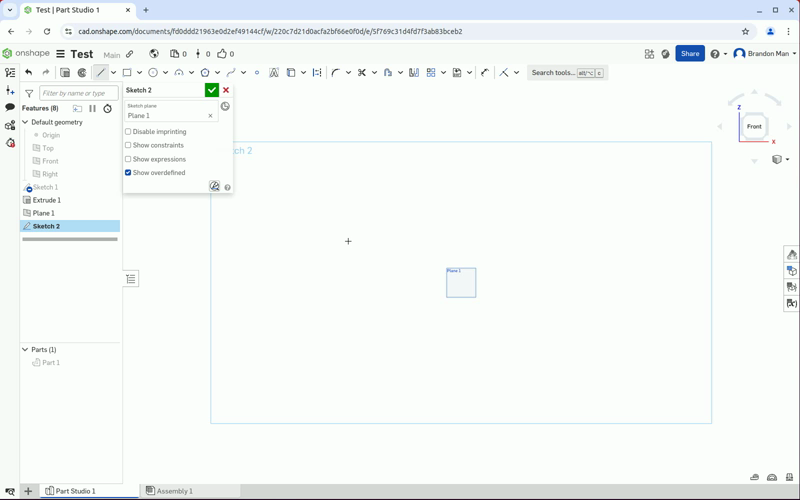
click(348, 240)
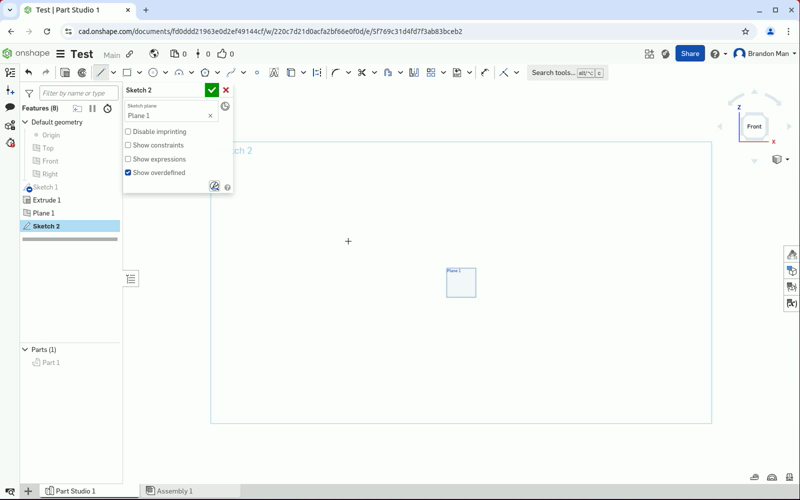
key_up(shift)
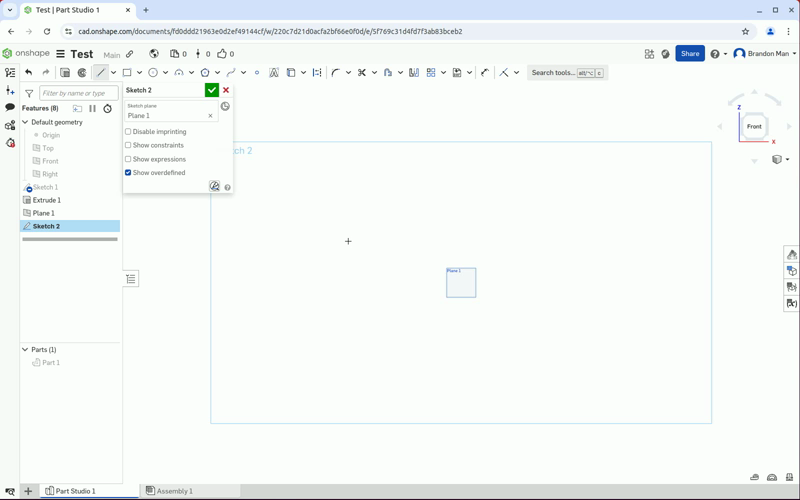
key_down(shift)
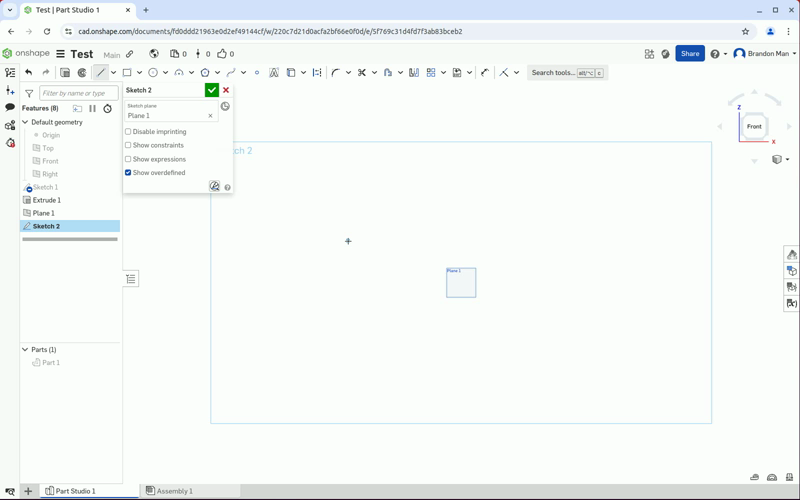
mouse_move(378, 240)
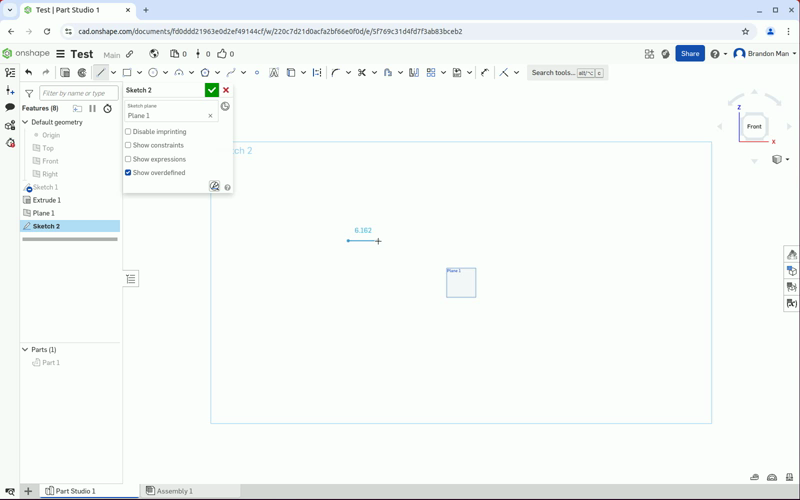
mouse_move(353, 240)
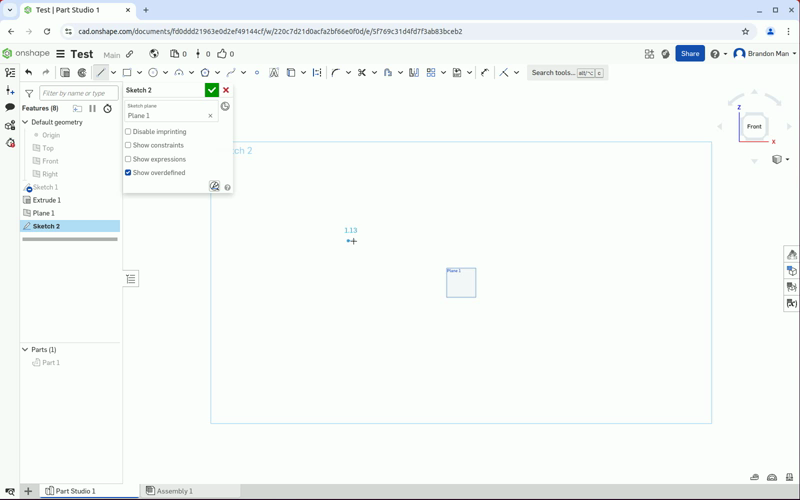
scroll(6)
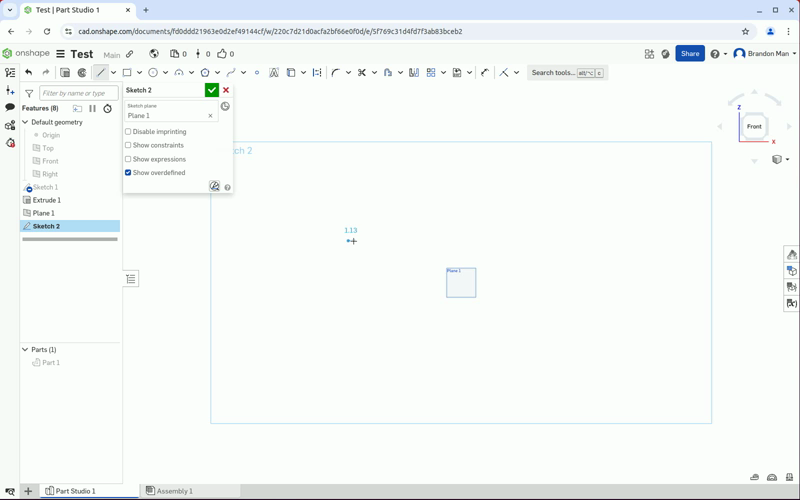
scroll(6)
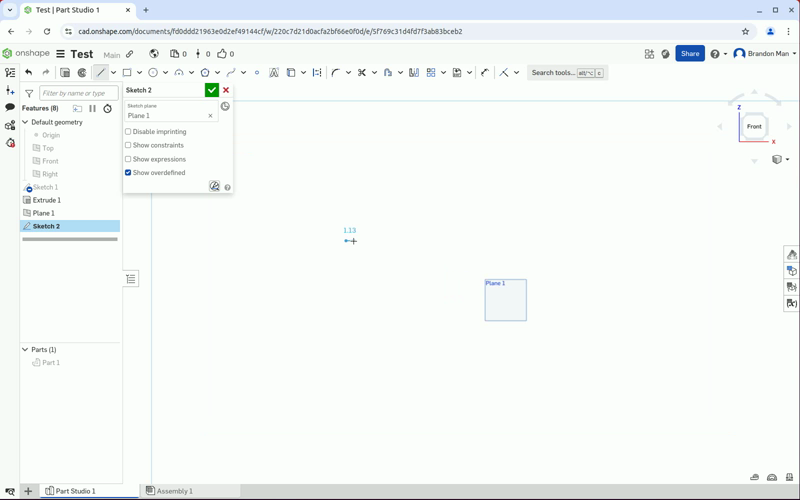
scroll(6)
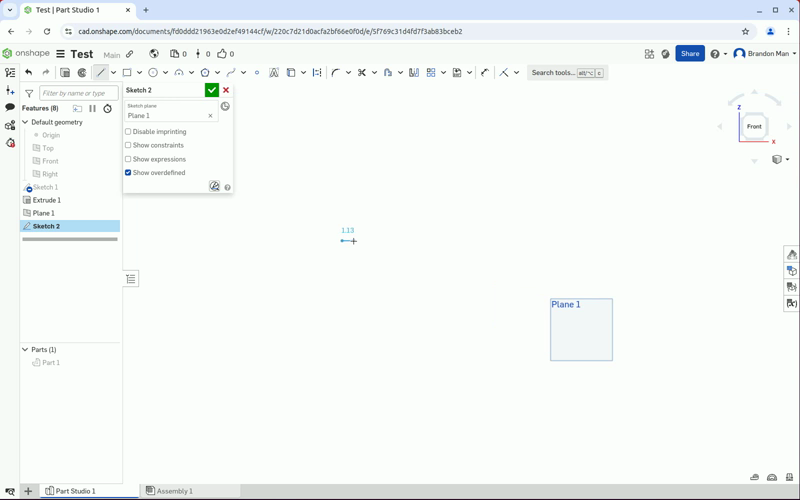
scroll(6)
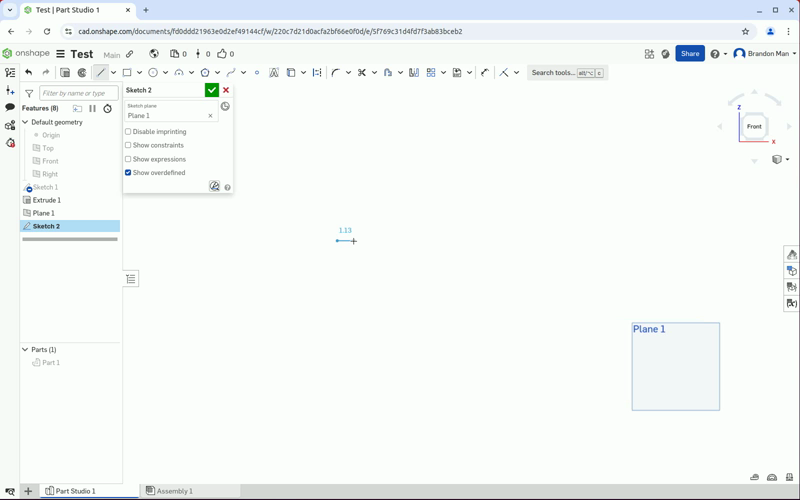
scroll(6)
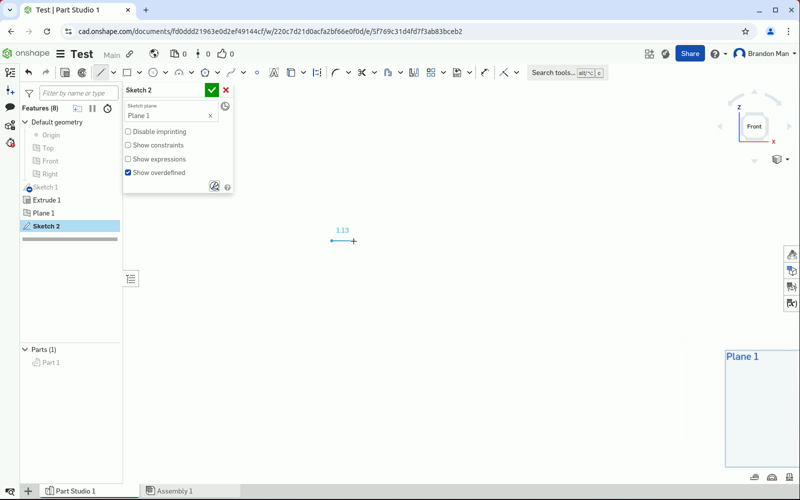
scroll(6)
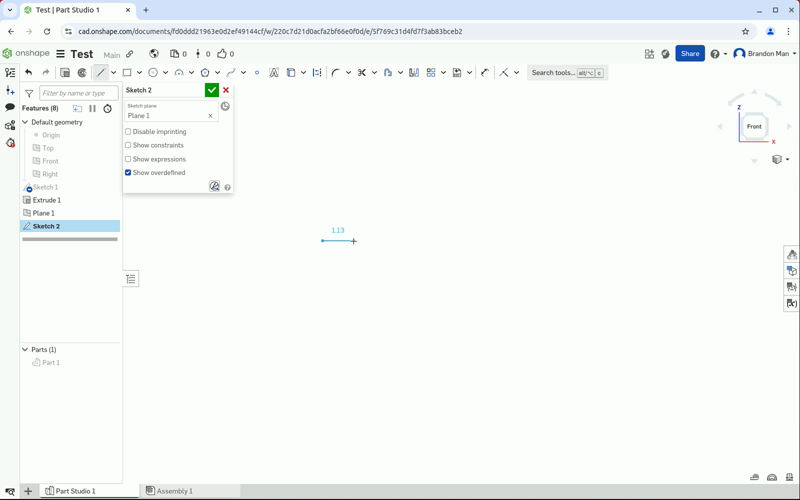
scroll(6)
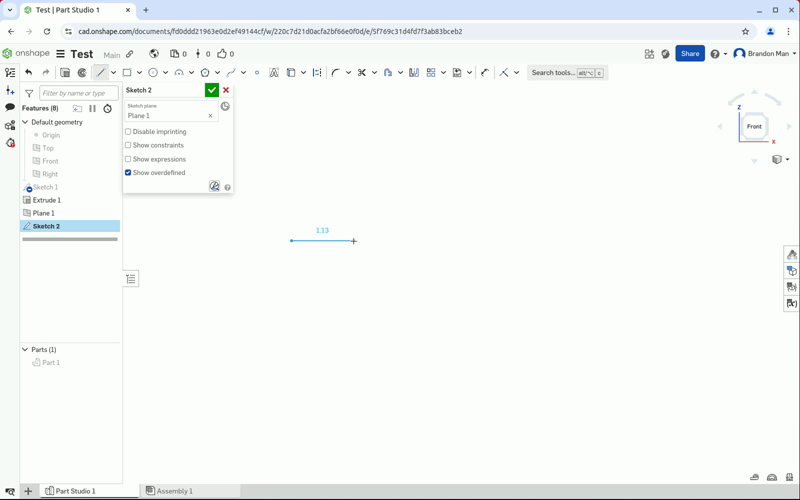
click(353, 240)
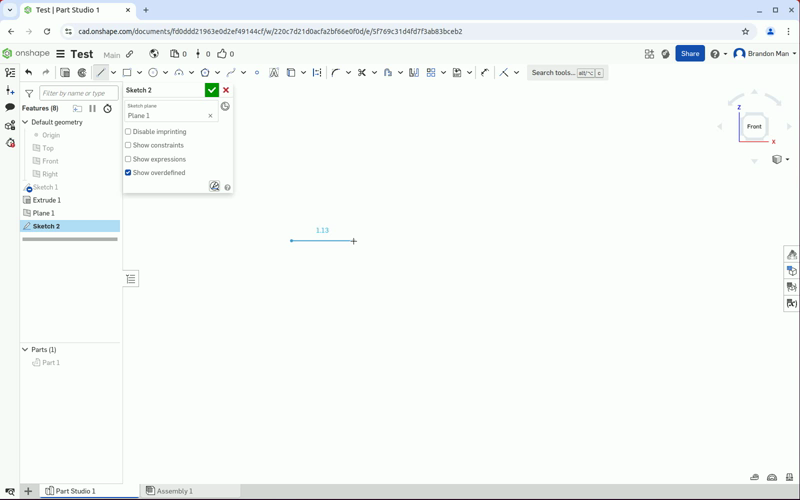
scroll(-6)
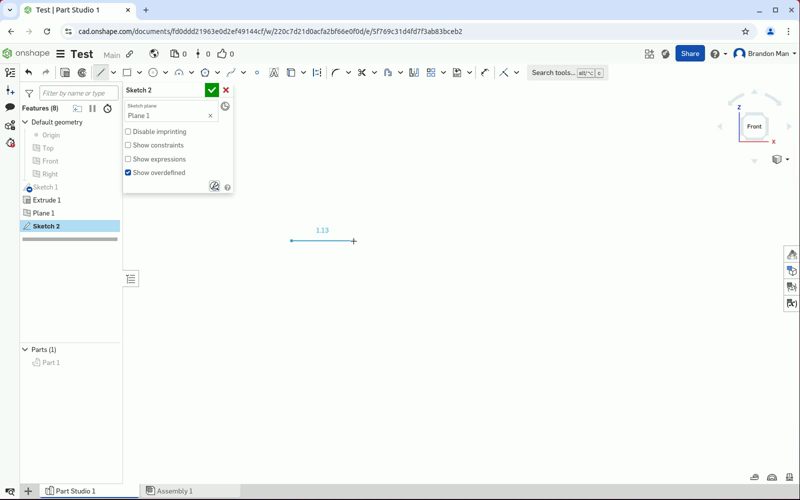
scroll(-6)
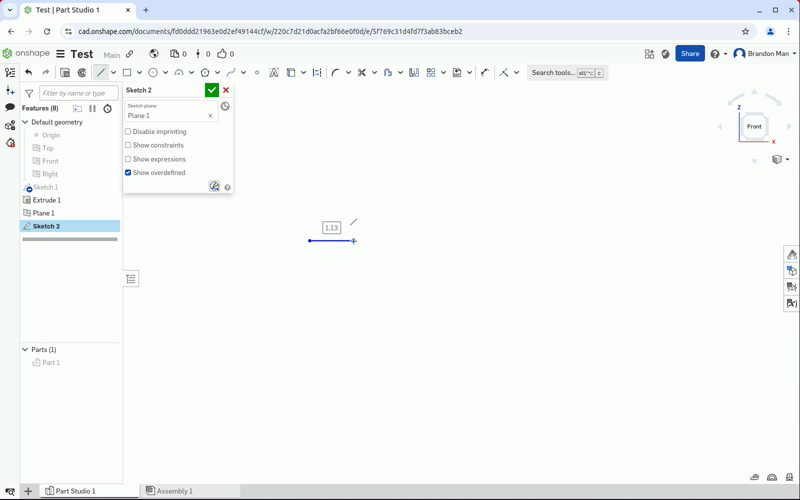
scroll(-6)
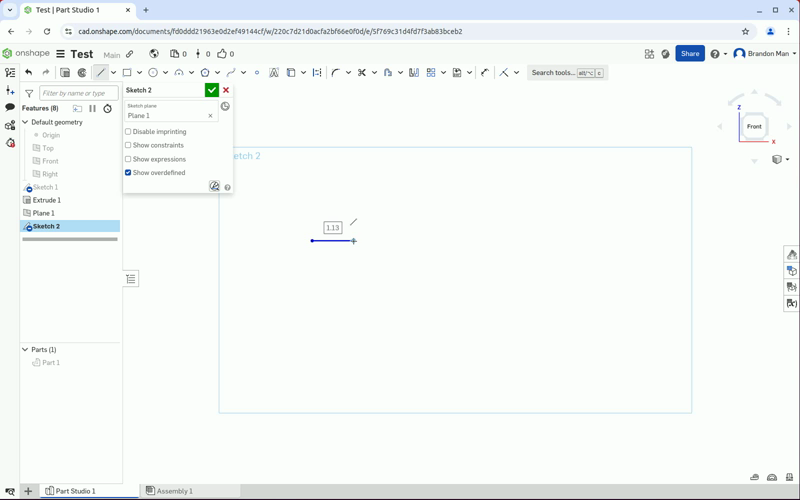
scroll(-6)
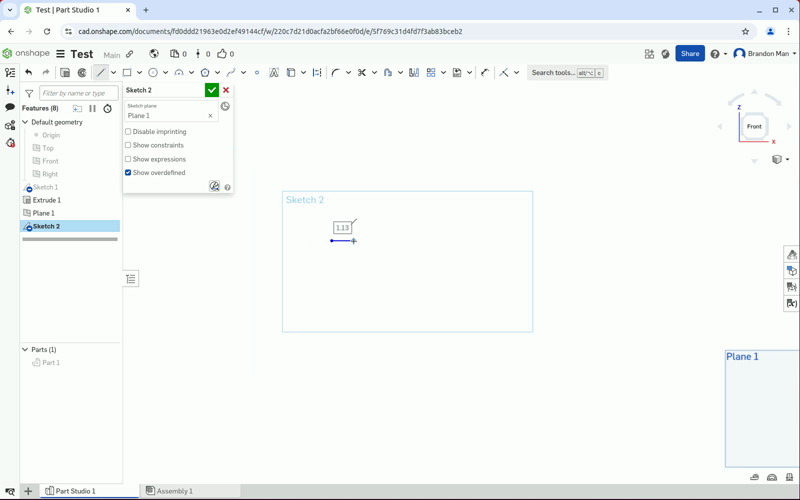
scroll(-6)
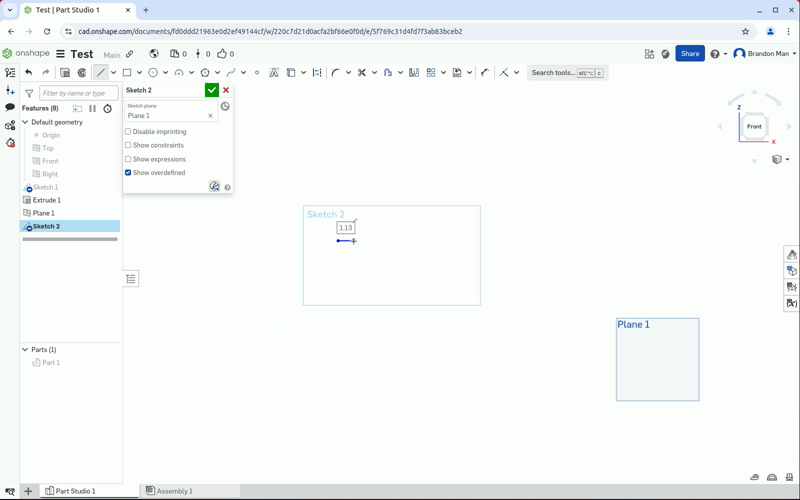
scroll(-6)
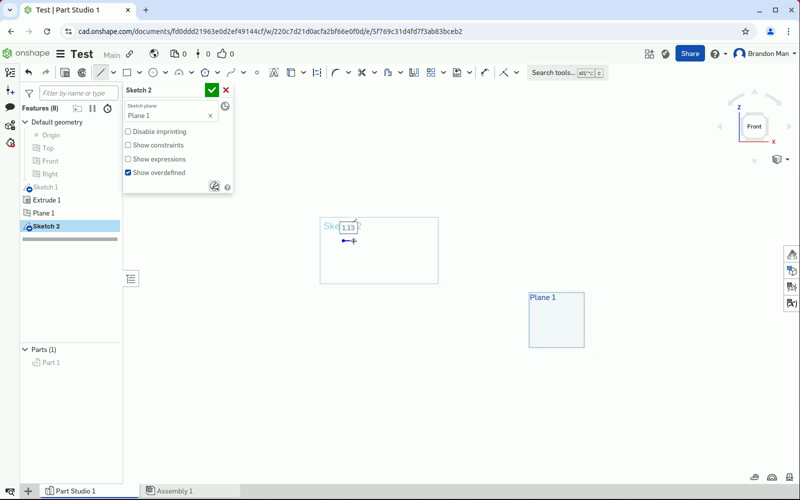
scroll(-6)
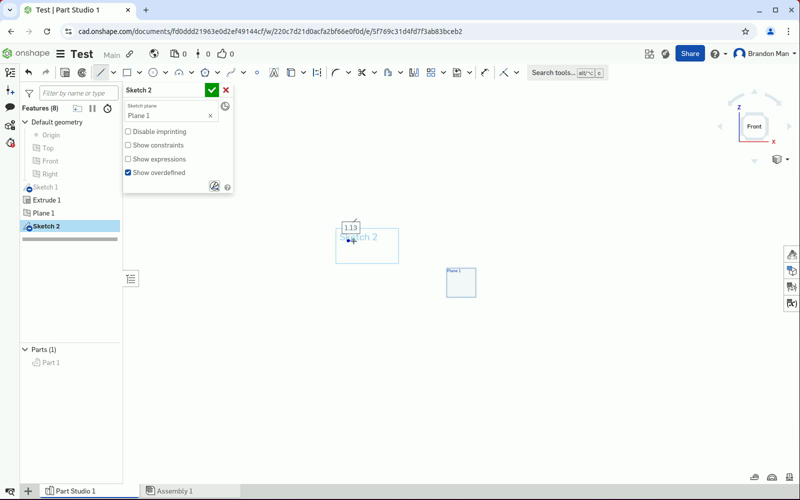
key_up(shift)
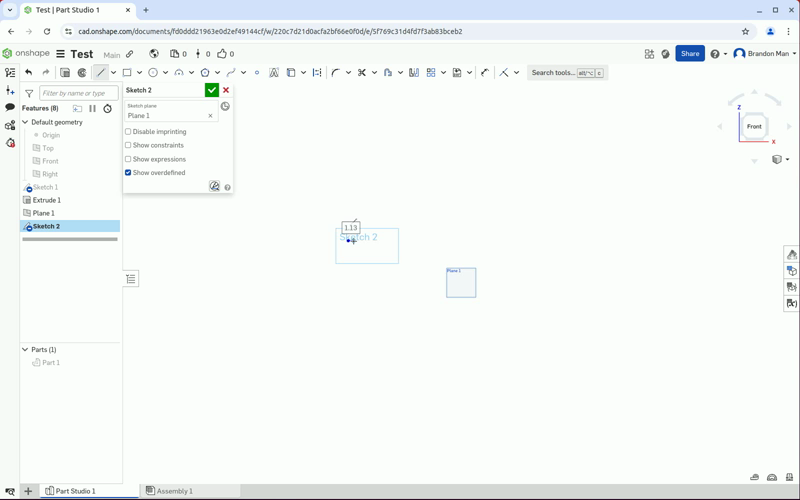
key_down(shift)
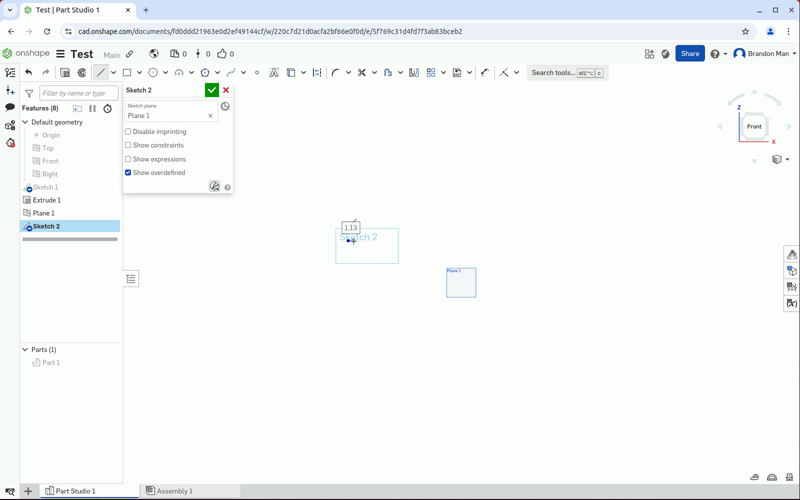
mouse_move(383, 240)
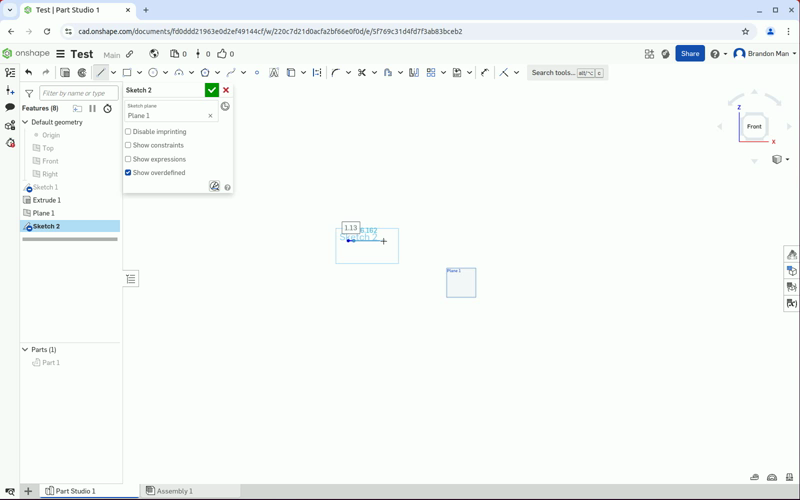
mouse_move(353, 238)
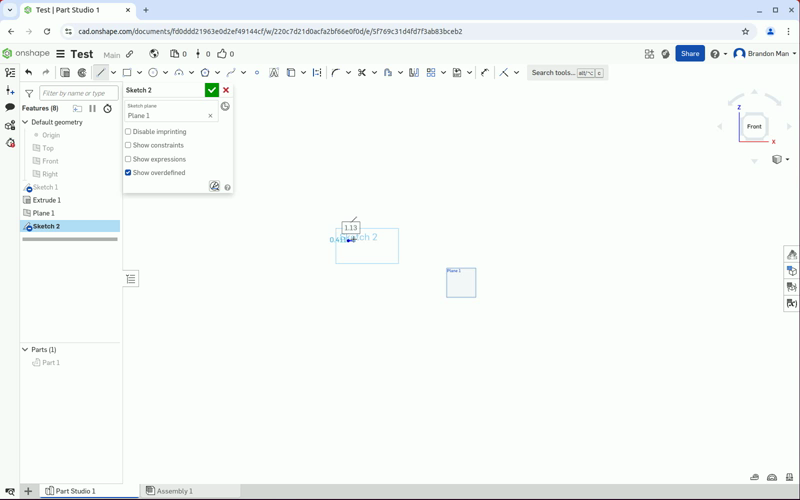
scroll(6)
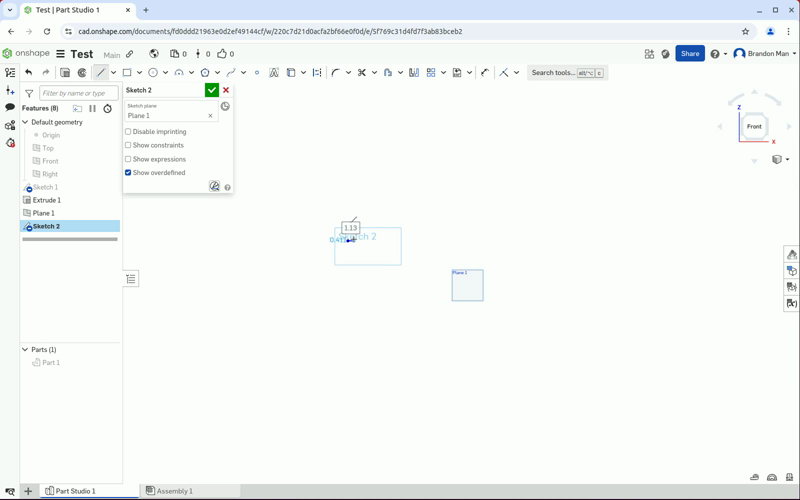
scroll(6)
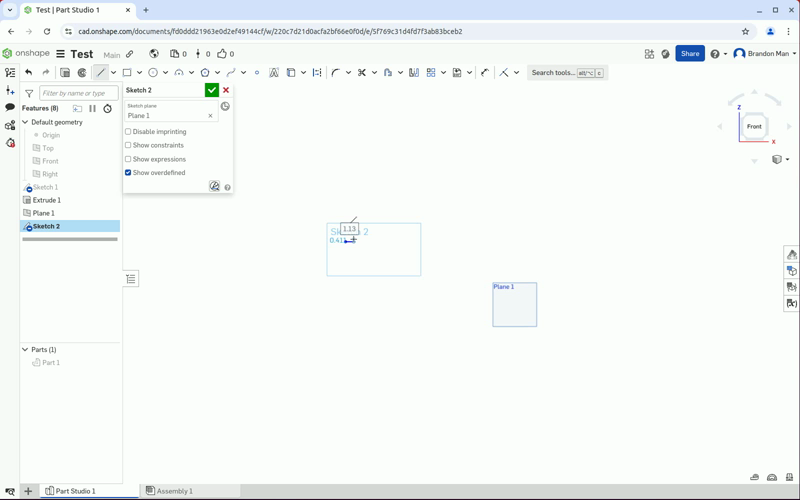
scroll(6)
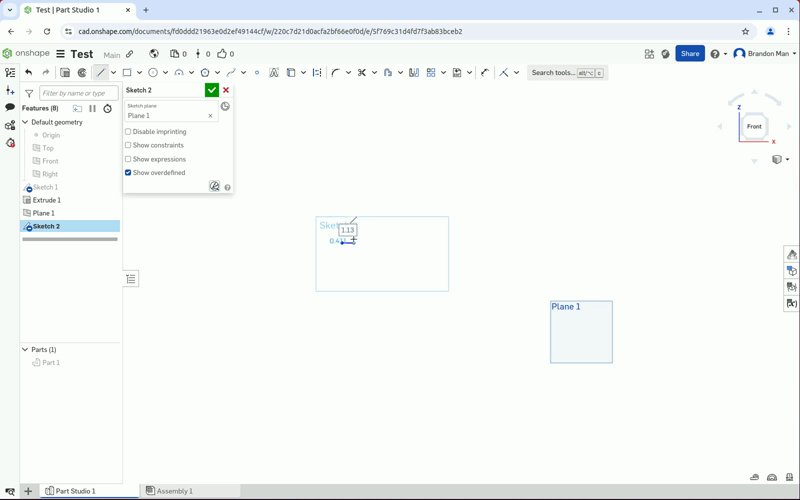
scroll(6)
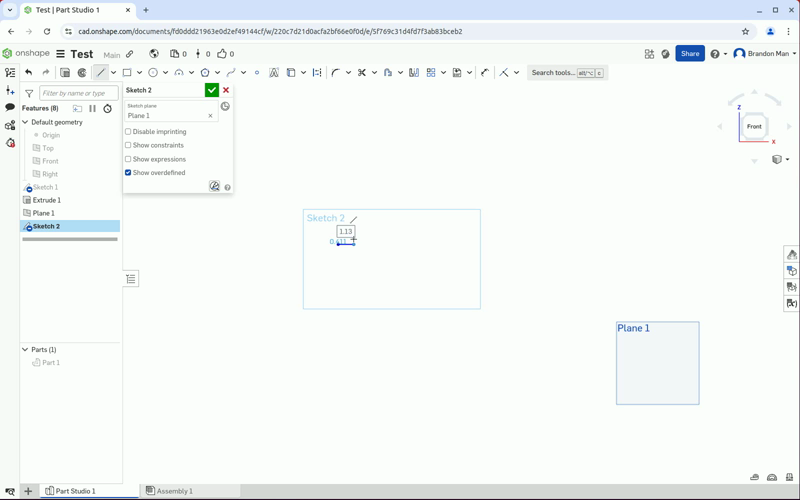
scroll(6)
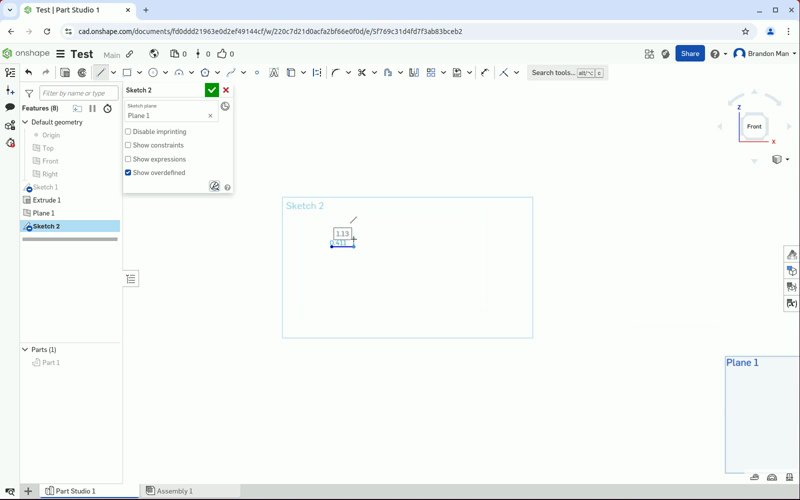
scroll(6)
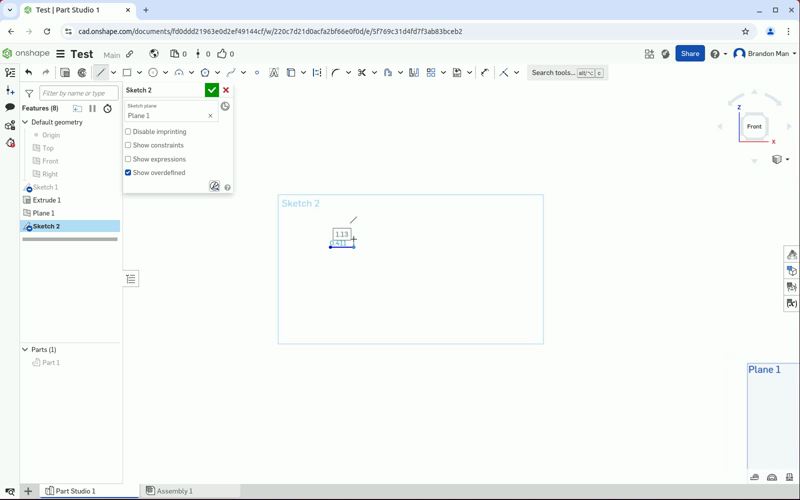
scroll(6)
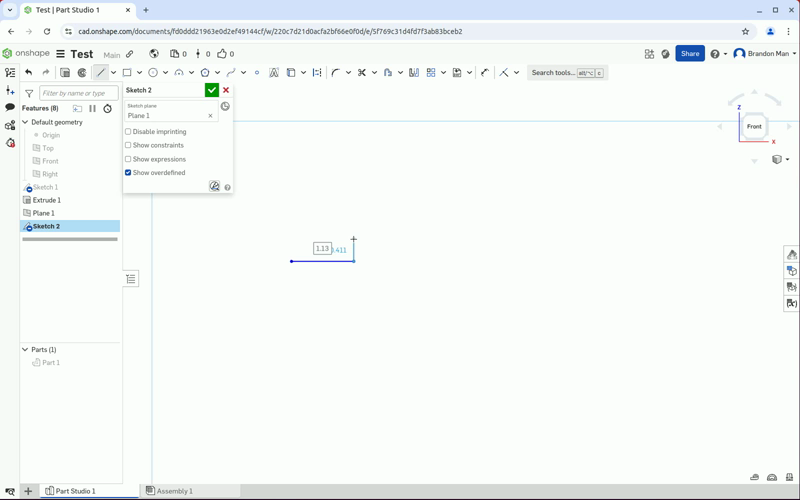
click(353, 238)
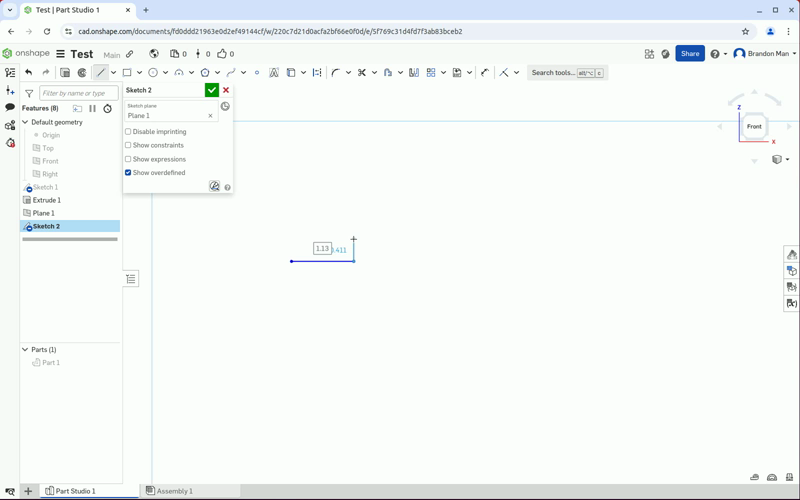
scroll(-6)
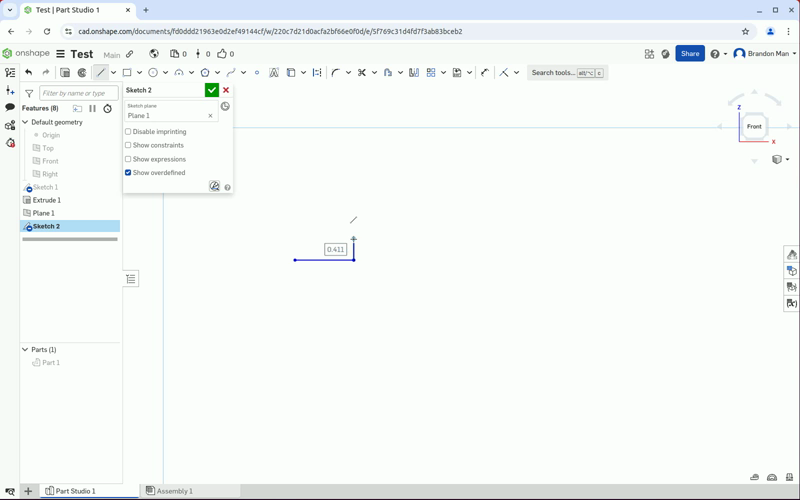
scroll(-6)
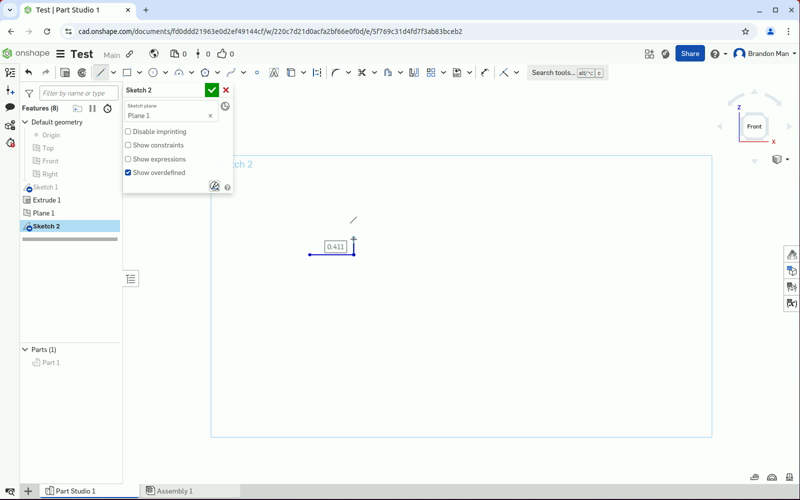
scroll(-6)
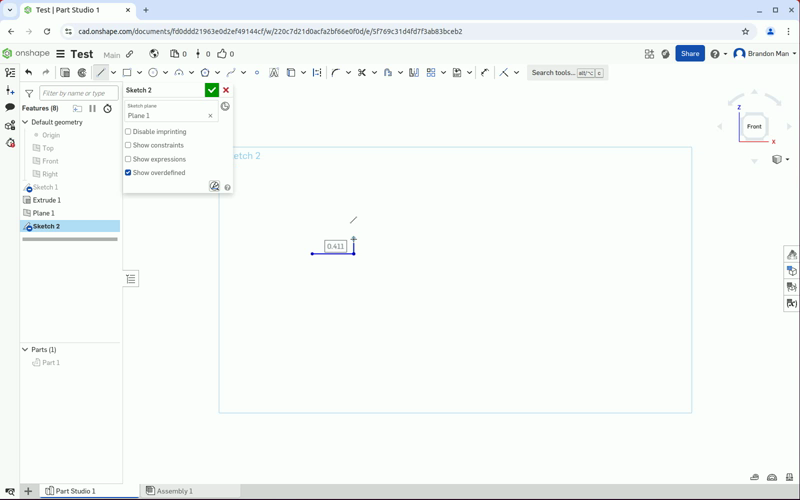
scroll(-6)
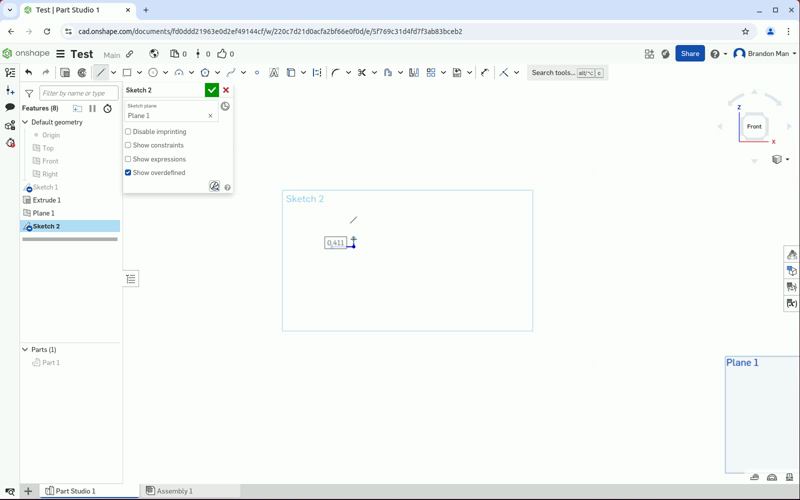
scroll(-6)
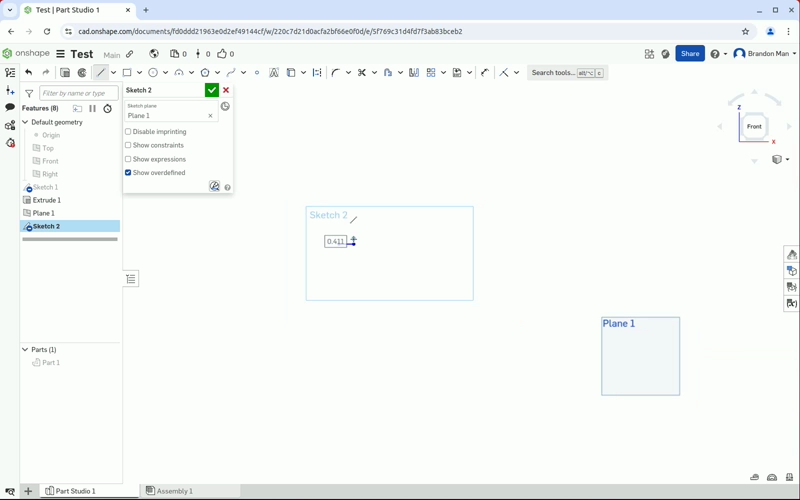
scroll(-6)
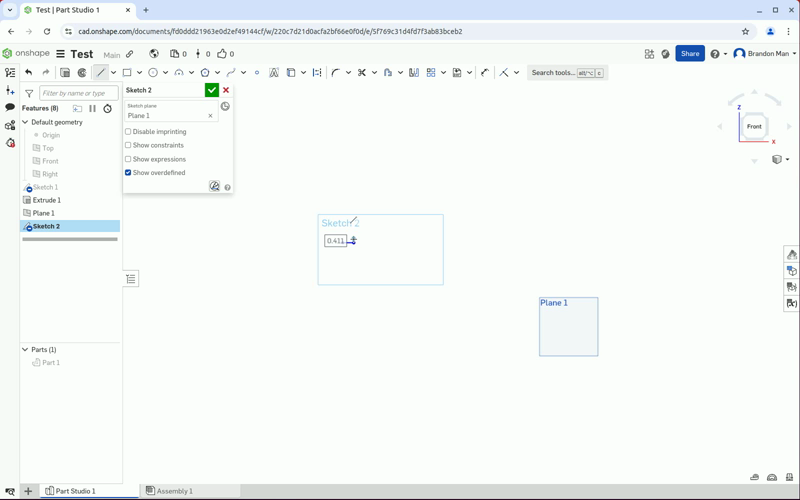
scroll(-6)
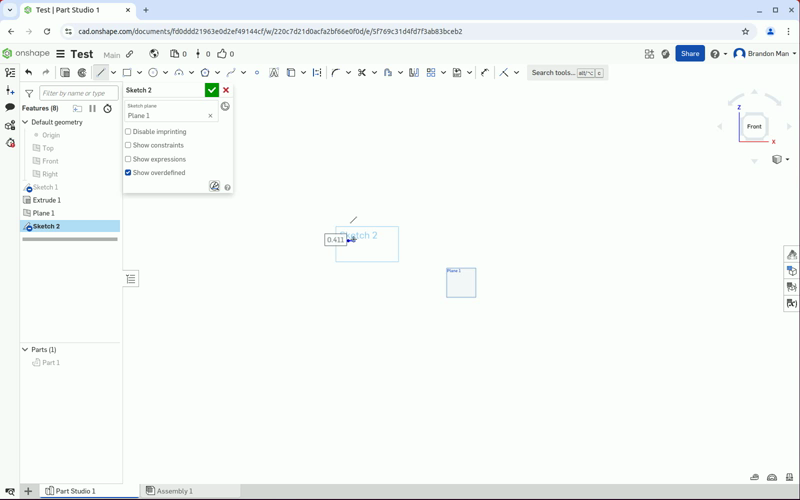
key_up(shift)
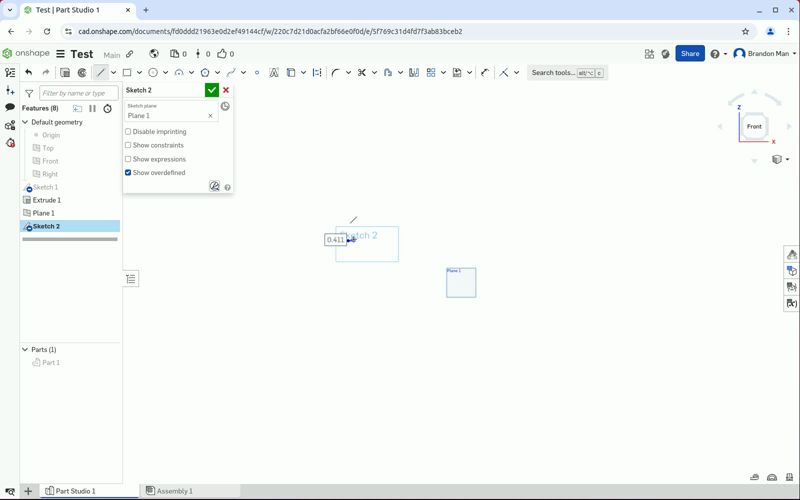
key_down(shift)
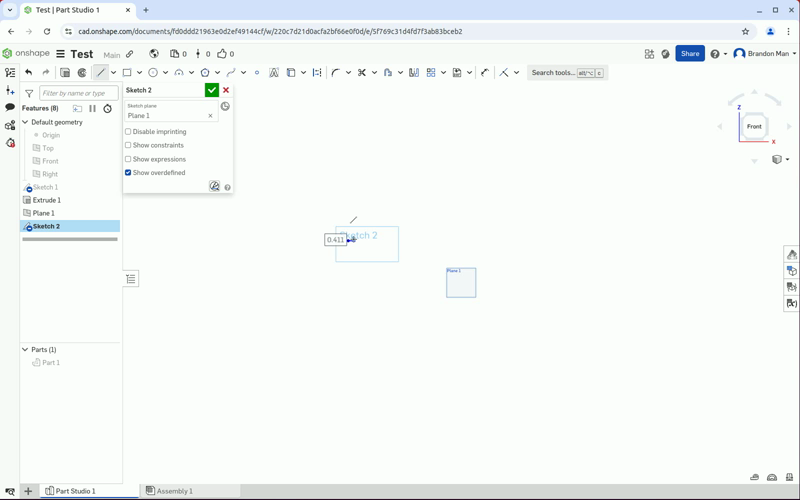
mouse_move(383, 238)
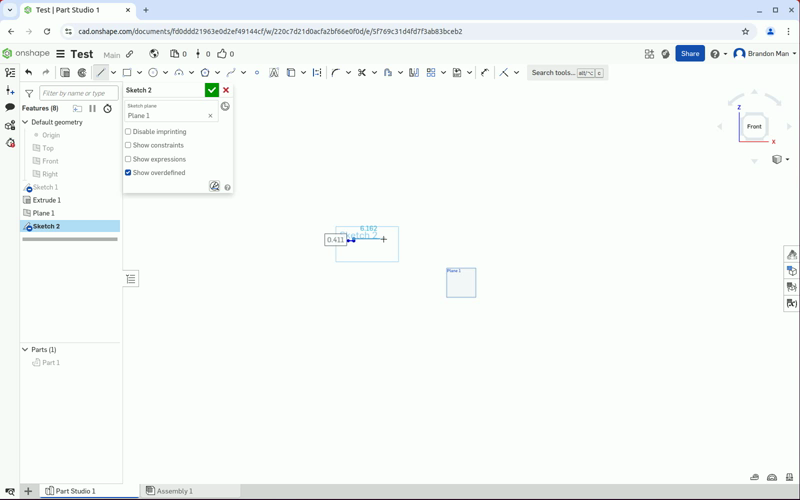
mouse_move(348, 238)
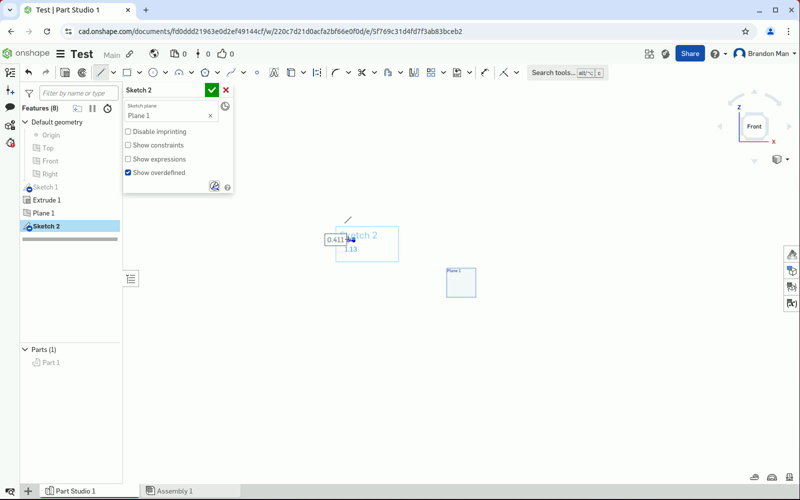
scroll(6)
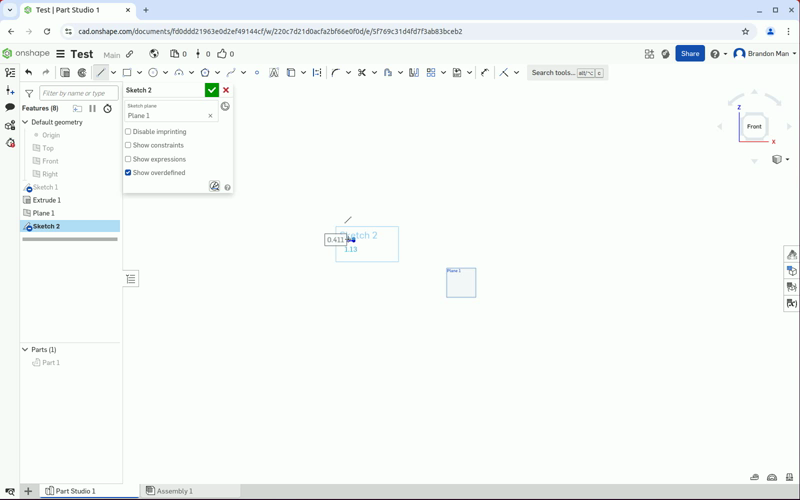
scroll(6)
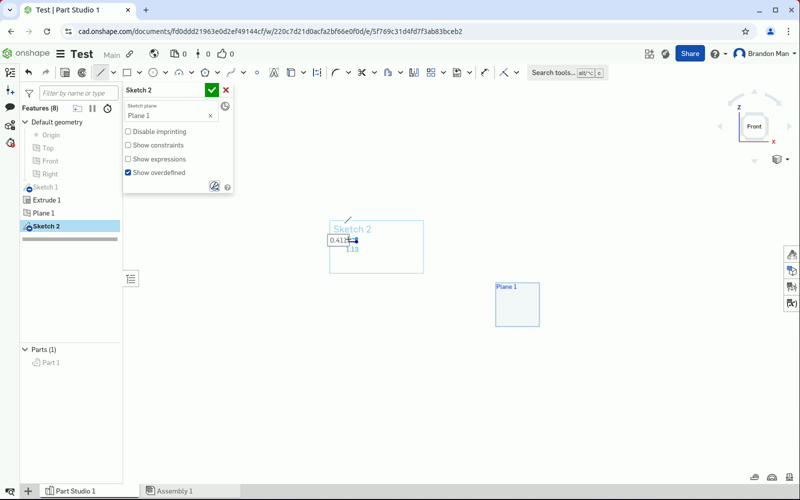
scroll(6)
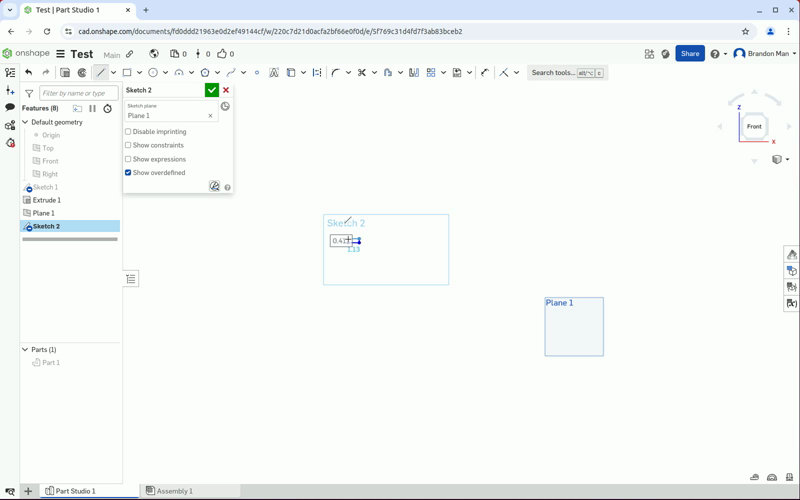
scroll(6)
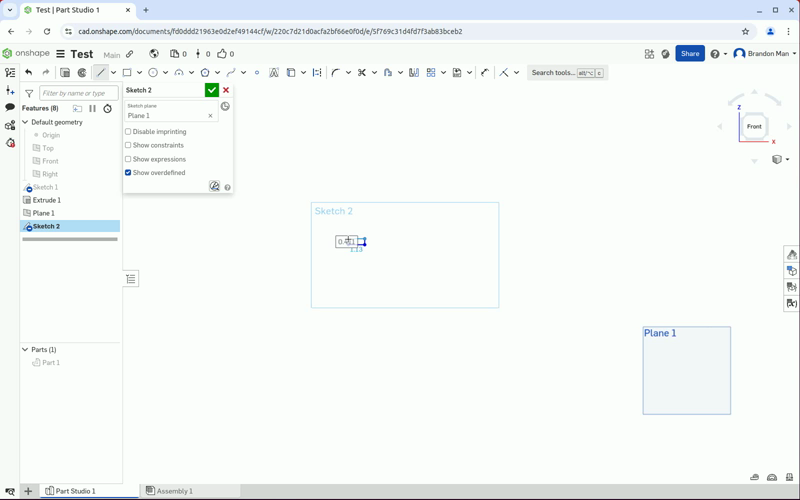
scroll(6)
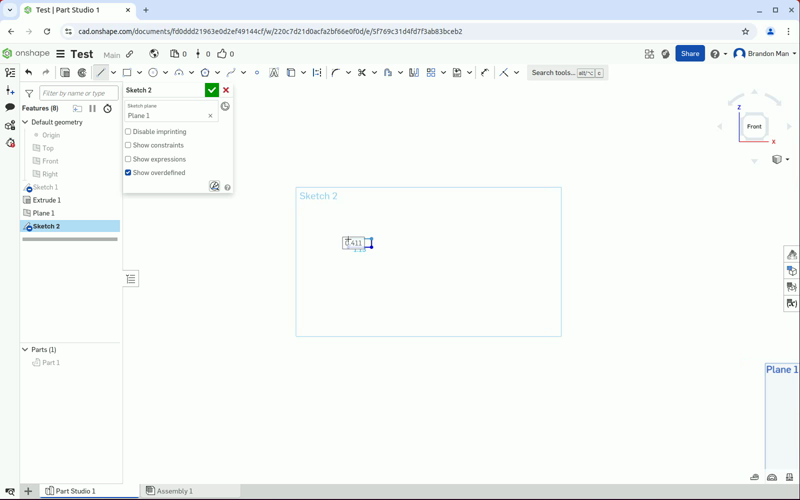
scroll(6)
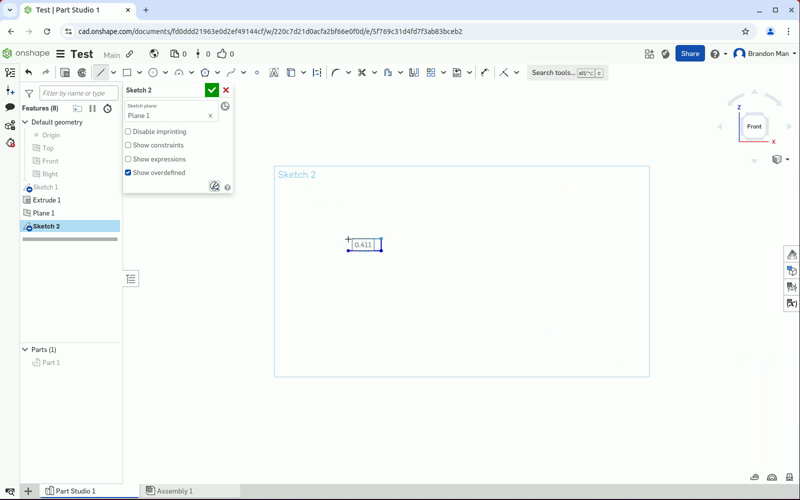
scroll(6)
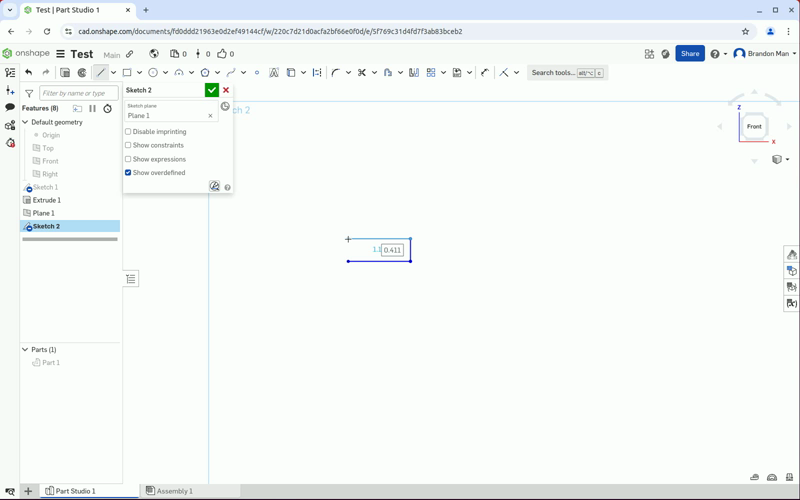
click(348, 238)
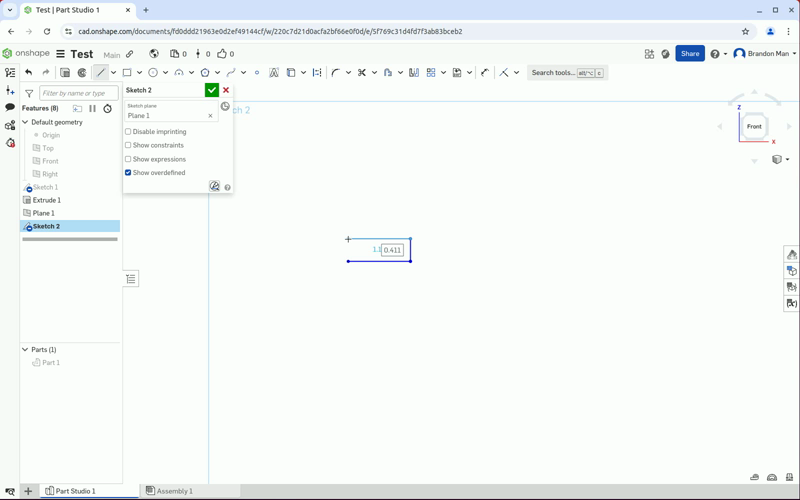
scroll(-6)
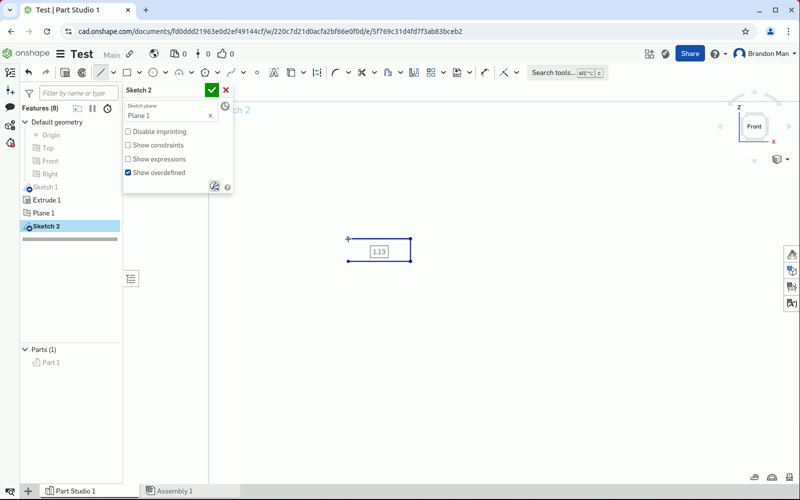
scroll(-6)
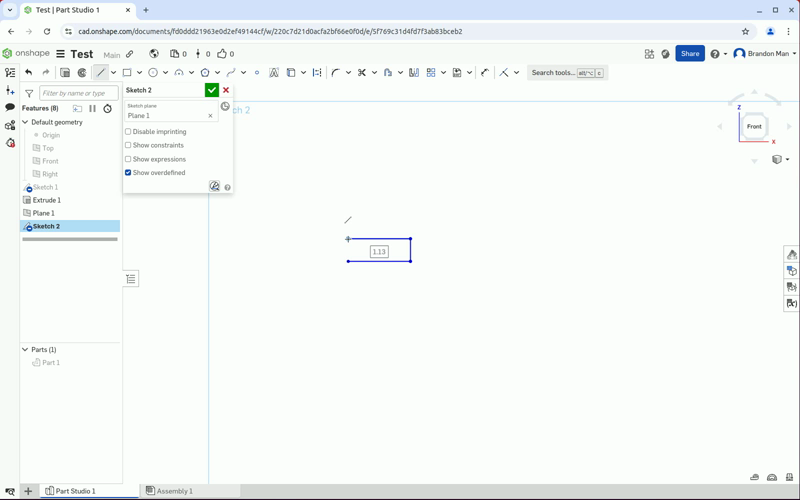
scroll(-6)
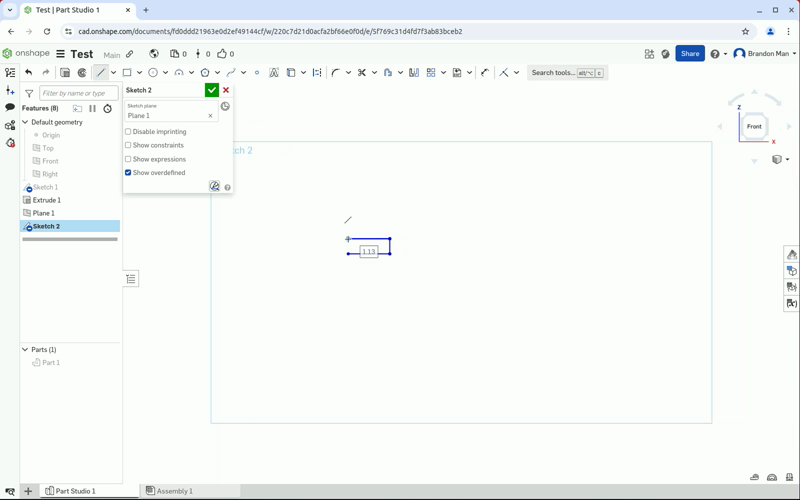
scroll(-6)
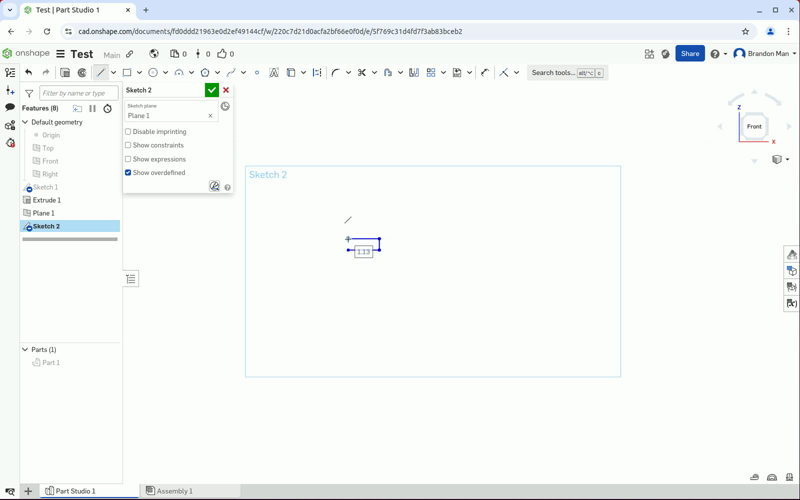
scroll(-6)
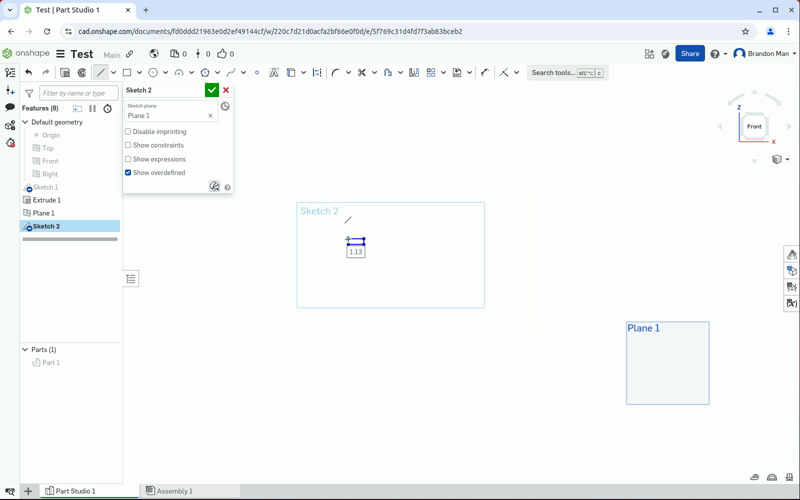
scroll(-6)
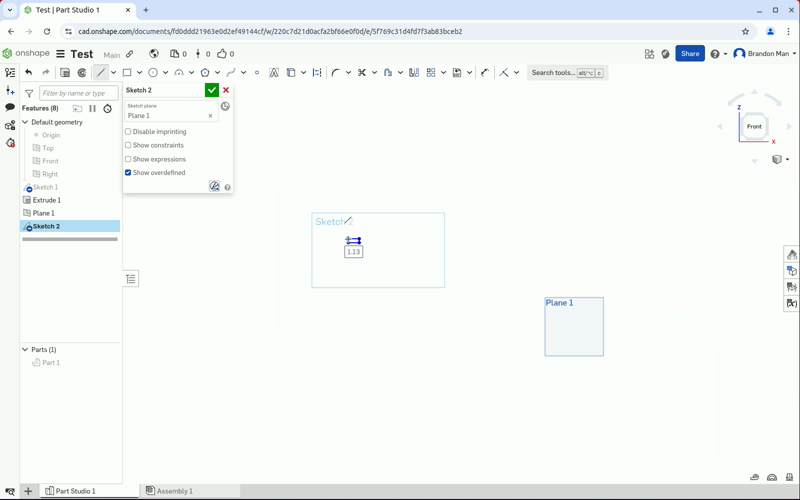
scroll(-6)
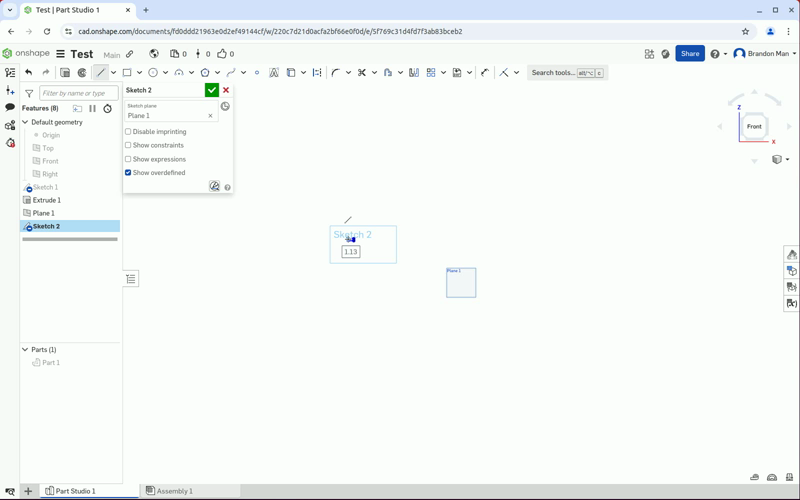
key_up(shift)
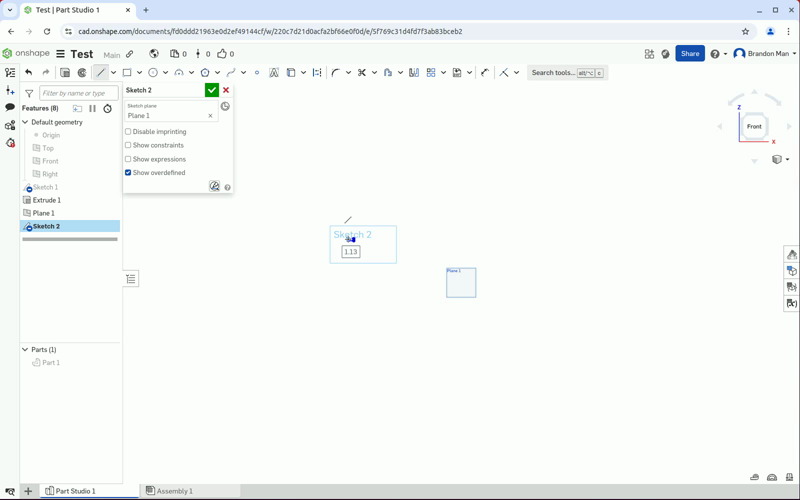
mouse_move(378, 238)
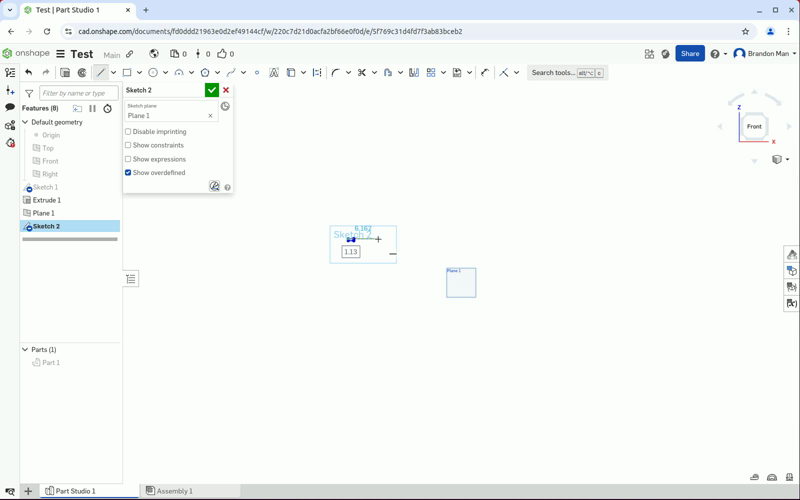
key_down(shift)
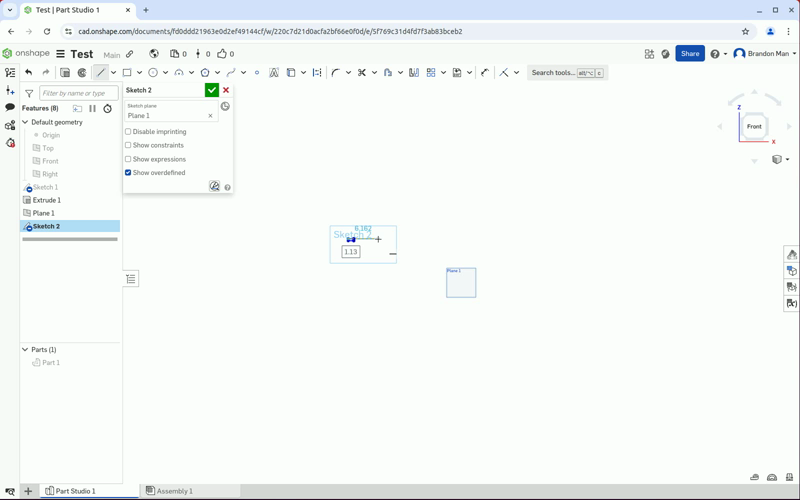
mouse_move(348, 240)
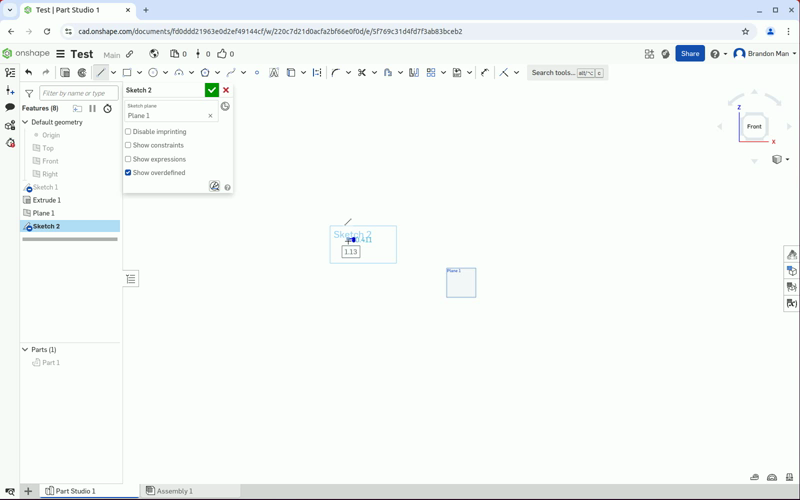
scroll(6)
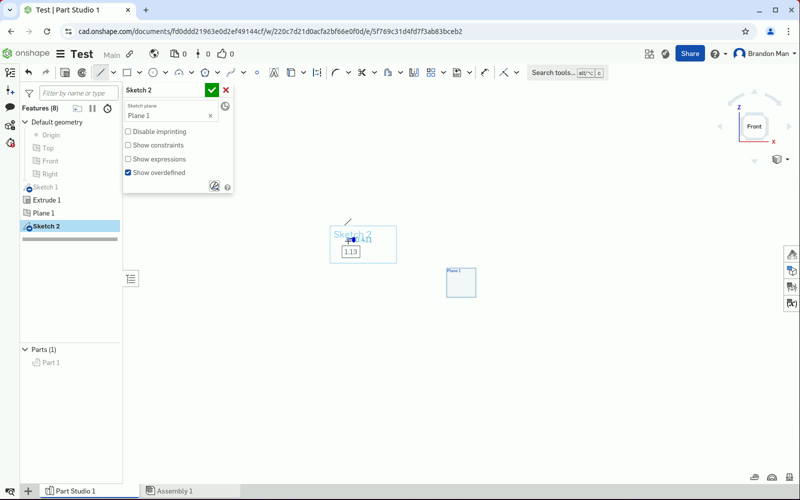
scroll(6)
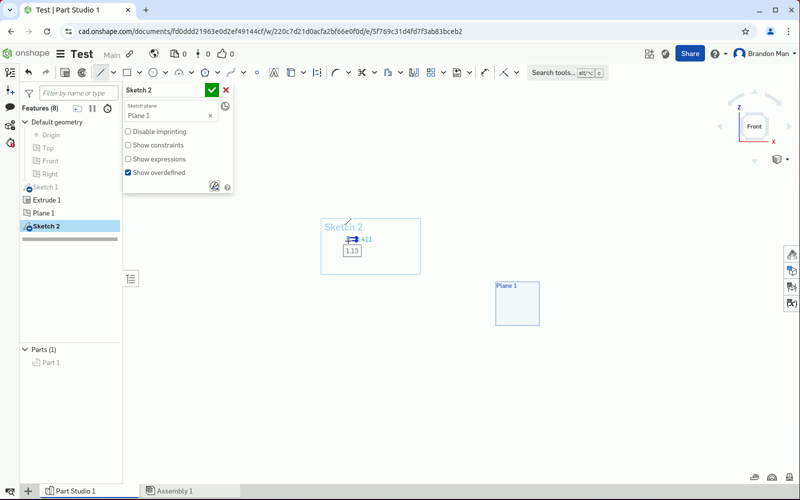
scroll(6)
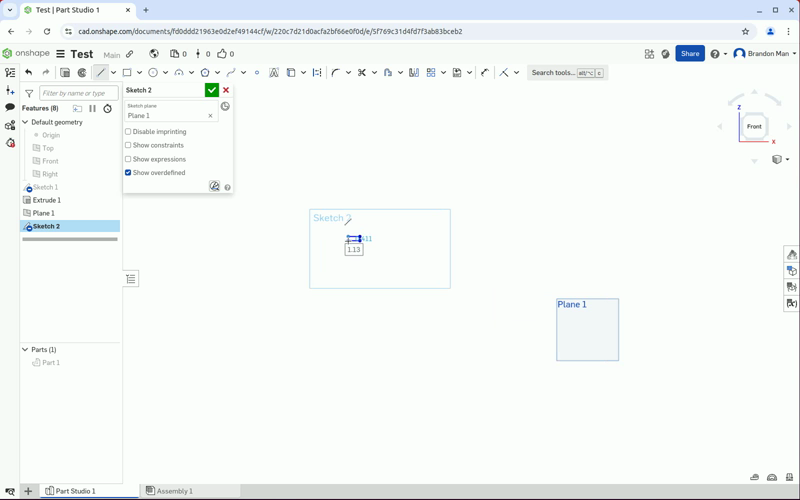
scroll(6)
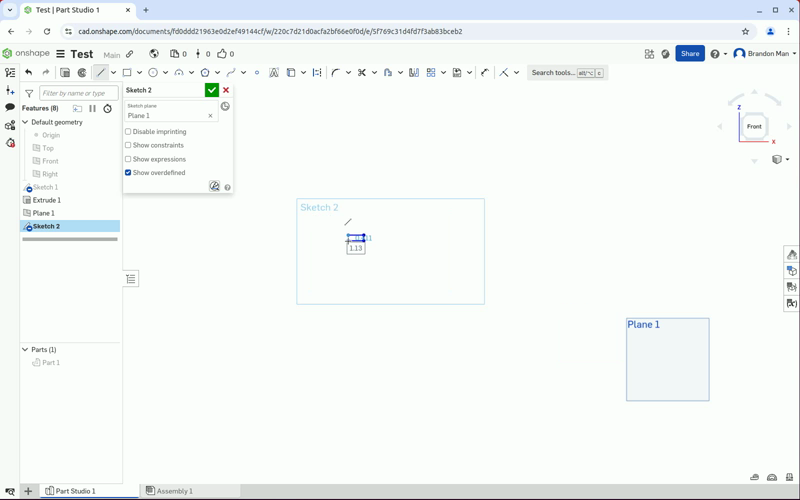
scroll(6)
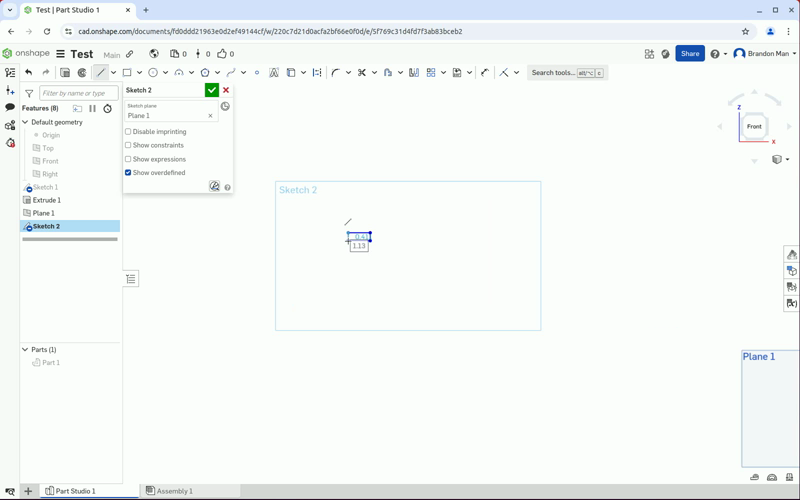
scroll(6)
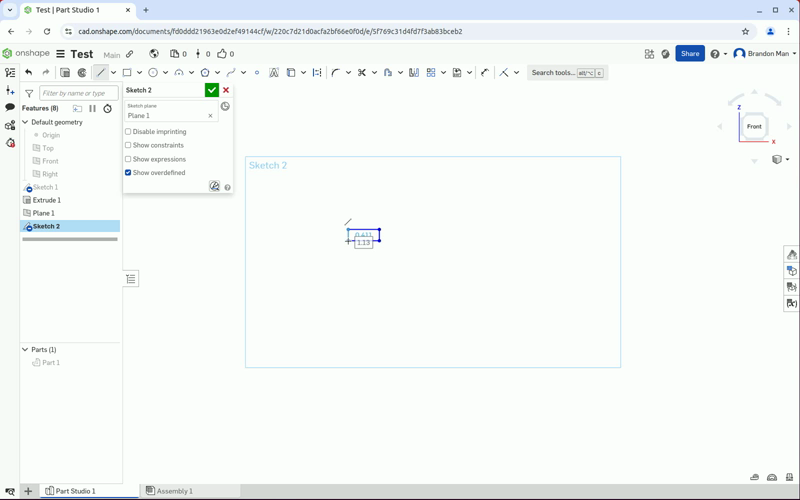
scroll(6)
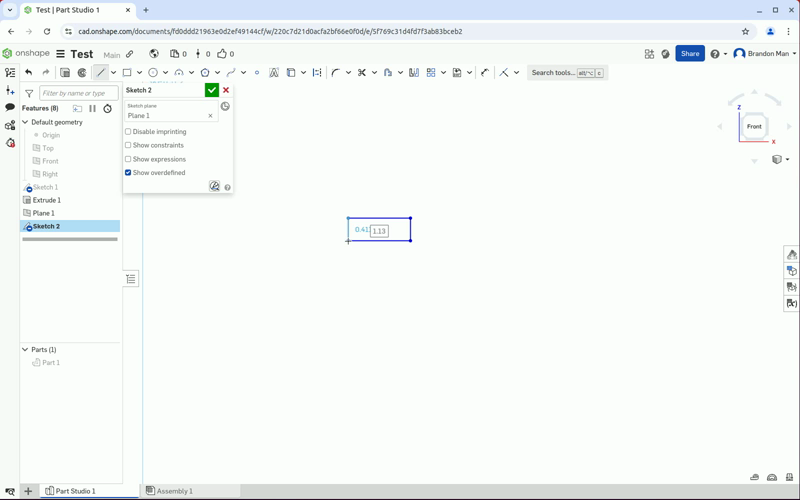
key_up(shift)
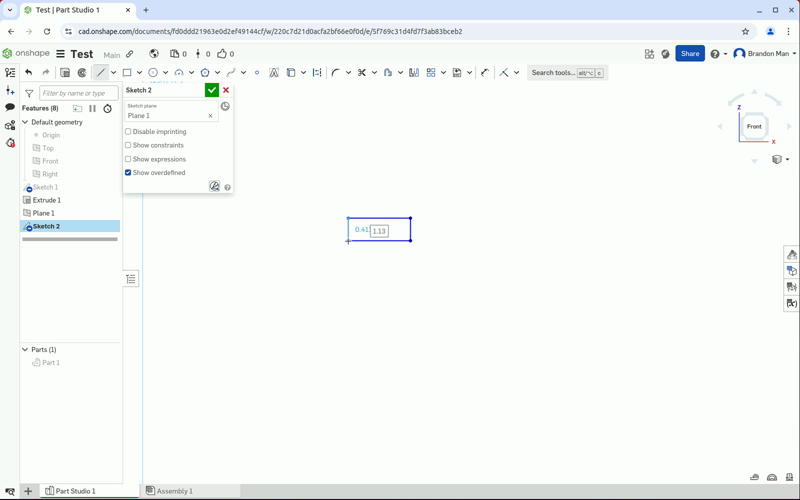
click(348, 240)
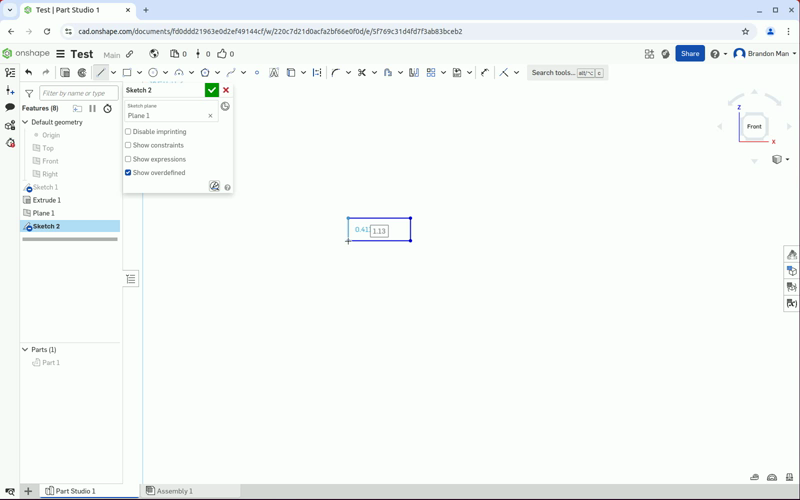
scroll(-6)
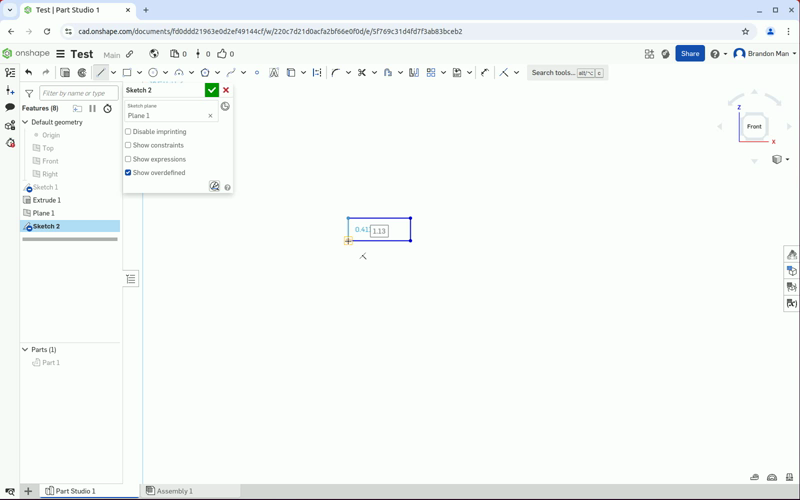
scroll(-6)
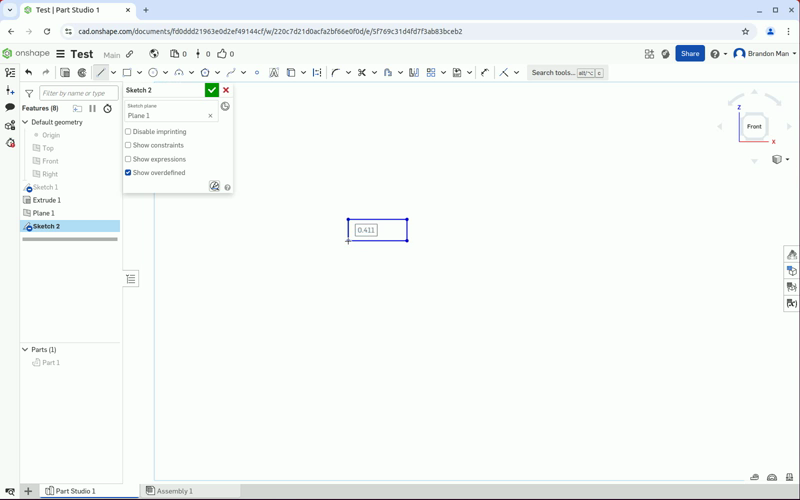
scroll(-6)
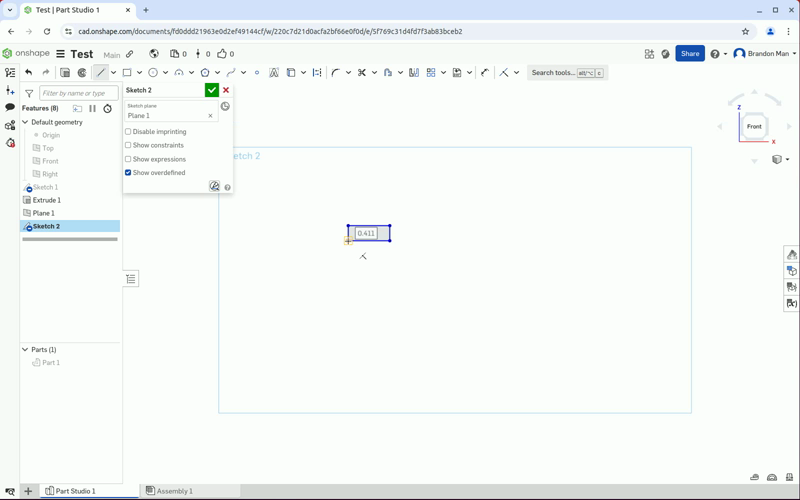
scroll(-6)
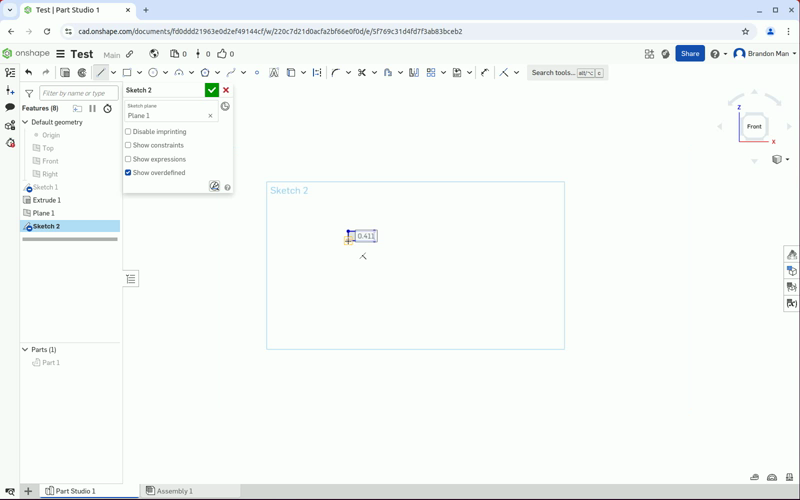
scroll(-6)
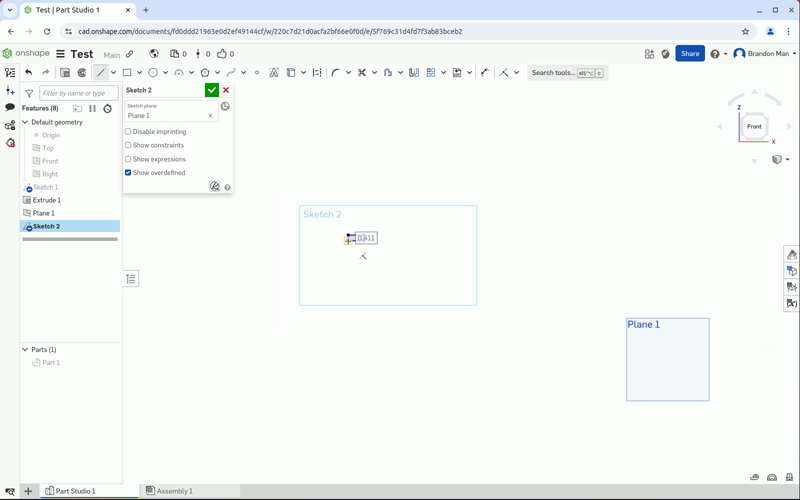
scroll(-6)
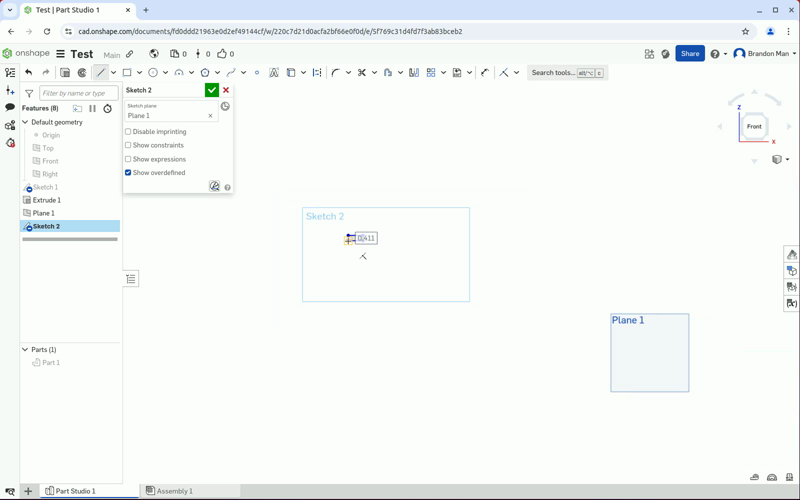
scroll(-6)
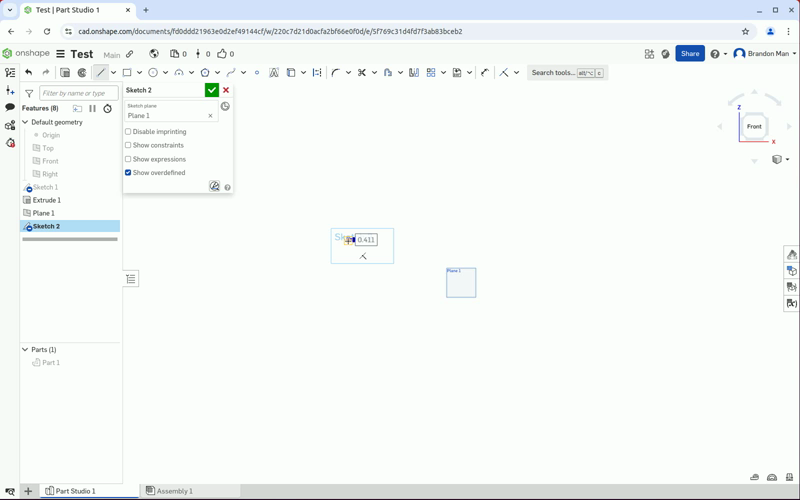
key(esc)
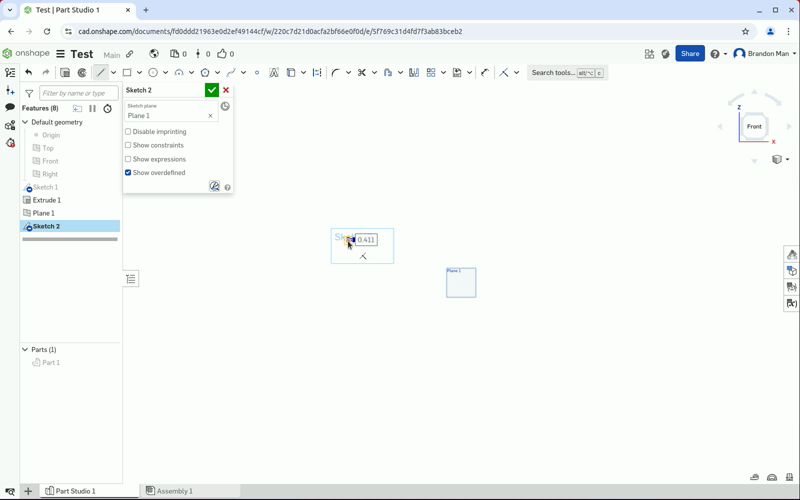
mouse_move(353, 240)
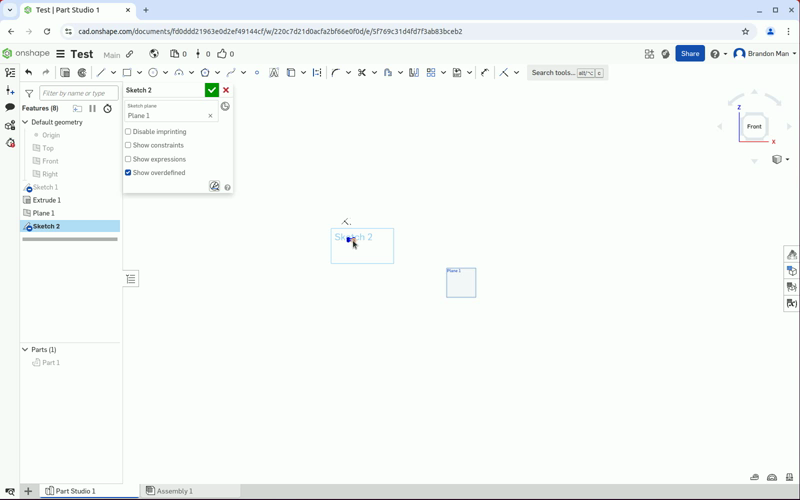
scroll(6)
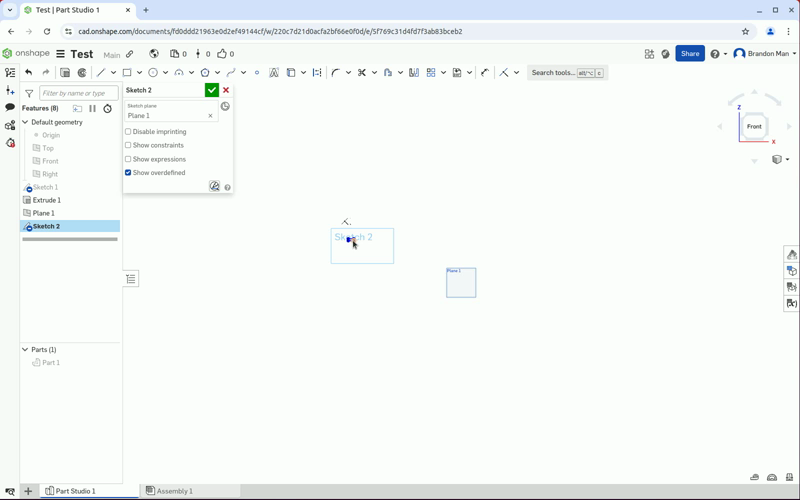
scroll(6)
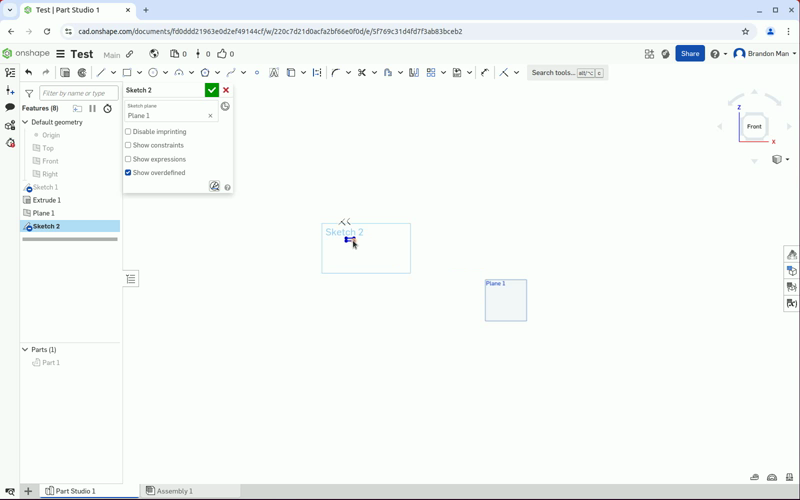
scroll(6)
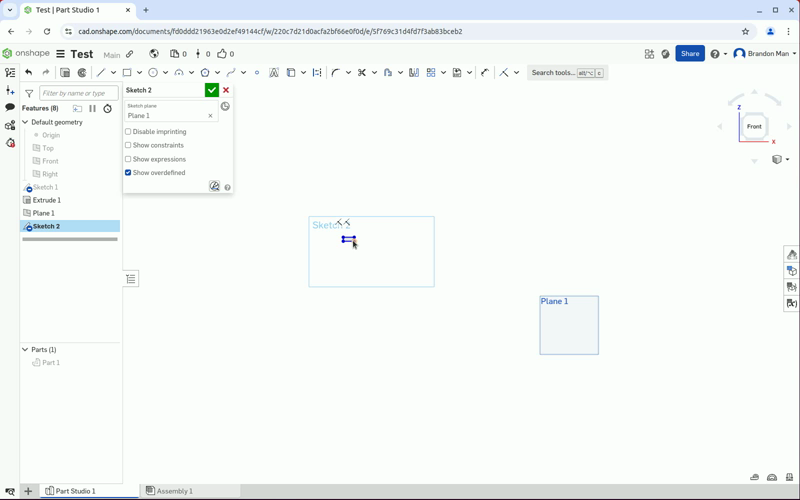
scroll(6)
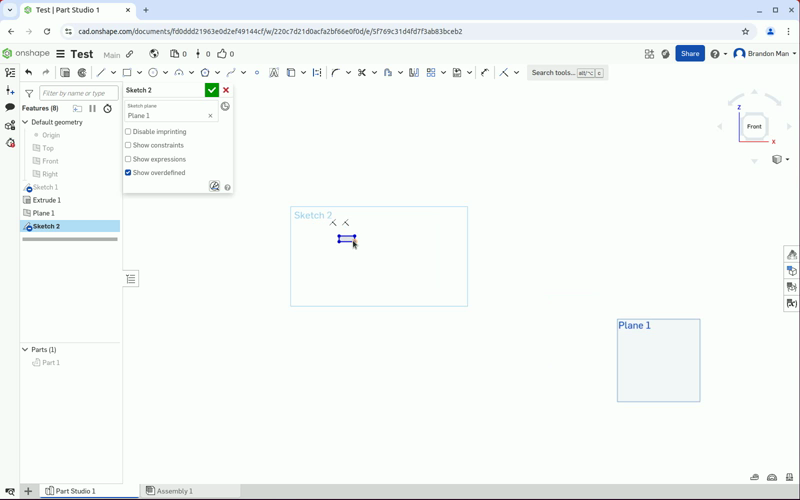
scroll(6)
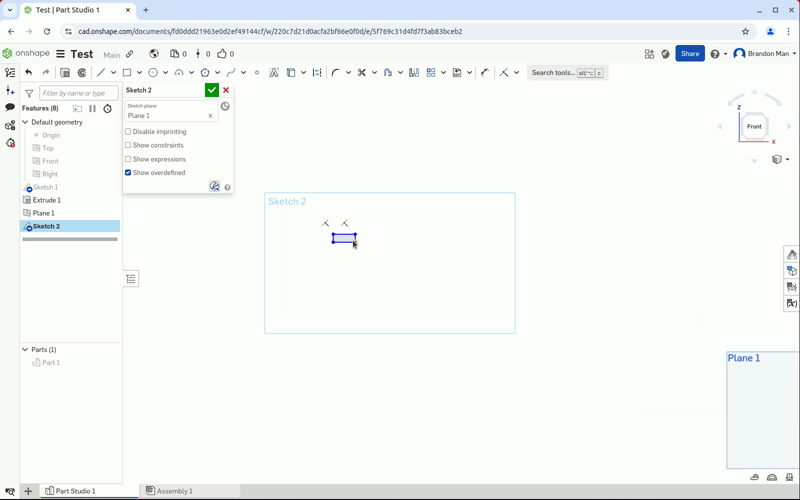
scroll(6)
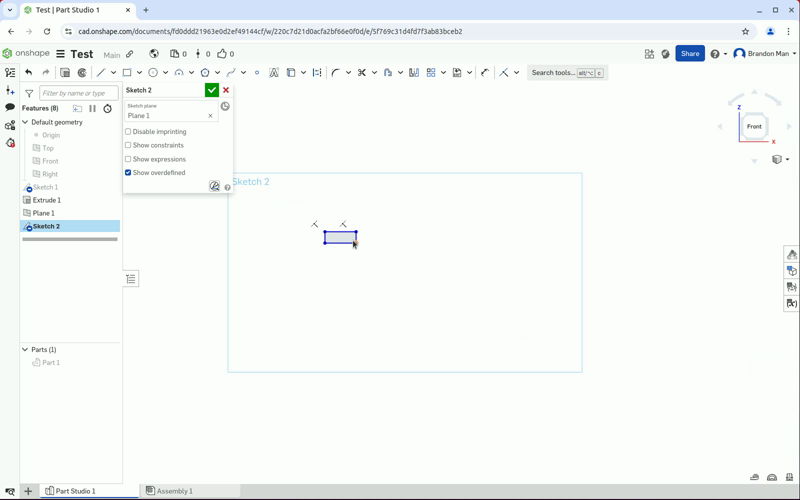
scroll(6)
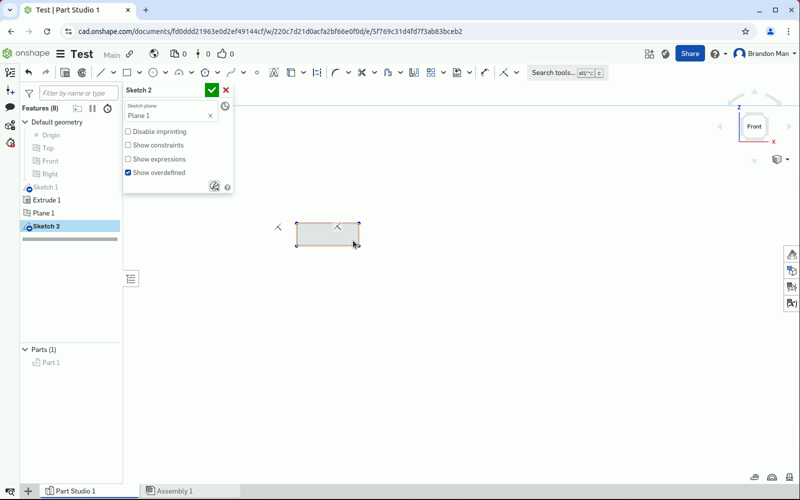
click(353, 240)
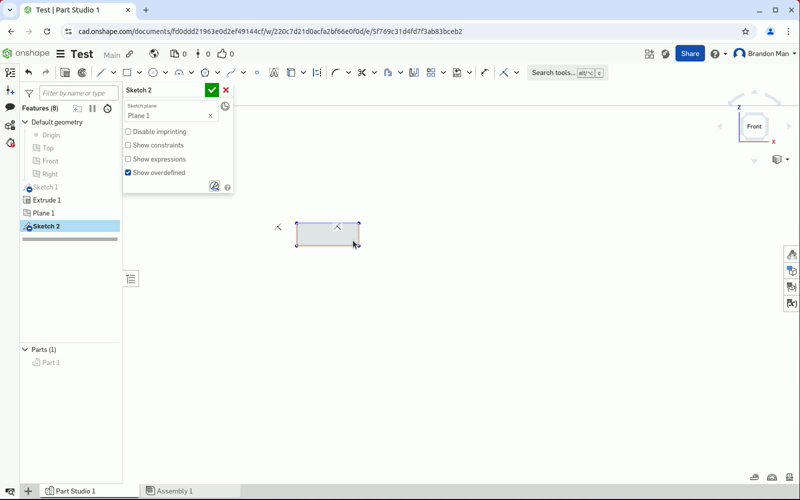
scroll(-6)
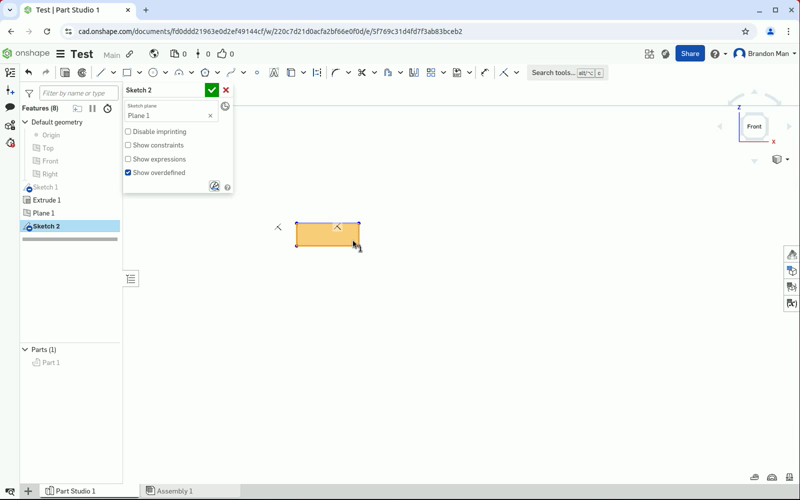
scroll(-6)
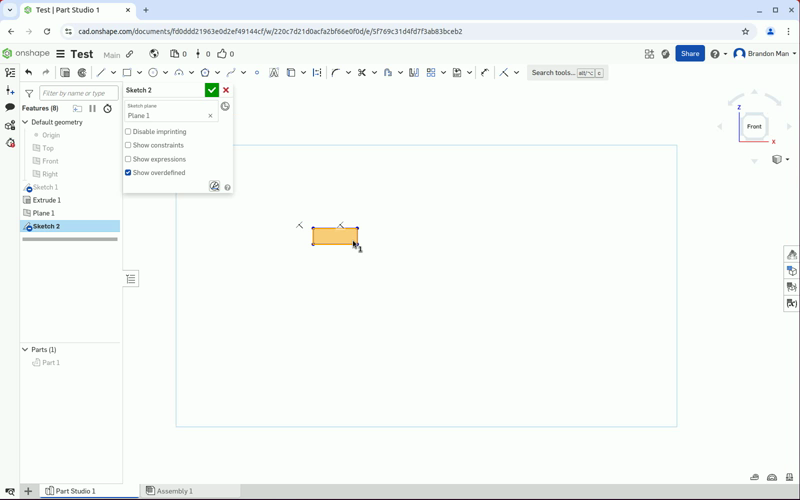
scroll(-6)
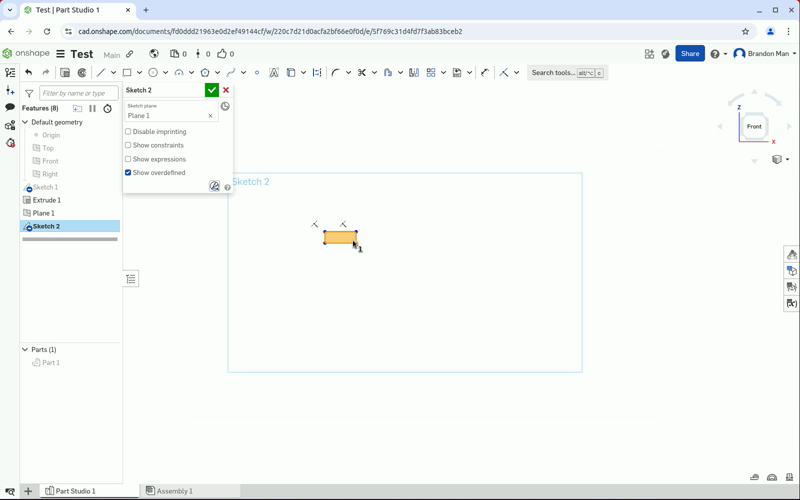
scroll(-6)
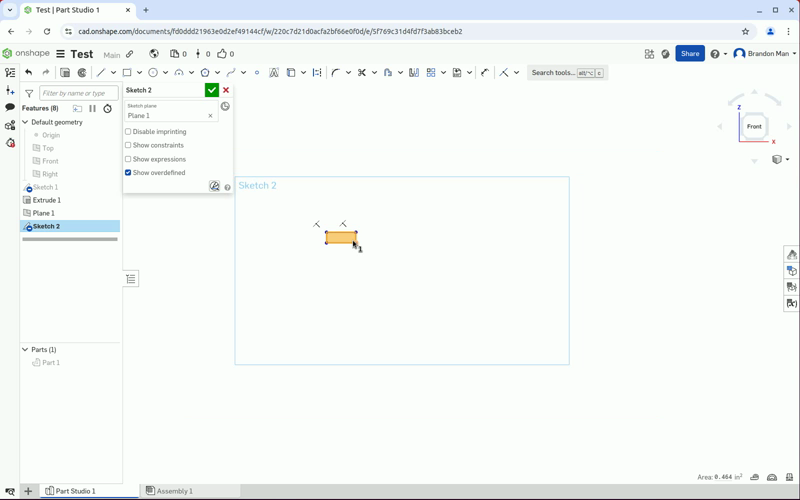
scroll(-6)
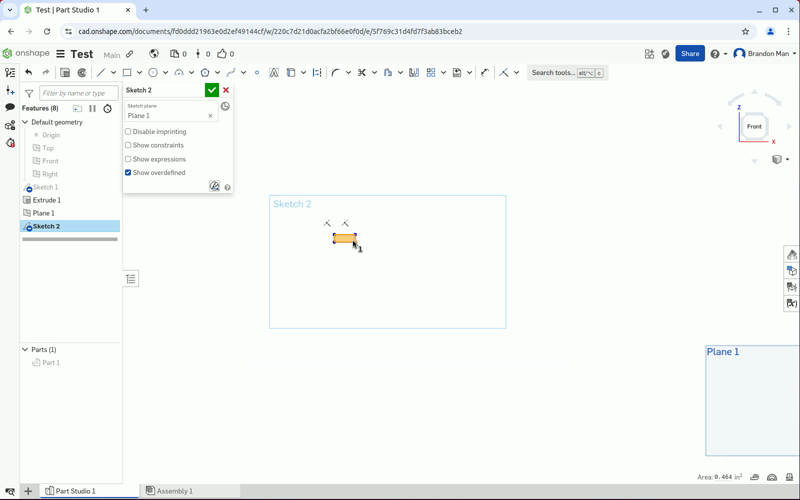
scroll(-6)
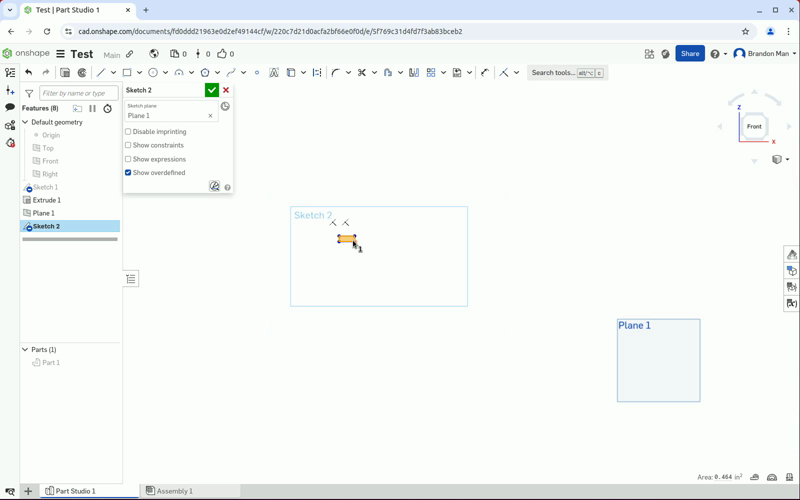
scroll(-6)
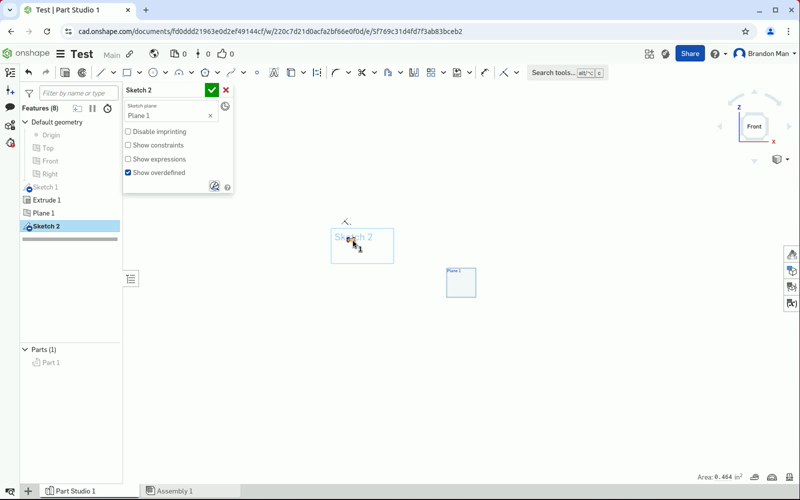
mouse_move(73, 352)
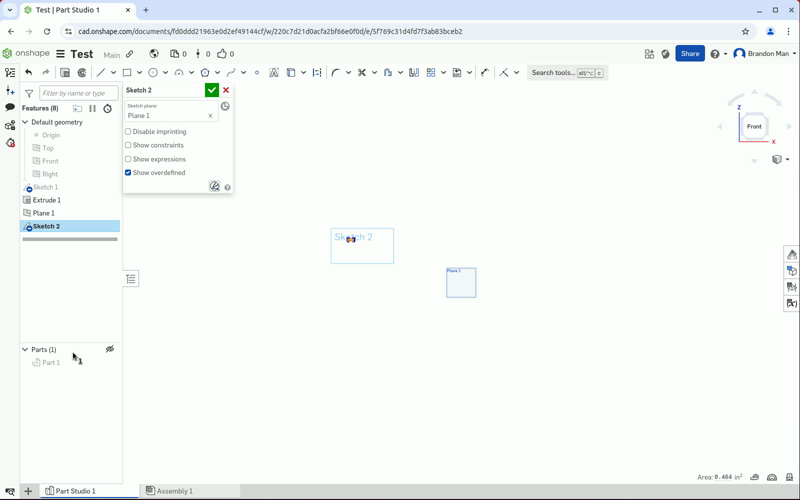
key(shift+y)
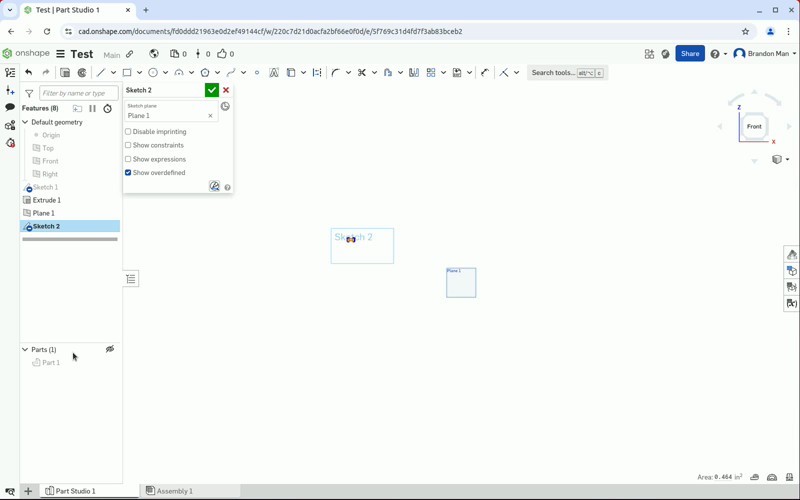
key(shift+e)
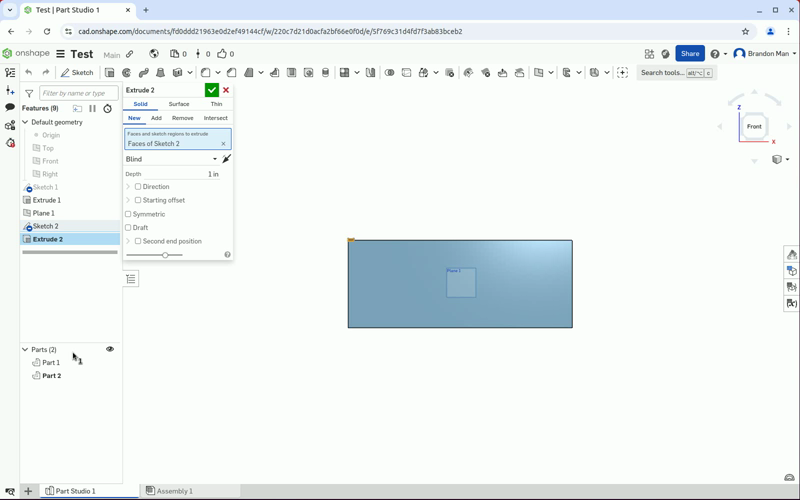
mouse_move(143, 106)
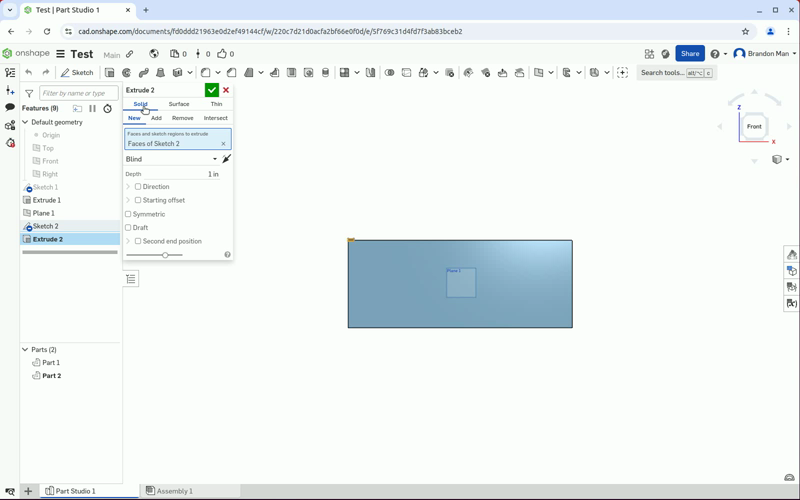
click(143, 106)
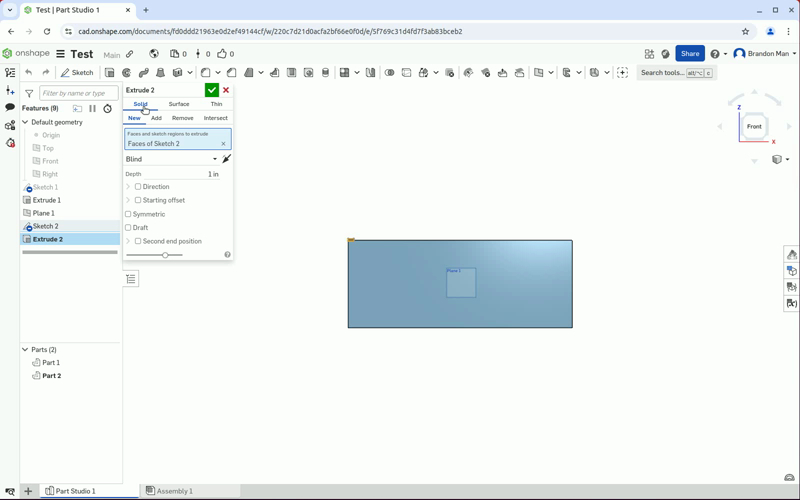
mouse_move(186, 120)
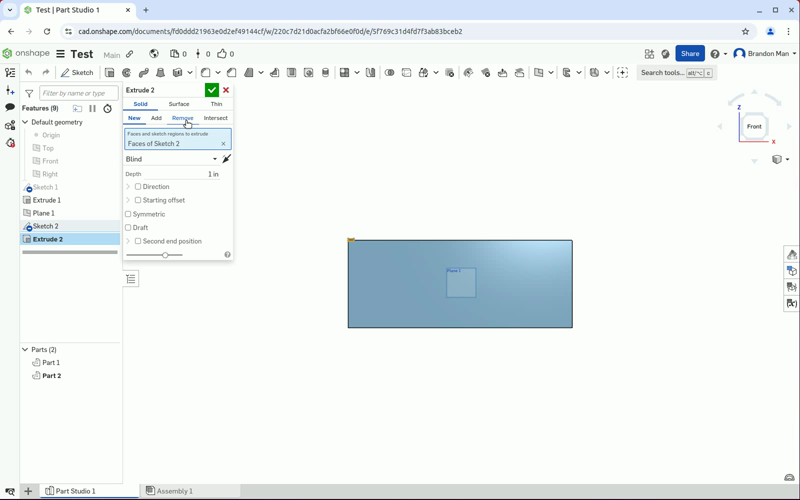
click(186, 120)
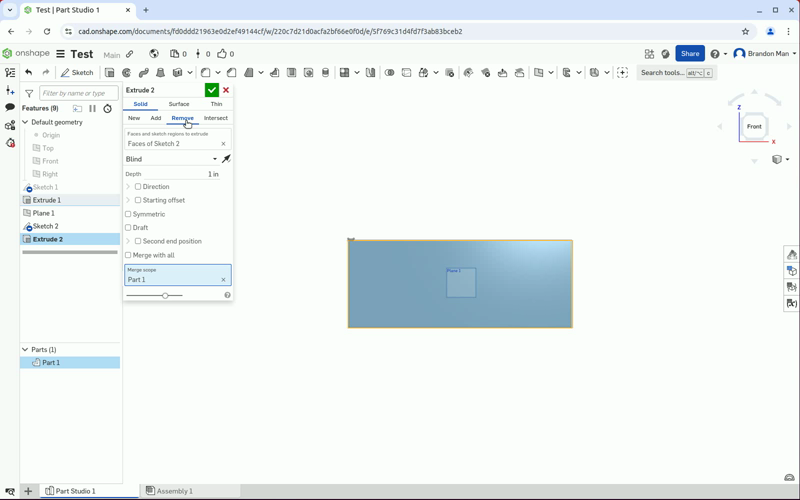
key(tab, 4)
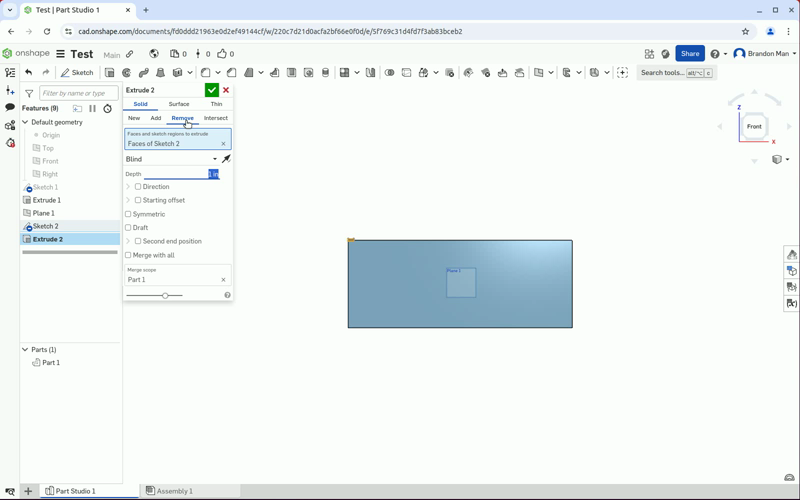
text(4.814)
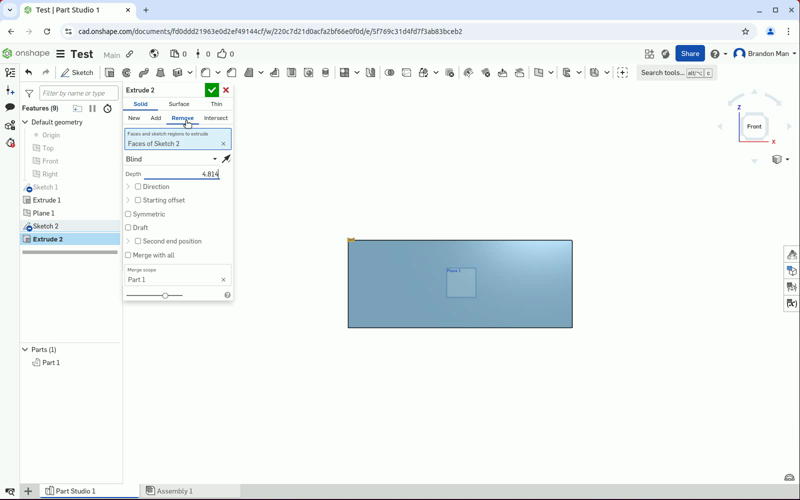
key(tab, 6)
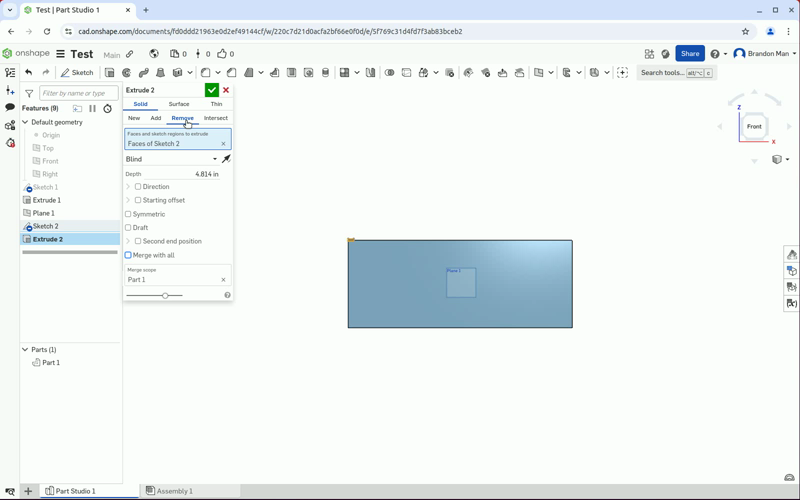
key(space)
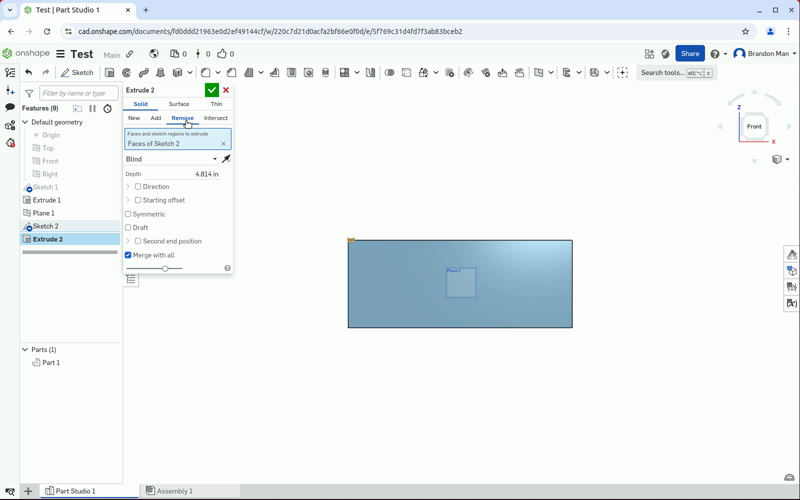
key(enter)
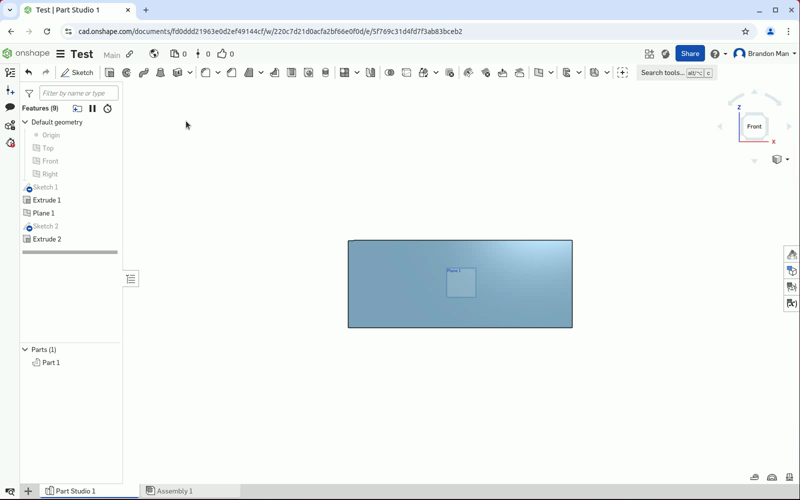
key(shift+h)
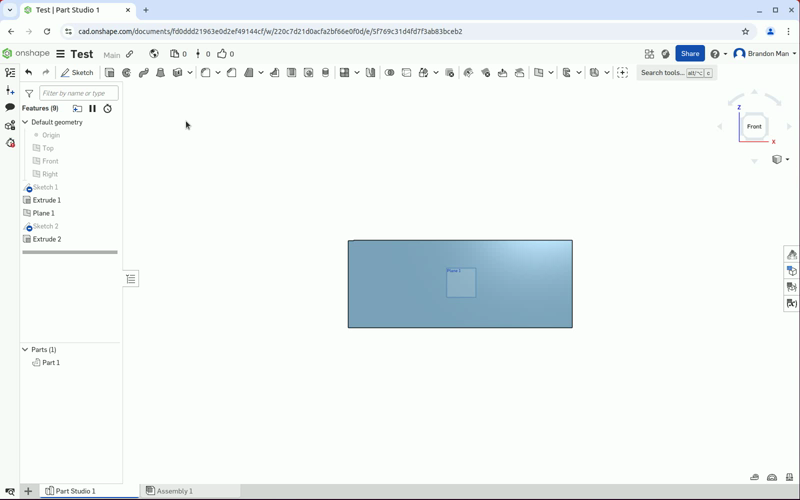
key(shift+h)
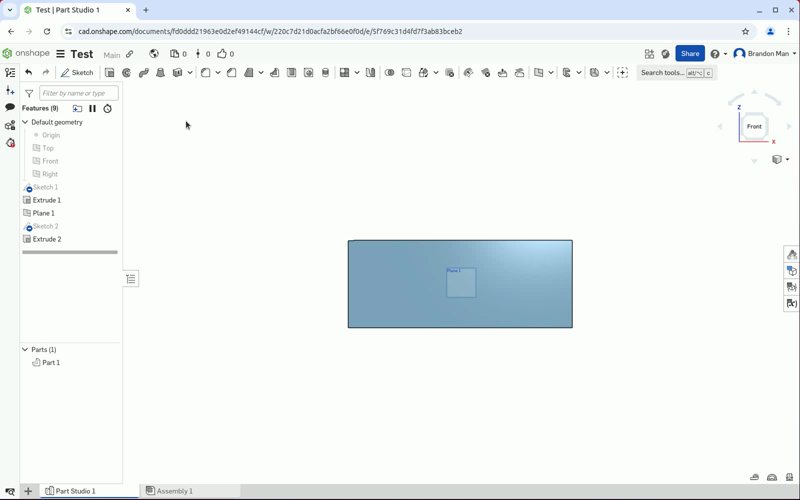
mouse_move(73, 189)
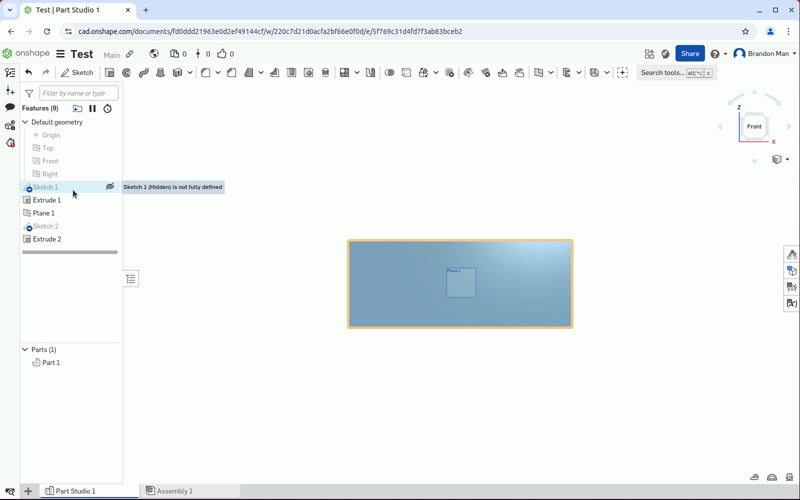
click(73, 189)
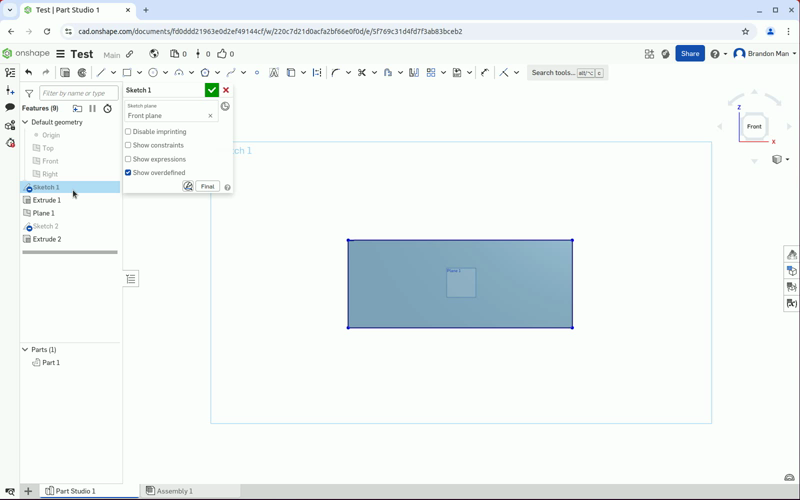
mouse_move(229, 92)
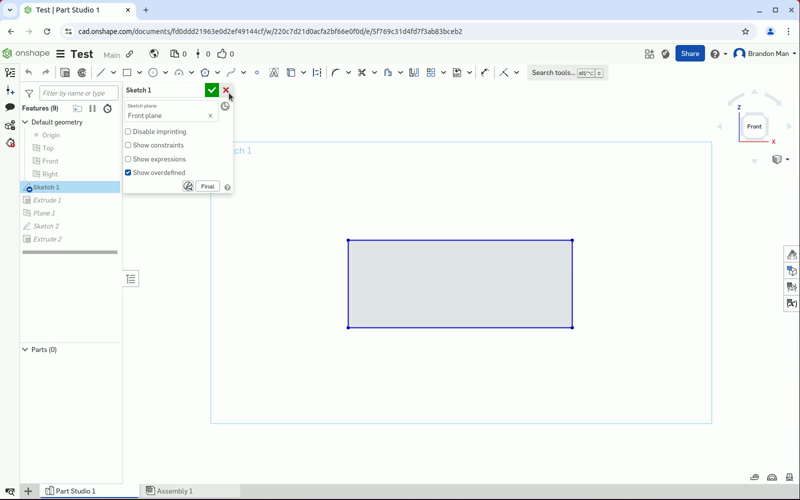
click(229, 92)
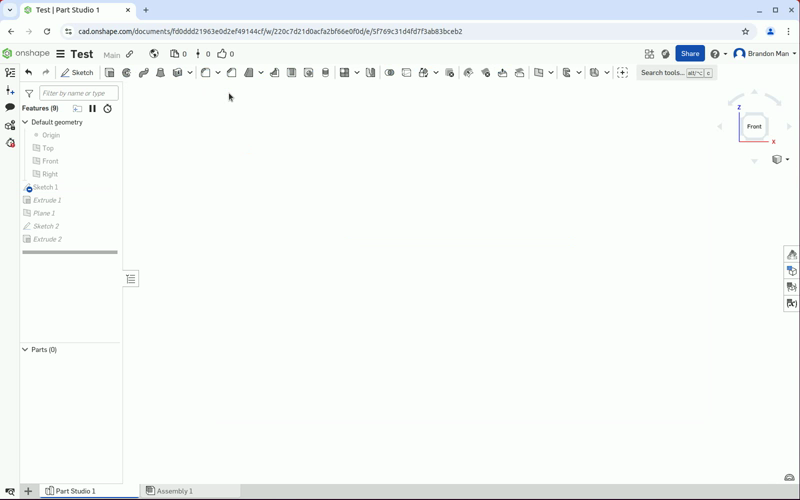
key(shift+s)
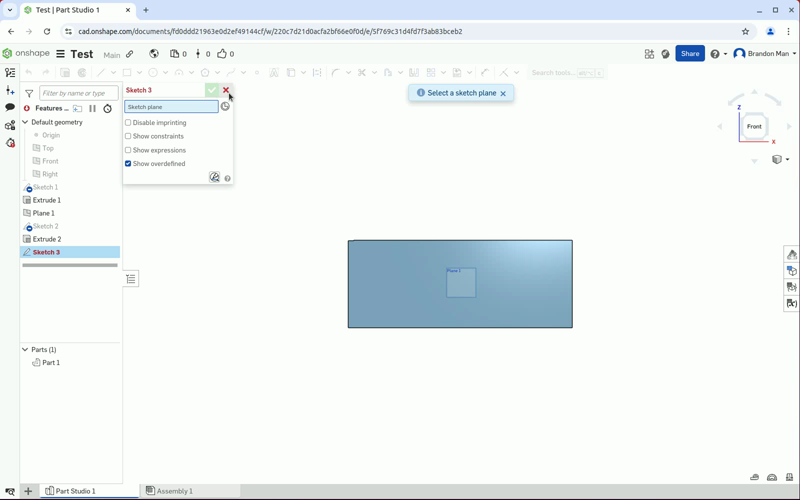
mouse_move(73, 215)
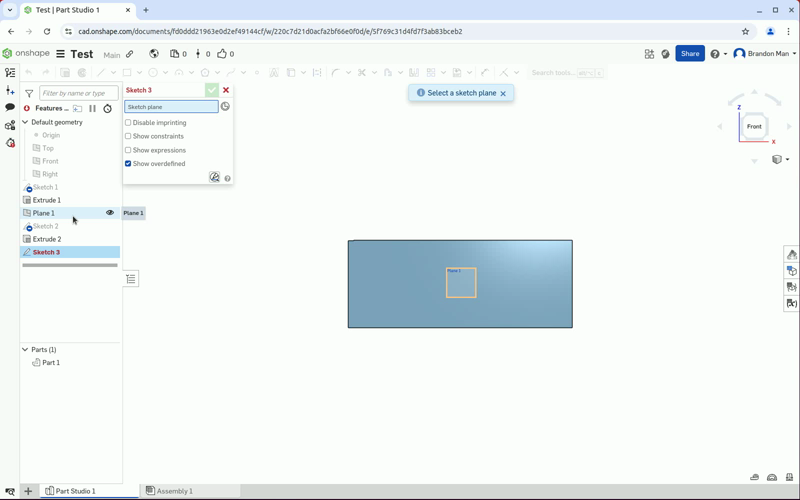
click(73, 215)
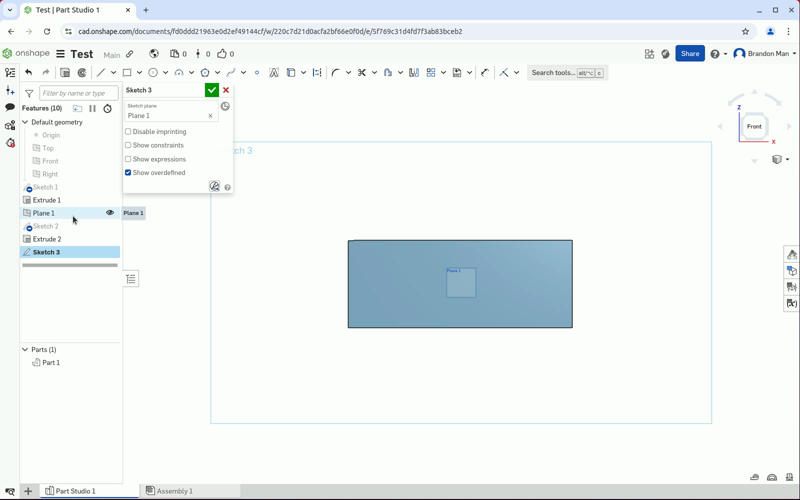
mouse_move(73, 352)
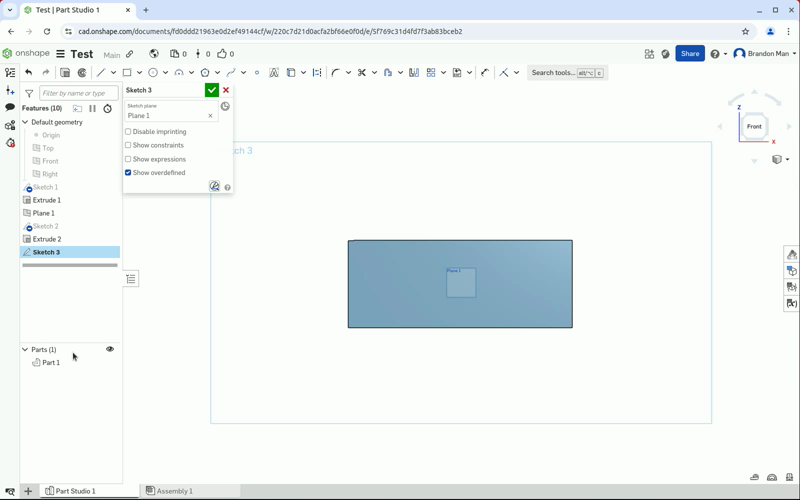
key(y)
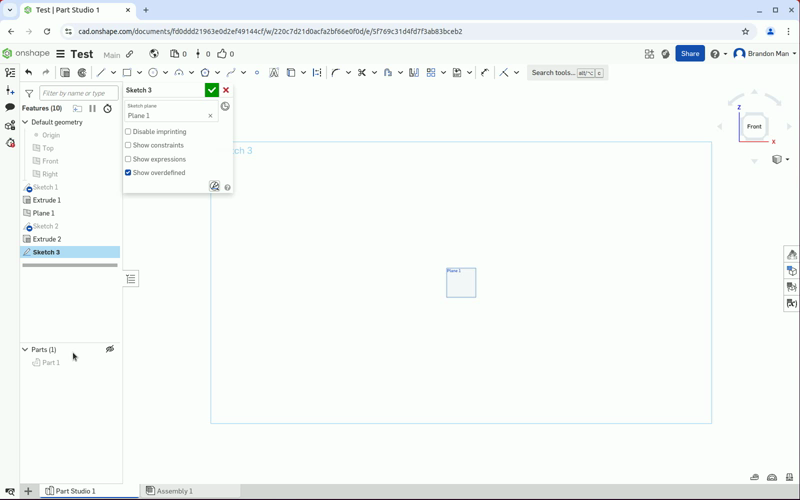
key(l)
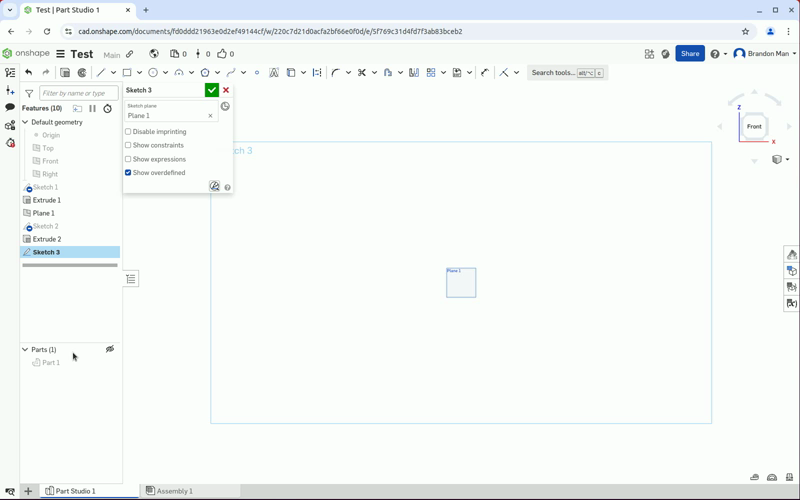
key_down(shift)
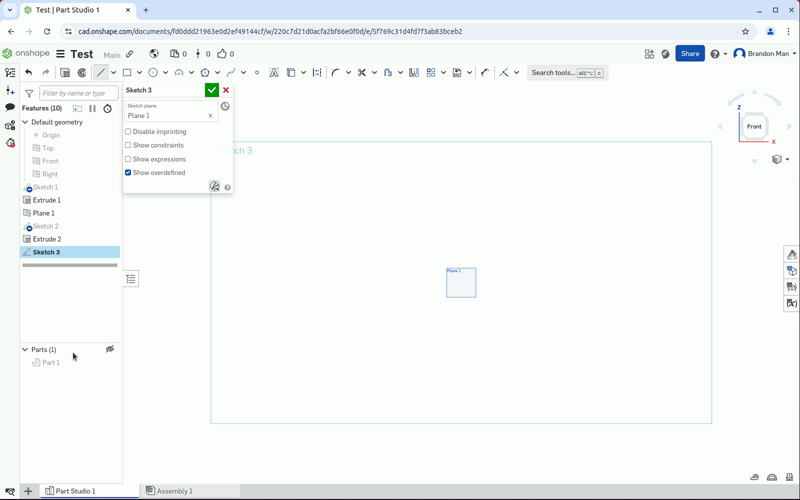
mouse_move(568, 240)
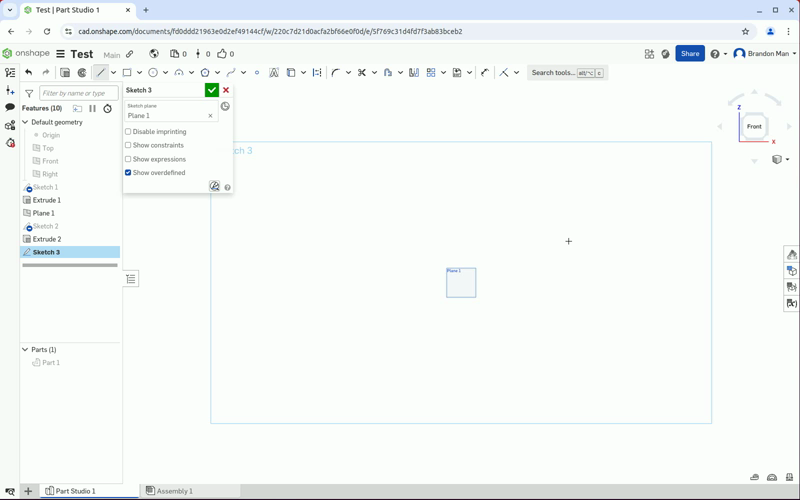
click(568, 240)
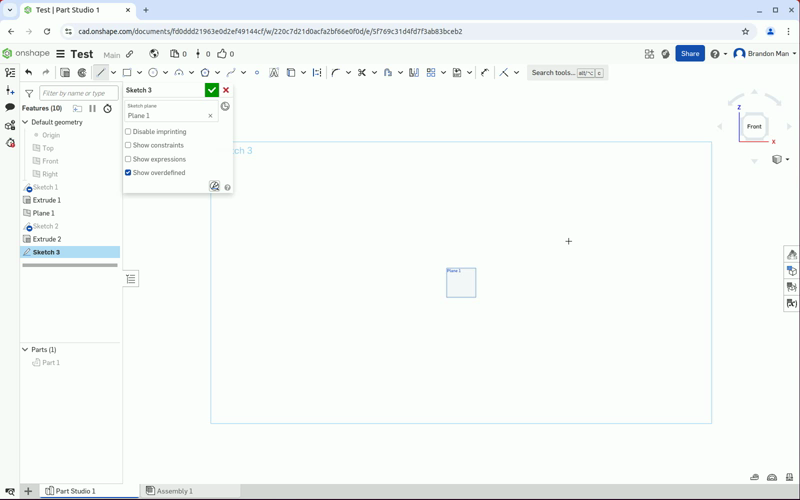
key_up(shift)
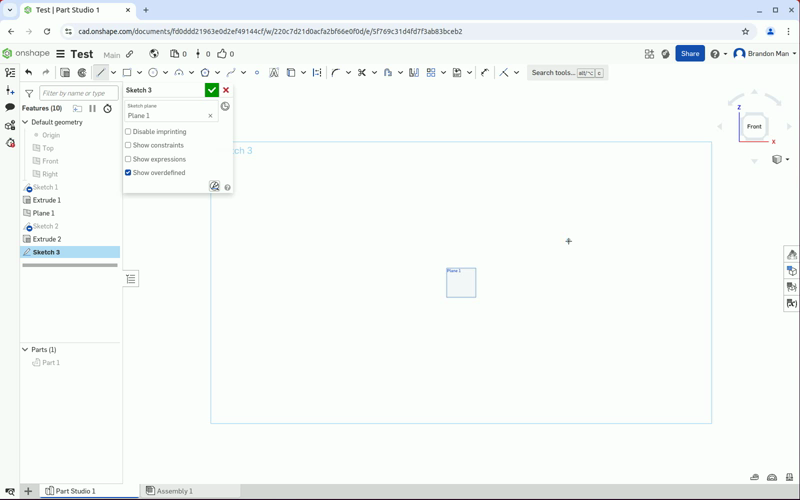
key_down(shift)
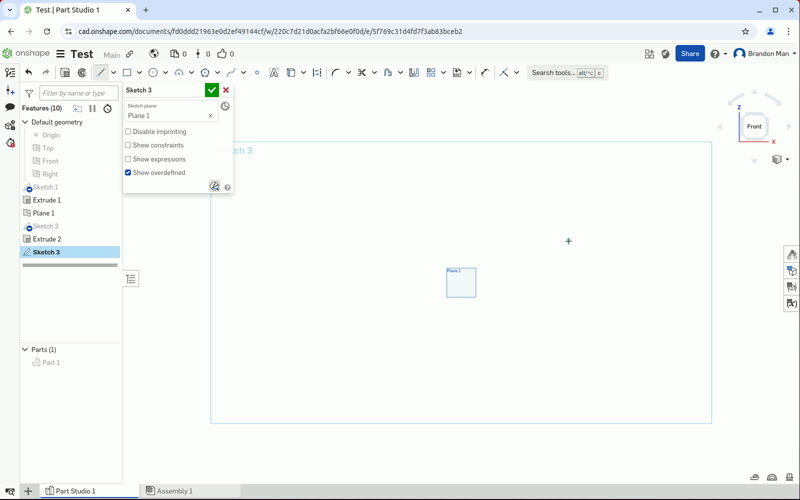
mouse_move(589, 240)
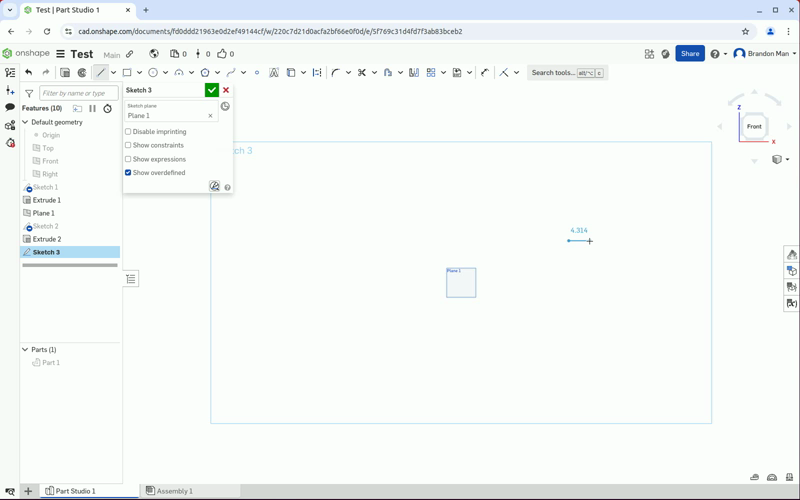
mouse_move(574, 240)
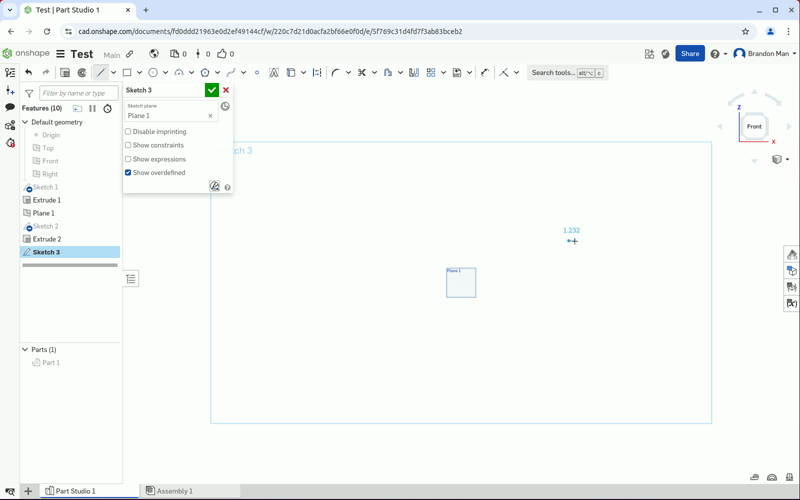
scroll(6)
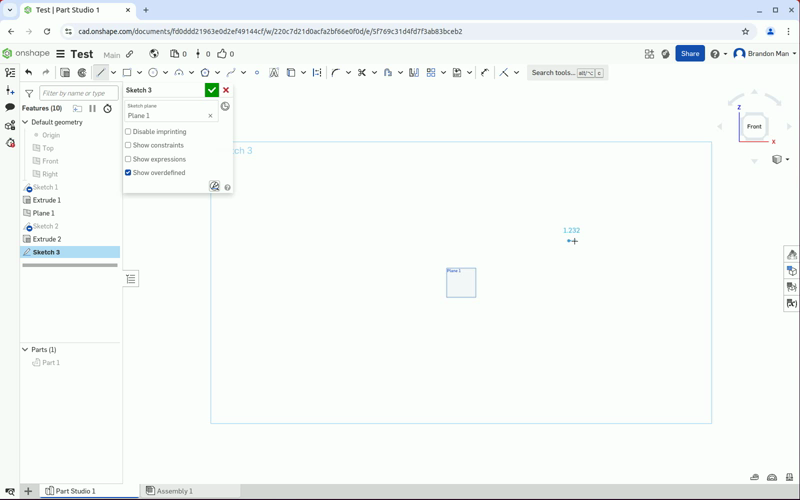
scroll(6)
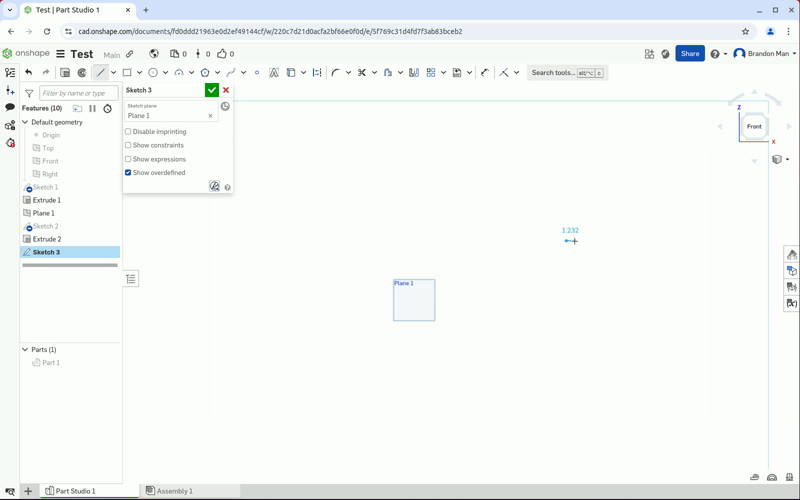
scroll(6)
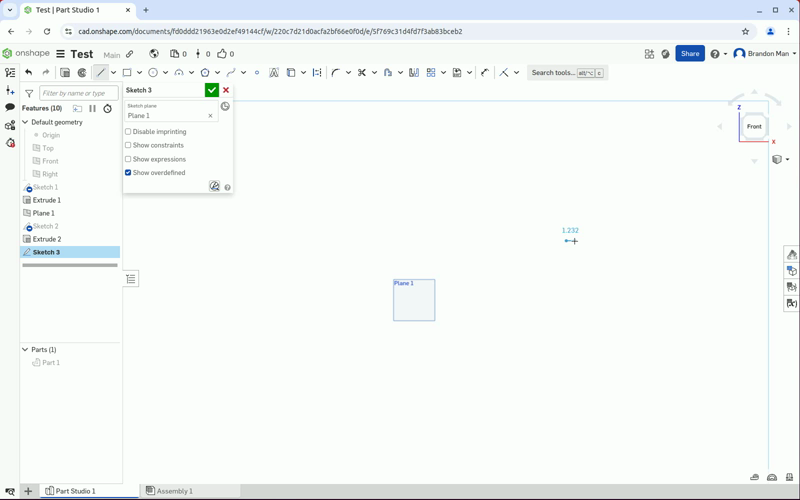
scroll(6)
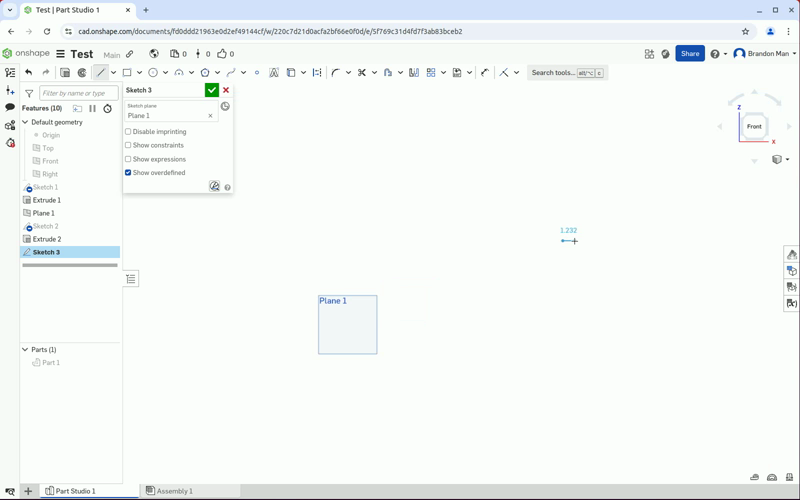
scroll(6)
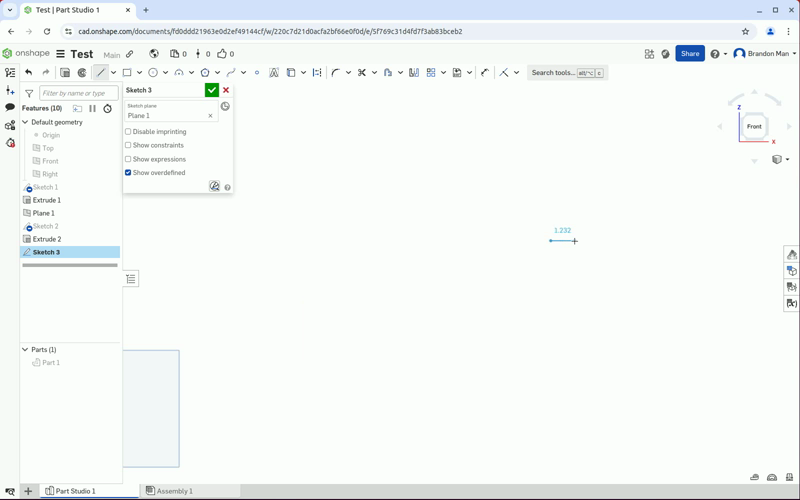
scroll(6)
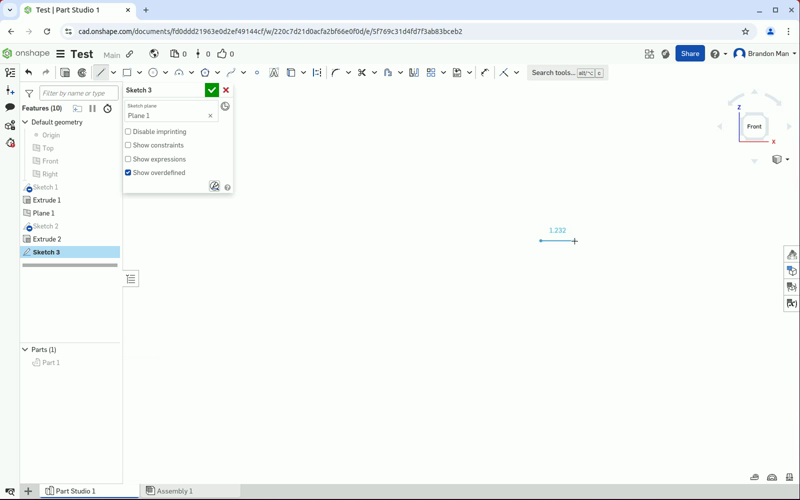
scroll(6)
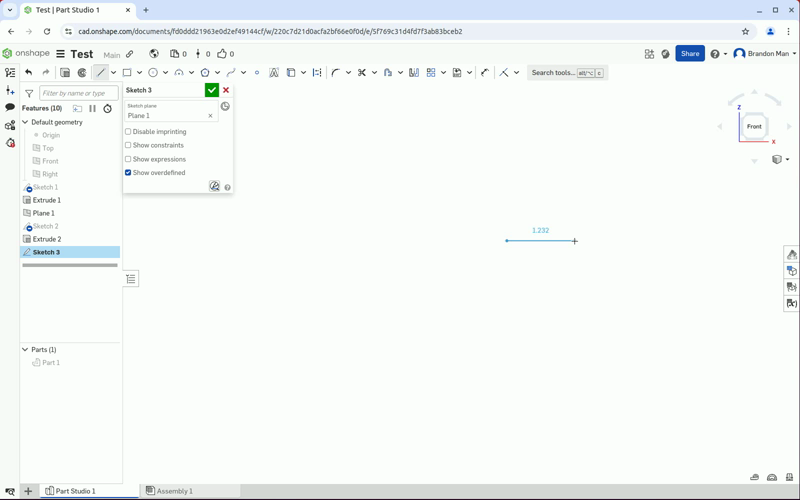
click(574, 240)
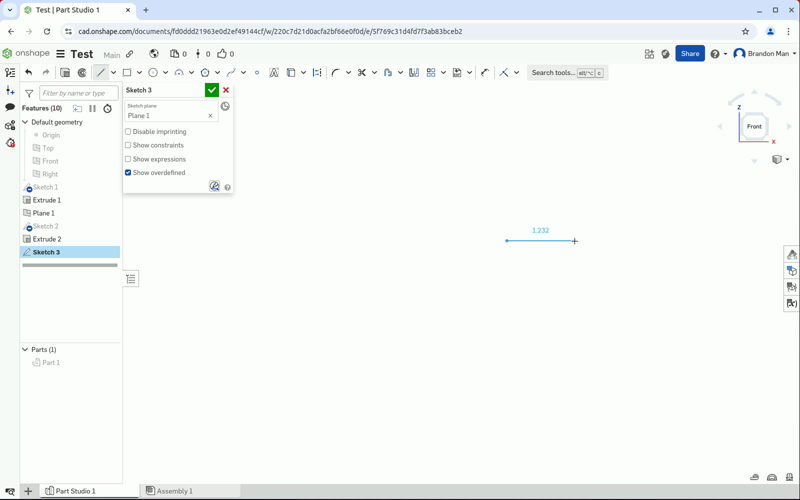
scroll(-6)
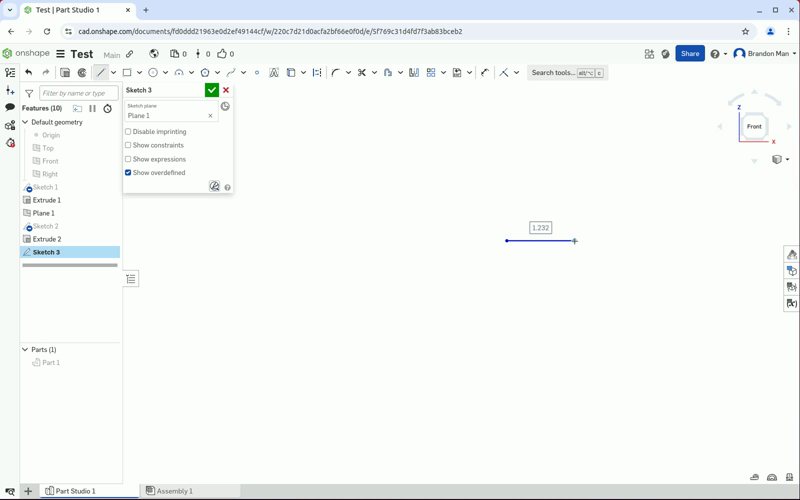
scroll(-6)
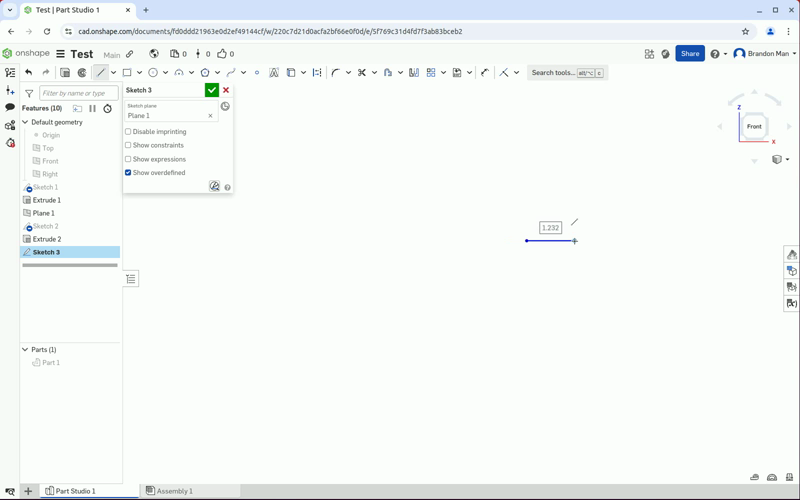
scroll(-6)
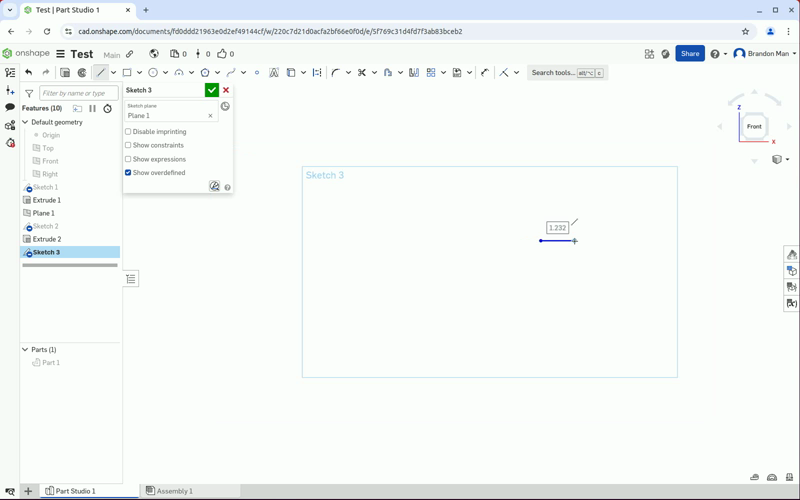
scroll(-6)
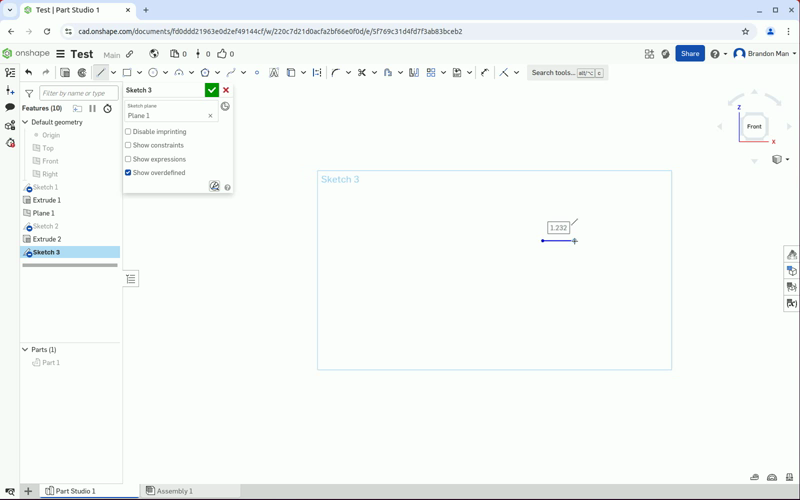
scroll(-6)
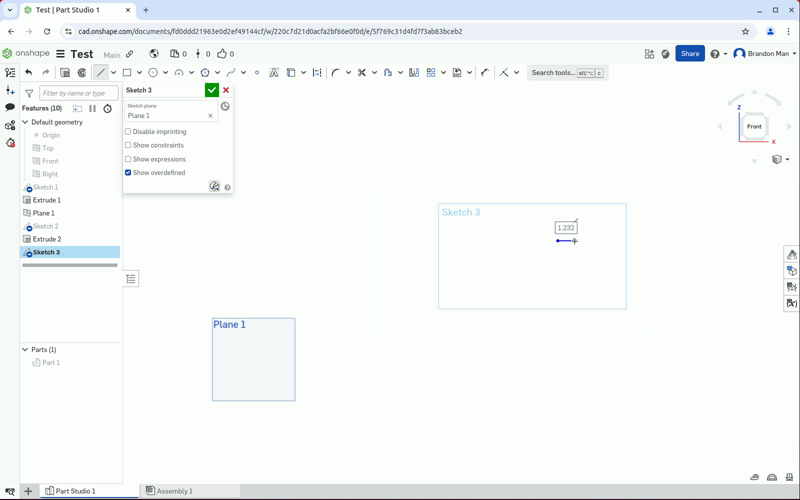
scroll(-6)
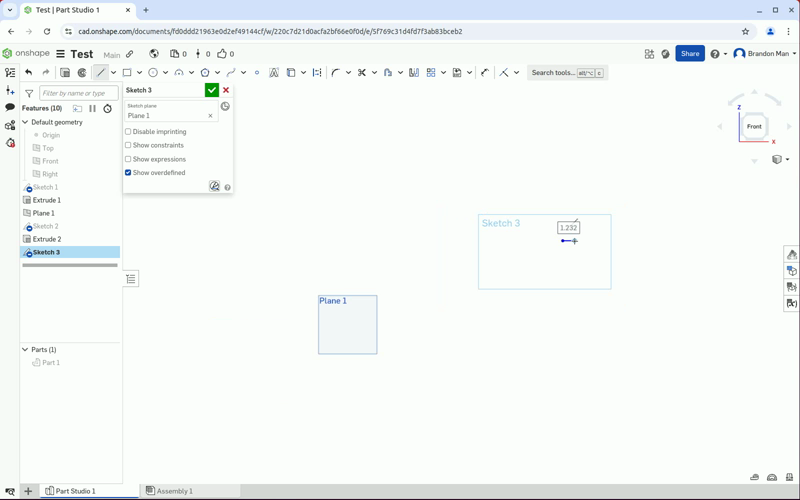
scroll(-6)
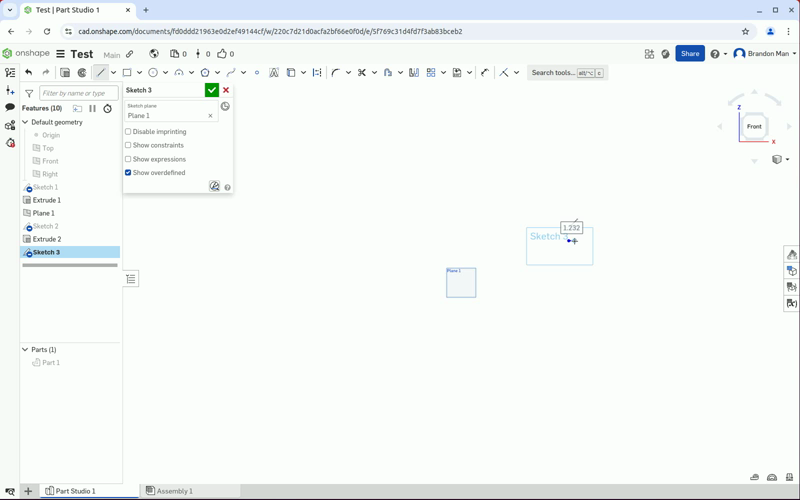
key_up(shift)
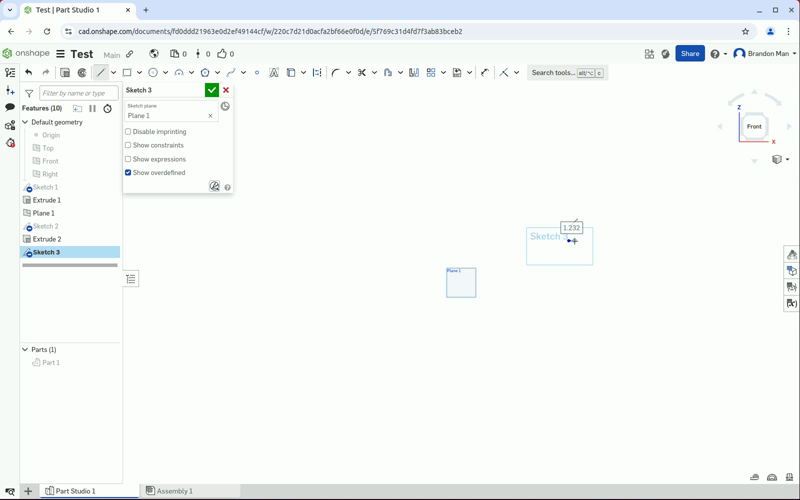
key_down(shift)
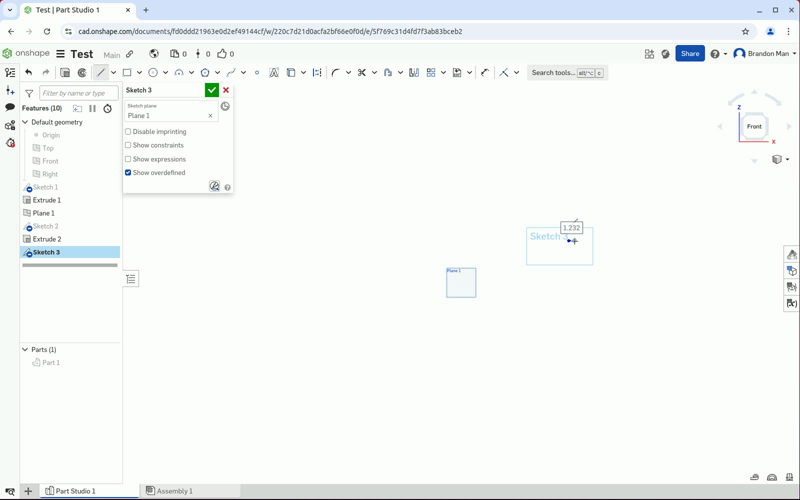
mouse_move(589, 240)
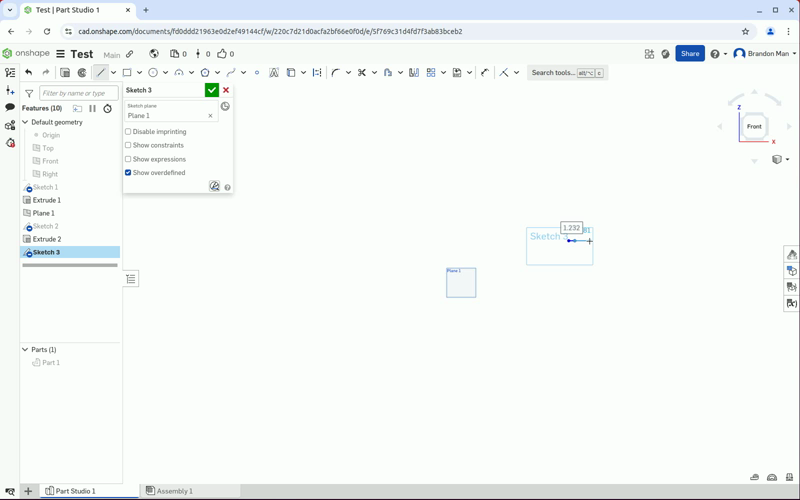
mouse_move(574, 238)
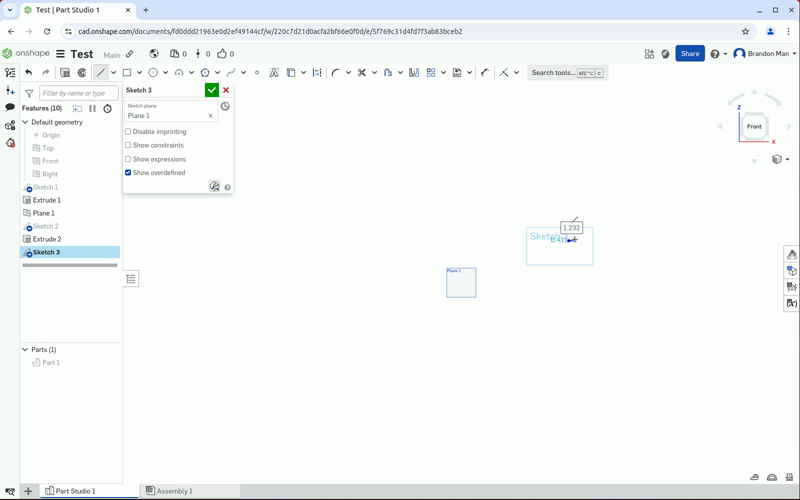
scroll(6)
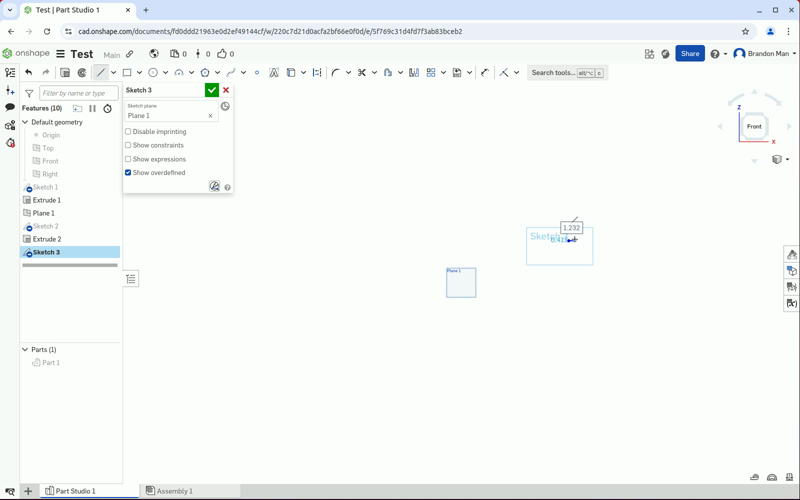
scroll(6)
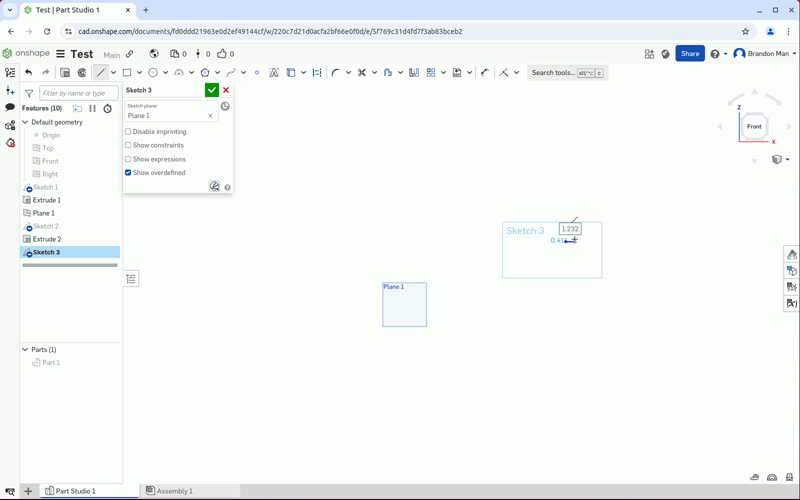
scroll(6)
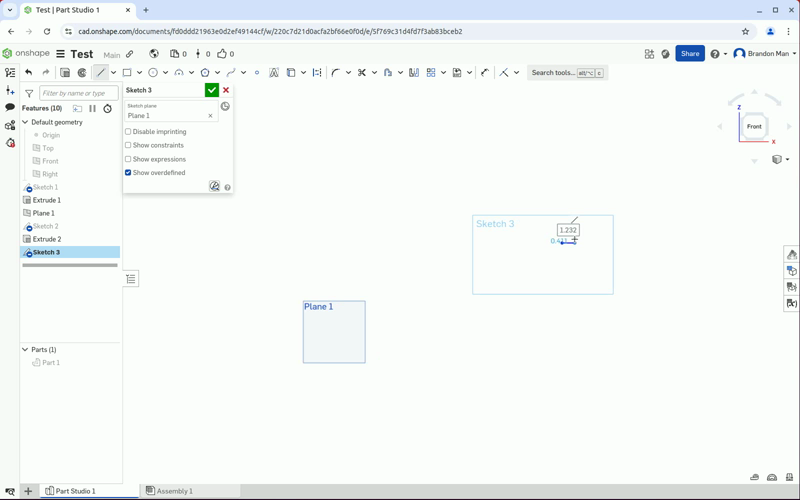
scroll(6)
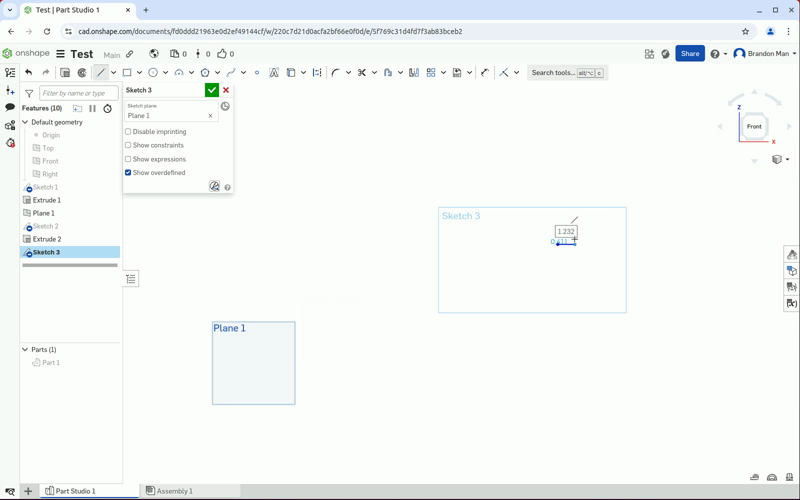
scroll(6)
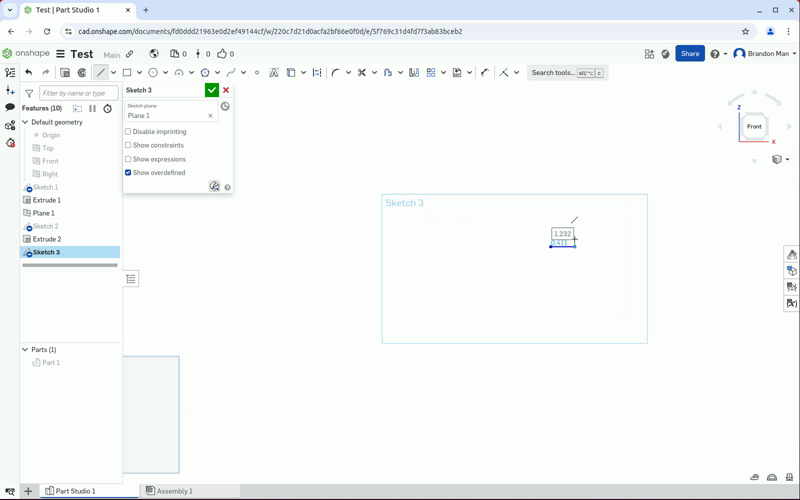
scroll(6)
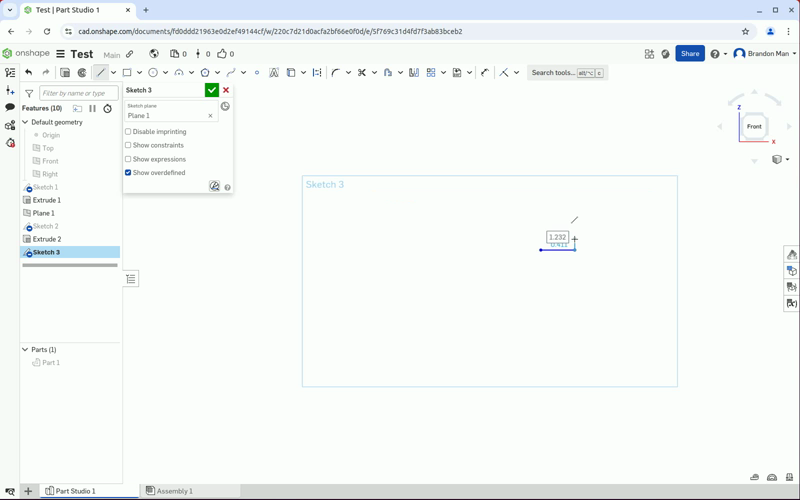
scroll(6)
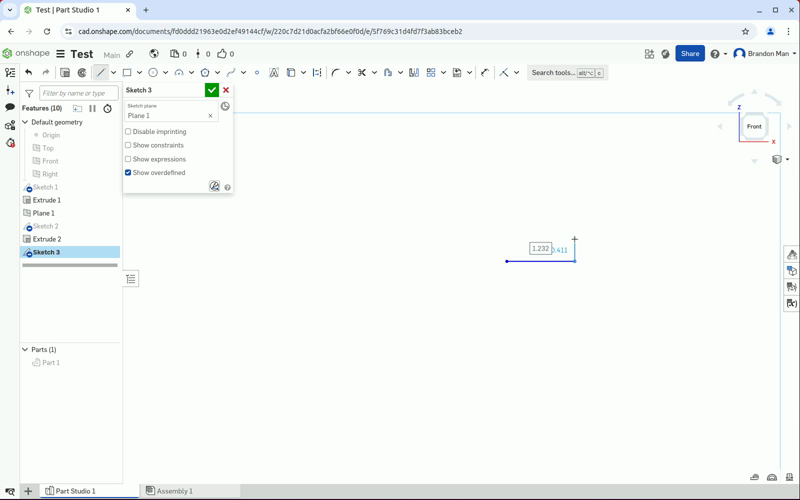
click(574, 238)
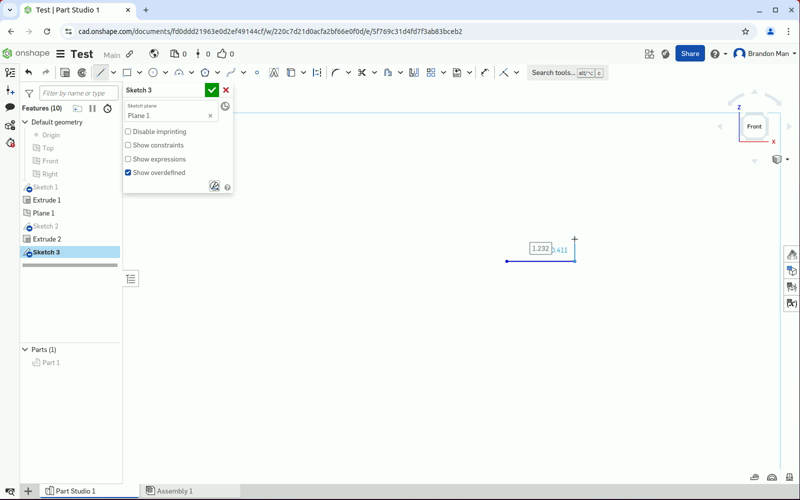
scroll(-6)
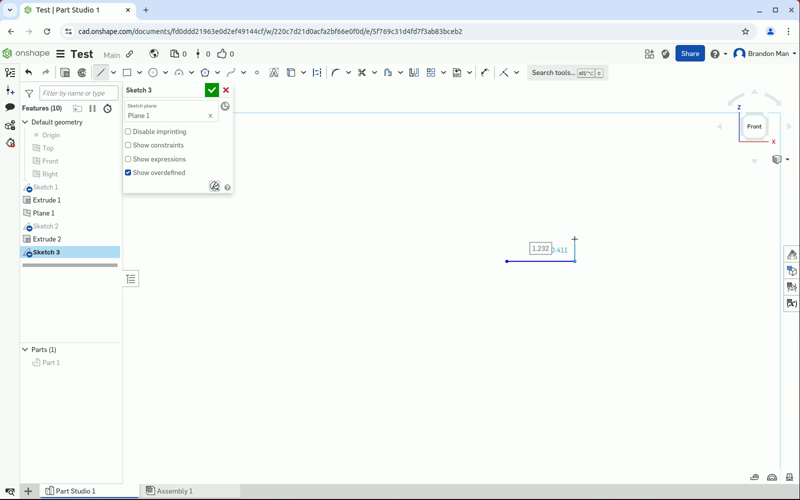
scroll(-6)
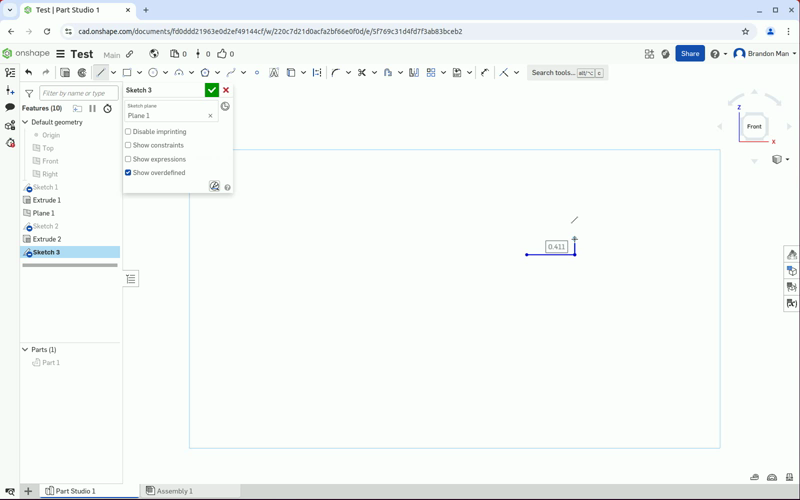
scroll(-6)
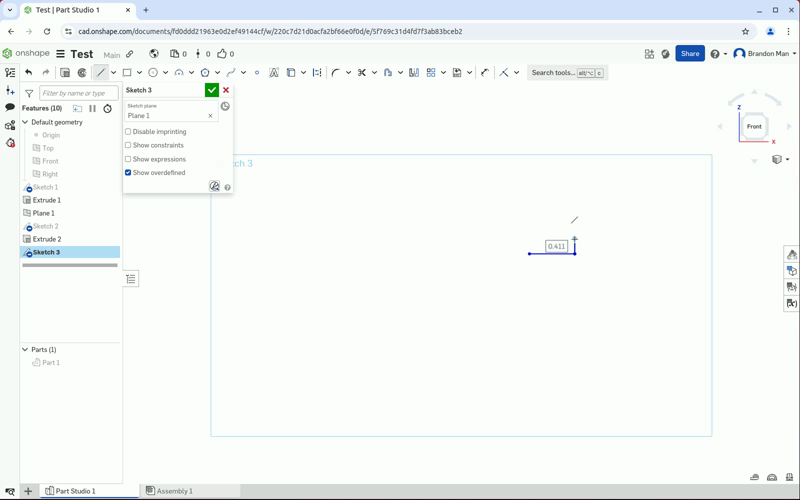
scroll(-6)
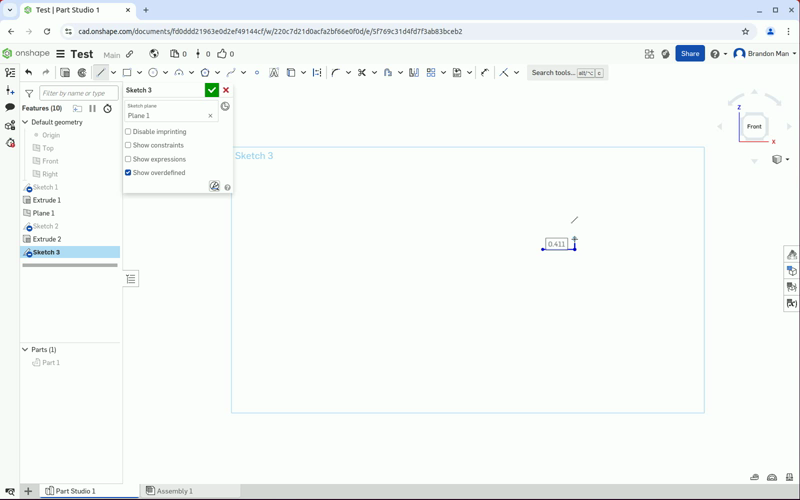
scroll(-6)
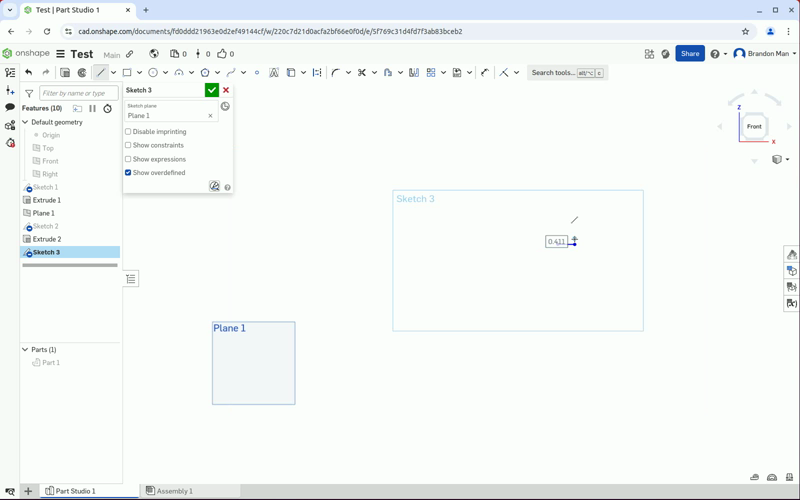
scroll(-6)
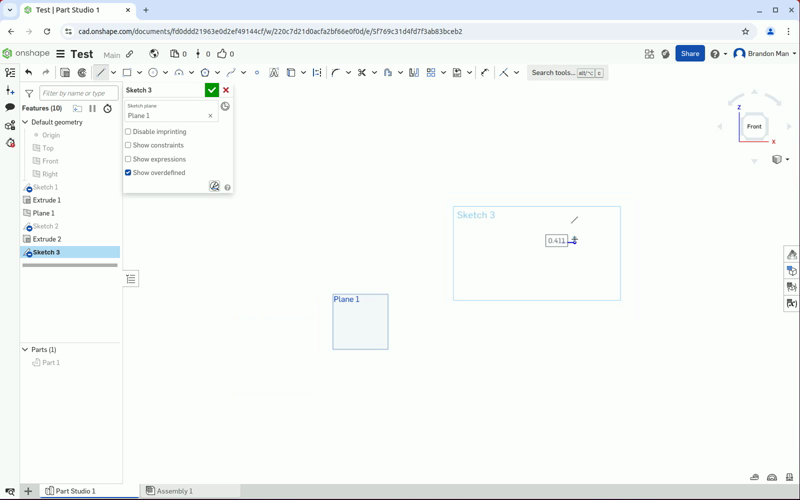
scroll(-6)
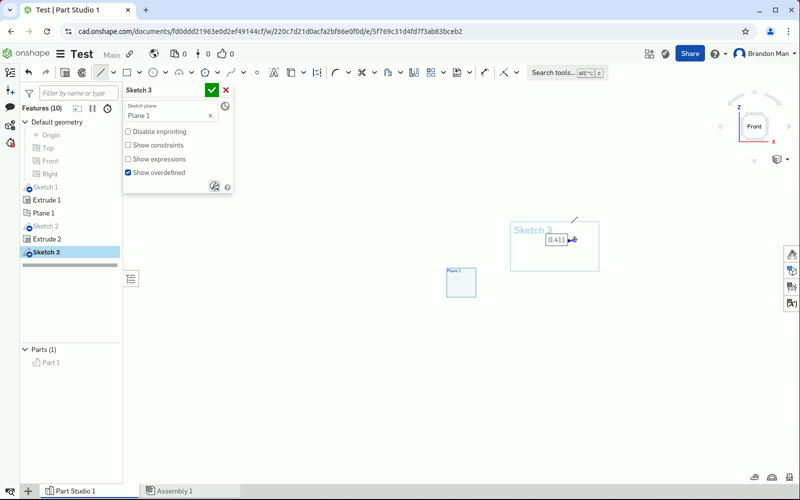
key_up(shift)
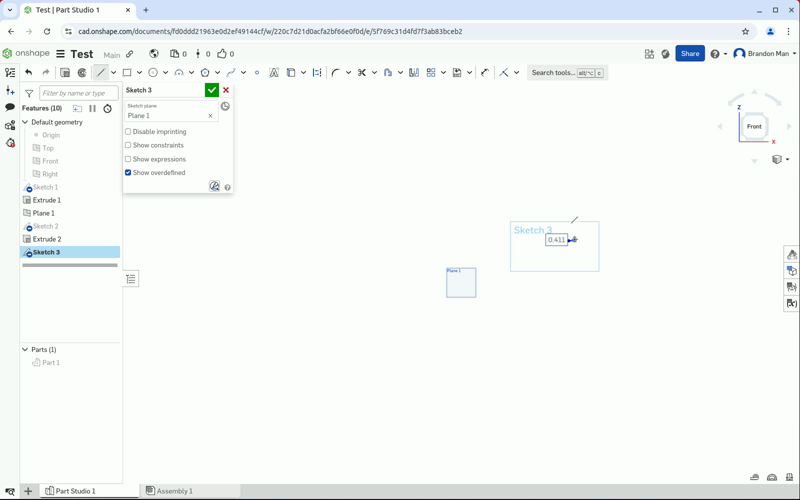
key_down(shift)
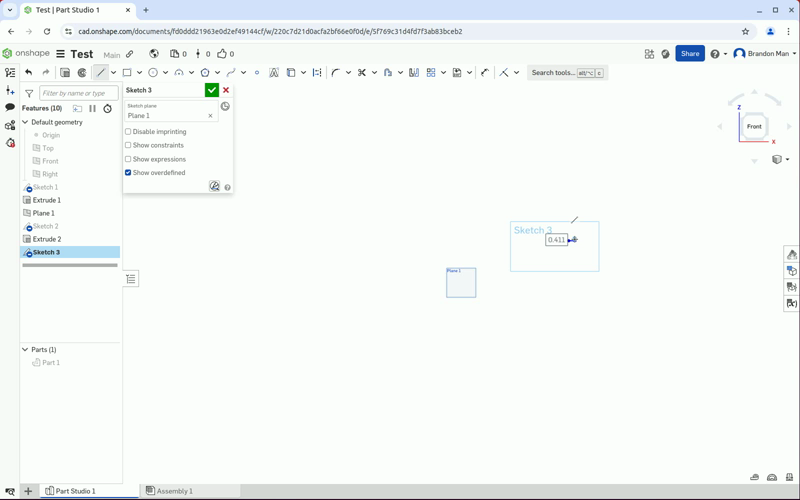
mouse_move(589, 238)
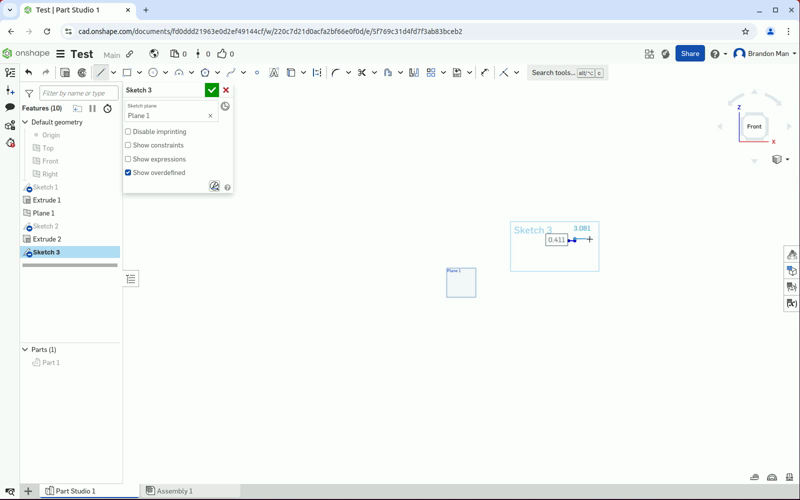
mouse_move(568, 238)
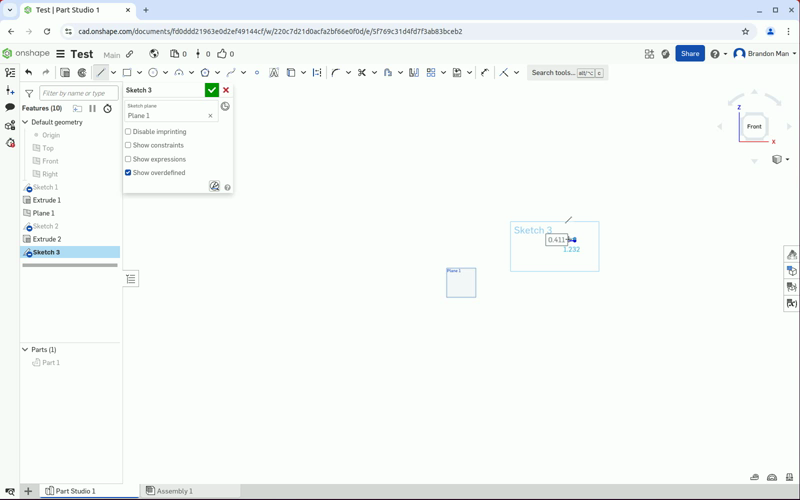
scroll(6)
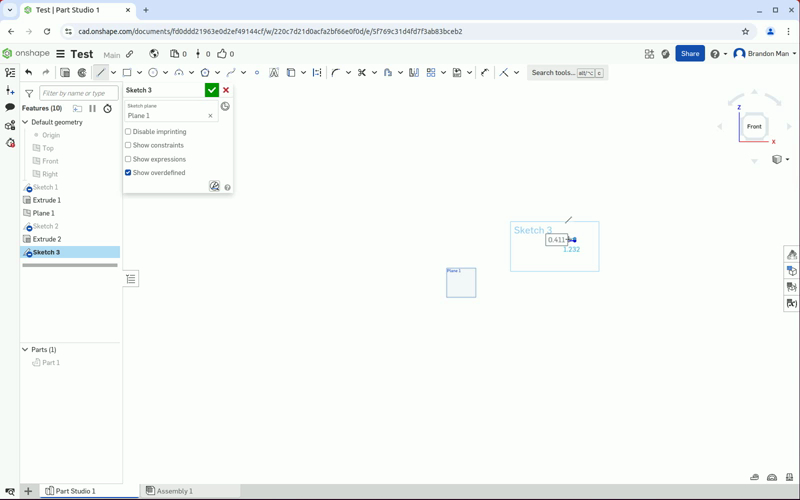
scroll(6)
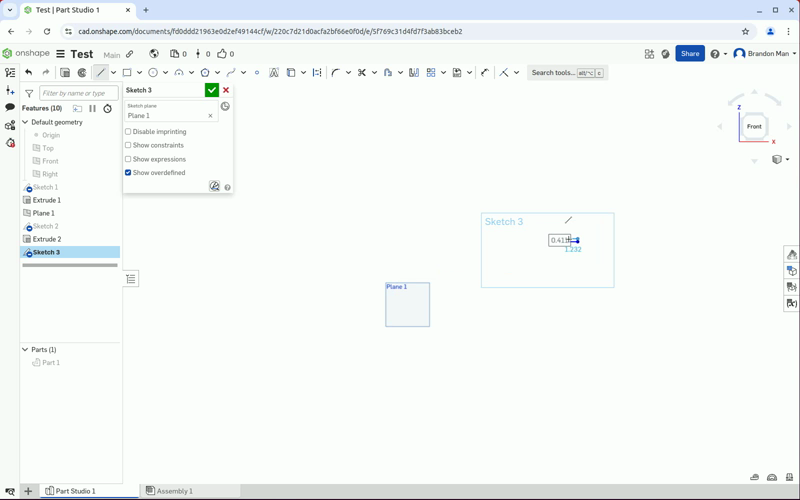
scroll(6)
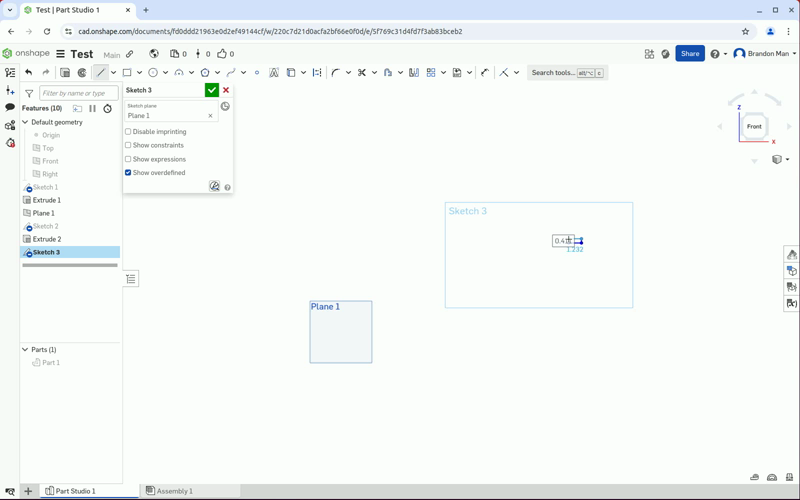
scroll(6)
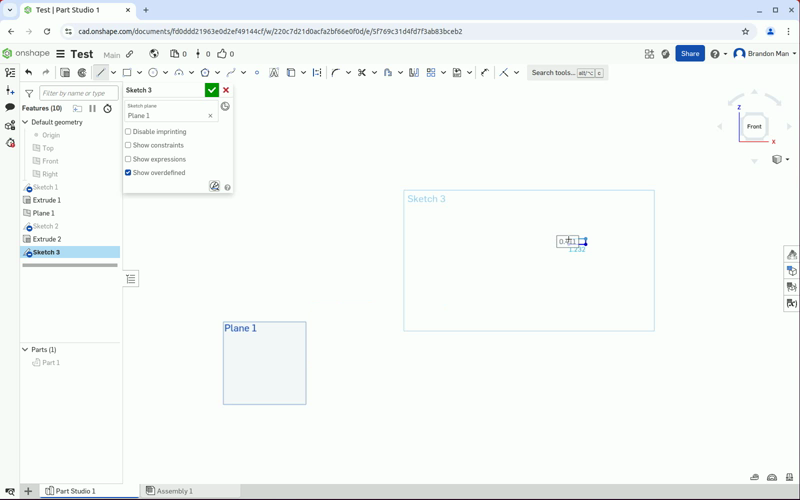
scroll(6)
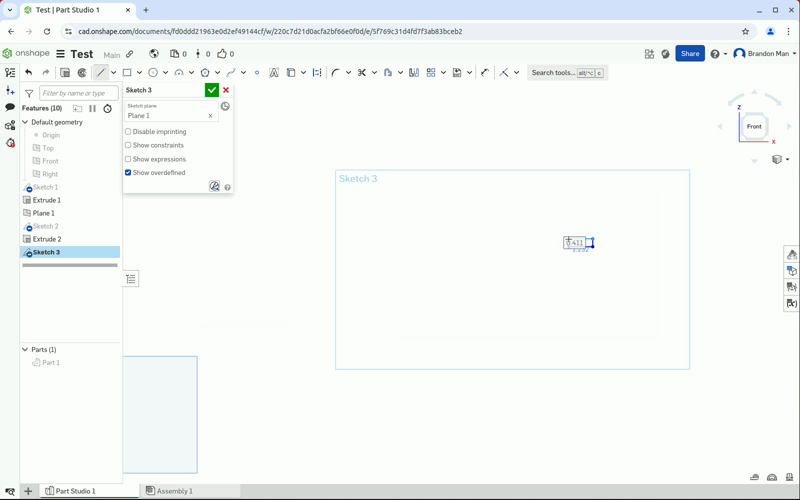
scroll(6)
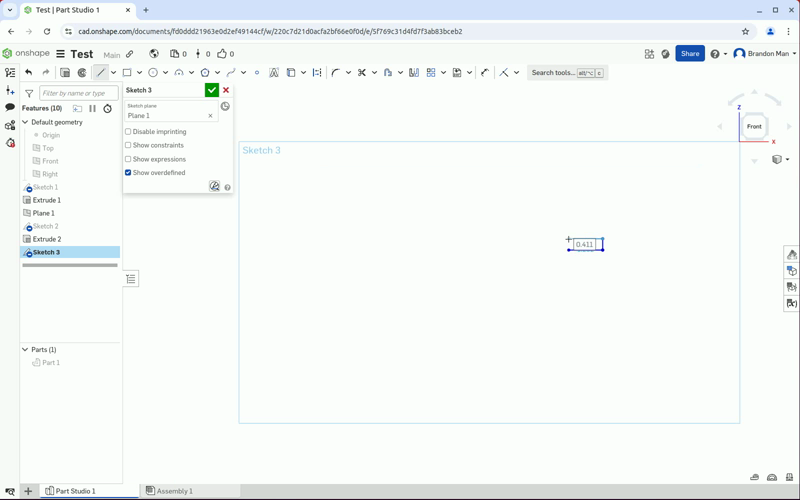
scroll(6)
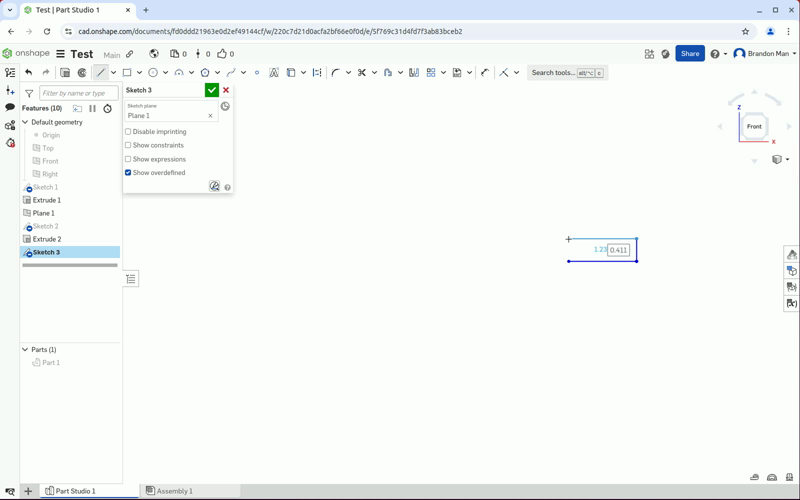
click(568, 238)
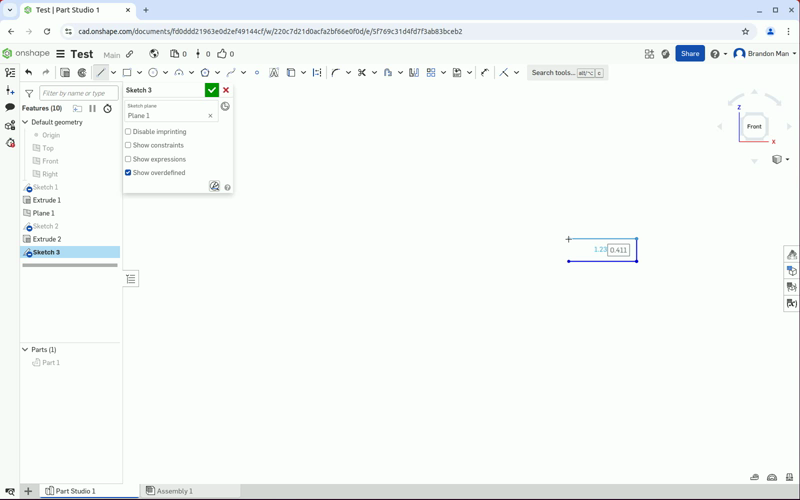
scroll(-6)
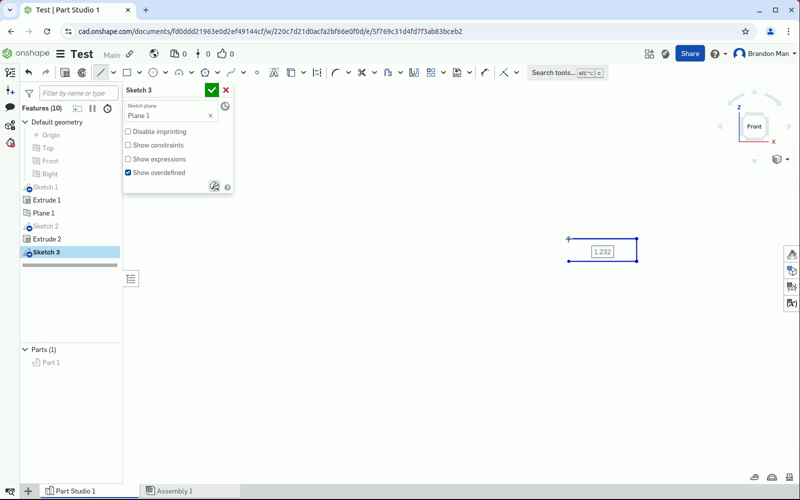
scroll(-6)
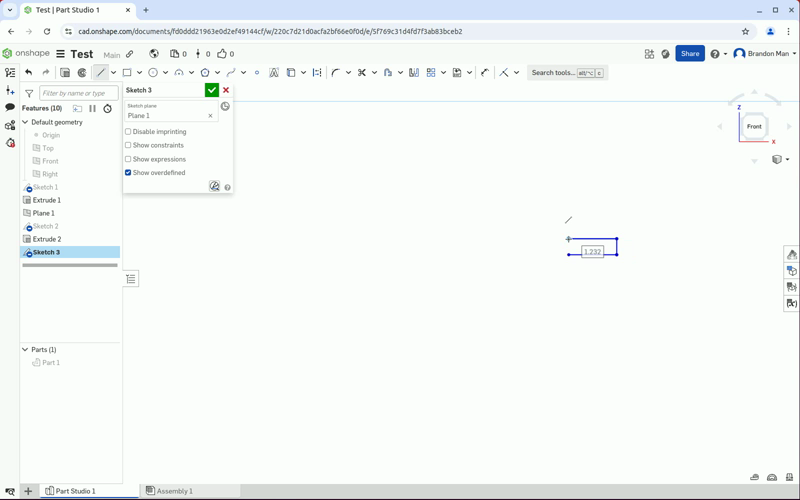
scroll(-6)
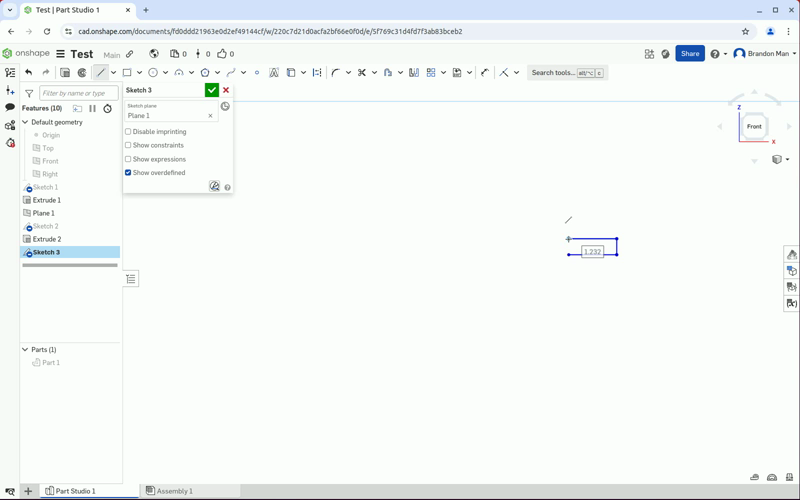
scroll(-6)
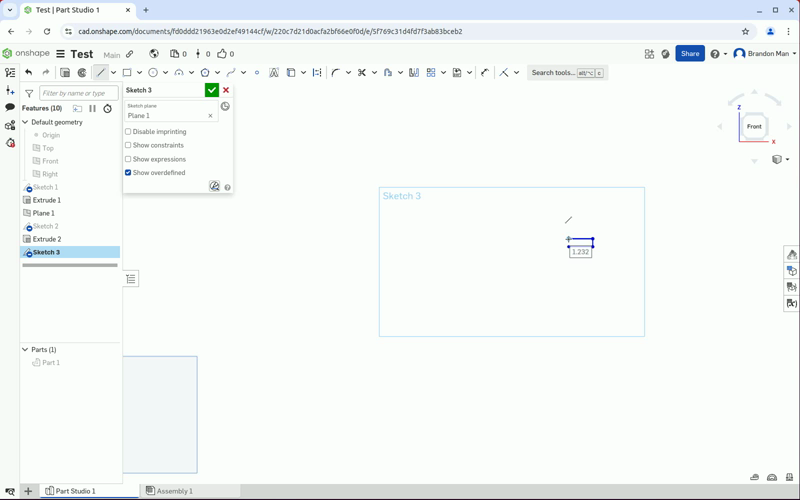
scroll(-6)
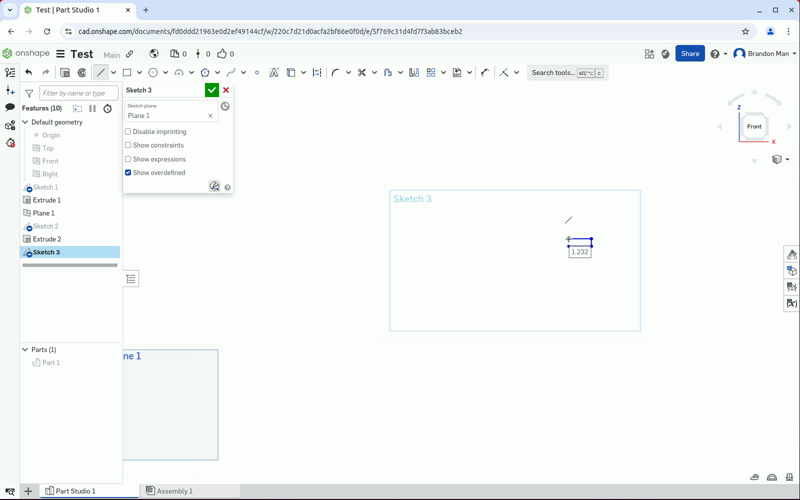
scroll(-6)
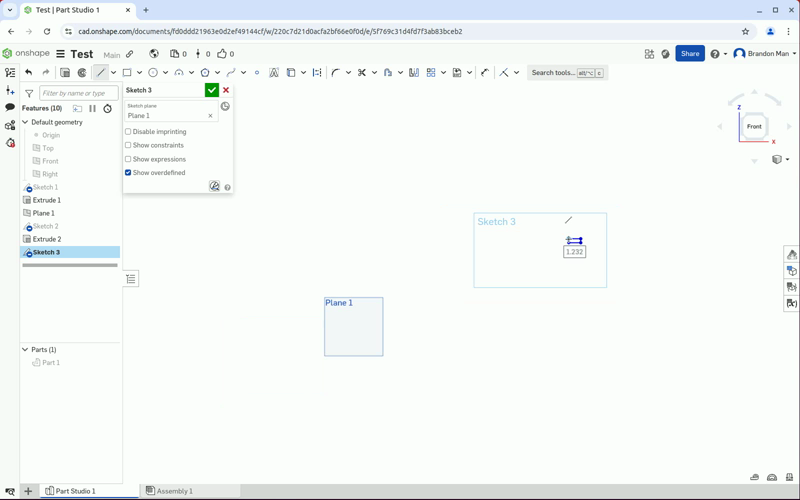
scroll(-6)
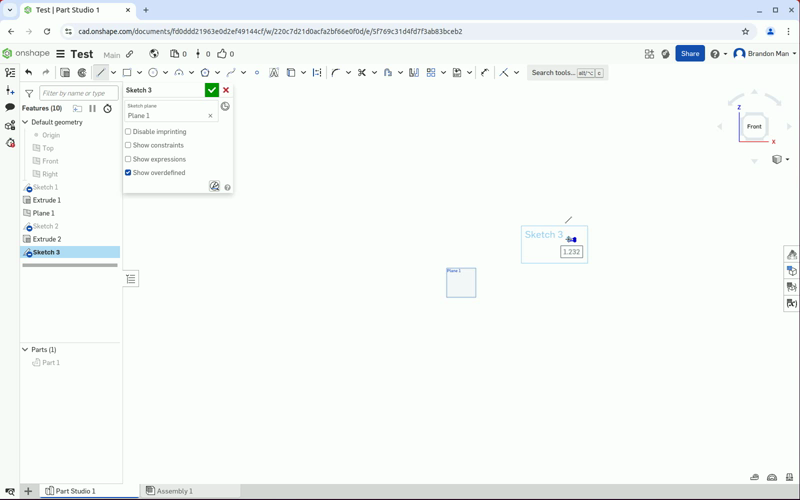
key_up(shift)
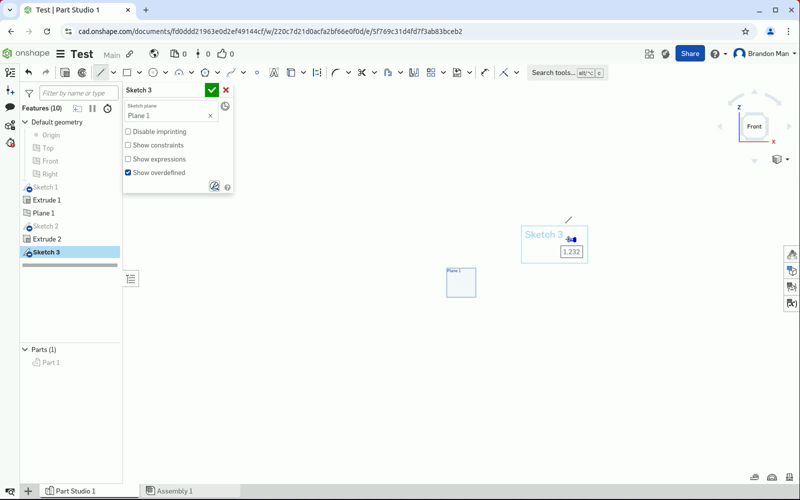
mouse_move(589, 238)
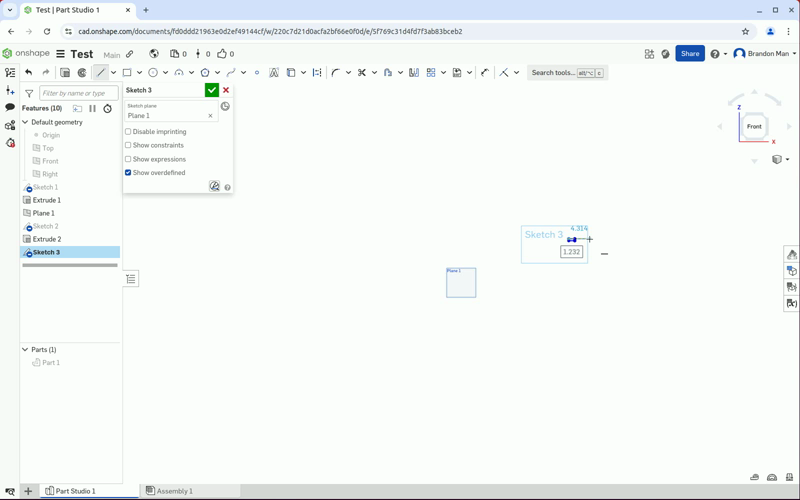
key_down(shift)
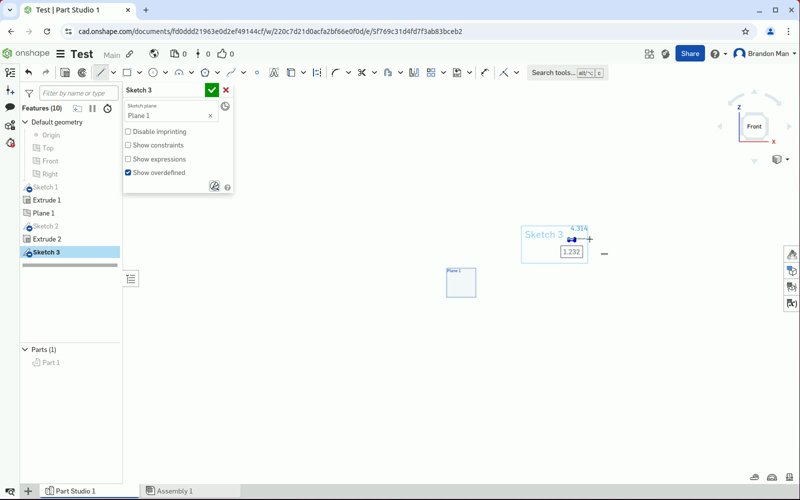
mouse_move(568, 240)
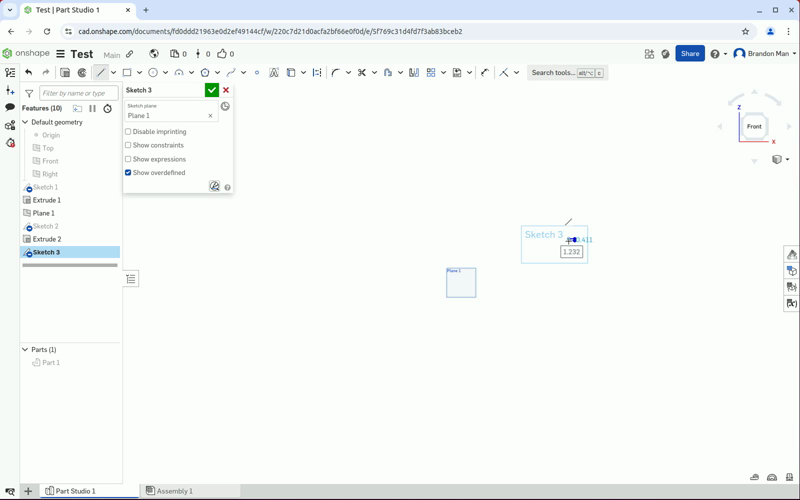
scroll(6)
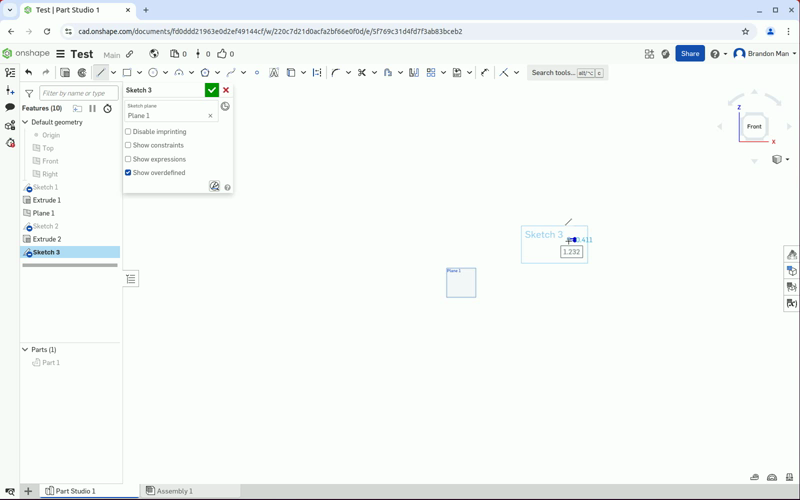
scroll(6)
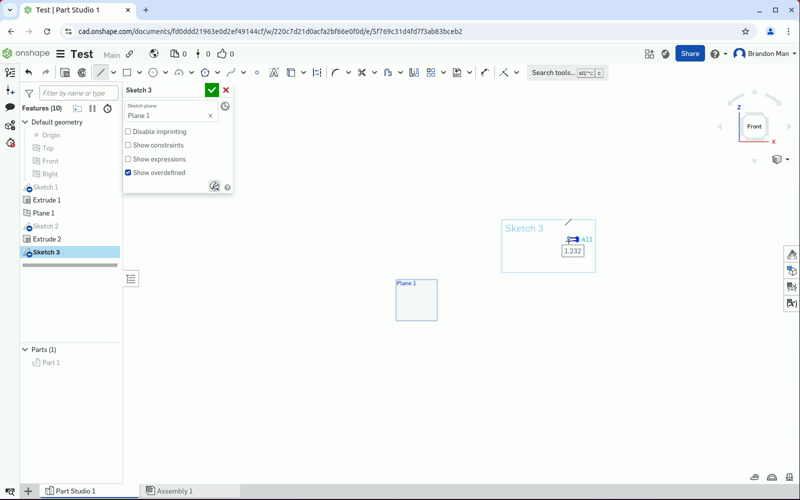
scroll(6)
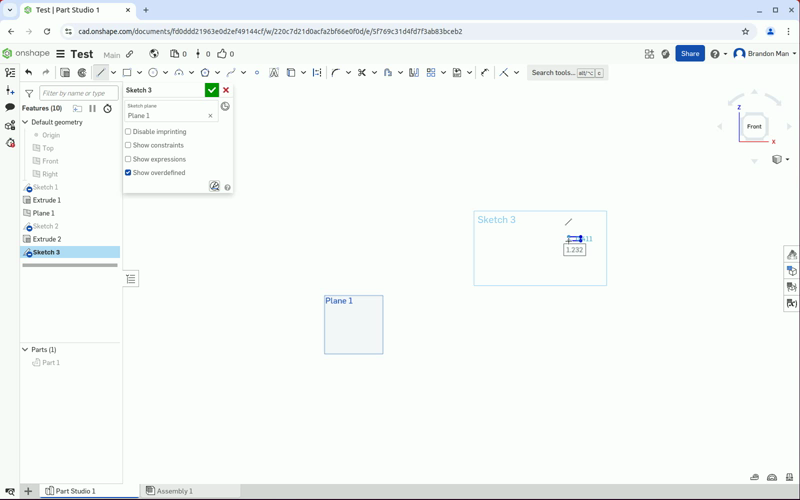
scroll(6)
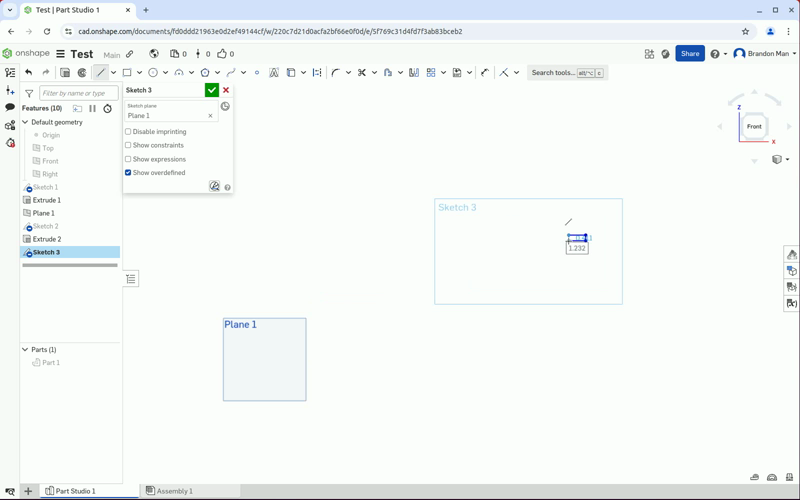
scroll(6)
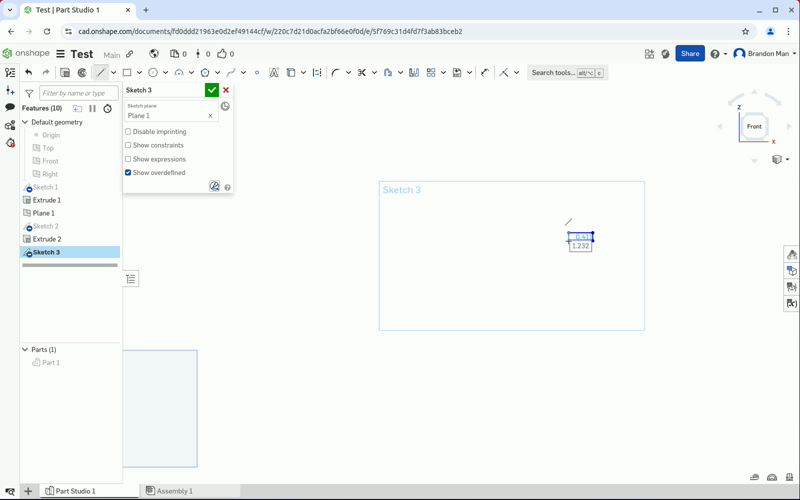
scroll(6)
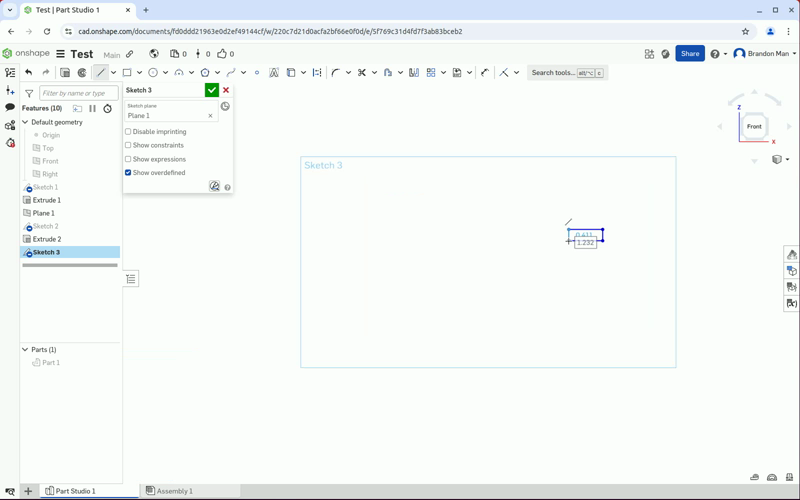
scroll(6)
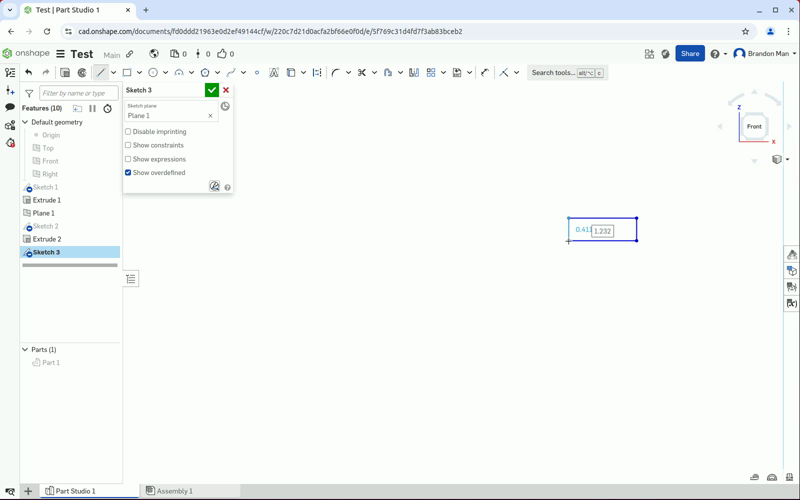
key_up(shift)
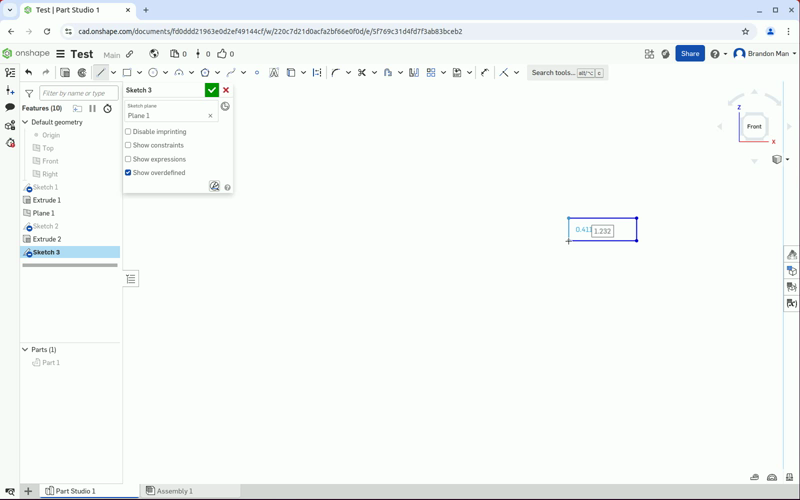
click(568, 240)
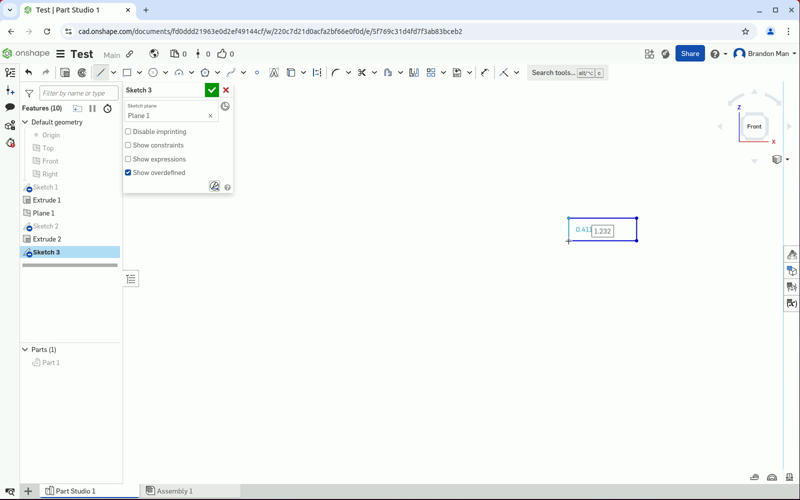
scroll(-6)
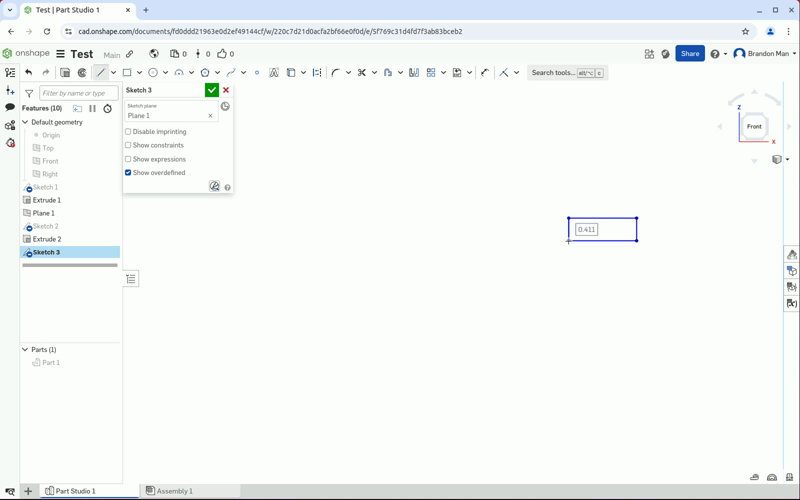
scroll(-6)
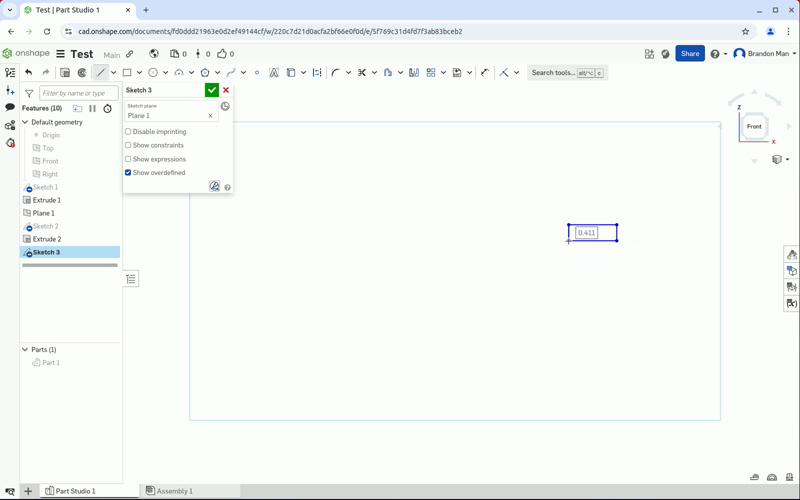
scroll(-6)
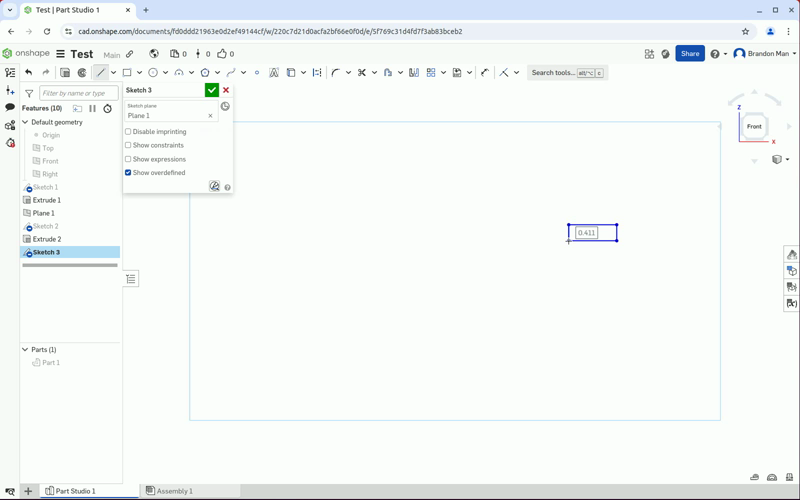
scroll(-6)
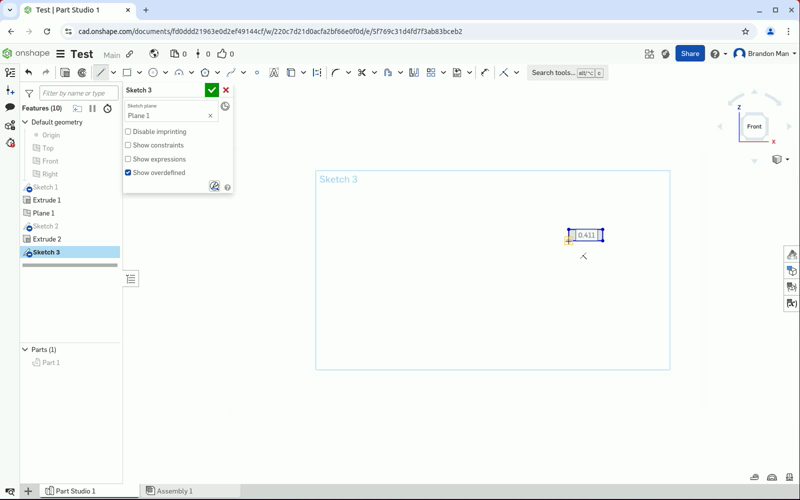
scroll(-6)
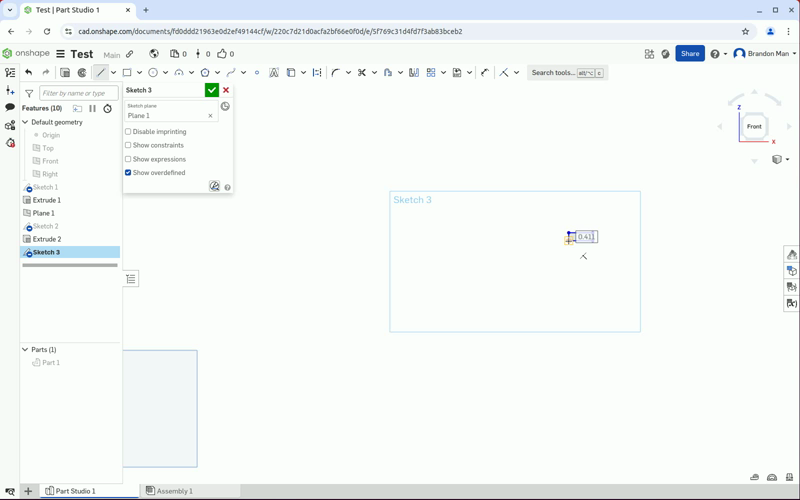
scroll(-6)
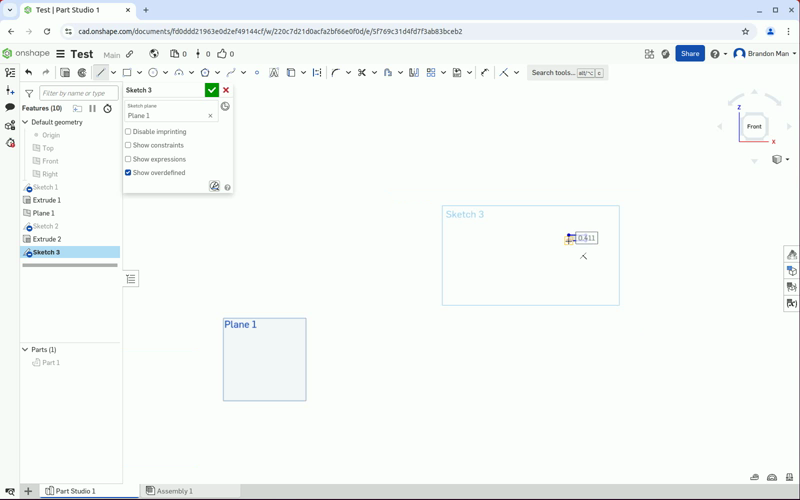
scroll(-6)
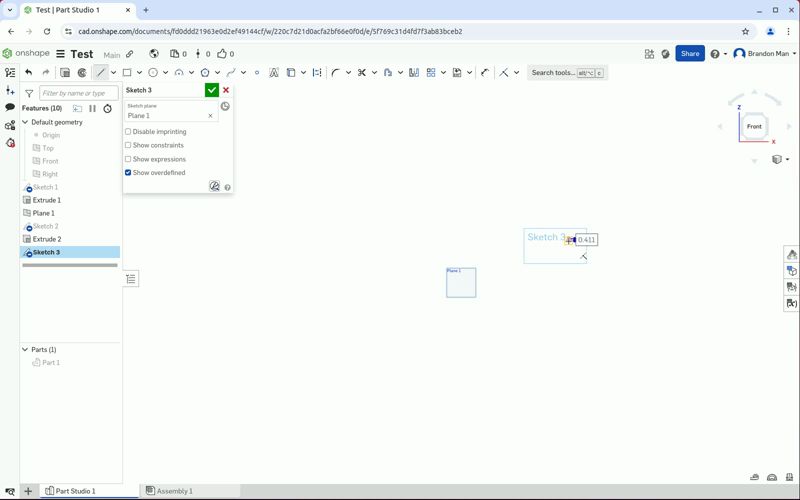
key(esc)
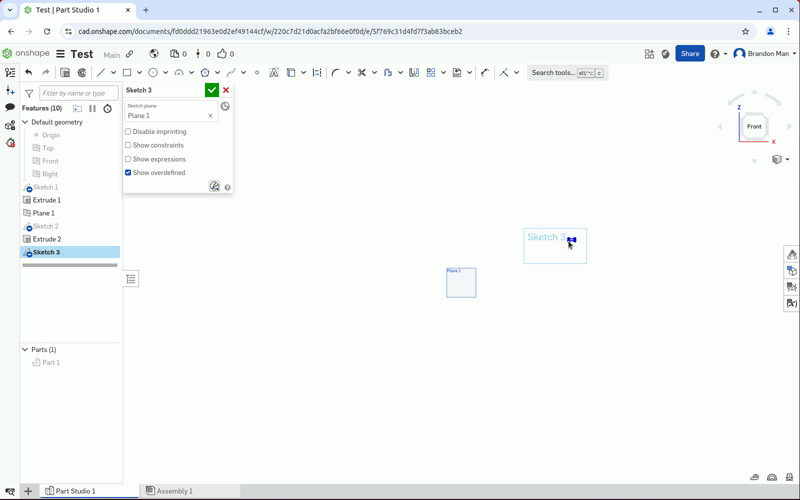
mouse_move(568, 240)
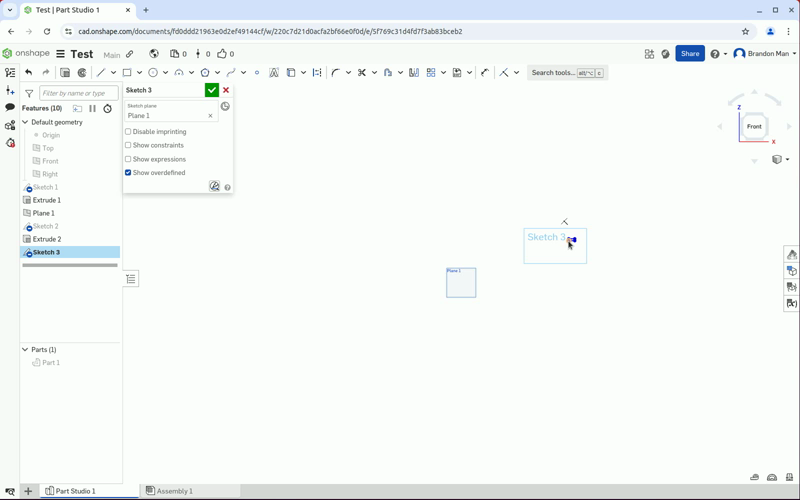
scroll(6)
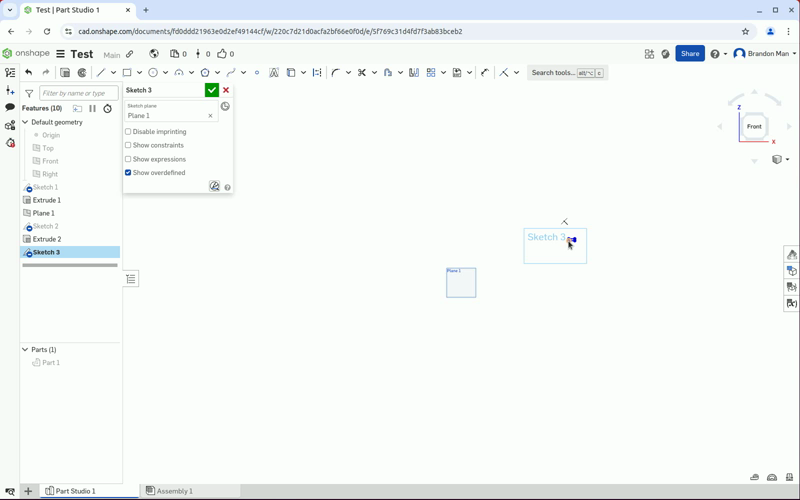
scroll(6)
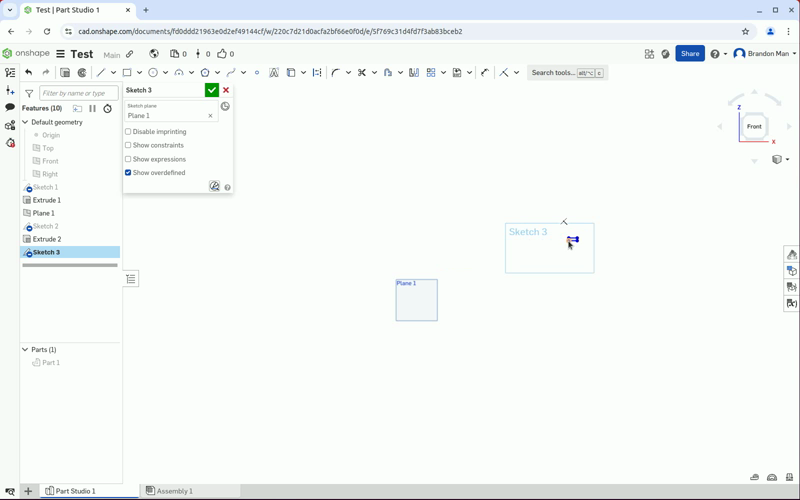
scroll(6)
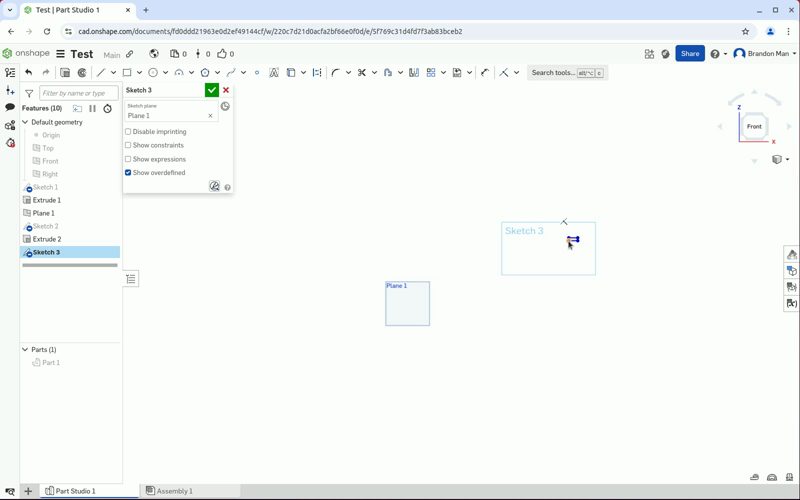
scroll(6)
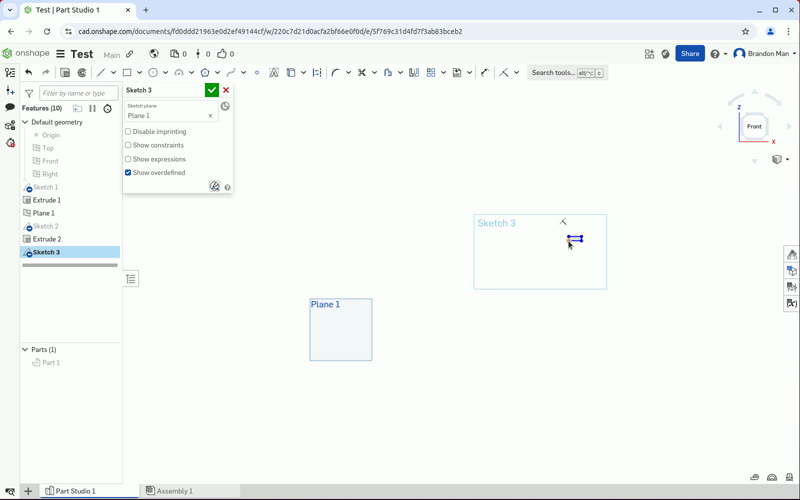
scroll(6)
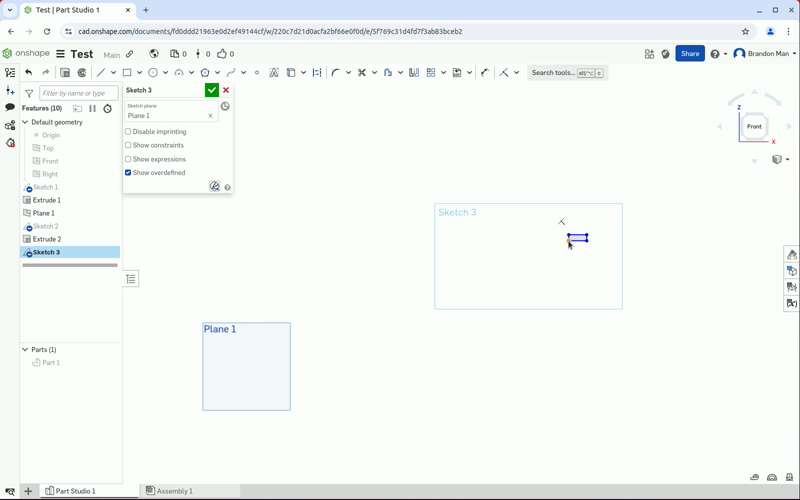
scroll(6)
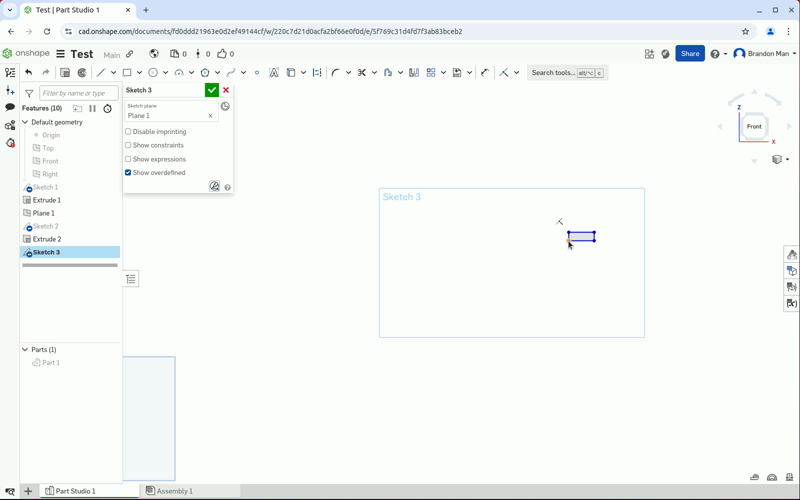
scroll(6)
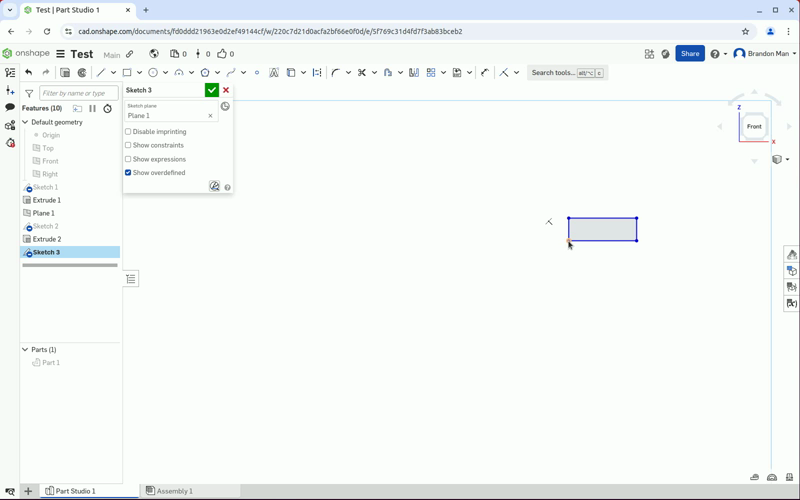
click(568, 240)
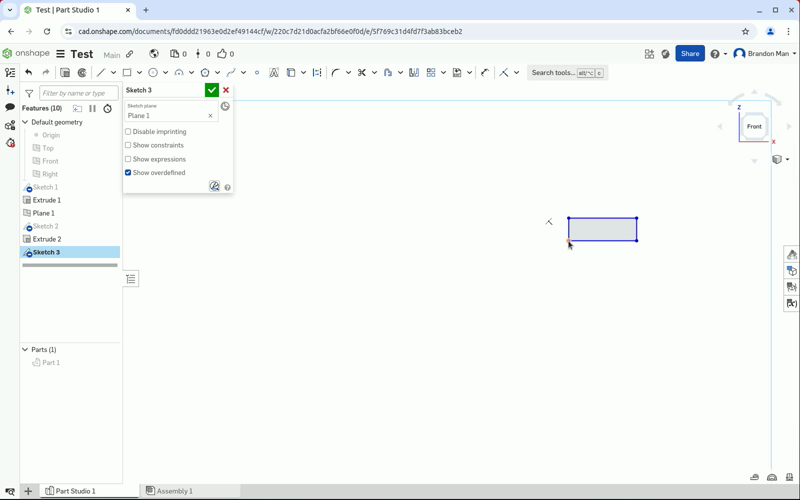
scroll(-6)
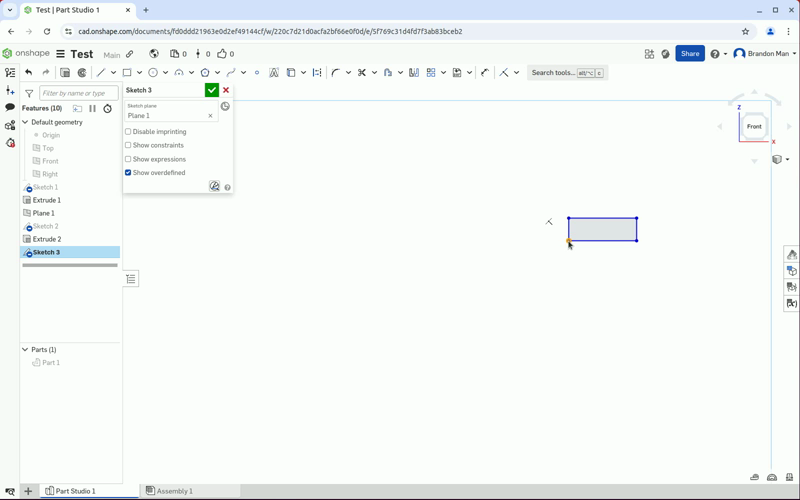
scroll(-6)
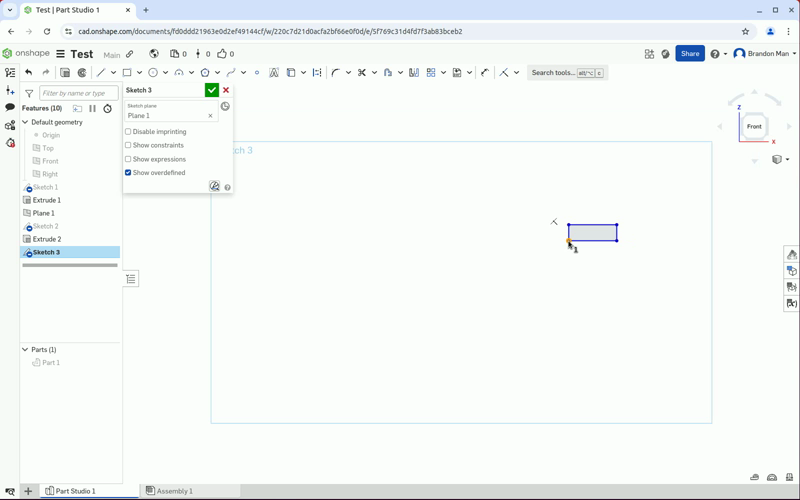
scroll(-6)
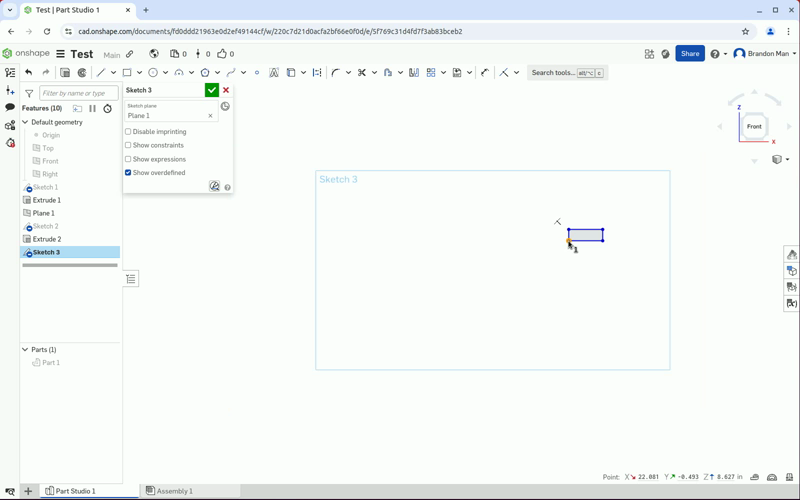
scroll(-6)
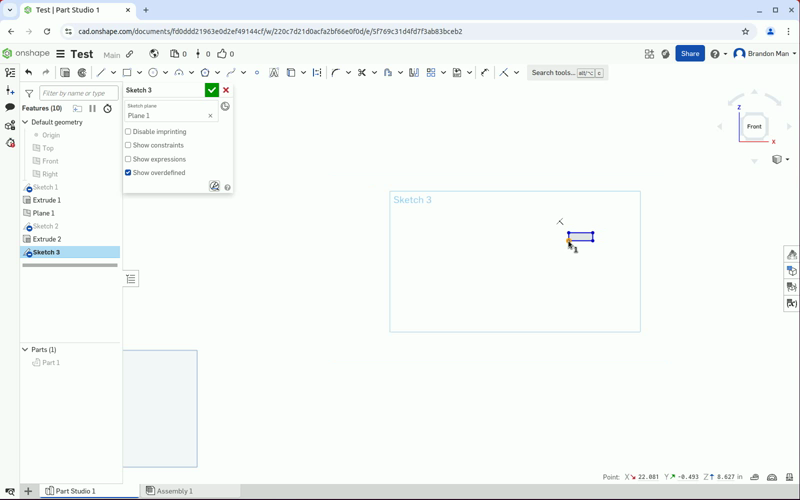
scroll(-6)
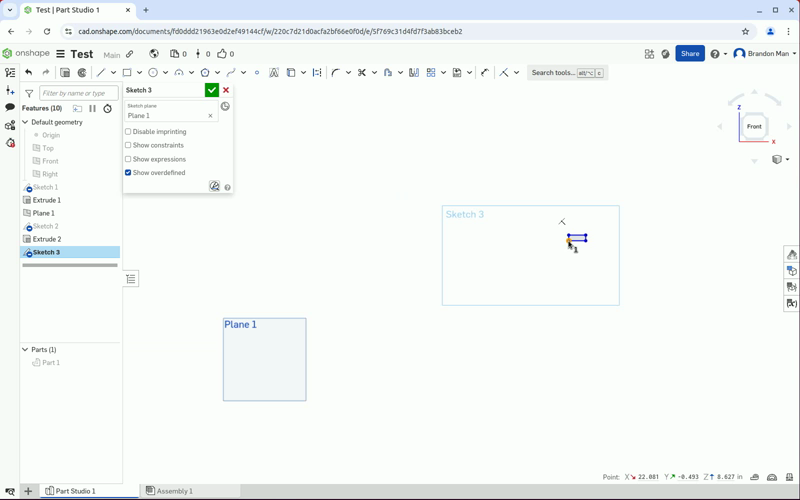
scroll(-6)
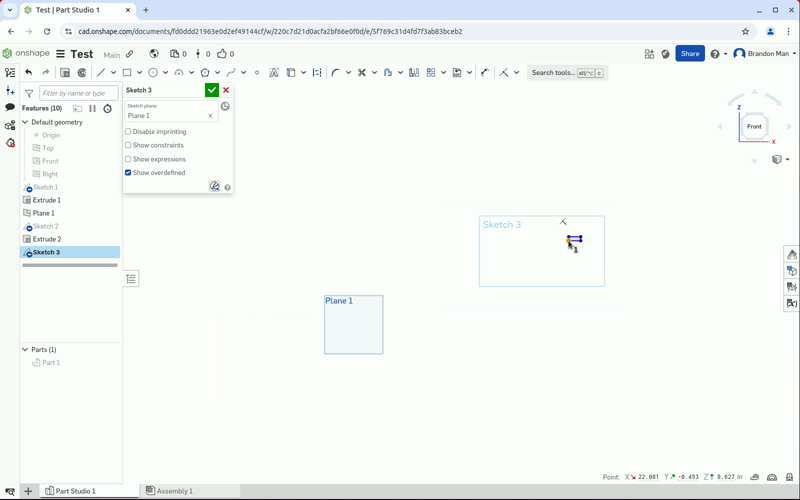
scroll(-6)
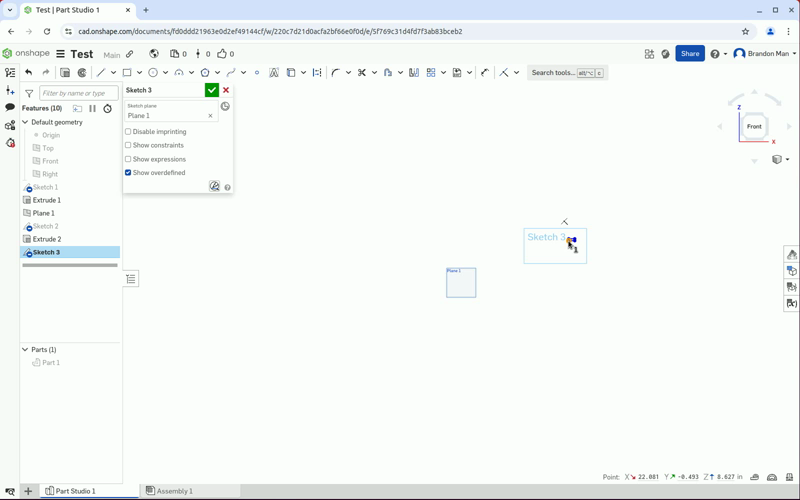
mouse_move(73, 352)
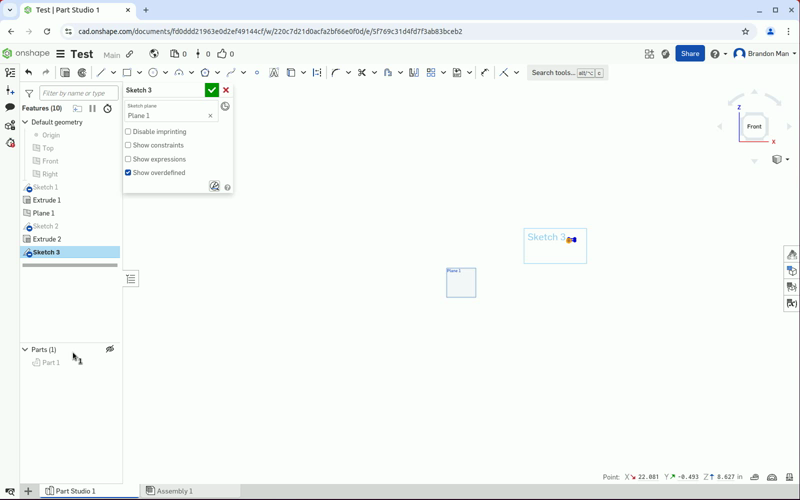
key(shift+y)
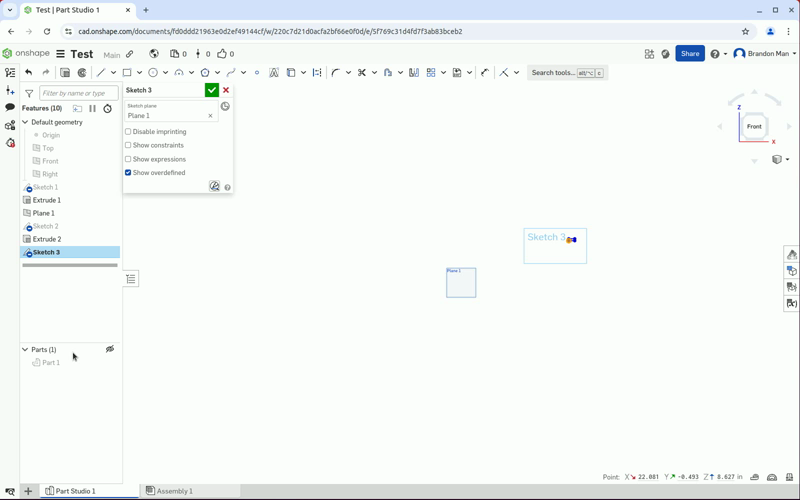
key(shift+e)
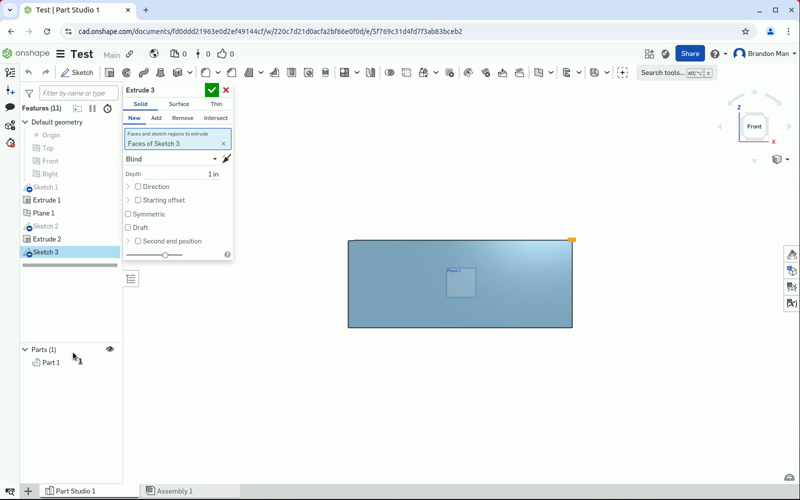
mouse_move(143, 106)
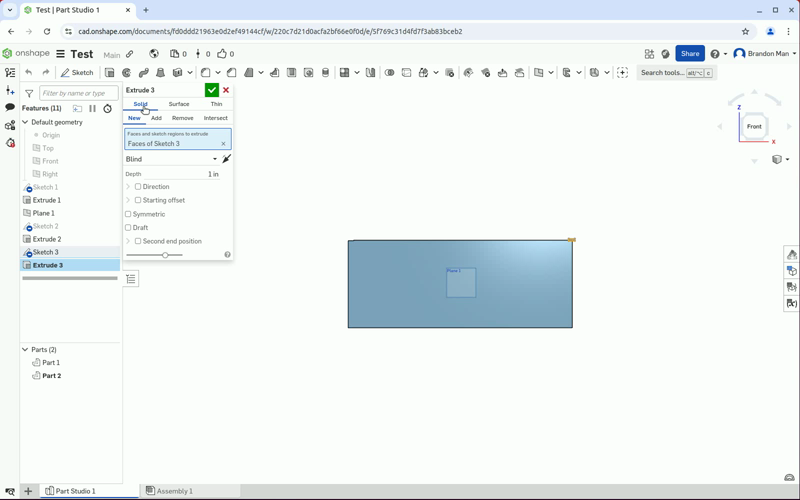
click(143, 106)
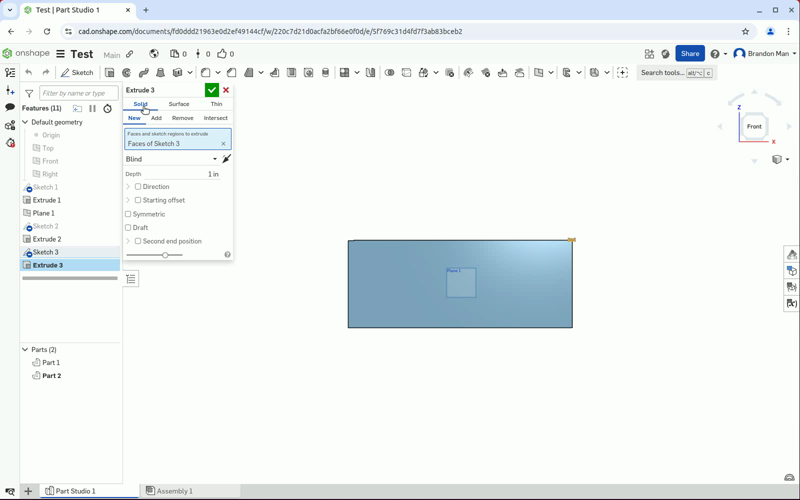
mouse_move(186, 120)
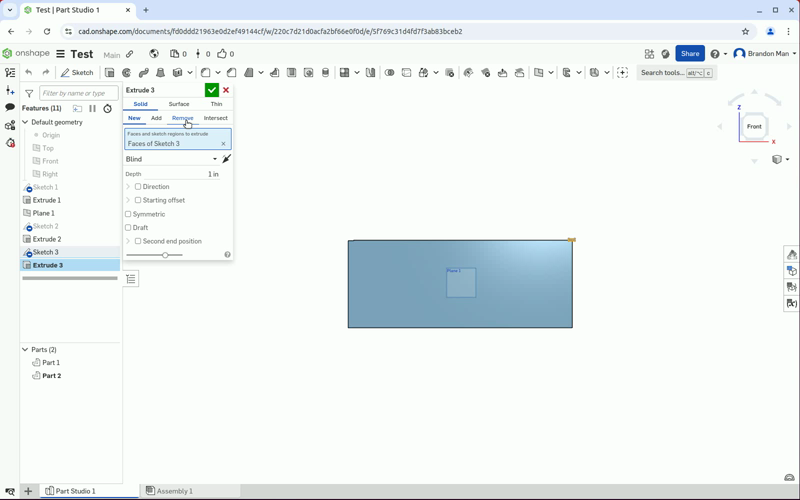
click(186, 120)
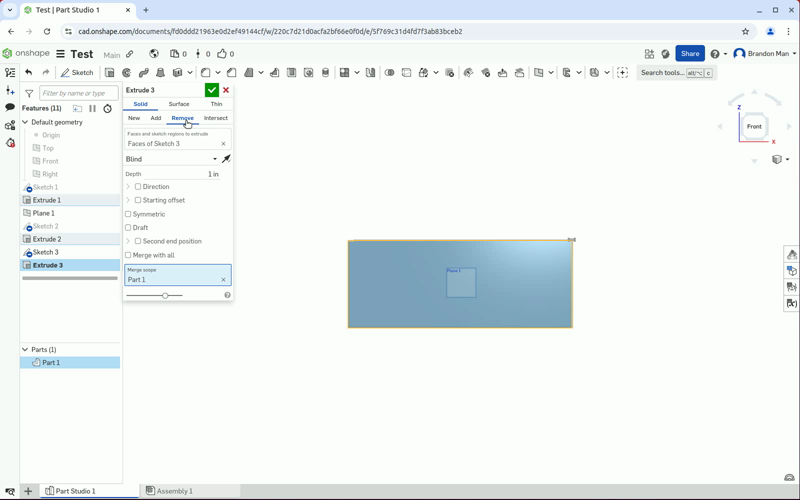
key(tab, 4)
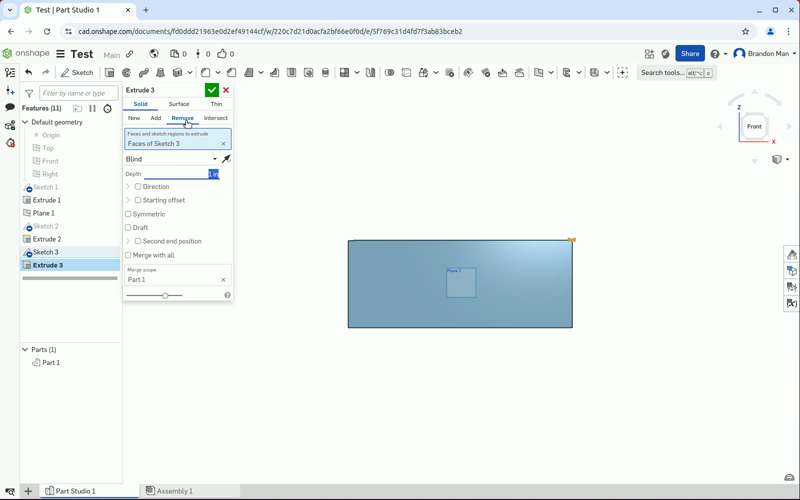
text(4.814)
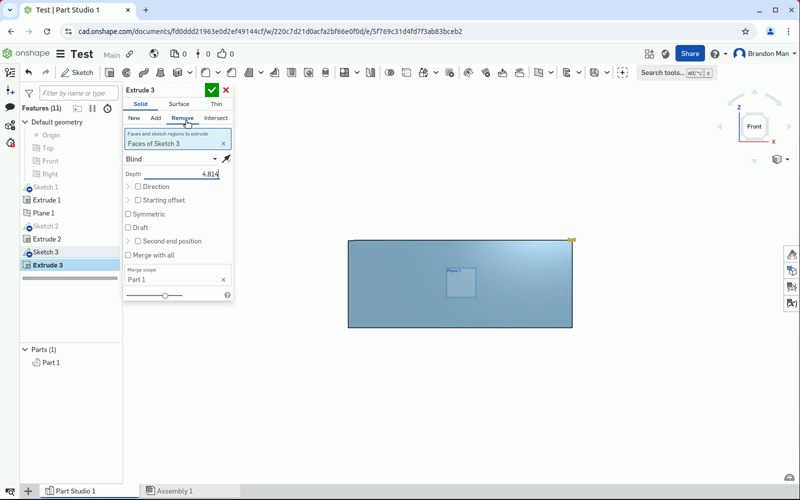
key(tab, 6)
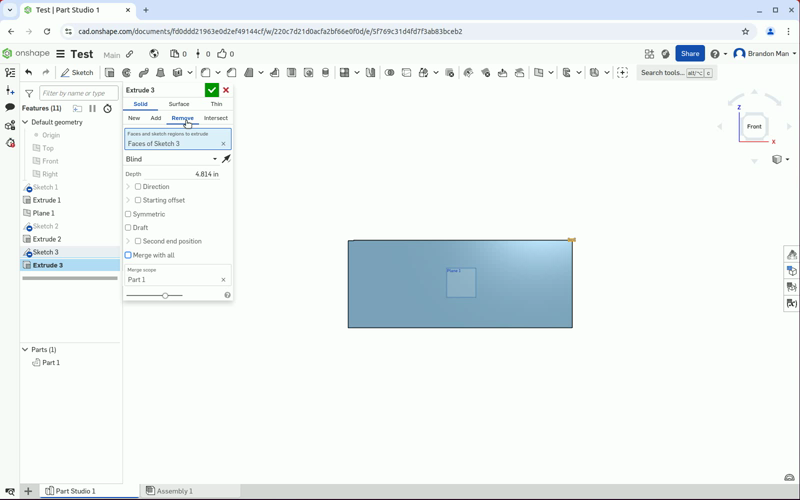
key(space)
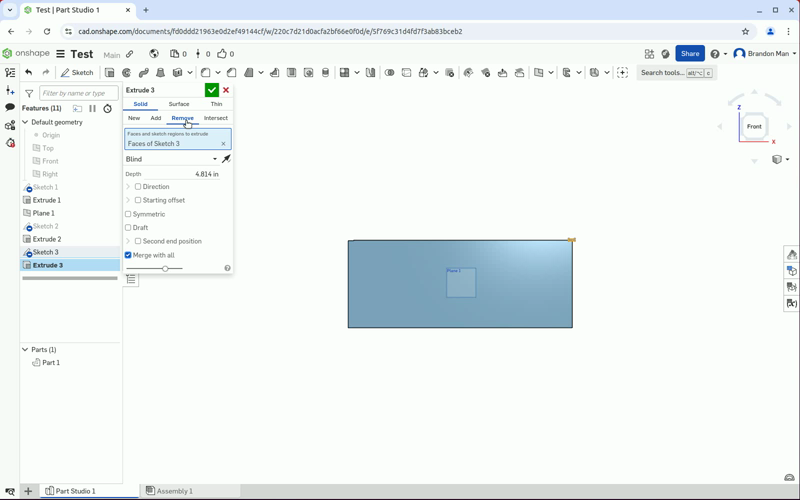
key(enter)
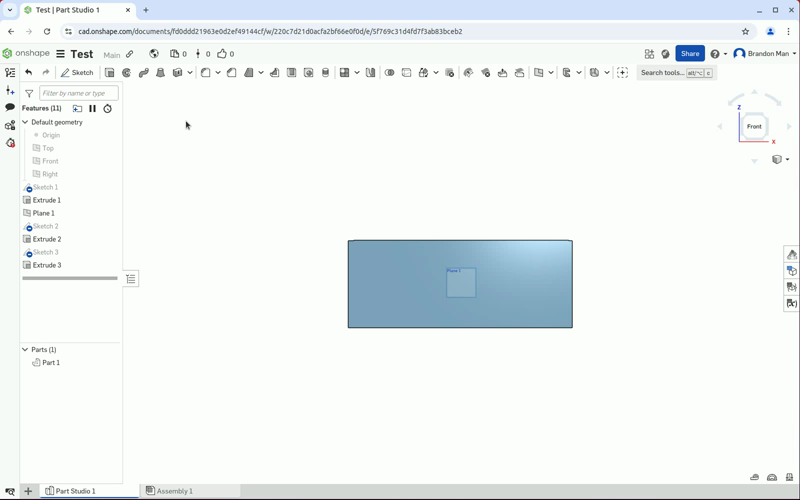
key(shift+h)
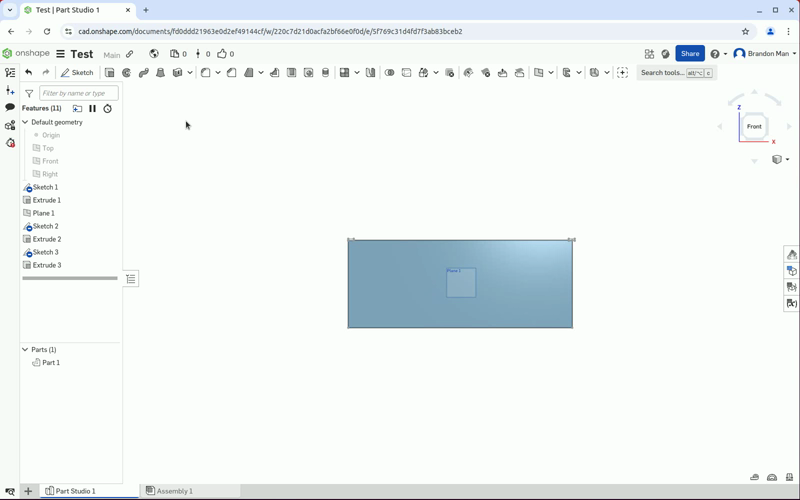
key(shift+h)
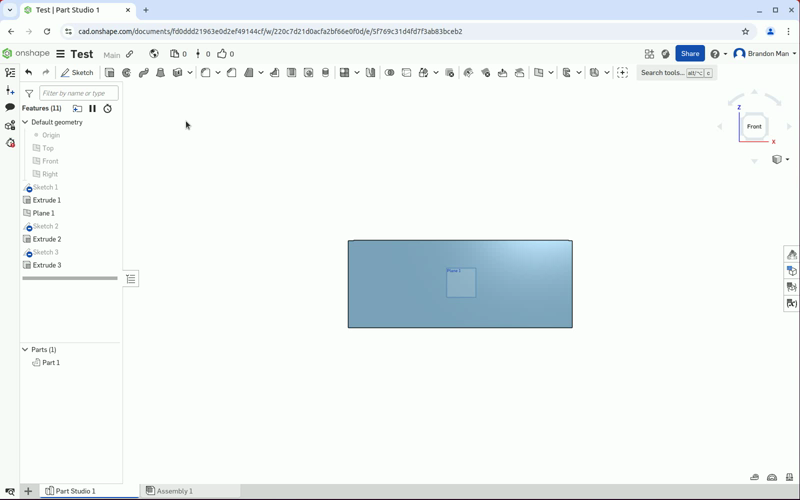
mouse_move(73, 189)
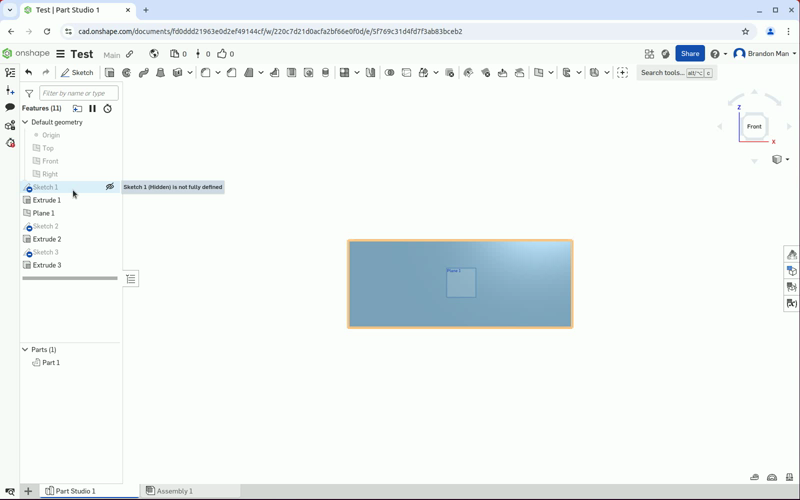
click(73, 189)
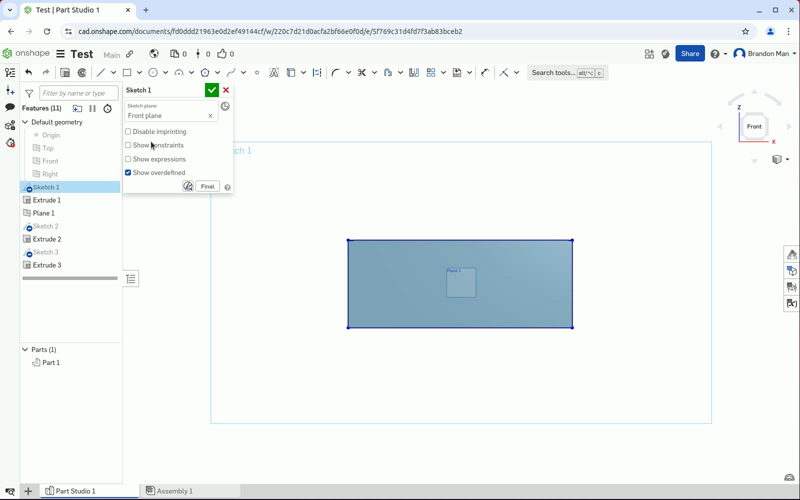
mouse_move(229, 92)
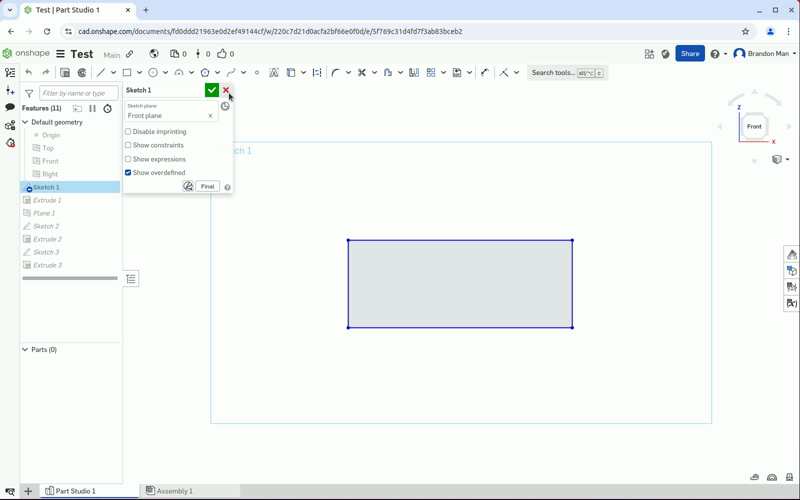
click(229, 92)
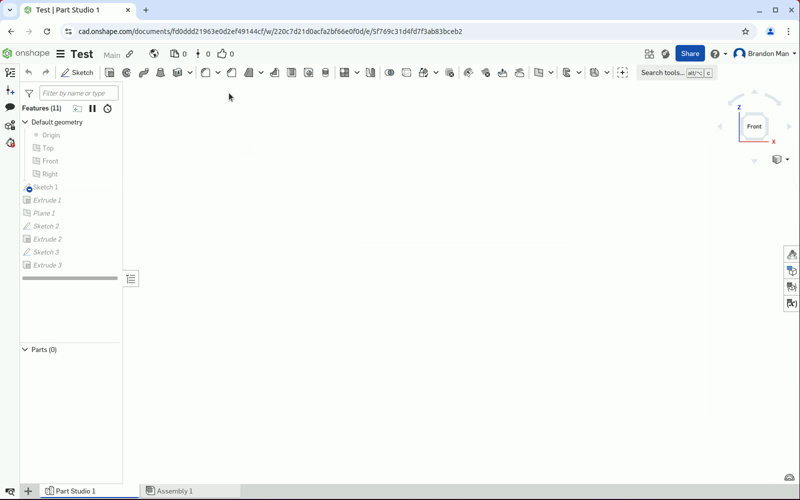
key(shift+s)
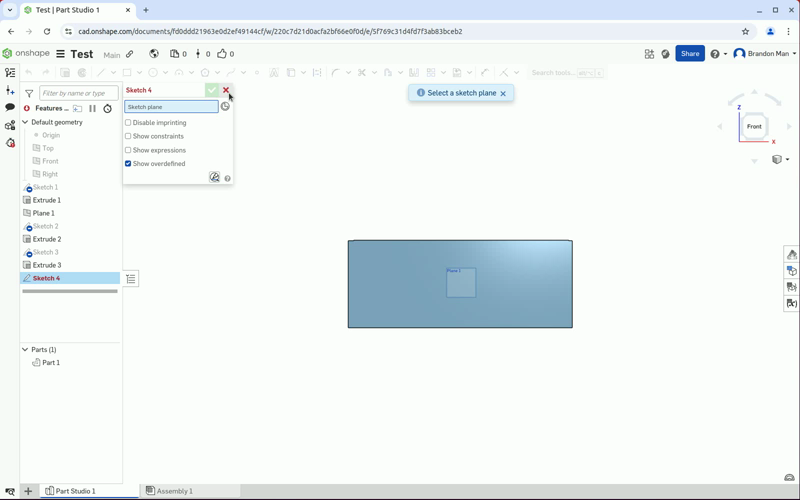
mouse_move(73, 215)
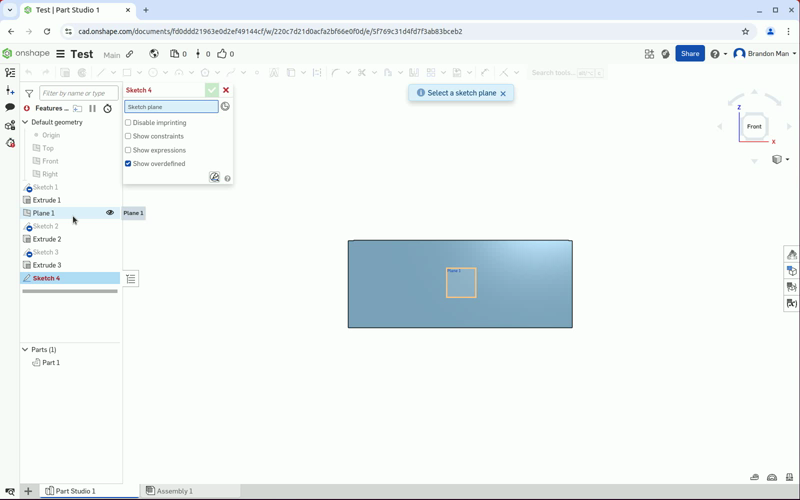
click(73, 215)
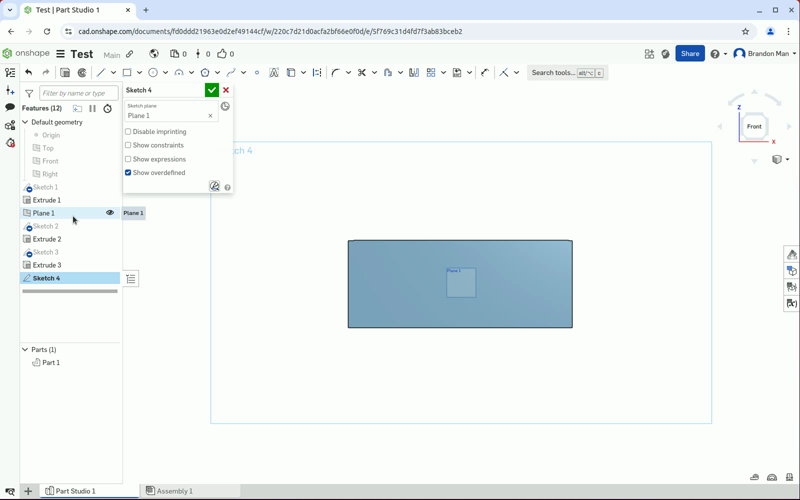
mouse_move(73, 352)
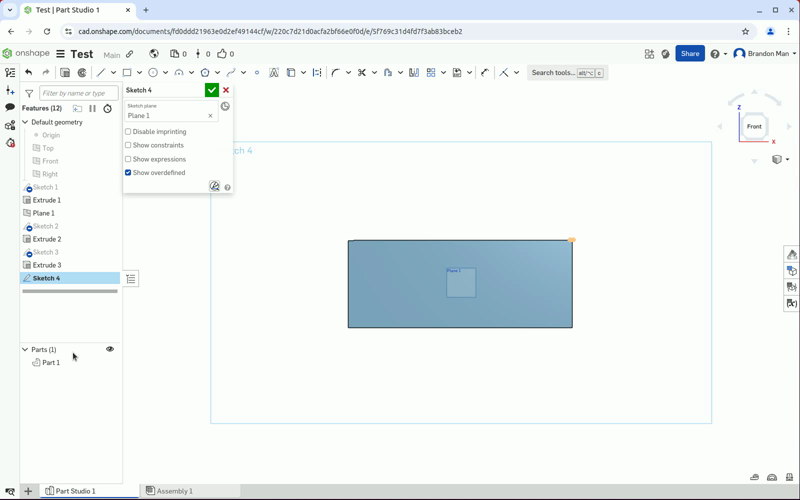
key(y)
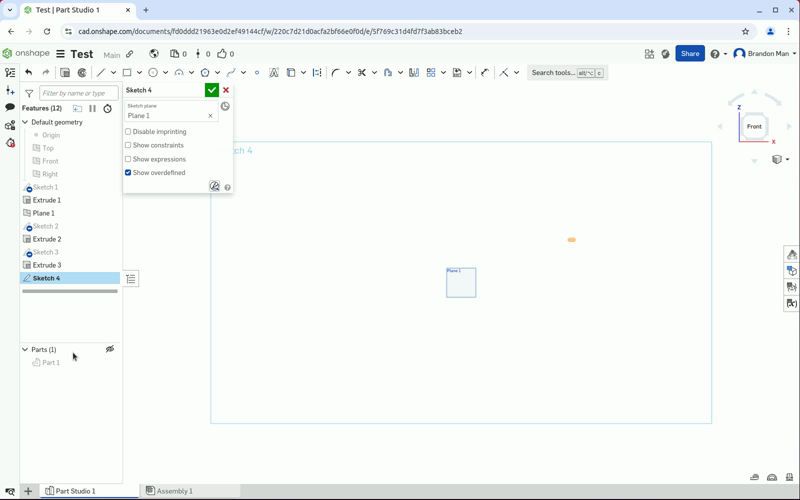
key(l)
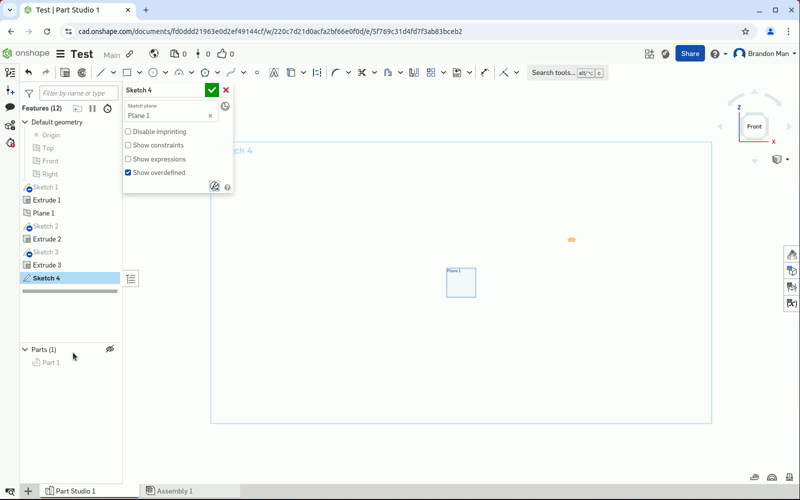
key_down(shift)
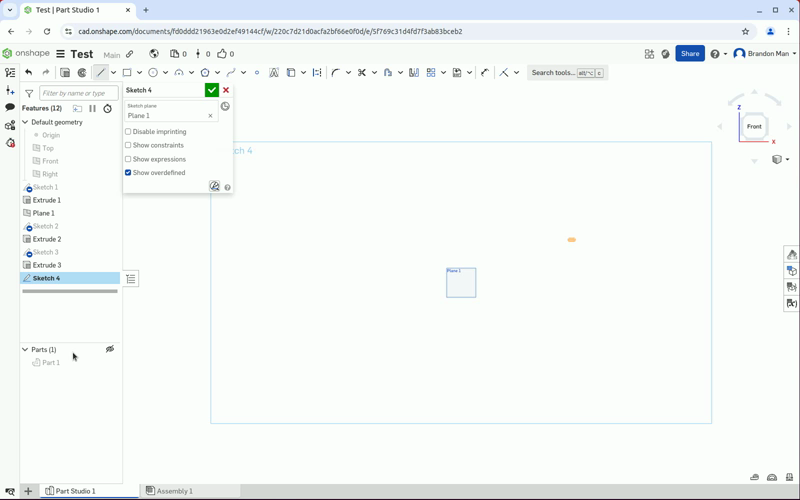
mouse_move(348, 327)
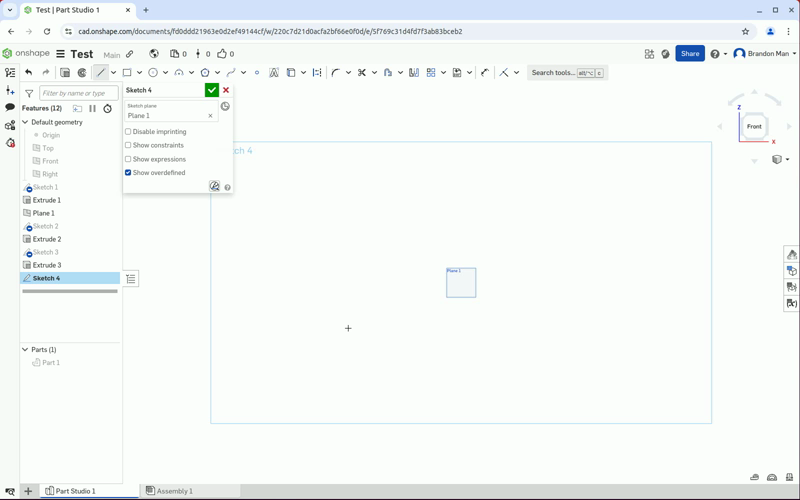
click(348, 327)
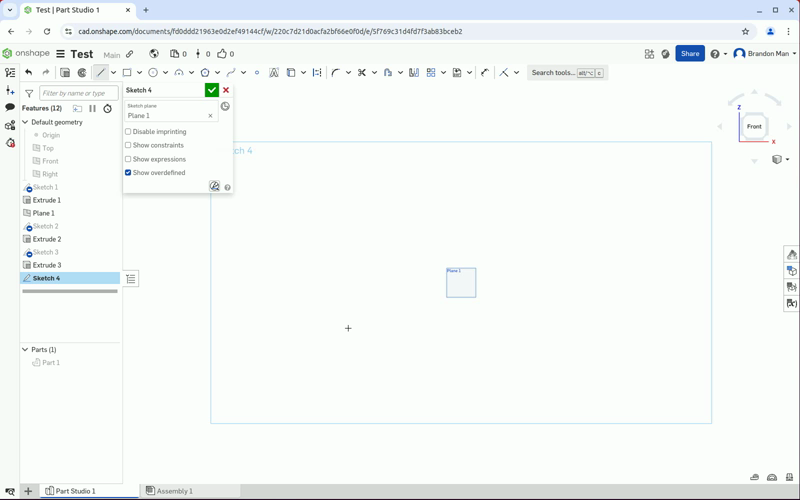
key_up(shift)
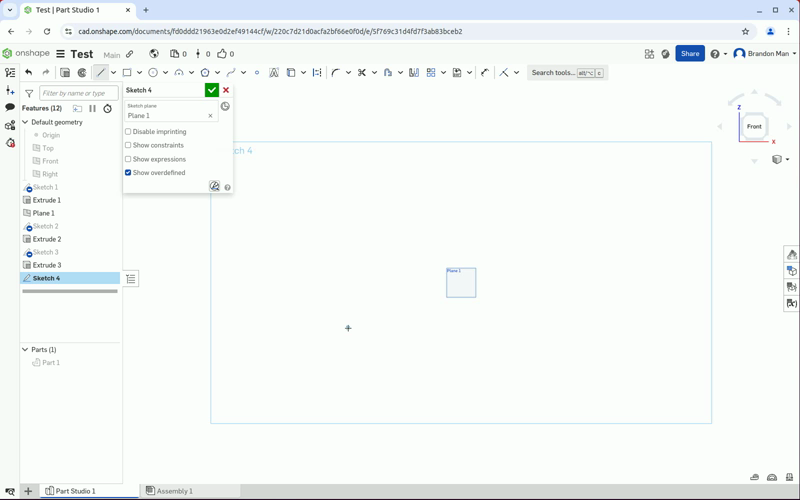
key_down(shift)
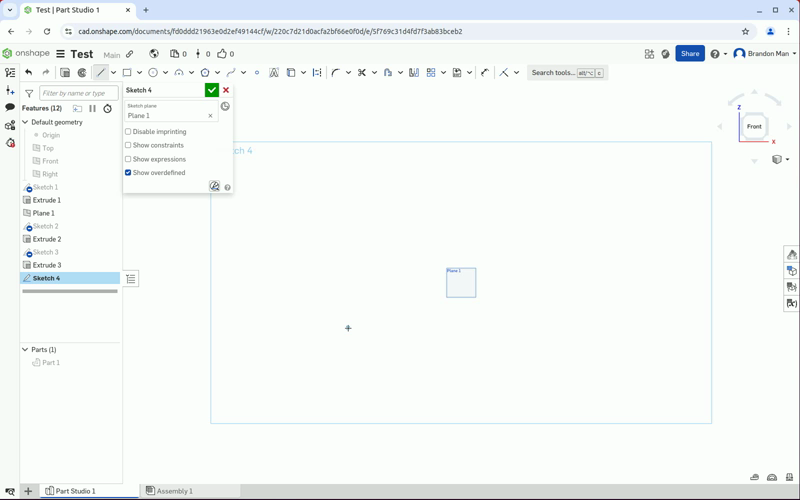
mouse_move(378, 327)
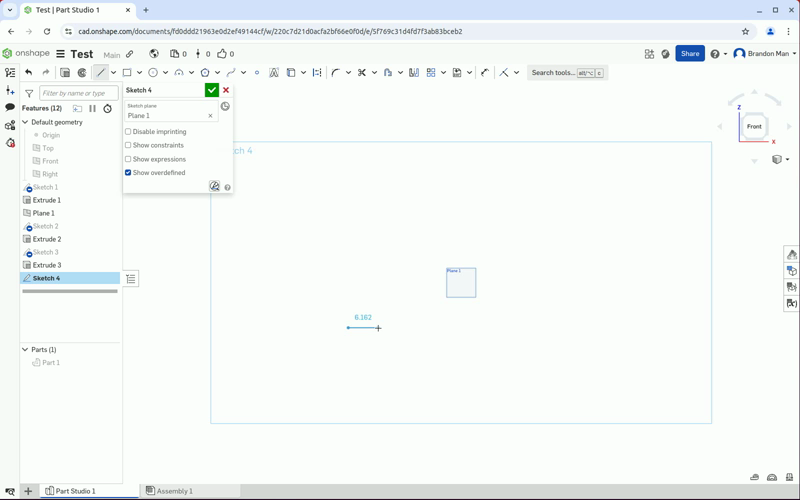
mouse_move(353, 327)
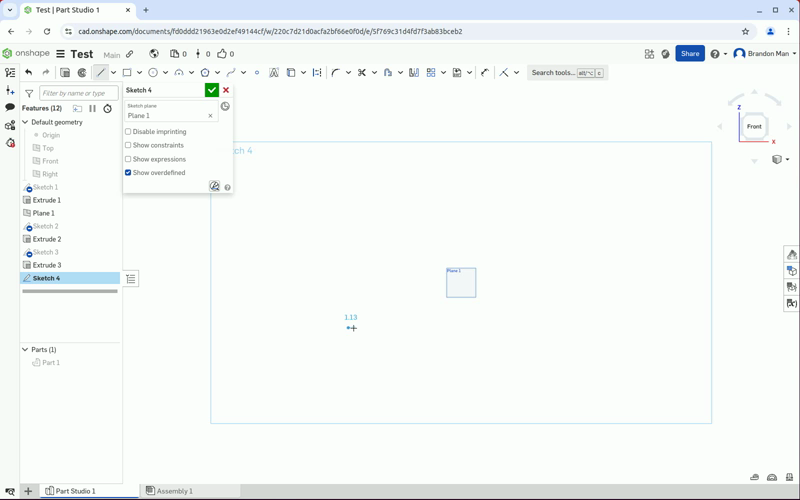
scroll(6)
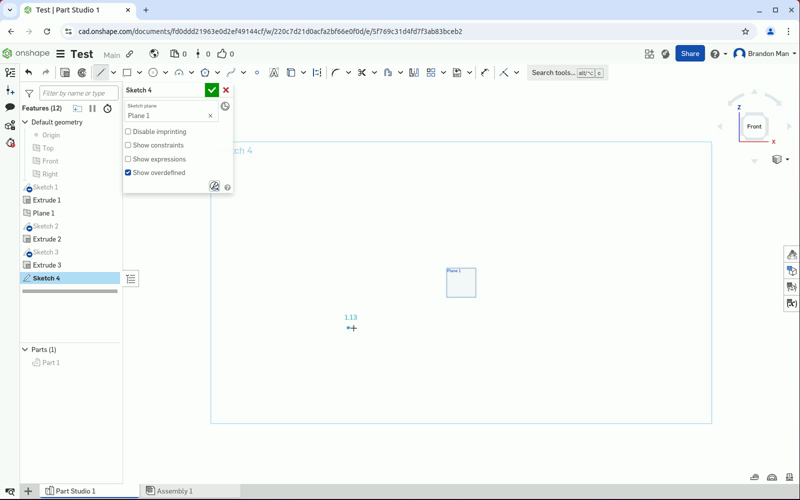
scroll(6)
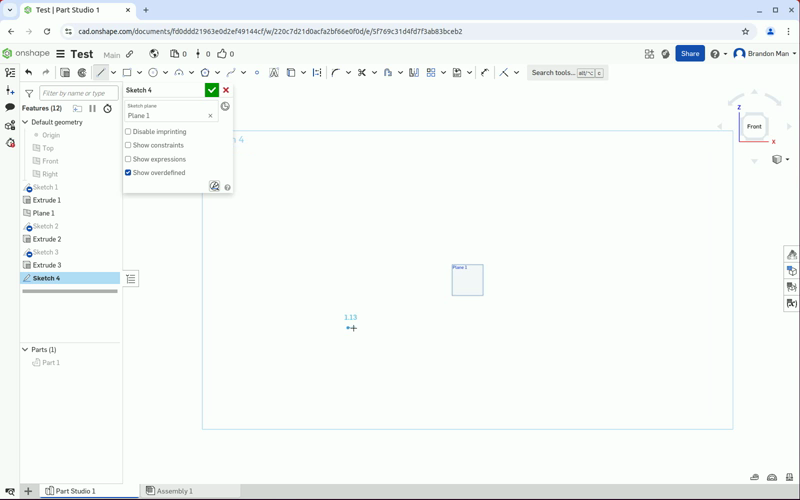
scroll(6)
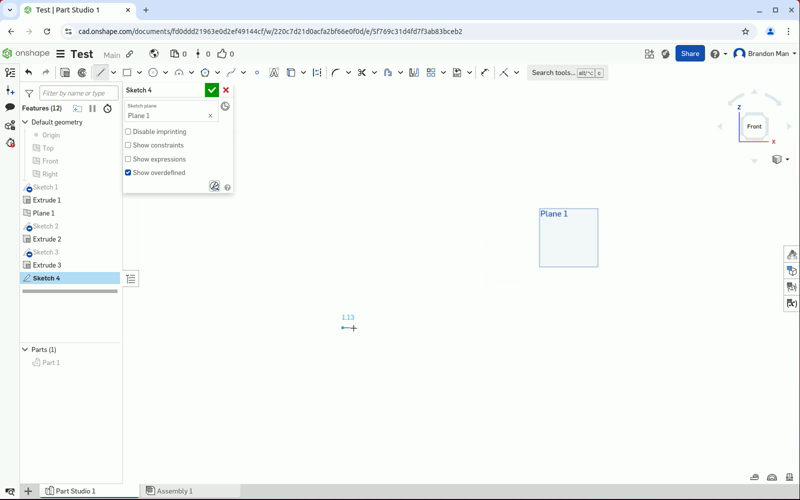
scroll(6)
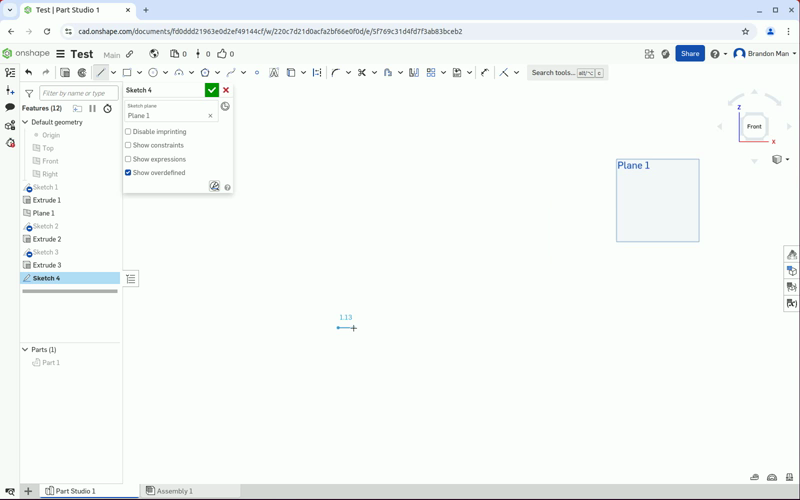
scroll(6)
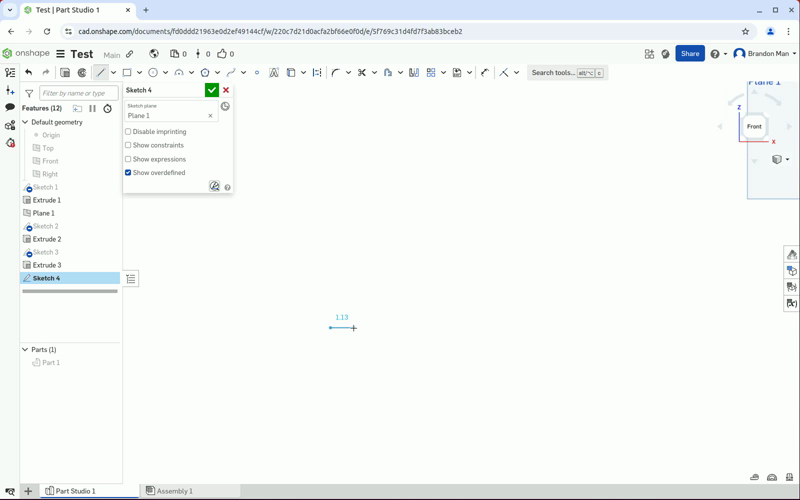
scroll(6)
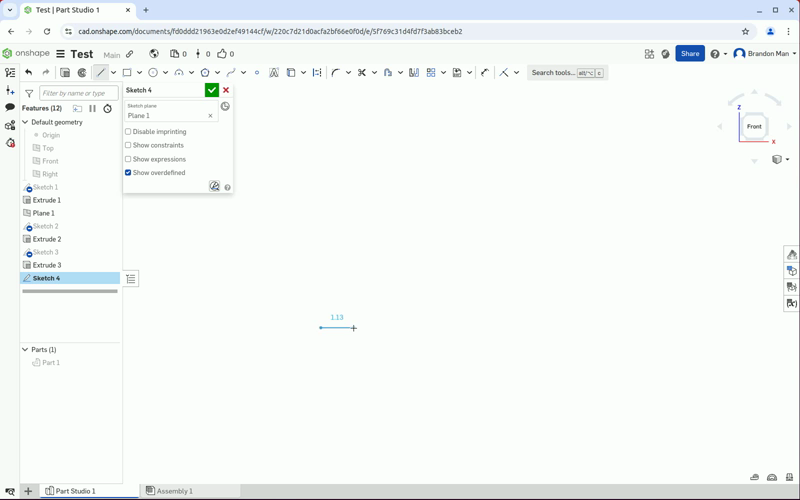
scroll(6)
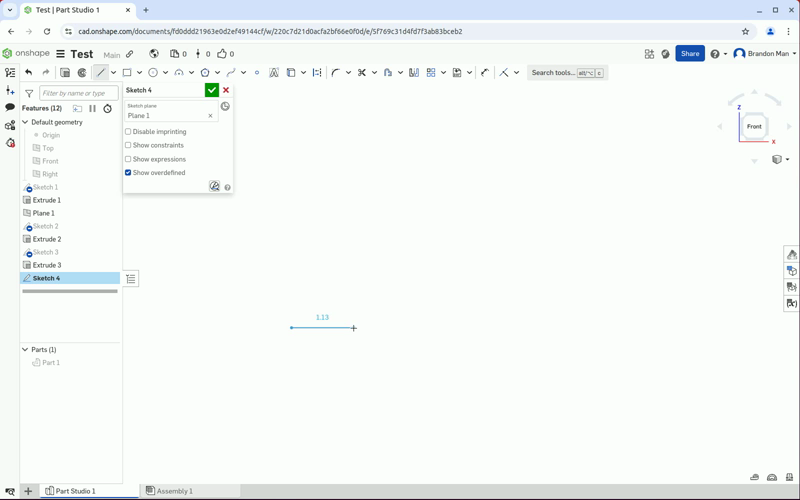
click(353, 327)
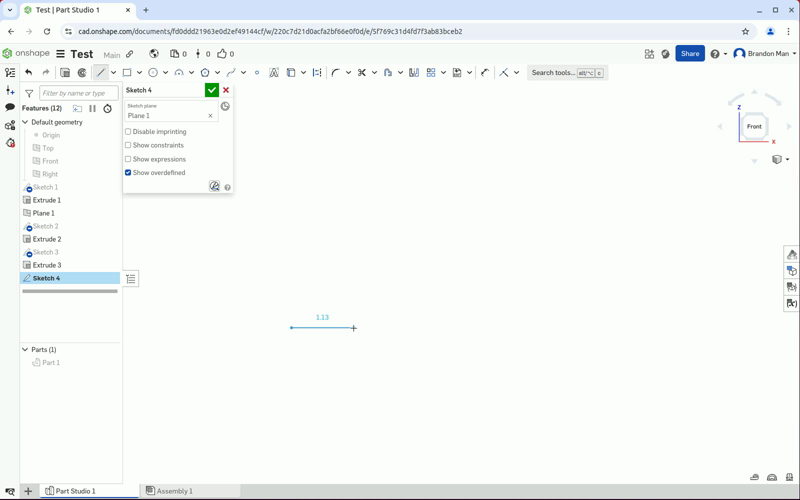
scroll(-6)
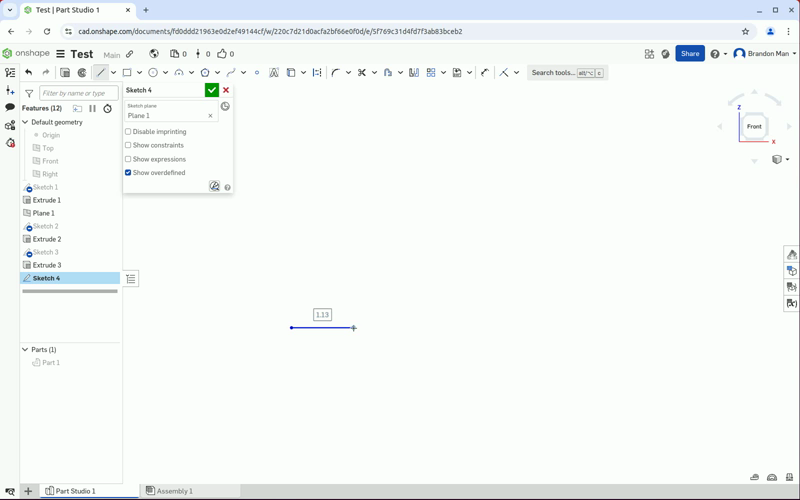
scroll(-6)
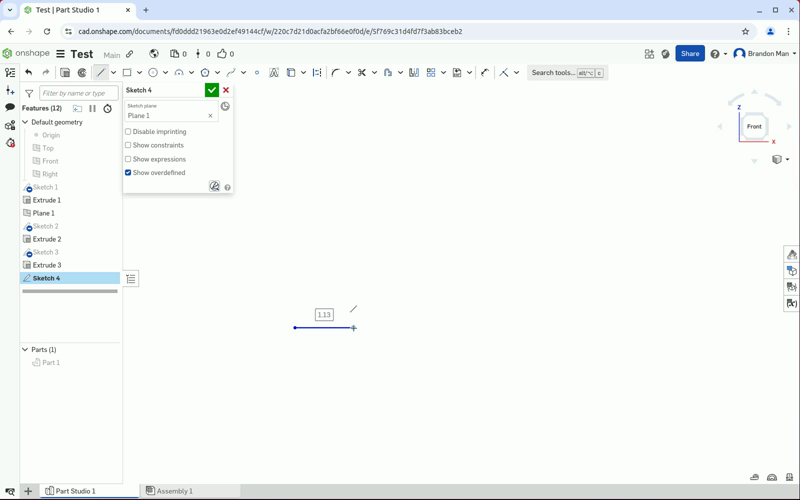
scroll(-6)
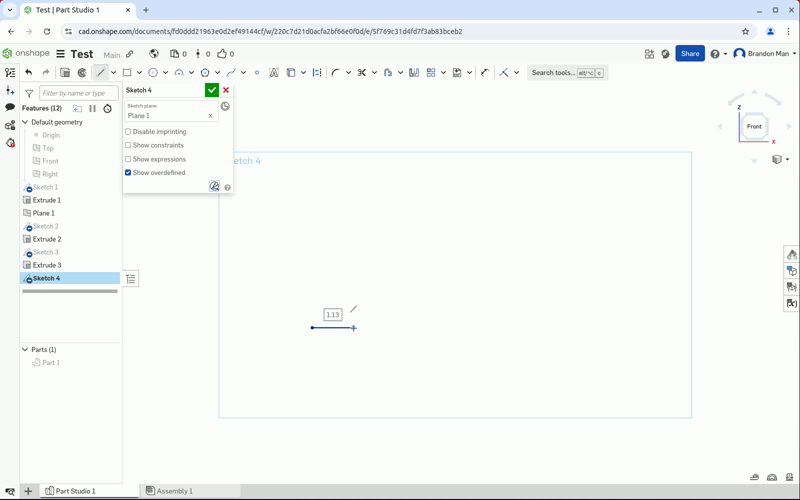
scroll(-6)
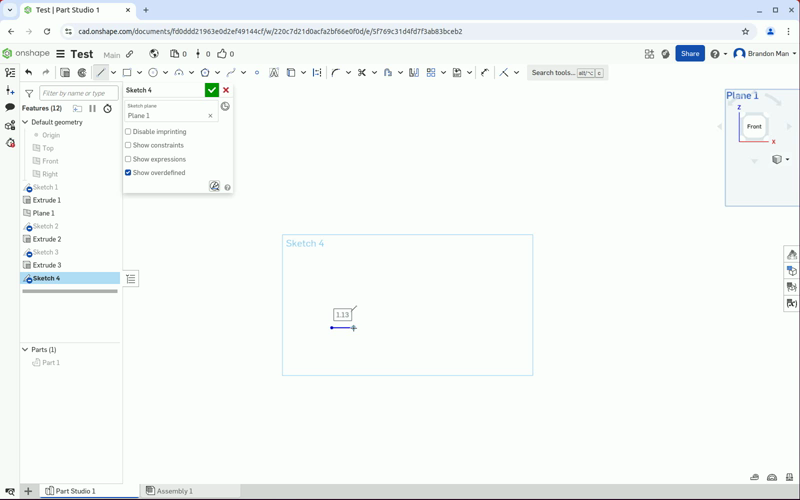
scroll(-6)
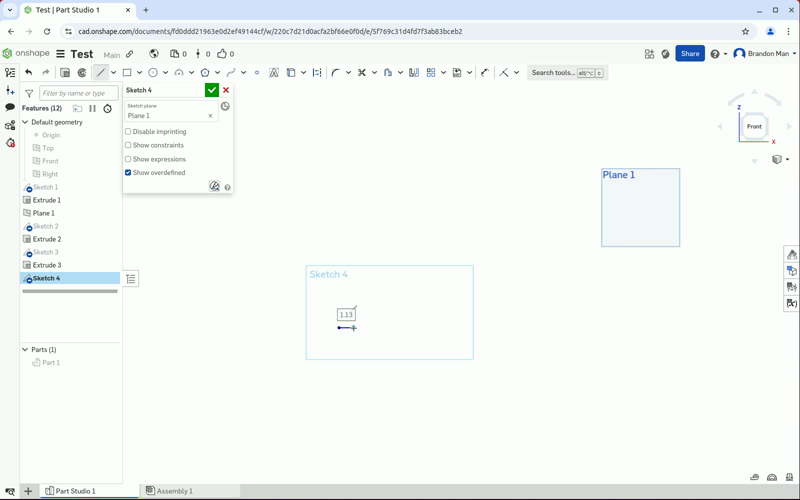
scroll(-6)
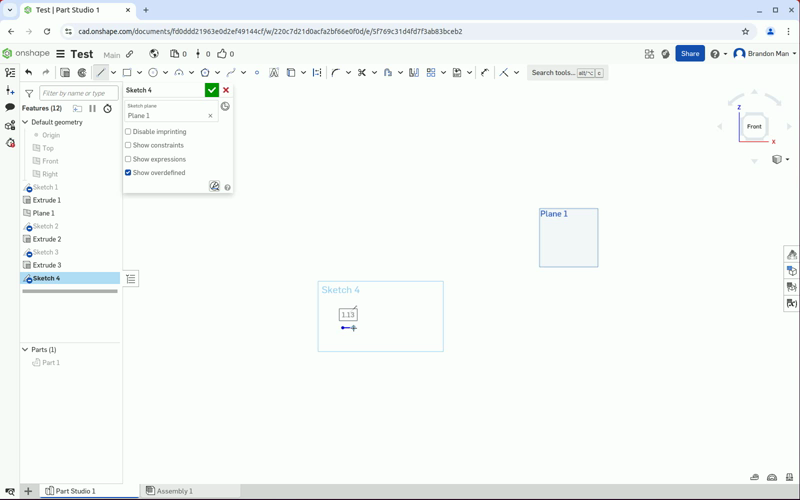
scroll(-6)
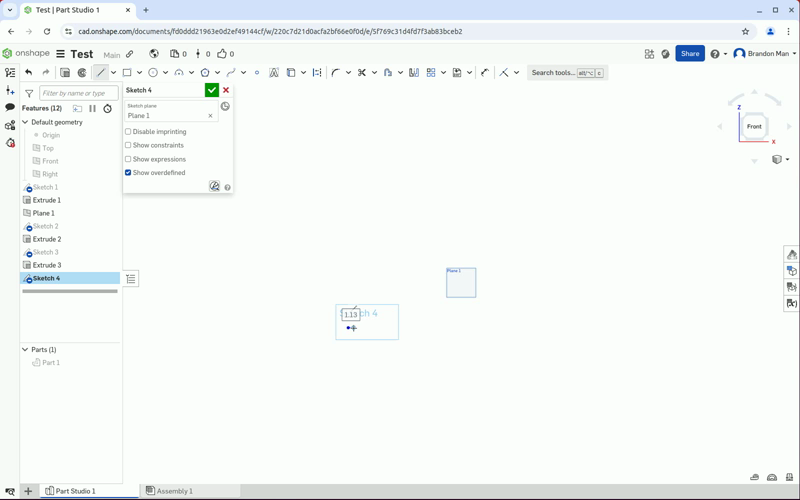
key_up(shift)
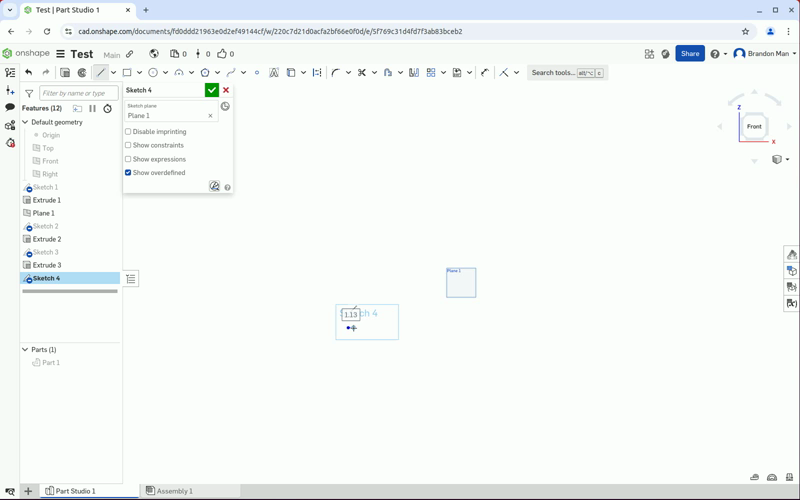
key_down(shift)
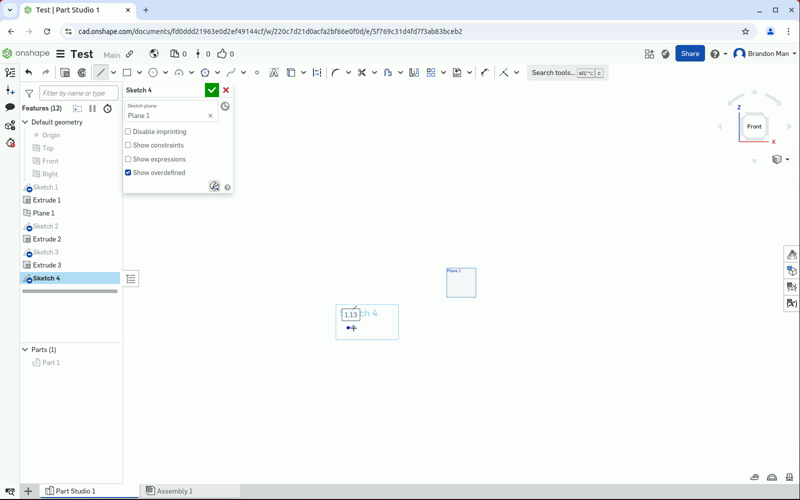
mouse_move(383, 327)
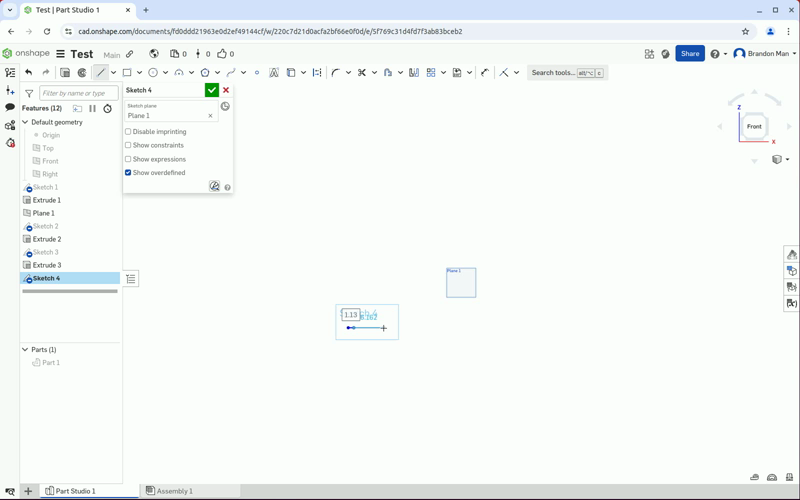
mouse_move(353, 325)
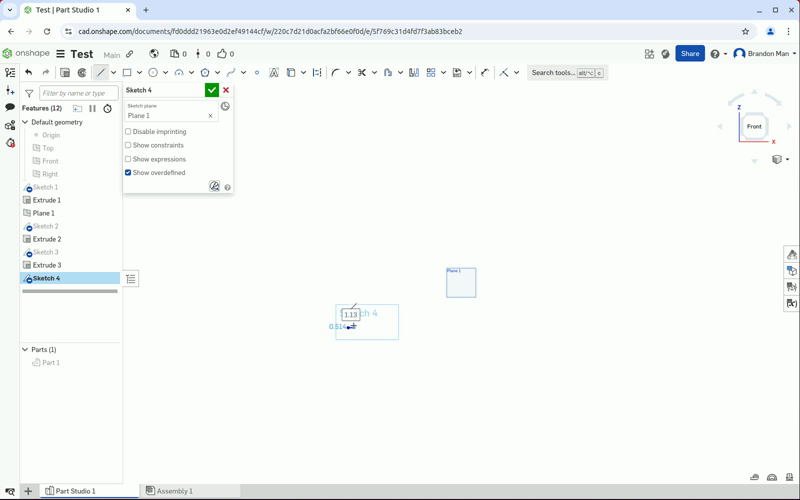
scroll(6)
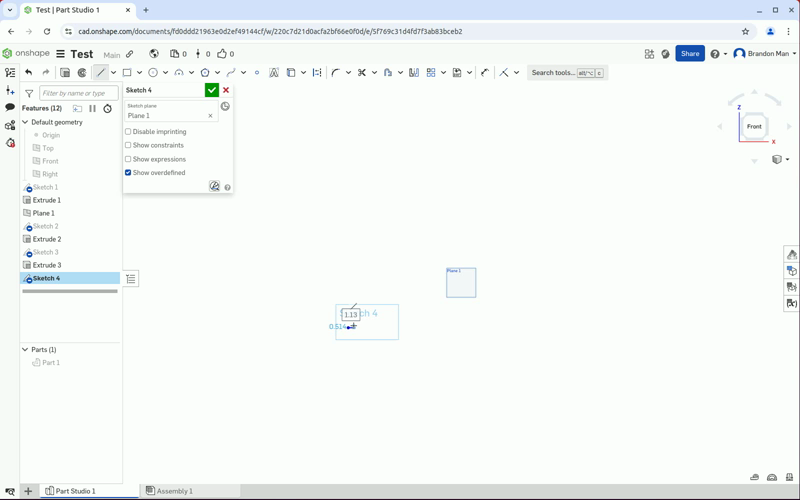
scroll(6)
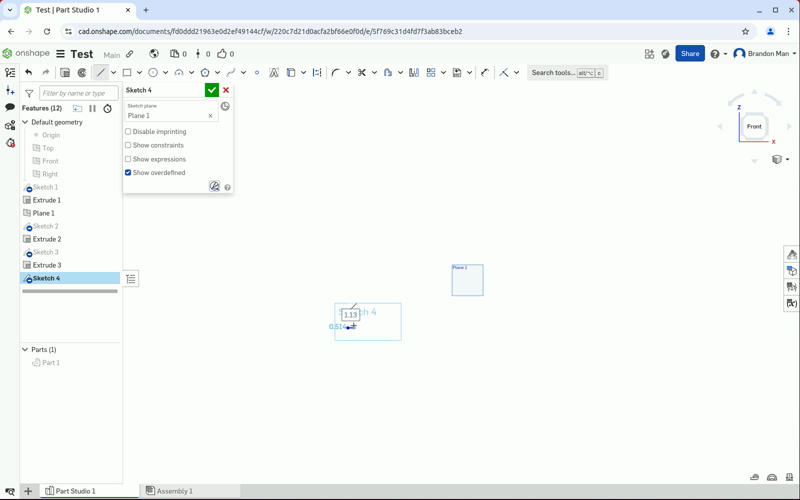
scroll(6)
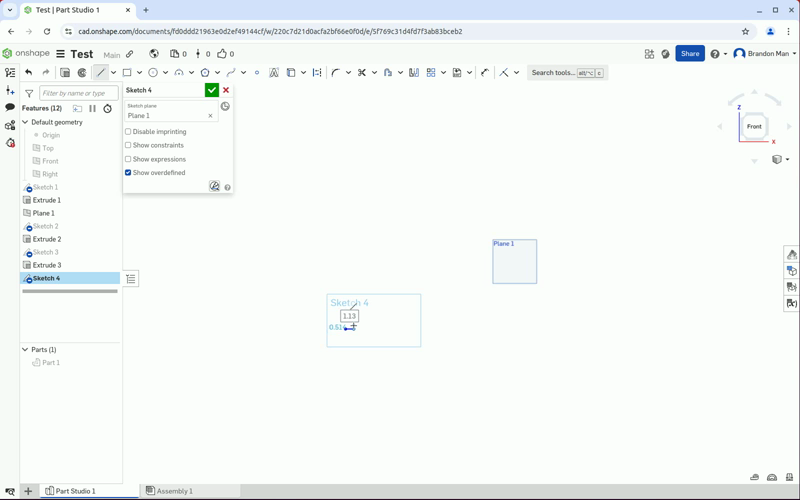
scroll(6)
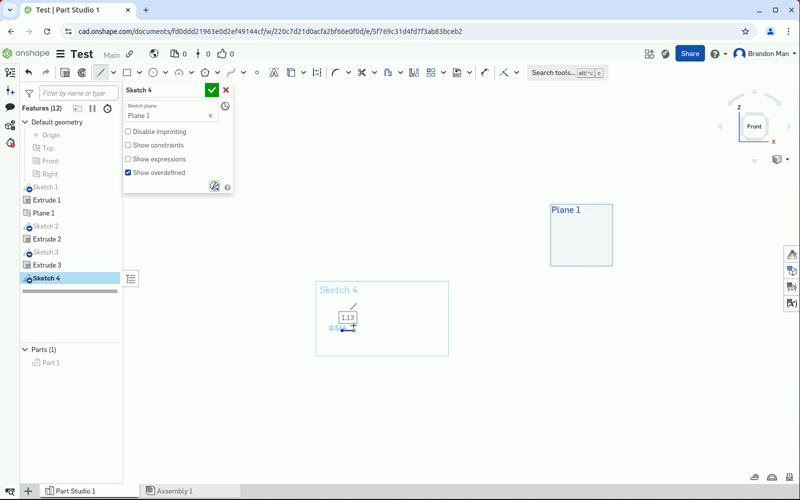
scroll(6)
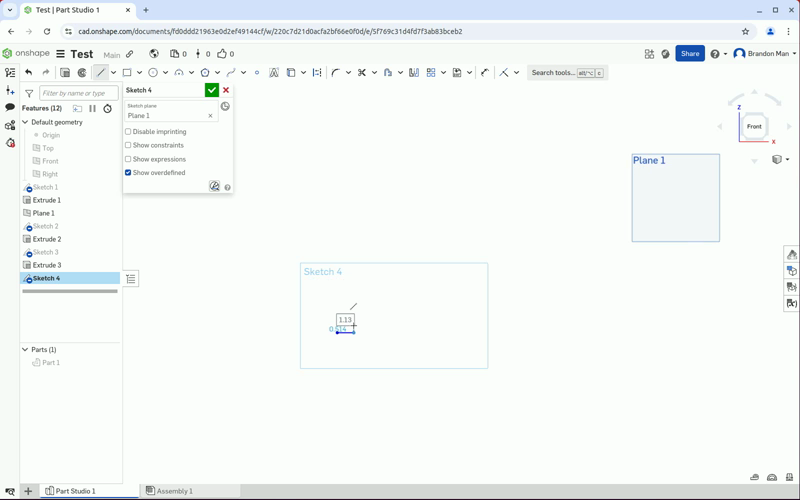
scroll(6)
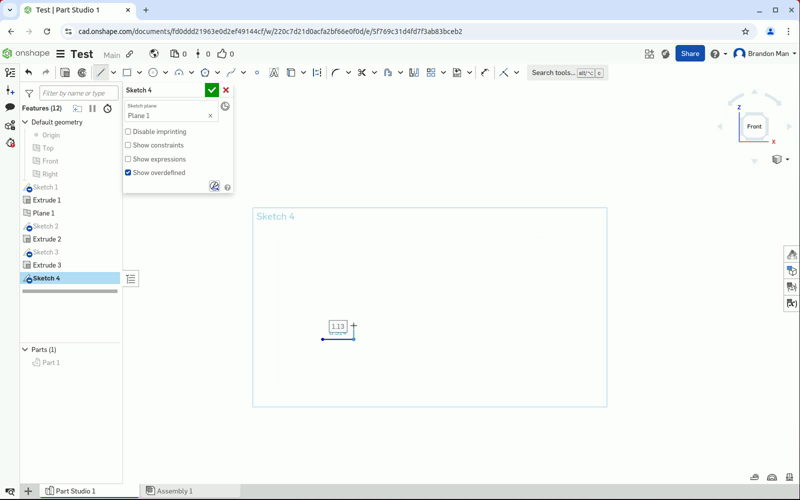
scroll(6)
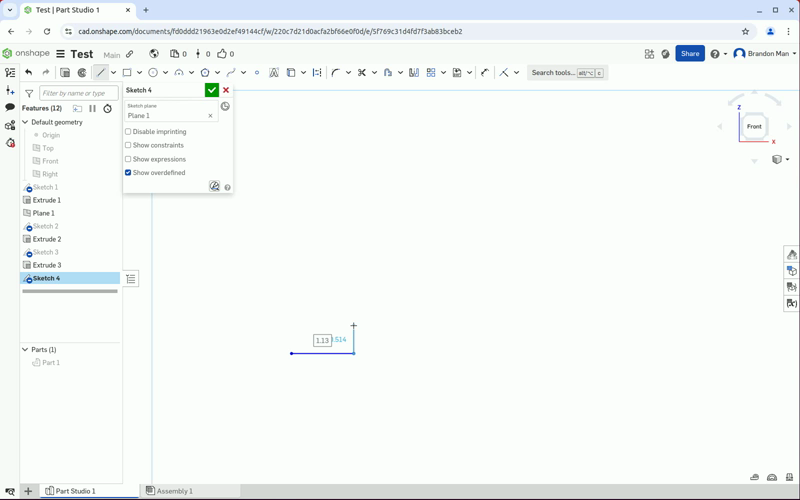
click(353, 325)
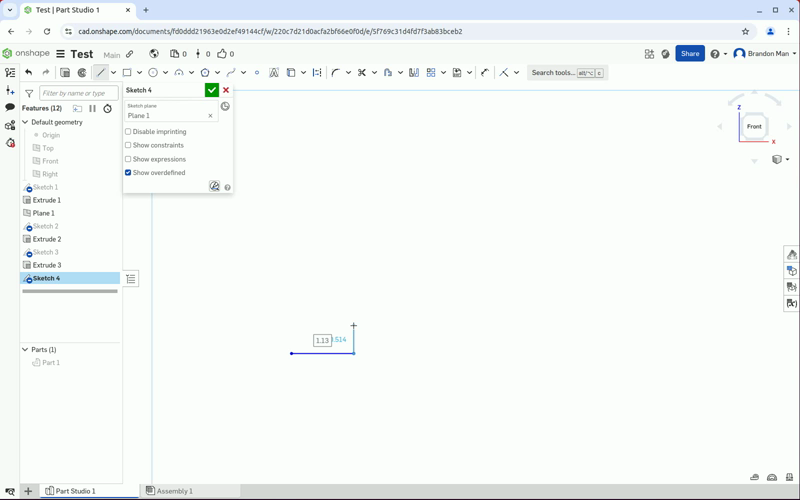
scroll(-6)
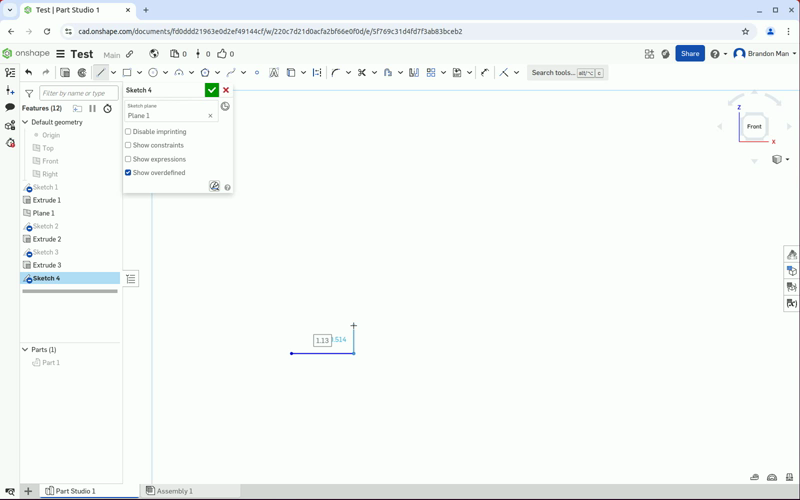
scroll(-6)
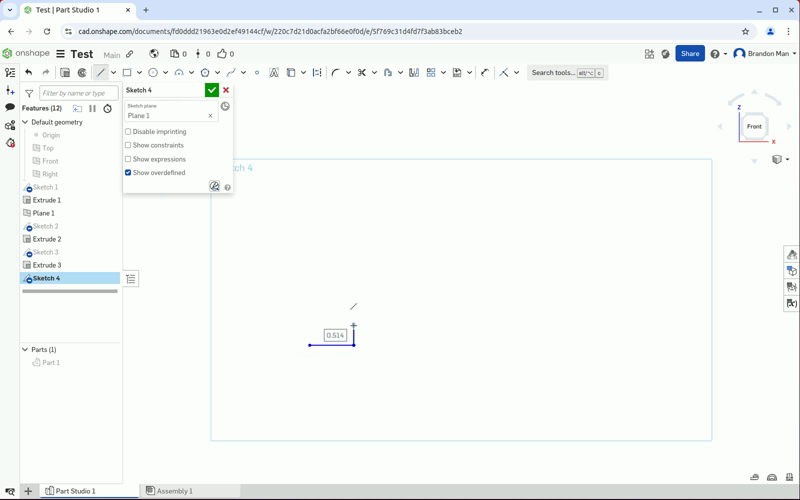
scroll(-6)
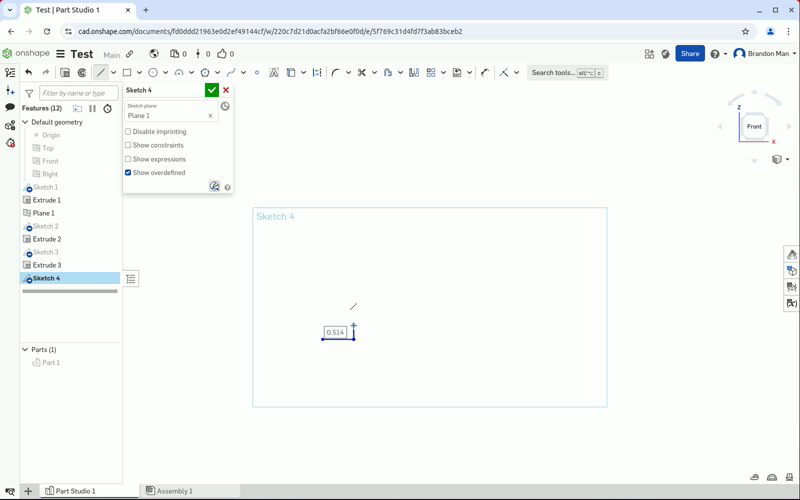
scroll(-6)
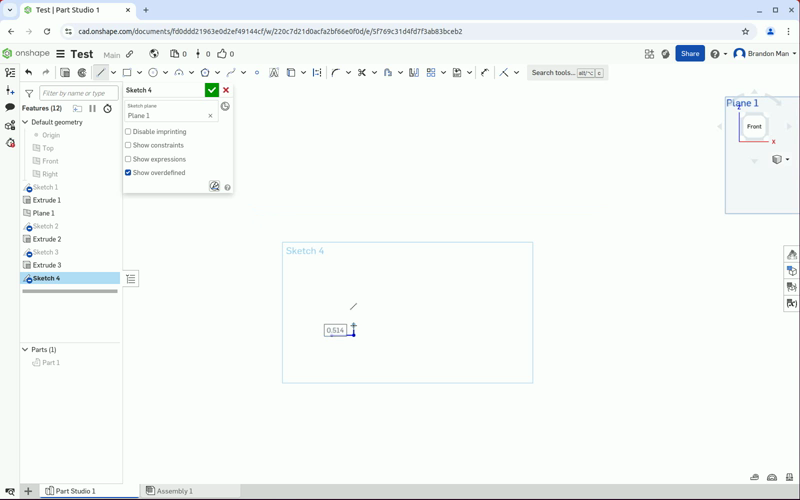
scroll(-6)
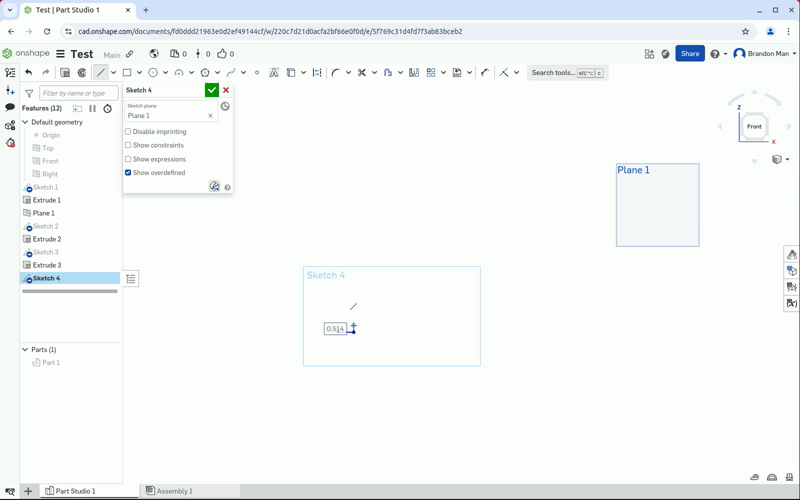
scroll(-6)
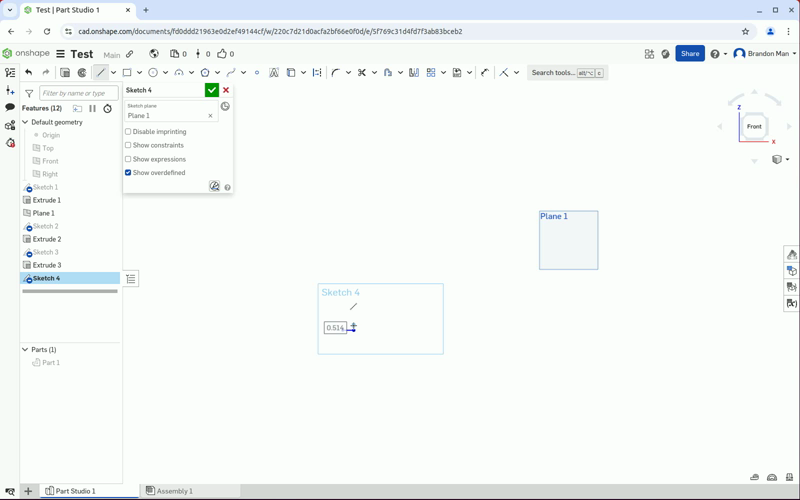
scroll(-6)
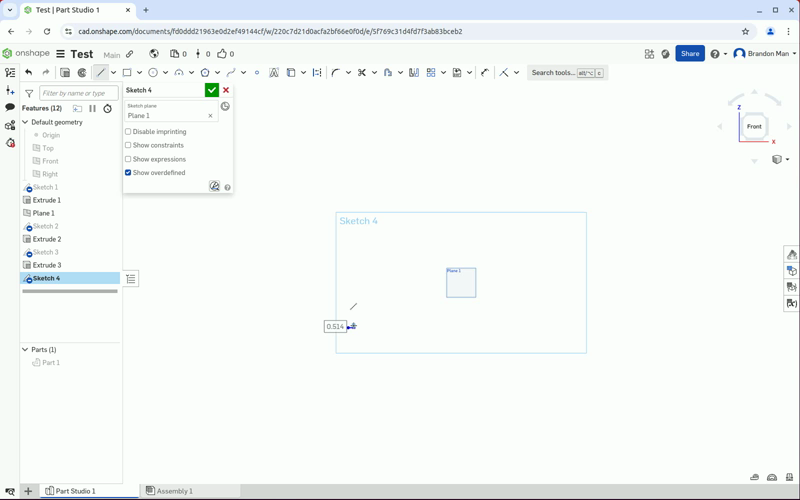
key_up(shift)
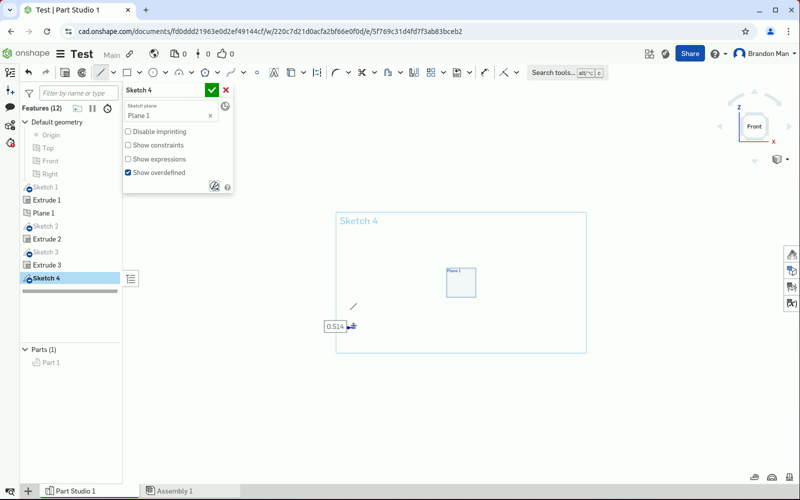
key_down(shift)
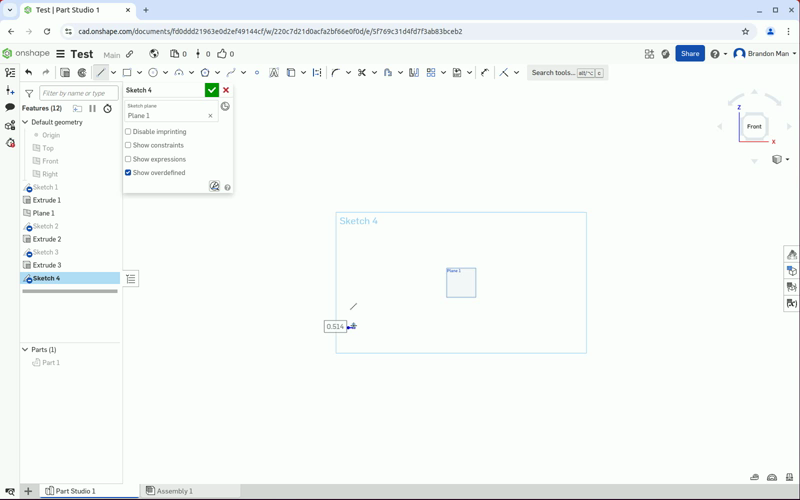
mouse_move(383, 325)
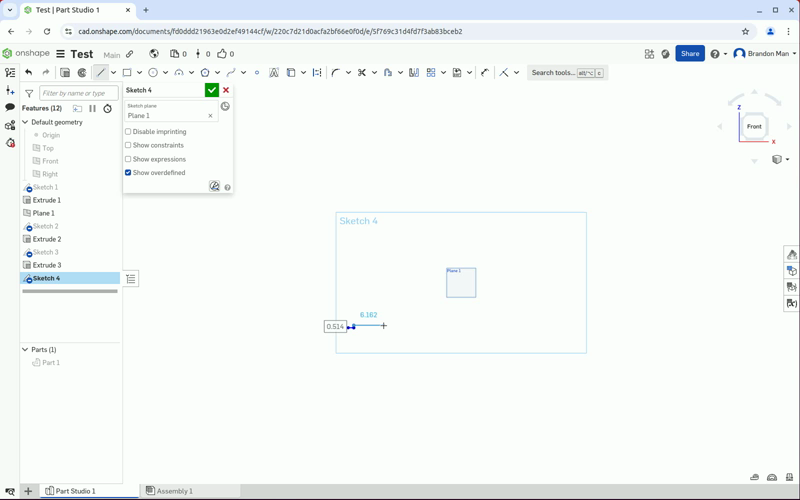
mouse_move(353, 322)
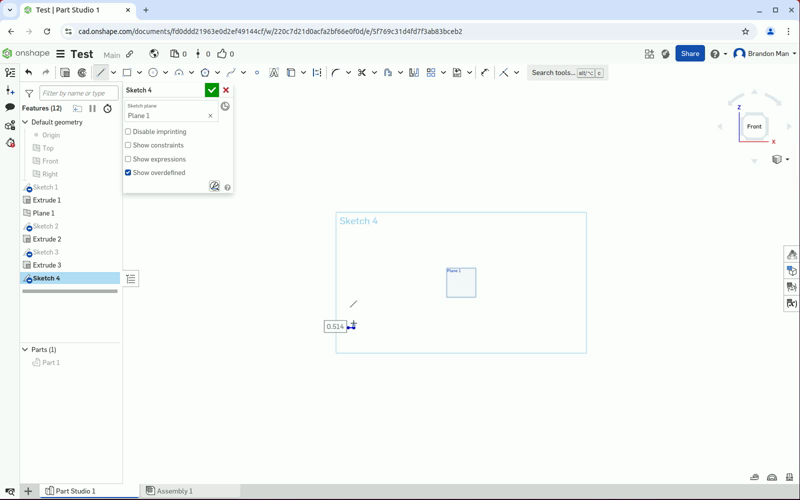
scroll(6)
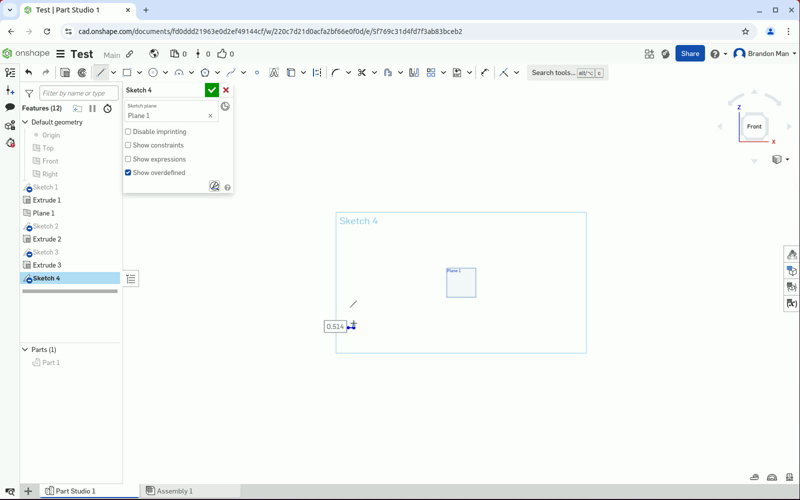
scroll(6)
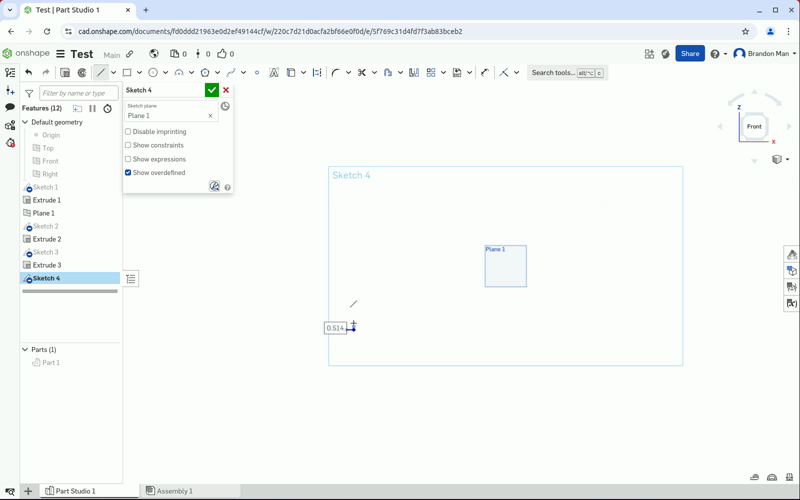
scroll(6)
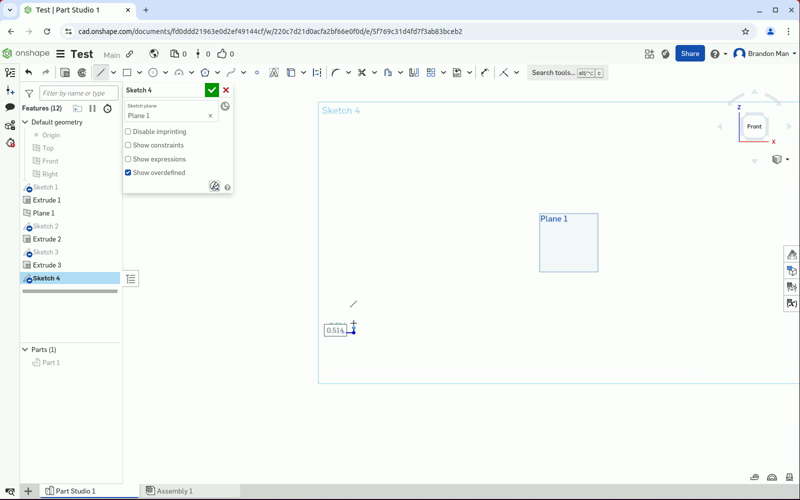
scroll(6)
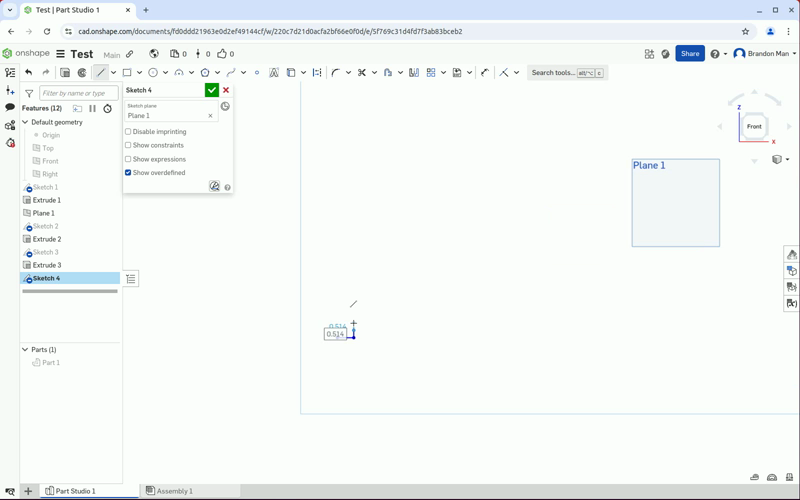
scroll(6)
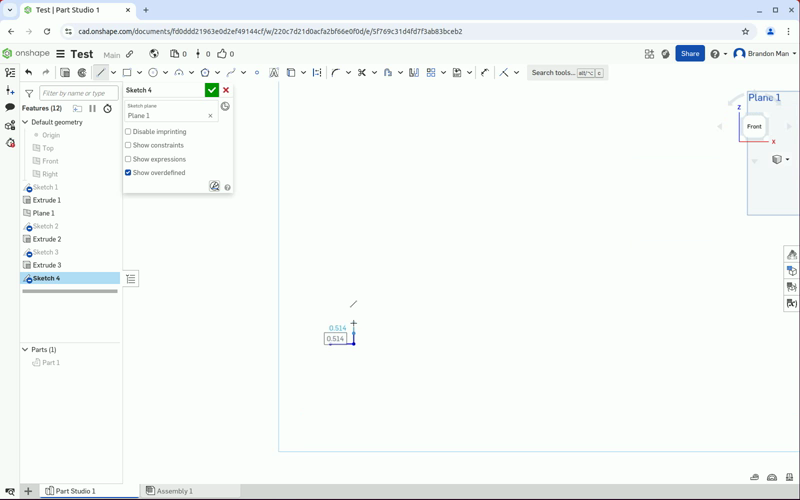
scroll(6)
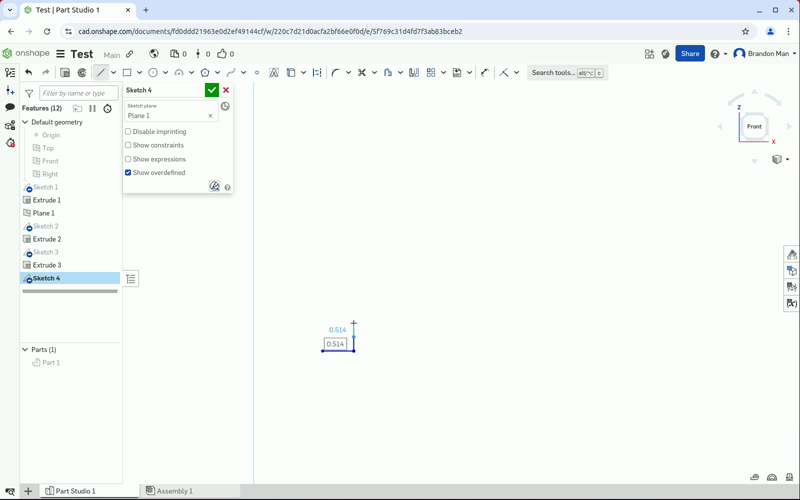
scroll(6)
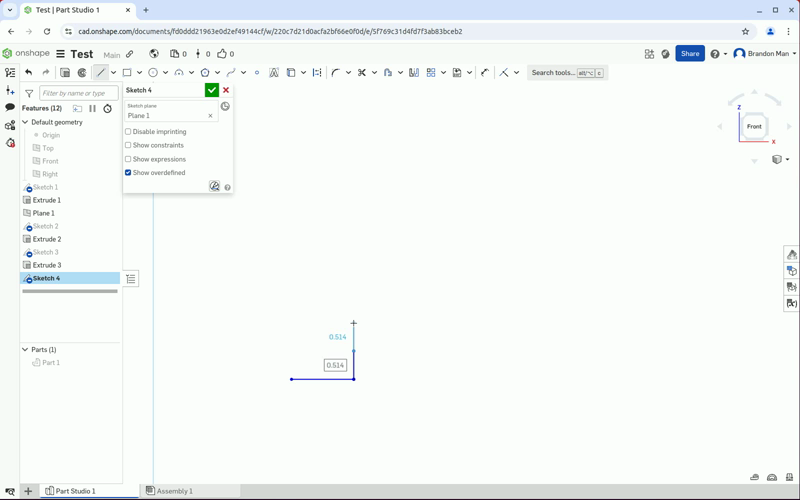
click(353, 322)
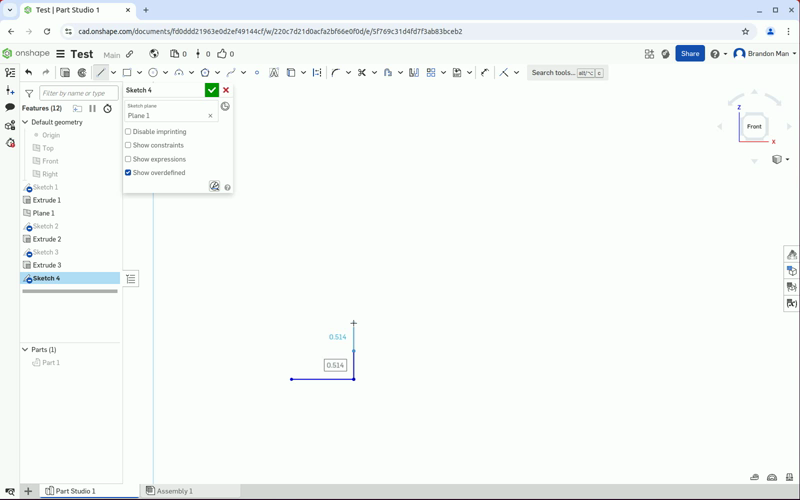
scroll(-6)
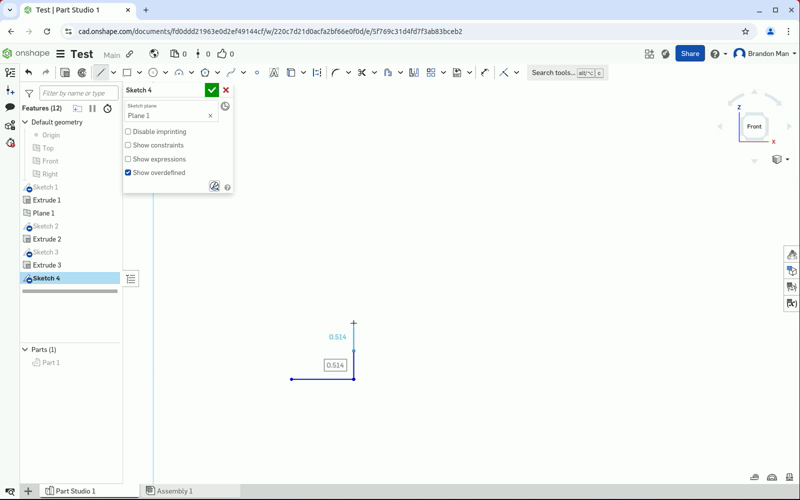
scroll(-6)
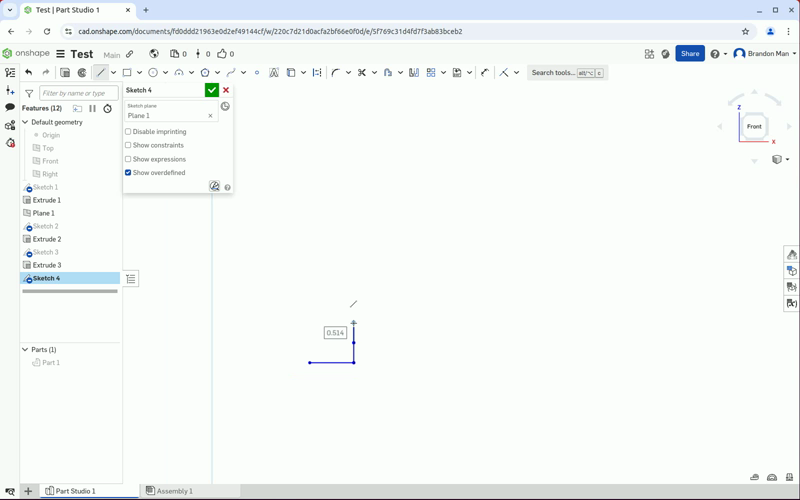
scroll(-6)
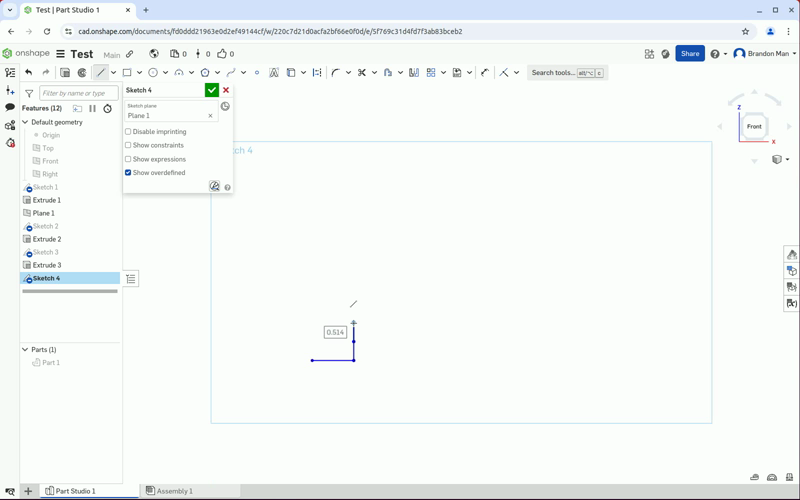
scroll(-6)
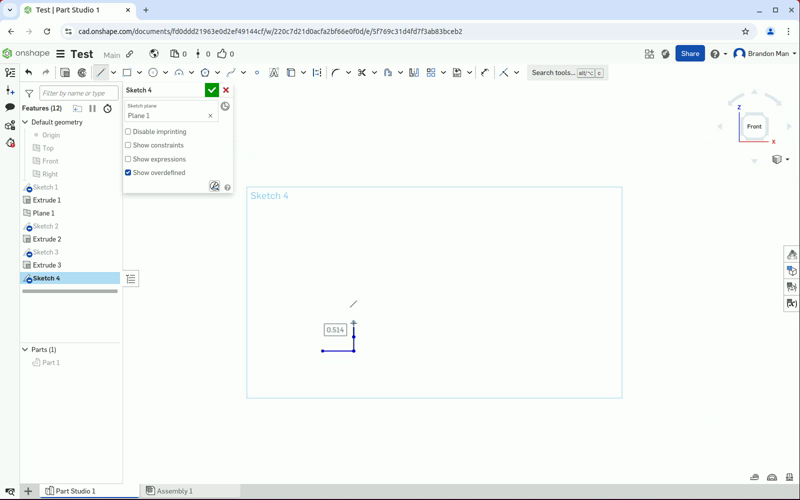
scroll(-6)
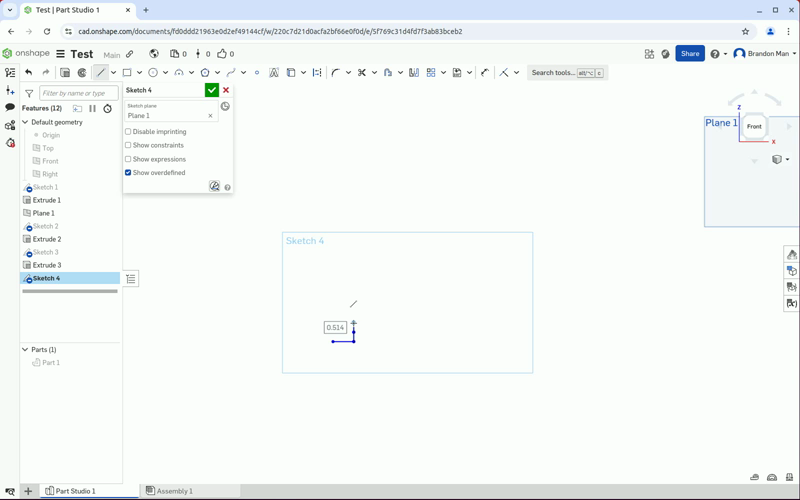
scroll(-6)
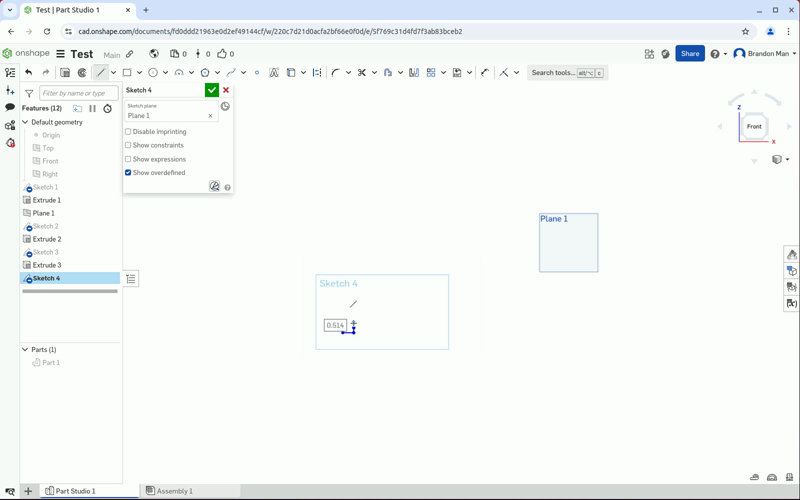
scroll(-6)
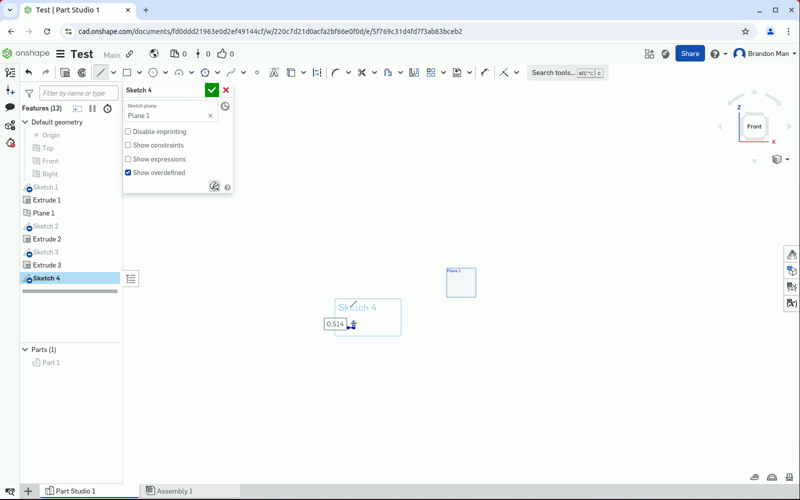
key_up(shift)
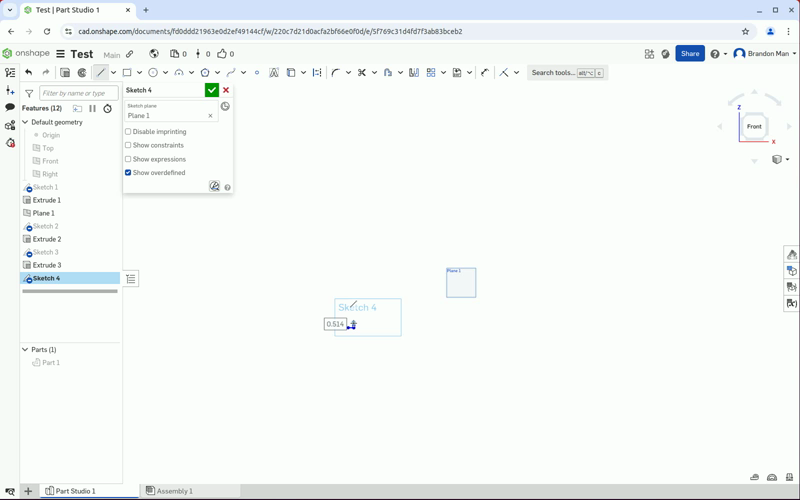
key_down(shift)
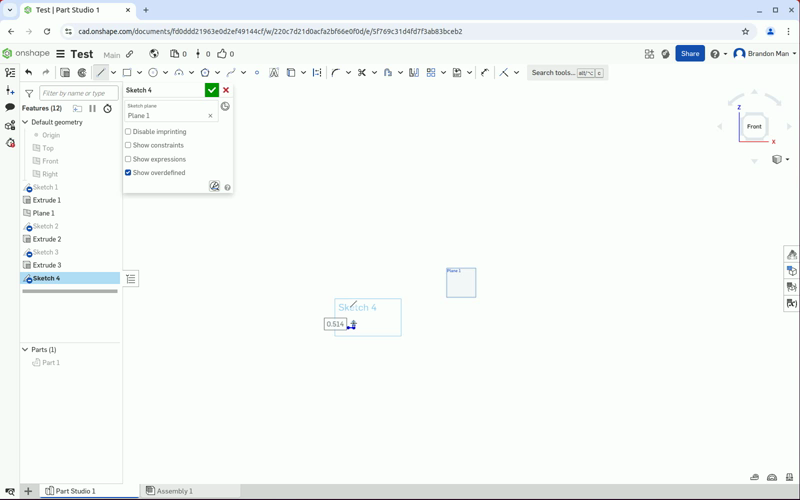
mouse_move(383, 322)
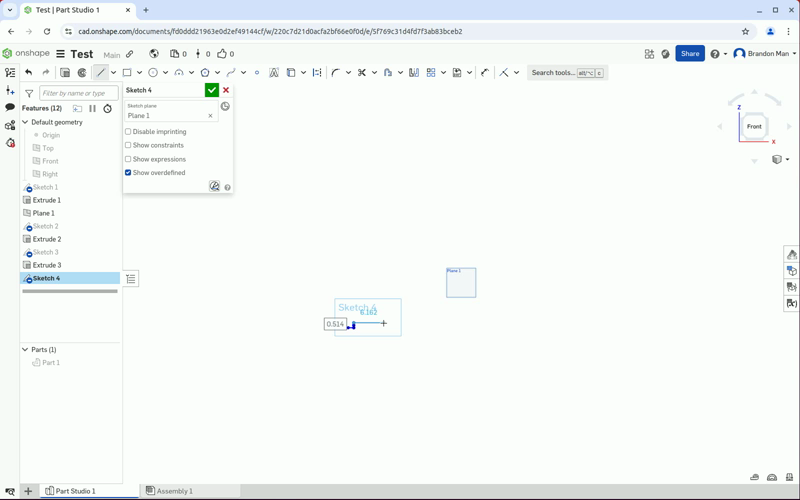
mouse_move(348, 322)
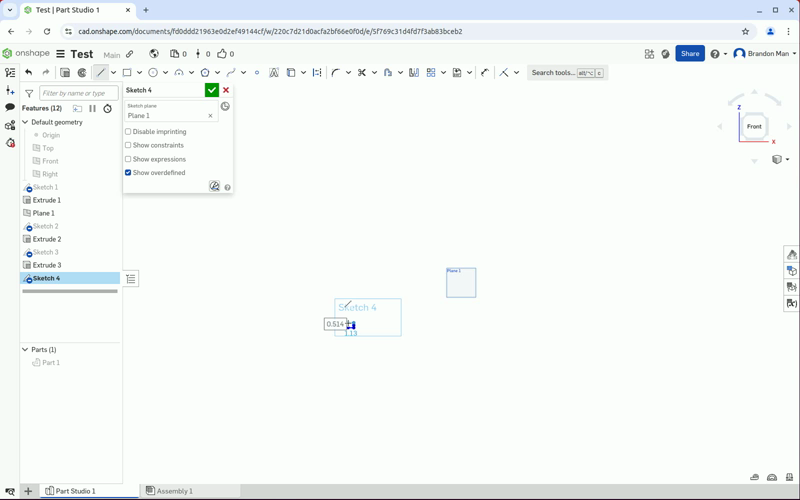
scroll(6)
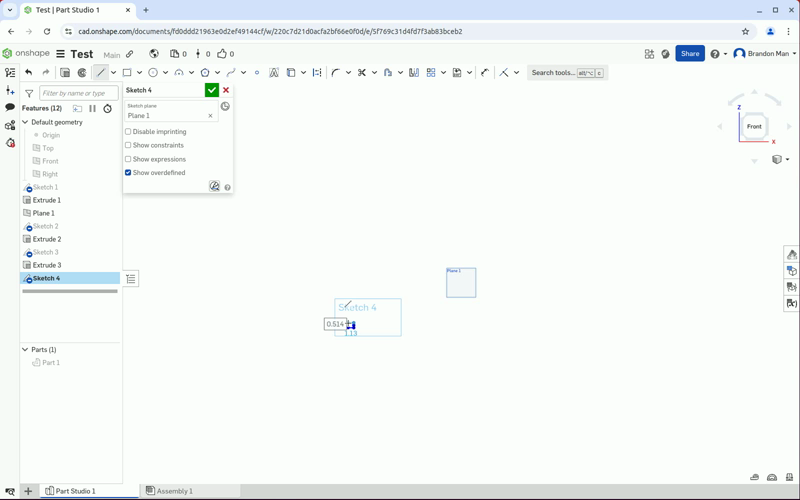
scroll(6)
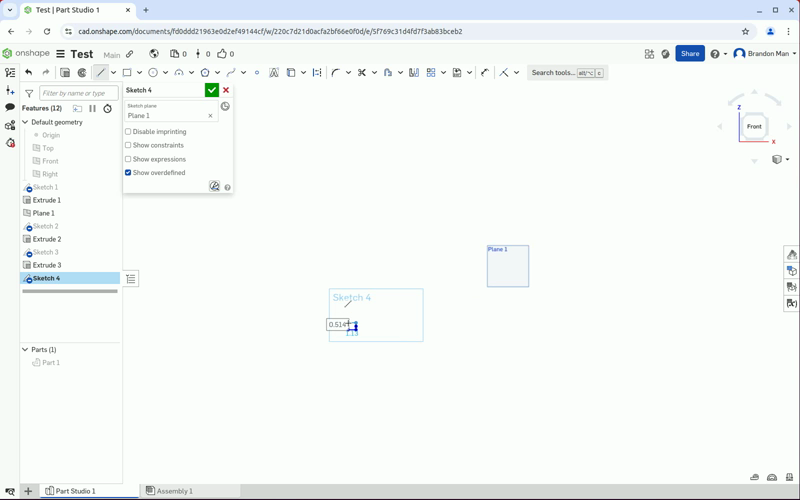
scroll(6)
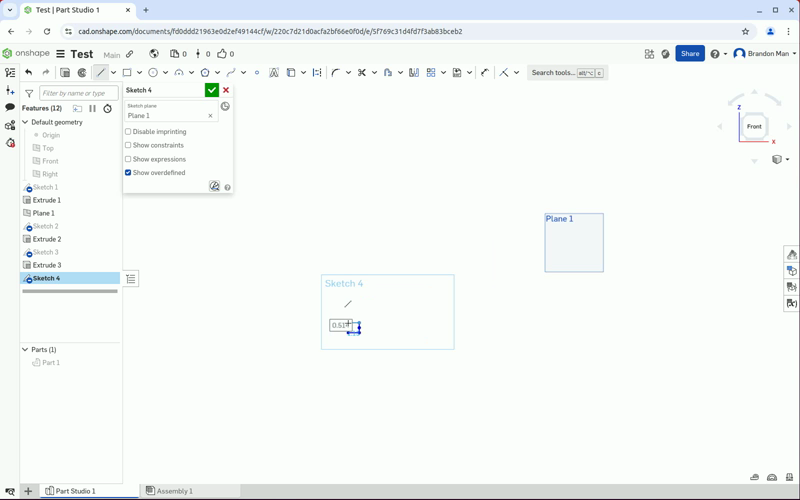
scroll(6)
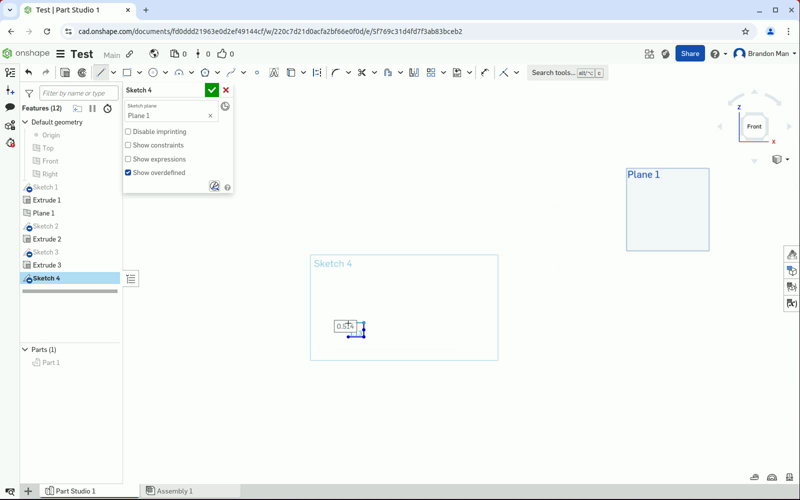
scroll(6)
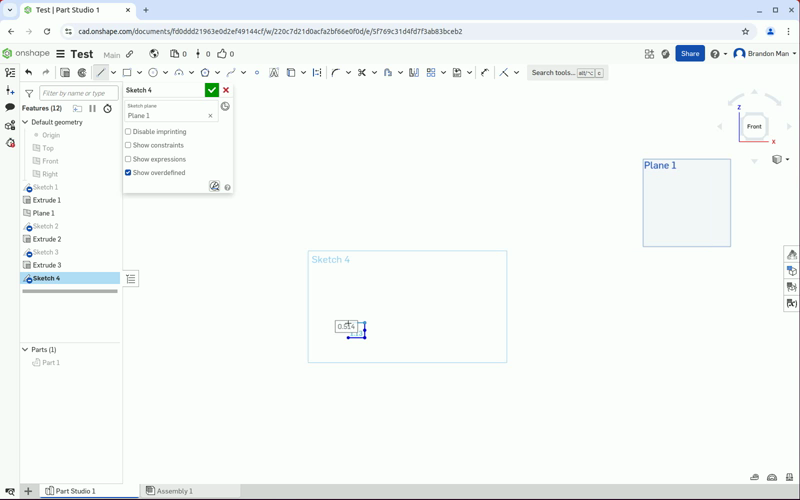
scroll(6)
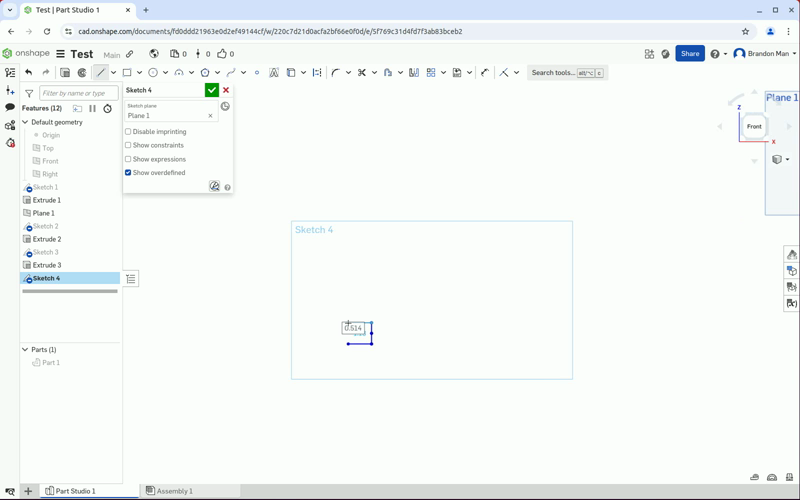
scroll(6)
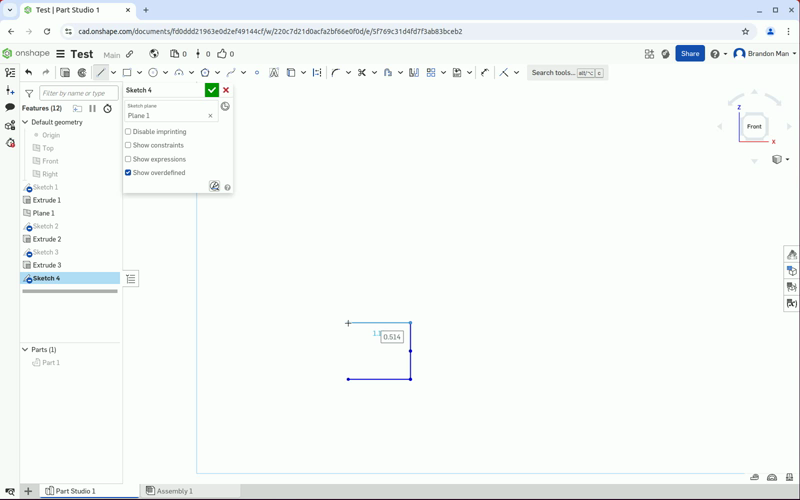
click(348, 322)
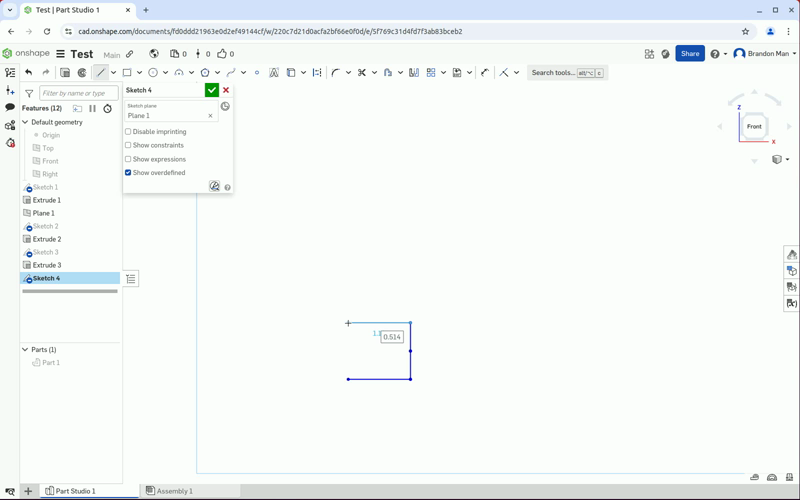
scroll(-6)
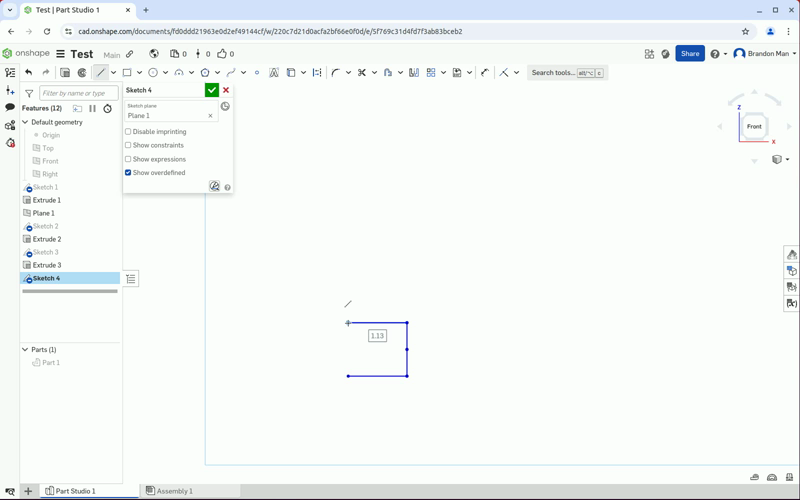
scroll(-6)
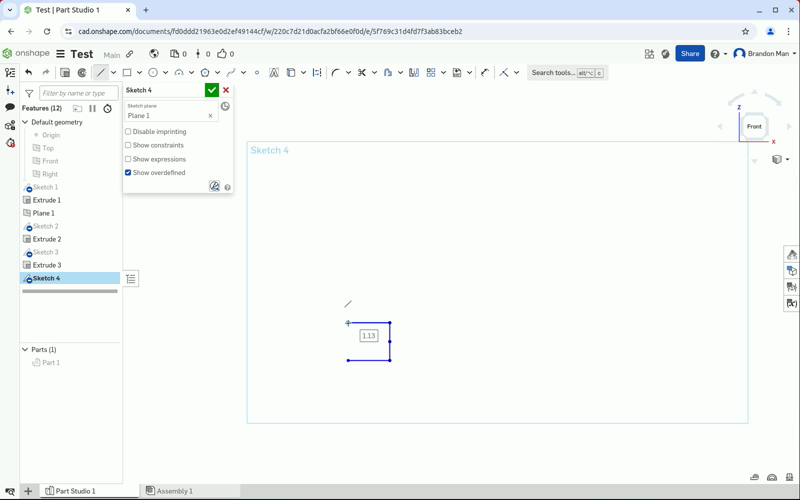
scroll(-6)
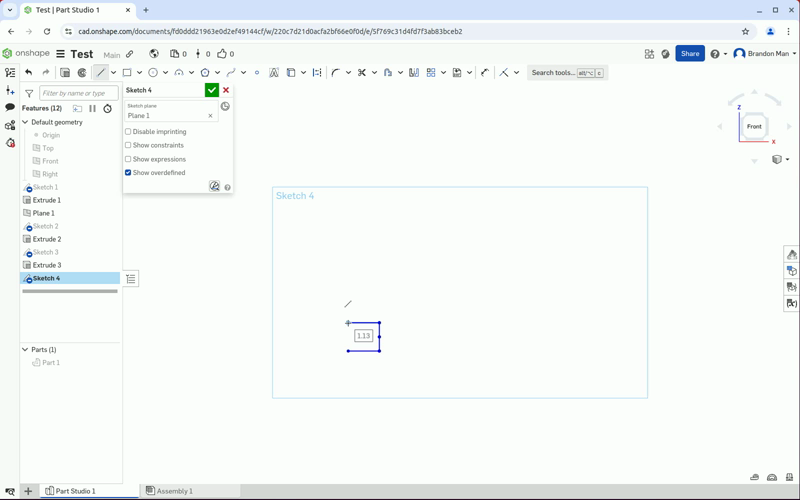
scroll(-6)
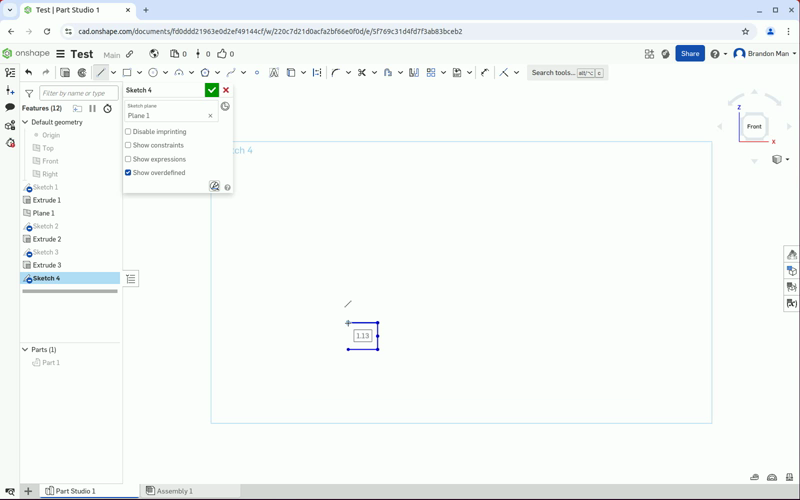
scroll(-6)
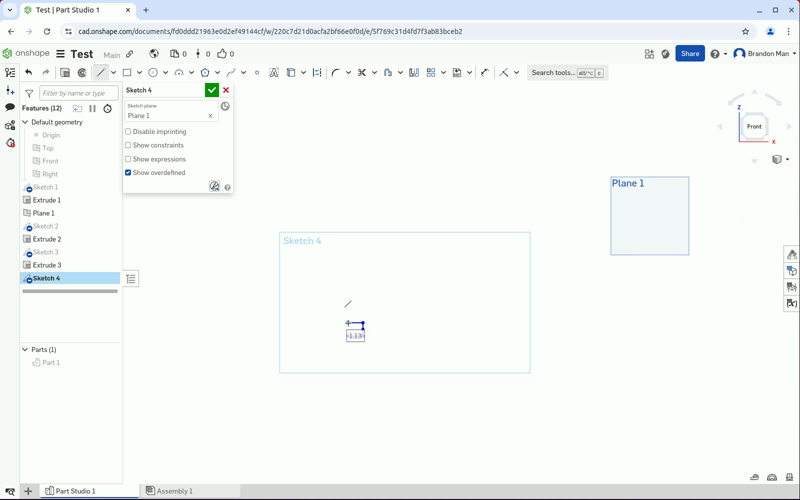
scroll(-6)
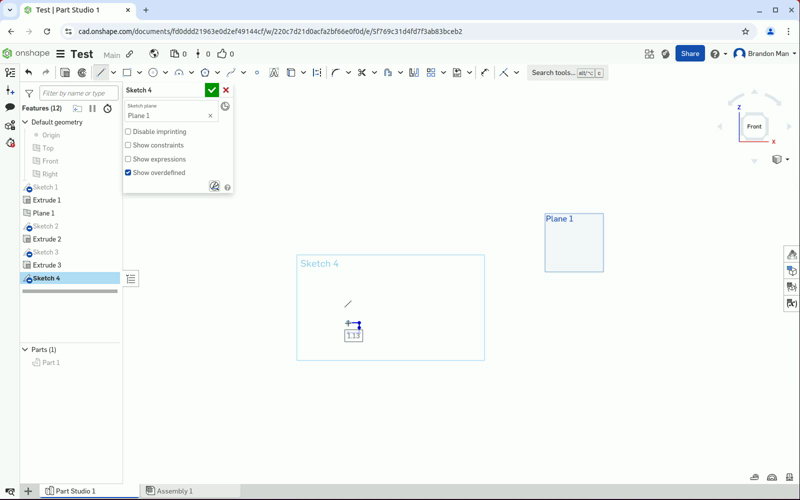
scroll(-6)
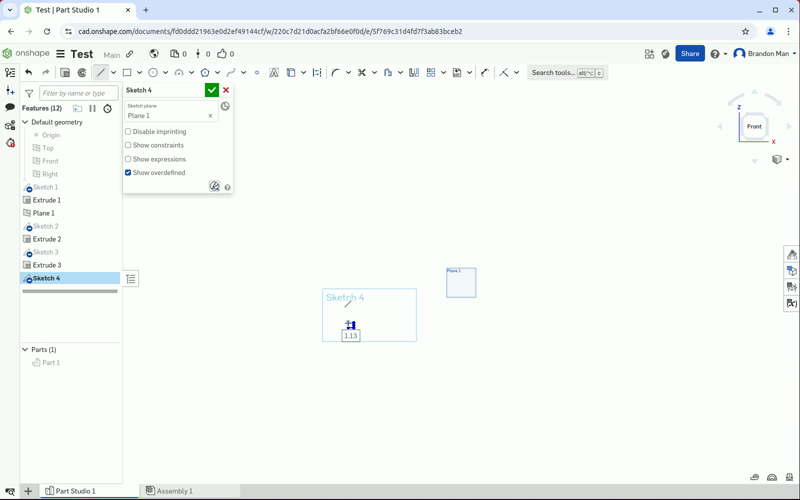
key_up(shift)
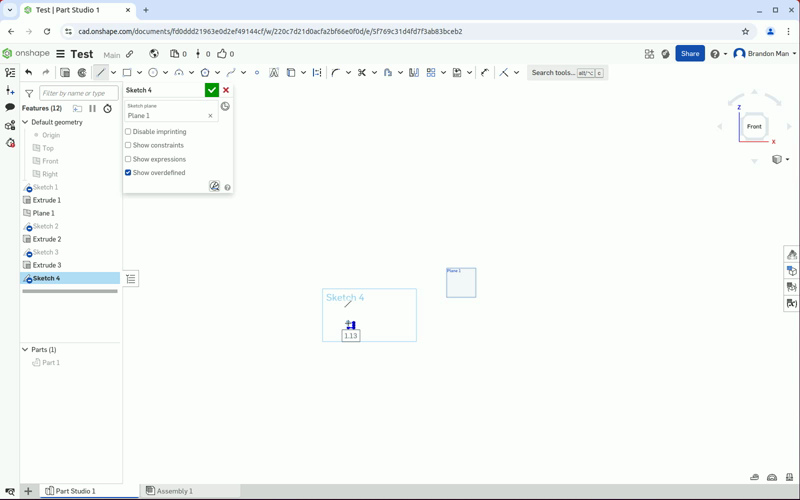
mouse_move(378, 322)
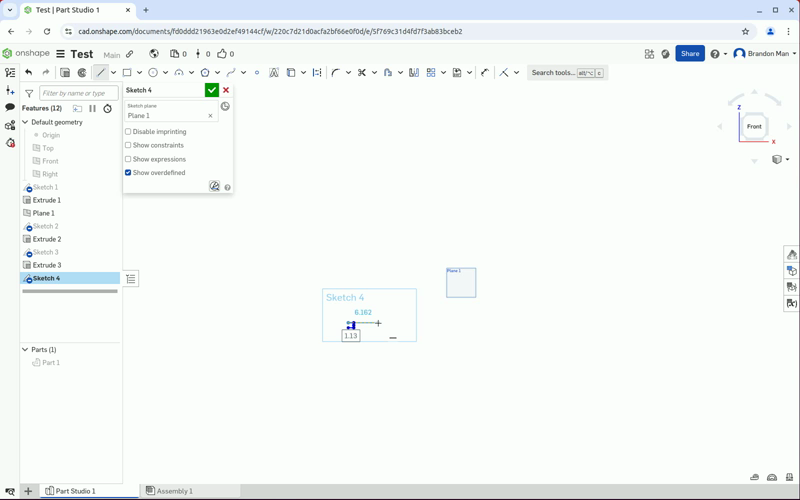
key_down(shift)
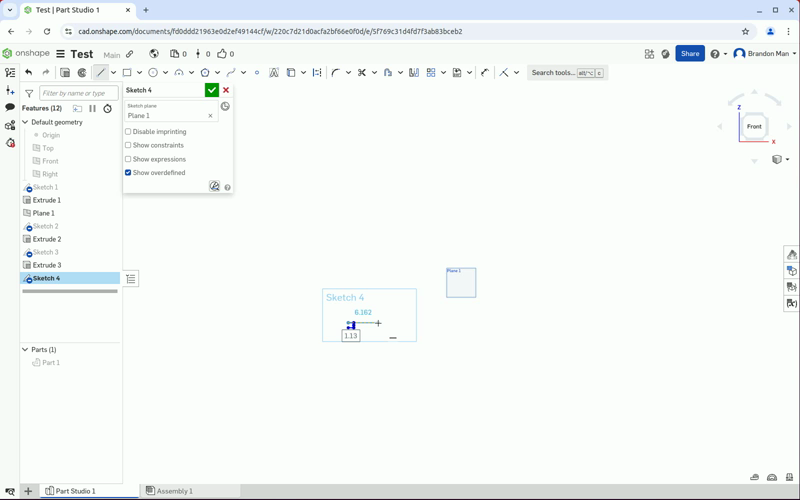
mouse_move(348, 327)
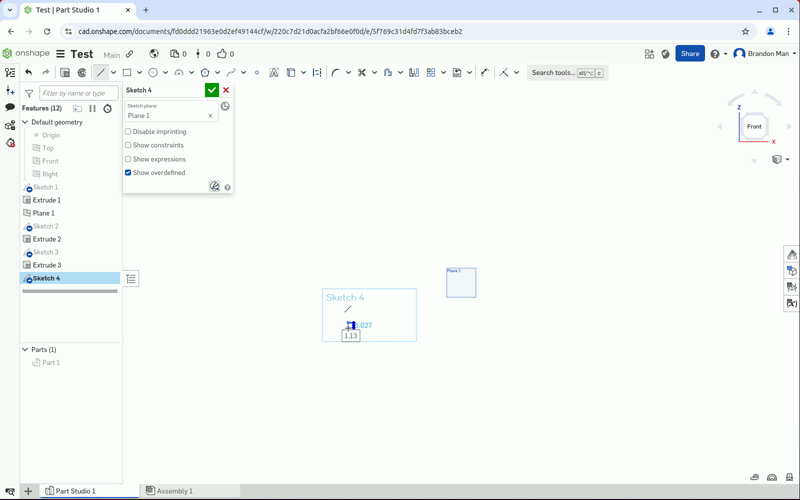
scroll(6)
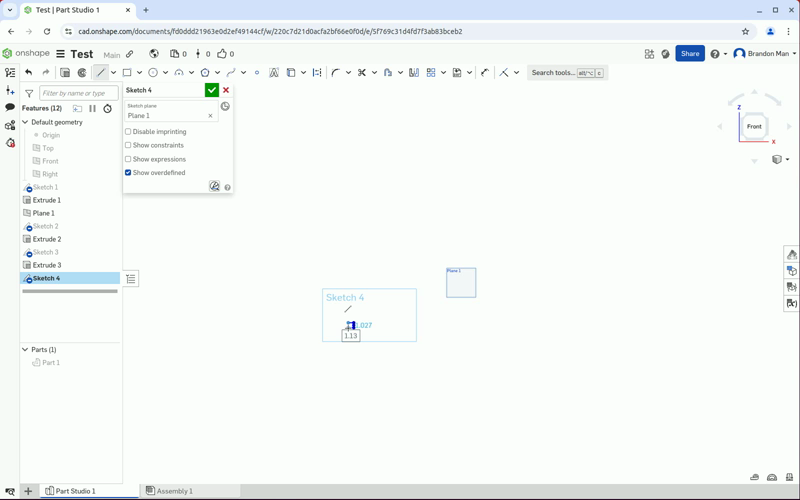
scroll(6)
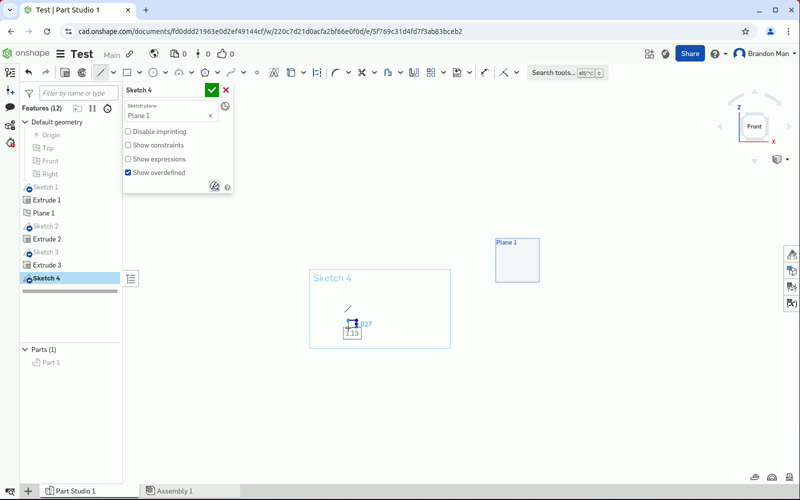
scroll(6)
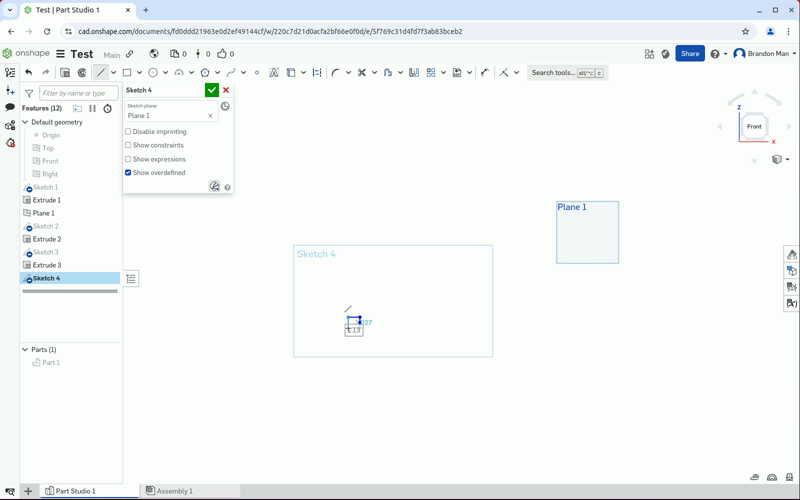
scroll(6)
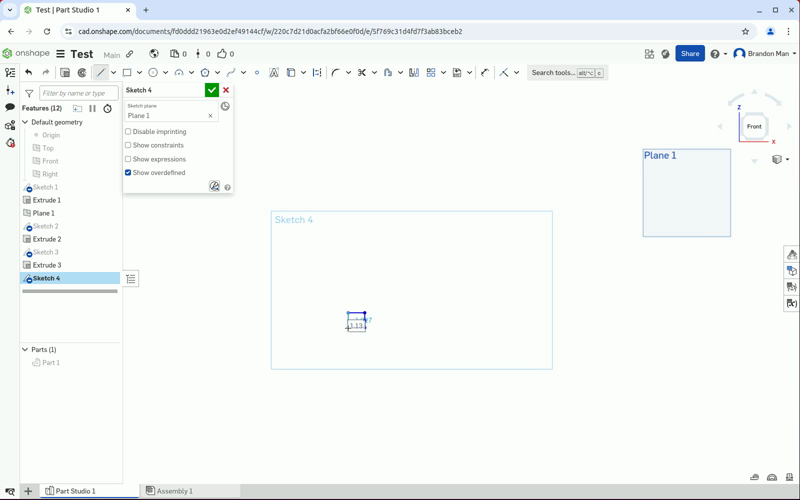
scroll(6)
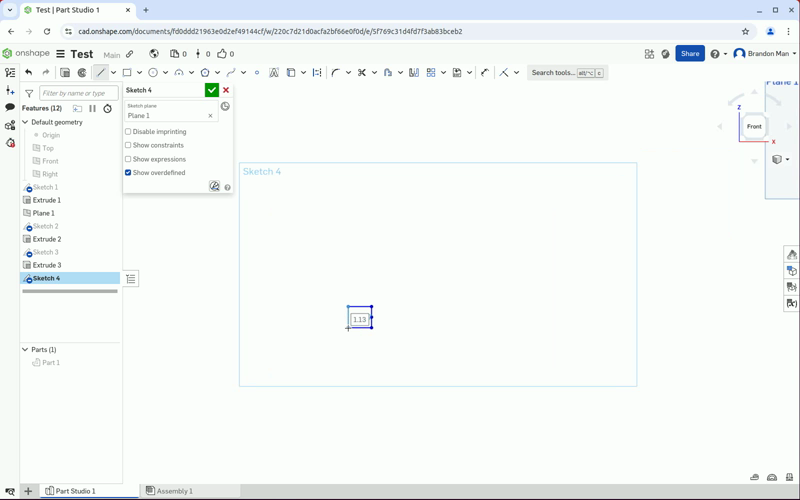
scroll(6)
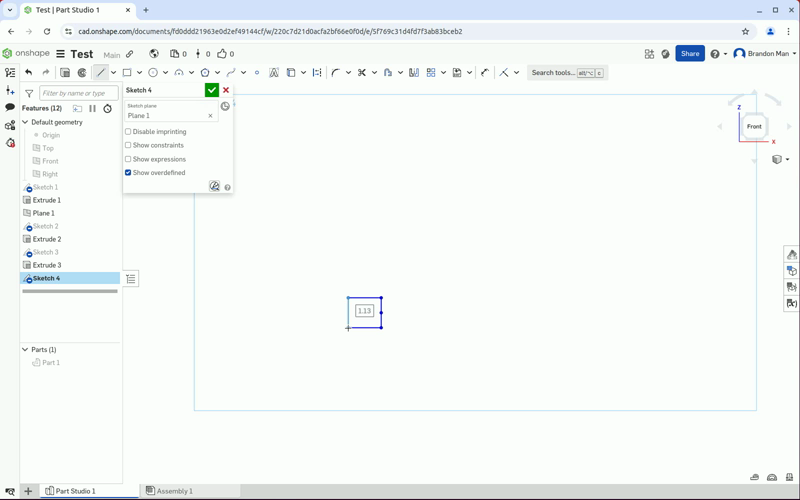
scroll(6)
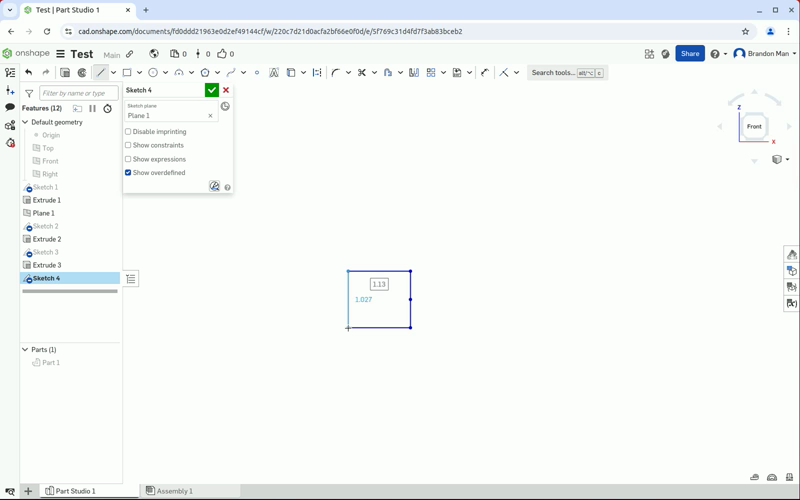
key_up(shift)
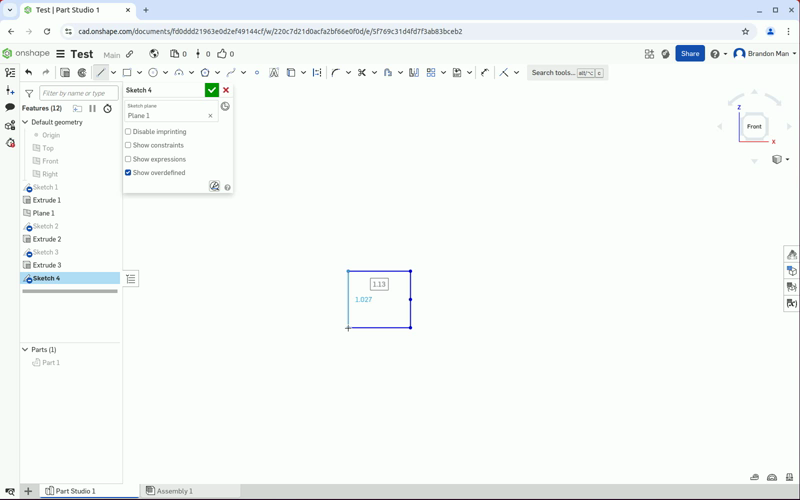
click(348, 327)
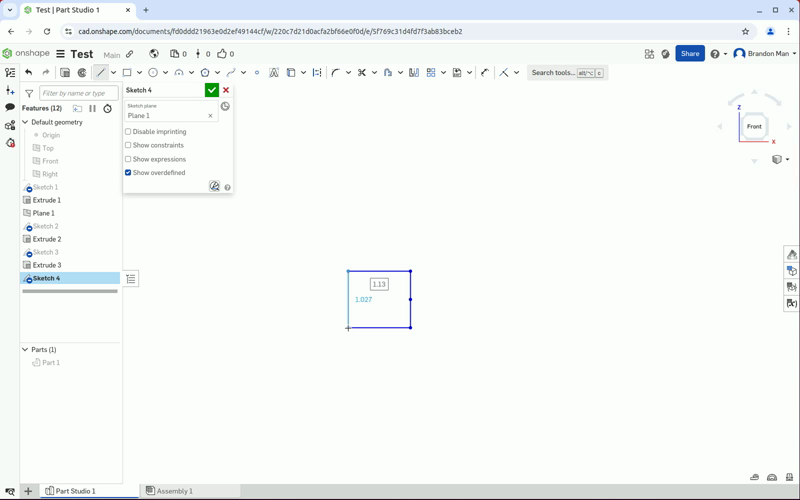
scroll(-6)
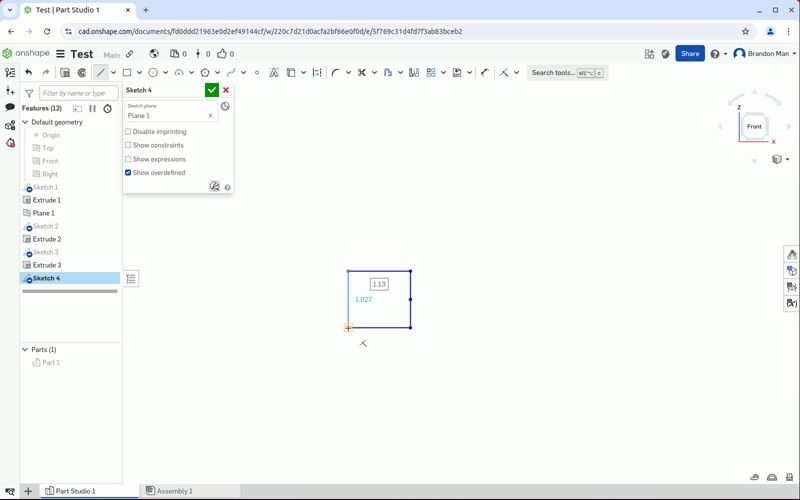
scroll(-6)
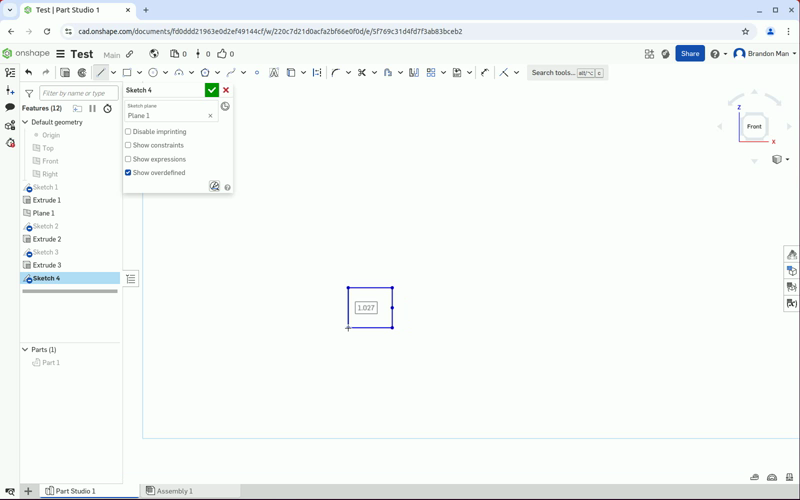
scroll(-6)
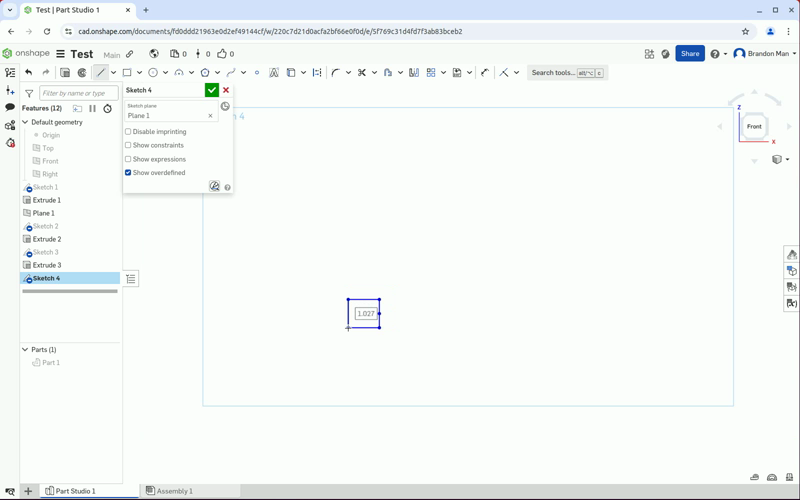
scroll(-6)
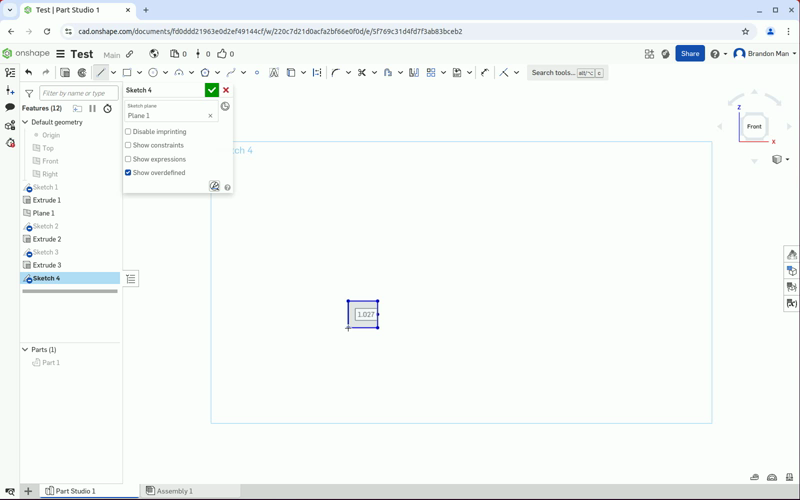
scroll(-6)
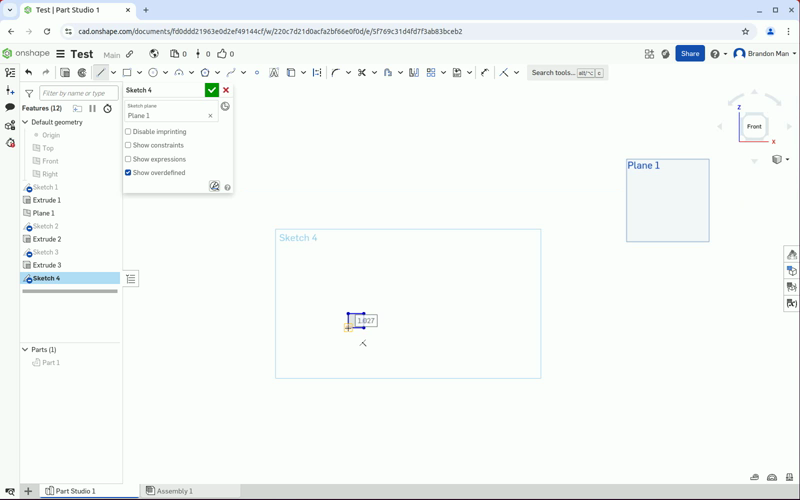
scroll(-6)
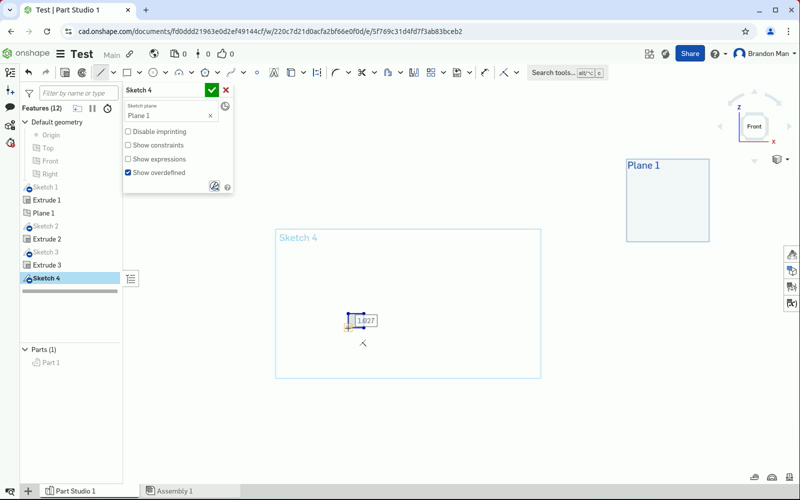
scroll(-6)
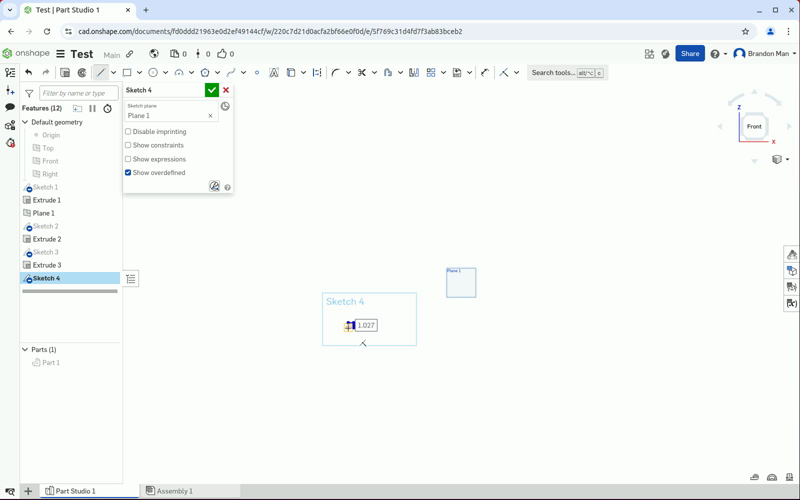
key(esc)
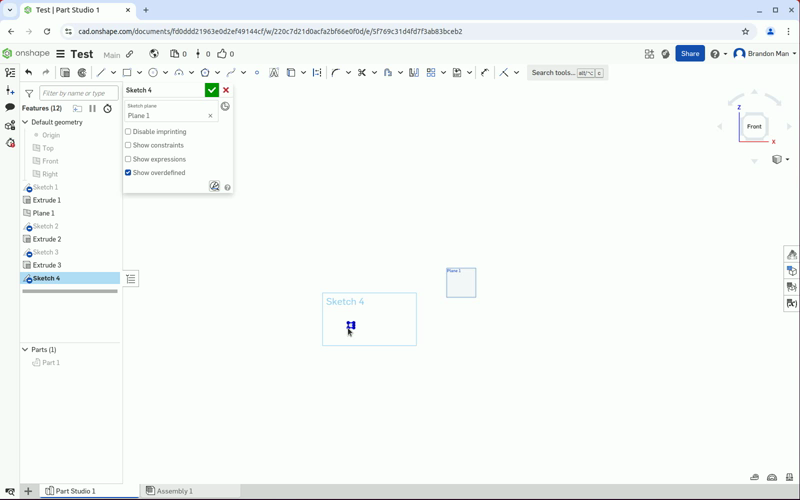
mouse_move(353, 326)
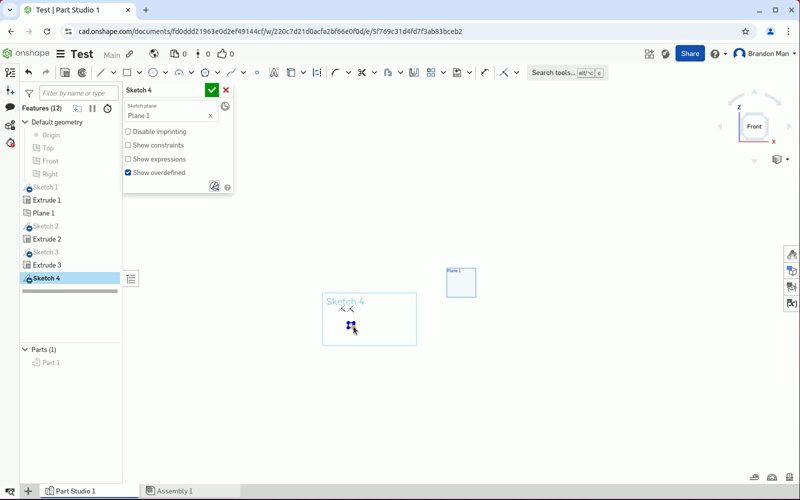
scroll(6)
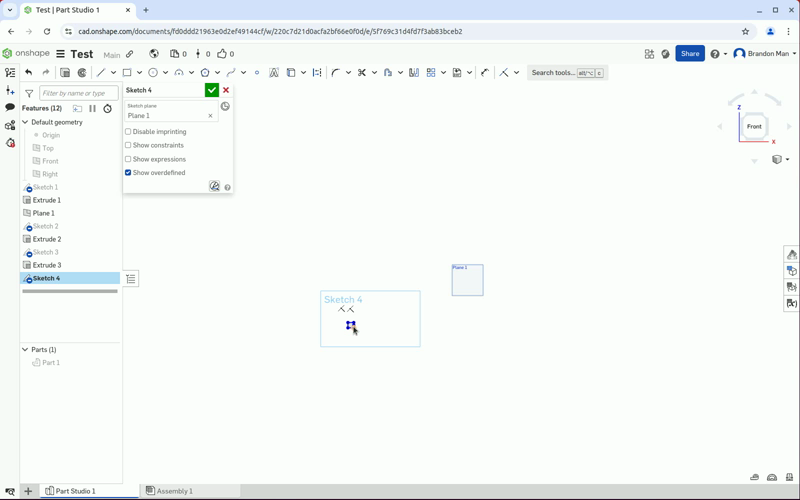
scroll(6)
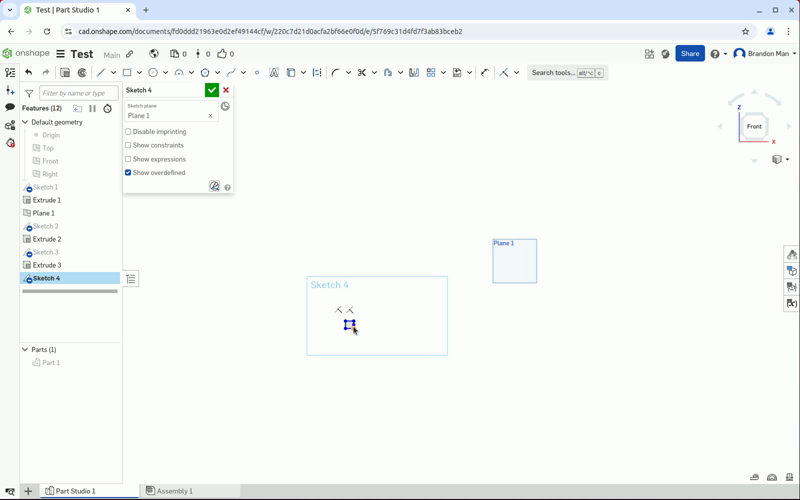
scroll(6)
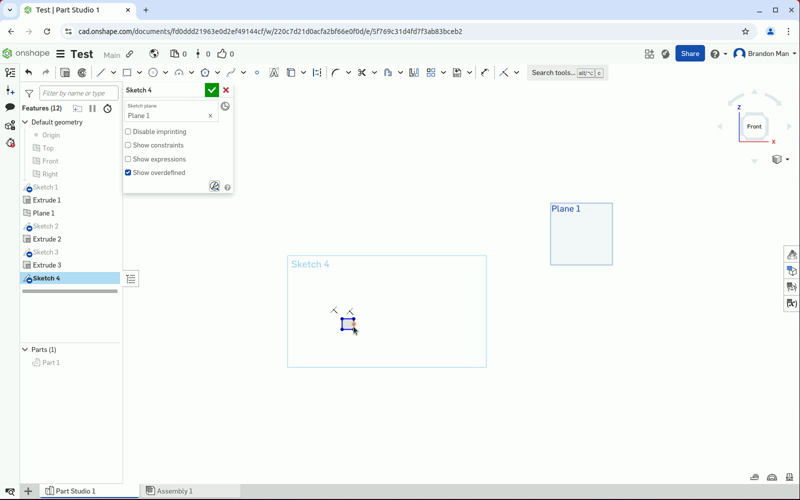
scroll(6)
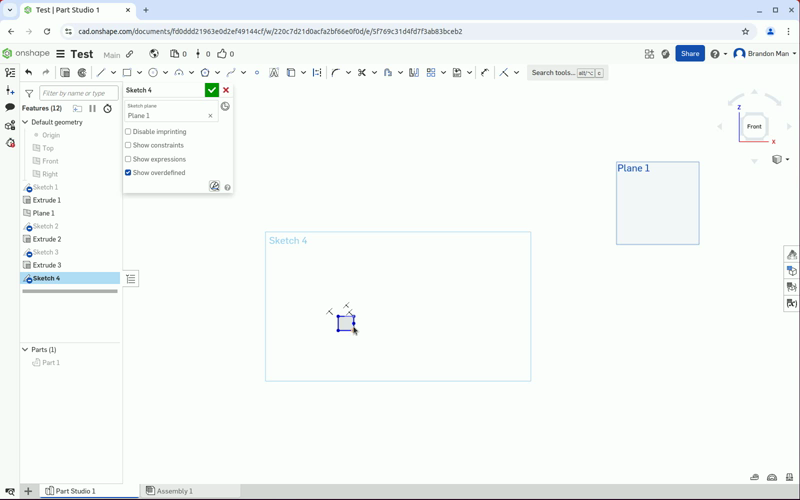
scroll(6)
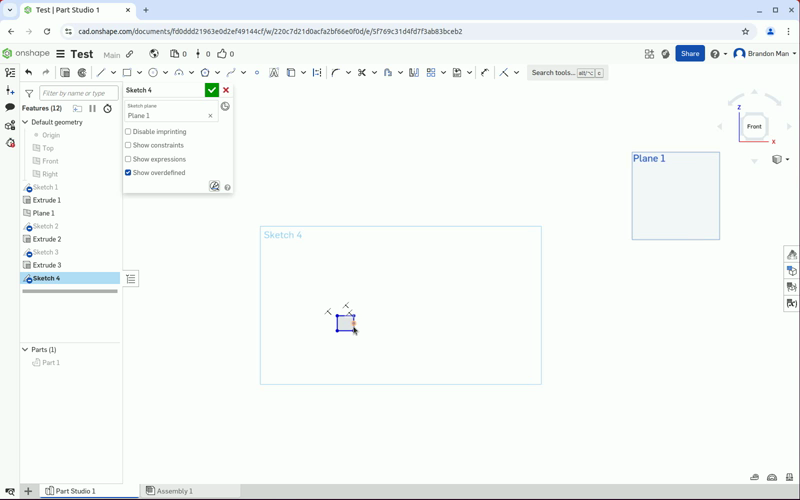
scroll(6)
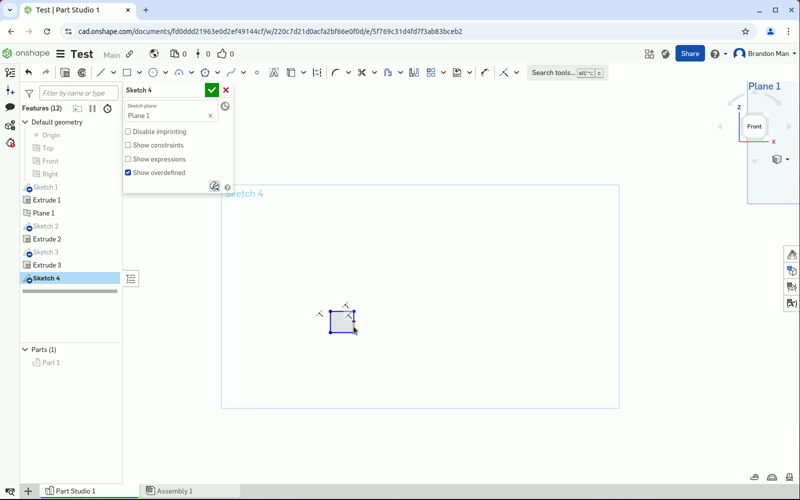
scroll(6)
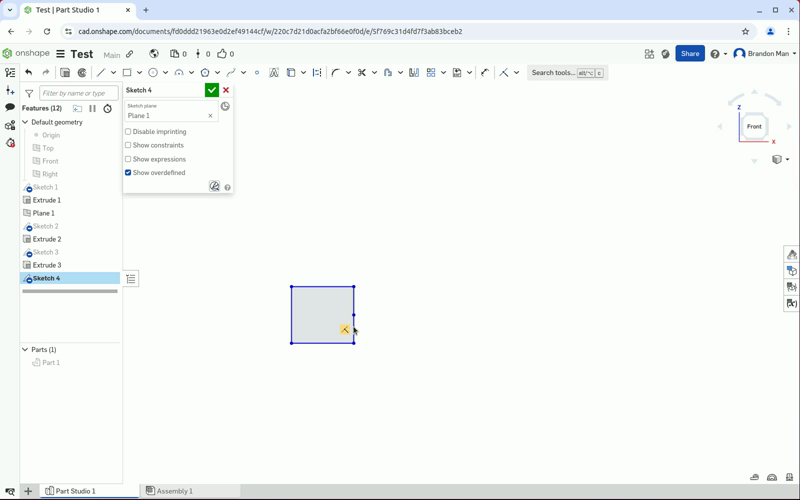
click(353, 326)
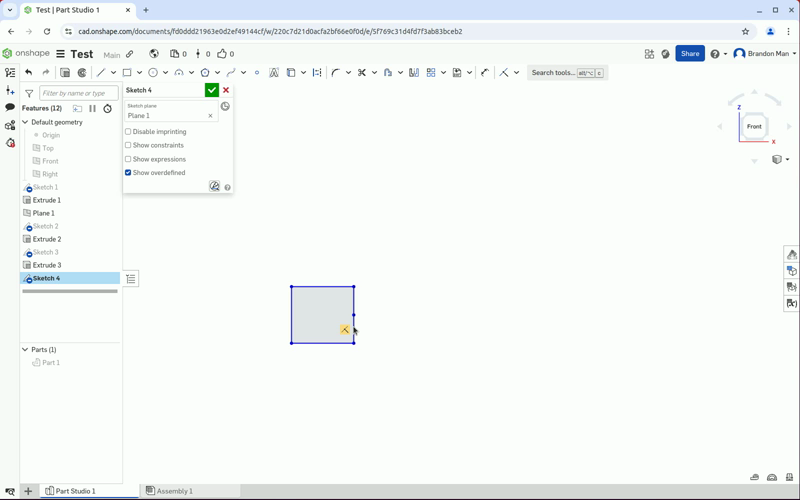
scroll(-6)
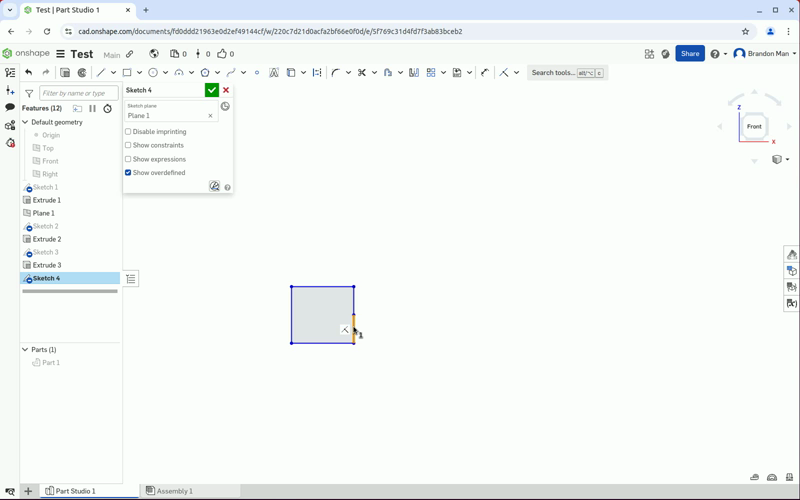
scroll(-6)
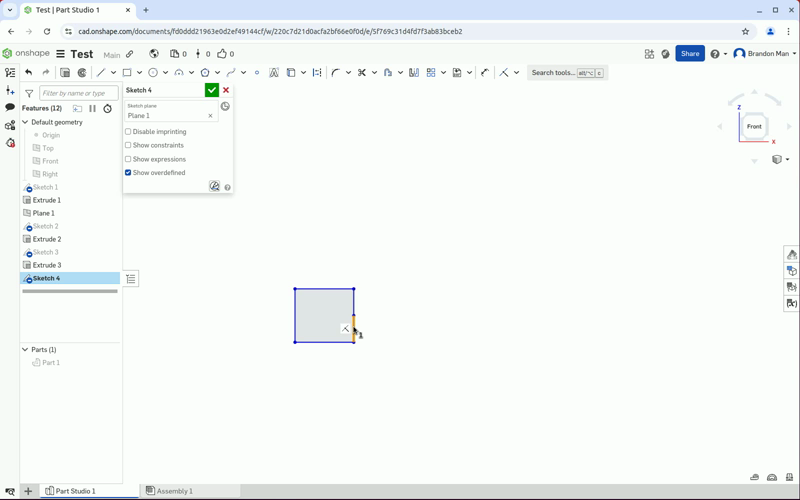
scroll(-6)
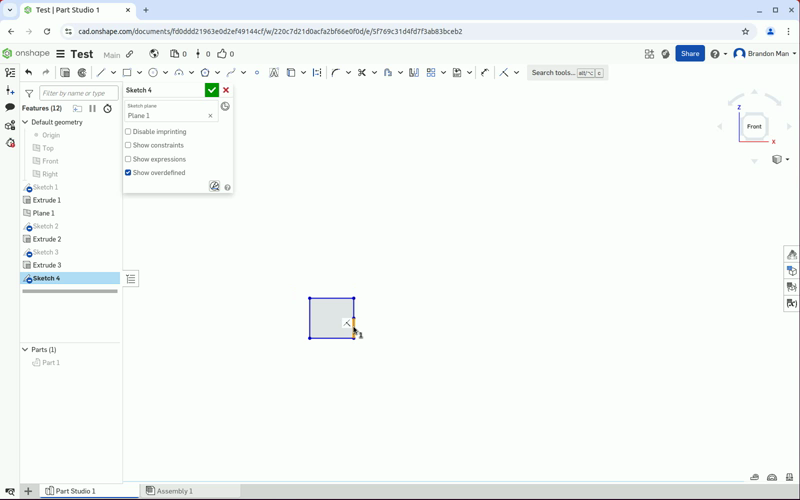
scroll(-6)
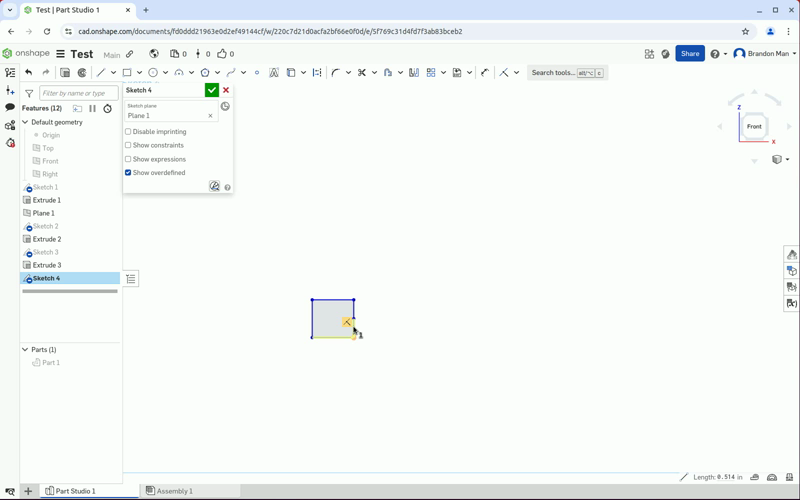
scroll(-6)
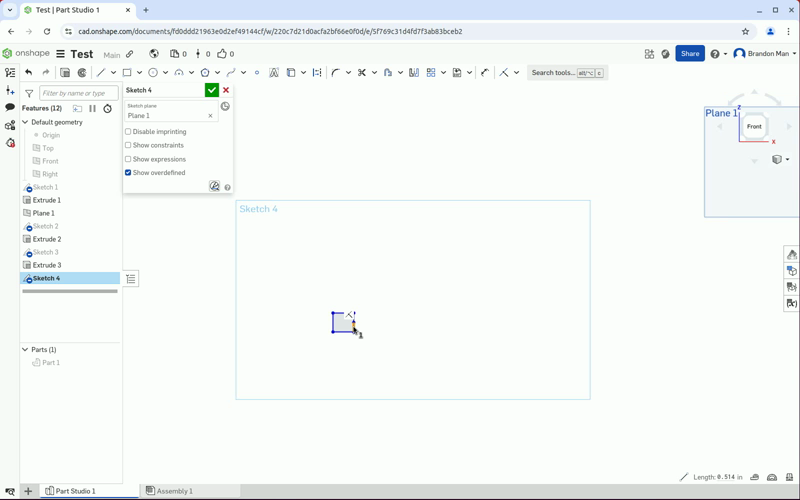
scroll(-6)
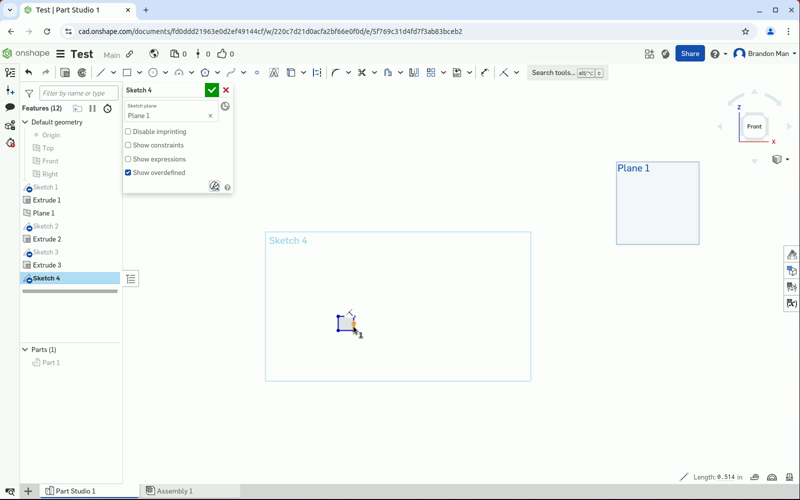
scroll(-6)
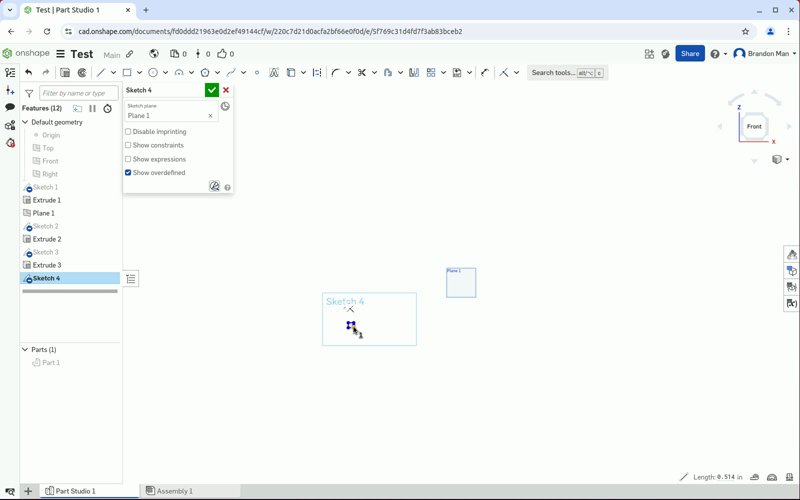
mouse_move(73, 352)
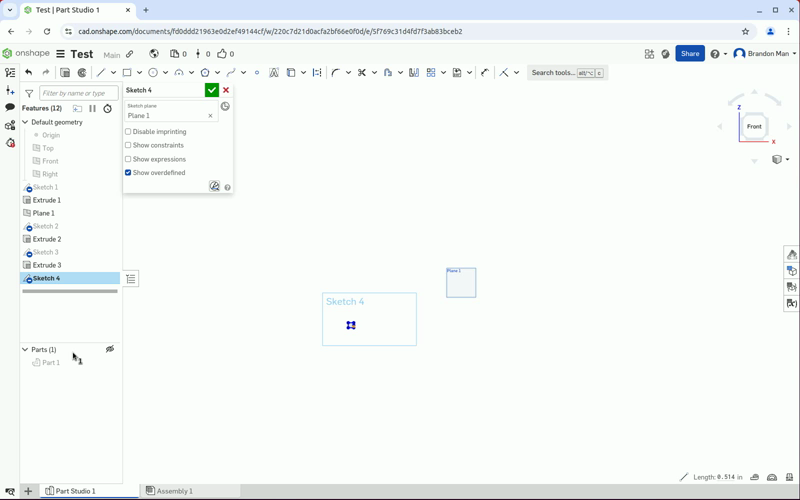
key(shift+y)
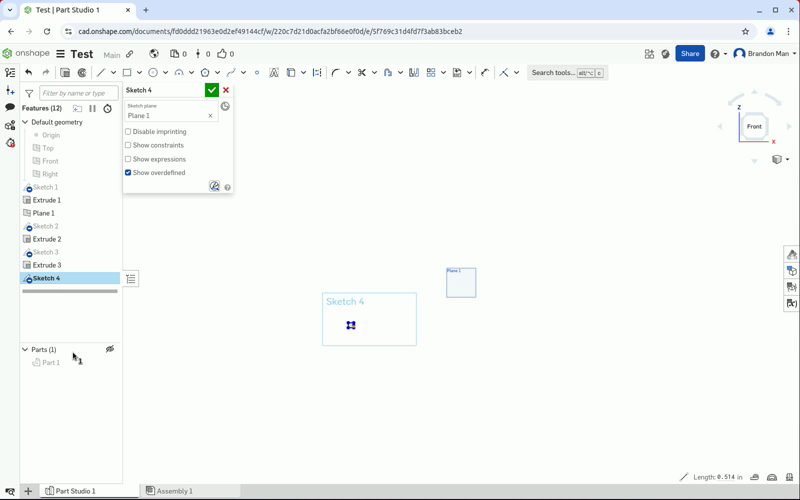
key(shift+e)
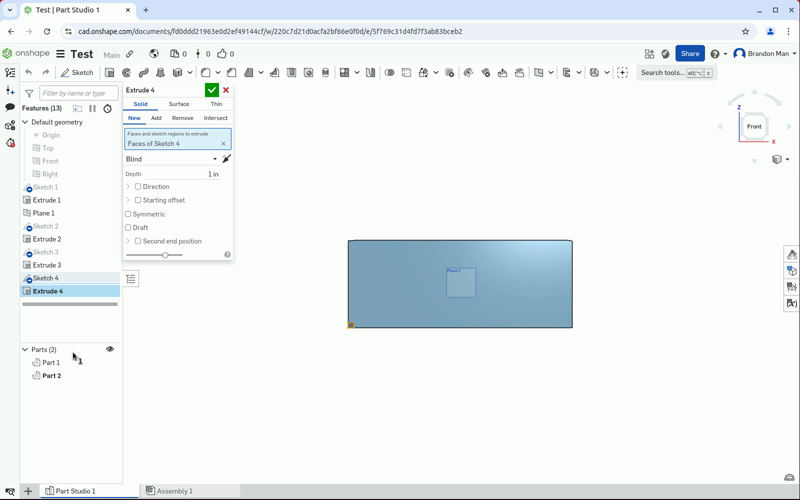
mouse_move(143, 106)
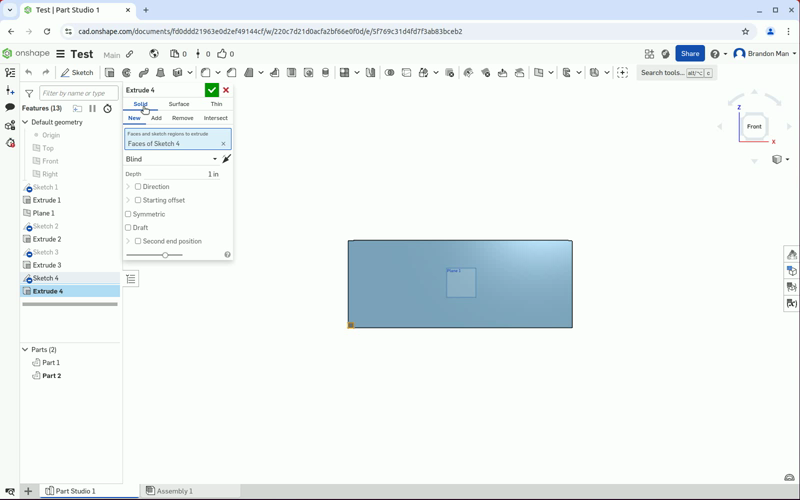
click(143, 106)
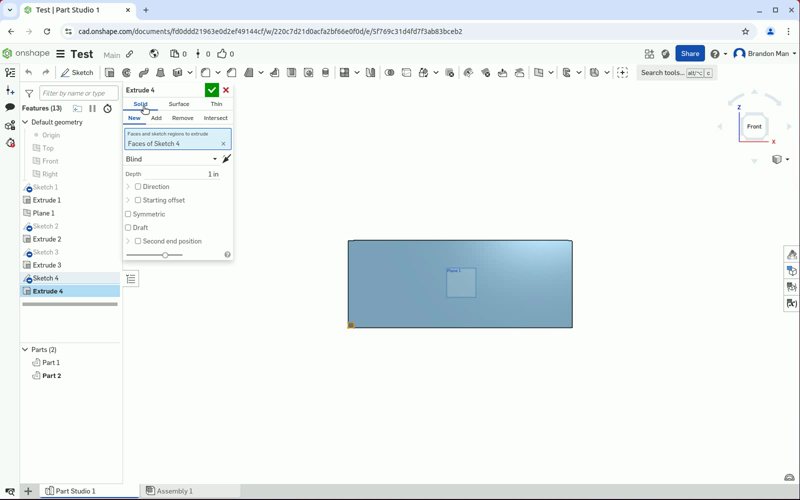
mouse_move(186, 120)
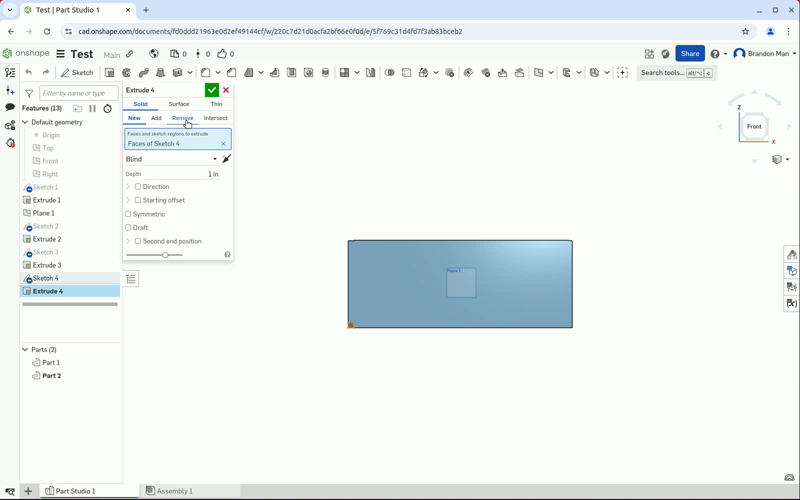
click(186, 120)
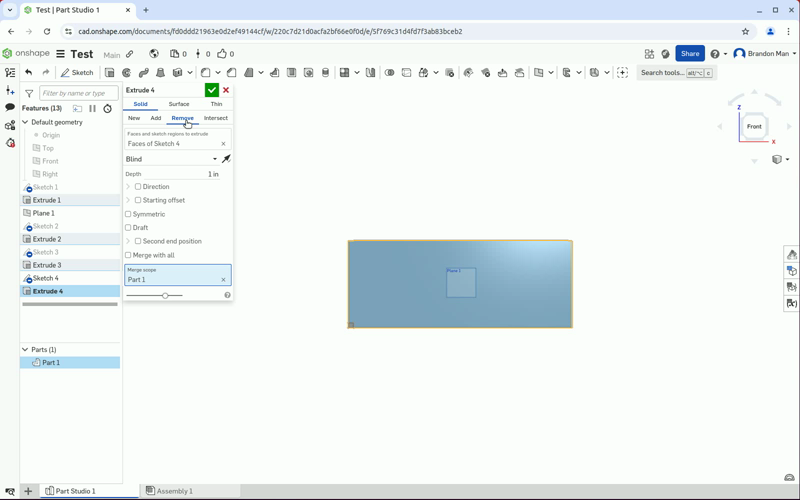
key(tab, 4)
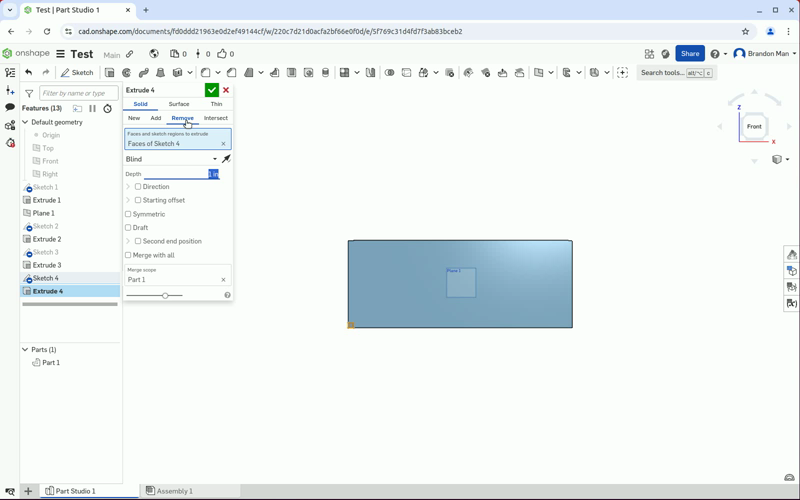
text(4.814)
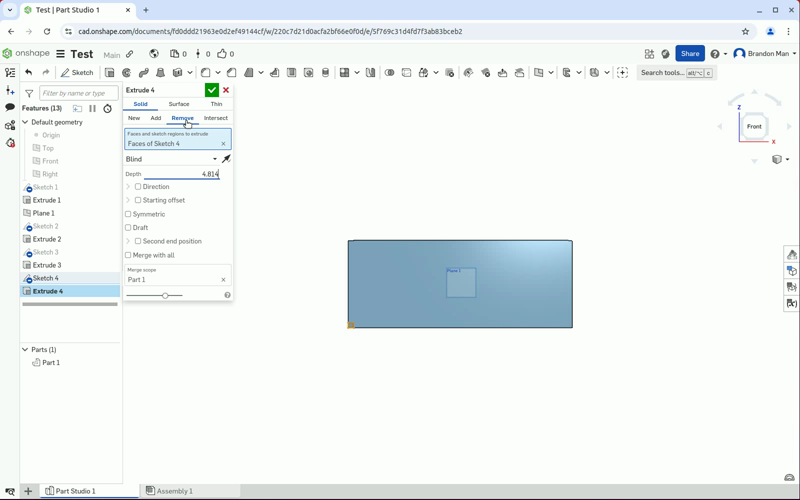
key(tab, 6)
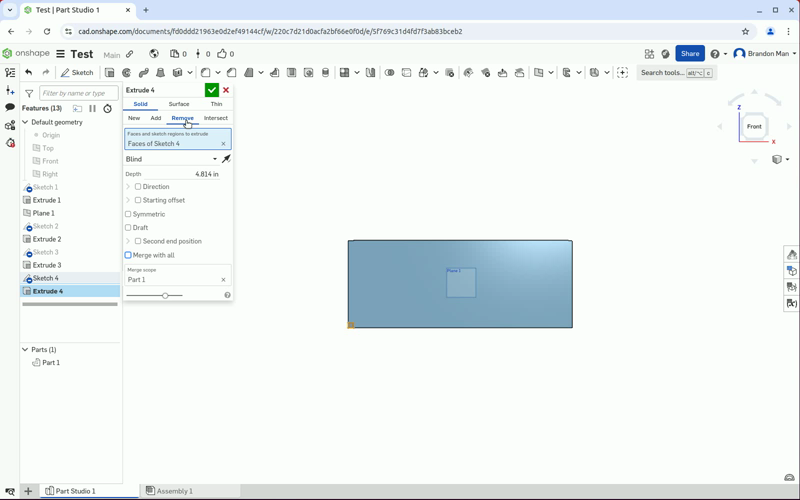
key(space)
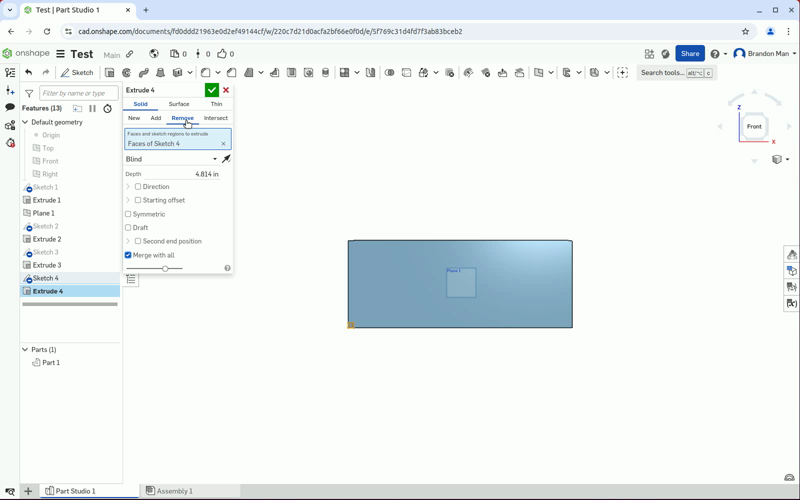
key(enter)
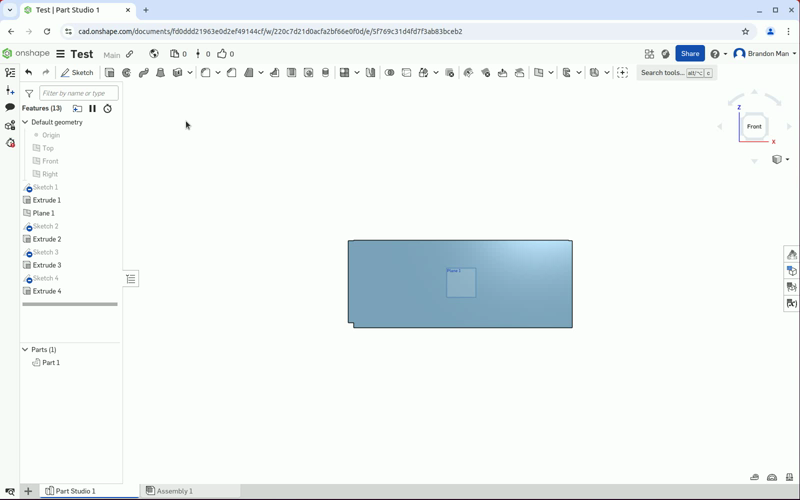
key(shift+h)
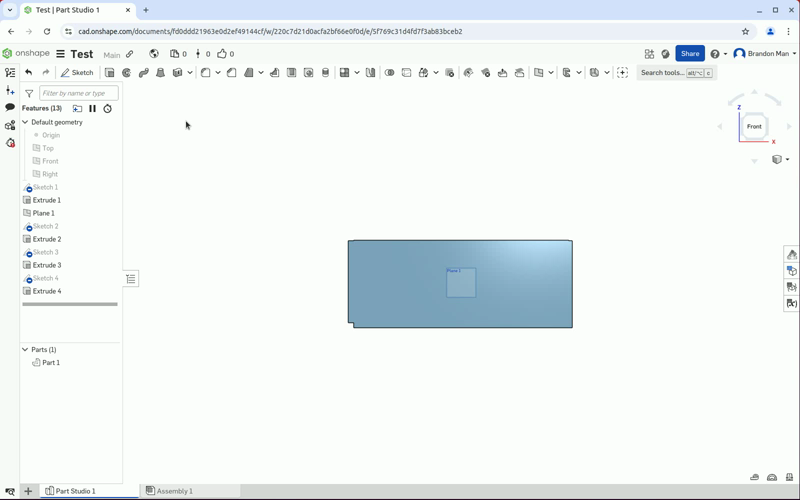
key(shift+h)
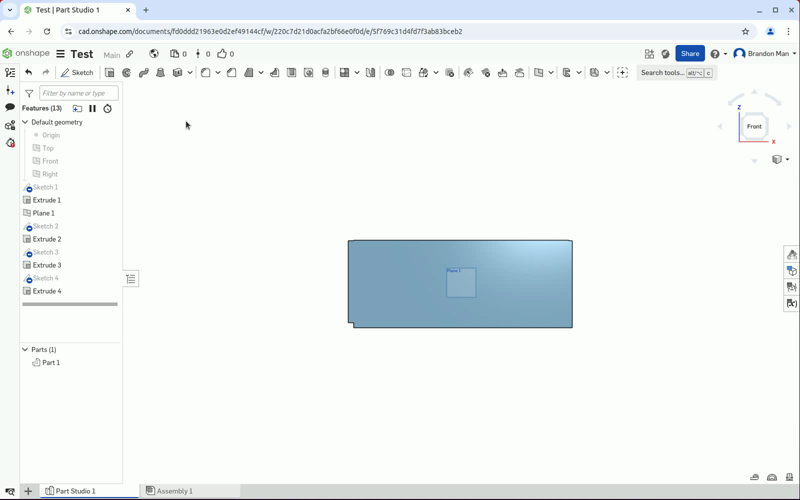
mouse_move(73, 189)
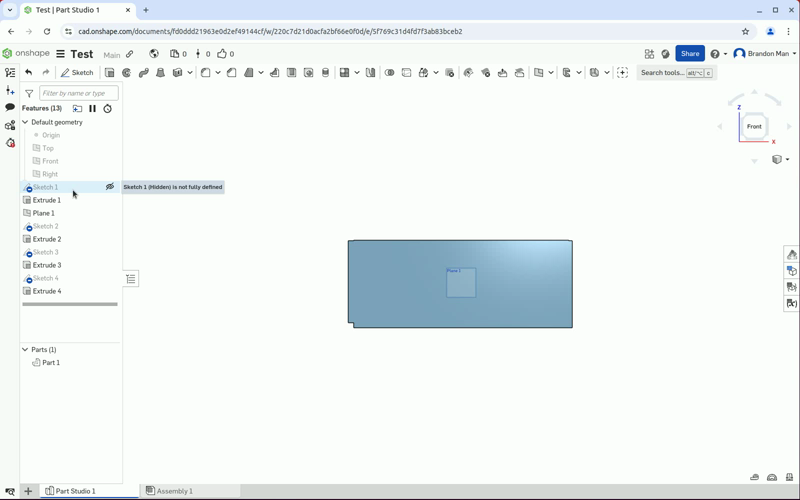
click(73, 189)
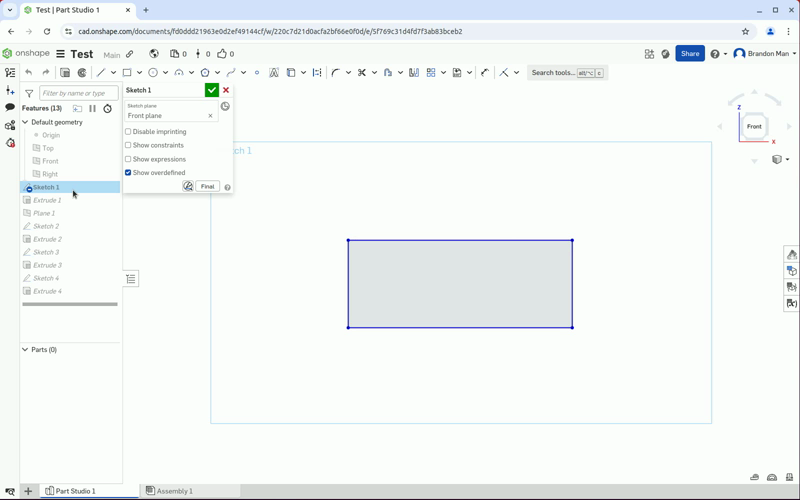
mouse_move(229, 92)
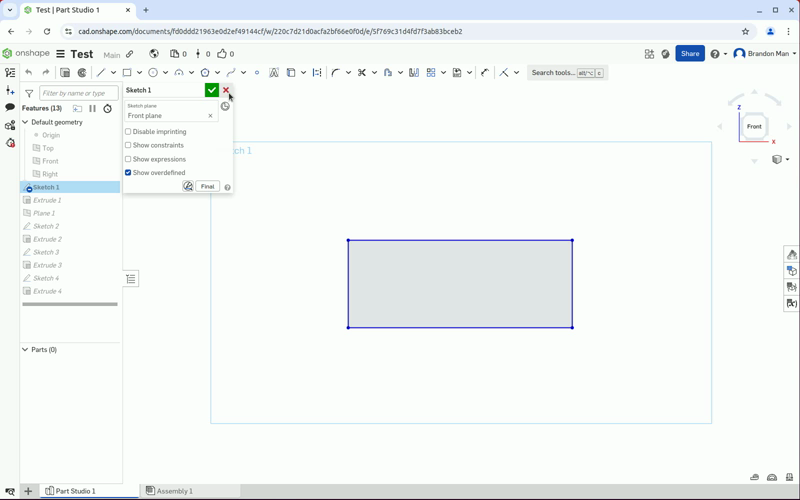
click(229, 92)
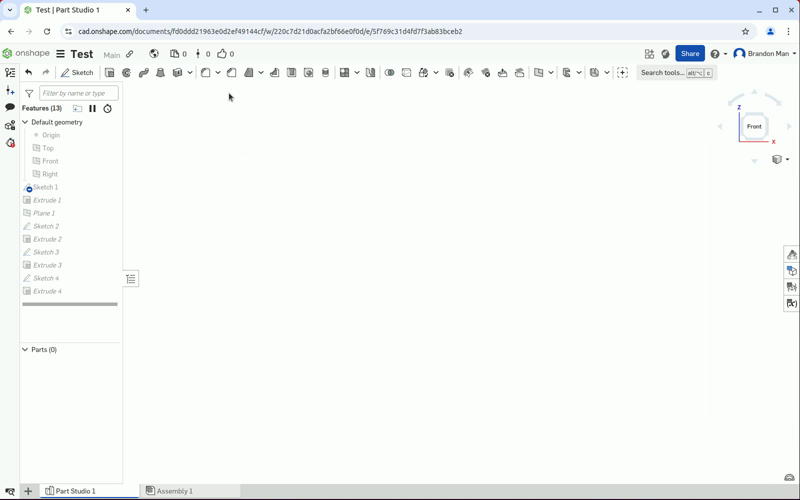
key(shift+s)
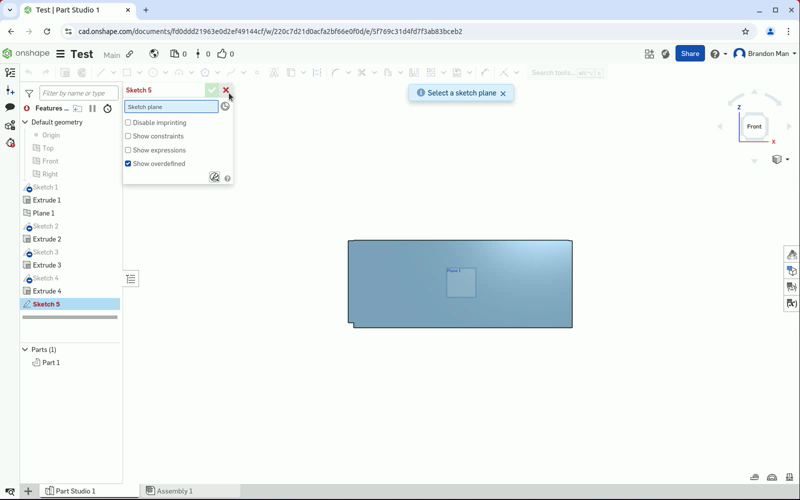
mouse_move(73, 215)
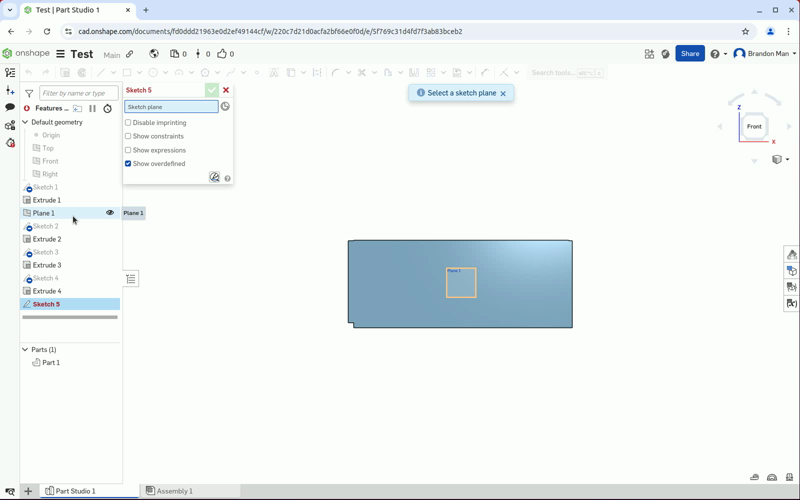
click(73, 215)
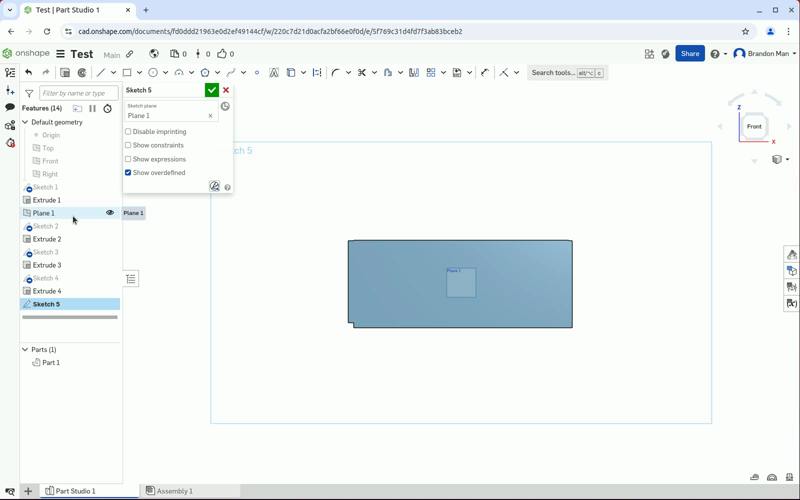
mouse_move(73, 352)
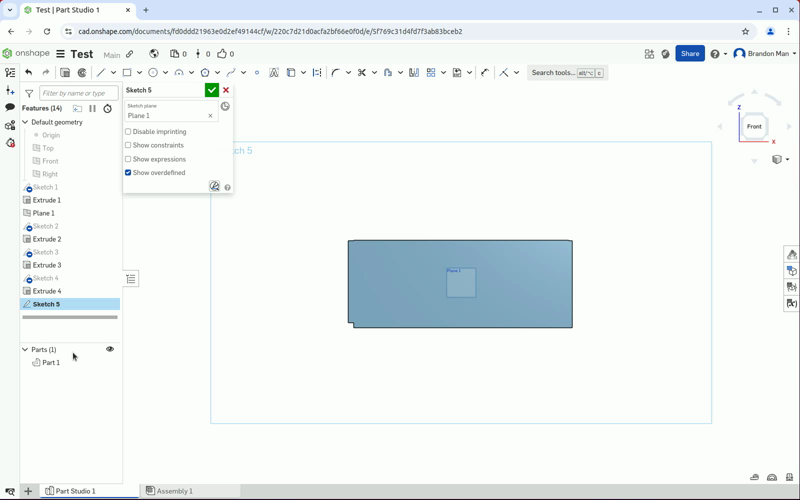
key(y)
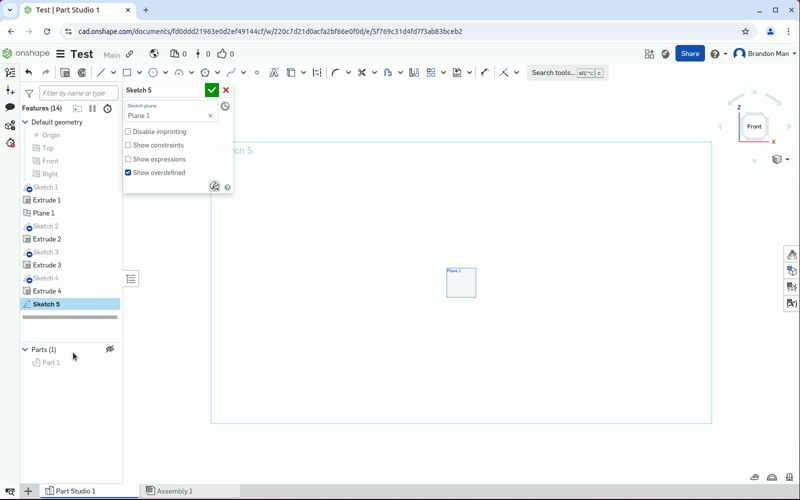
key(l)
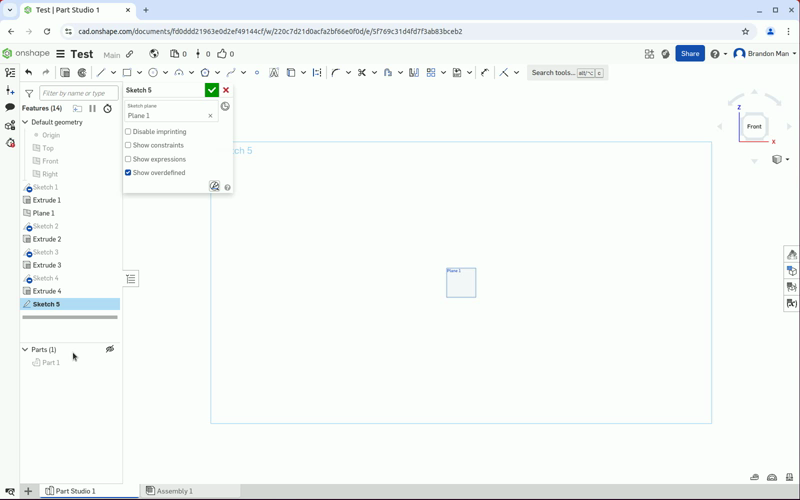
key_down(shift)
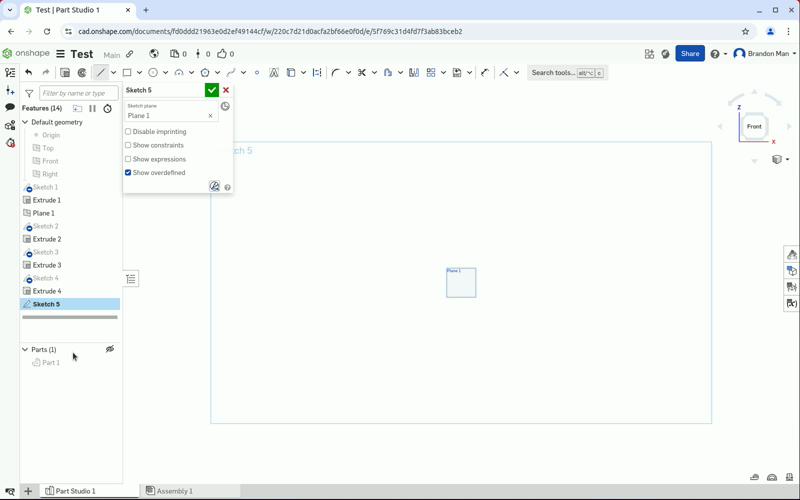
mouse_move(568, 327)
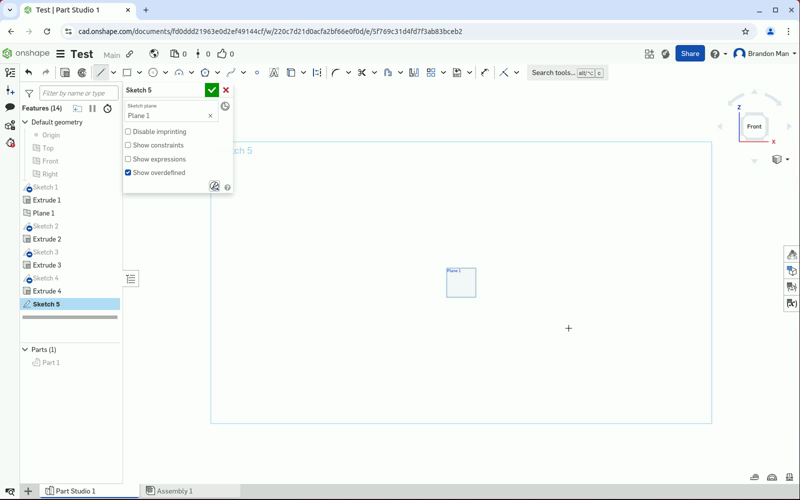
click(568, 327)
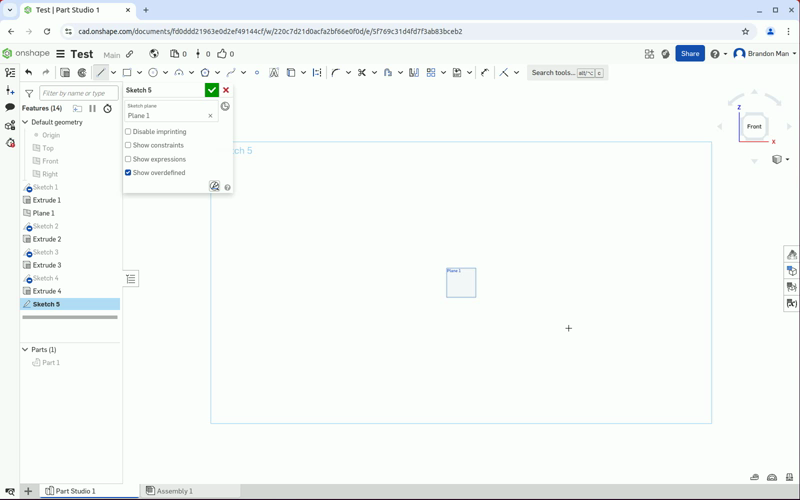
key_up(shift)
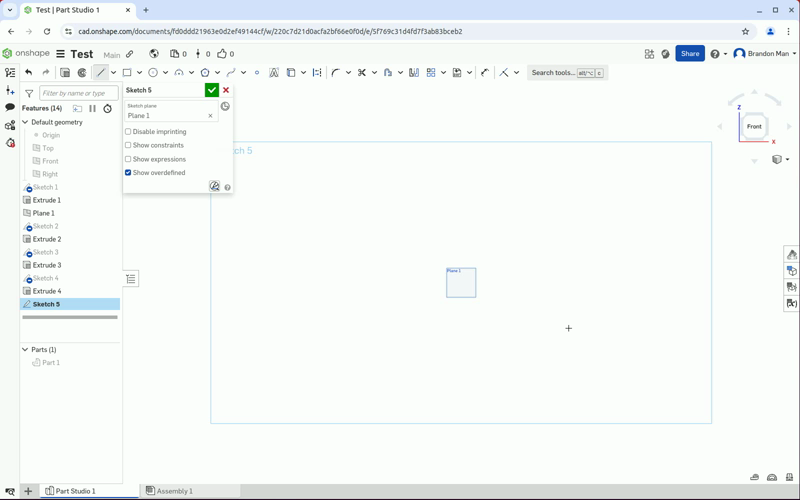
key_down(shift)
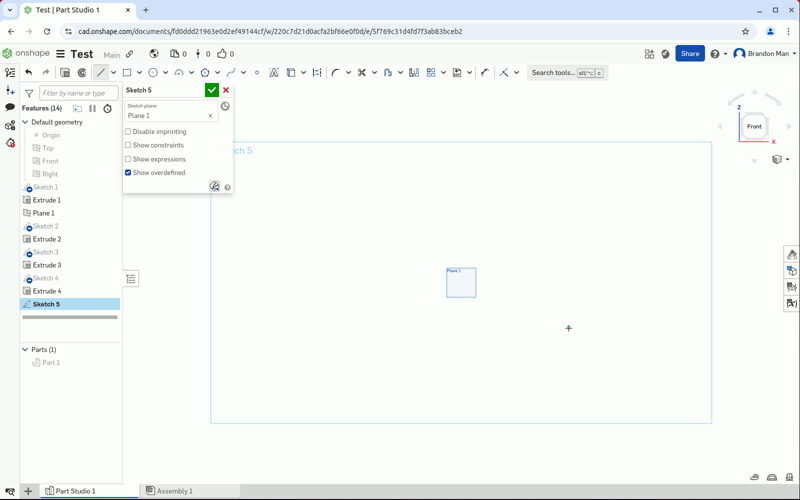
mouse_move(589, 327)
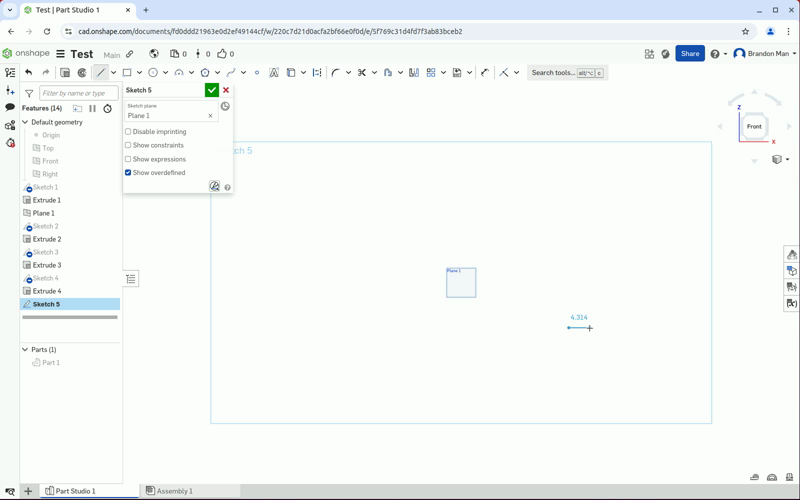
mouse_move(574, 327)
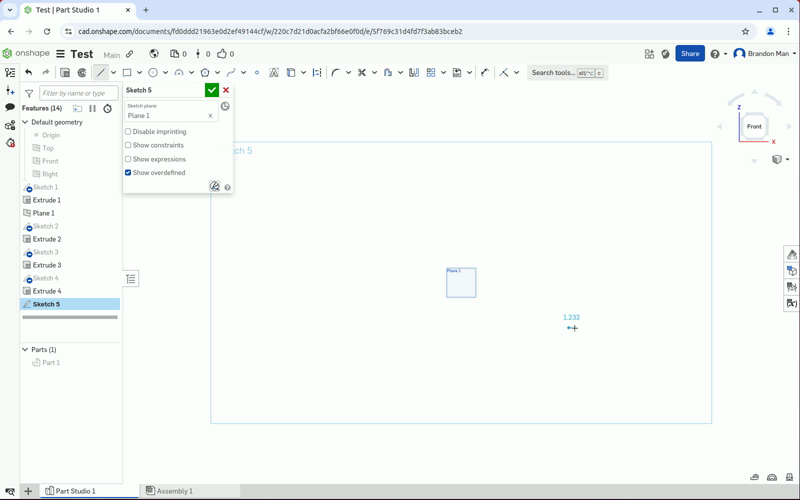
scroll(6)
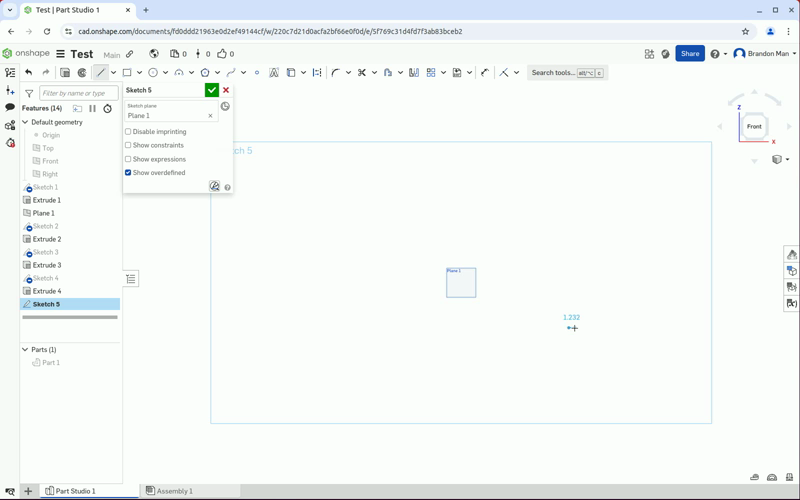
scroll(6)
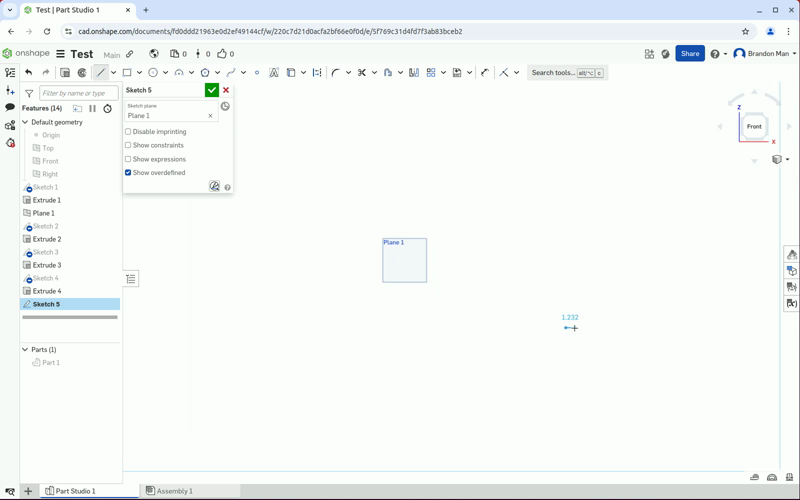
scroll(6)
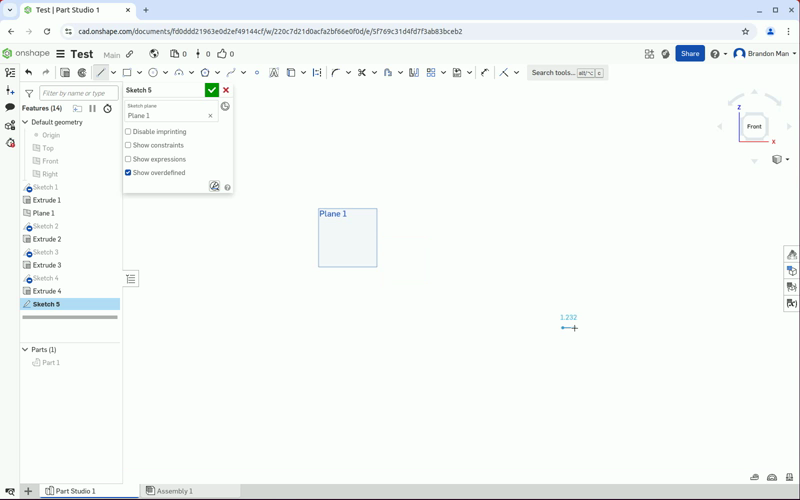
scroll(6)
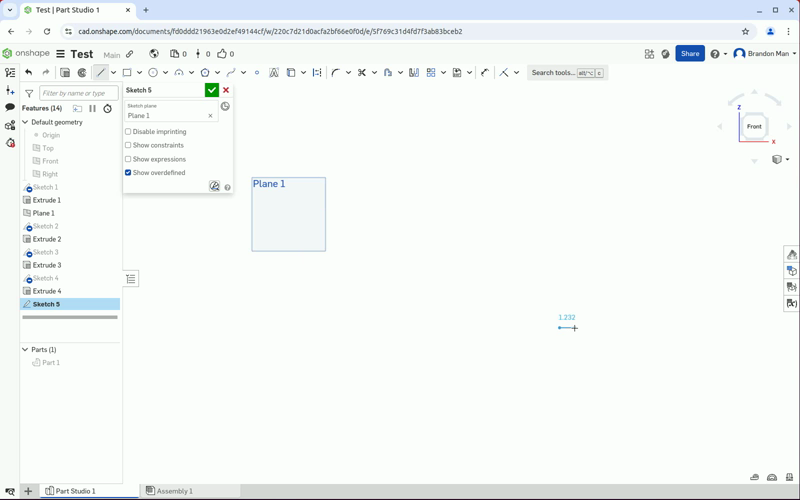
scroll(6)
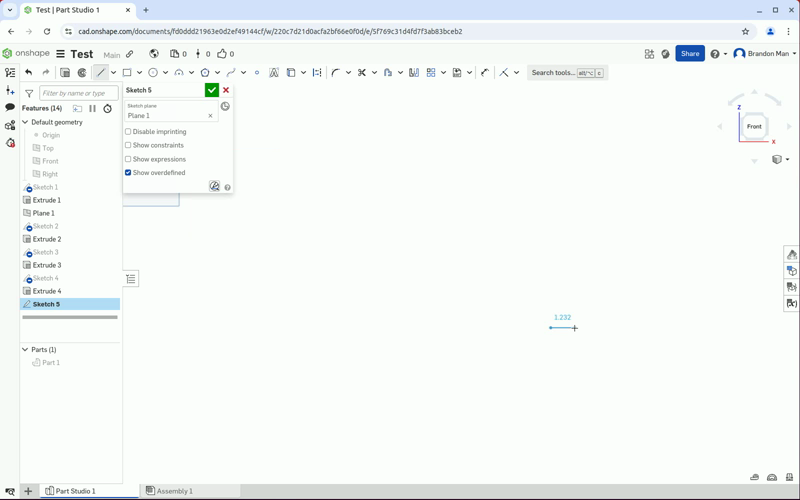
scroll(6)
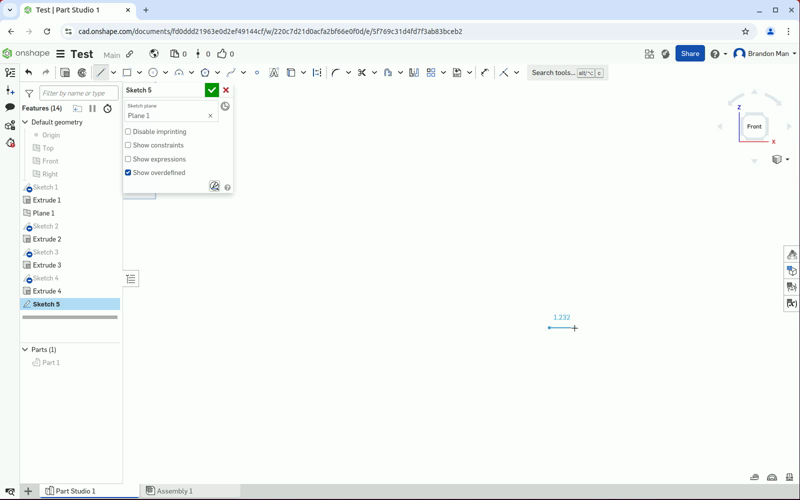
scroll(6)
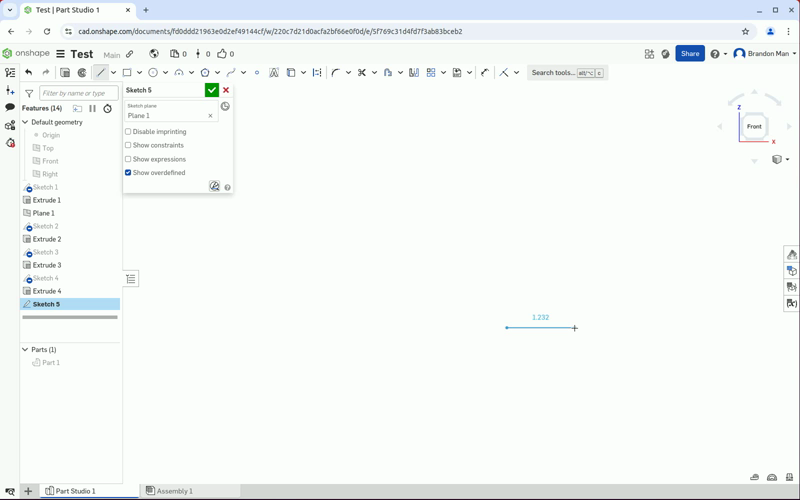
click(574, 327)
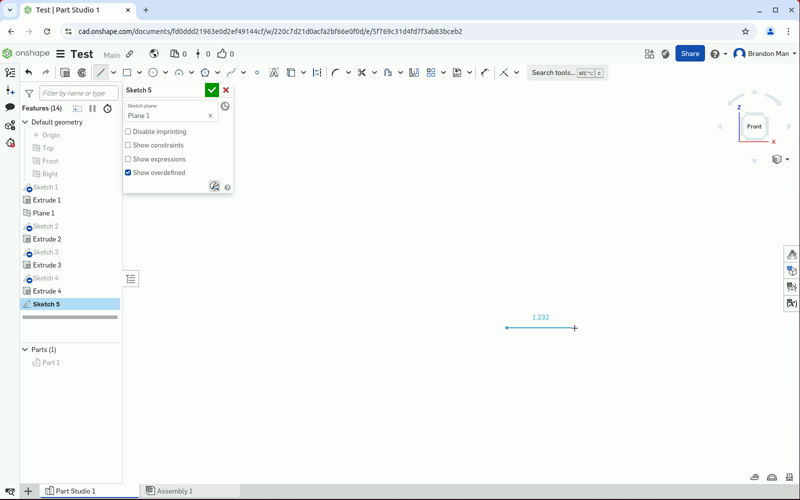
scroll(-6)
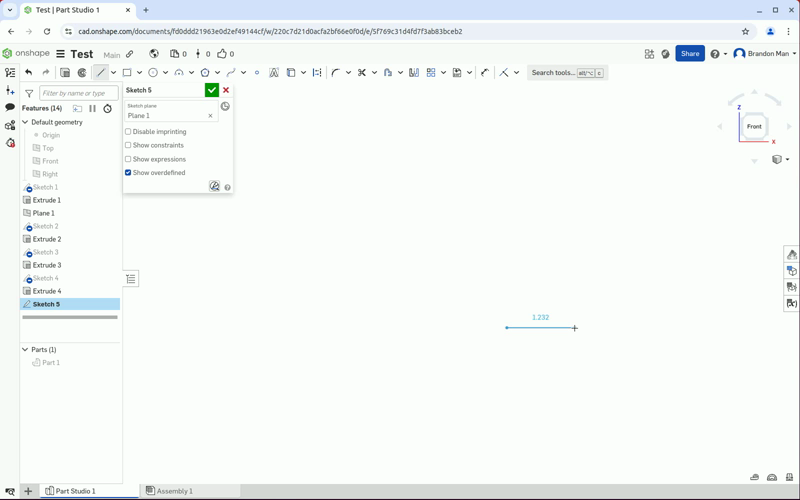
scroll(-6)
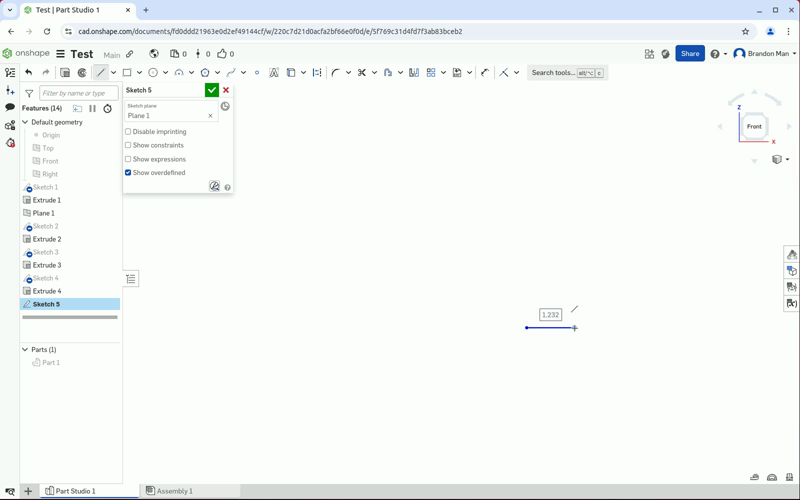
scroll(-6)
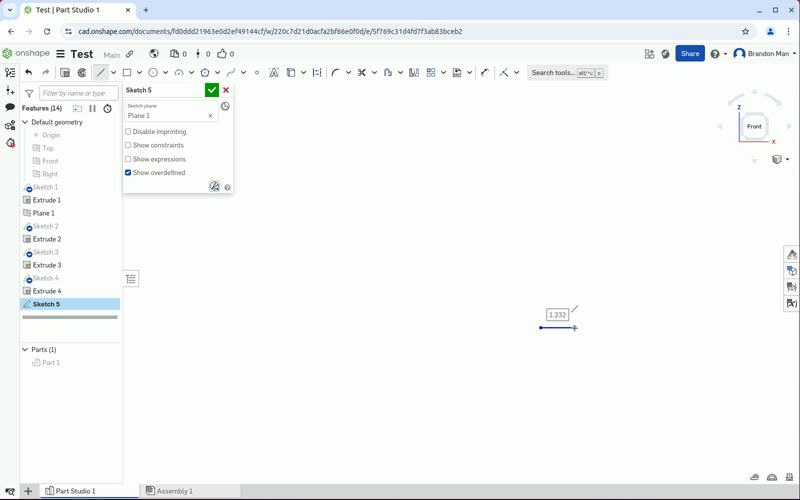
scroll(-6)
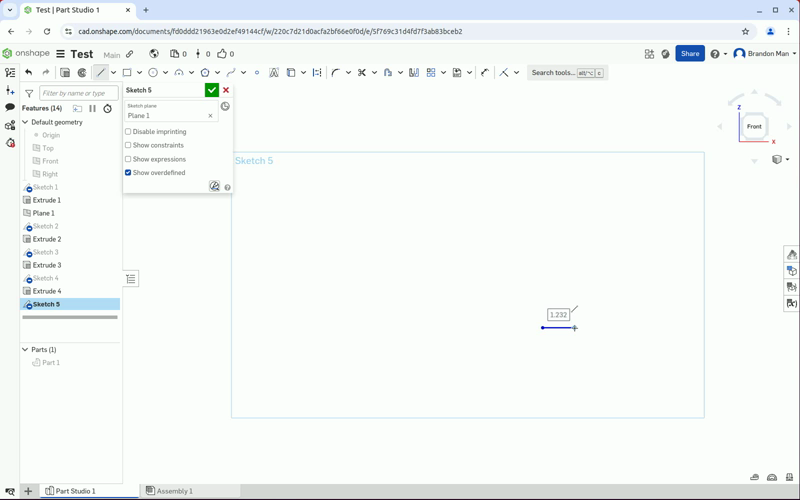
scroll(-6)
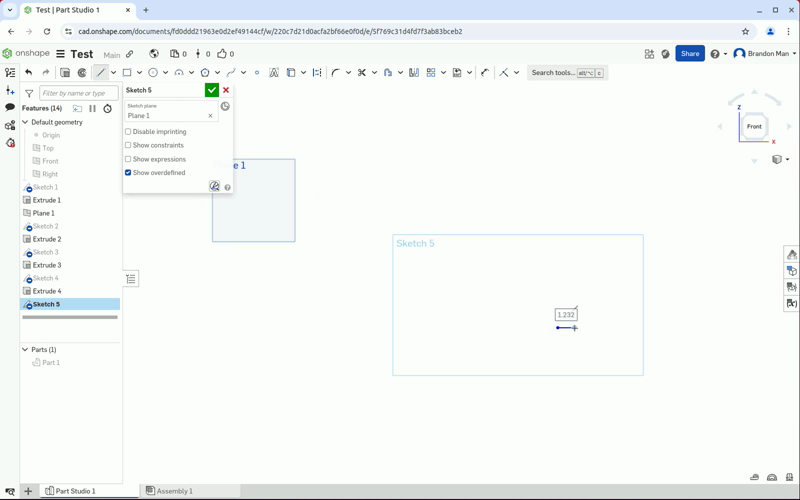
scroll(-6)
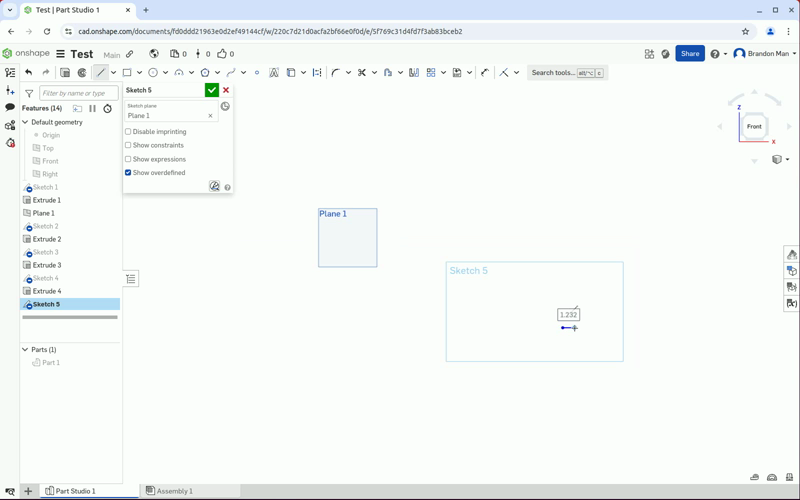
scroll(-6)
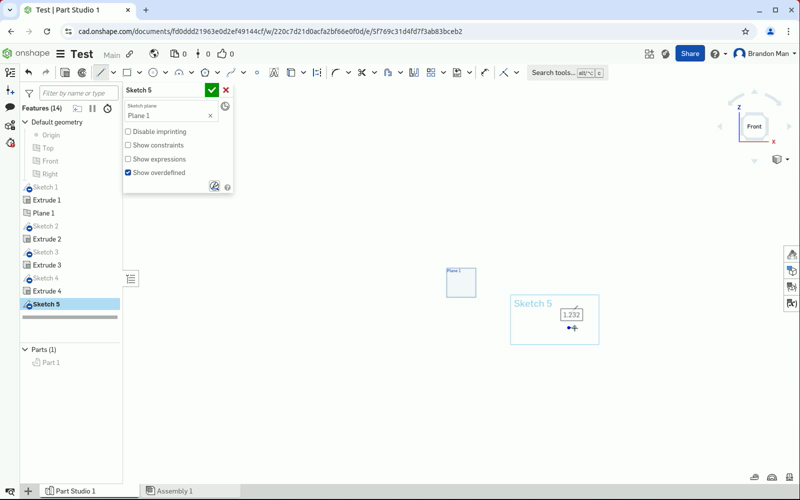
key_up(shift)
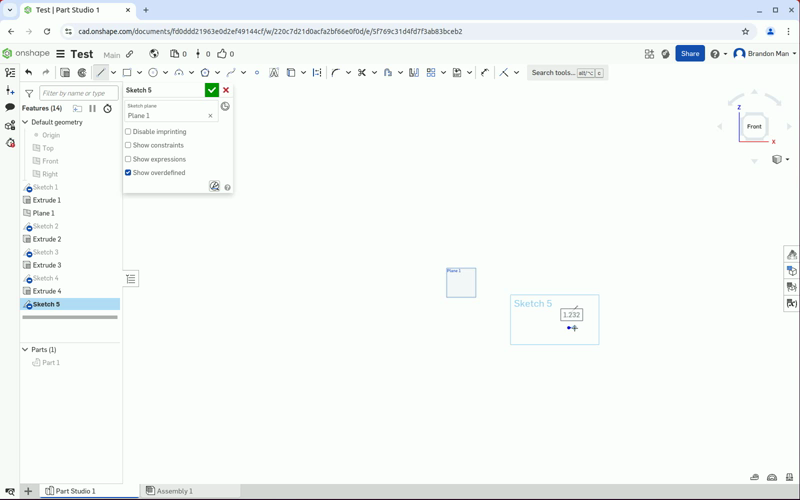
key_down(shift)
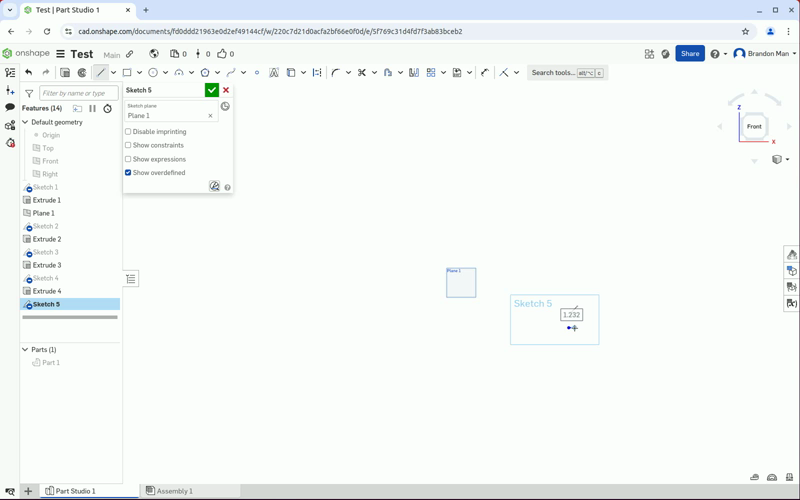
mouse_move(589, 327)
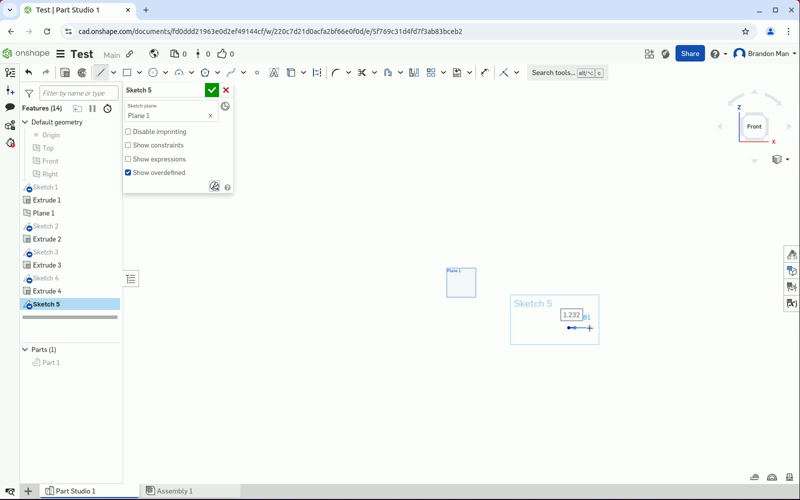
mouse_move(574, 322)
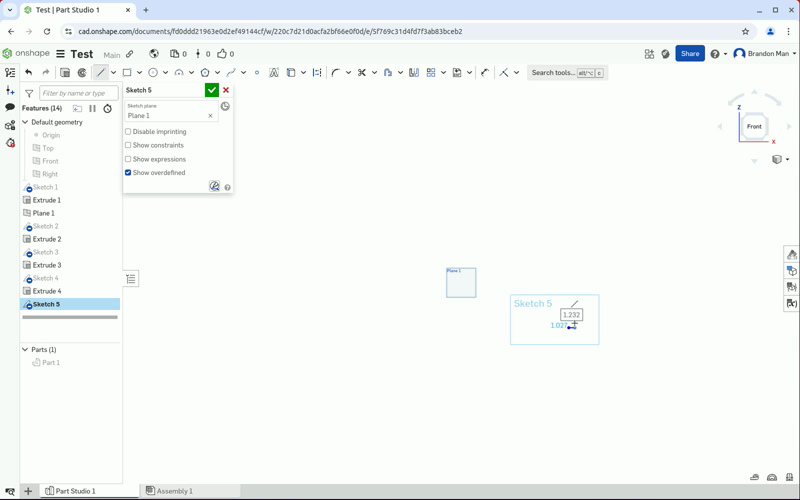
scroll(6)
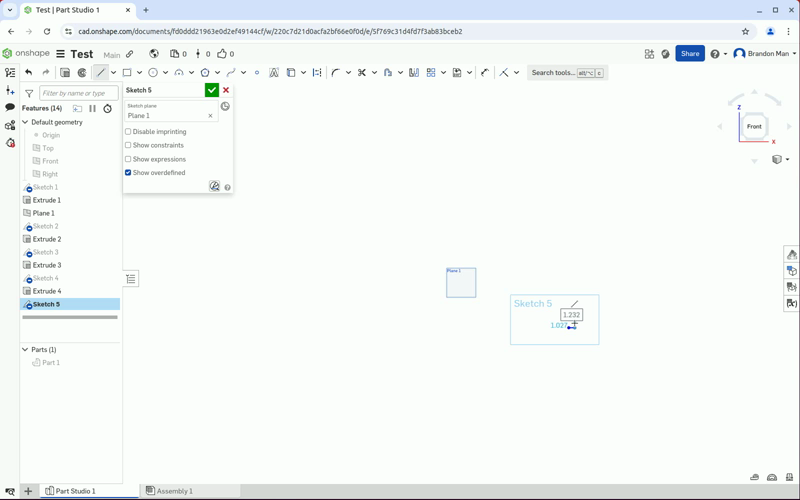
scroll(6)
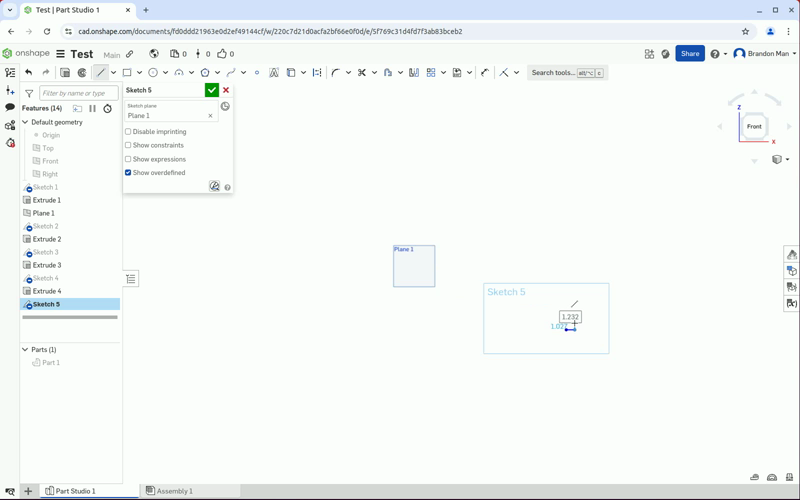
scroll(6)
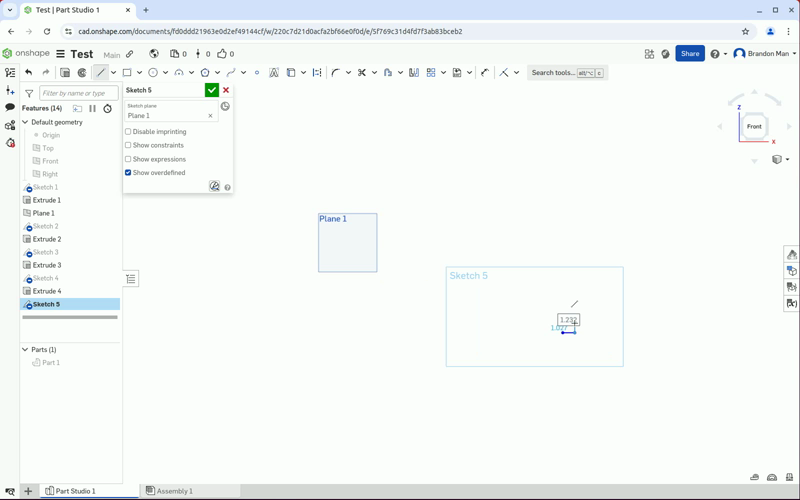
scroll(6)
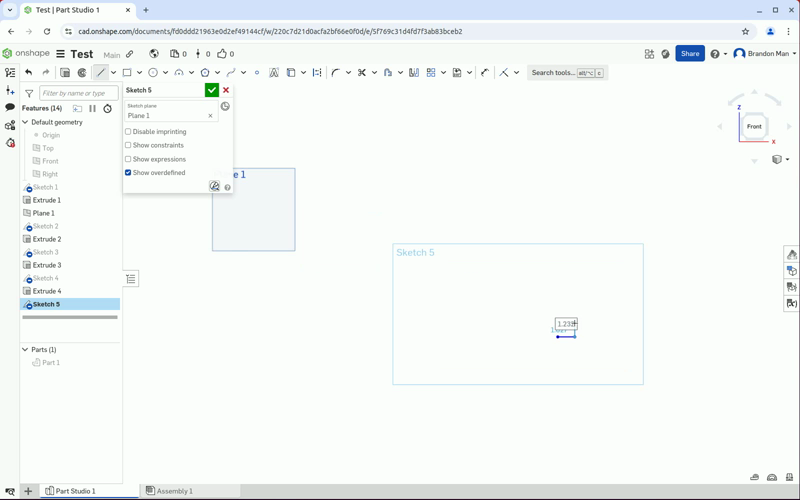
scroll(6)
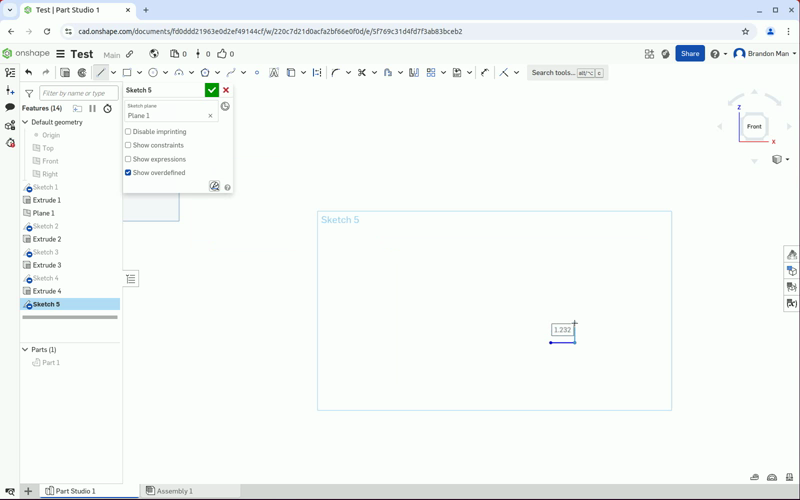
scroll(6)
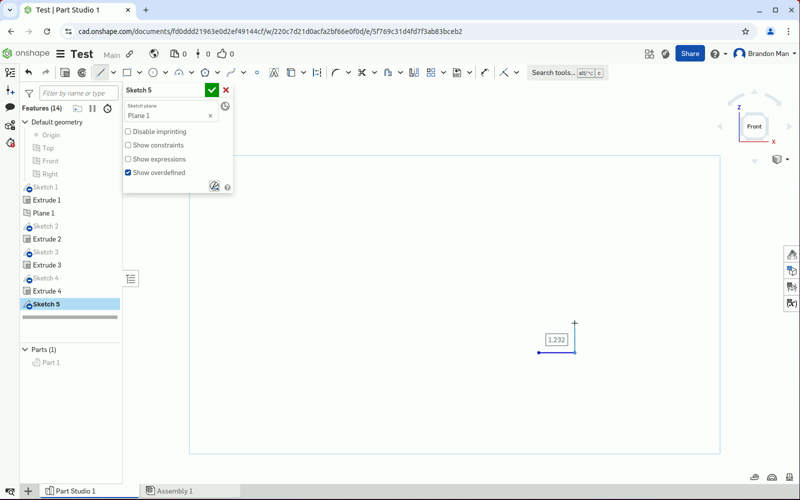
scroll(6)
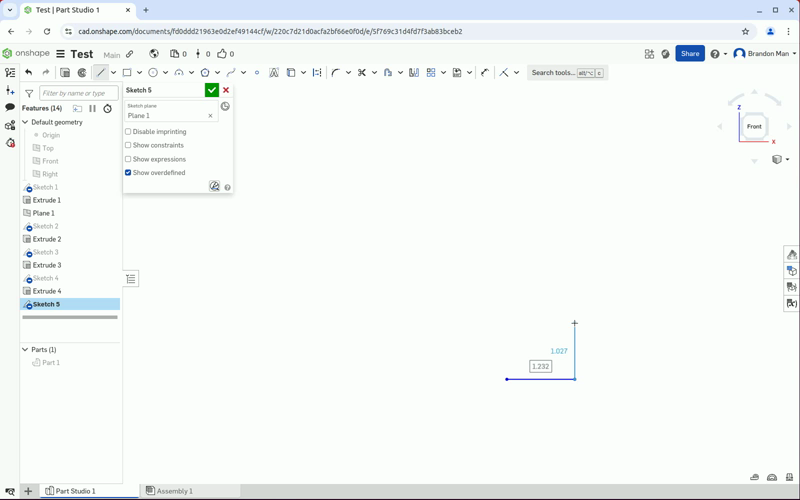
click(574, 322)
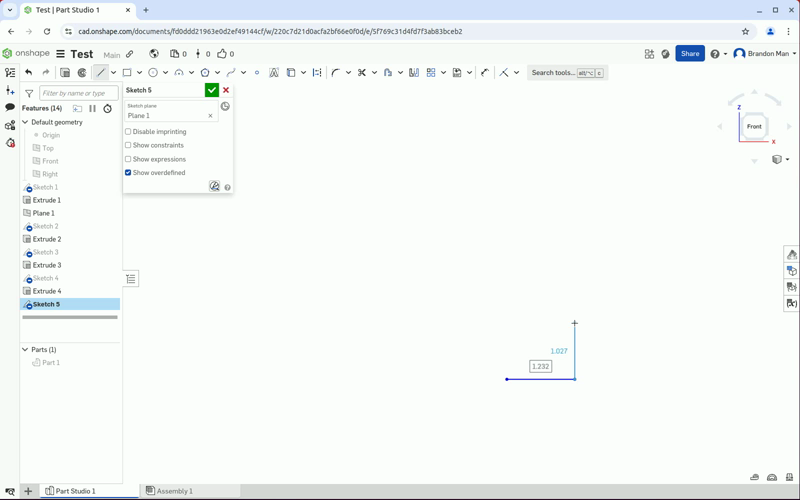
scroll(-6)
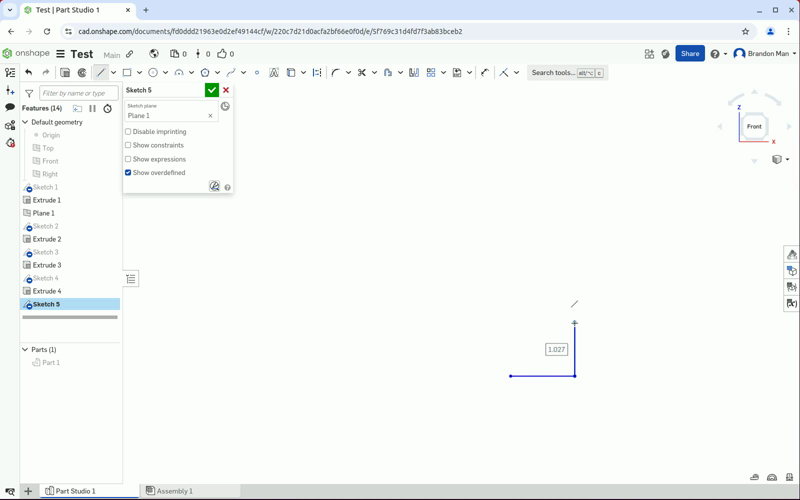
scroll(-6)
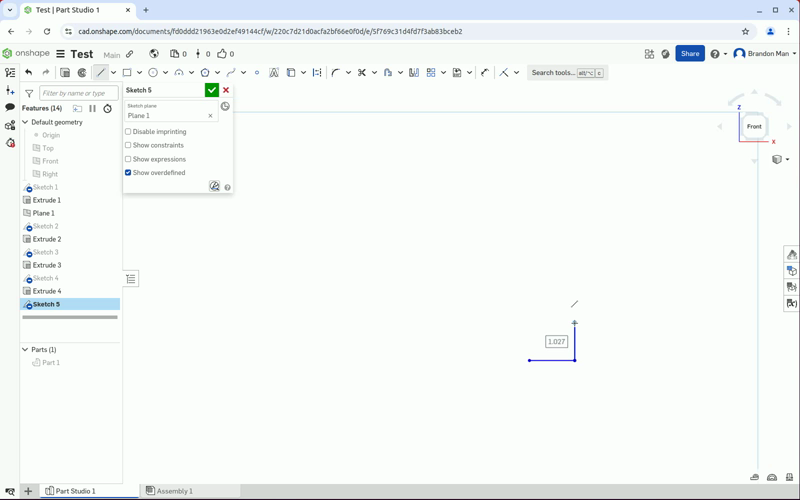
scroll(-6)
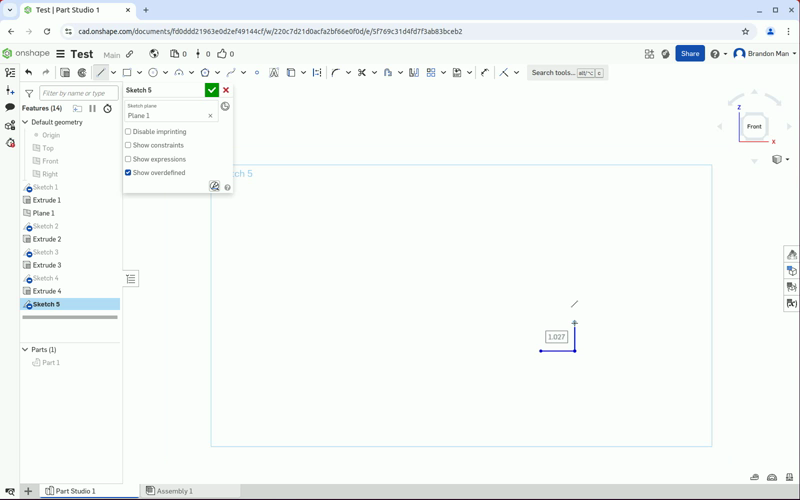
scroll(-6)
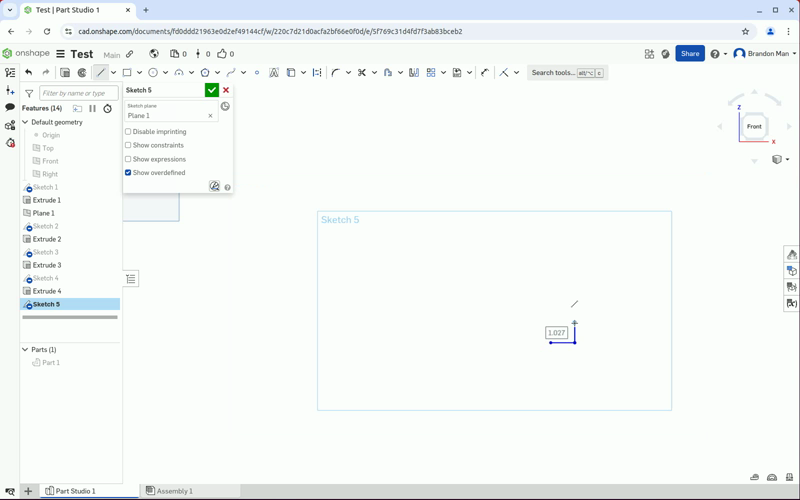
scroll(-6)
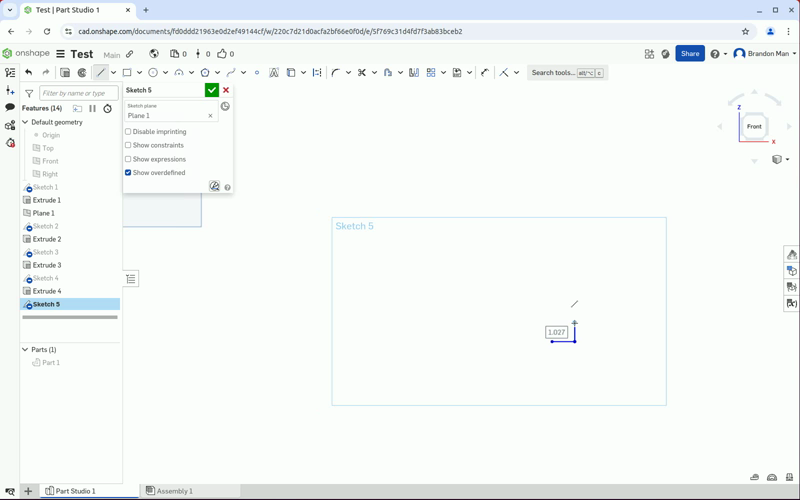
scroll(-6)
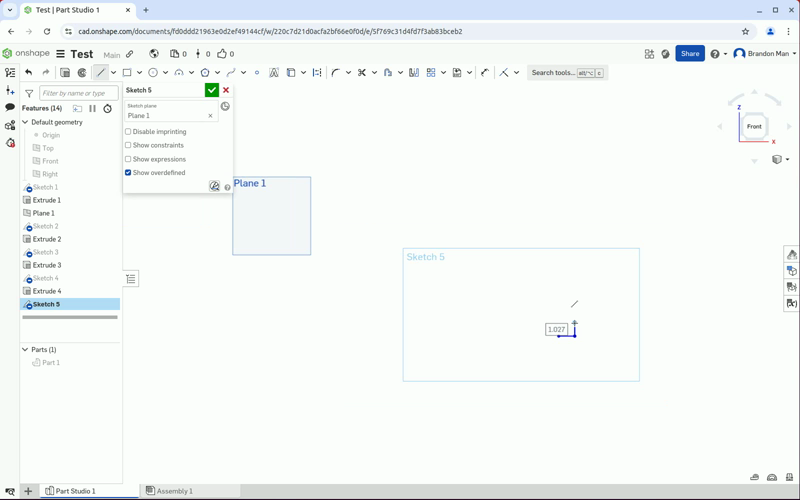
scroll(-6)
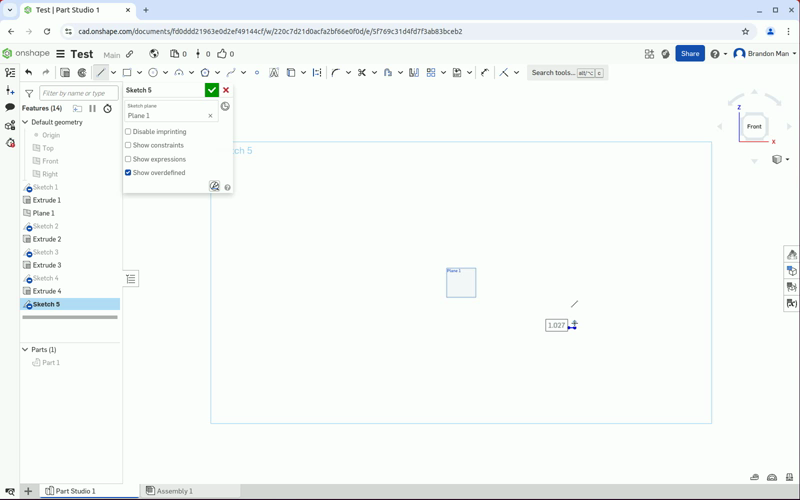
key_up(shift)
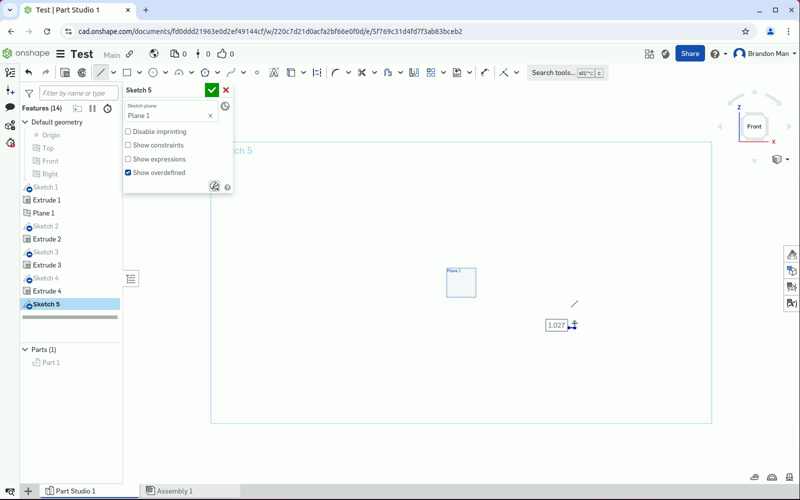
key_down(shift)
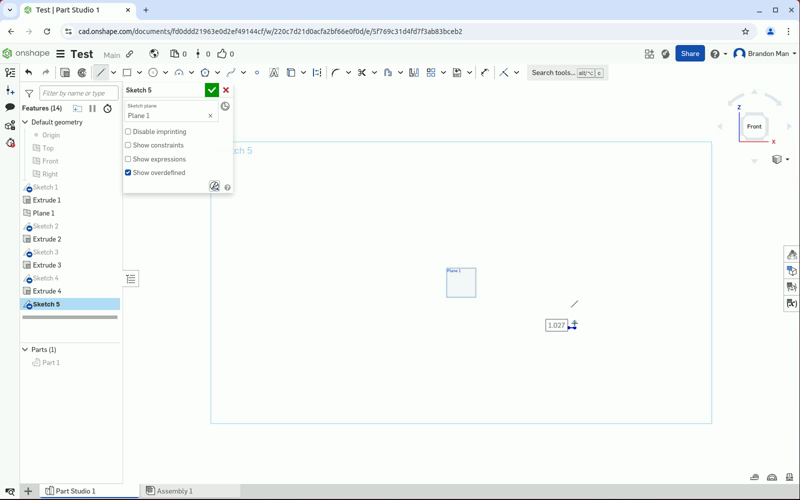
mouse_move(589, 322)
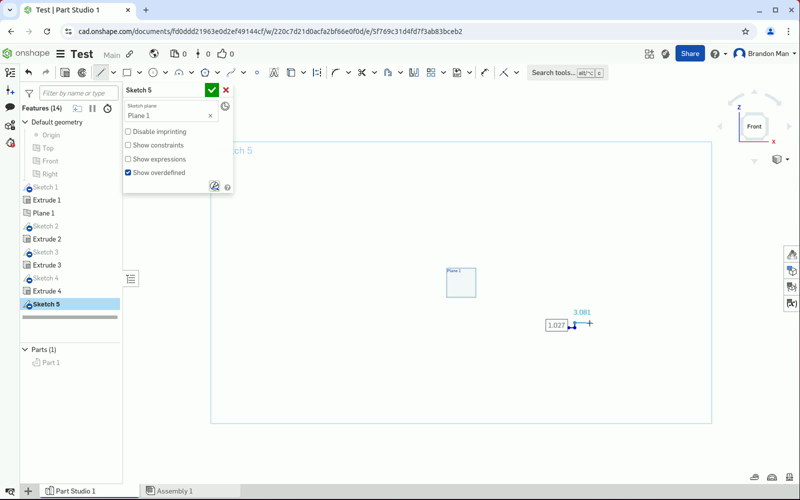
mouse_move(568, 322)
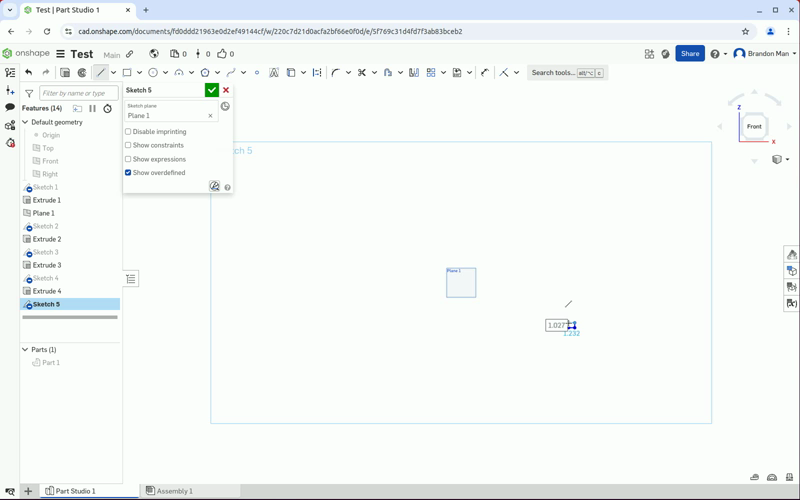
scroll(6)
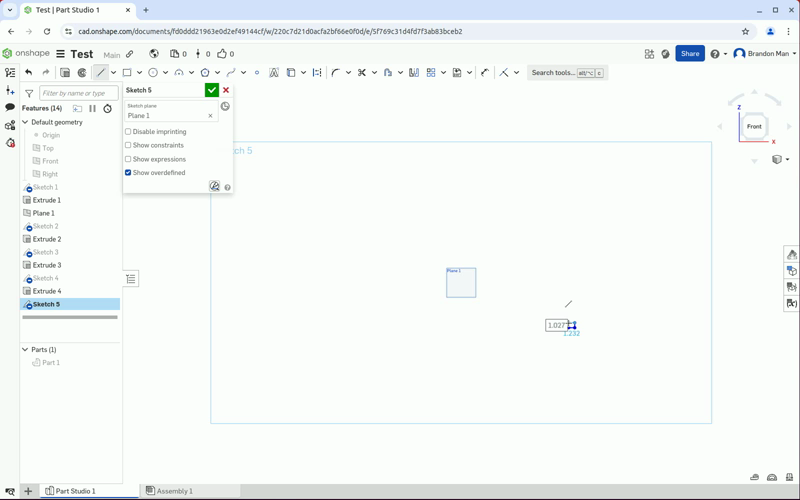
scroll(6)
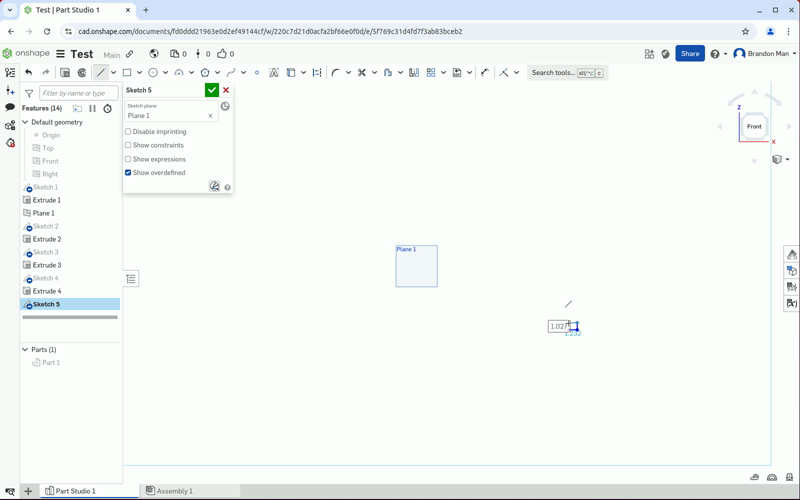
scroll(6)
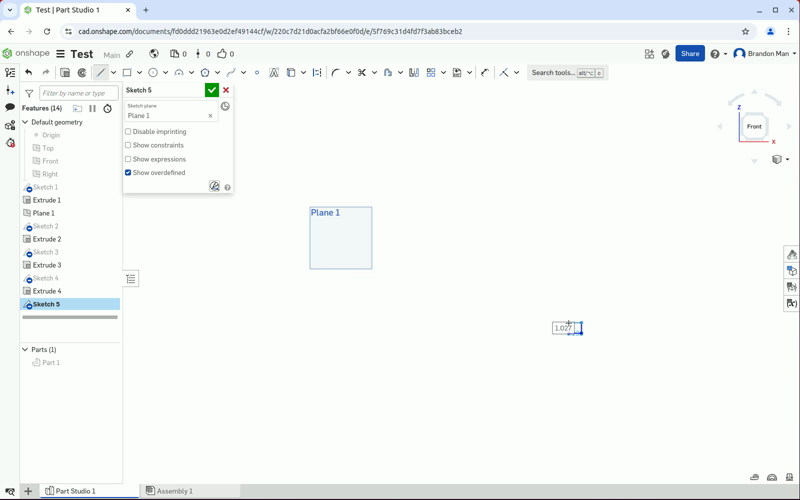
scroll(6)
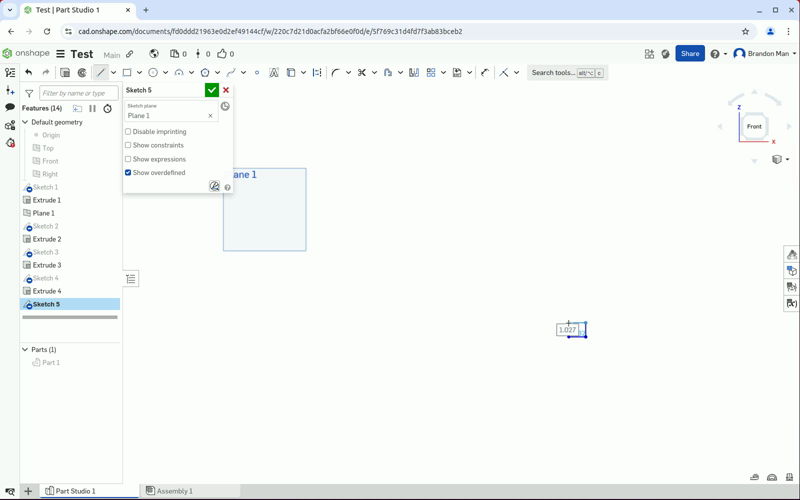
scroll(6)
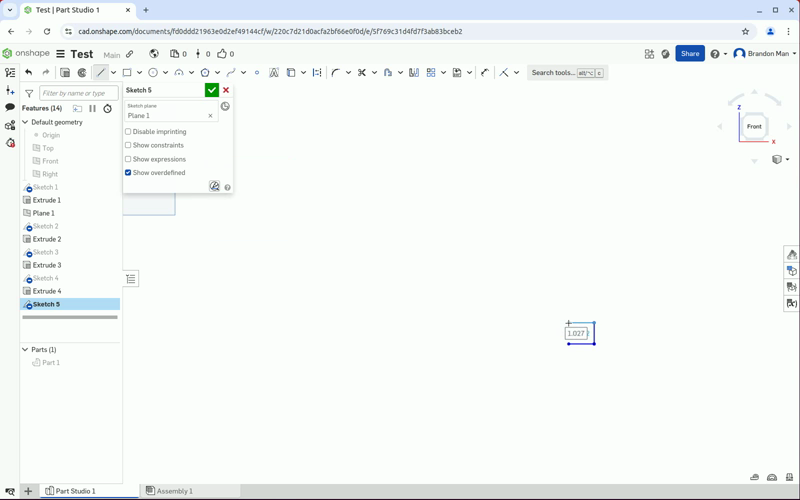
scroll(6)
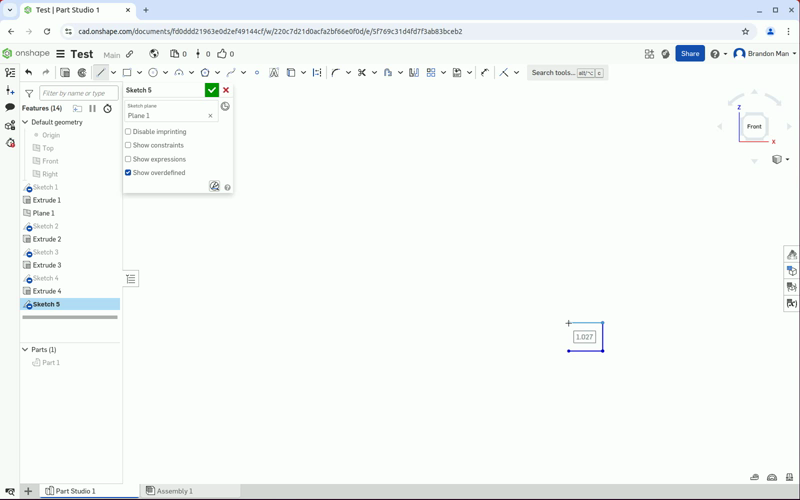
scroll(6)
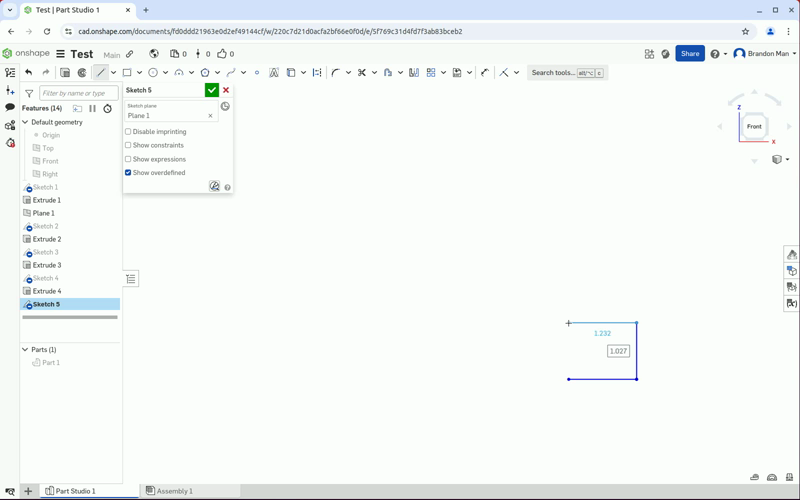
click(568, 322)
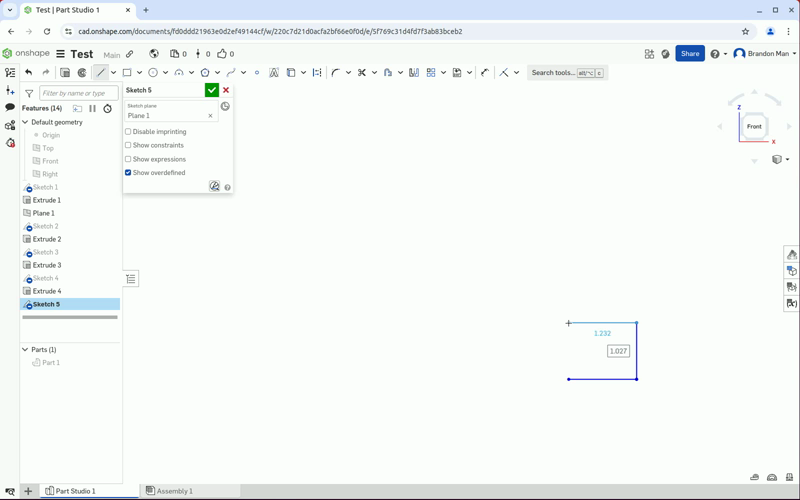
scroll(-6)
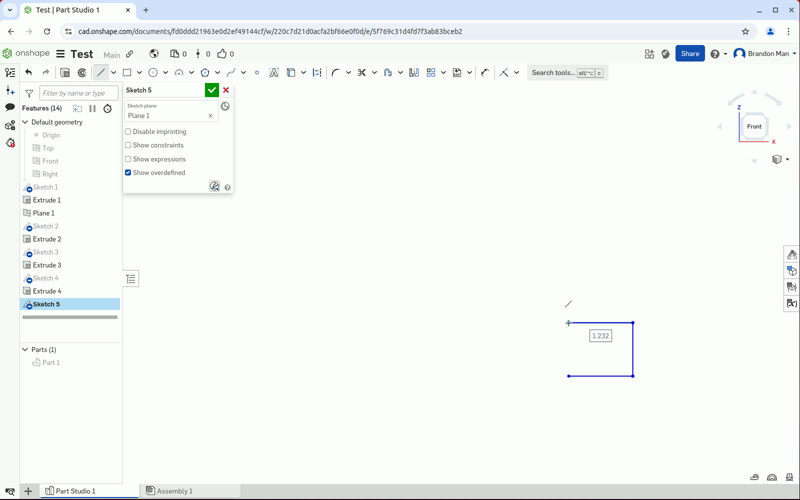
scroll(-6)
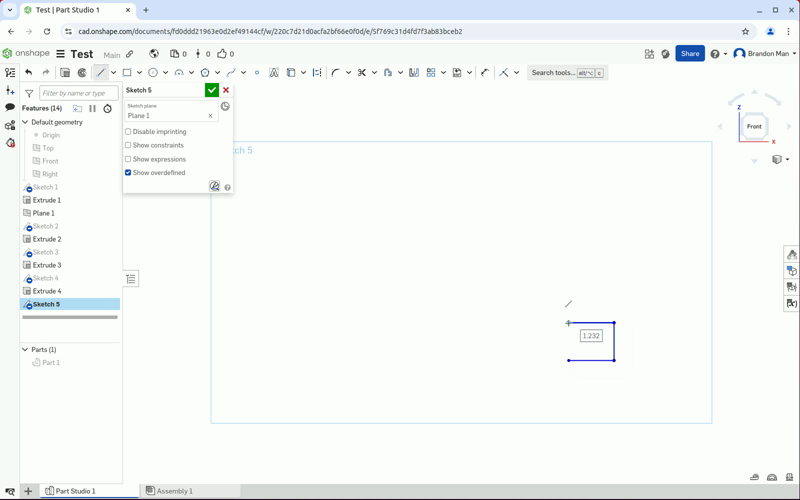
scroll(-6)
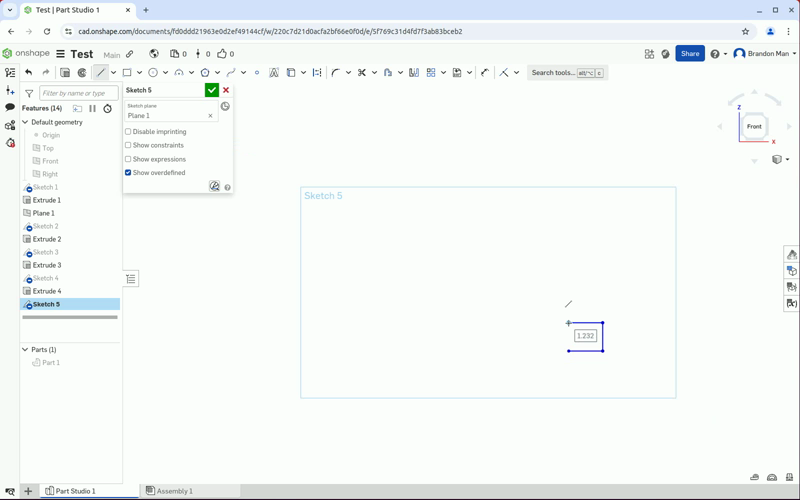
scroll(-6)
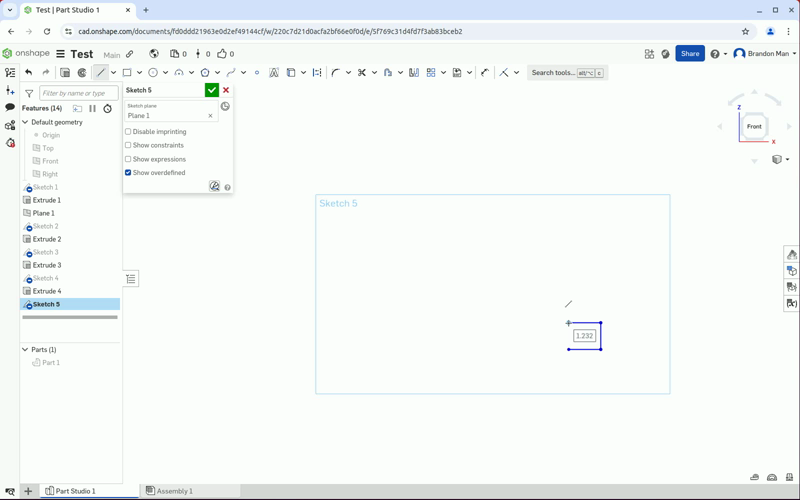
scroll(-6)
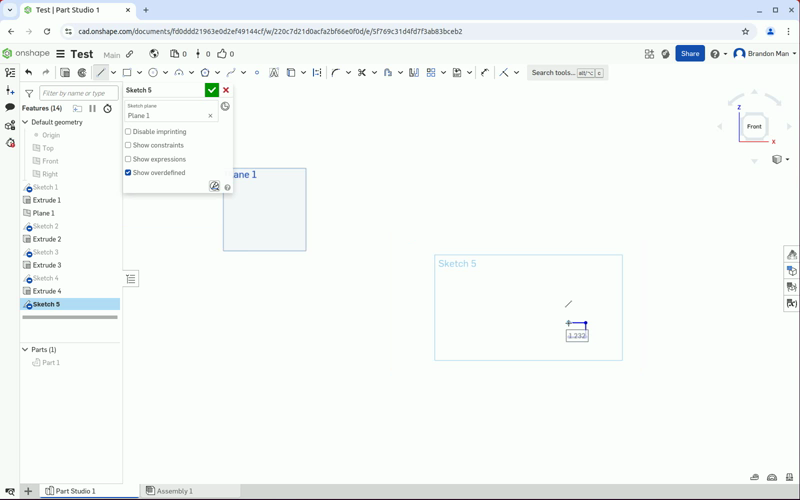
scroll(-6)
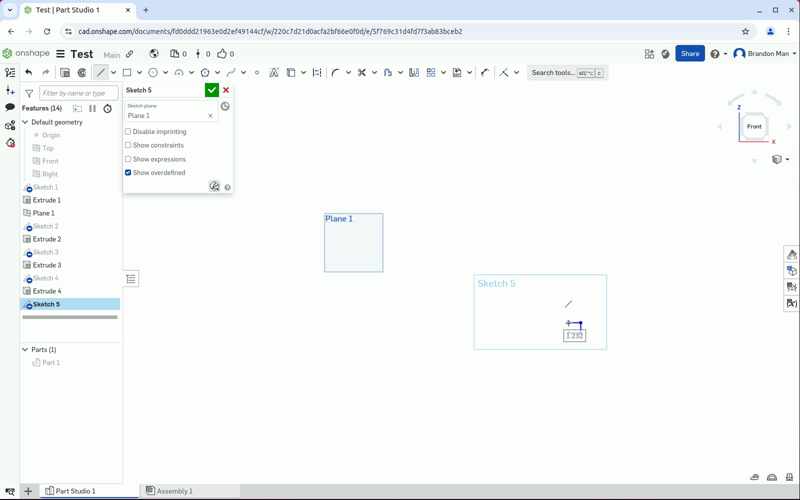
scroll(-6)
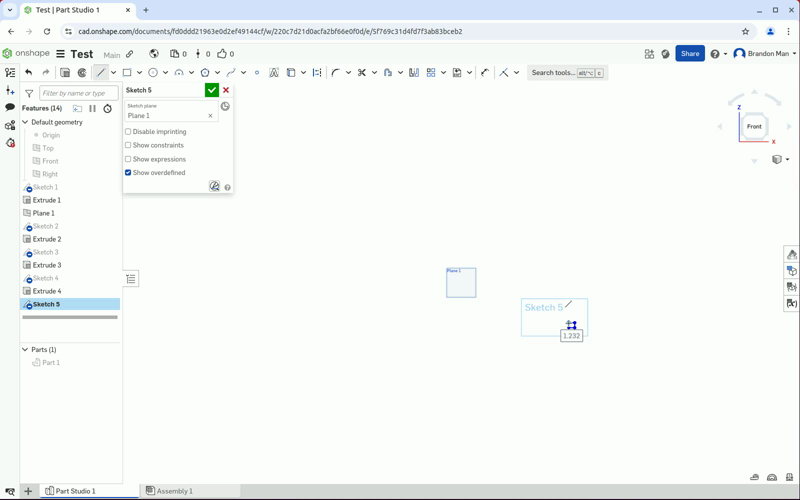
key_up(shift)
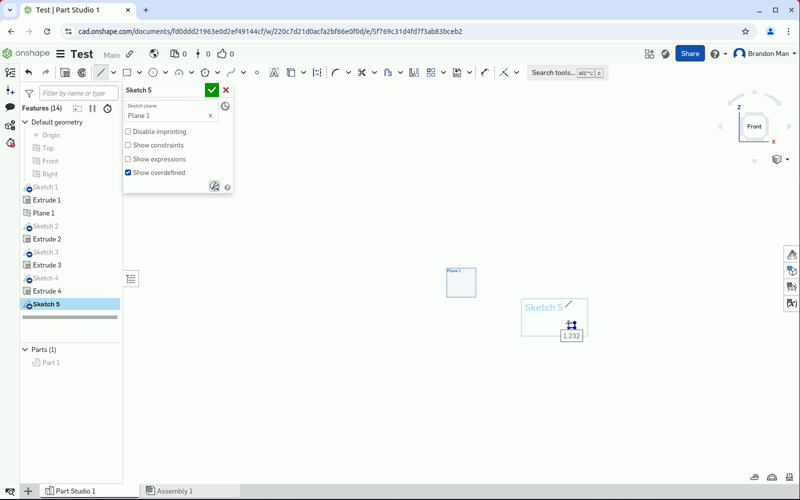
key_down(shift)
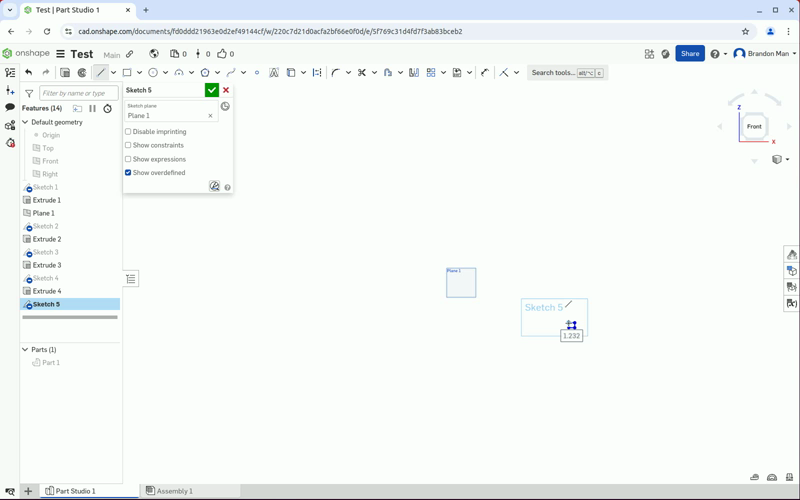
mouse_move(589, 322)
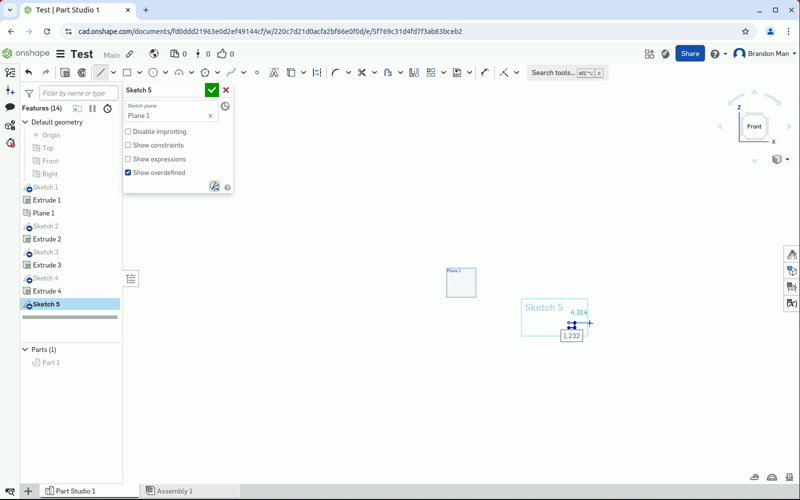
mouse_move(568, 325)
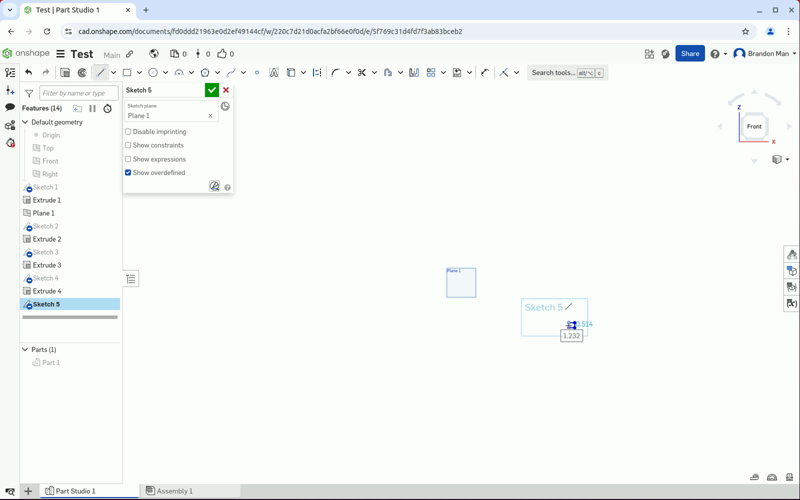
scroll(6)
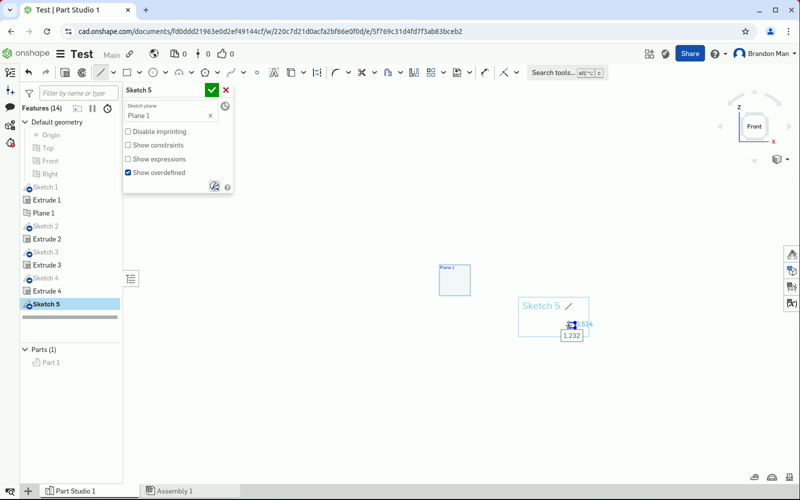
scroll(6)
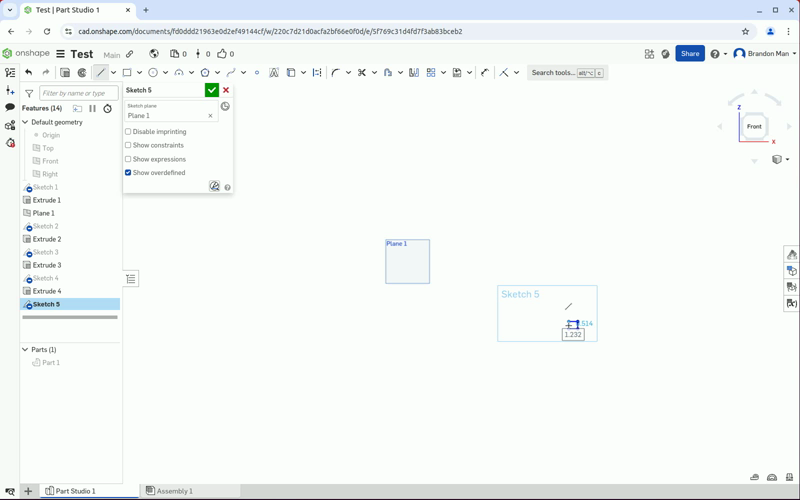
scroll(6)
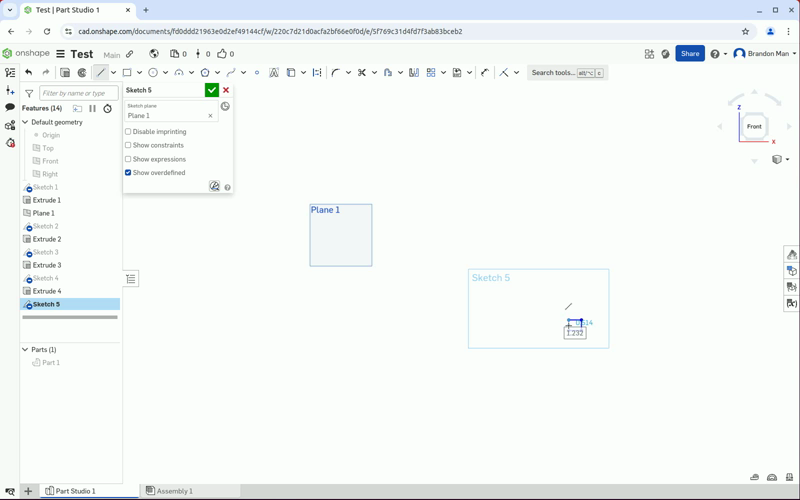
scroll(6)
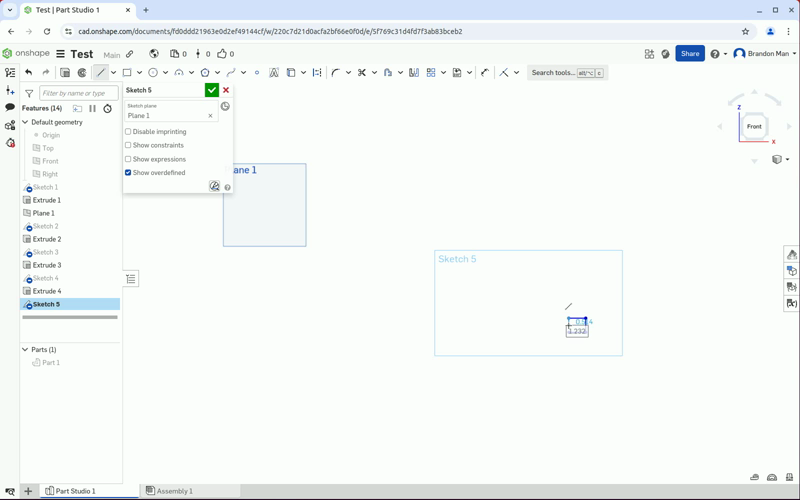
scroll(6)
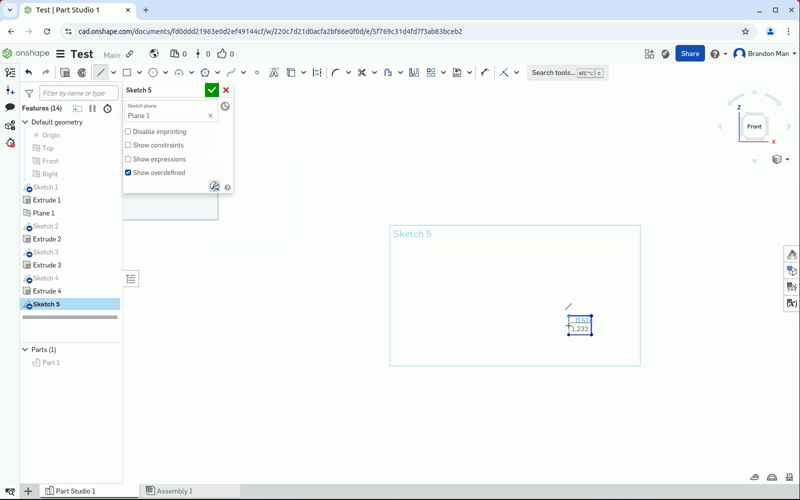
scroll(6)
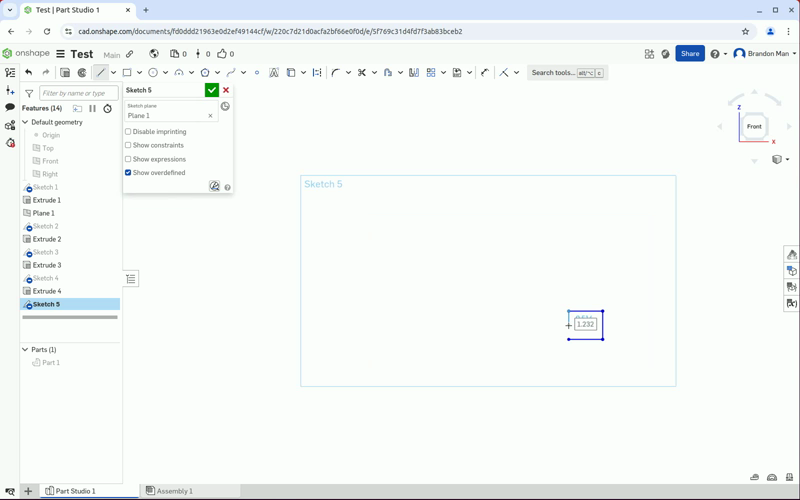
scroll(6)
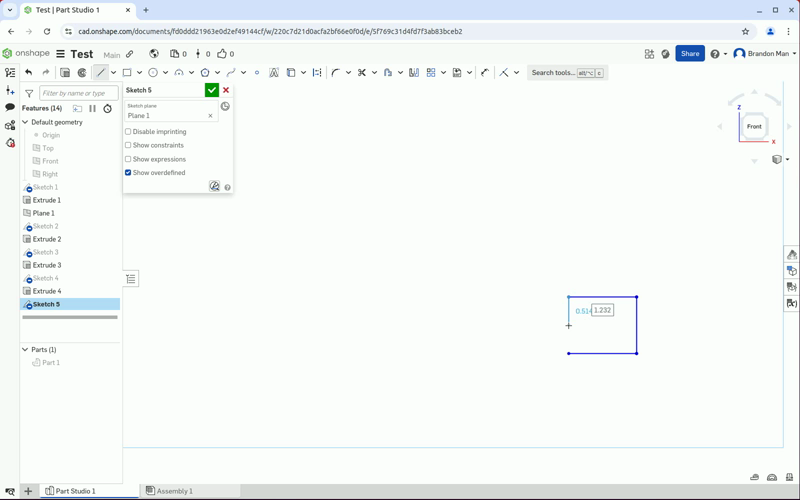
click(568, 325)
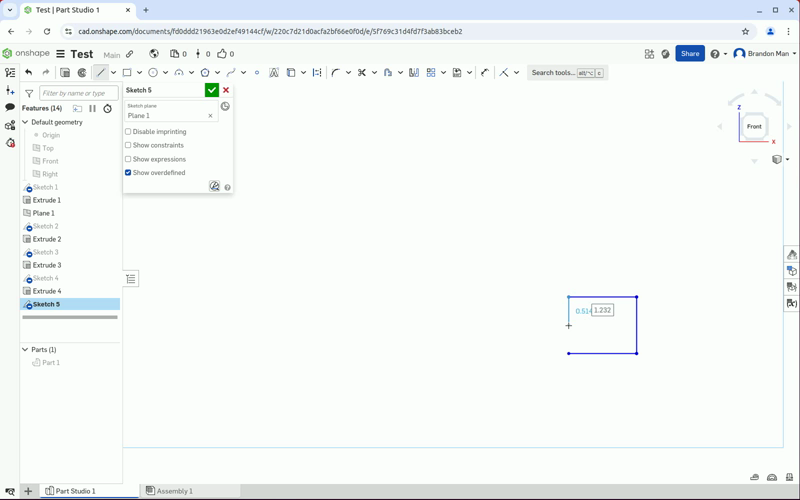
scroll(-6)
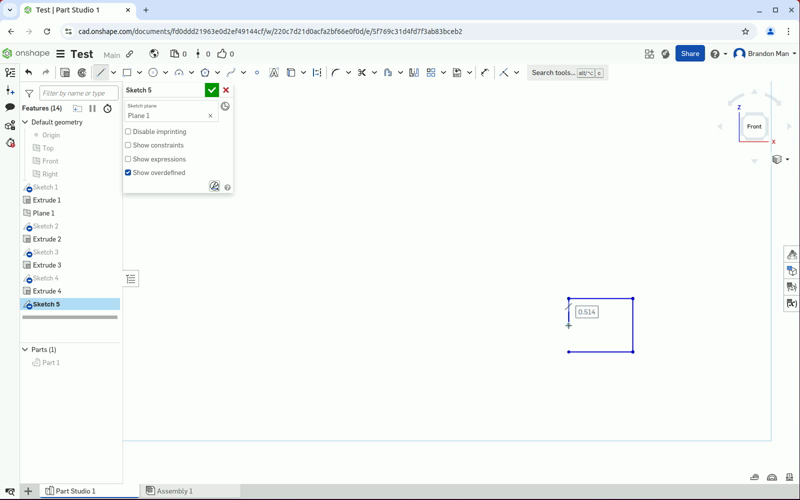
scroll(-6)
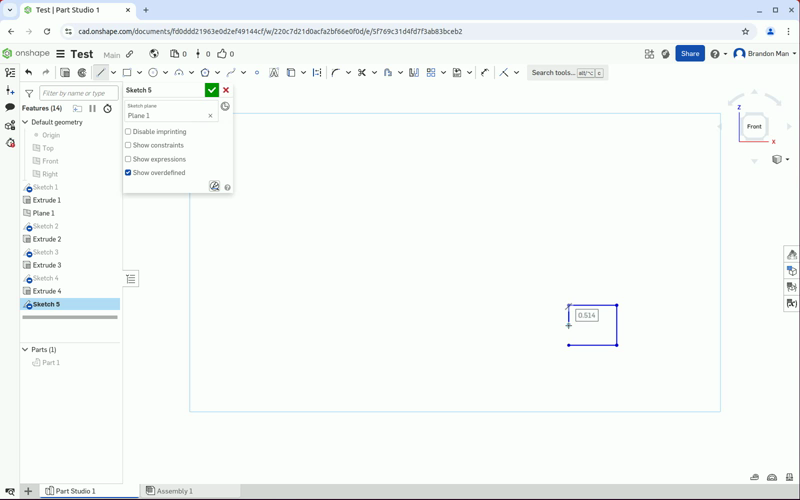
scroll(-6)
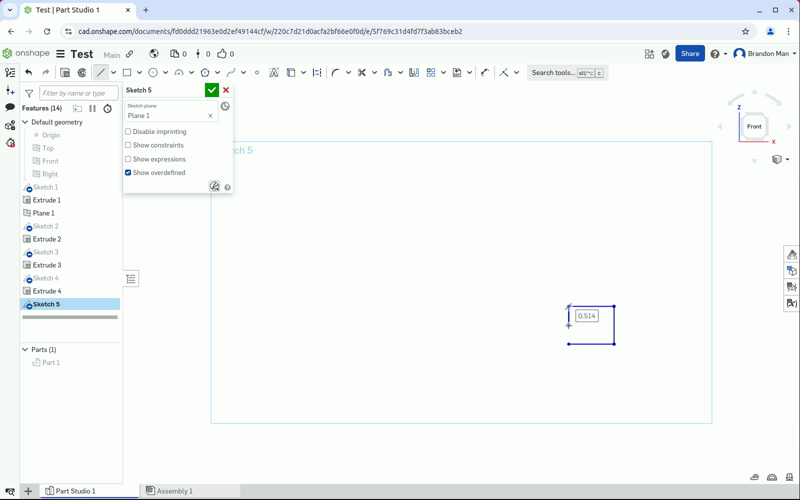
scroll(-6)
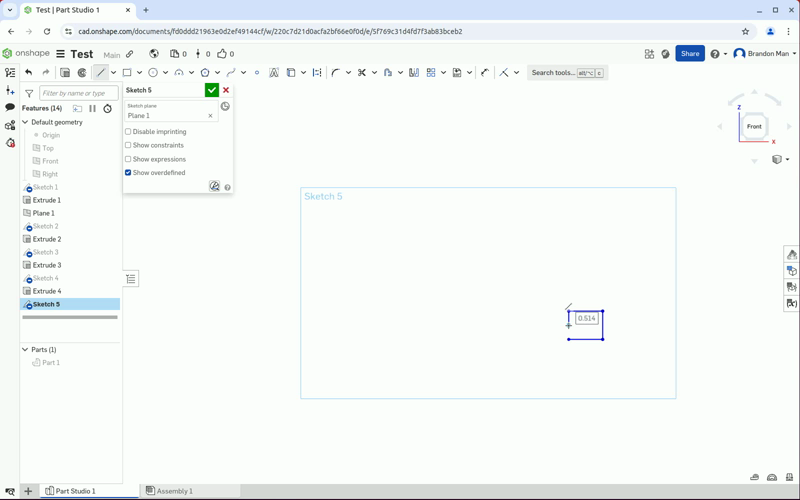
scroll(-6)
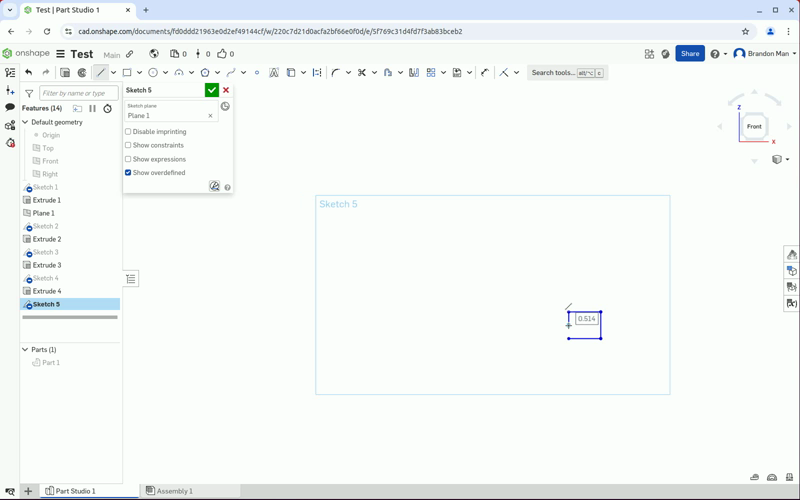
scroll(-6)
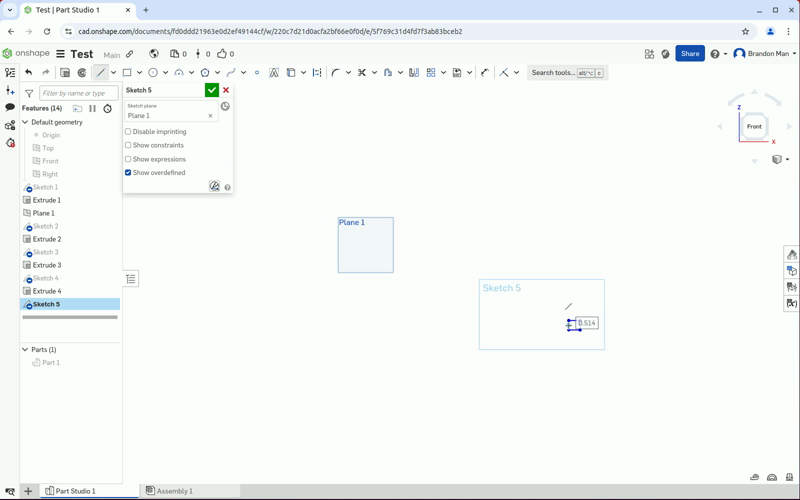
scroll(-6)
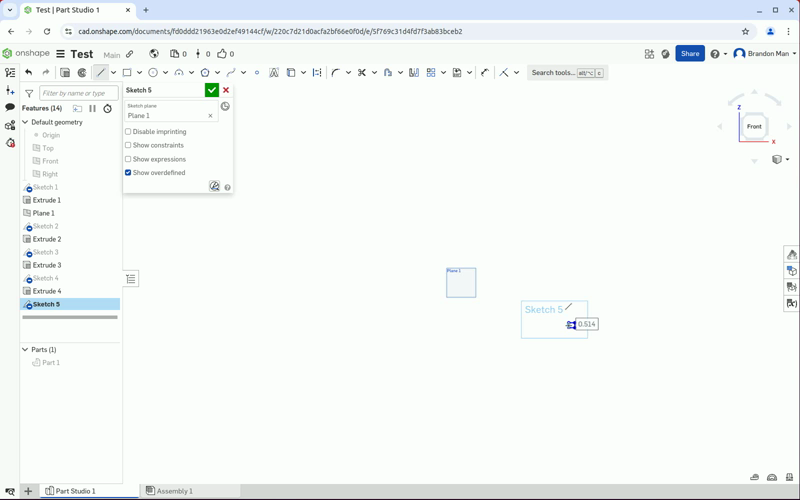
key_up(shift)
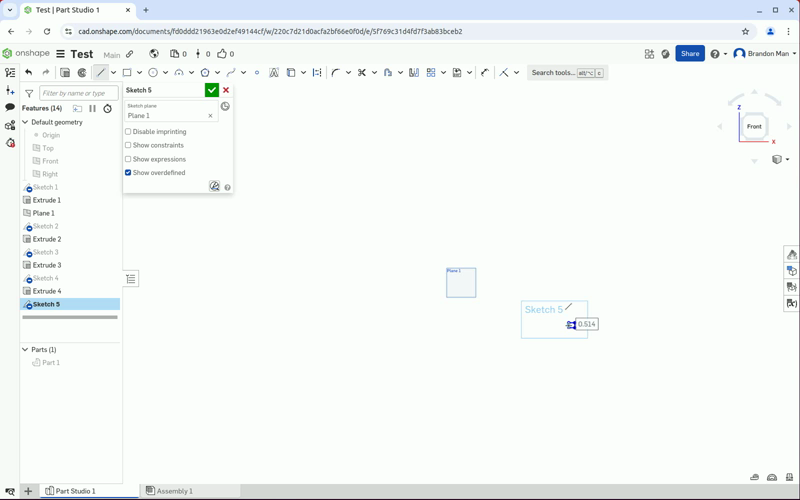
mouse_move(589, 325)
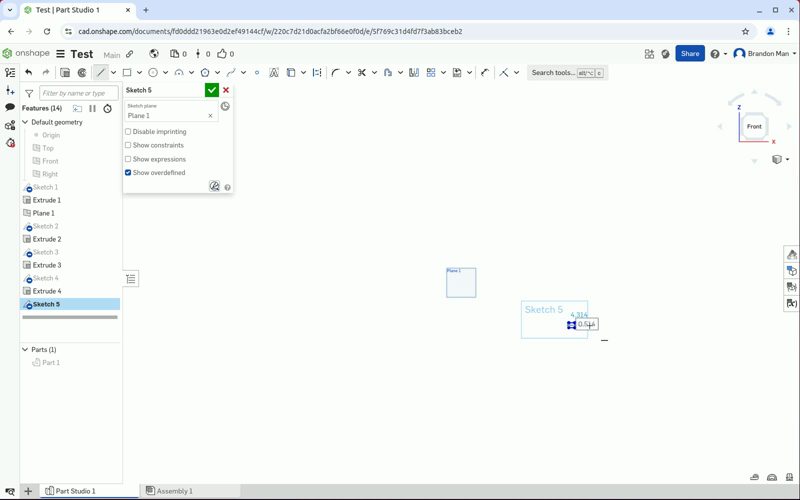
key_down(shift)
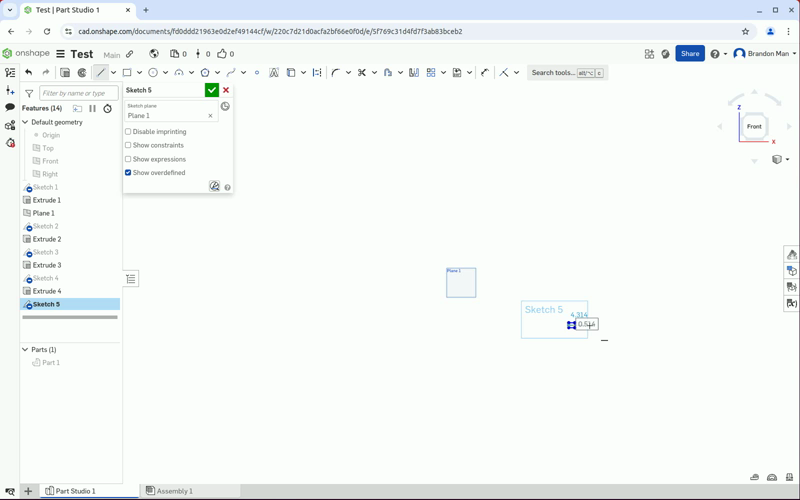
mouse_move(568, 327)
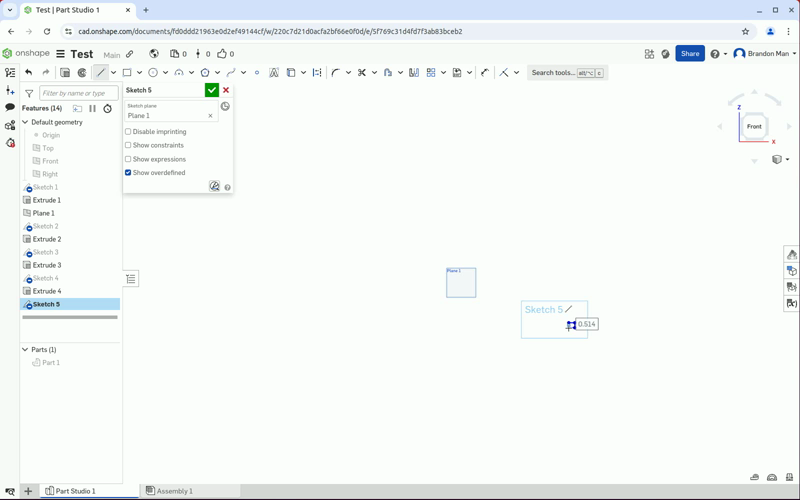
scroll(6)
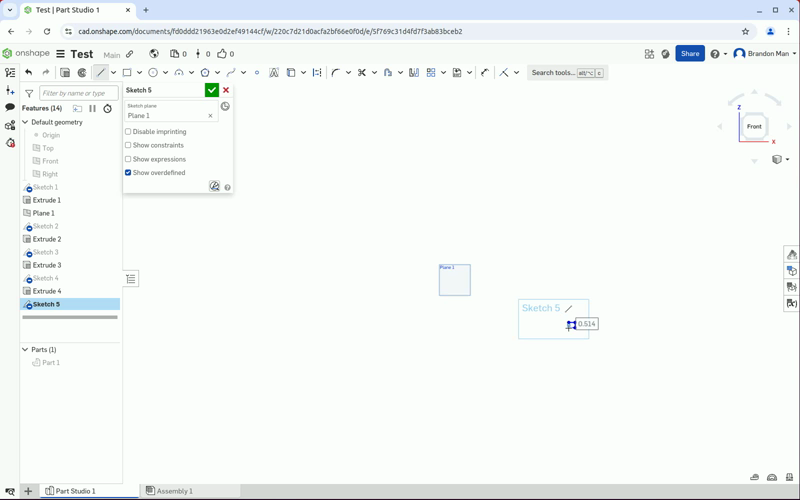
scroll(6)
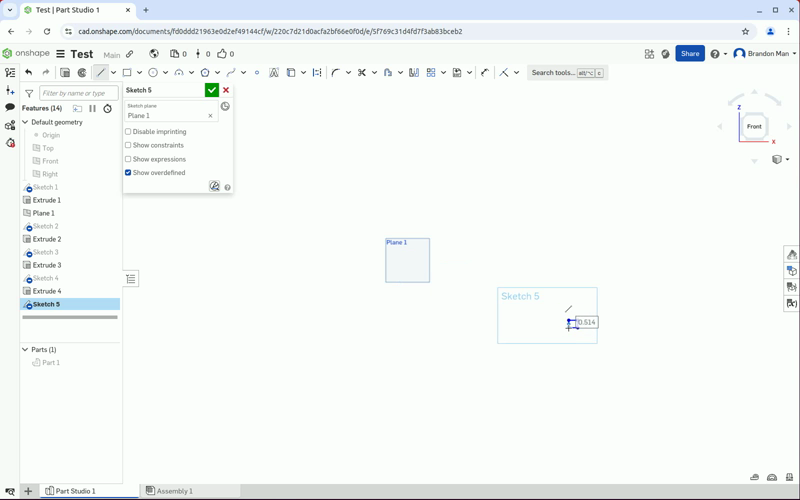
scroll(6)
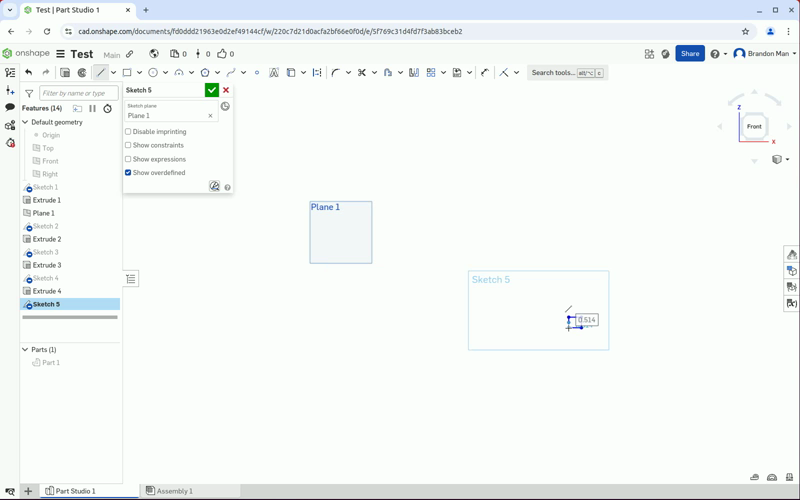
scroll(6)
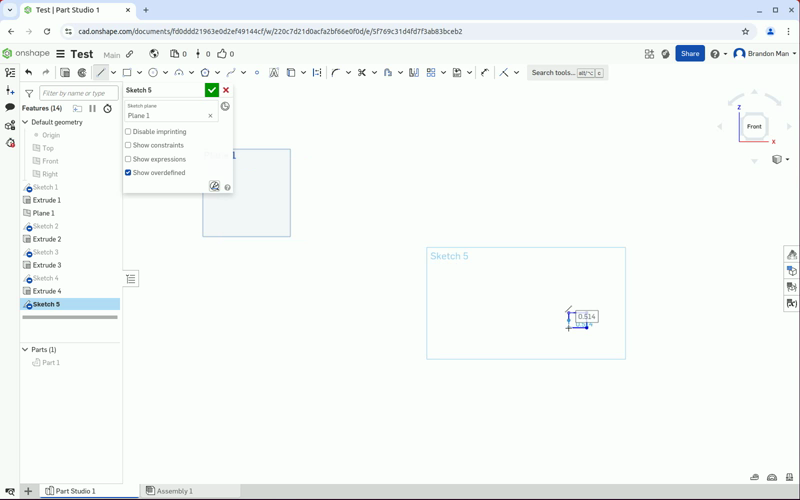
scroll(6)
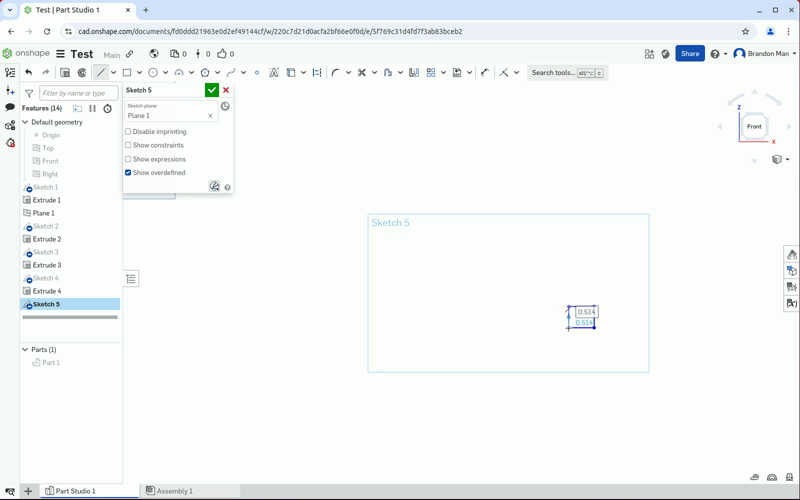
scroll(6)
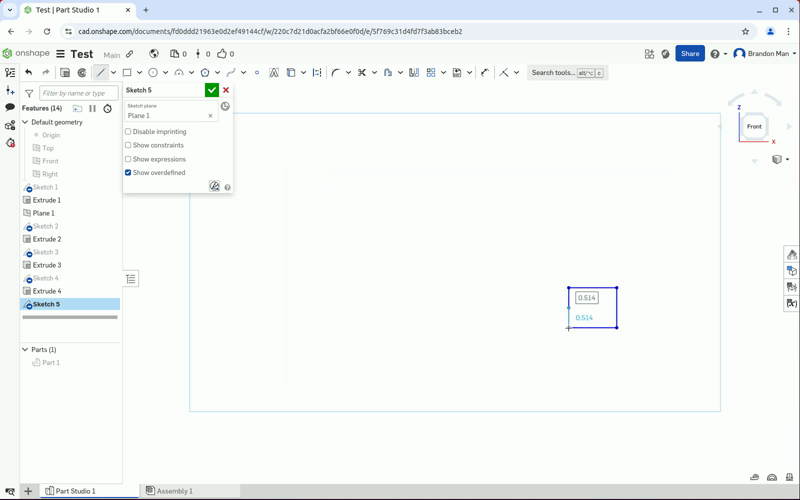
scroll(6)
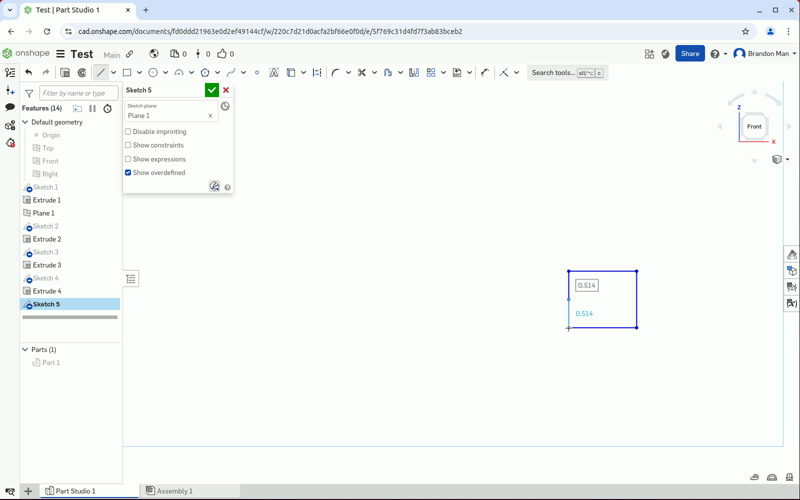
key_up(shift)
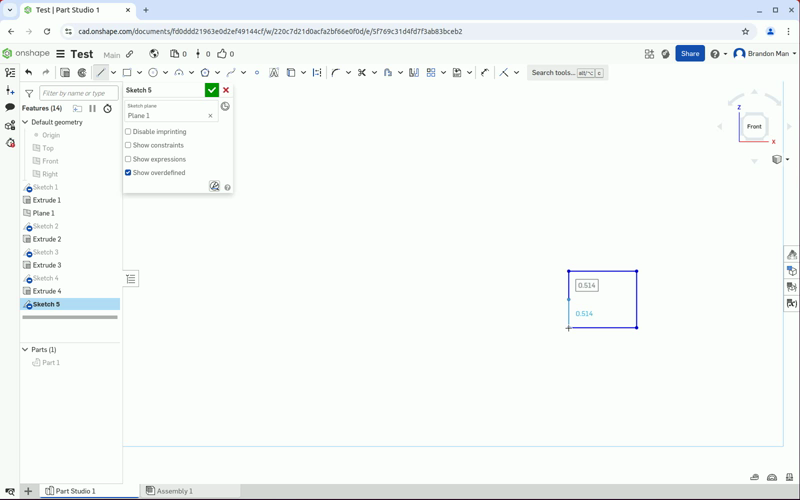
click(568, 327)
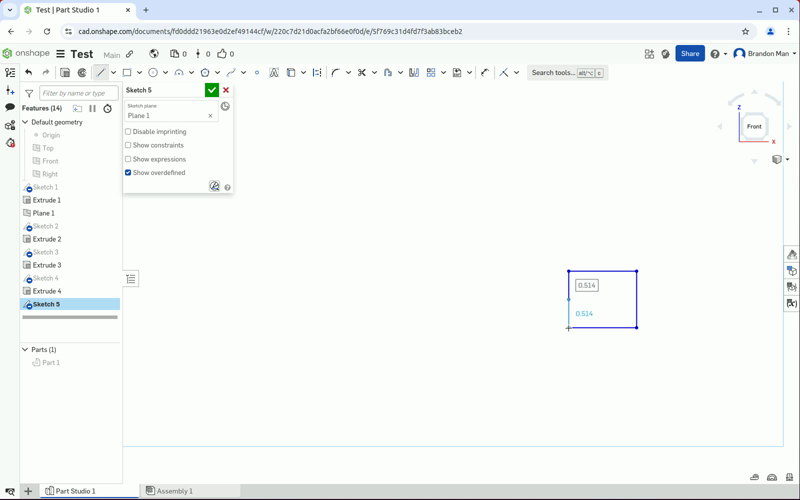
scroll(-6)
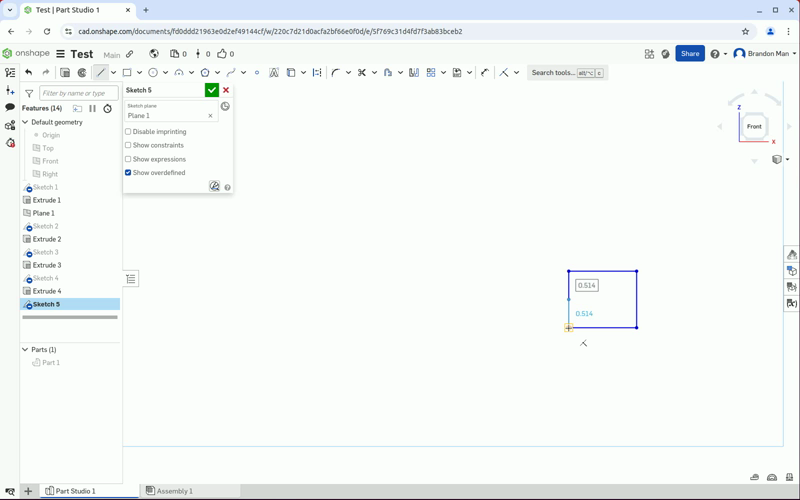
scroll(-6)
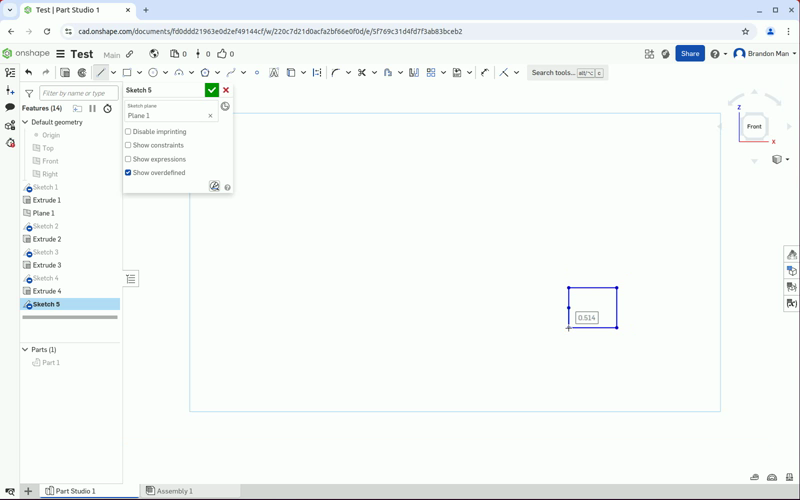
scroll(-6)
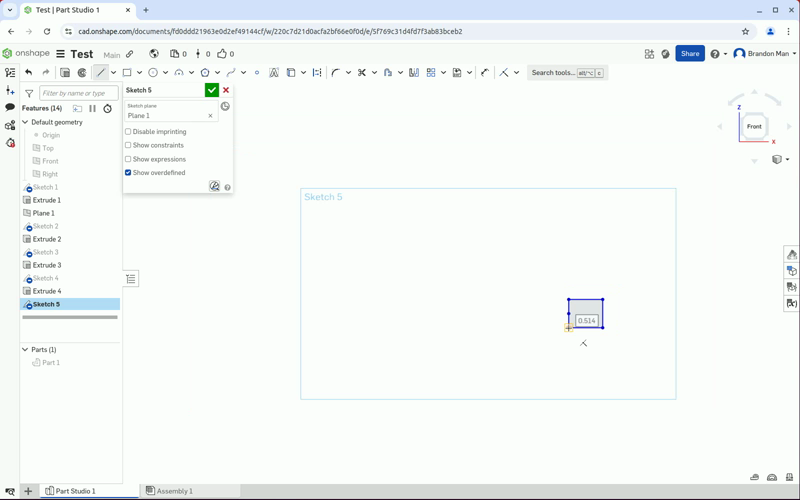
scroll(-6)
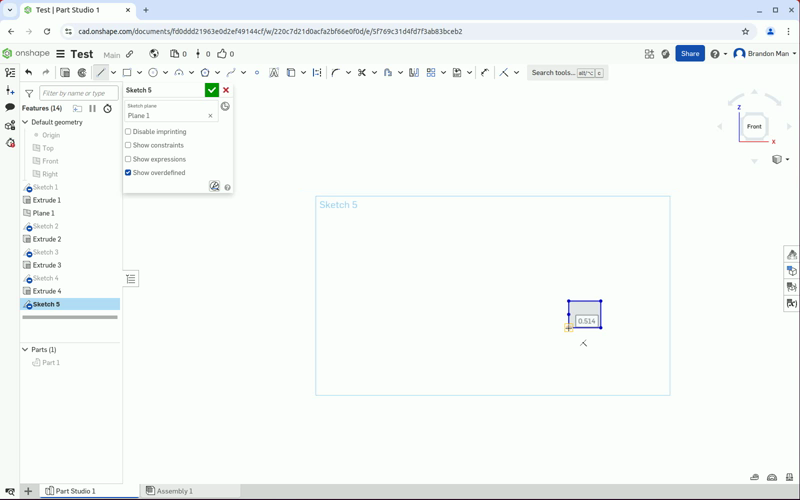
scroll(-6)
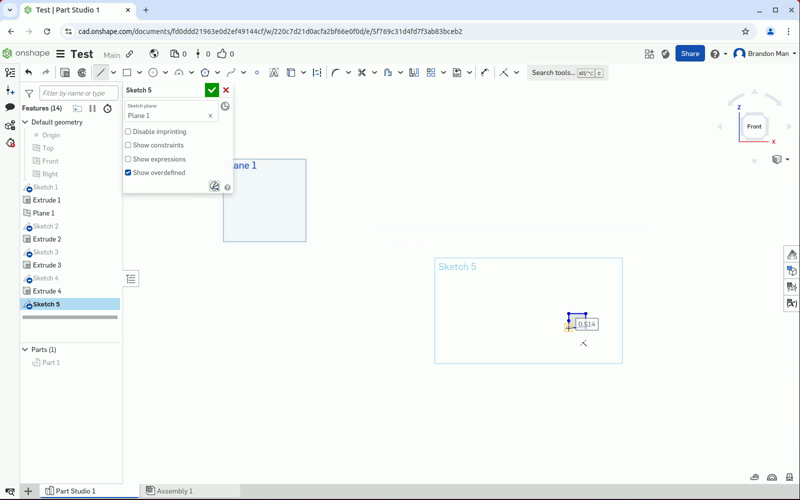
scroll(-6)
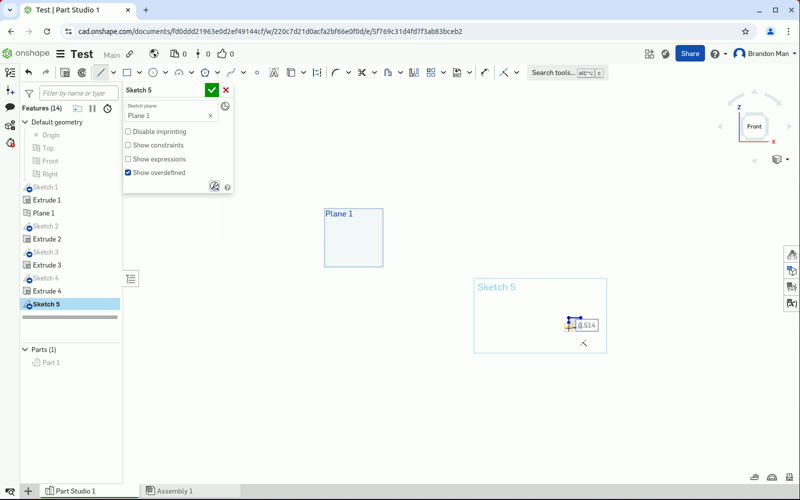
scroll(-6)
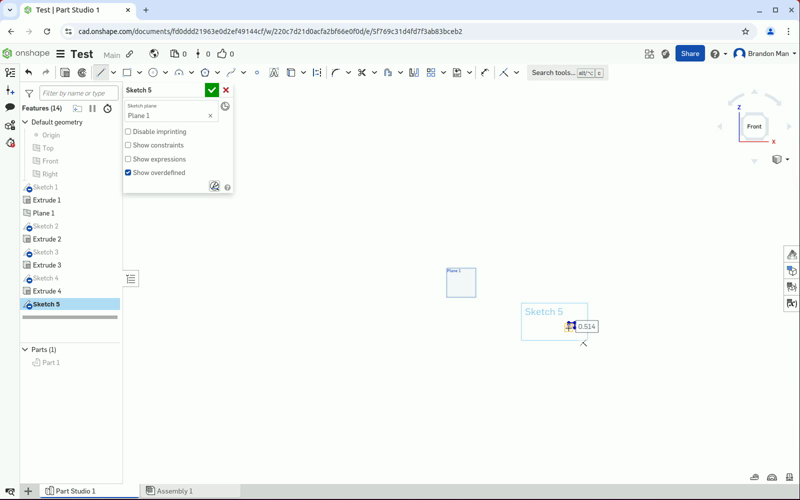
key(esc)
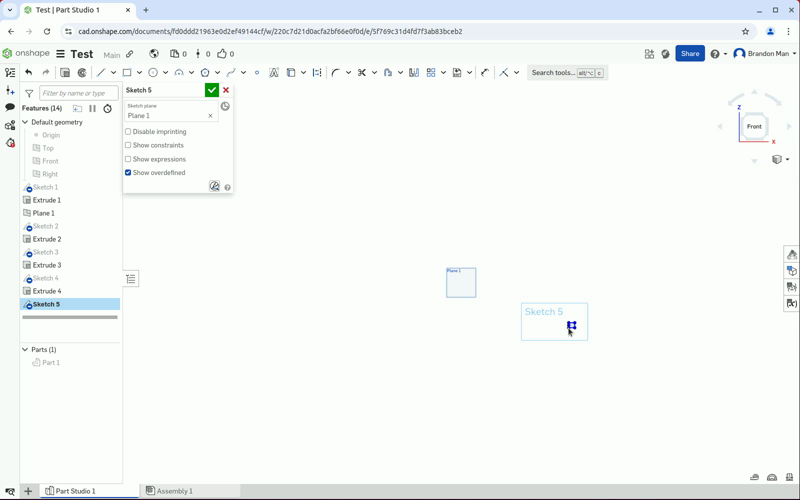
mouse_move(568, 326)
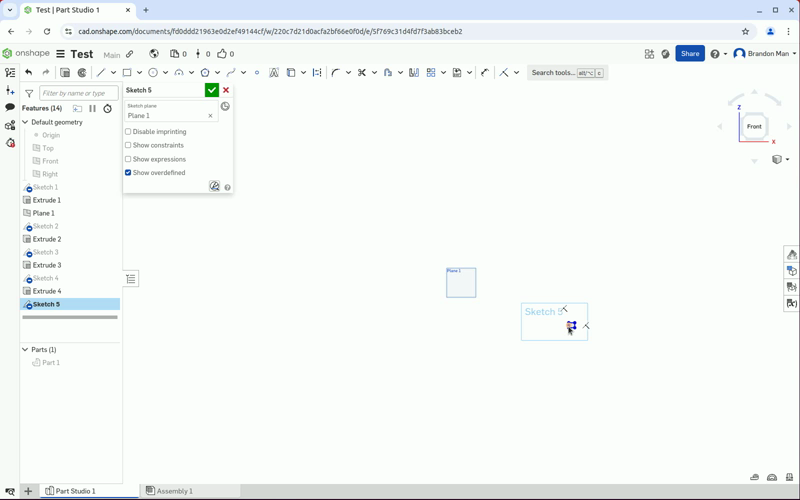
scroll(6)
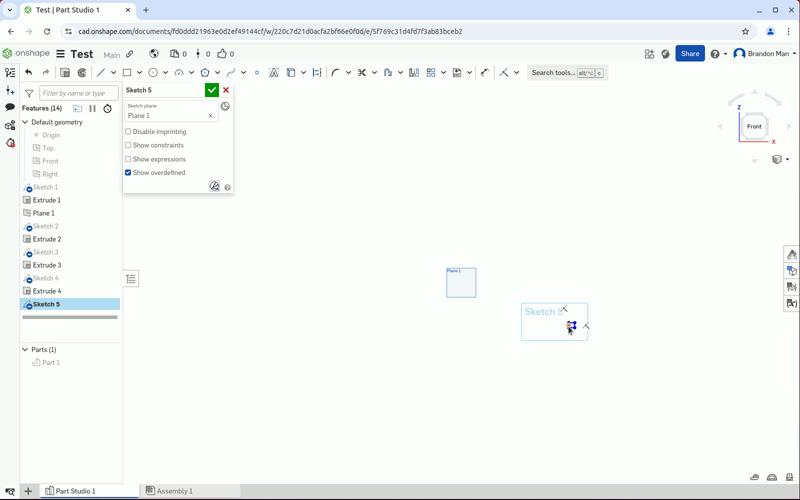
scroll(6)
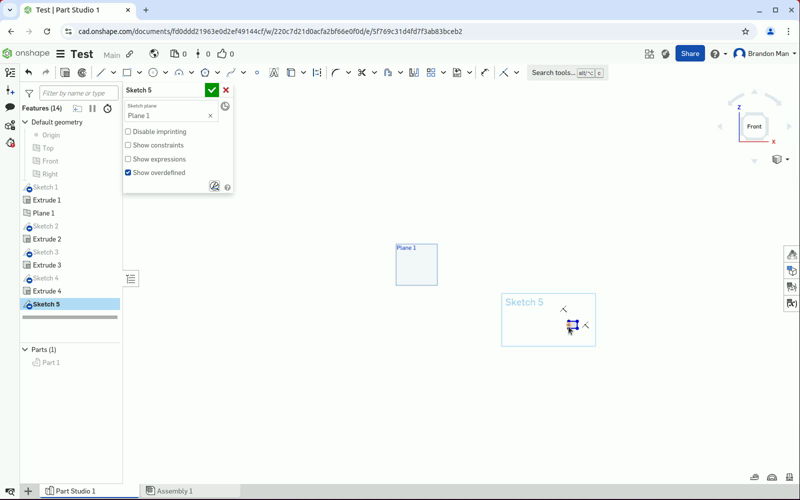
scroll(6)
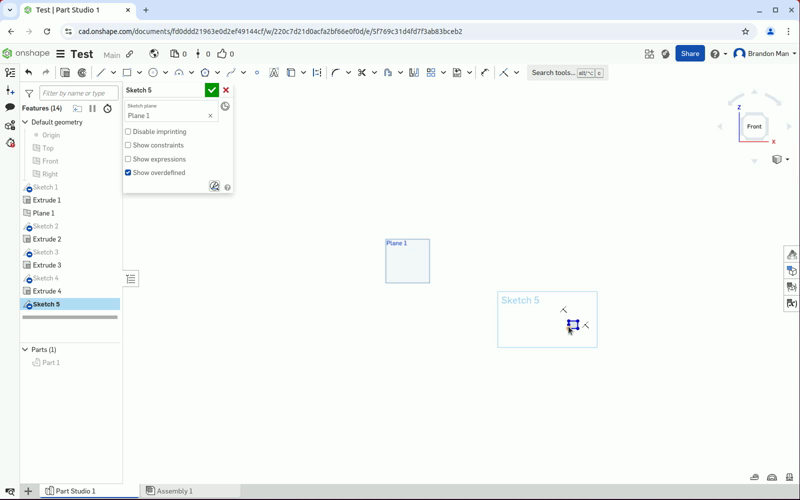
scroll(6)
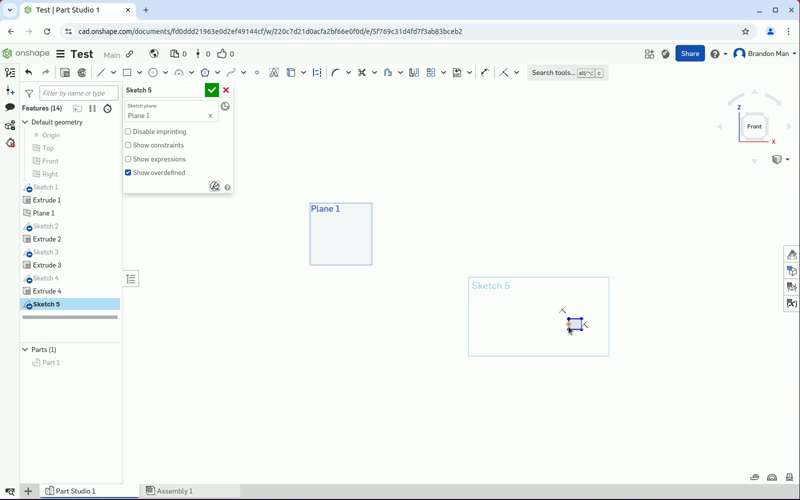
scroll(6)
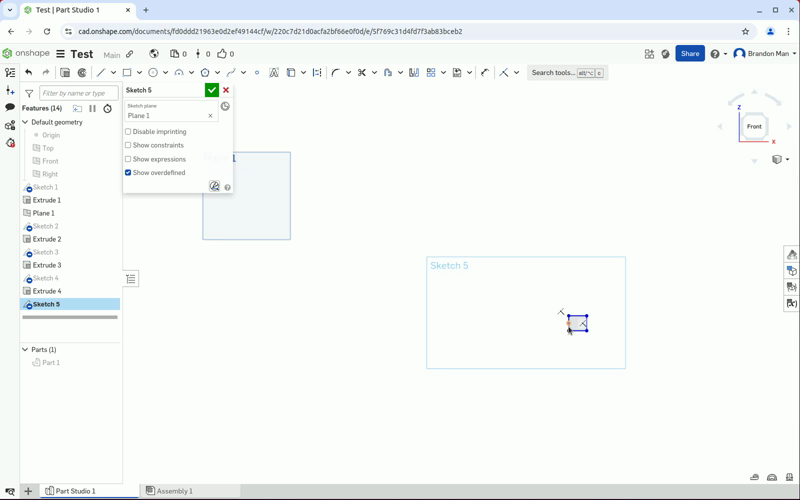
scroll(6)
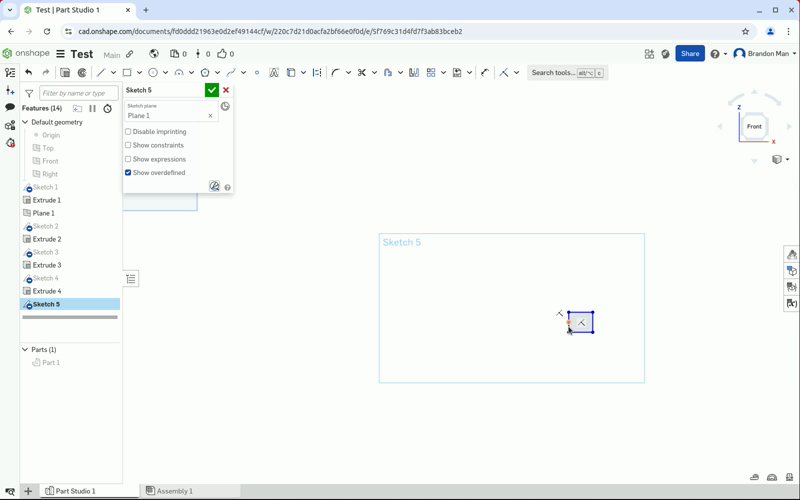
scroll(6)
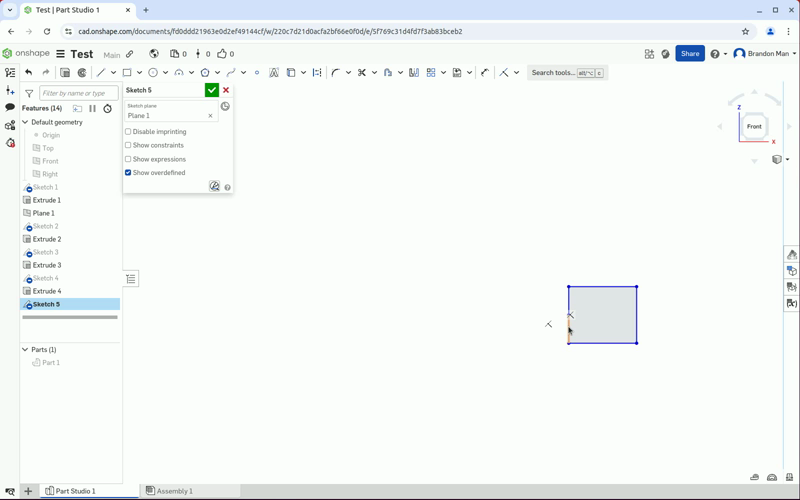
click(568, 326)
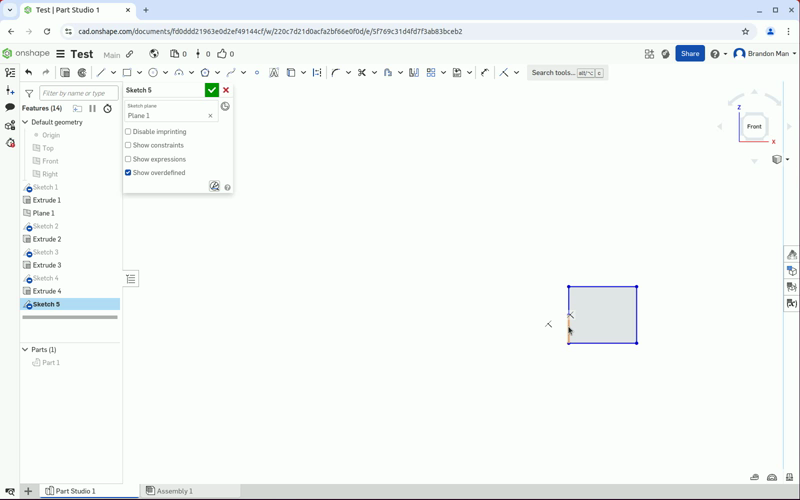
scroll(-6)
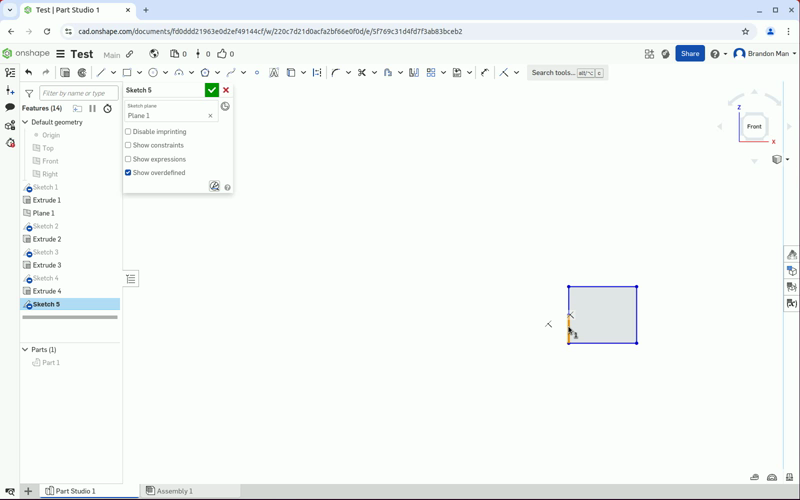
scroll(-6)
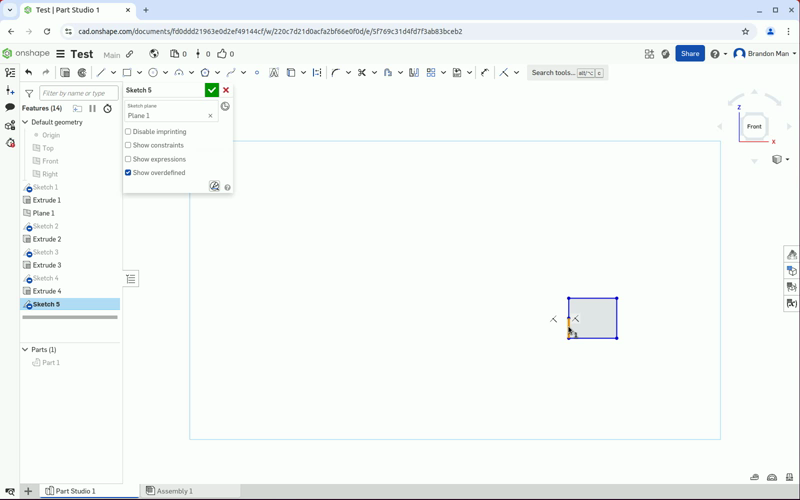
scroll(-6)
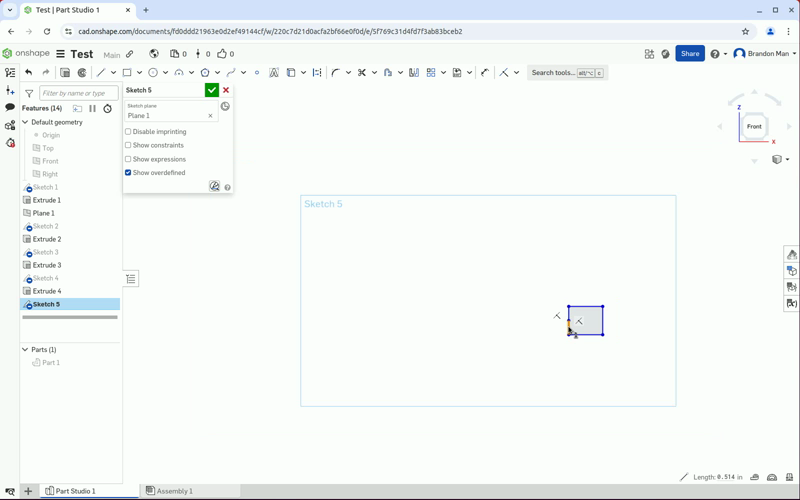
scroll(-6)
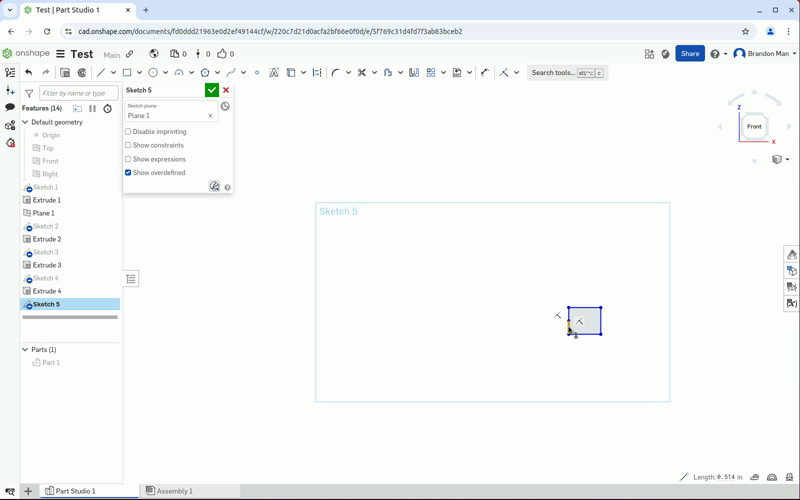
scroll(-6)
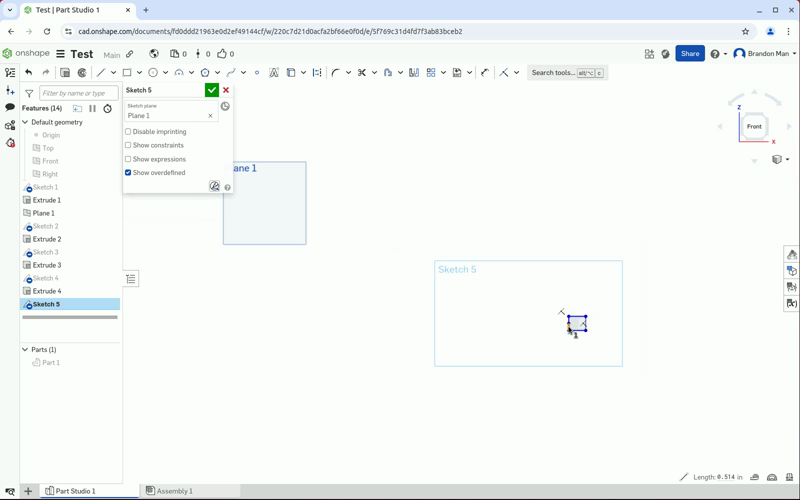
scroll(-6)
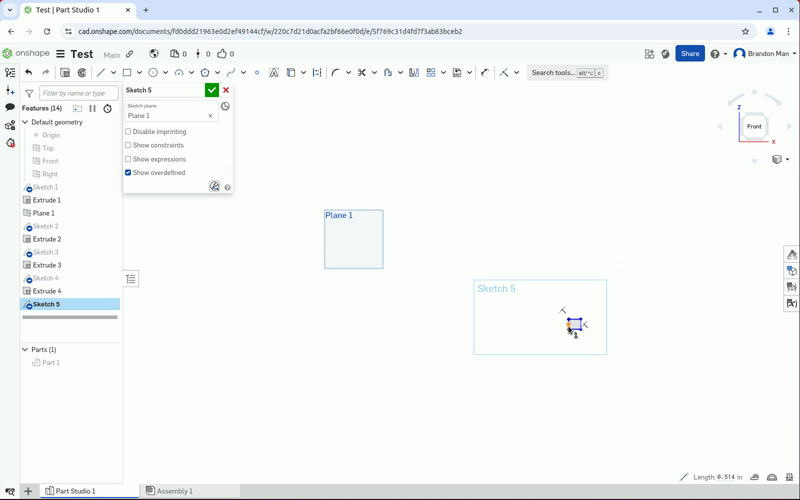
scroll(-6)
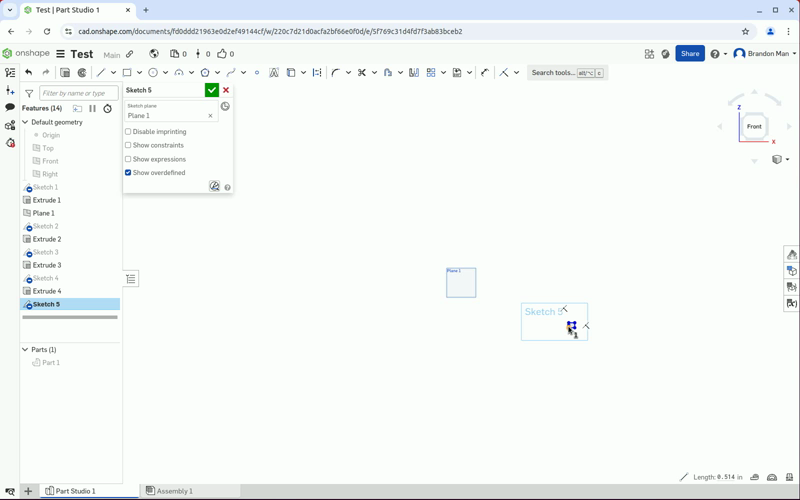
mouse_move(73, 352)
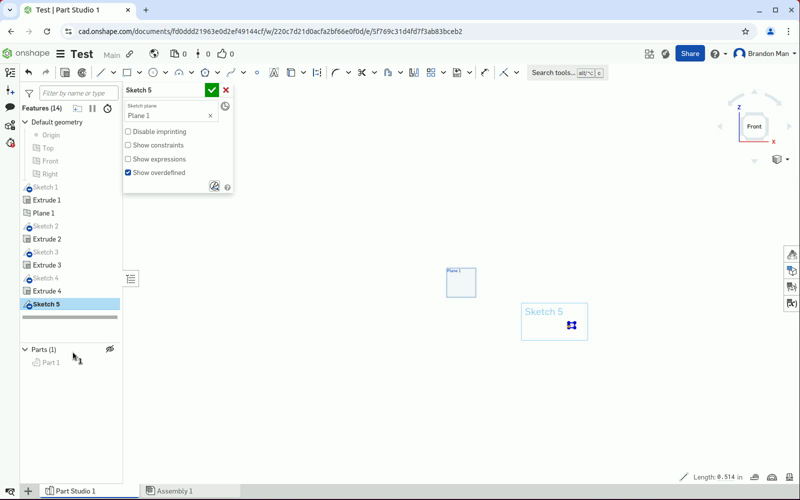
key(shift+y)
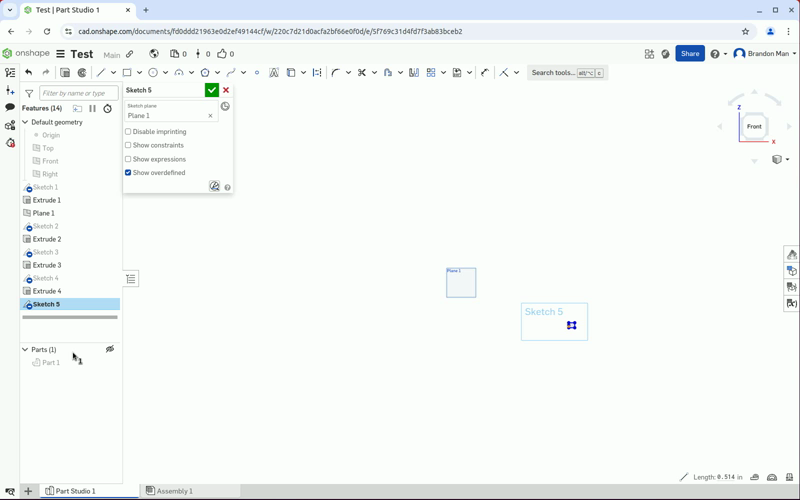
key(shift+e)
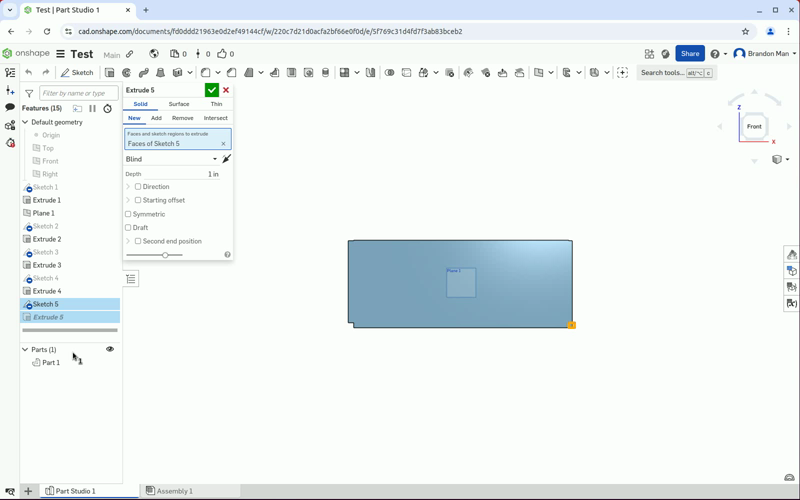
mouse_move(143, 106)
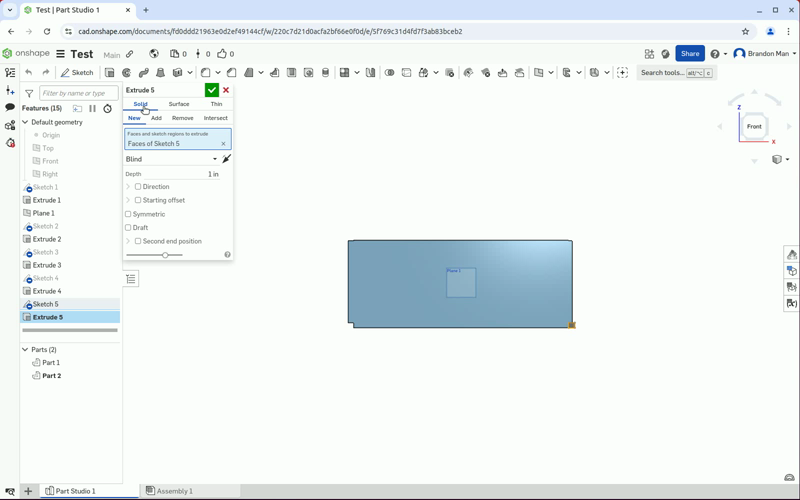
click(143, 106)
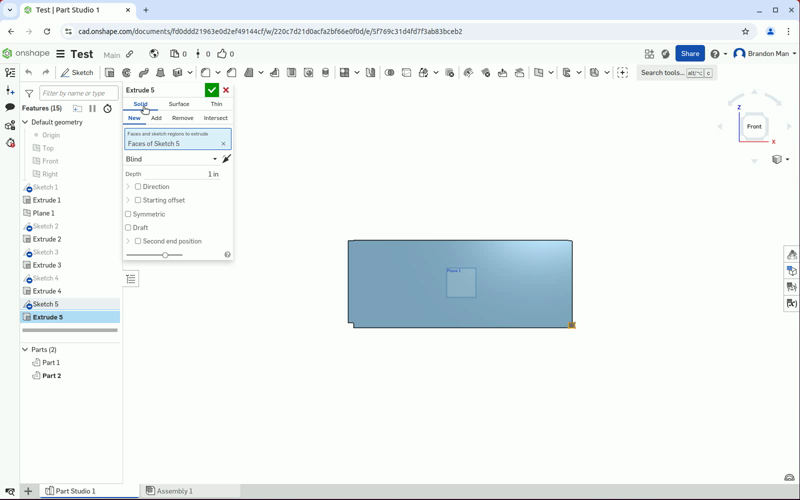
mouse_move(186, 120)
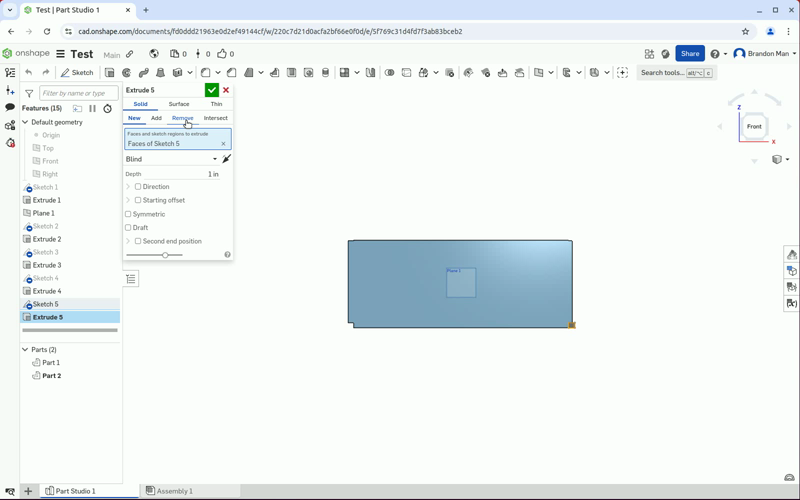
click(186, 120)
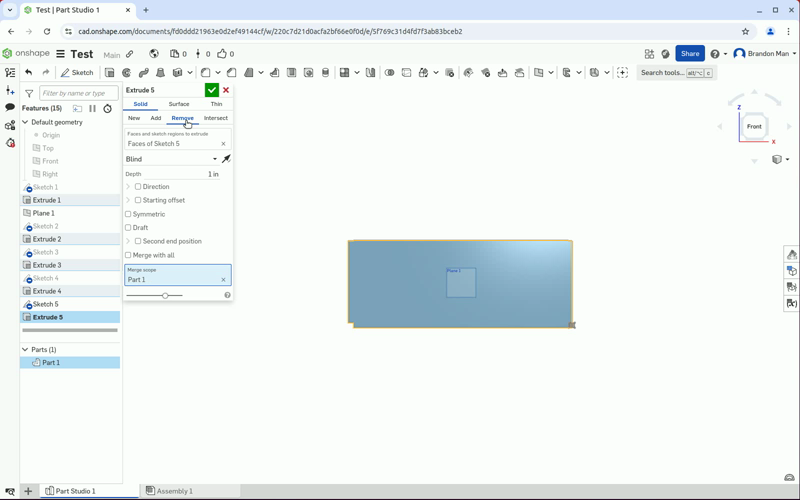
key(tab, 4)
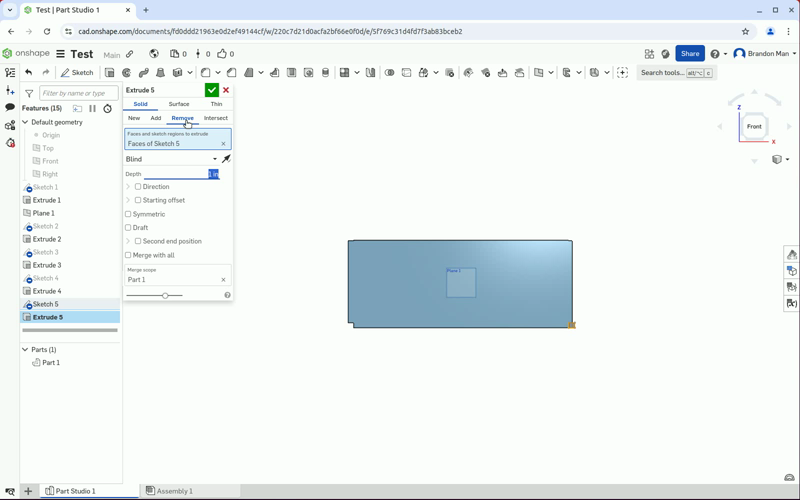
text(4.814)
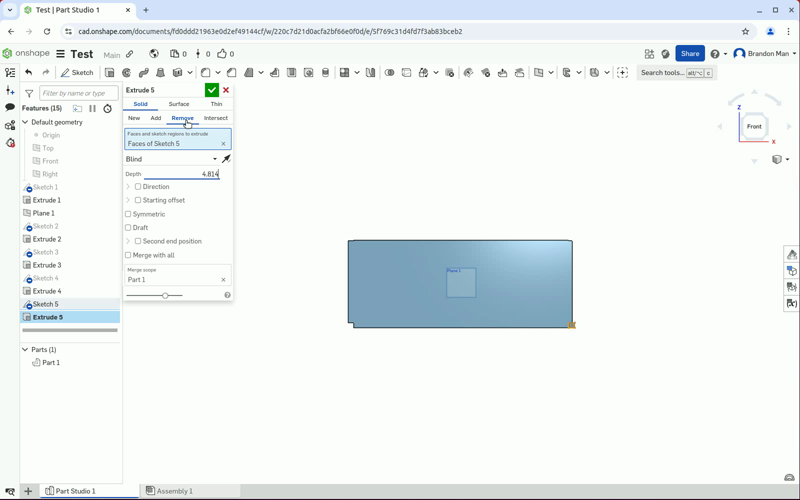
key(tab, 6)
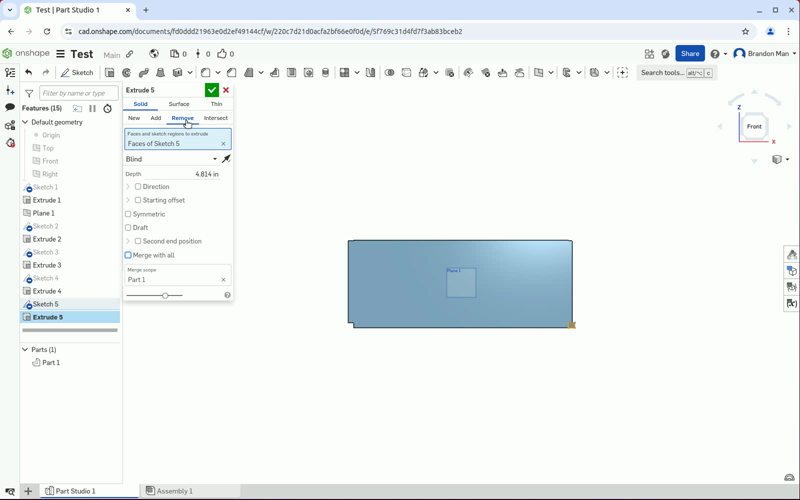
key(space)
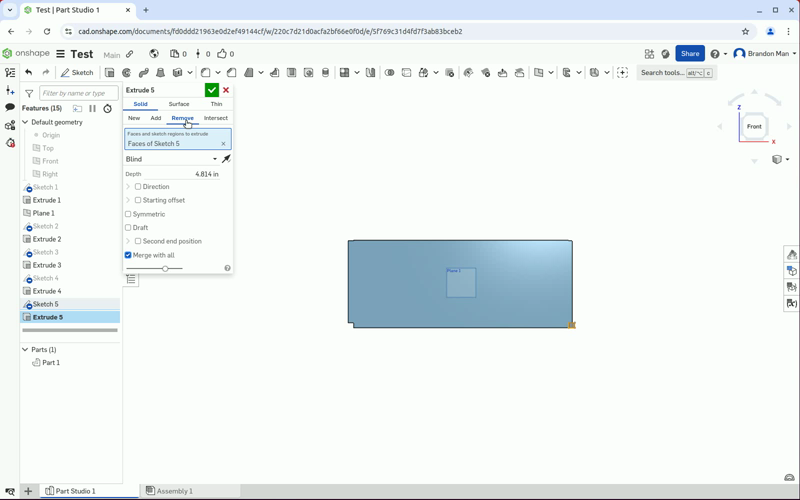
key(enter)
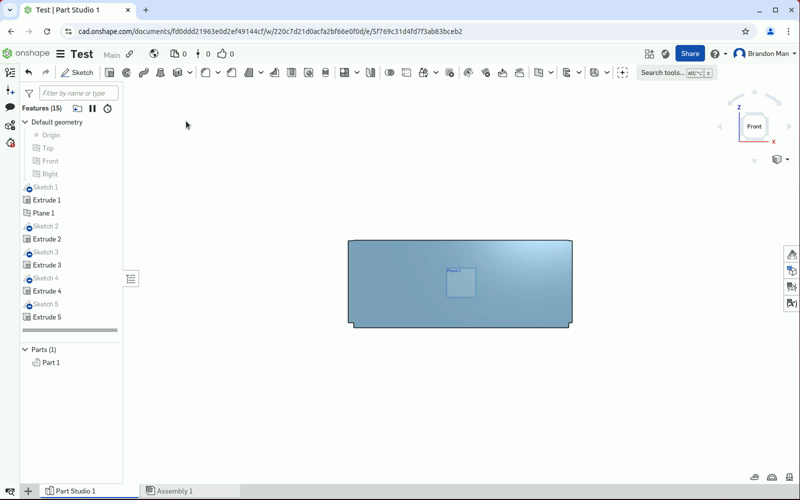
key(shift+h)
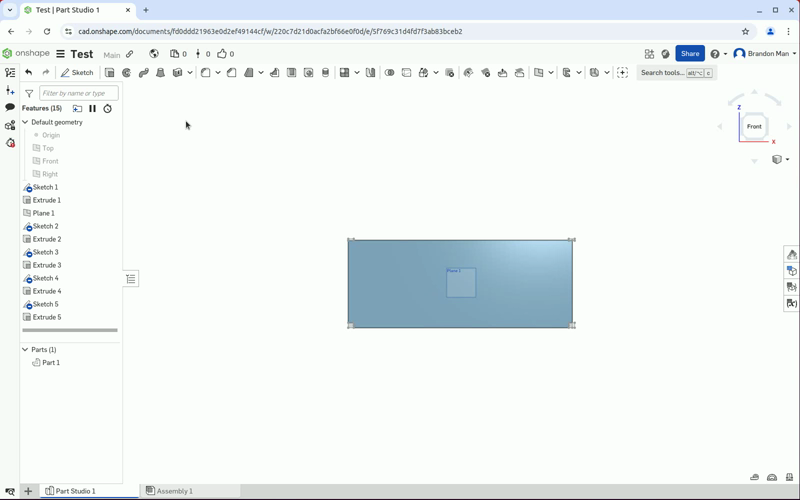
key(shift+h)
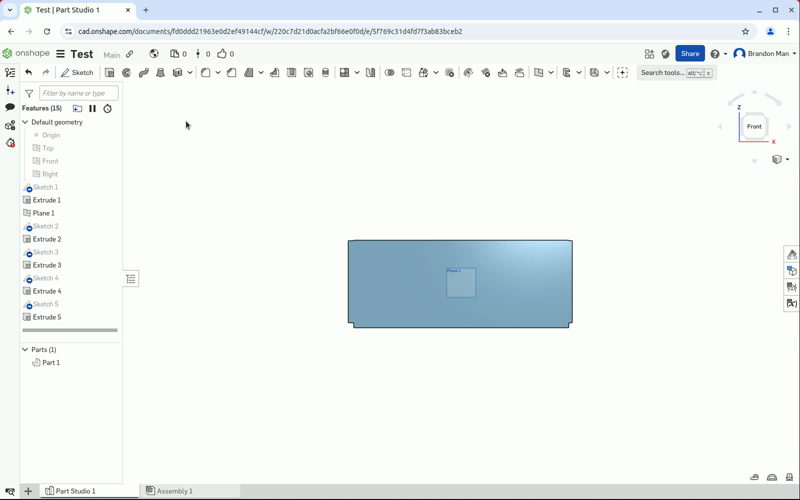
mouse_move(73, 189)
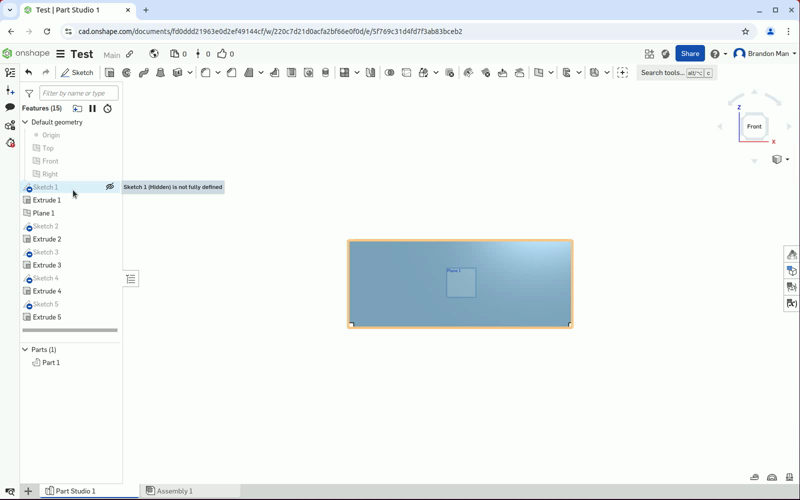
click(73, 189)
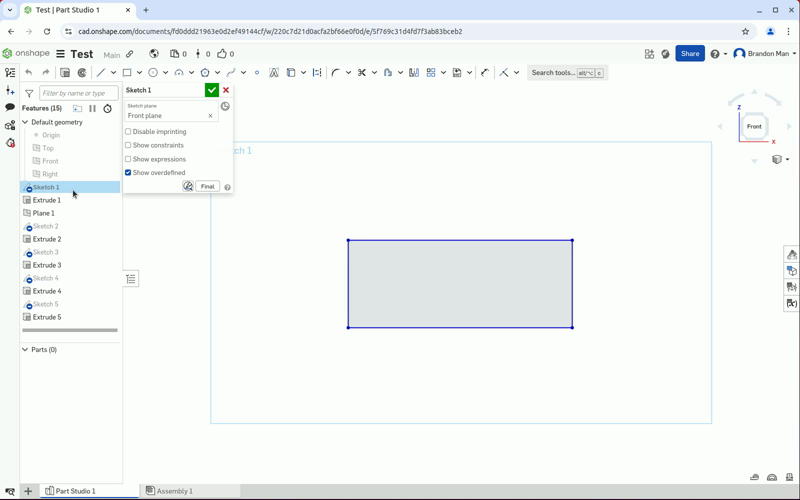
mouse_move(229, 92)
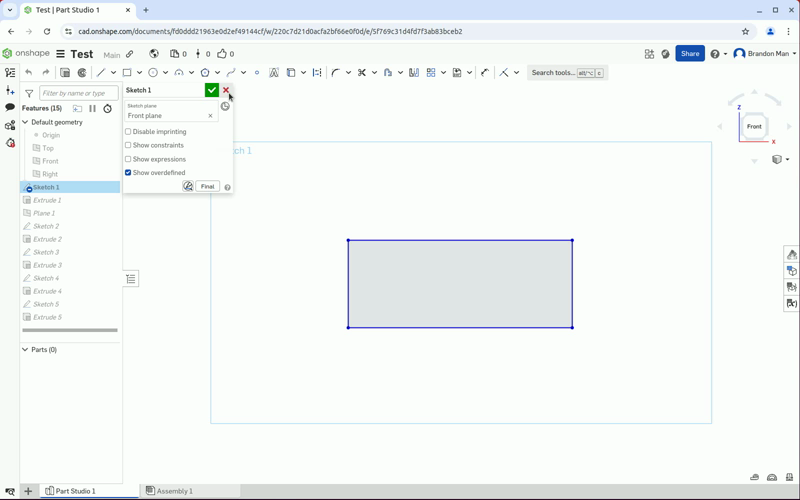
click(229, 92)
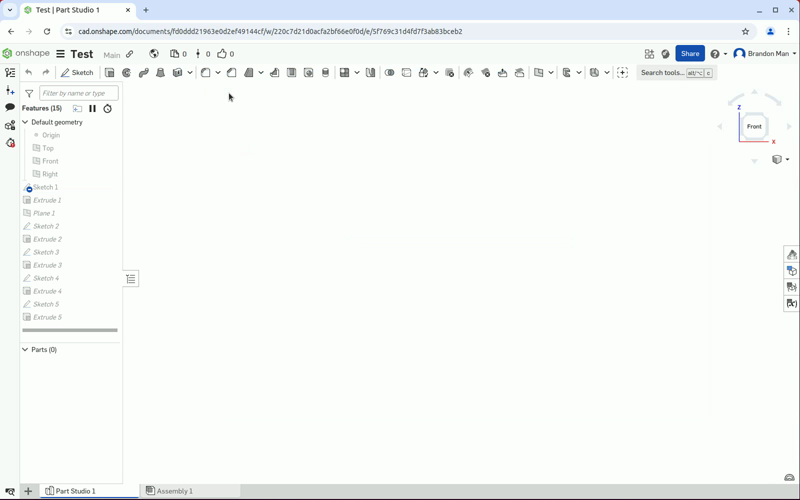
key(shift+s)
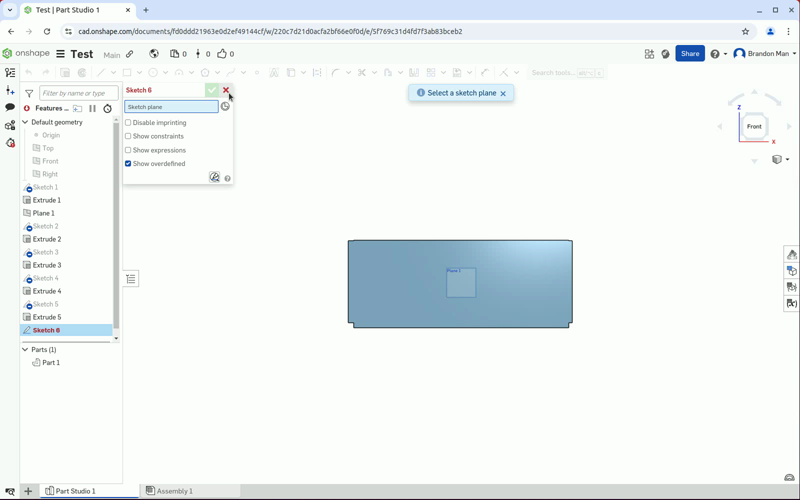
mouse_move(69, 215)
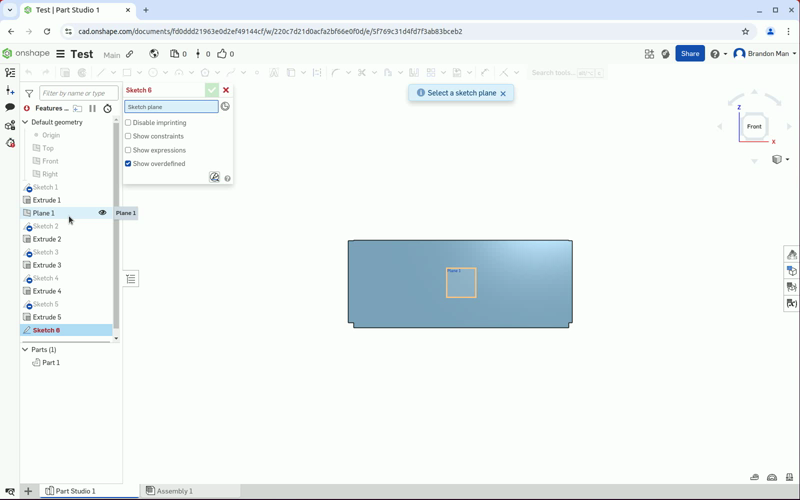
click(69, 215)
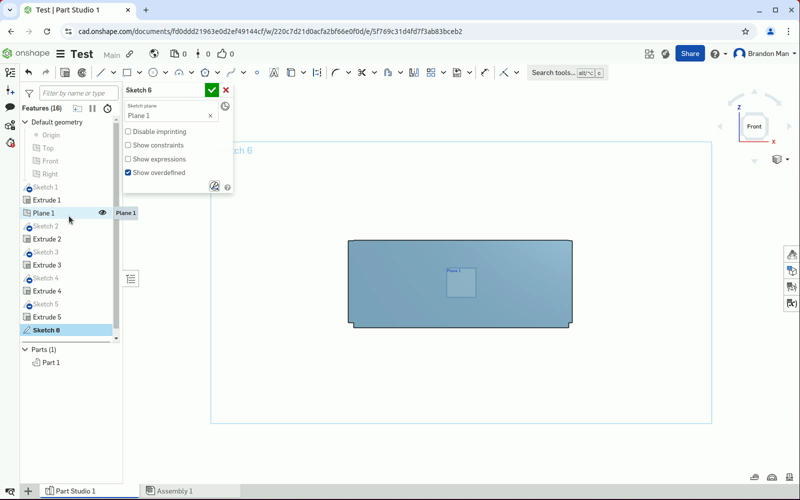
mouse_move(73, 352)
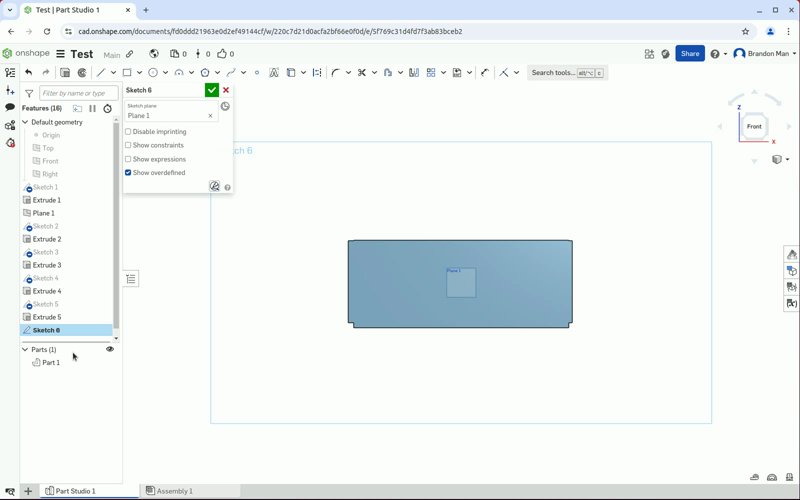
key(y)
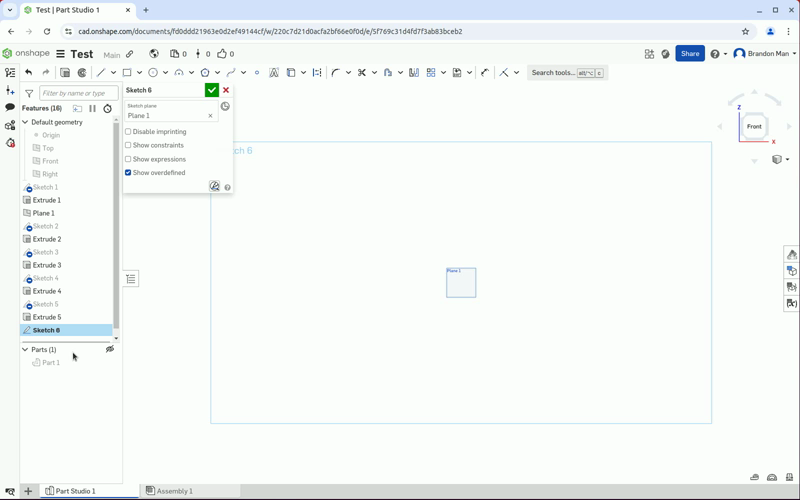
key(l)
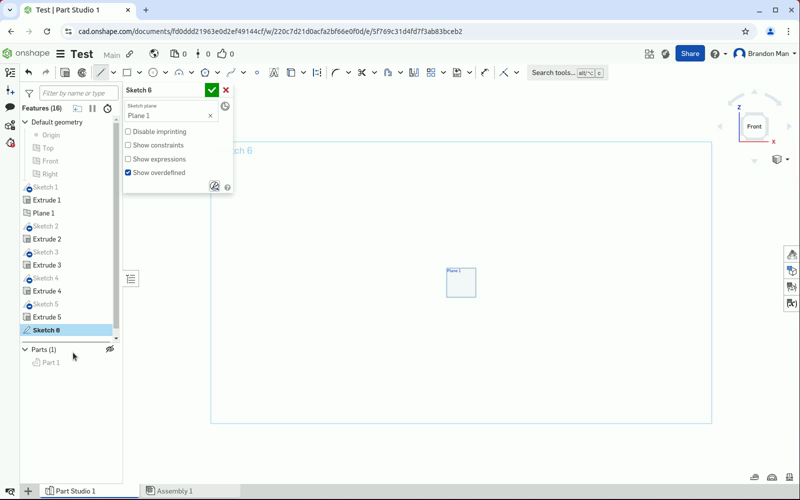
key_down(shift)
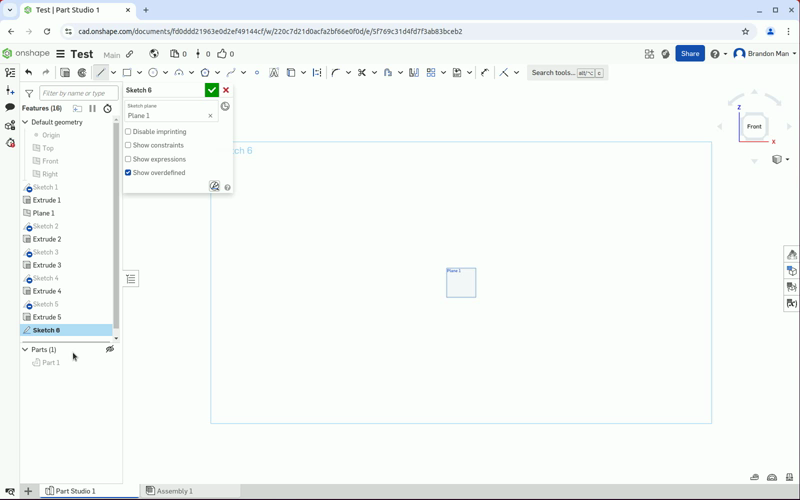
mouse_move(352, 327)
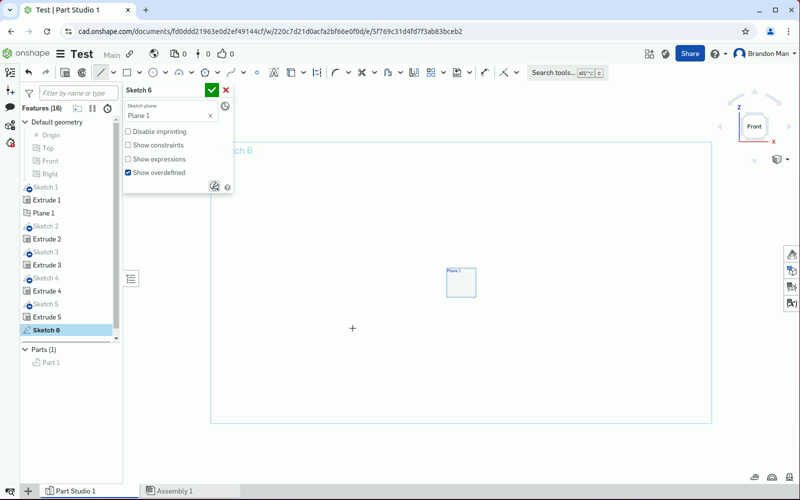
click(352, 327)
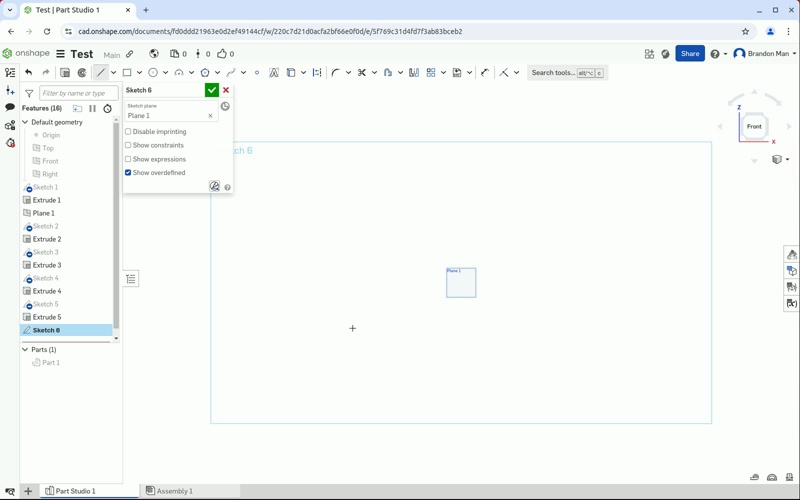
key_up(shift)
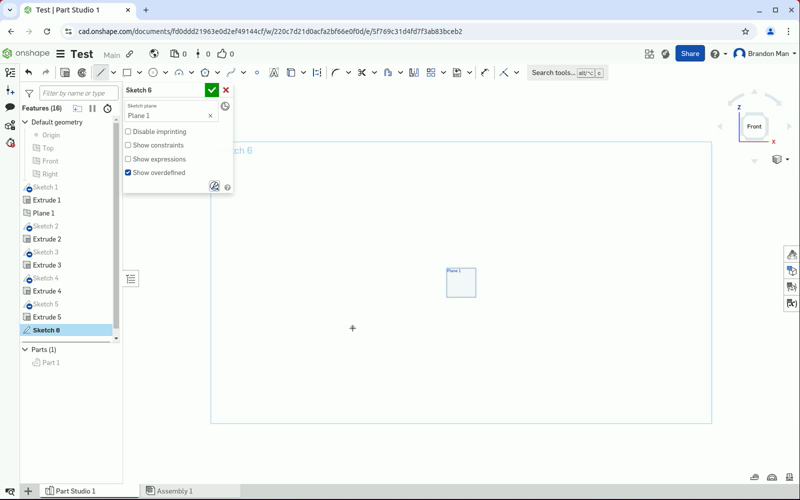
key_down(shift)
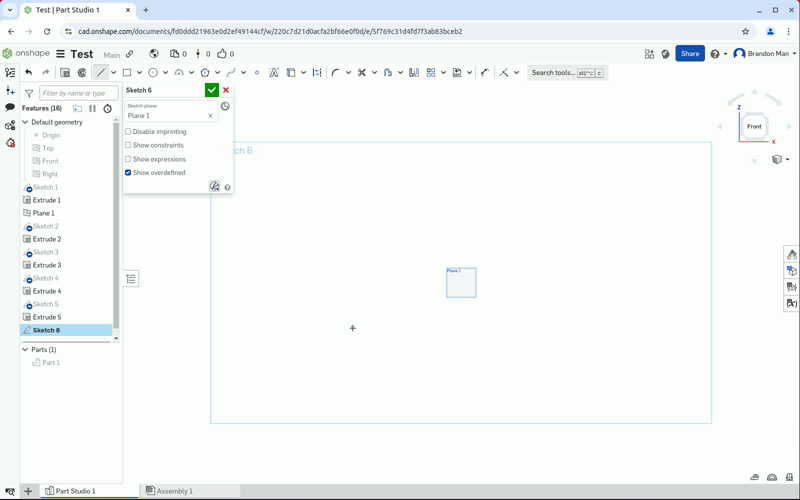
mouse_move(567, 327)
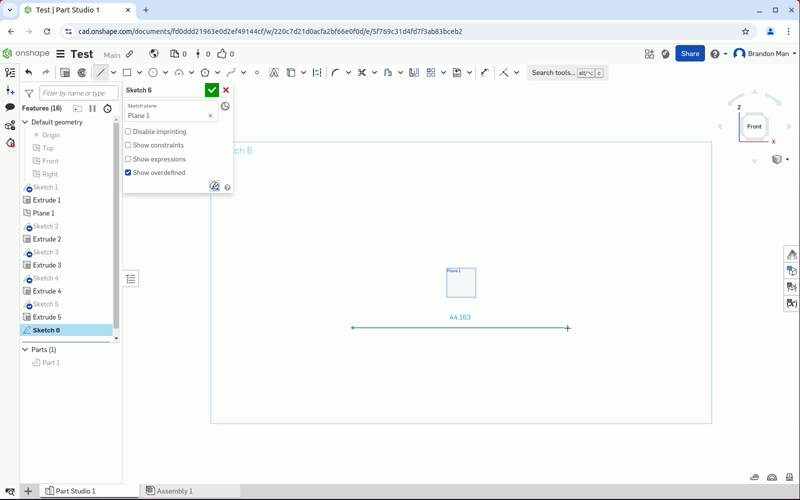
click(567, 327)
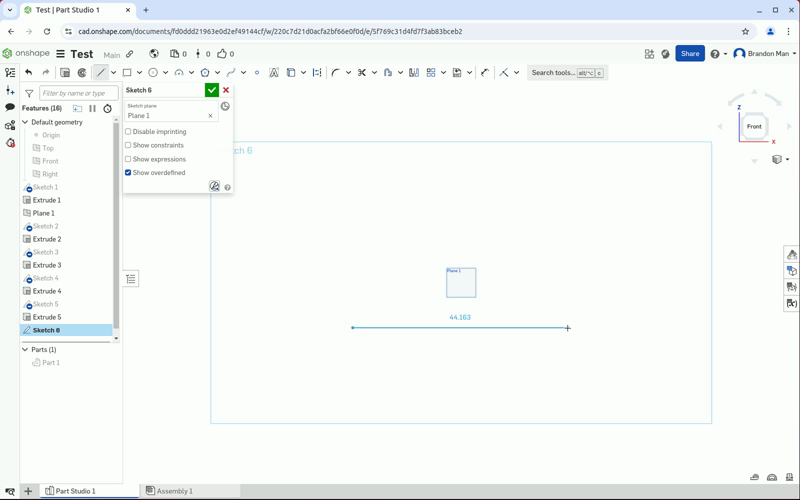
key_up(shift)
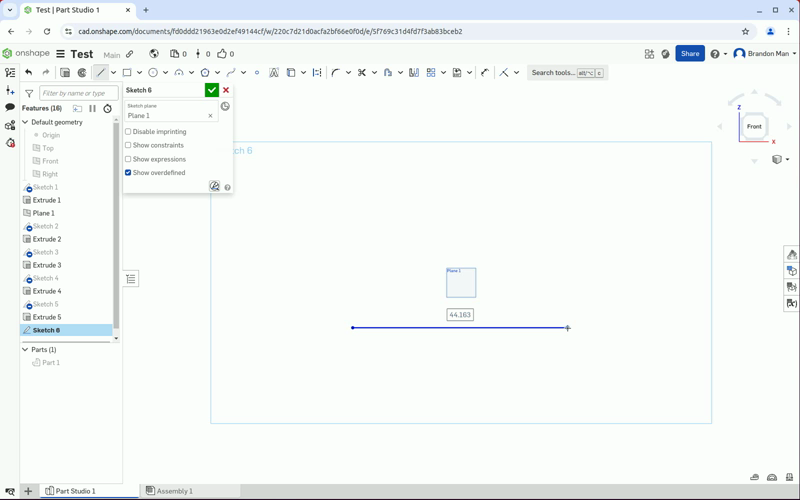
key_down(shift)
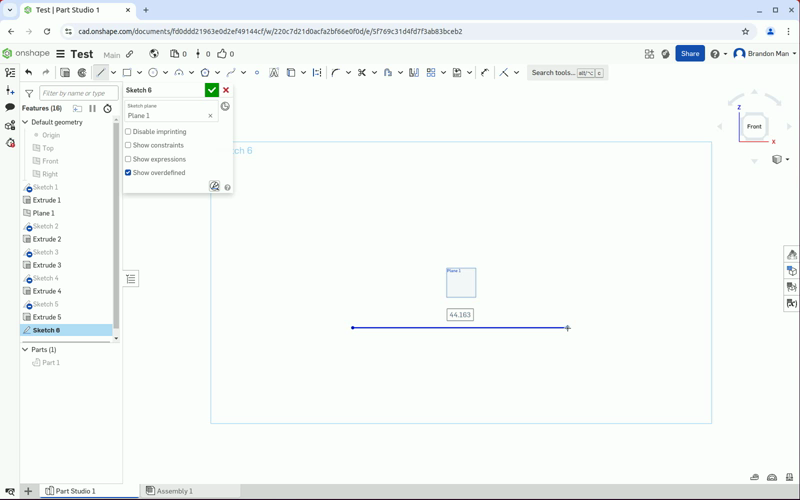
mouse_move(589, 327)
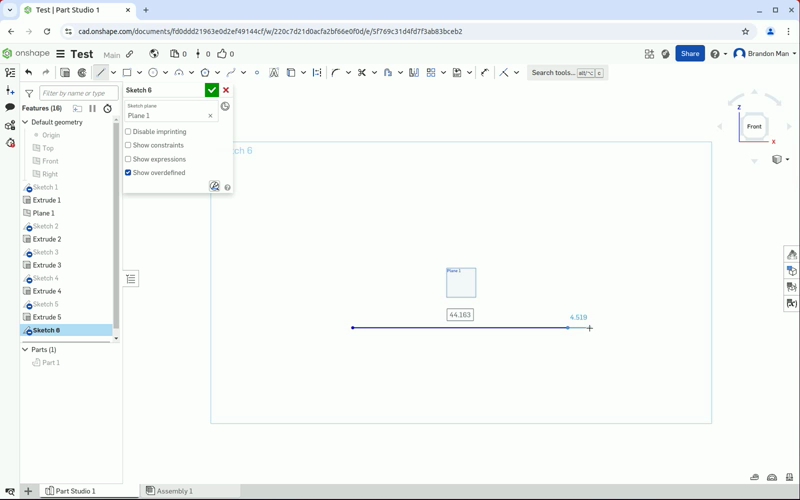
mouse_move(567, 325)
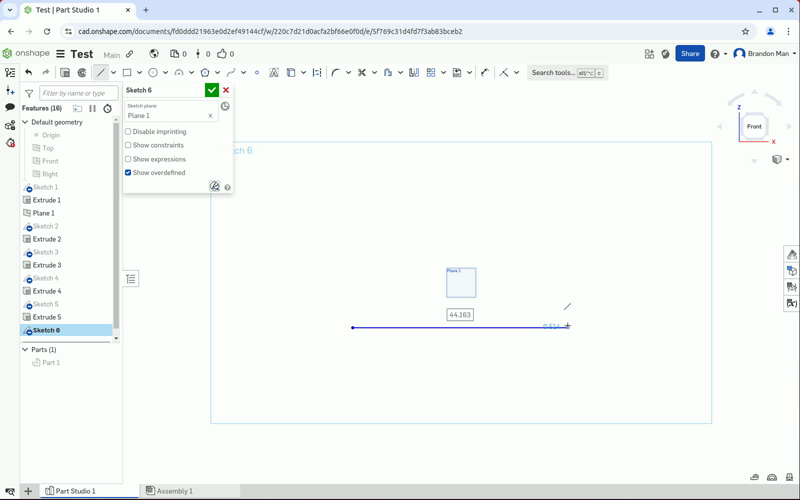
scroll(6)
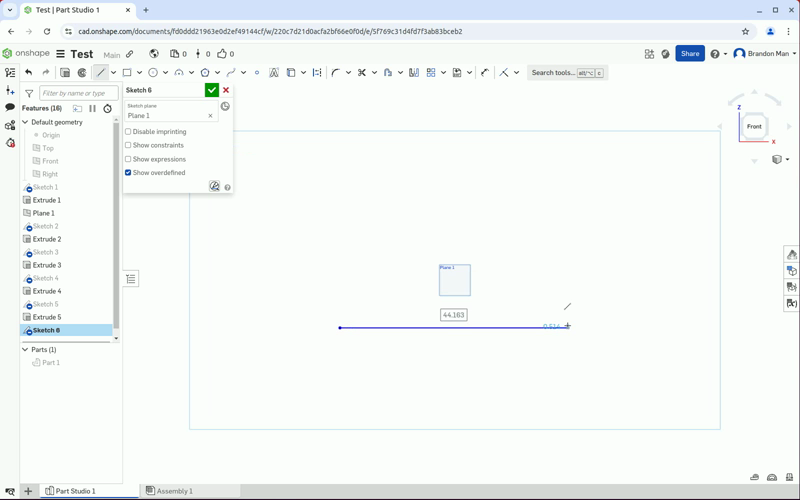
scroll(6)
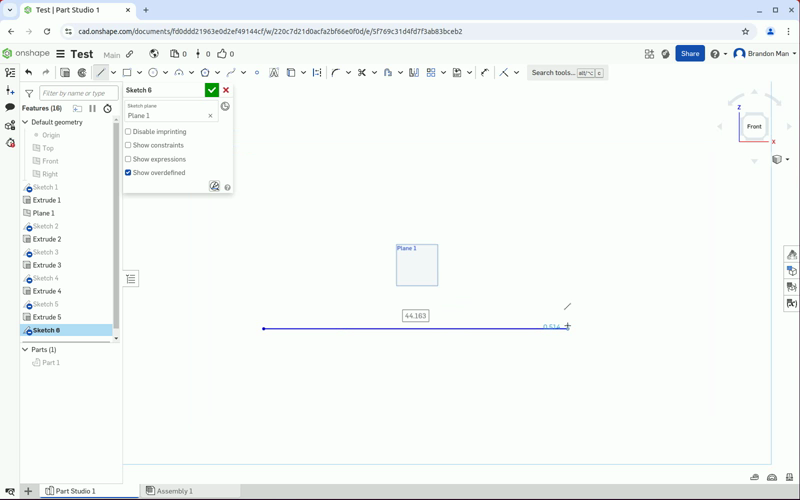
scroll(6)
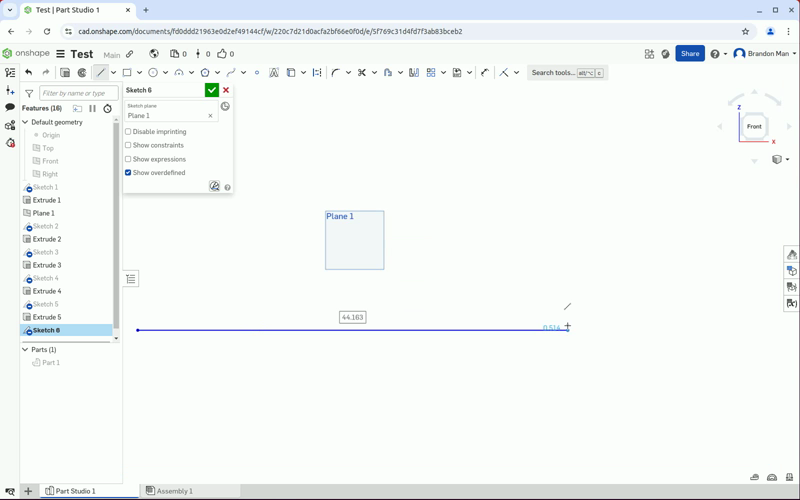
scroll(6)
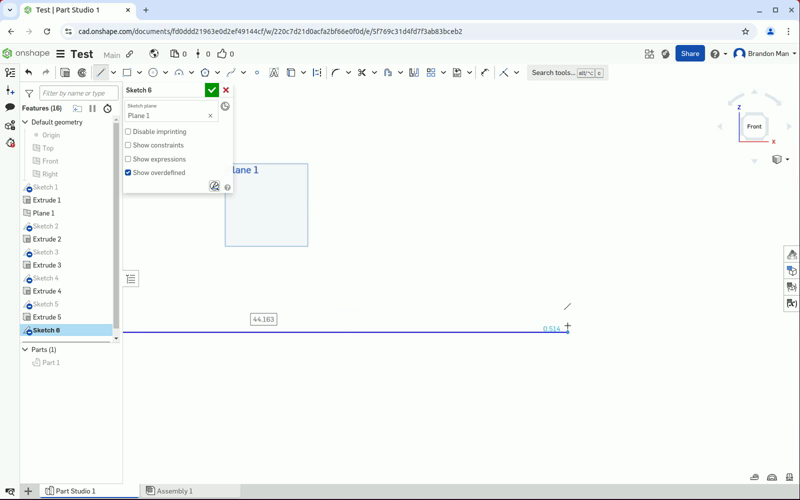
scroll(6)
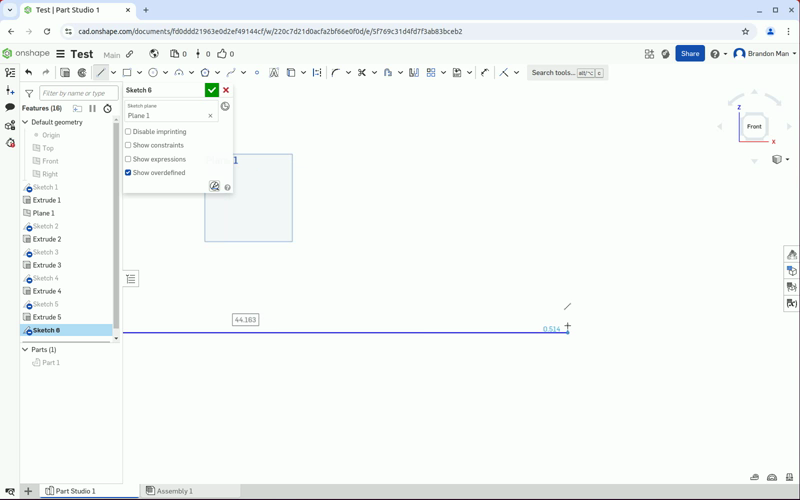
scroll(6)
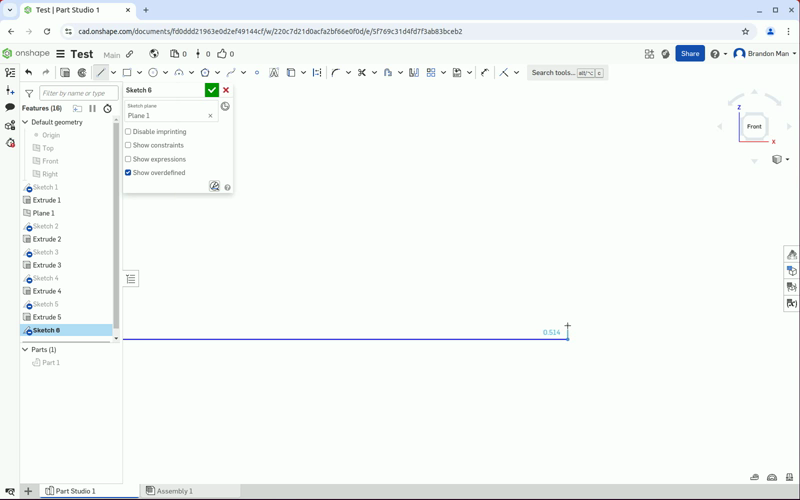
scroll(6)
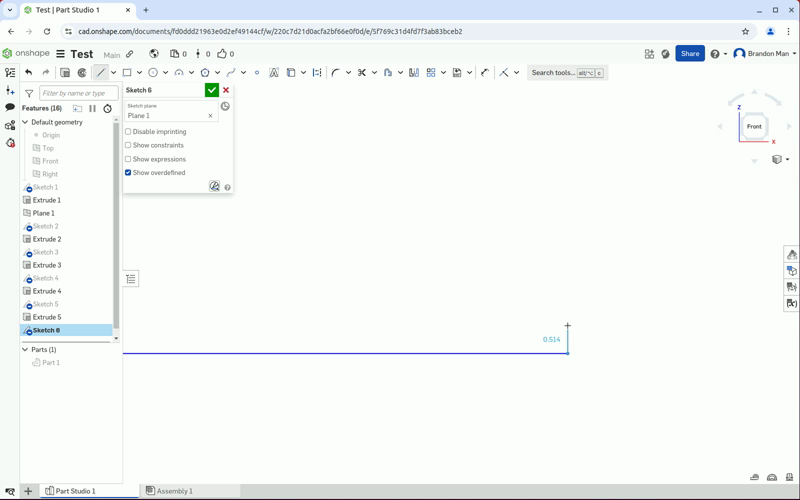
click(567, 325)
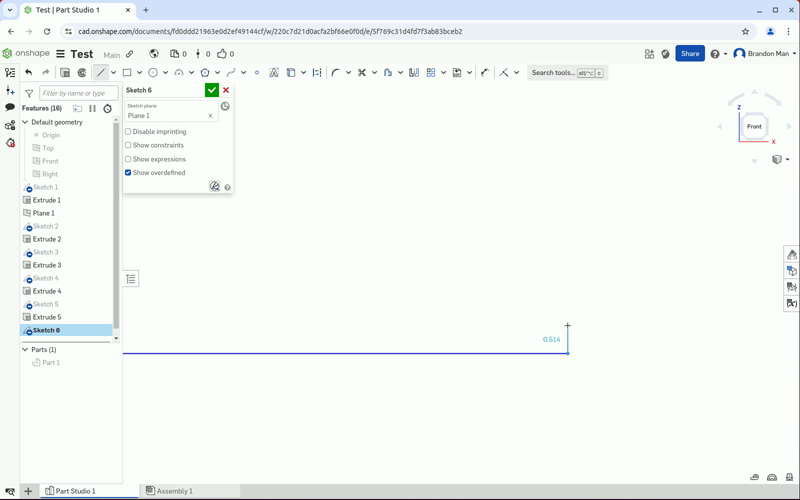
scroll(-6)
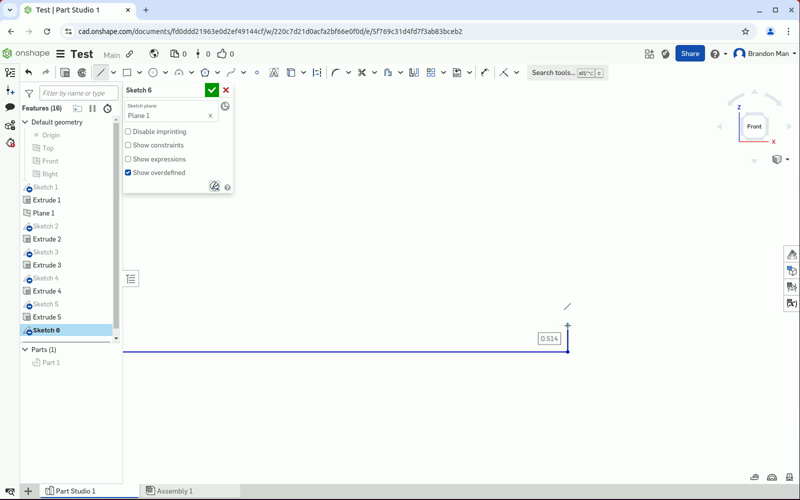
scroll(-6)
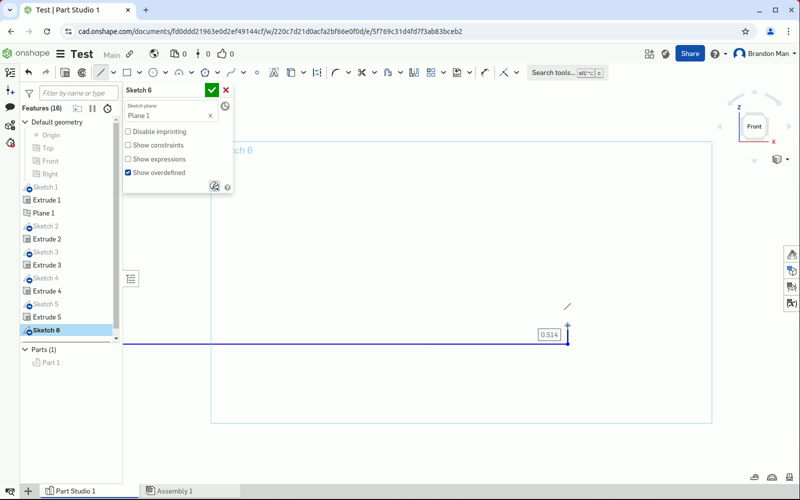
scroll(-6)
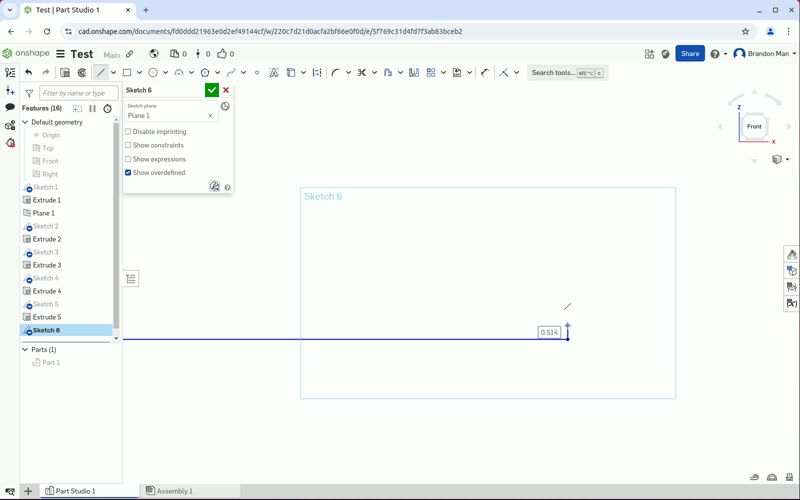
scroll(-6)
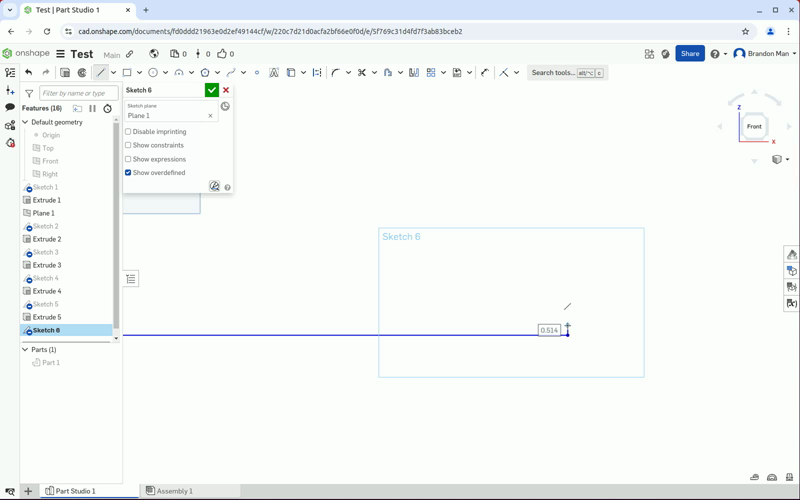
scroll(-6)
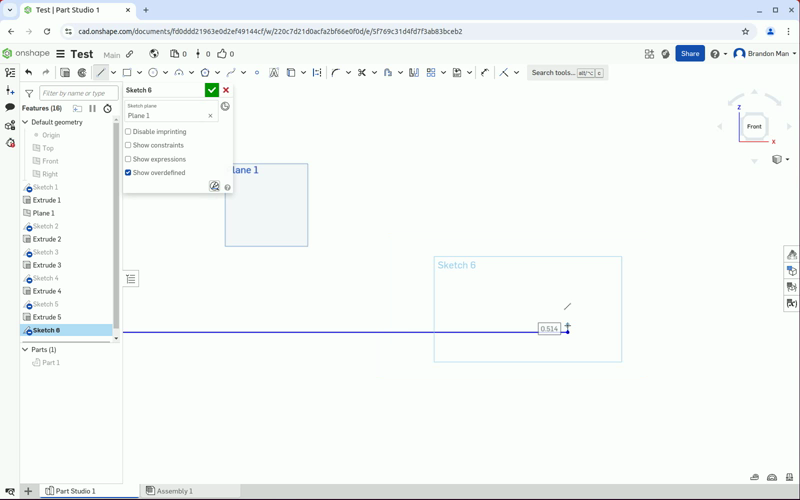
scroll(-6)
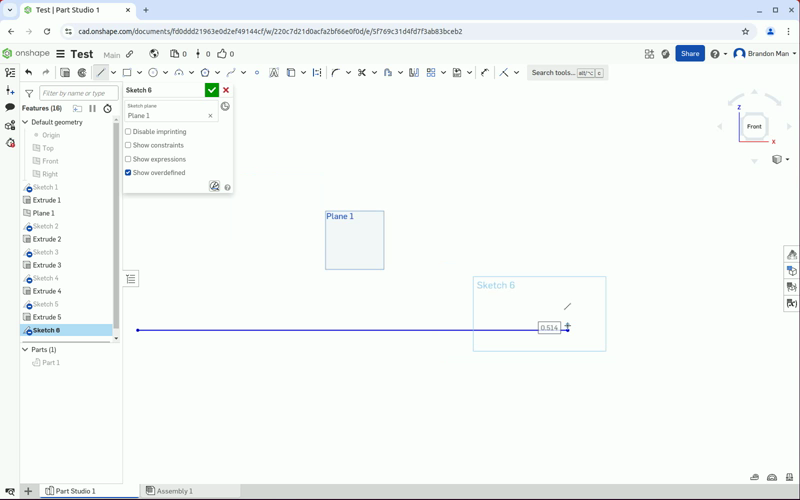
scroll(-6)
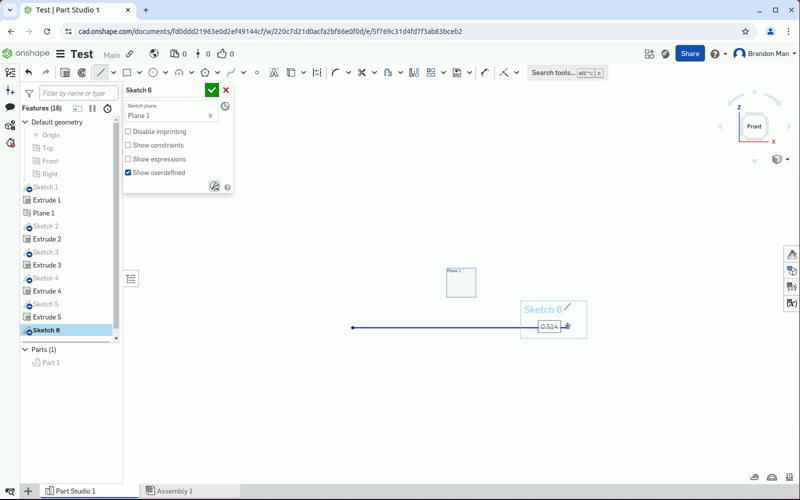
key_up(shift)
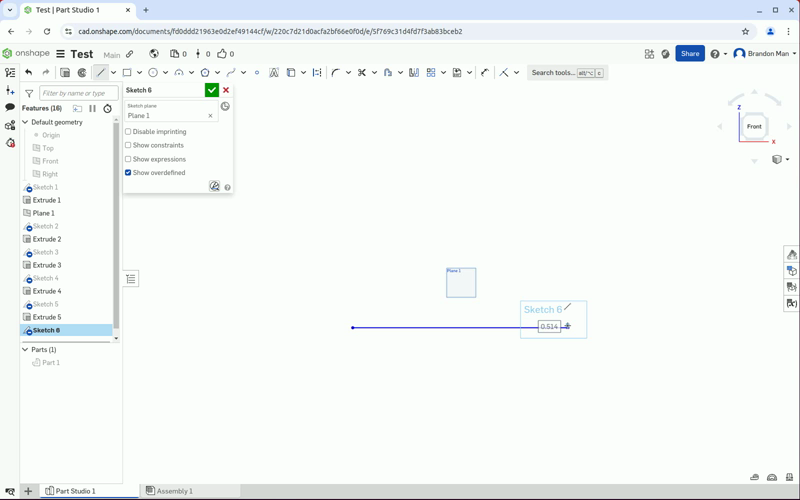
key_down(shift)
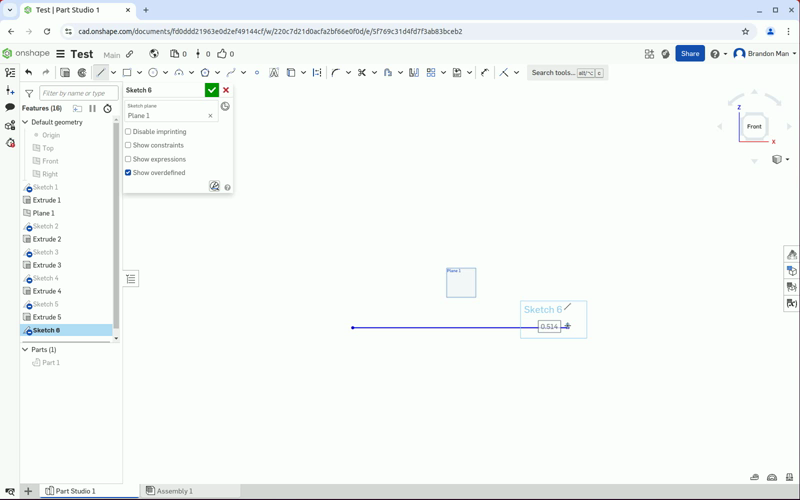
mouse_move(352, 325)
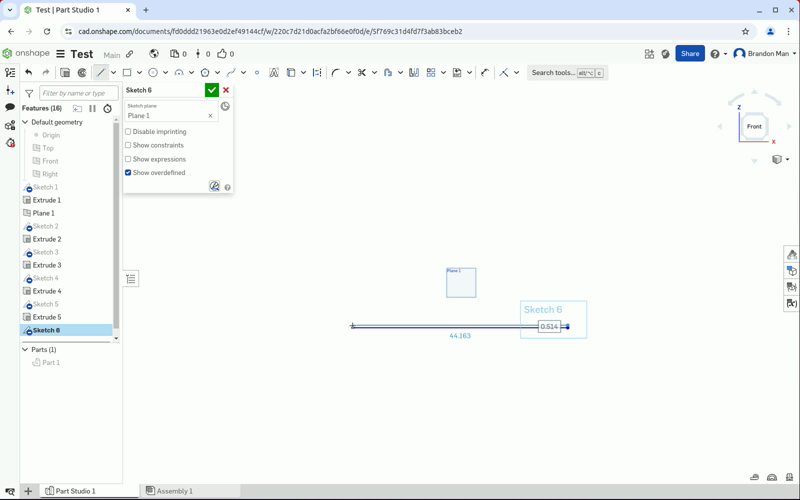
scroll(6)
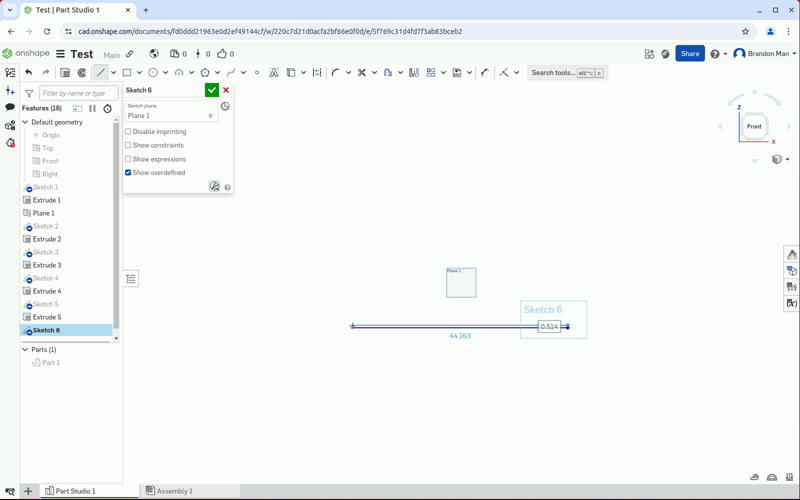
scroll(6)
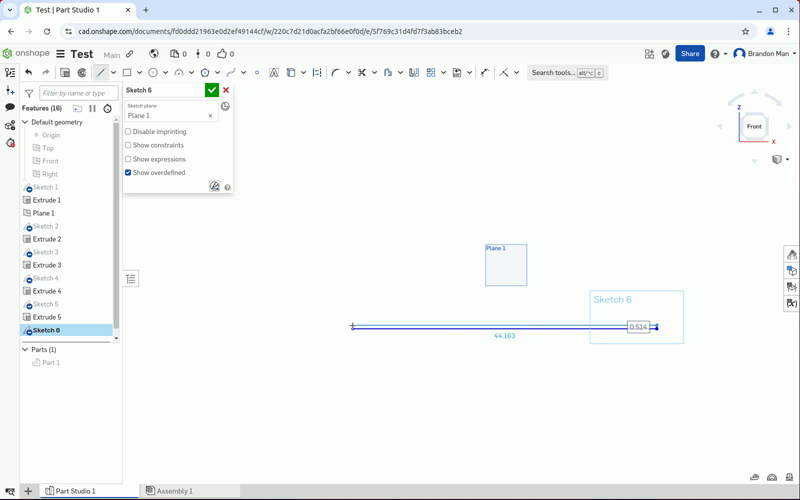
scroll(6)
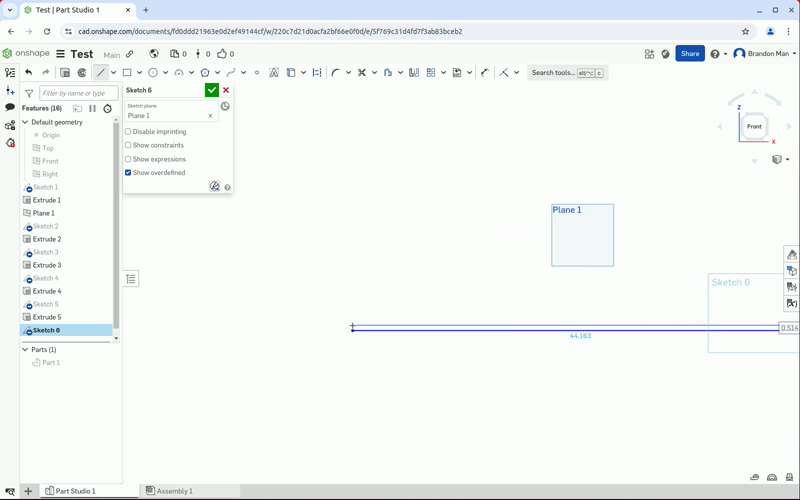
scroll(6)
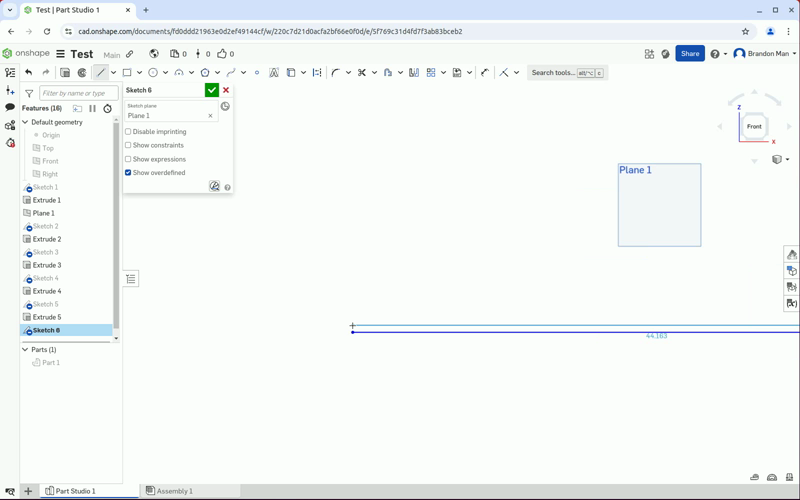
scroll(6)
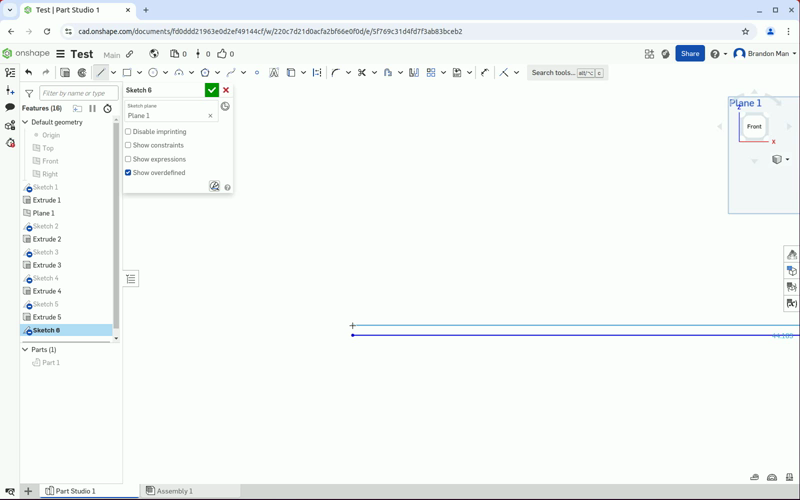
scroll(6)
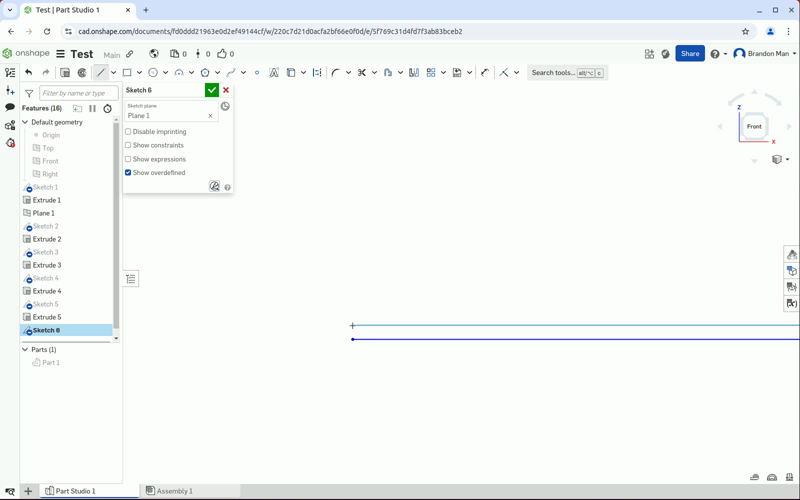
scroll(6)
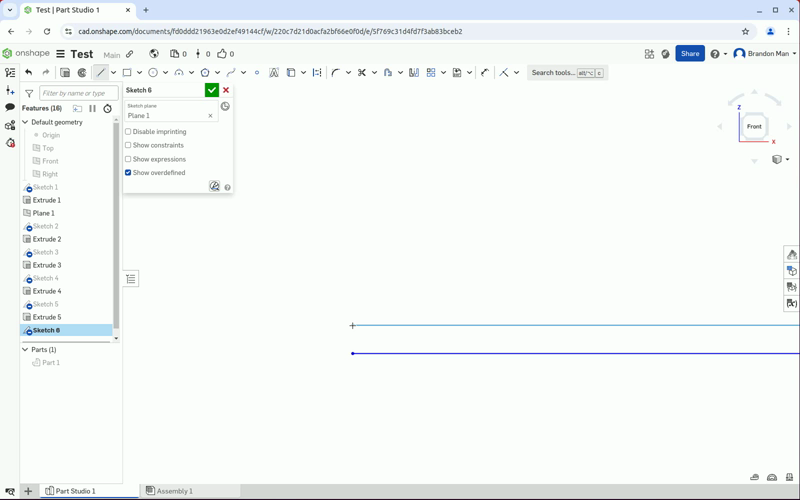
click(352, 325)
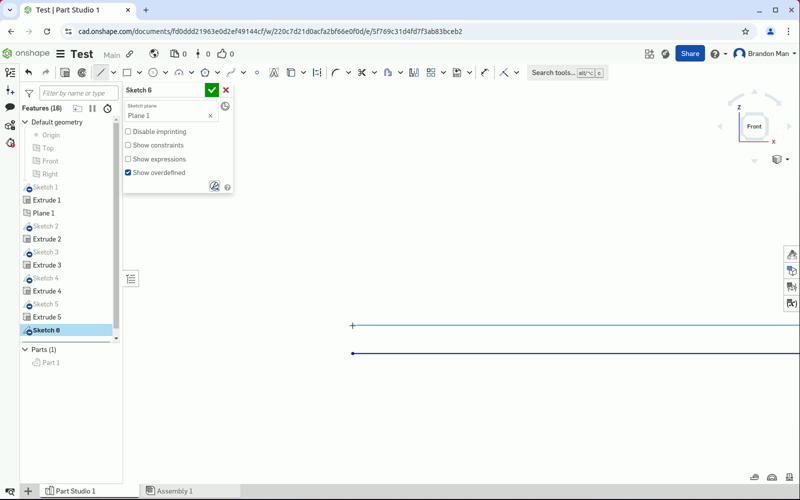
scroll(-6)
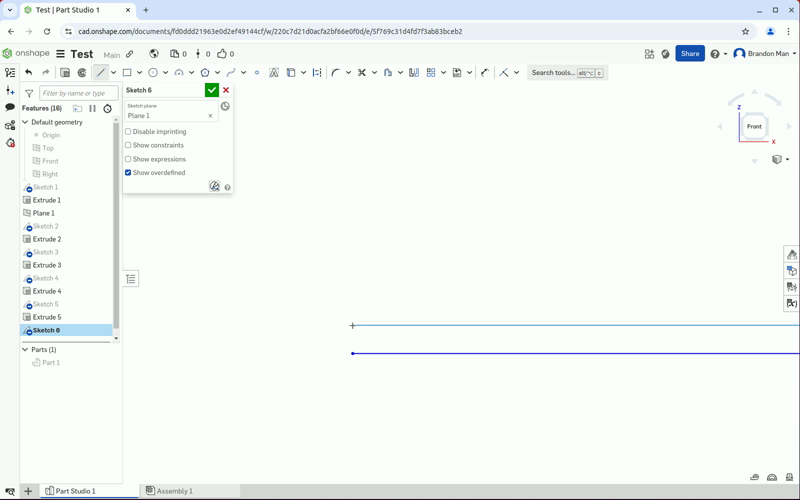
scroll(-6)
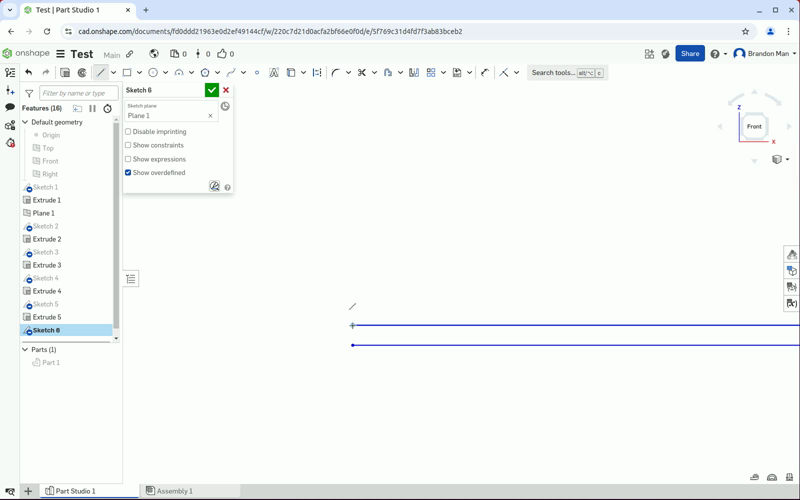
scroll(-6)
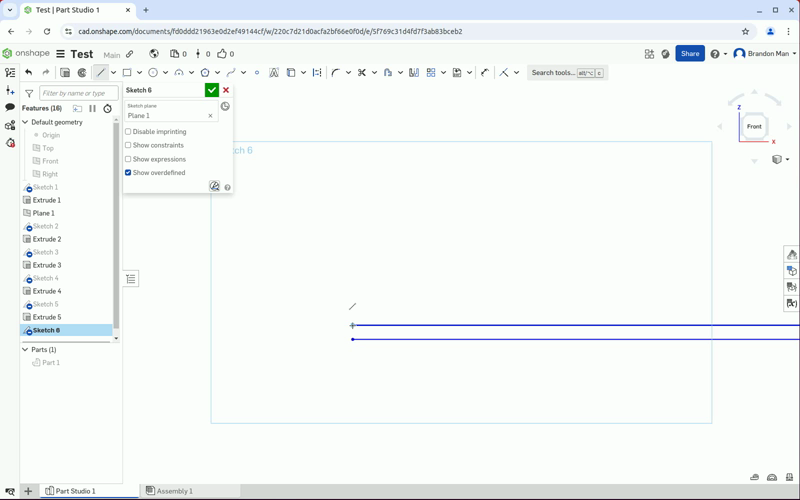
scroll(-6)
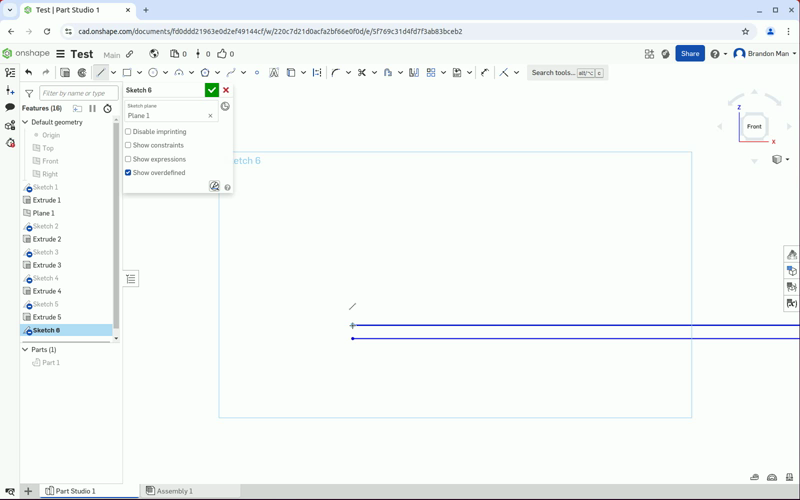
scroll(-6)
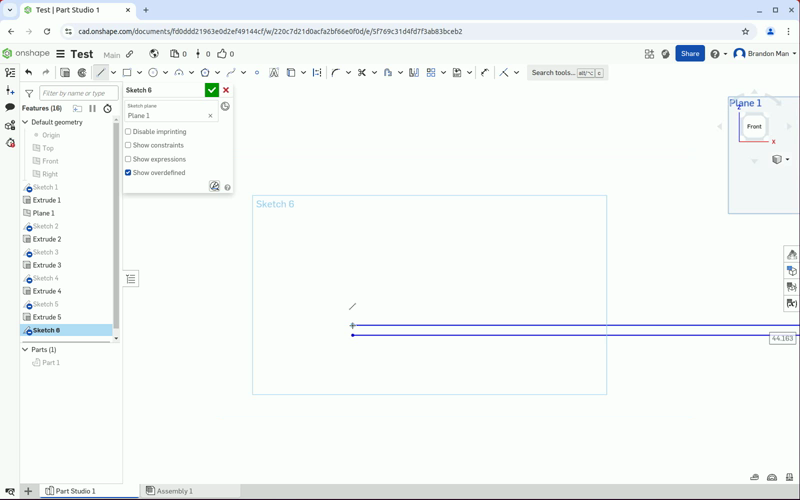
scroll(-6)
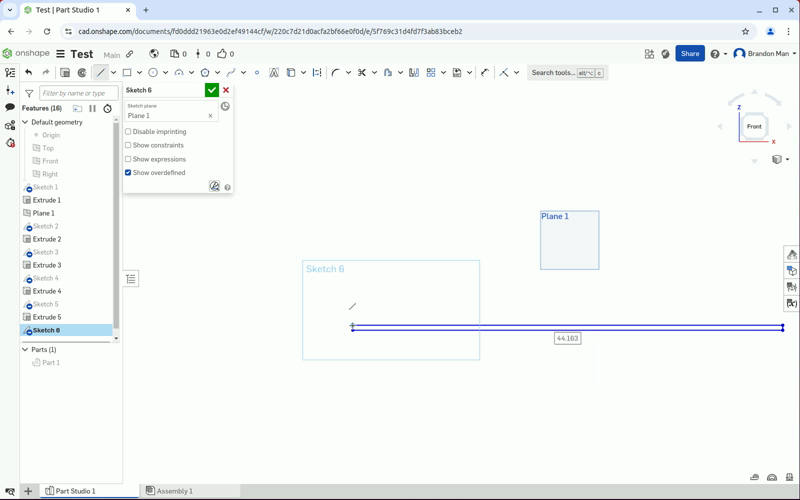
scroll(-6)
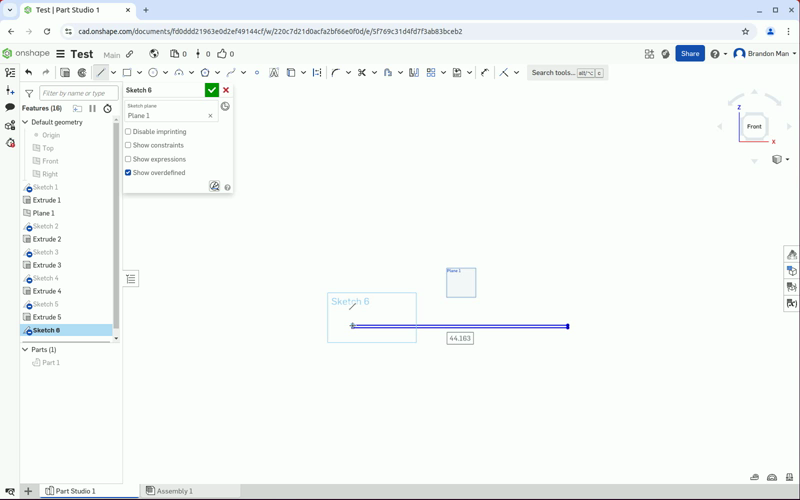
key_up(shift)
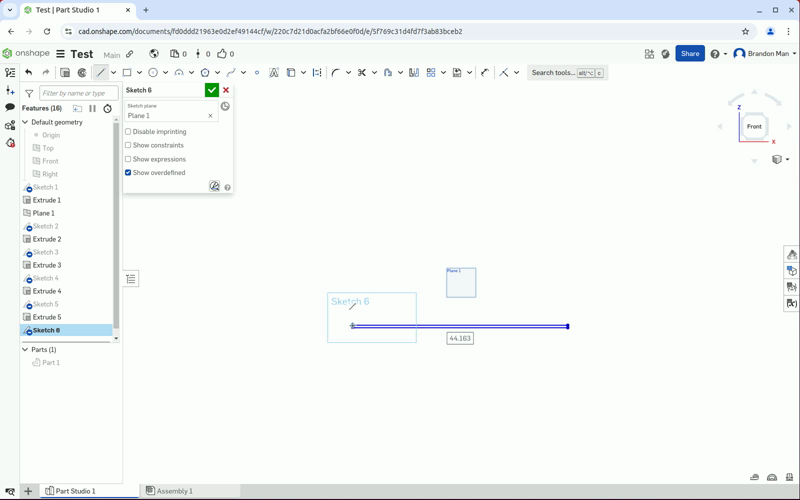
mouse_move(382, 325)
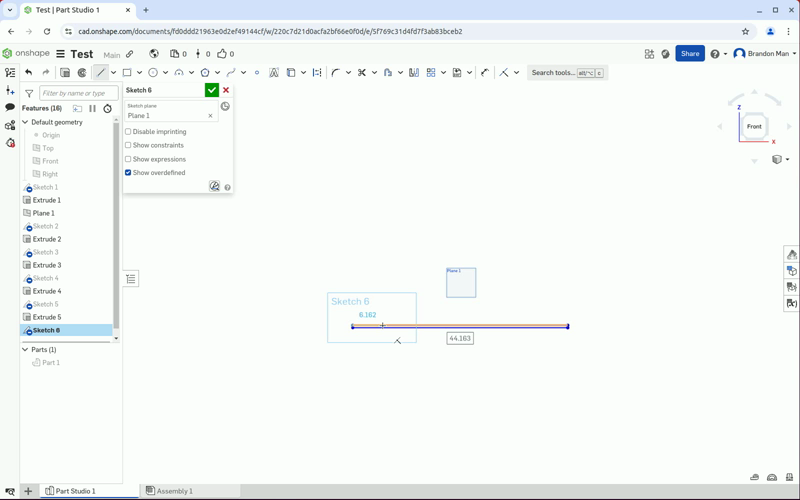
key_down(shift)
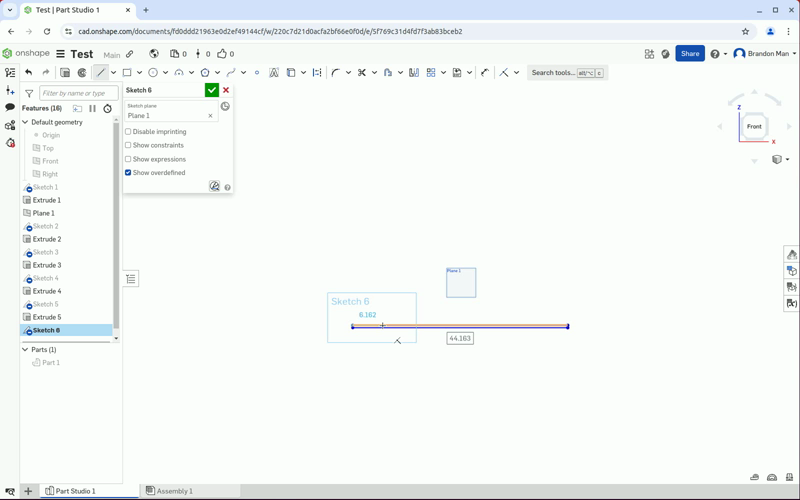
mouse_move(352, 327)
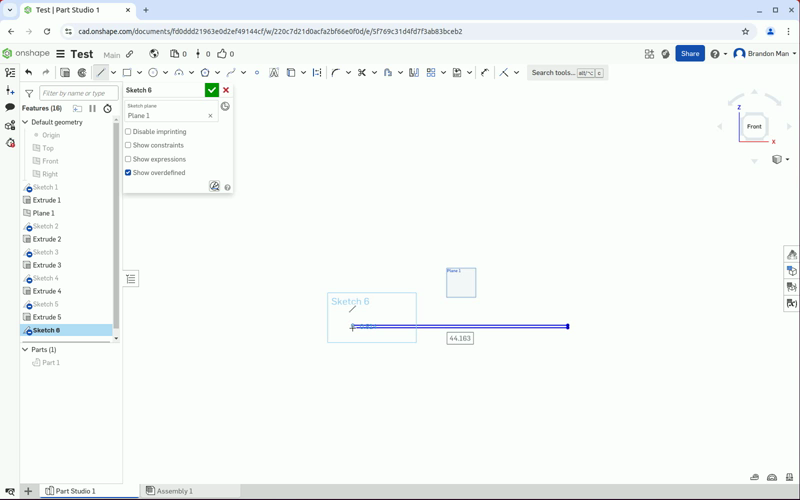
scroll(6)
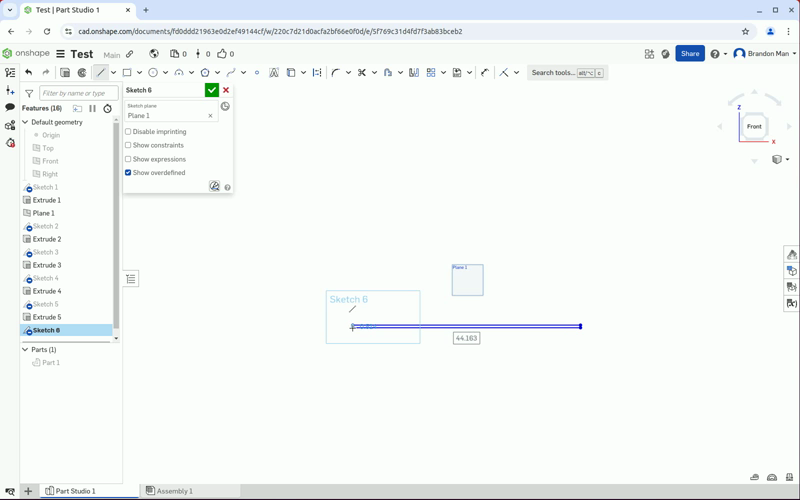
scroll(6)
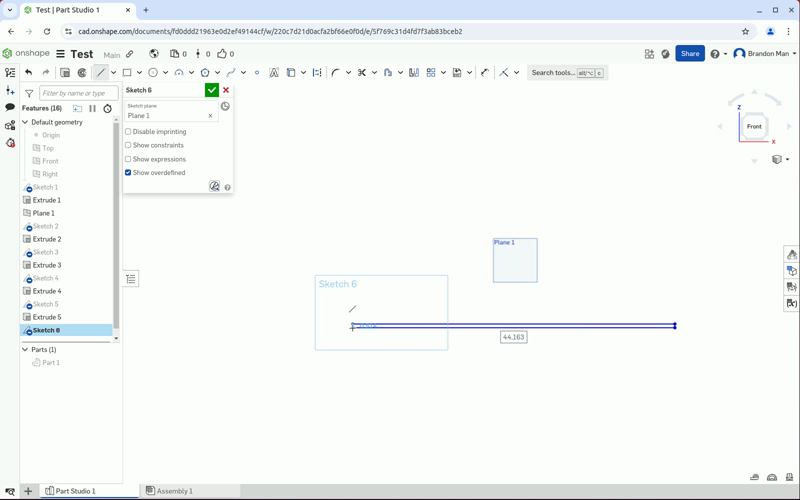
scroll(6)
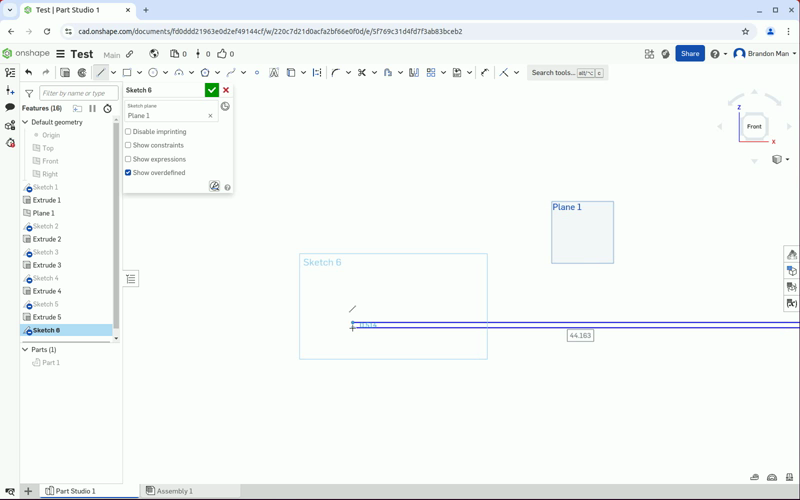
scroll(6)
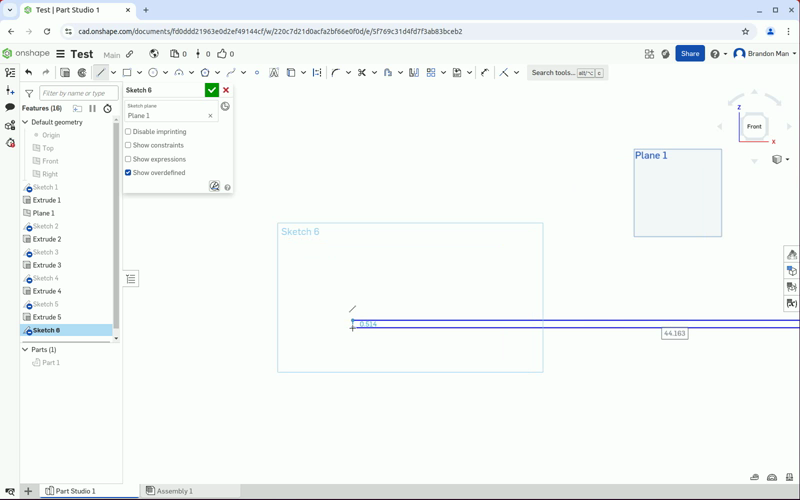
scroll(6)
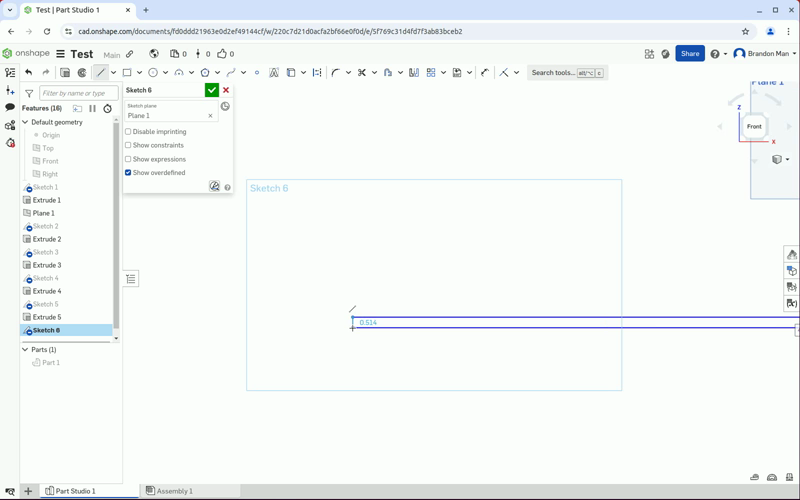
scroll(6)
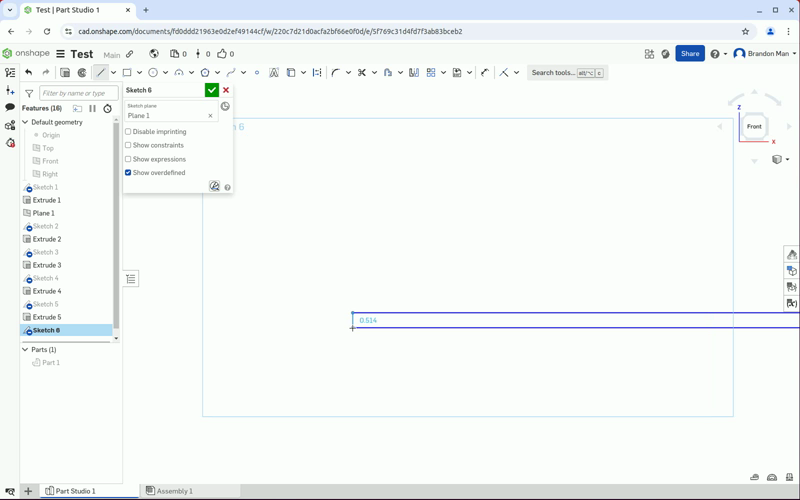
scroll(6)
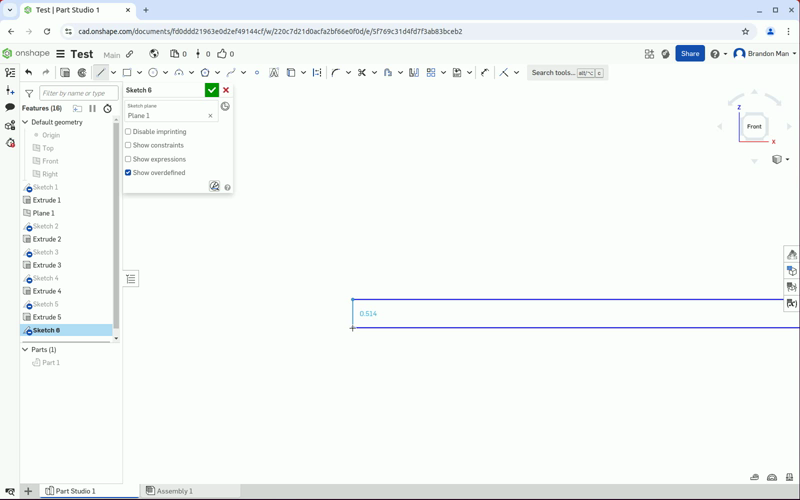
key_up(shift)
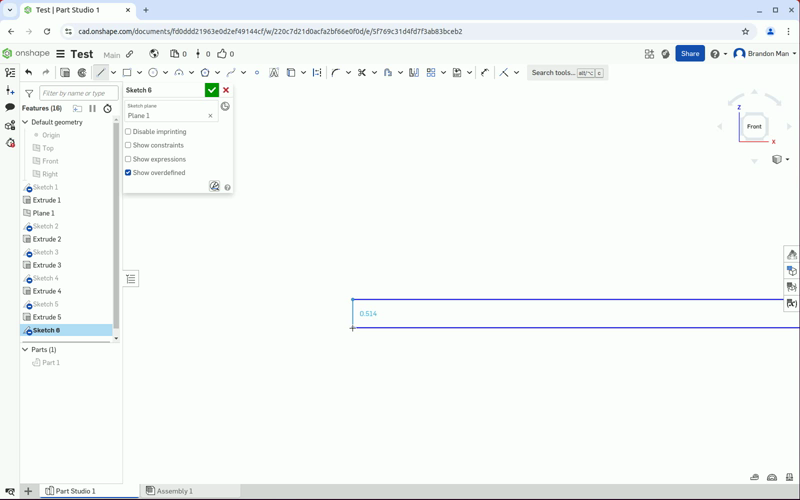
click(352, 327)
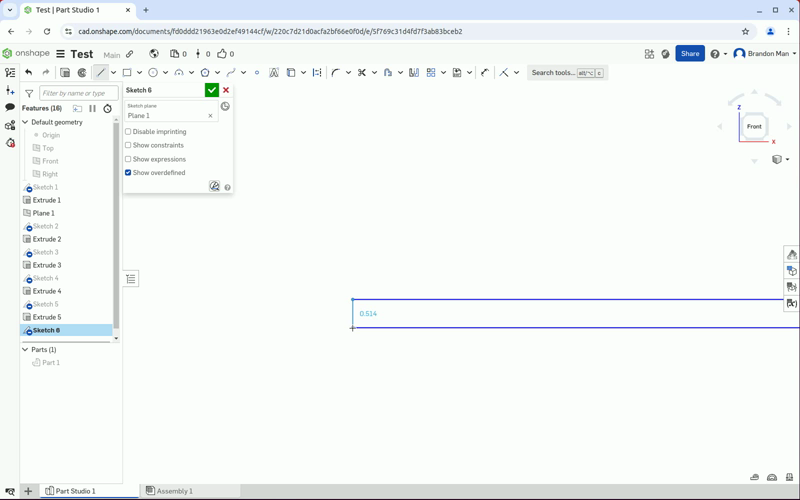
scroll(-6)
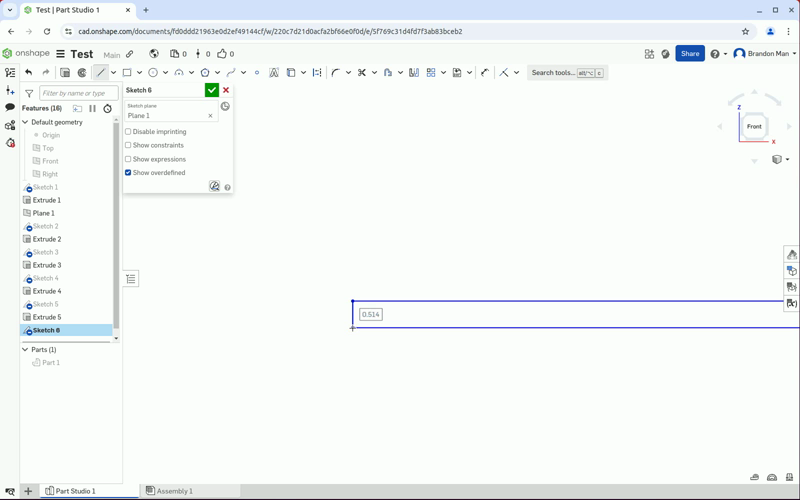
scroll(-6)
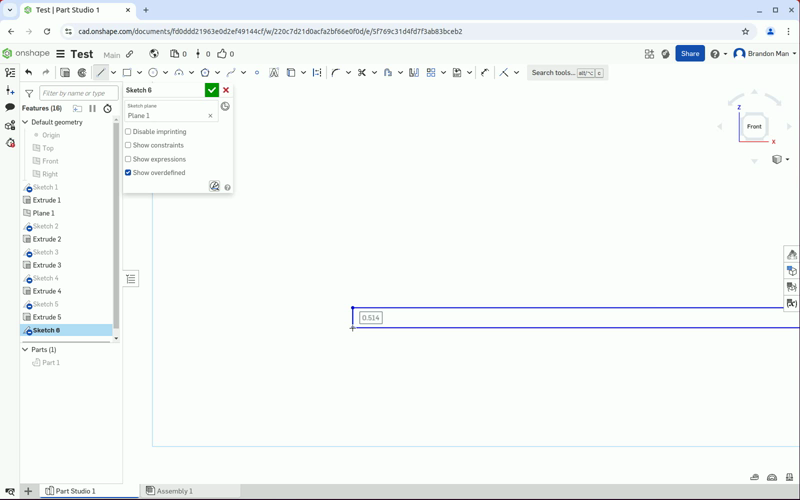
scroll(-6)
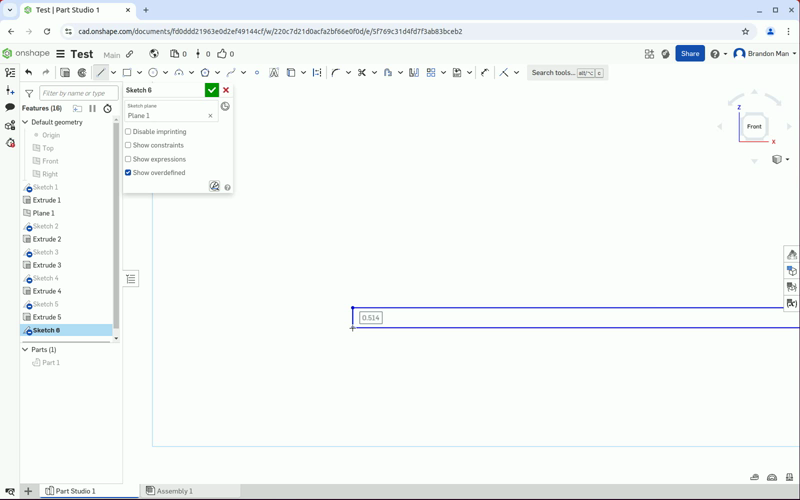
scroll(-6)
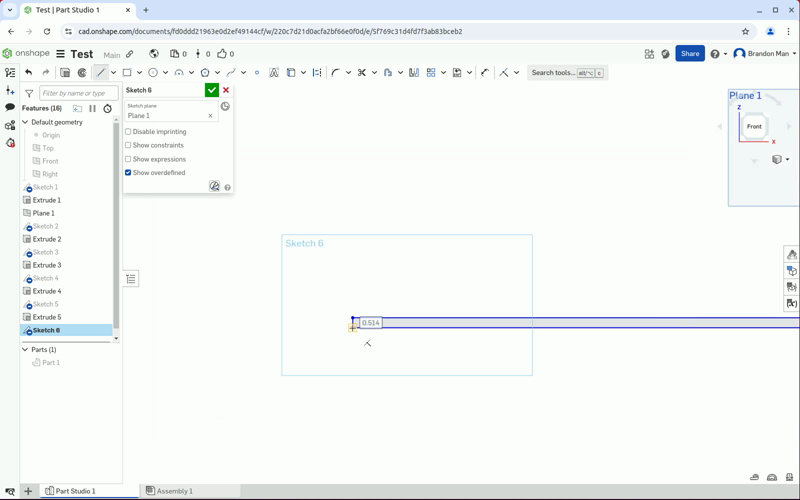
scroll(-6)
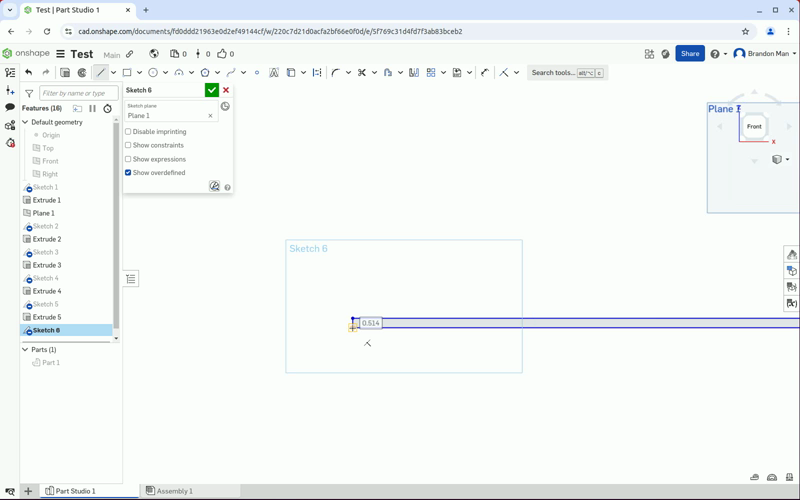
scroll(-6)
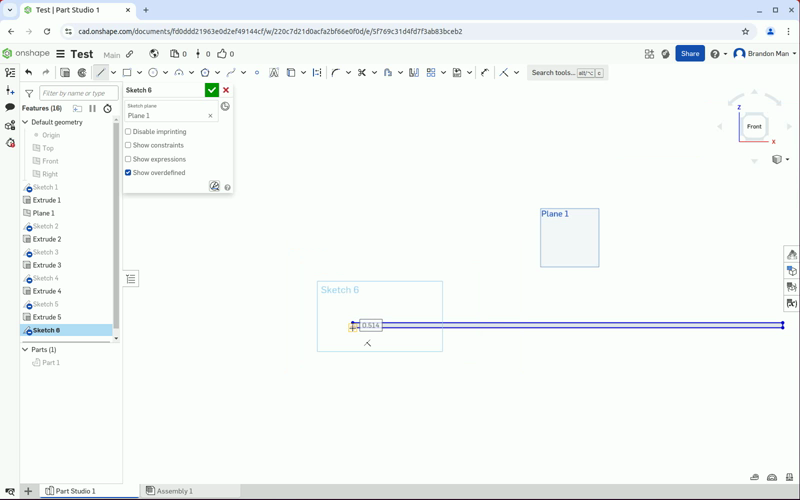
scroll(-6)
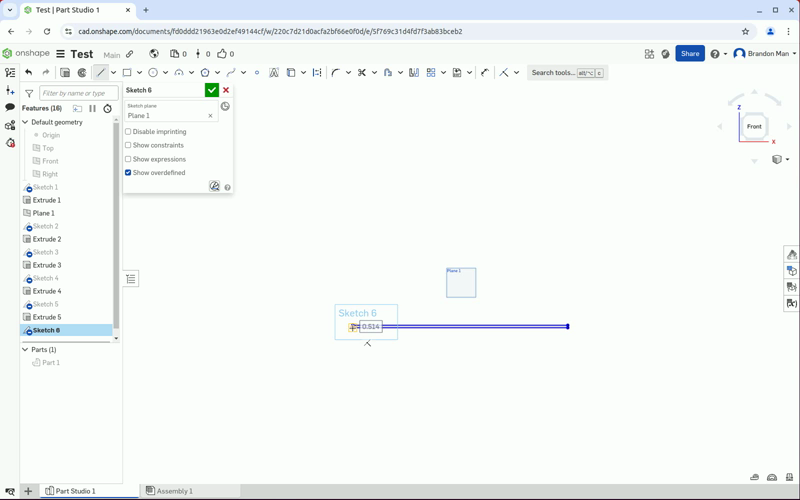
key(esc)
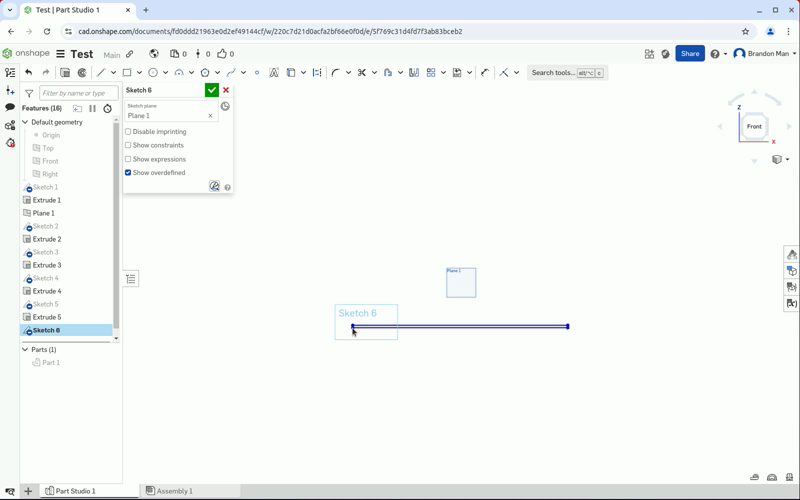
mouse_move(407, 326)
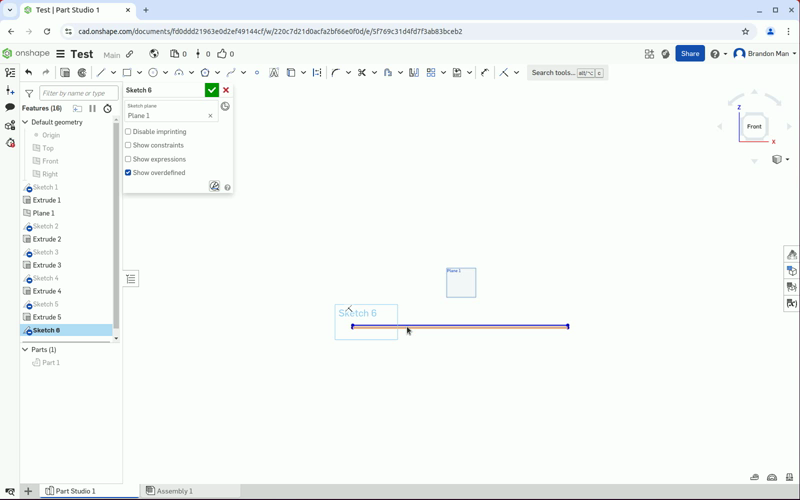
scroll(6)
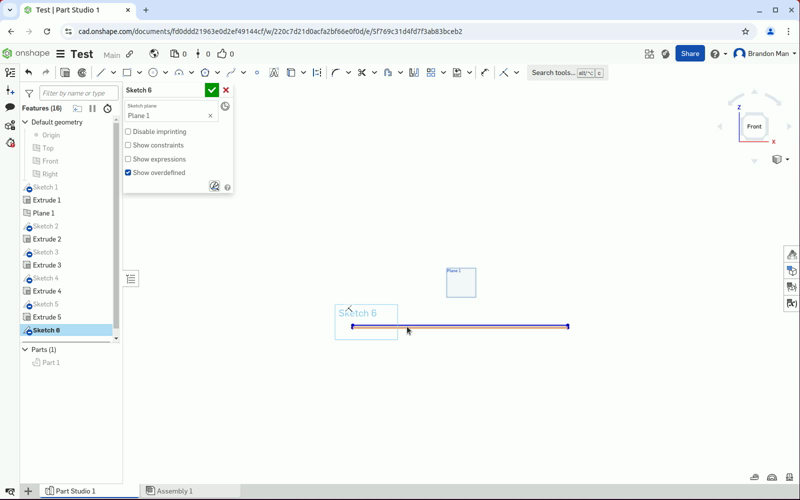
scroll(6)
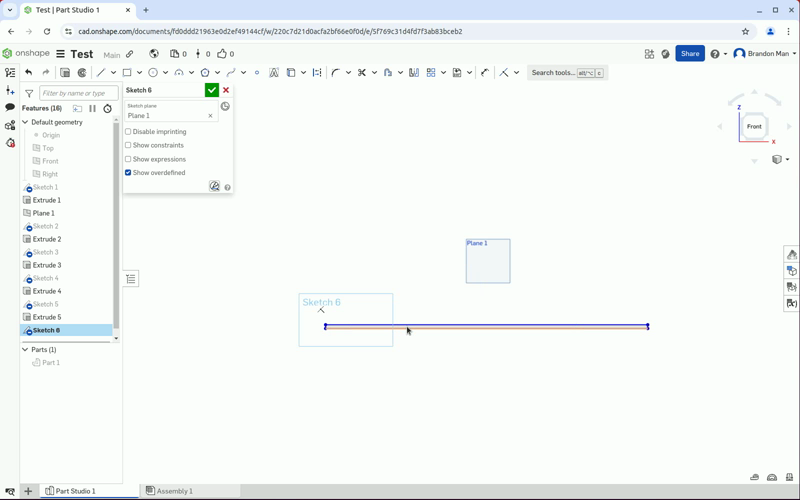
scroll(6)
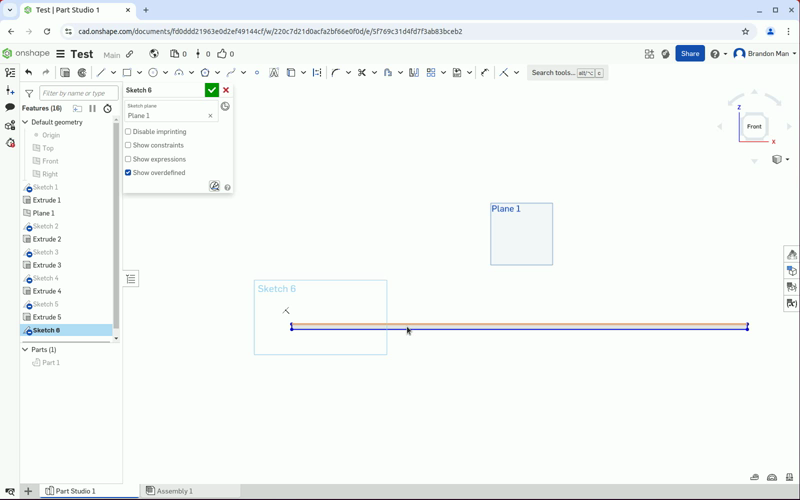
scroll(6)
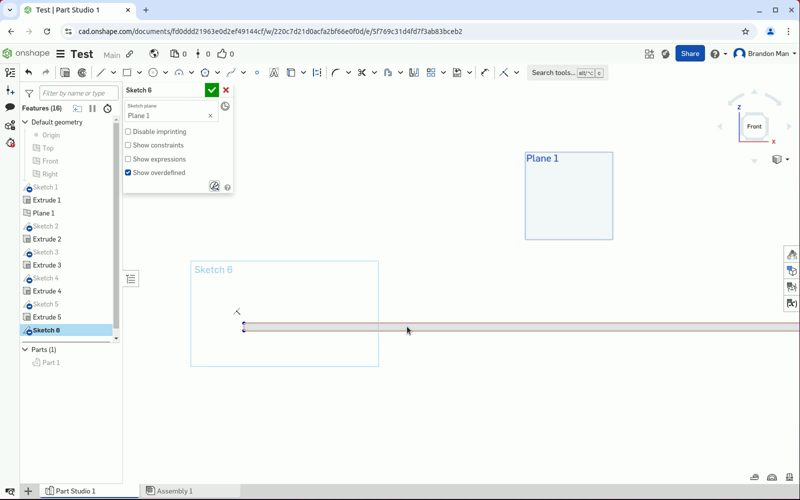
scroll(6)
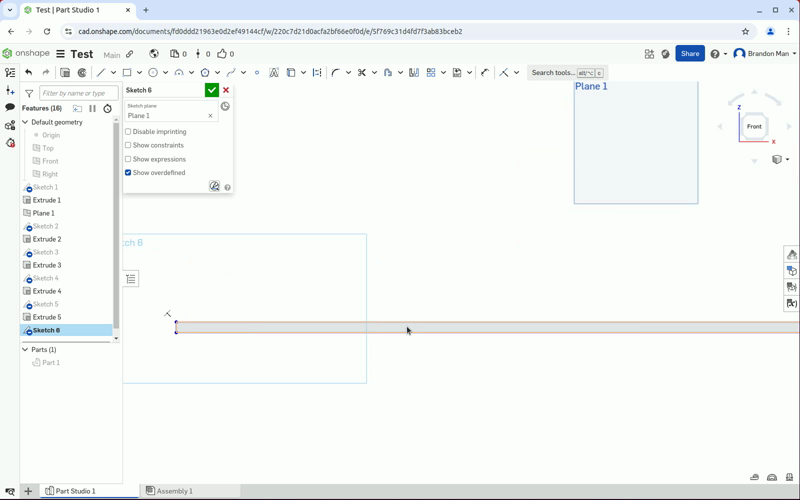
scroll(6)
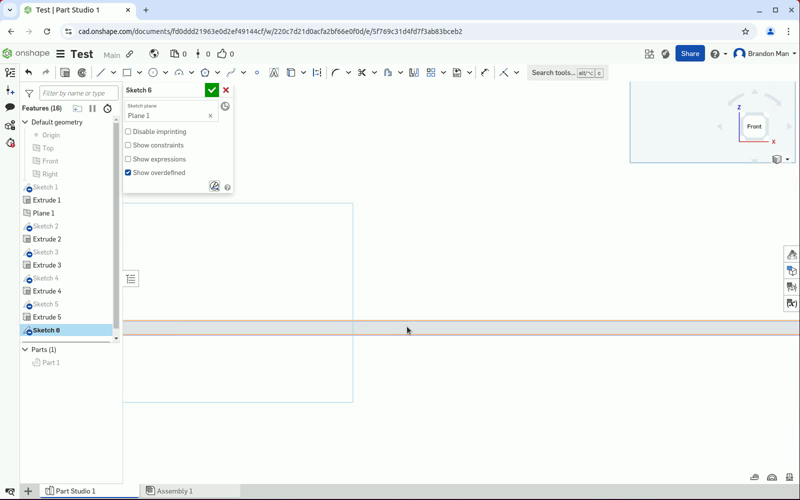
scroll(6)
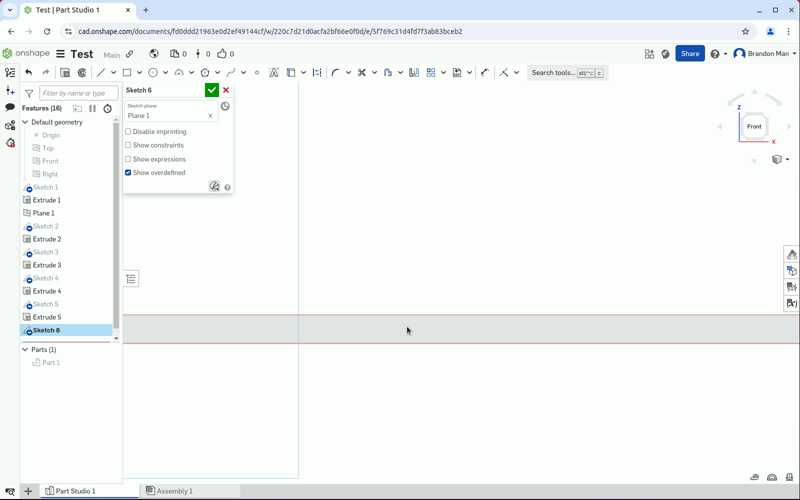
click(407, 326)
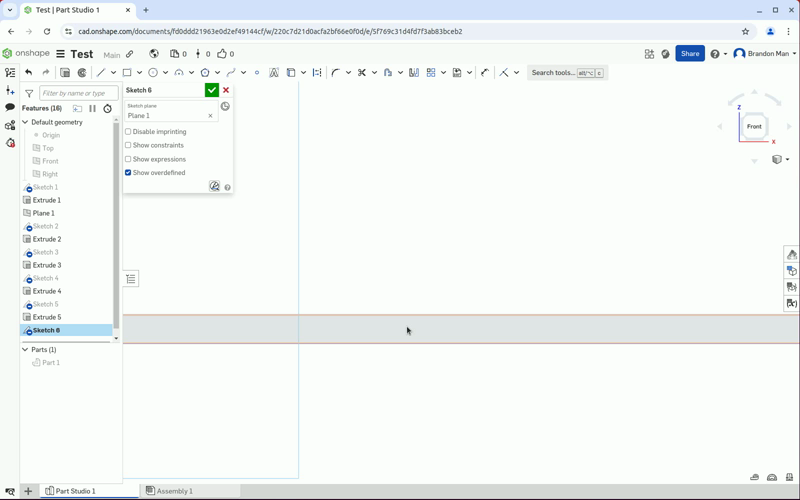
scroll(-6)
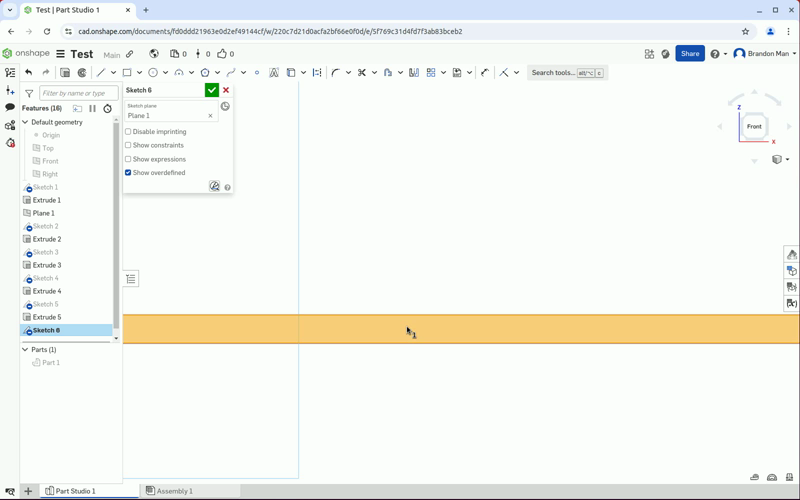
scroll(-6)
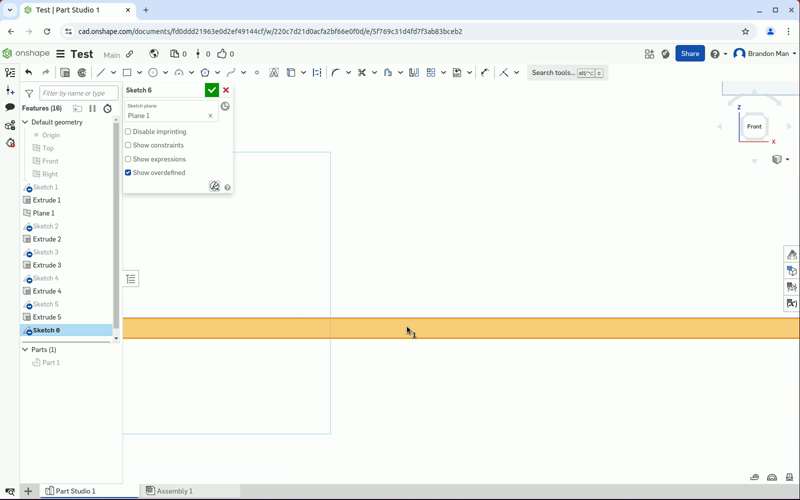
scroll(-6)
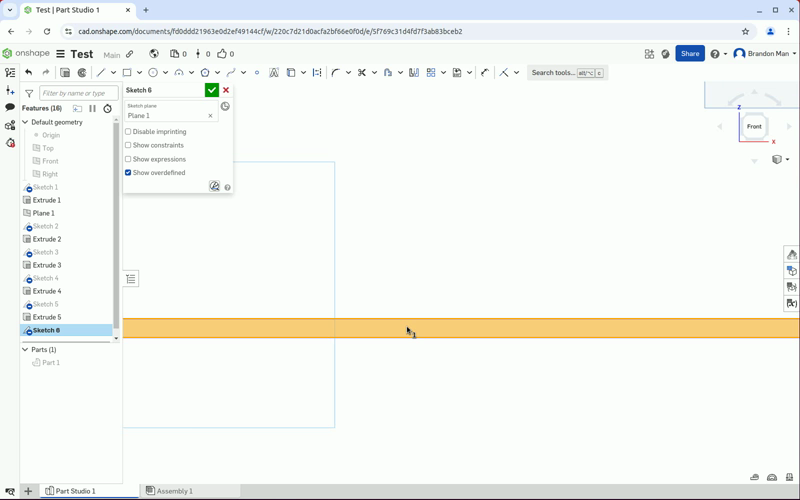
scroll(-6)
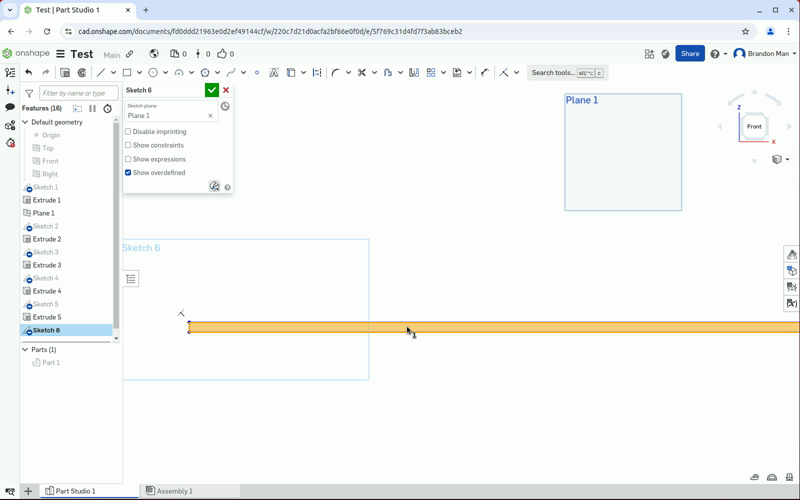
scroll(-6)
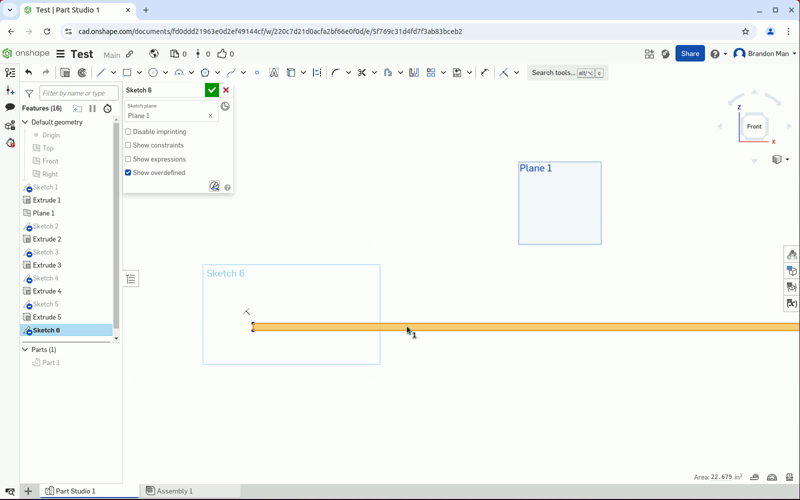
scroll(-6)
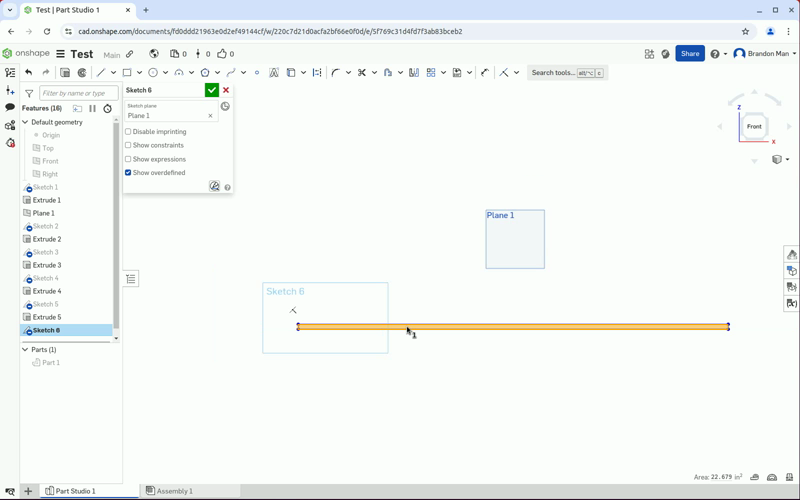
scroll(-6)
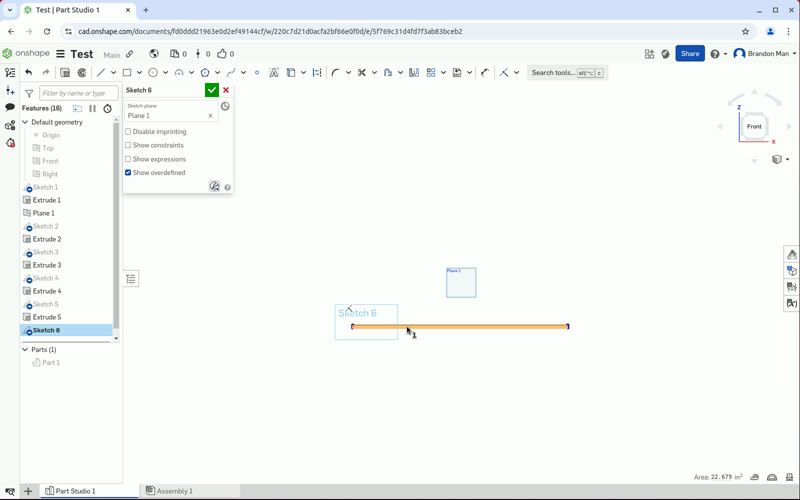
mouse_move(73, 352)
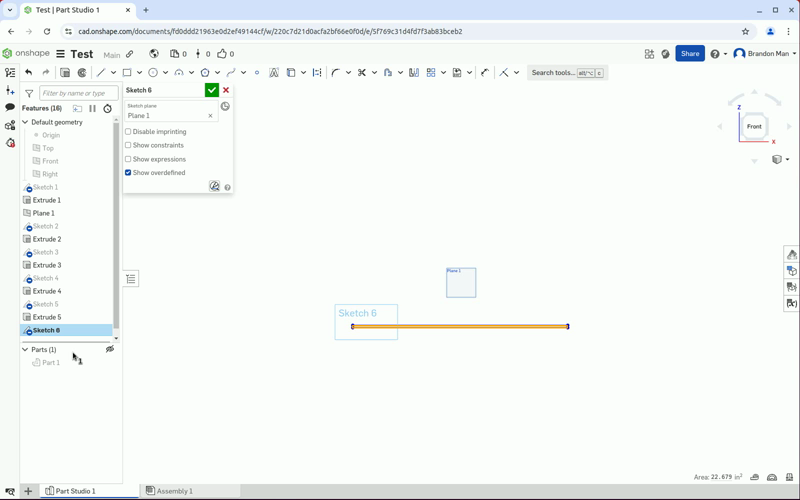
key(shift+y)
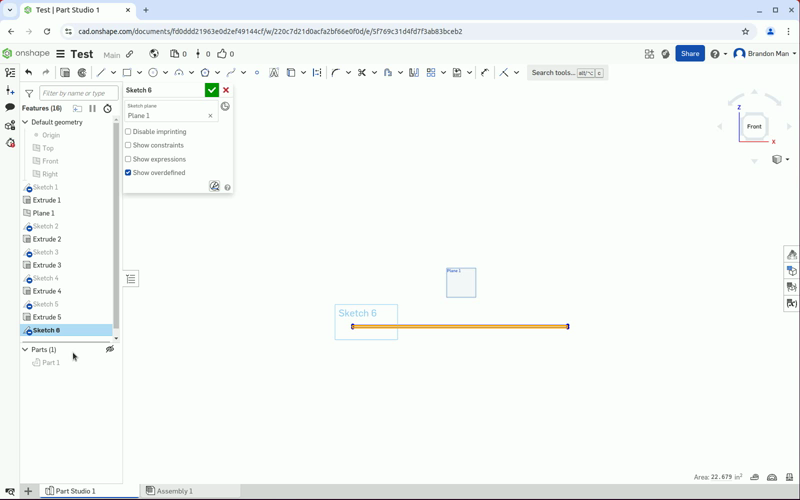
key(shift+e)
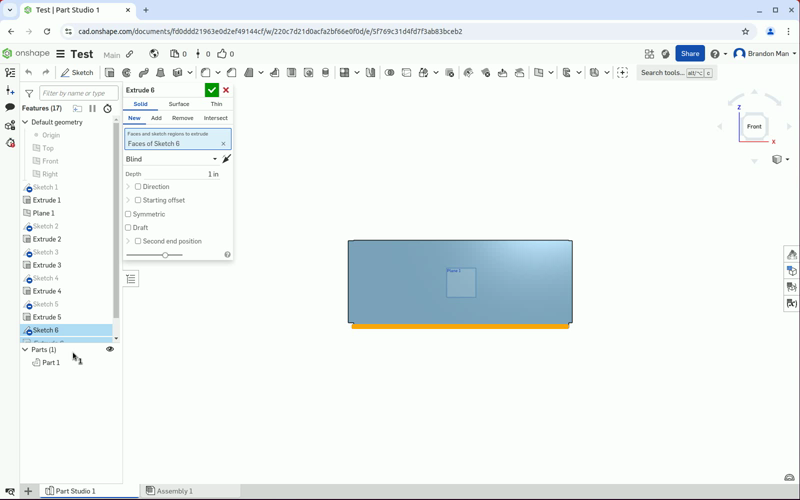
mouse_move(143, 106)
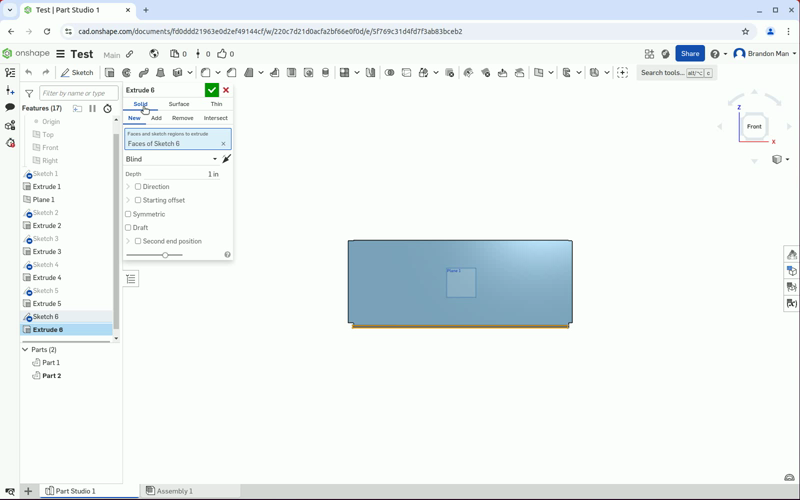
click(143, 106)
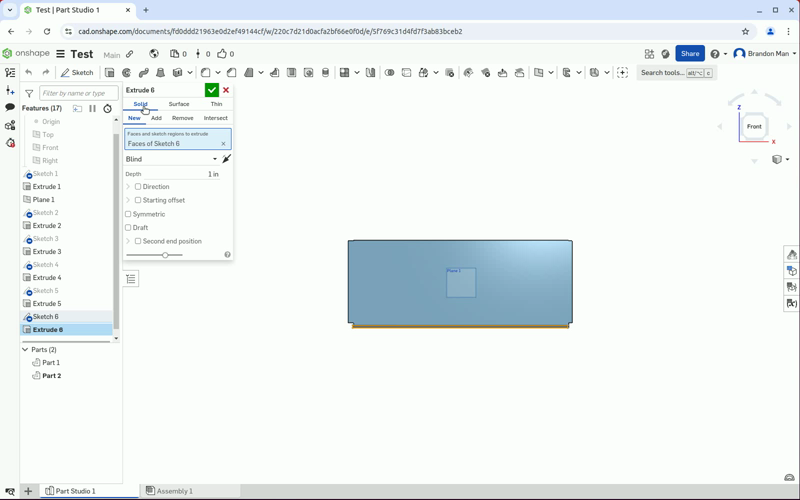
mouse_move(186, 120)
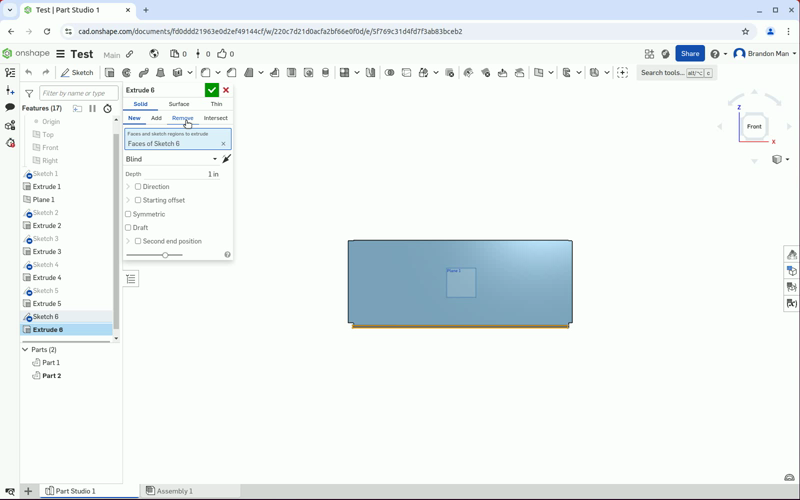
click(186, 120)
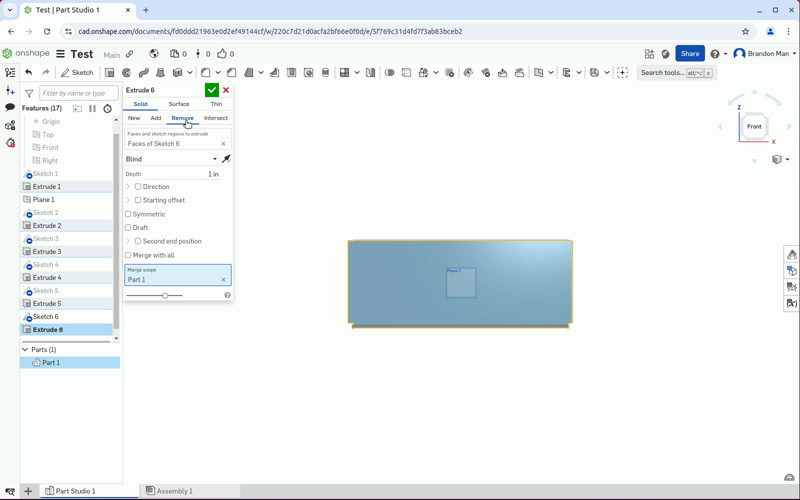
key(tab, 4)
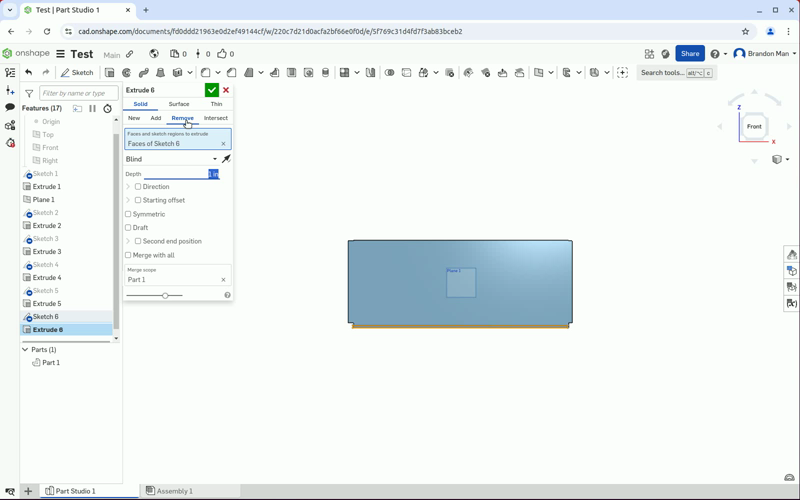
text(4.814)
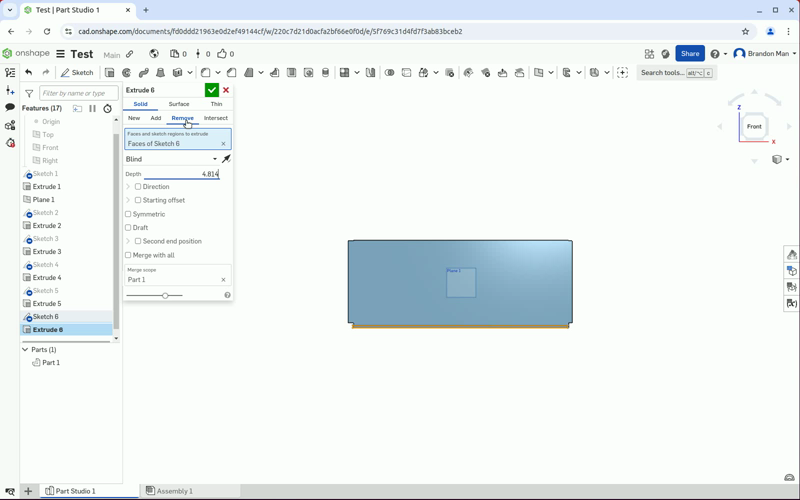
key(tab, 6)
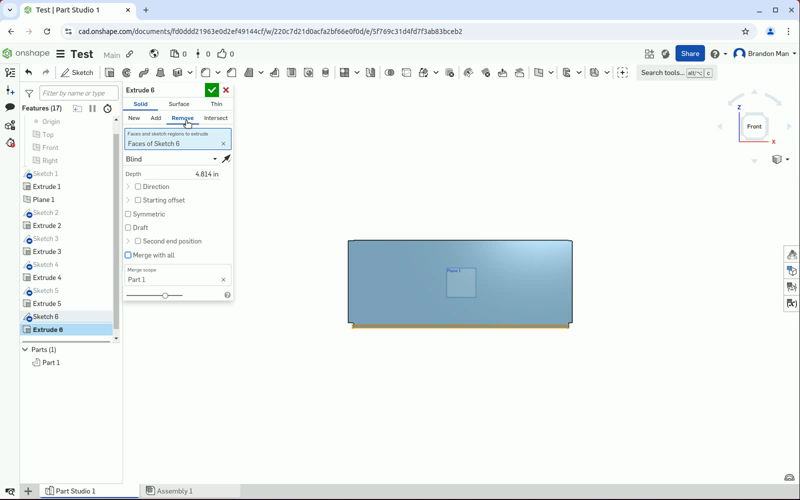
key(space)
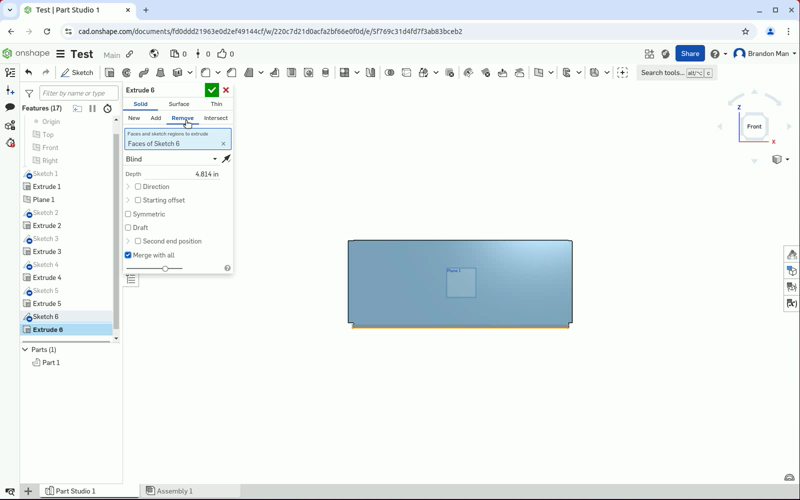
key(enter)
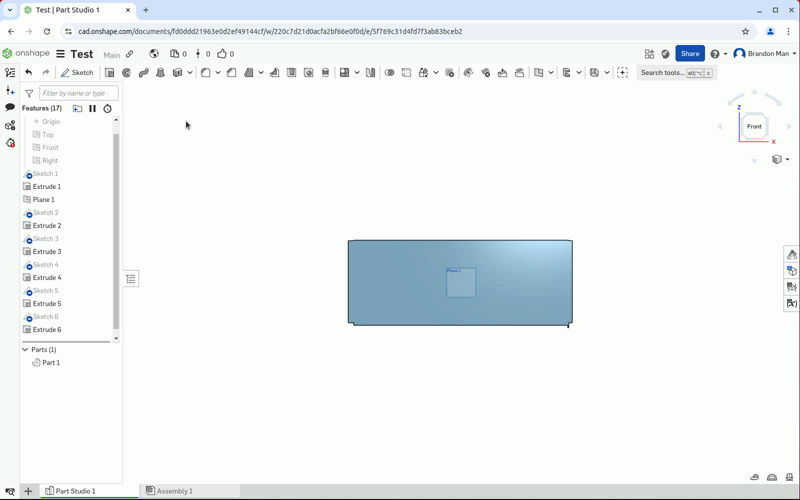
key(shift+h)
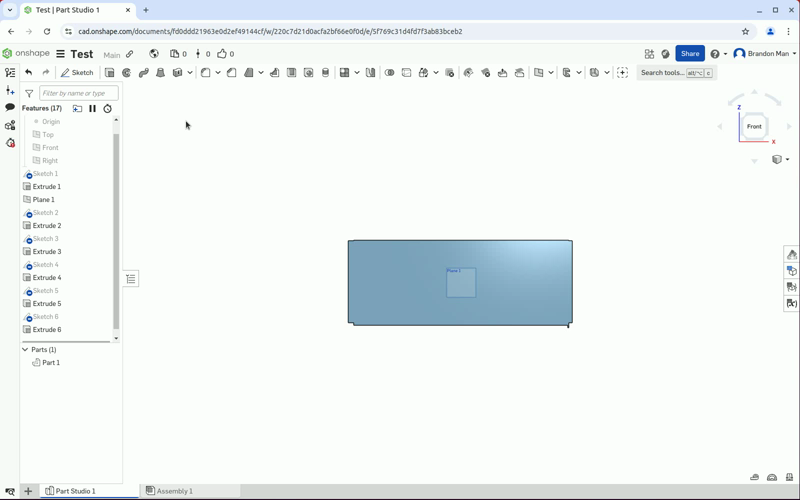
key(shift+h)
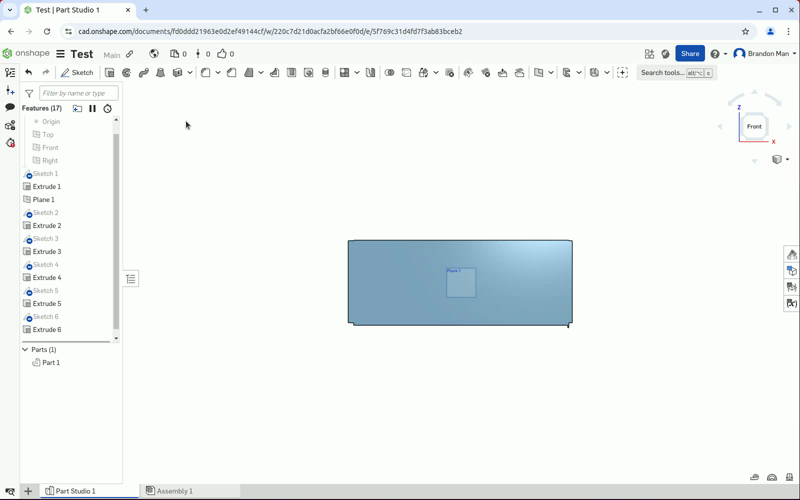
mouse_move(69, 176)
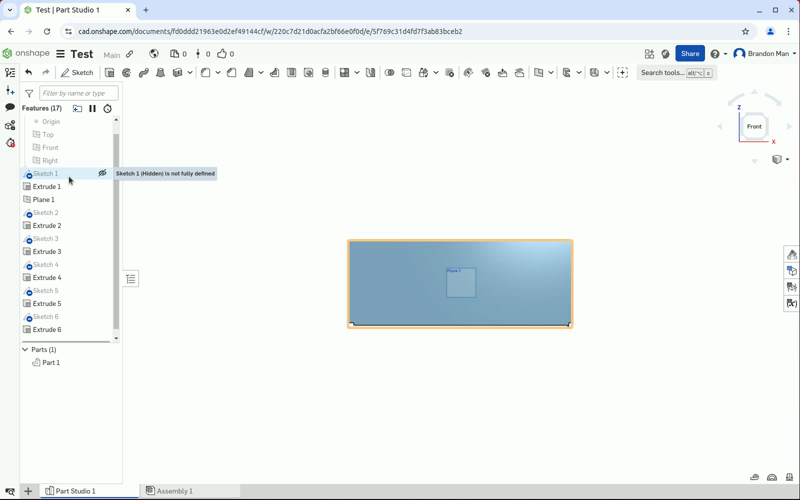
click(69, 176)
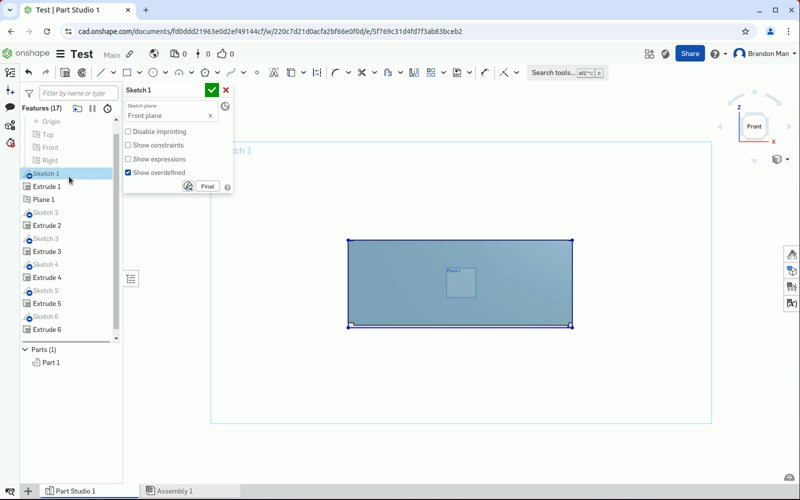
mouse_move(229, 92)
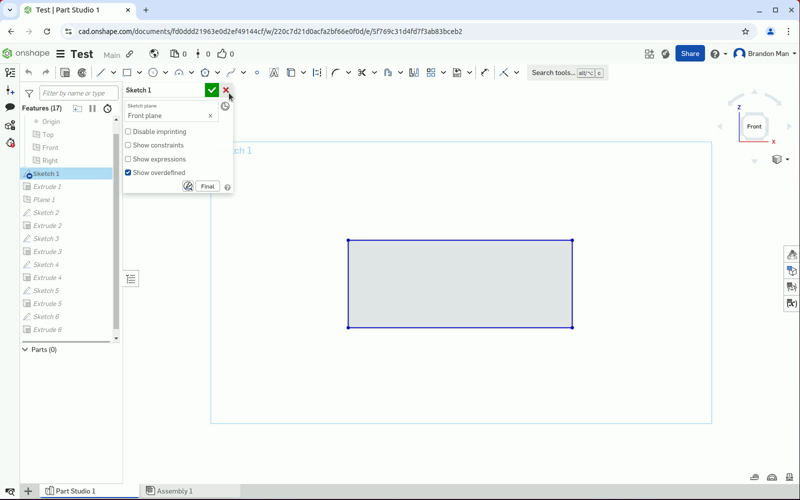
click(229, 92)
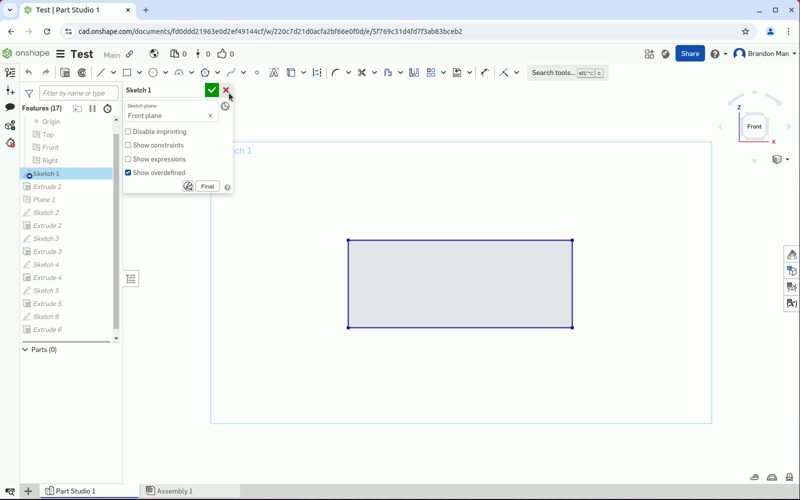
key(shift+s)
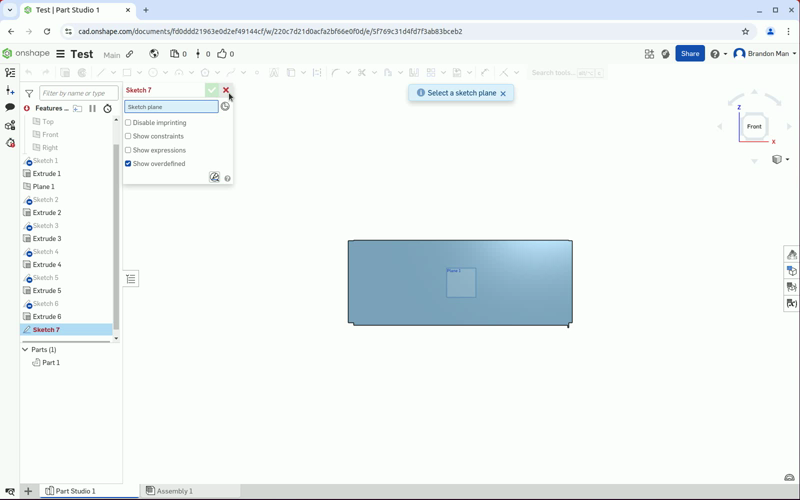
mouse_move(69, 189)
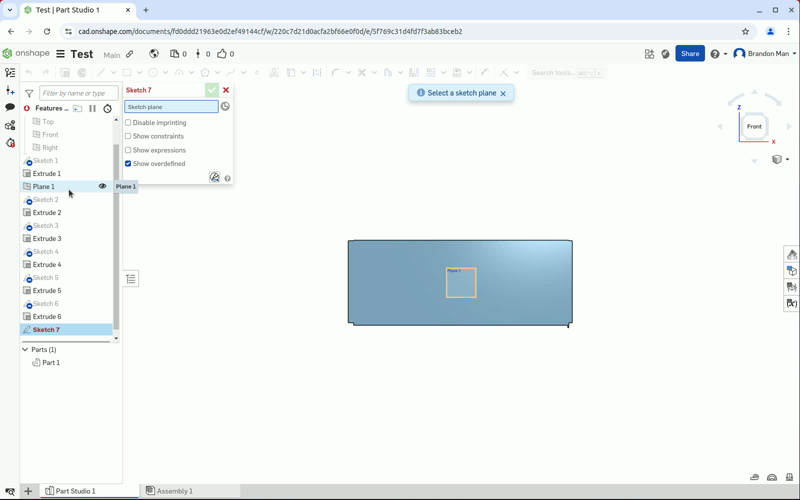
click(69, 189)
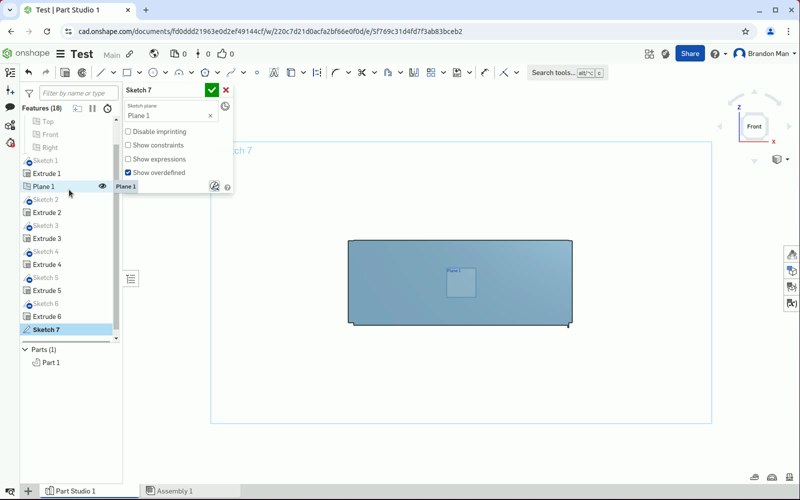
mouse_move(73, 352)
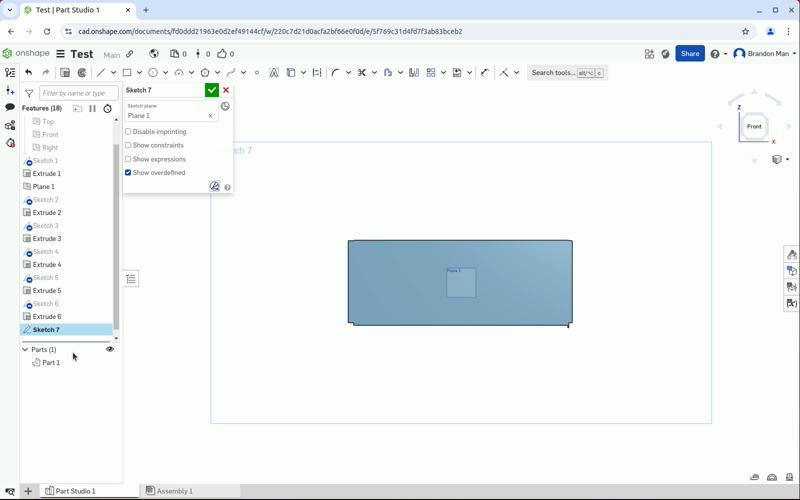
key(y)
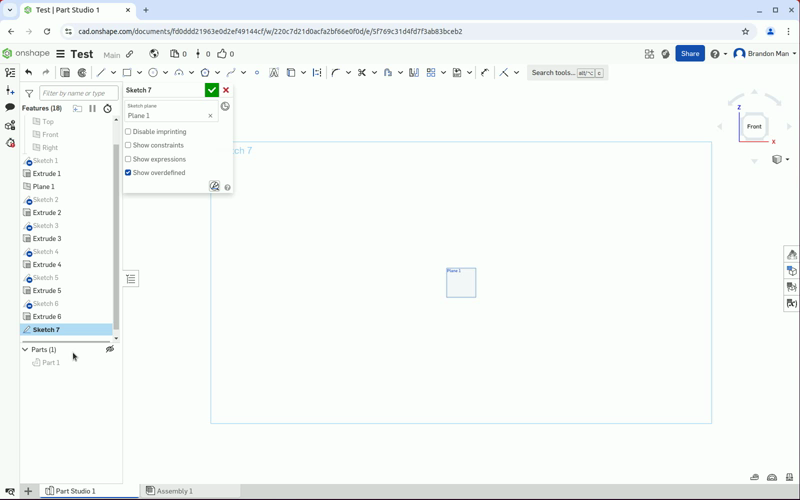
key(l)
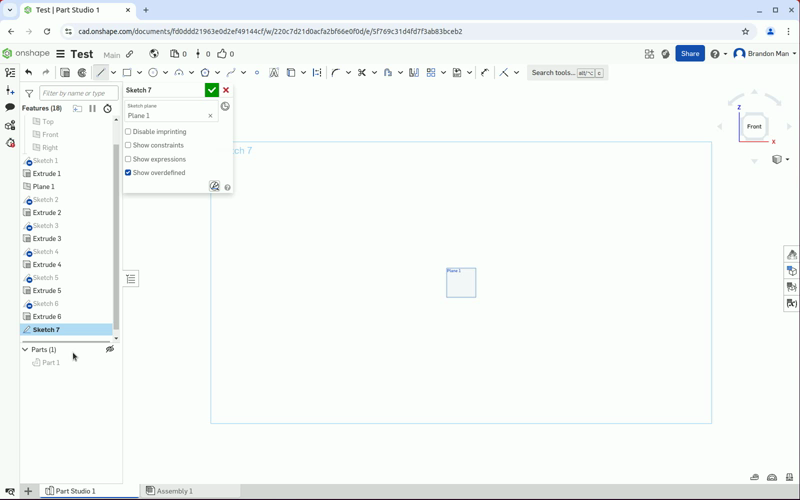
key_down(shift)
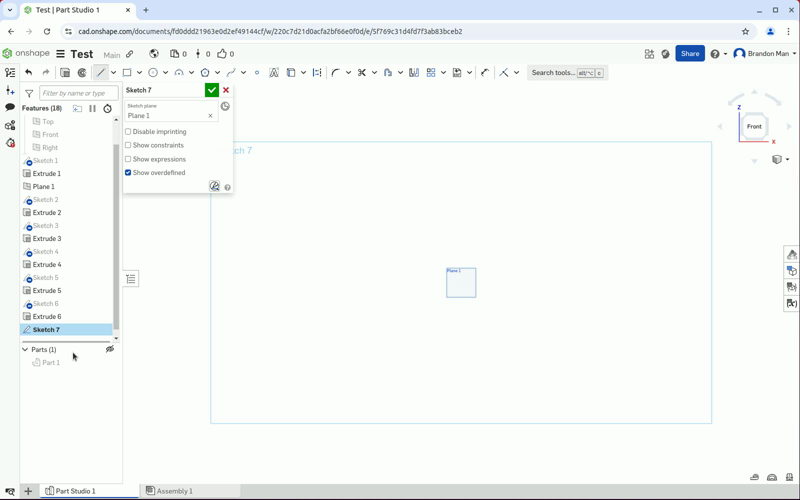
mouse_move(516, 305)
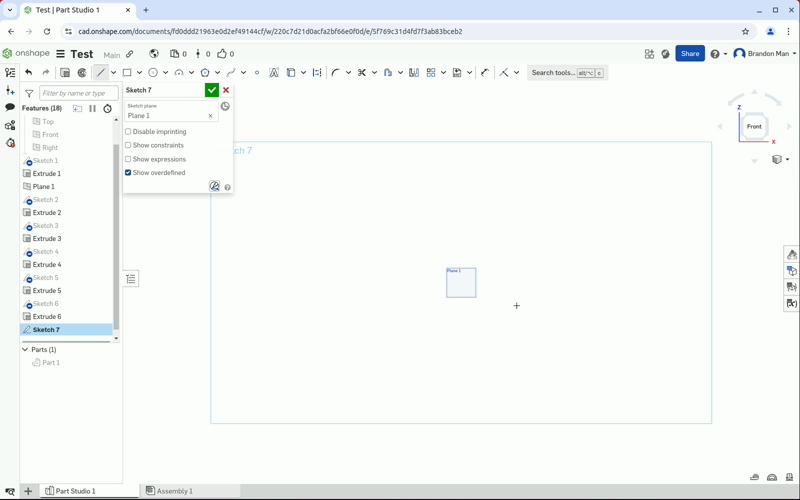
click(516, 305)
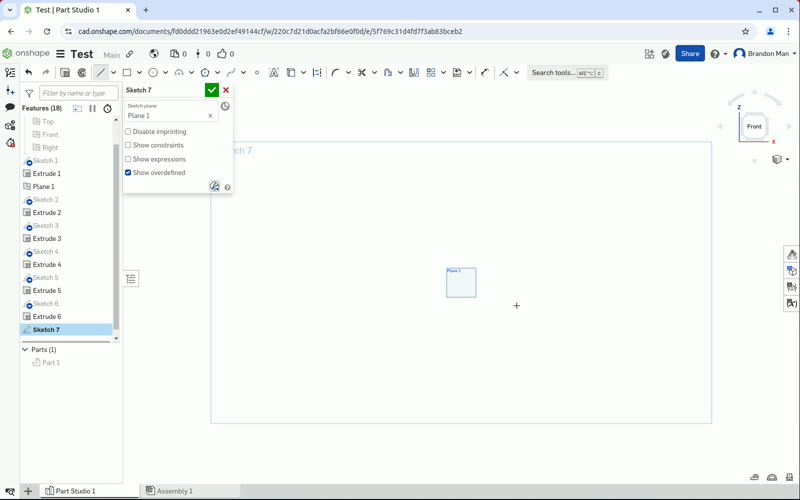
key_up(shift)
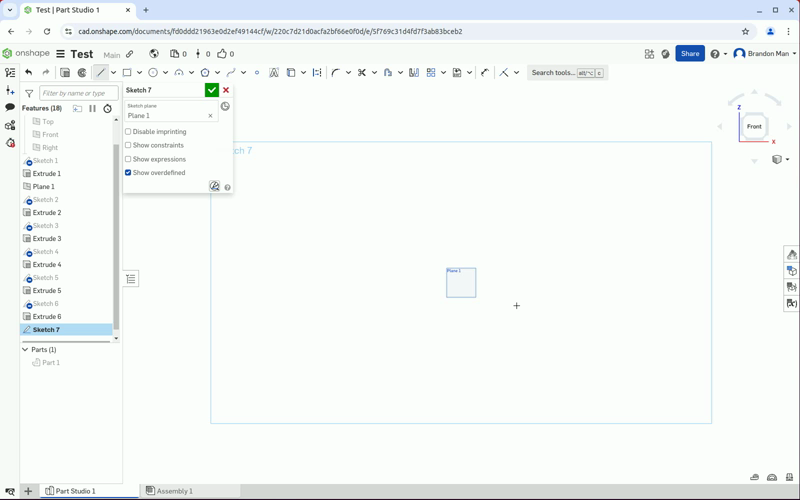
key_down(shift)
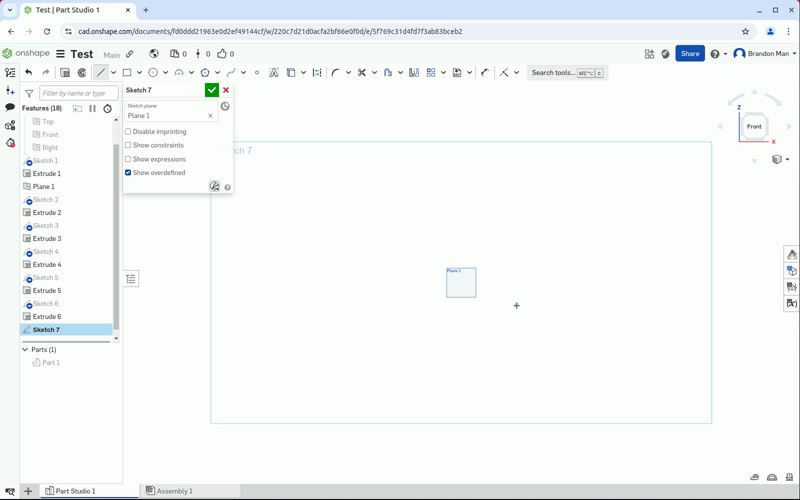
mouse_move(546, 305)
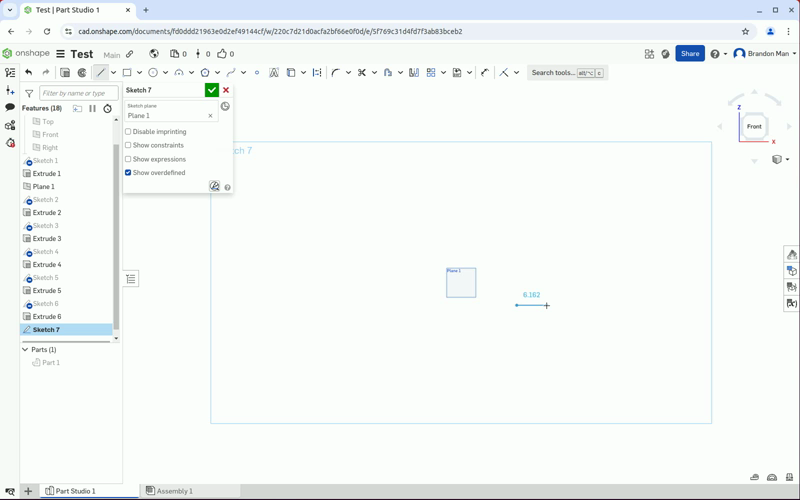
mouse_move(564, 305)
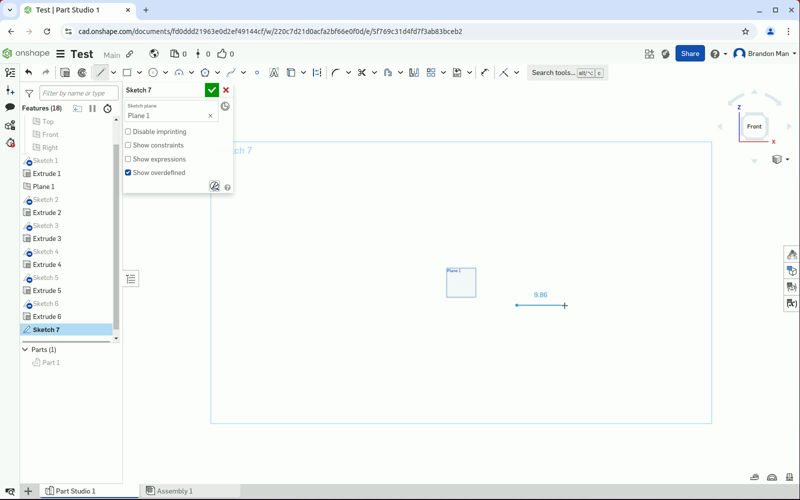
click(564, 305)
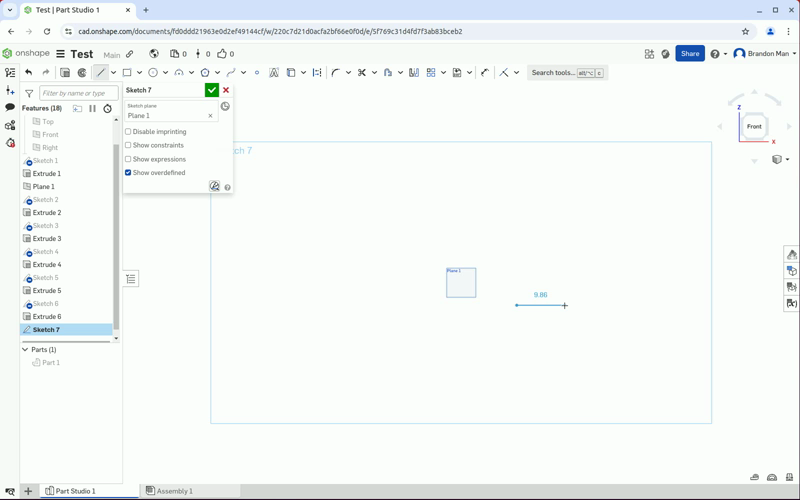
key_up(shift)
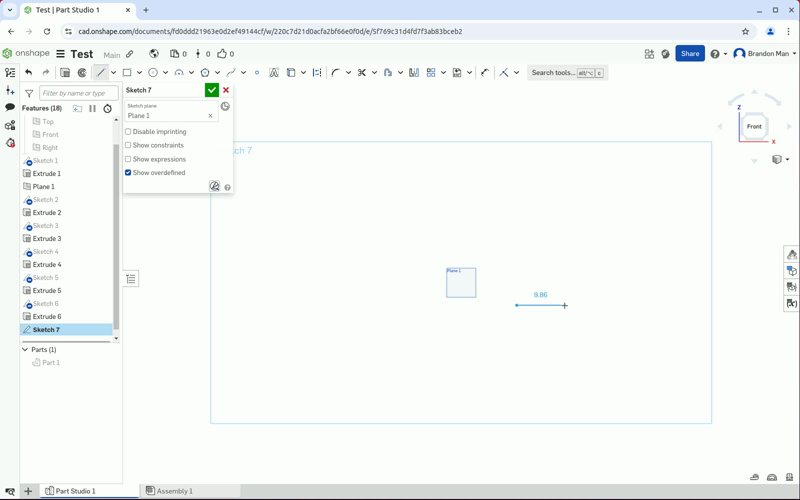
key_down(shift)
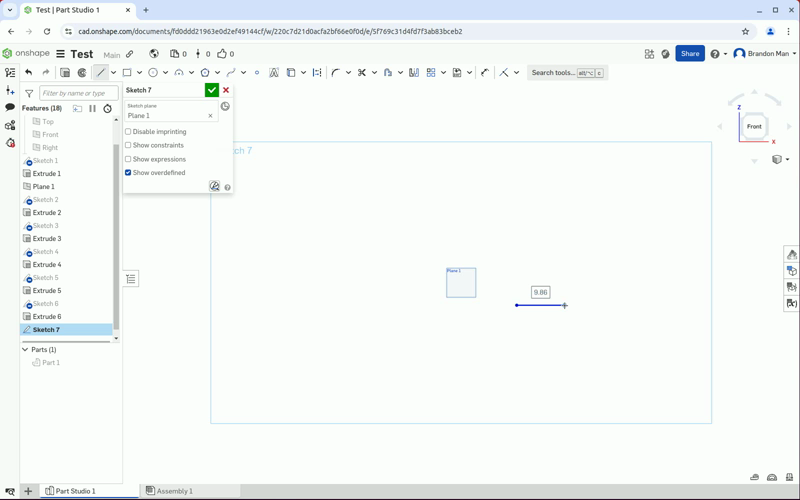
mouse_move(589, 305)
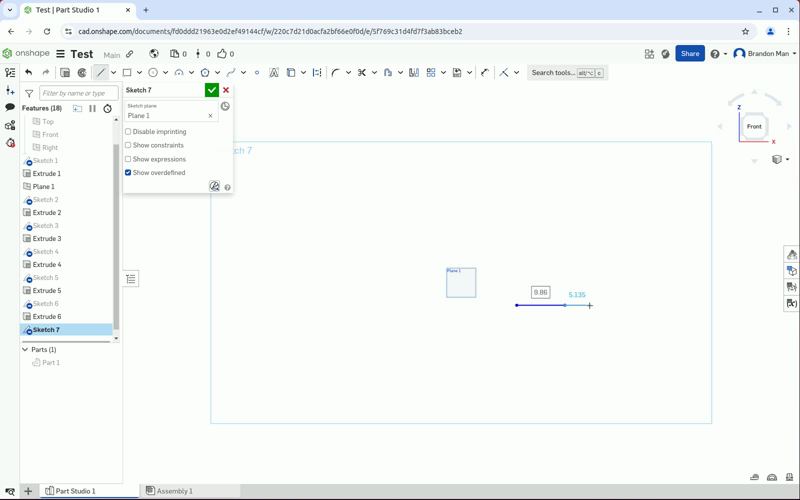
mouse_move(564, 257)
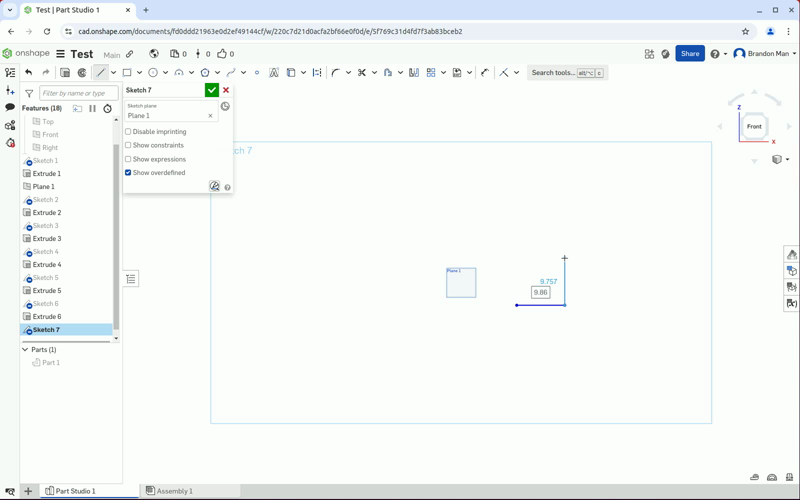
click(564, 257)
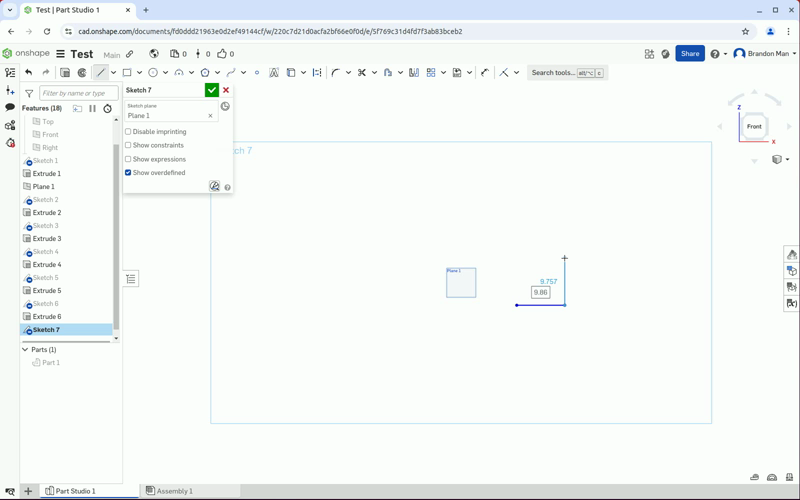
key_up(shift)
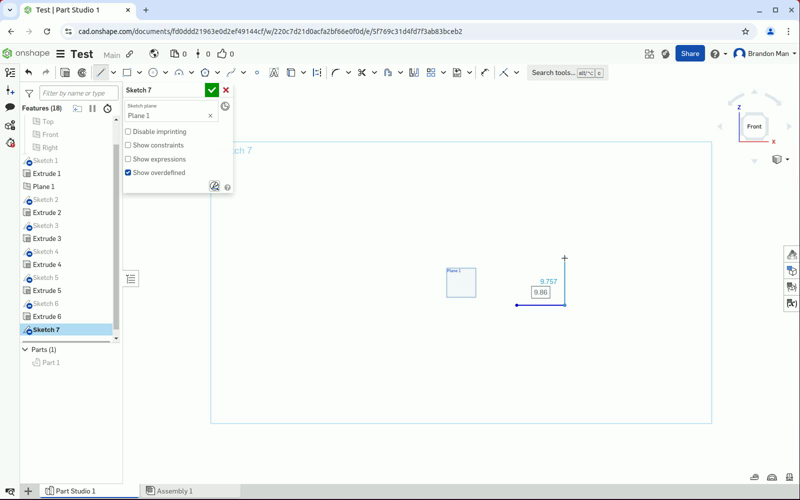
key_down(shift)
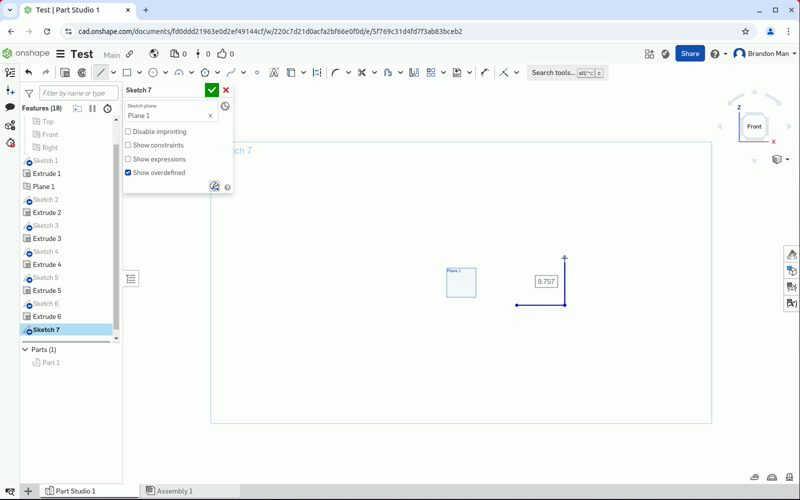
mouse_move(589, 257)
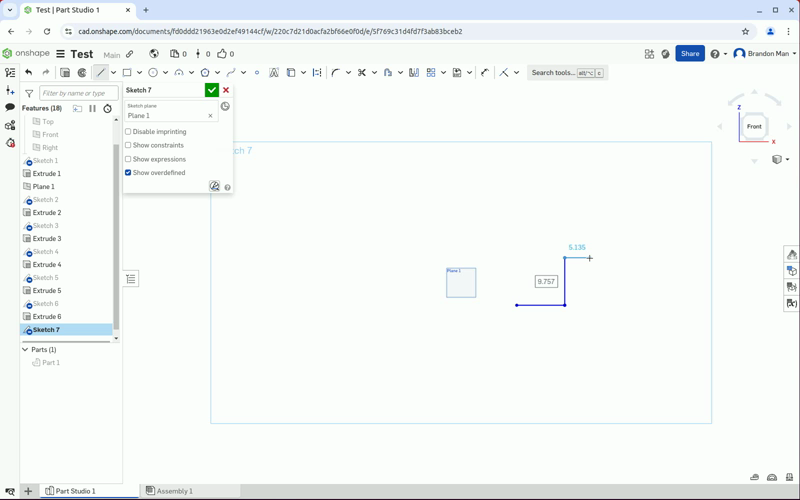
mouse_move(516, 257)
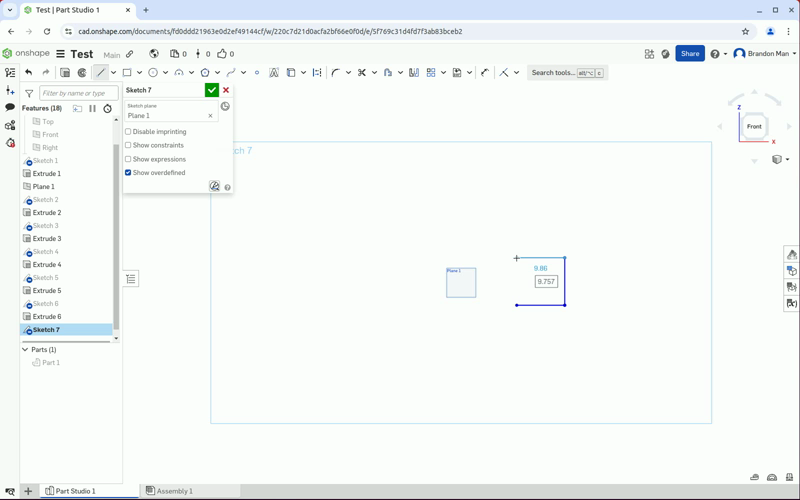
click(516, 257)
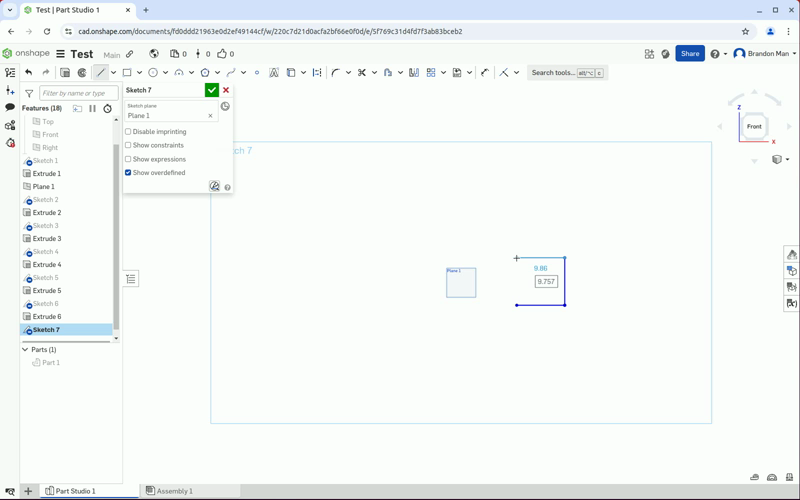
key_up(shift)
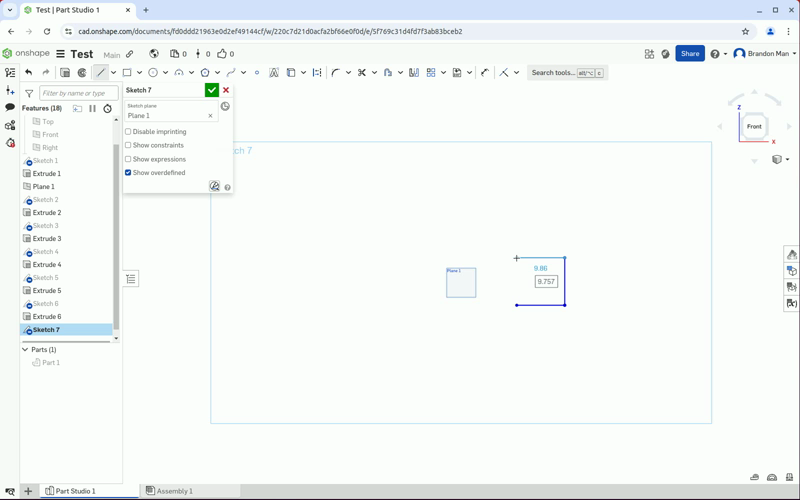
key_down(shift)
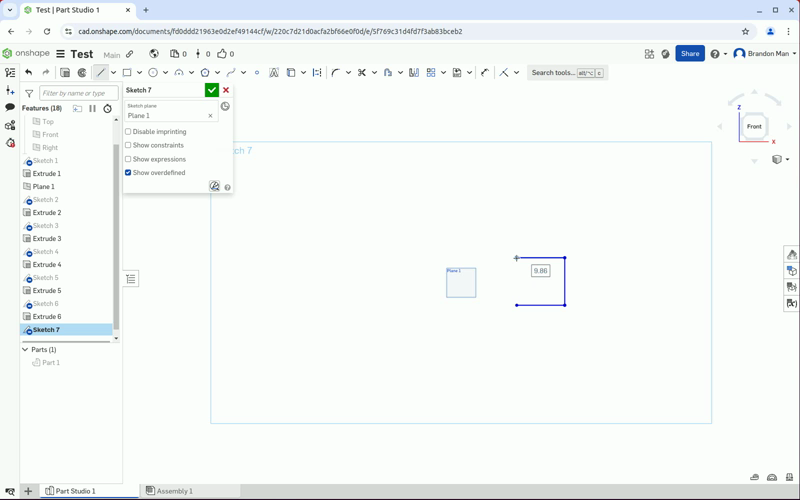
mouse_move(546, 257)
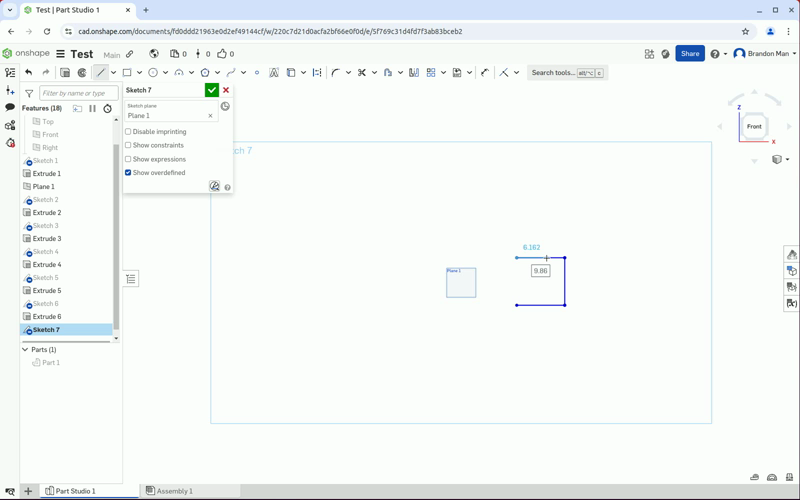
mouse_move(516, 281)
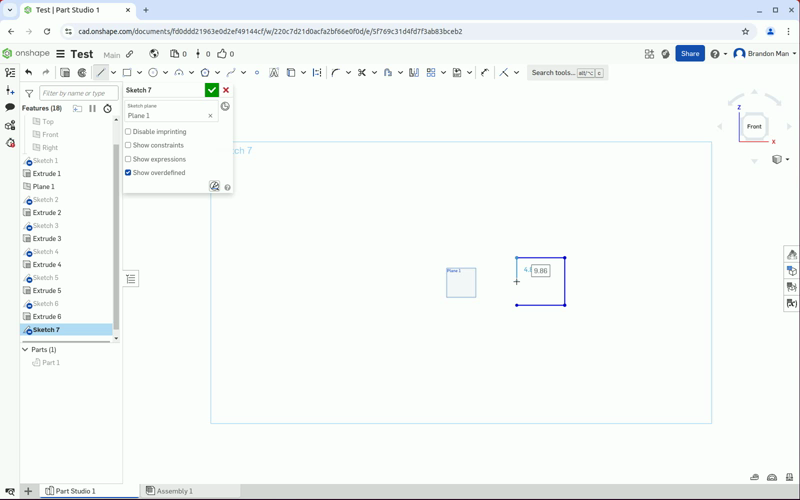
click(516, 281)
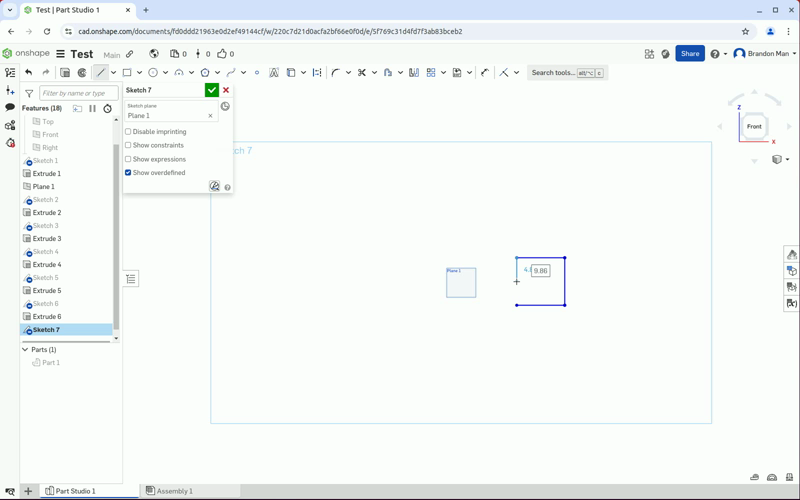
key_up(shift)
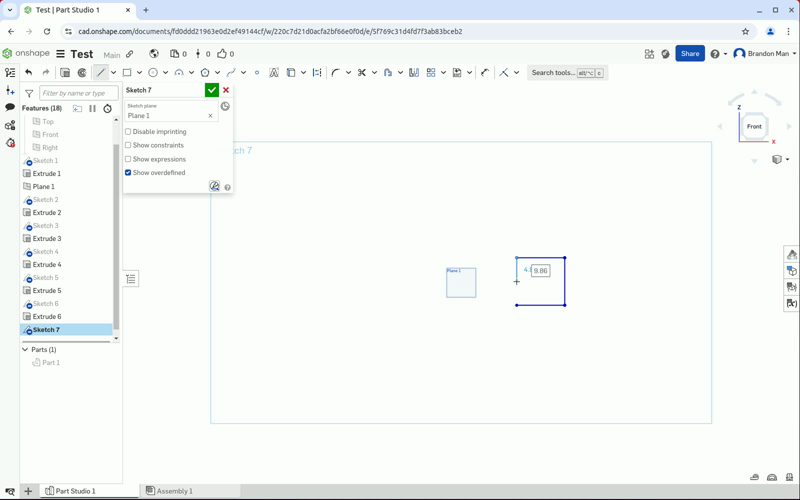
mouse_move(546, 281)
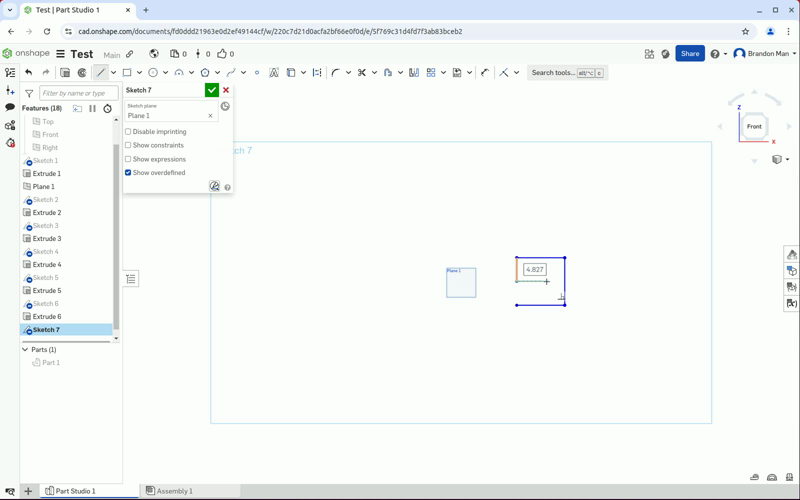
key_down(shift)
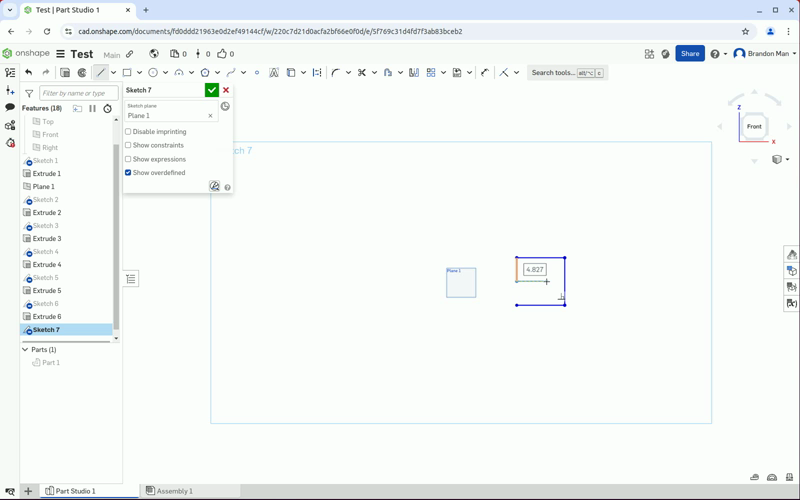
mouse_move(516, 305)
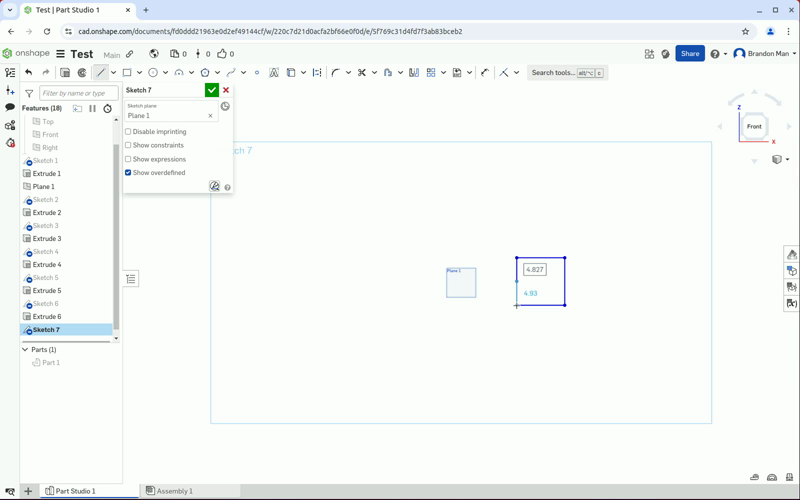
key_up(shift)
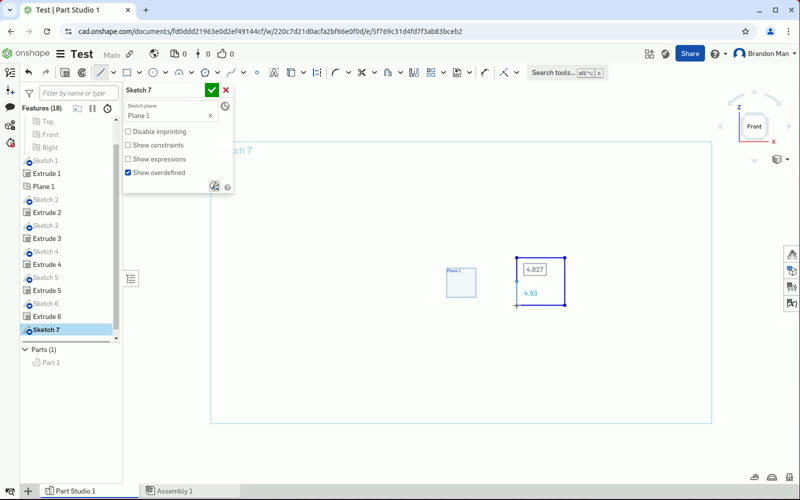
click(516, 305)
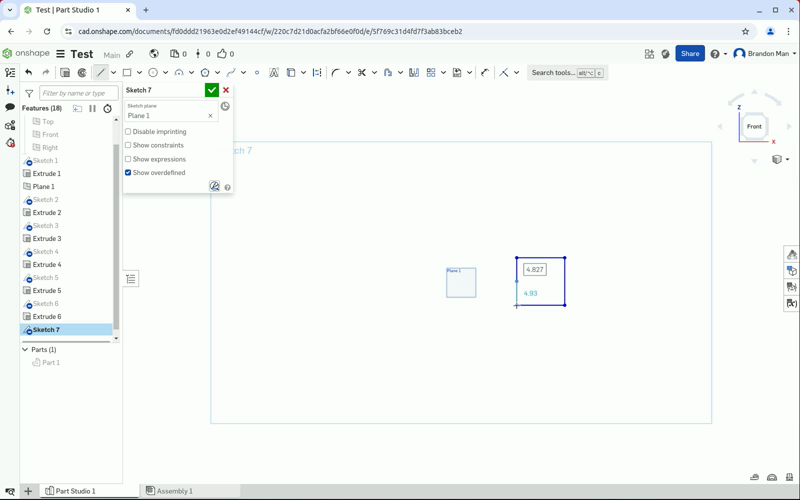
key(esc)
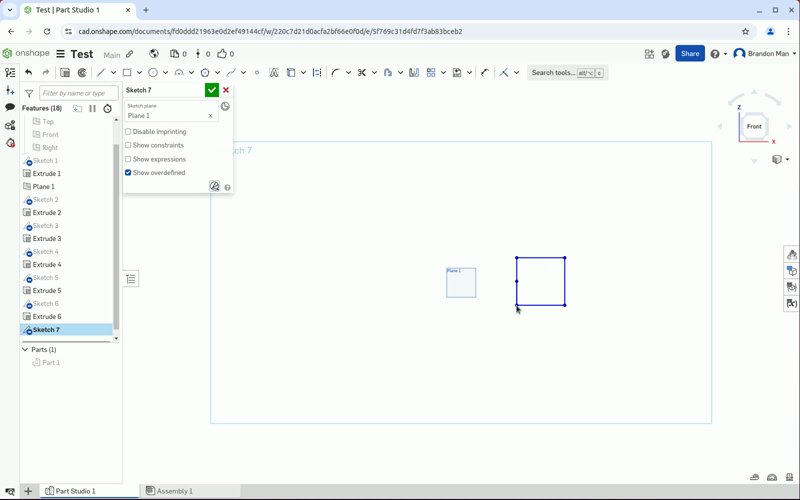
mouse_move(522, 282)
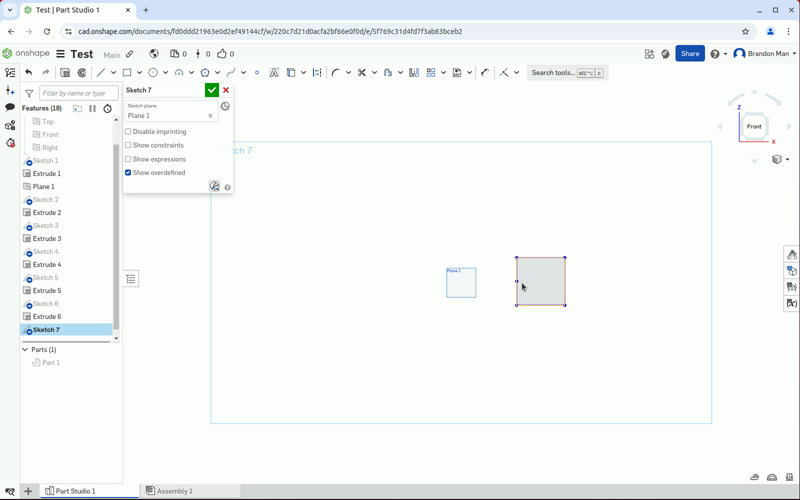
click(522, 282)
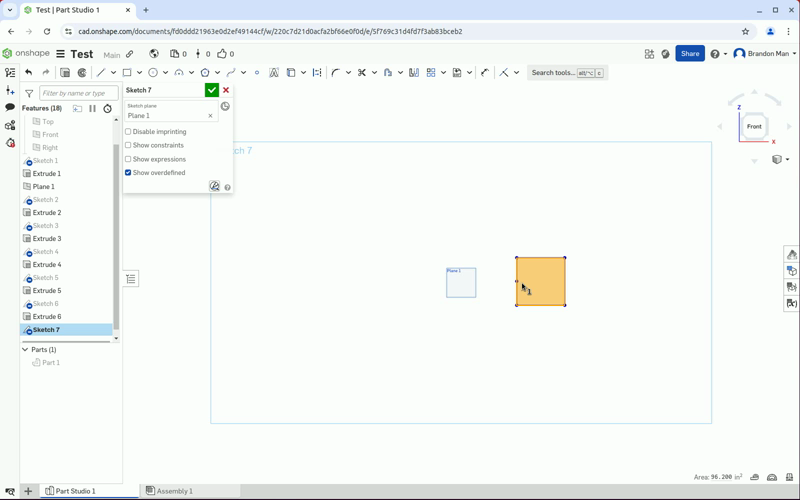
mouse_move(73, 352)
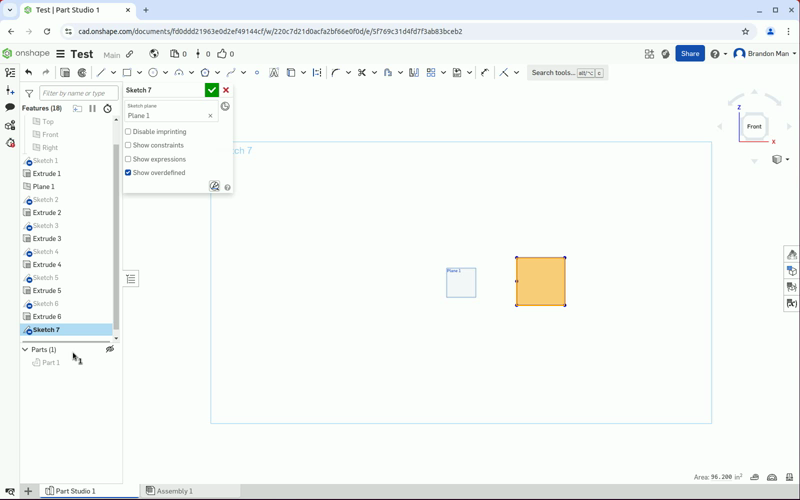
key(shift+y)
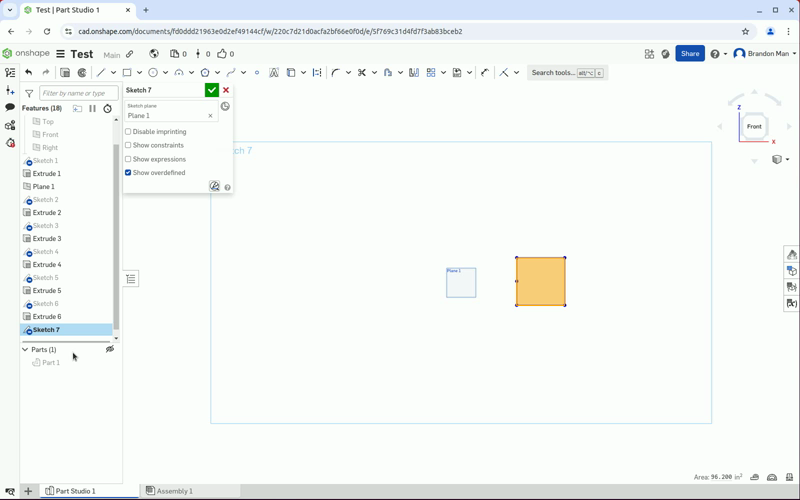
key(shift+e)
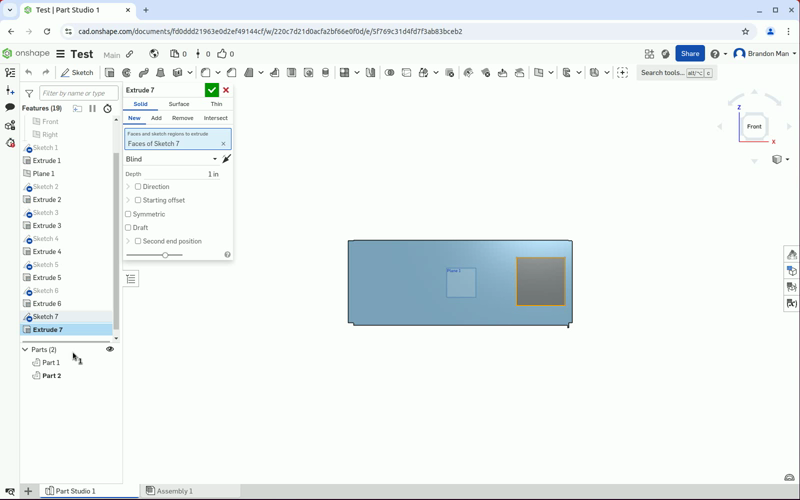
mouse_move(143, 106)
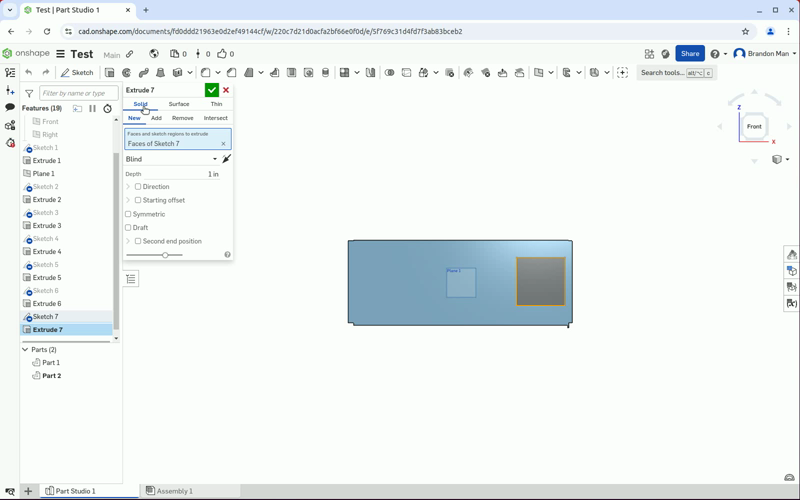
click(143, 106)
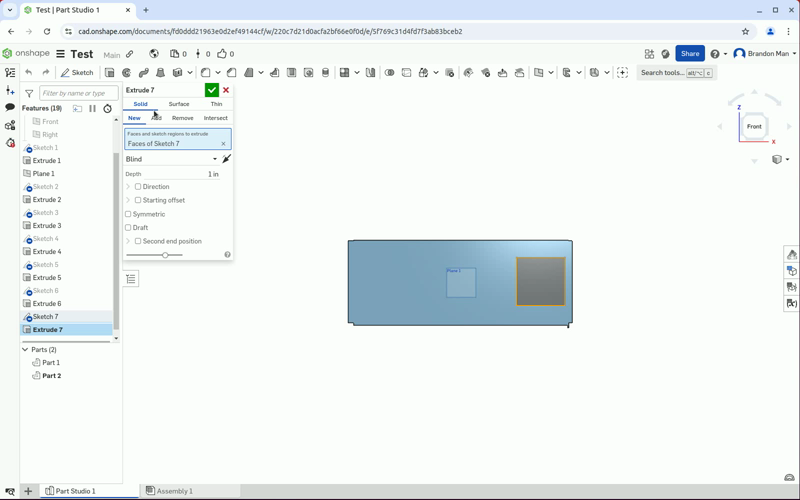
mouse_move(186, 120)
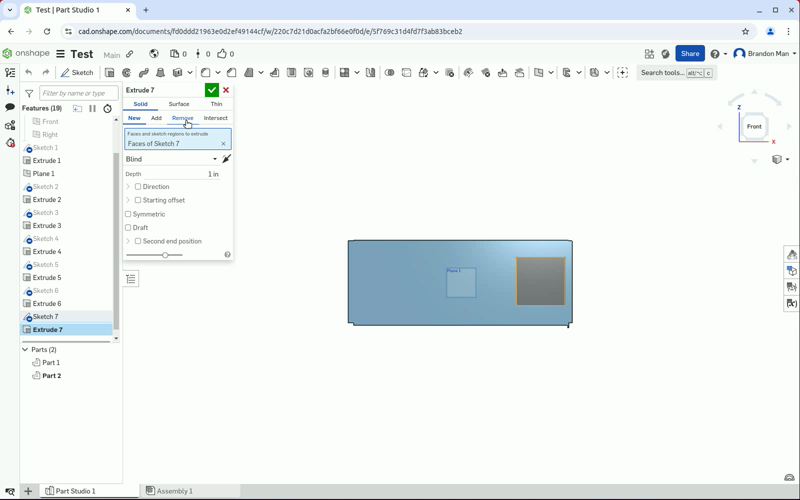
click(186, 120)
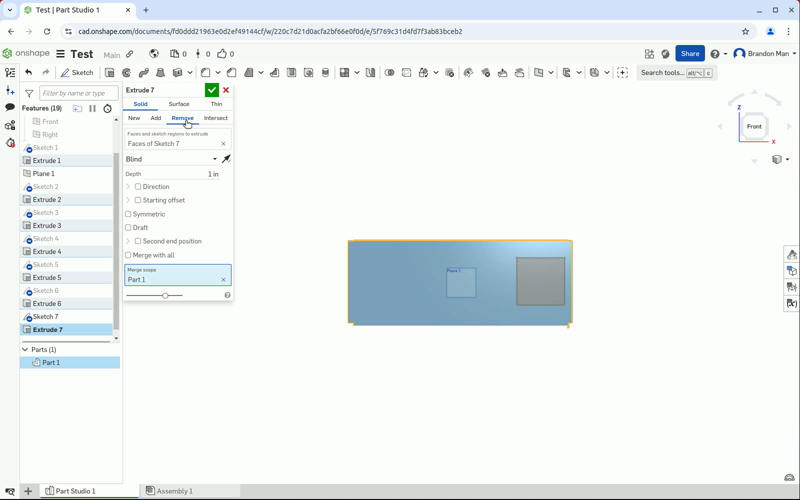
key(tab, 4)
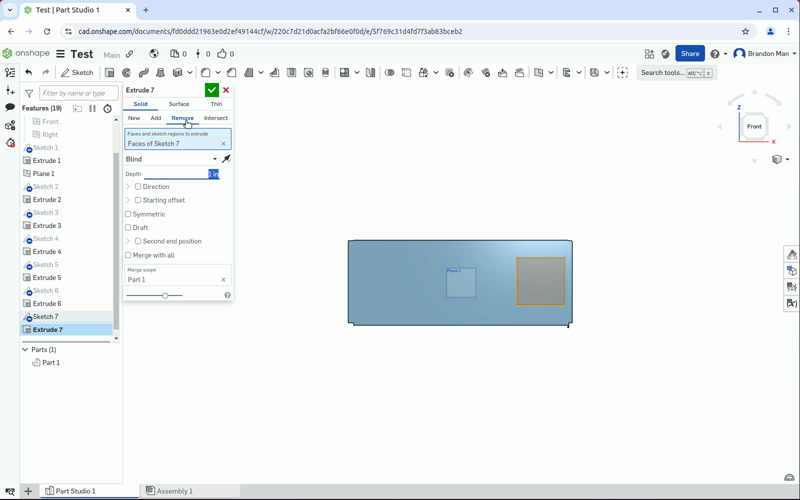
text(4.814)
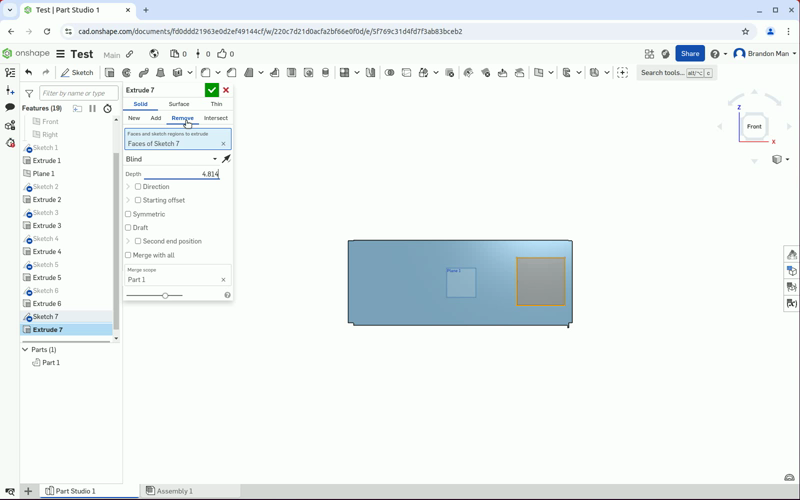
key(tab, 6)
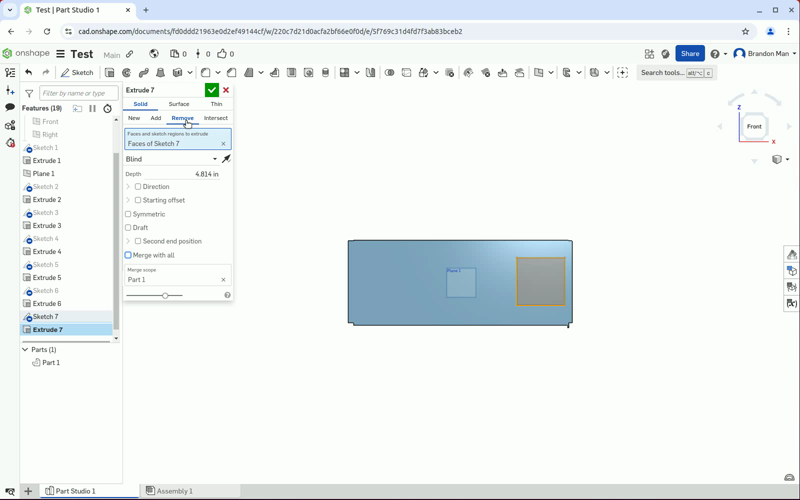
key(space)
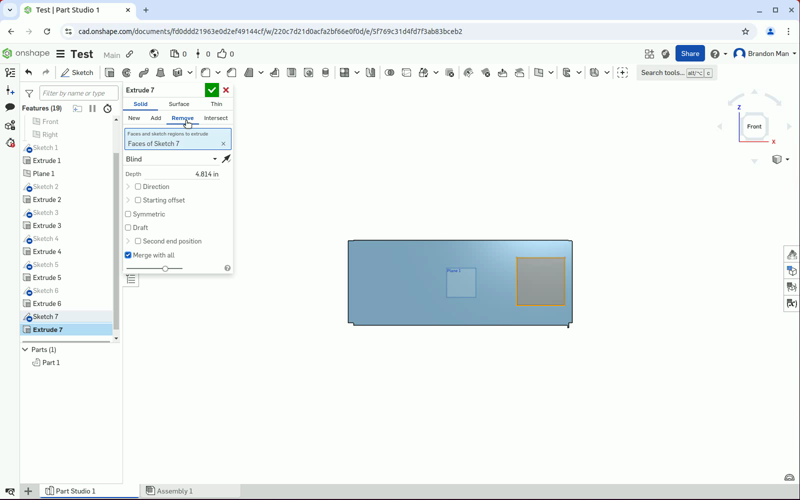
key(enter)
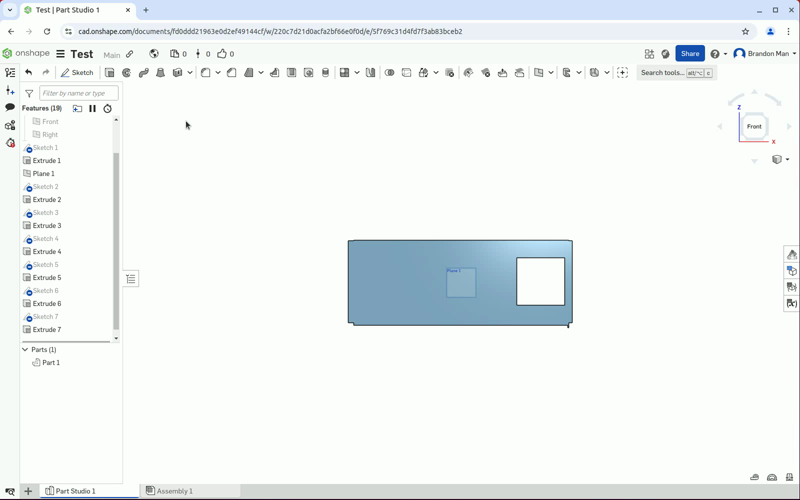
key(shift+h)
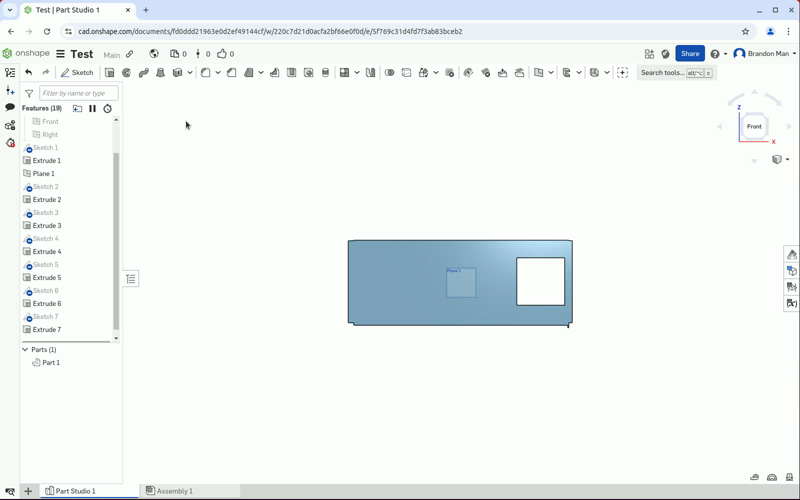
key(shift+h)
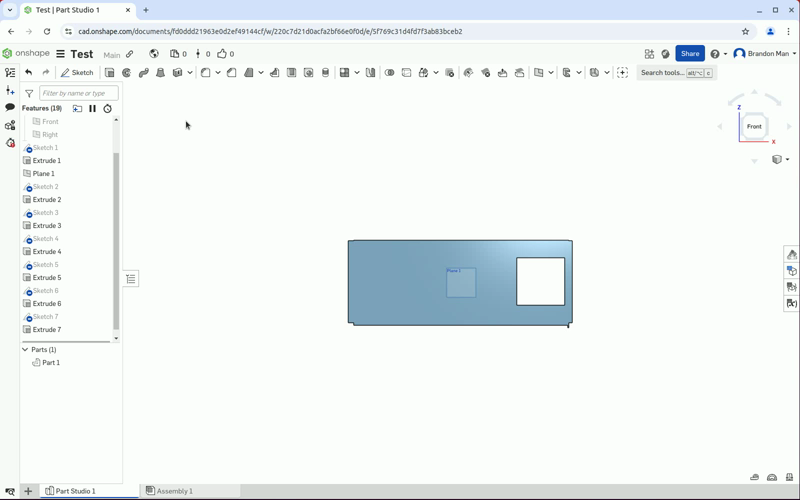
mouse_move(69, 150)
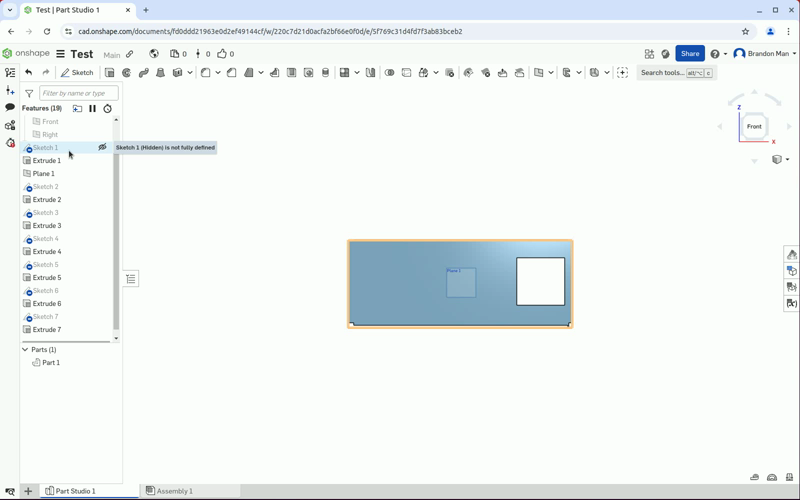
click(69, 150)
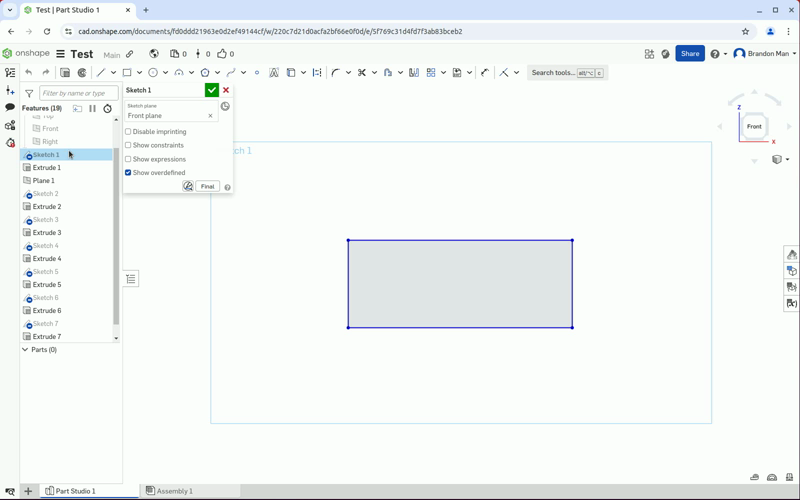
mouse_move(229, 92)
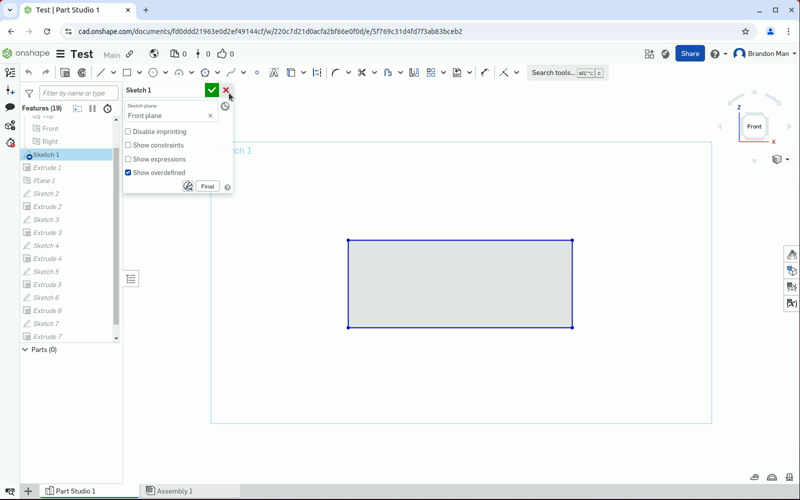
click(229, 92)
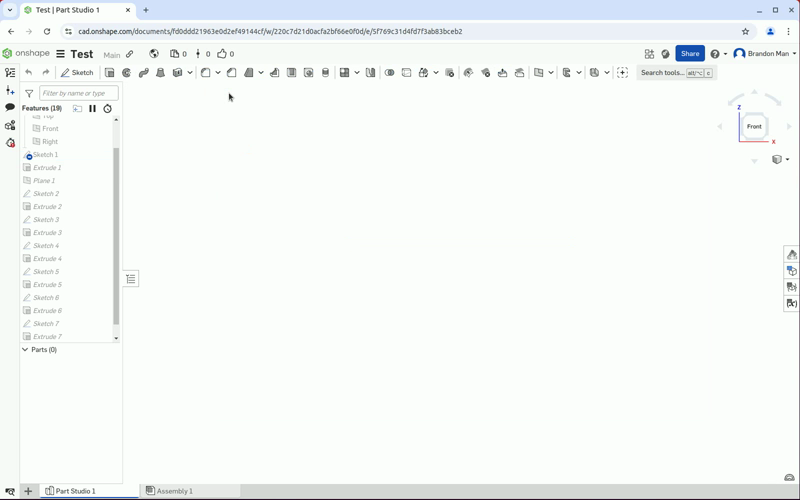
key(shift+s)
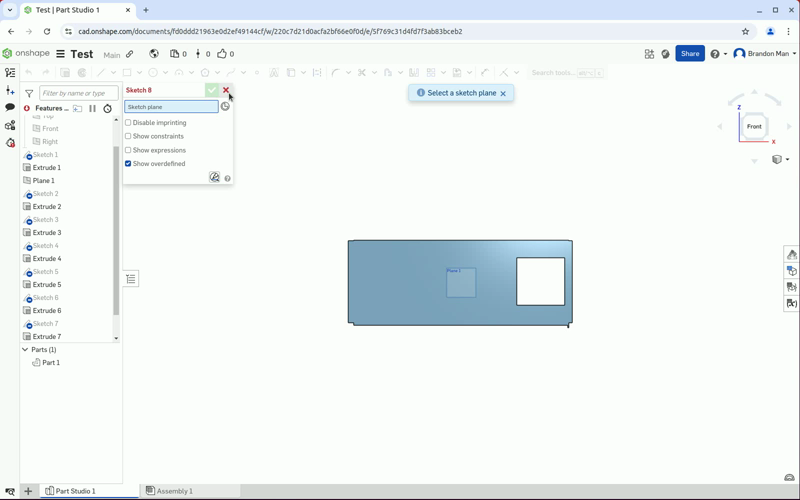
mouse_move(69, 163)
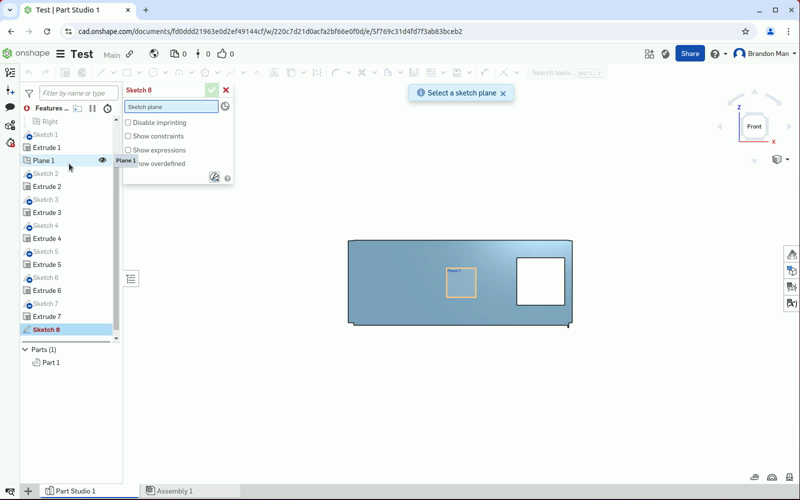
click(69, 163)
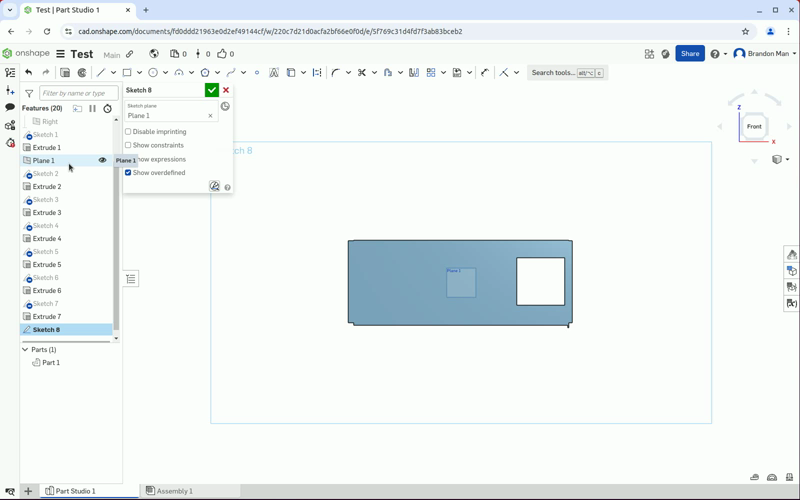
mouse_move(73, 352)
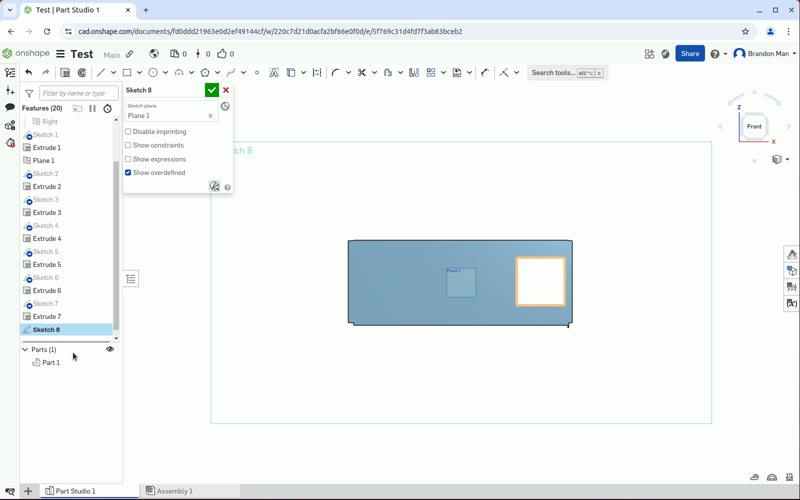
key(y)
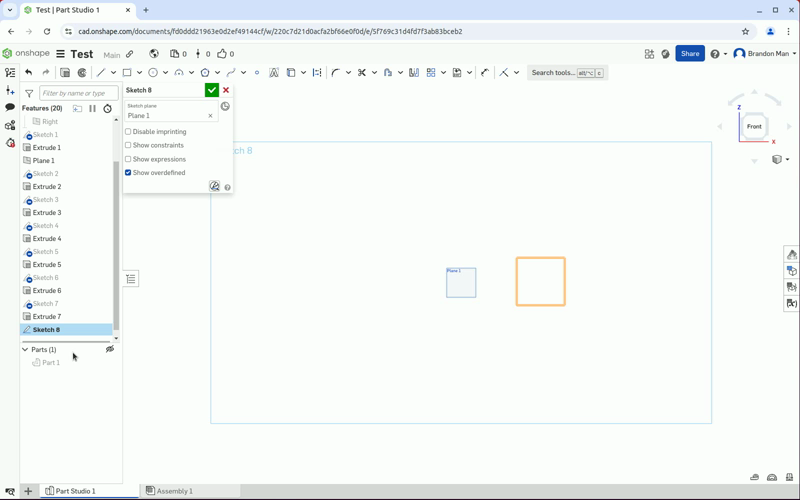
key(l)
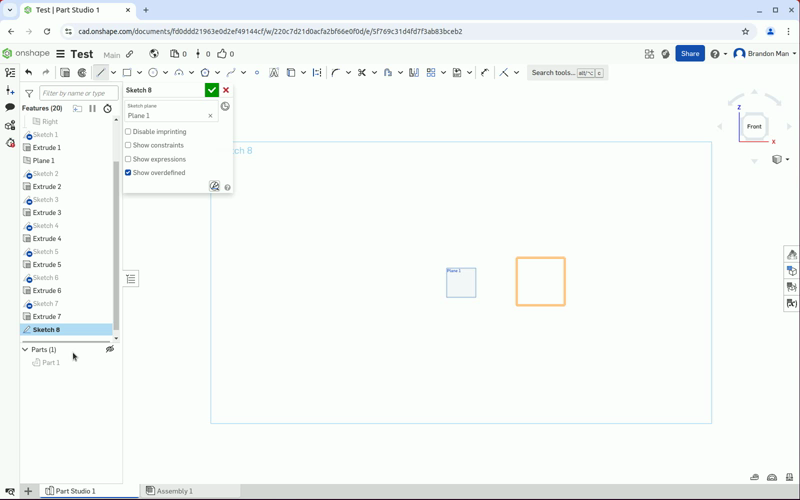
key_down(shift)
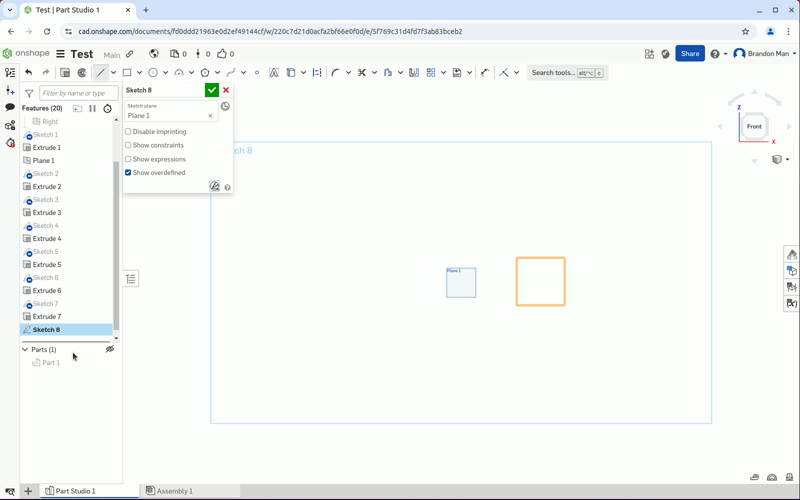
mouse_move(357, 305)
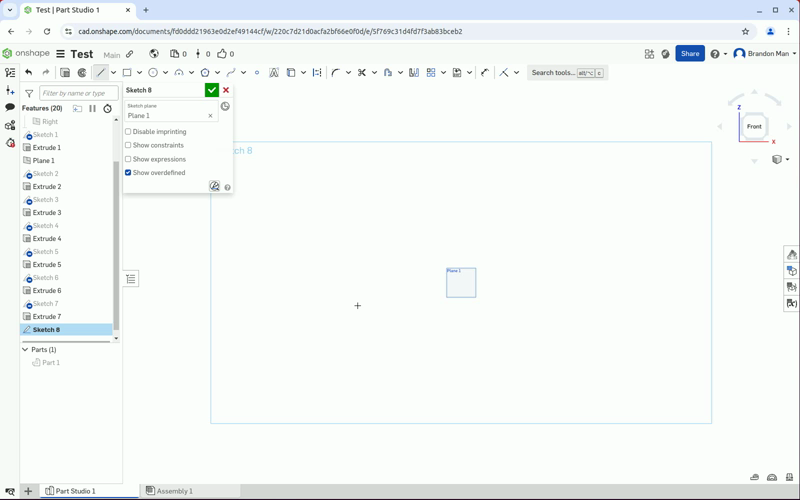
click(357, 305)
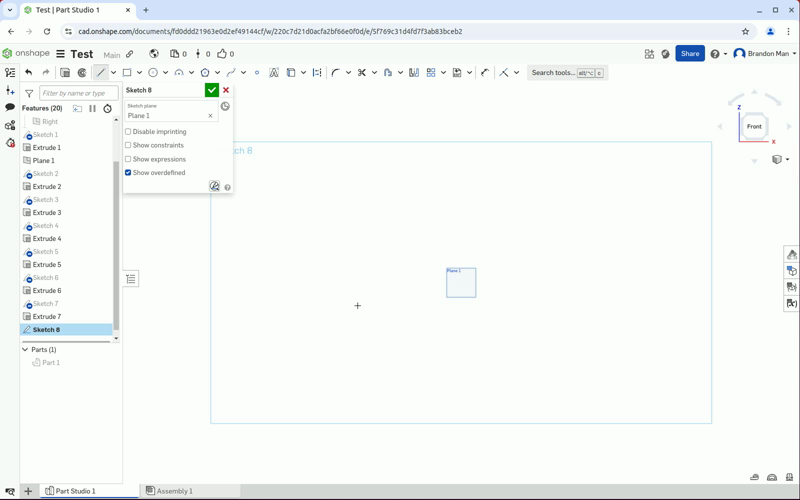
key_up(shift)
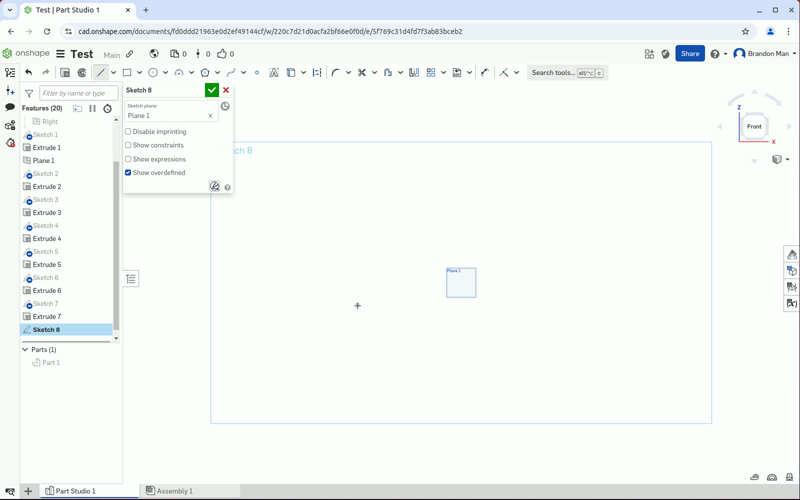
key_down(shift)
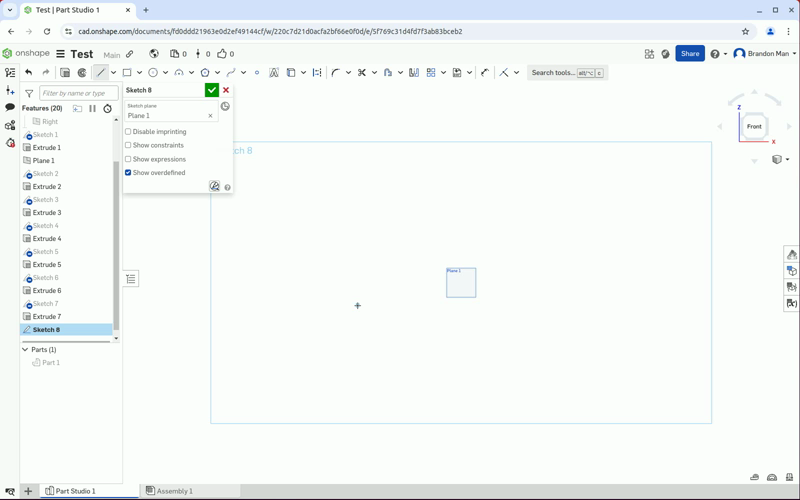
mouse_move(387, 305)
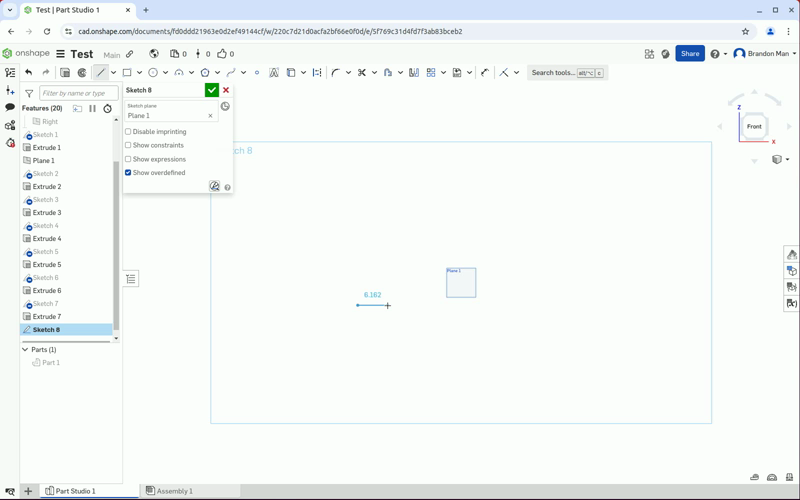
mouse_move(404, 305)
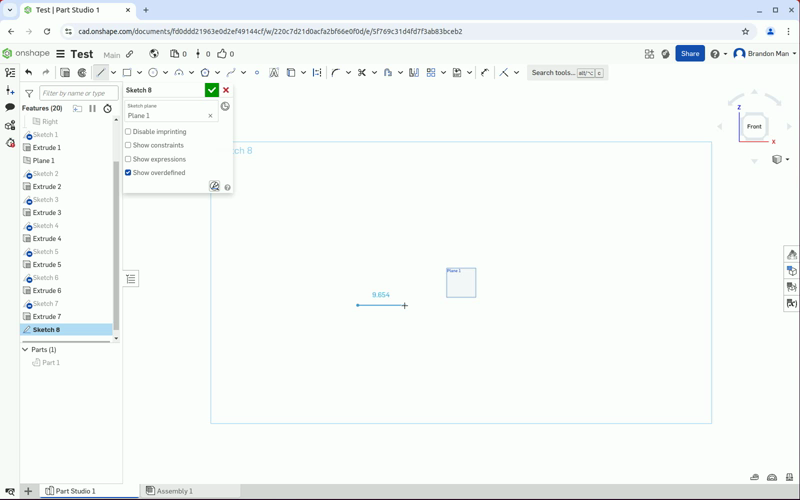
click(404, 305)
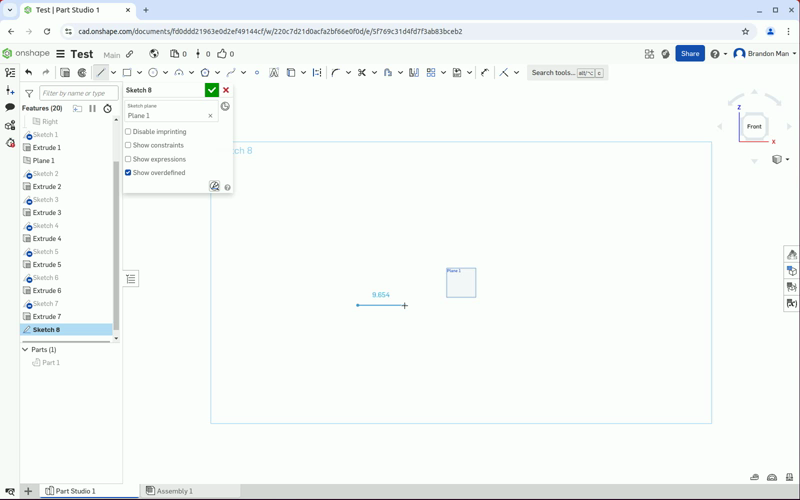
key_up(shift)
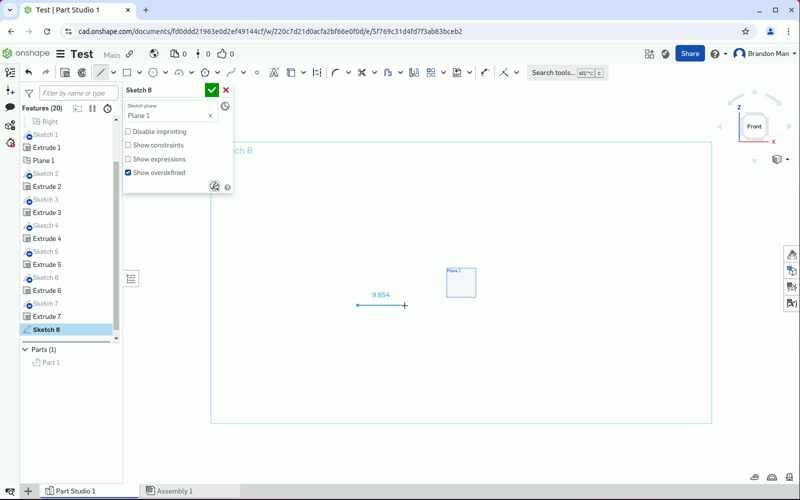
key_down(shift)
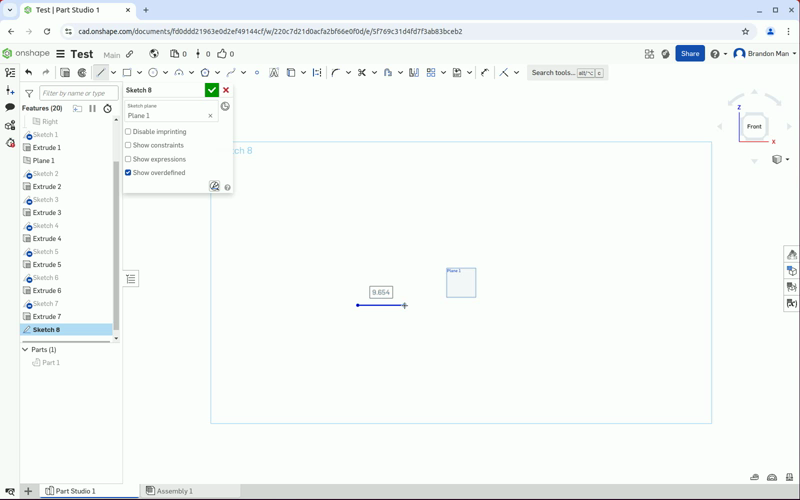
mouse_move(434, 305)
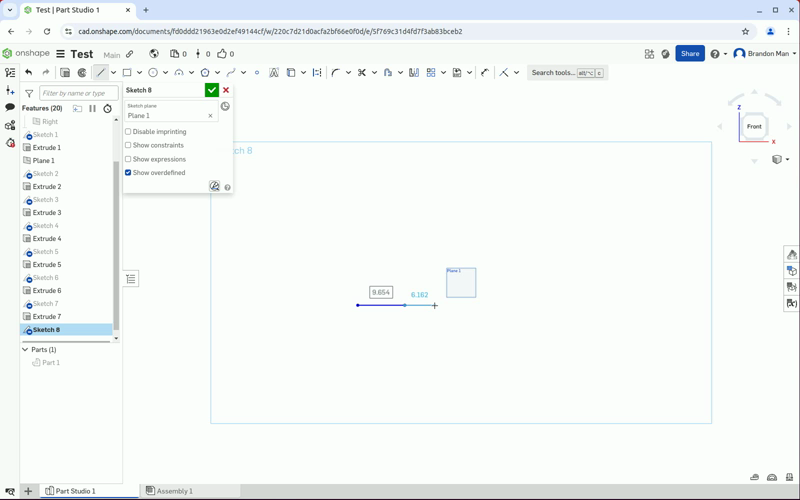
mouse_move(404, 281)
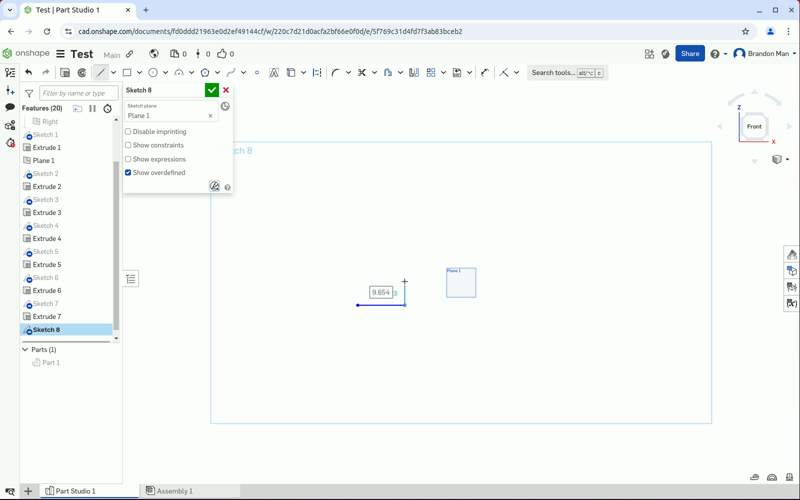
click(404, 281)
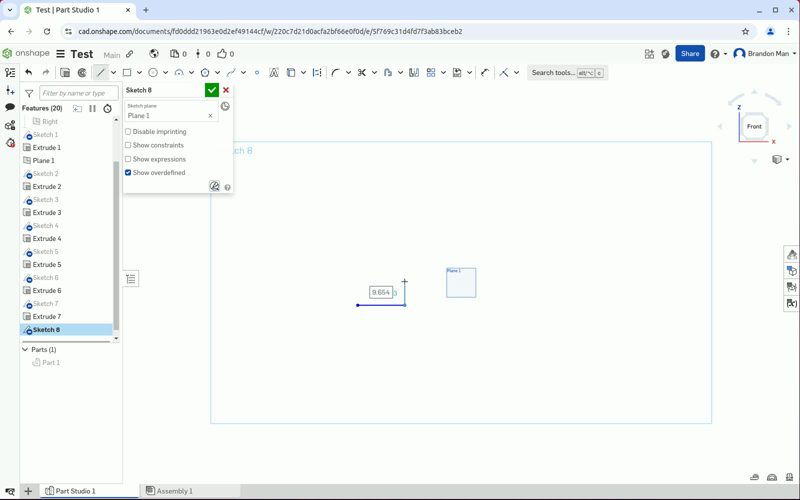
key_up(shift)
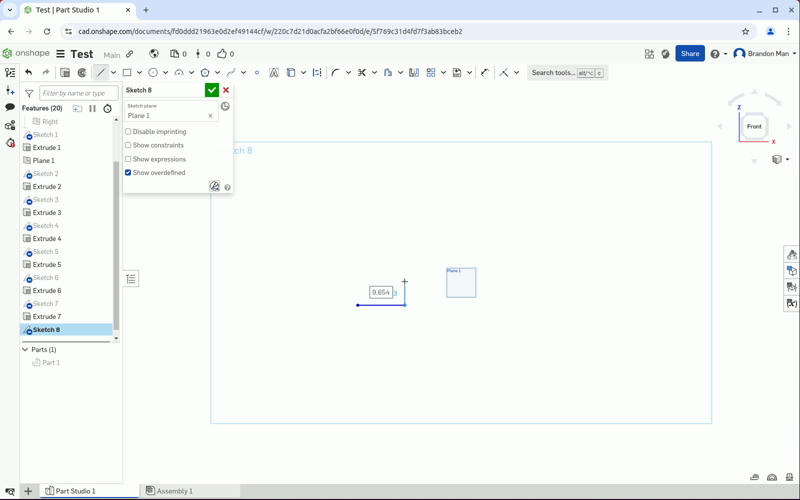
key_down(shift)
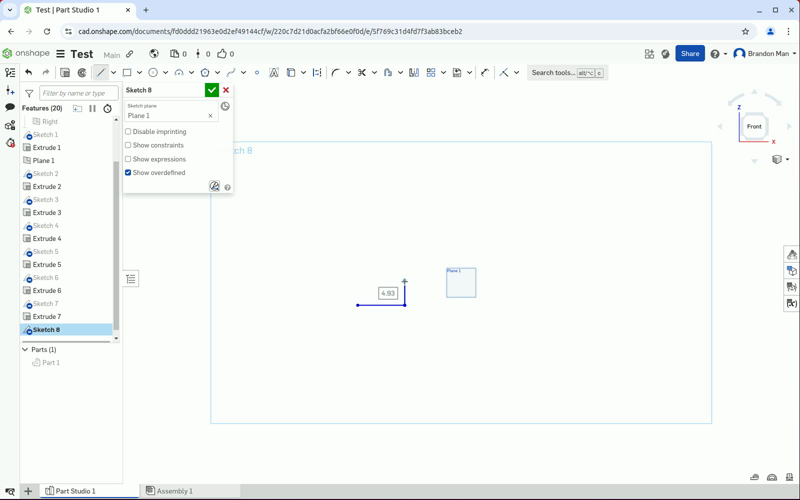
mouse_move(434, 281)
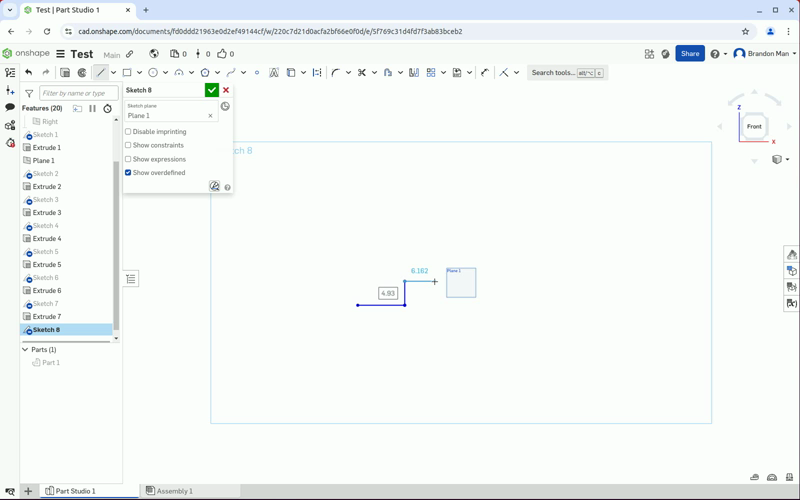
mouse_move(404, 257)
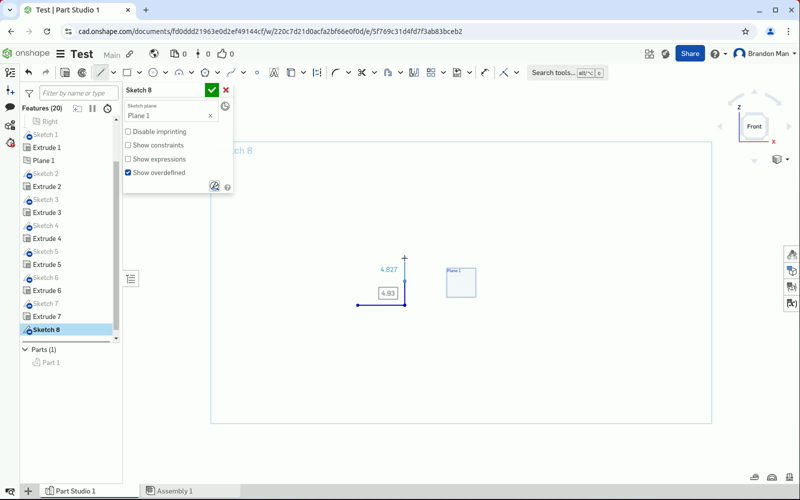
click(404, 257)
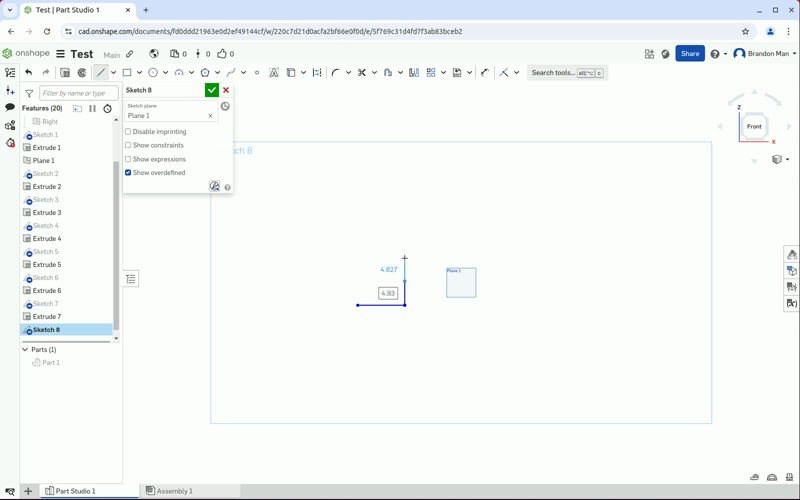
key_up(shift)
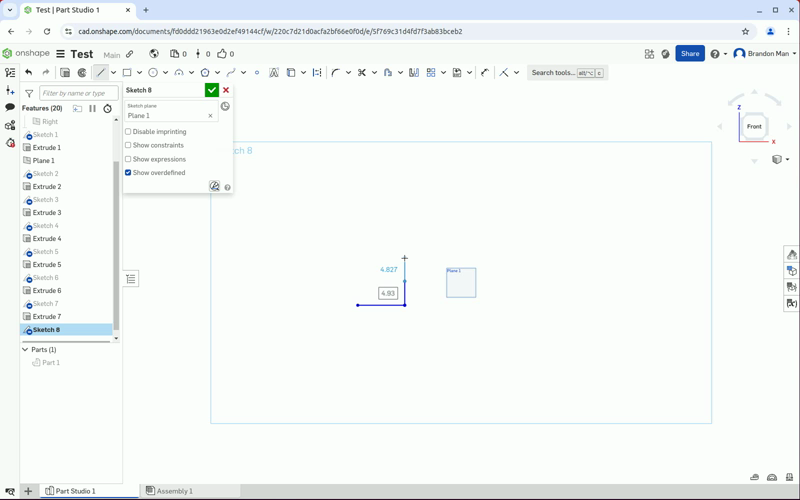
key_down(shift)
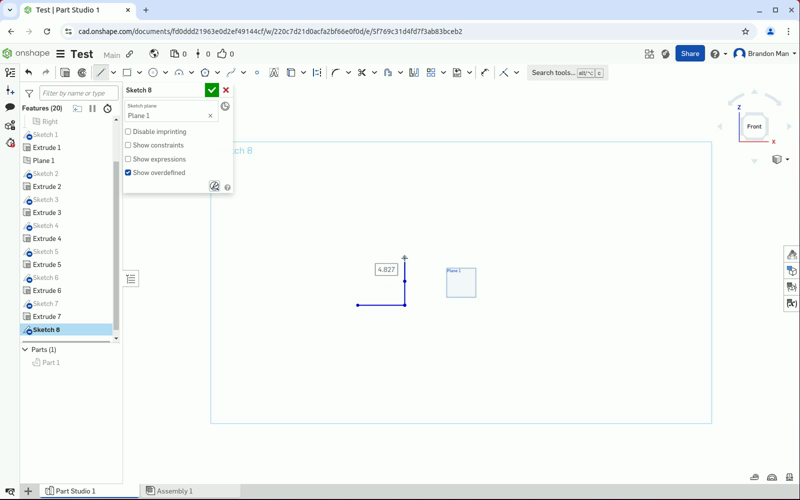
mouse_move(434, 257)
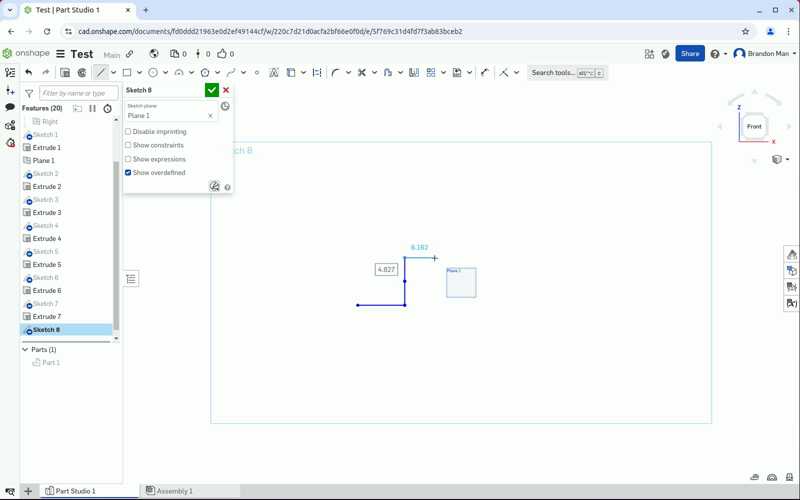
mouse_move(357, 257)
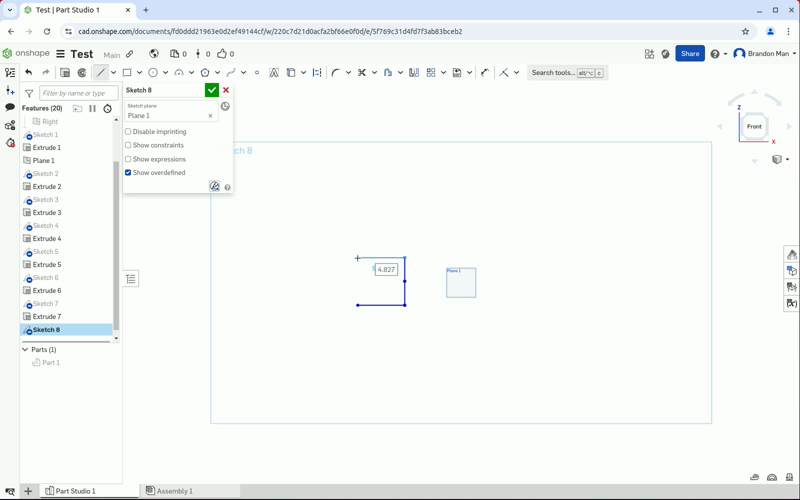
click(357, 257)
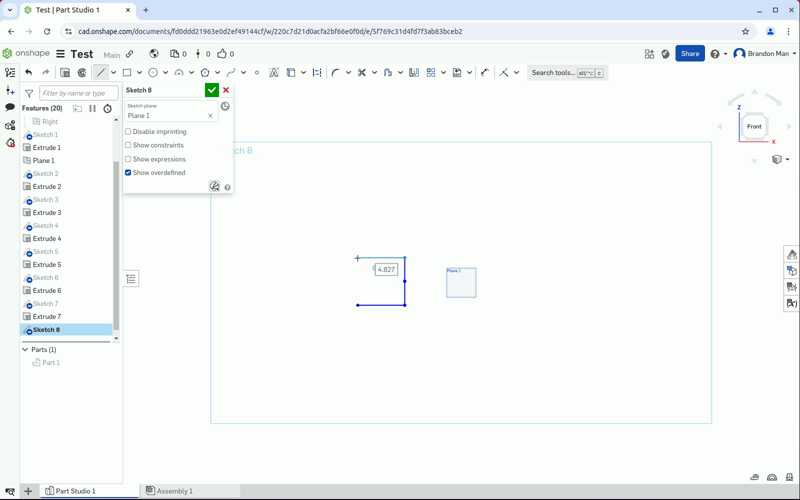
key_up(shift)
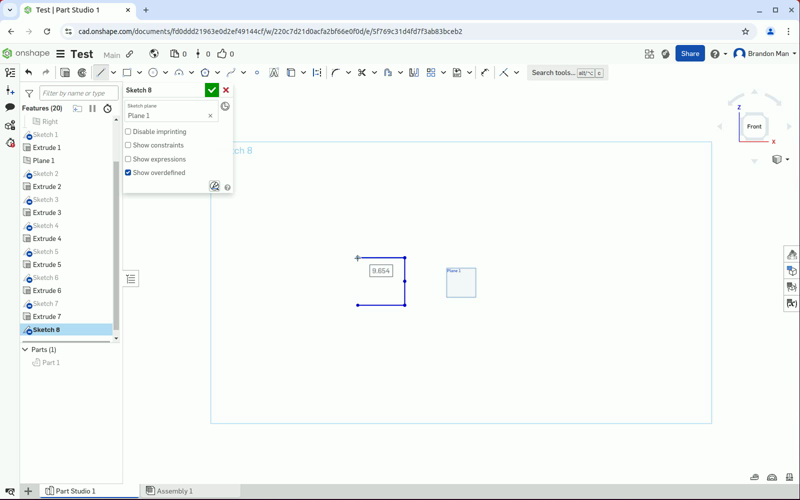
mouse_move(387, 257)
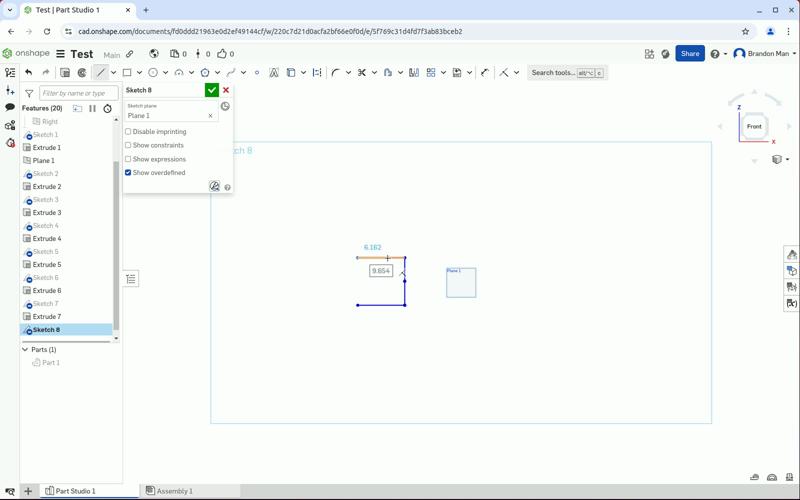
key_down(shift)
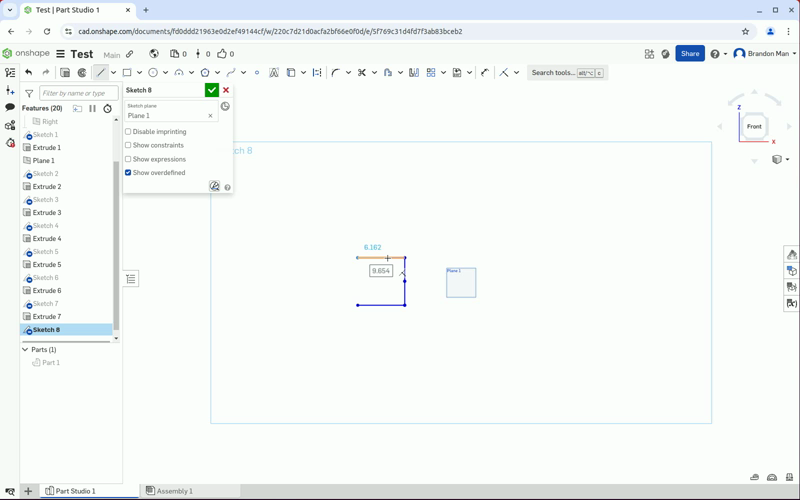
mouse_move(357, 305)
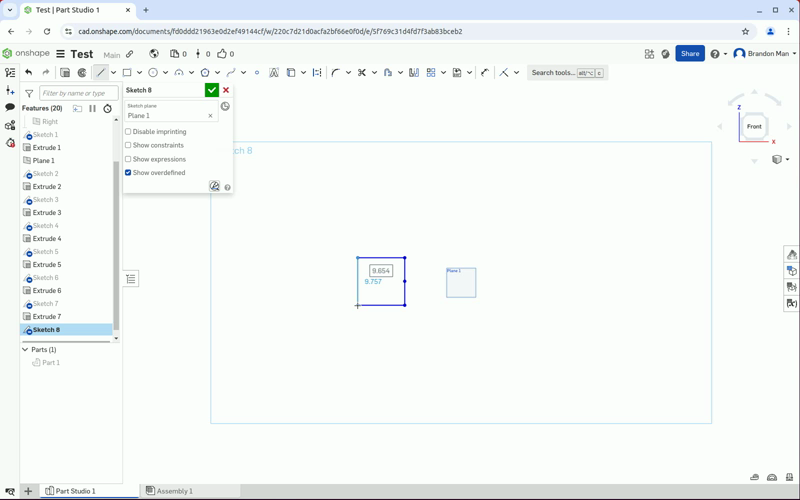
key_up(shift)
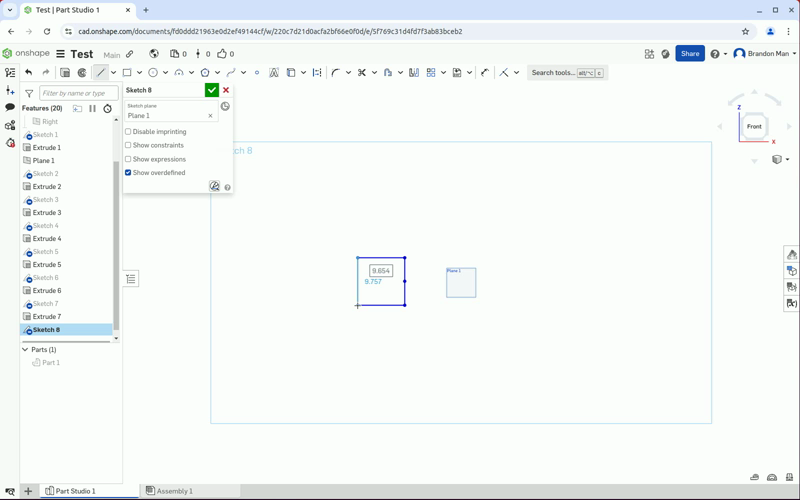
click(357, 305)
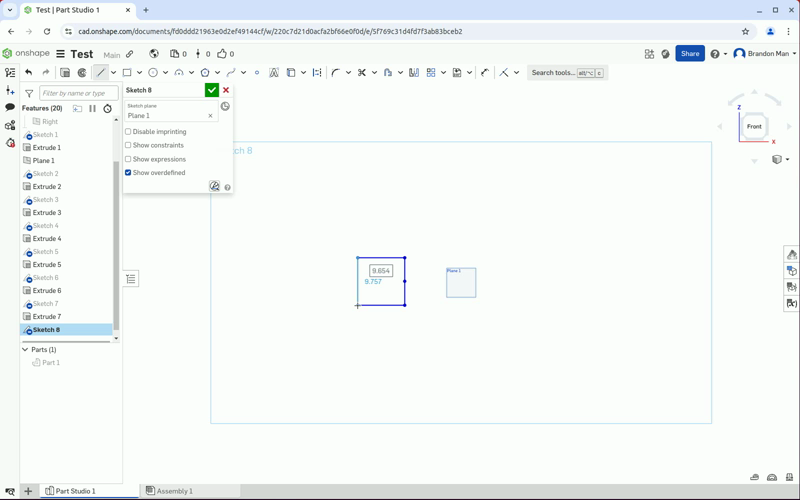
key(esc)
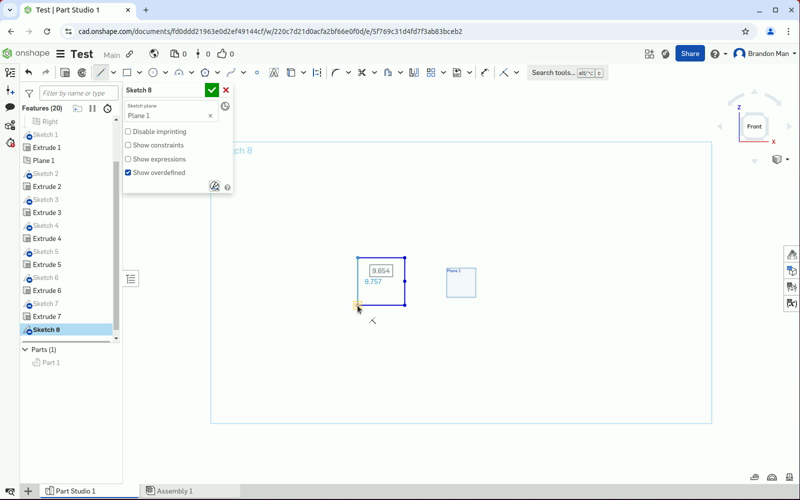
mouse_move(381, 278)
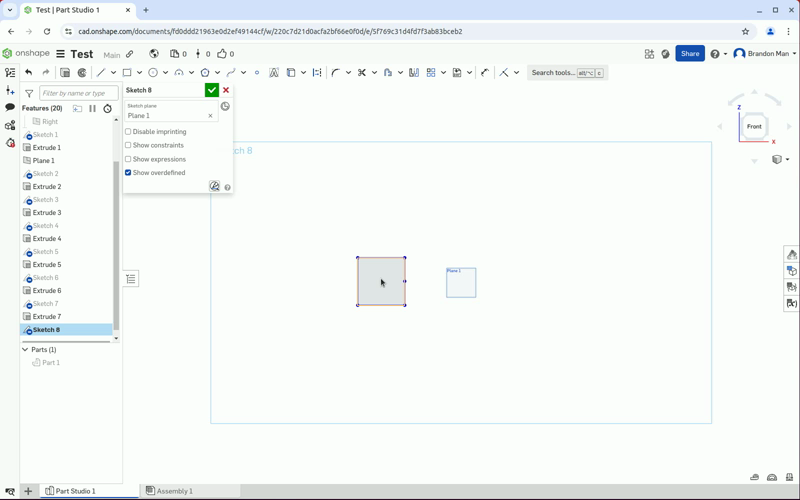
click(381, 278)
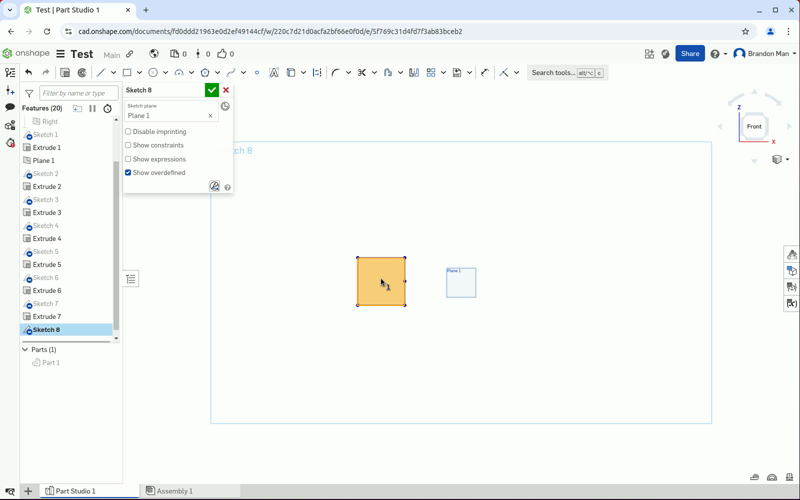
mouse_move(73, 352)
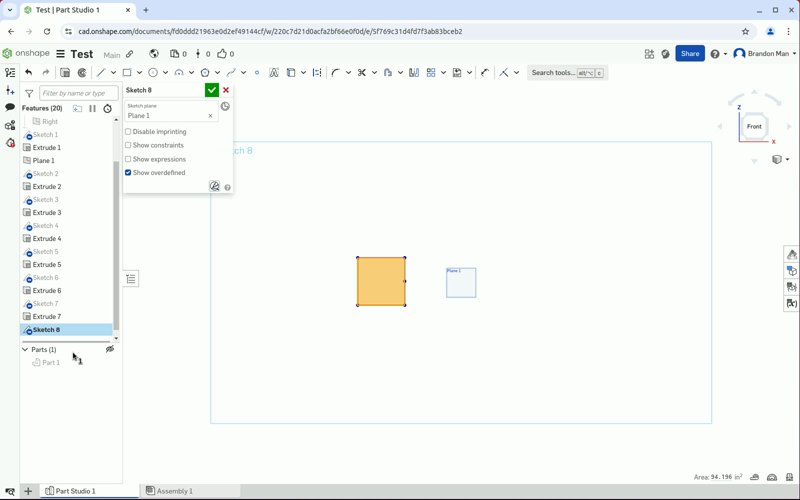
key(shift+y)
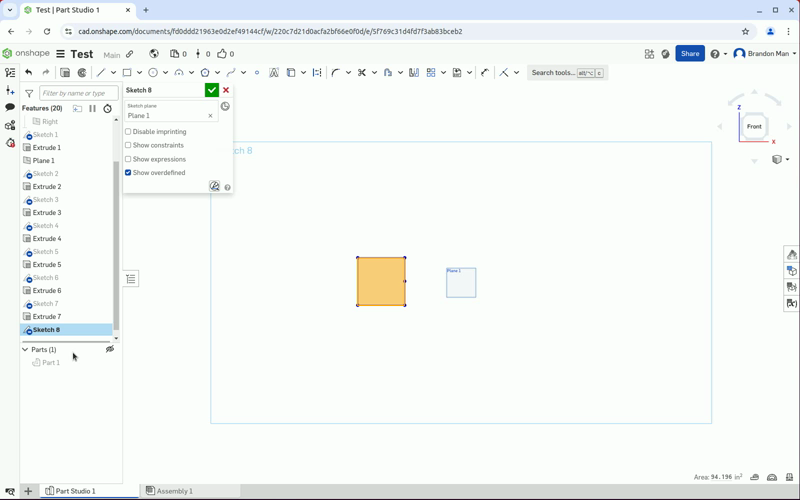
key(shift+e)
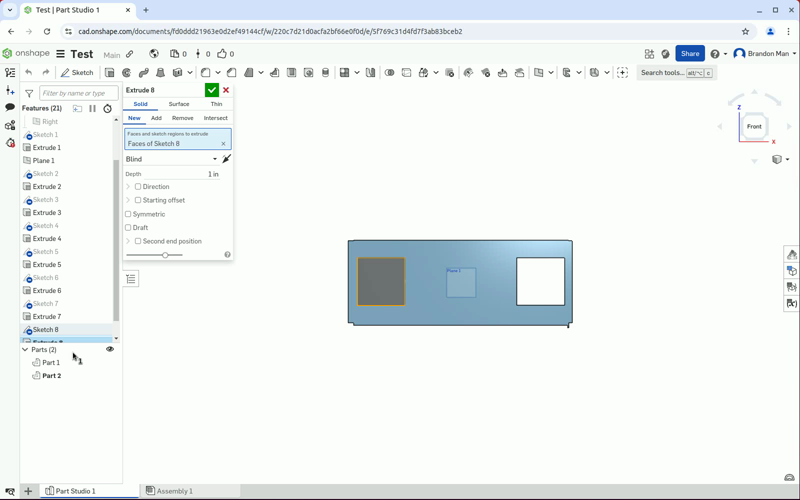
mouse_move(143, 106)
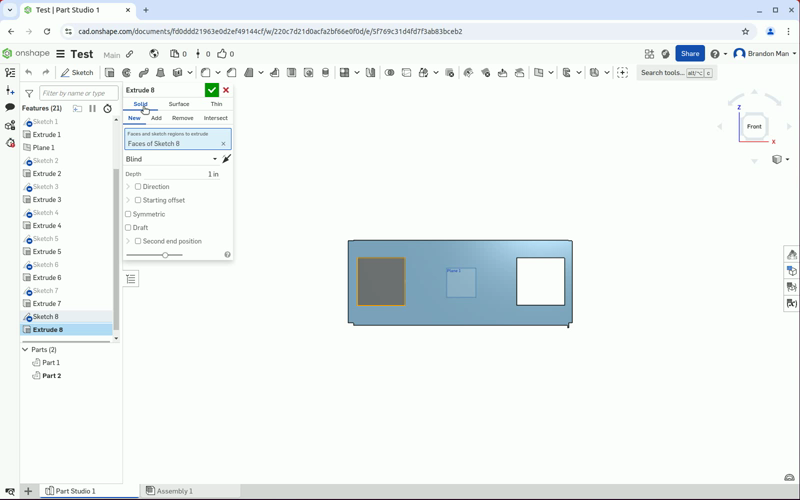
click(143, 106)
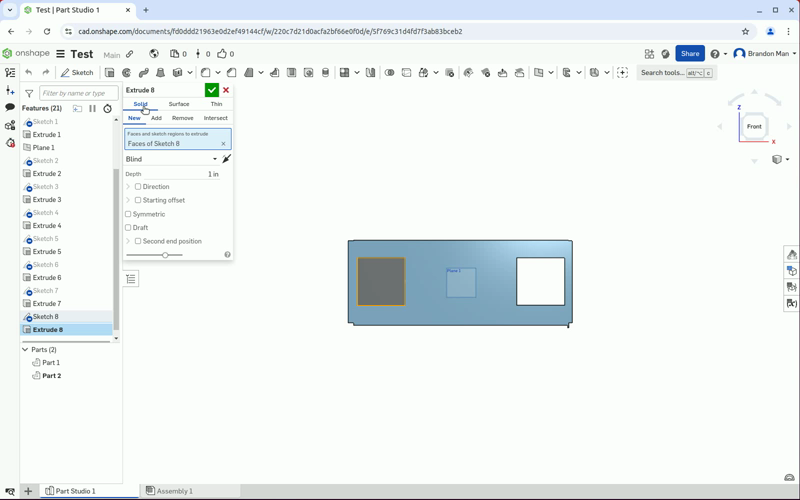
mouse_move(186, 120)
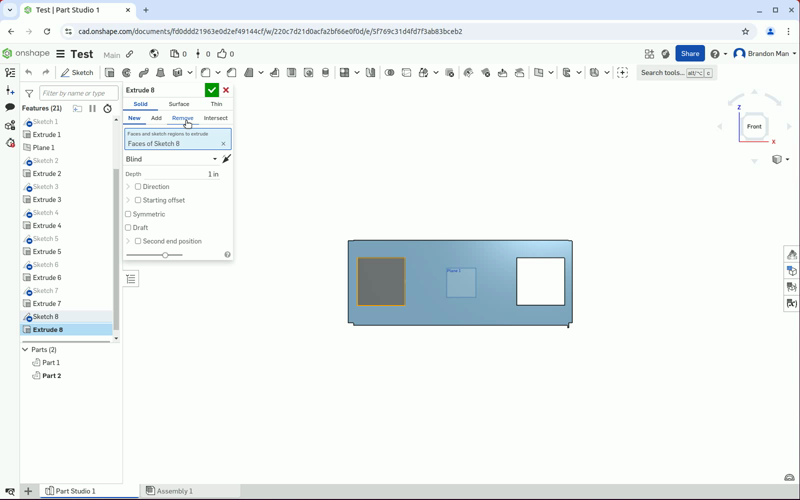
click(186, 120)
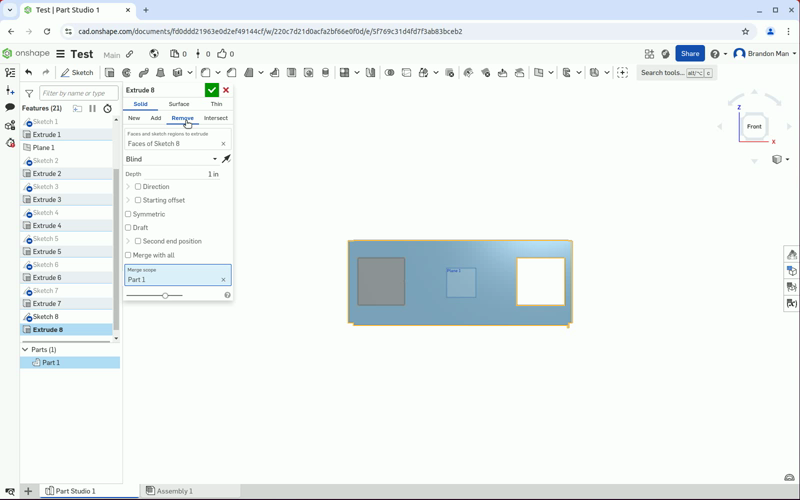
key(tab, 4)
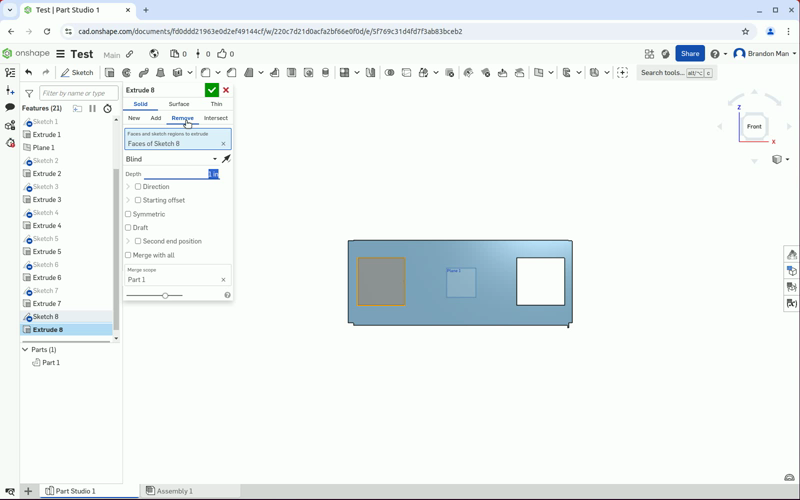
text(4.814)
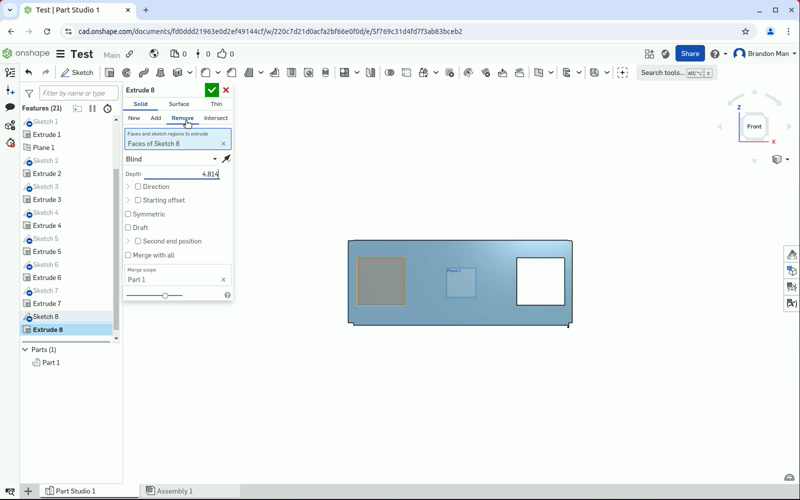
key(tab, 6)
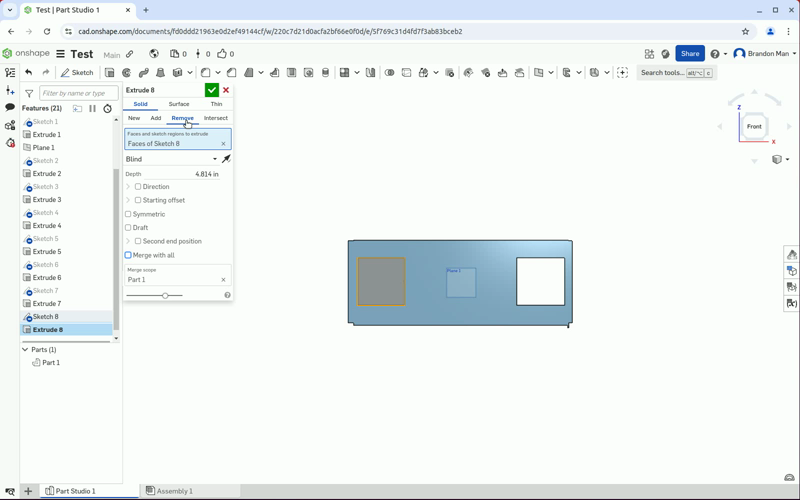
key(space)
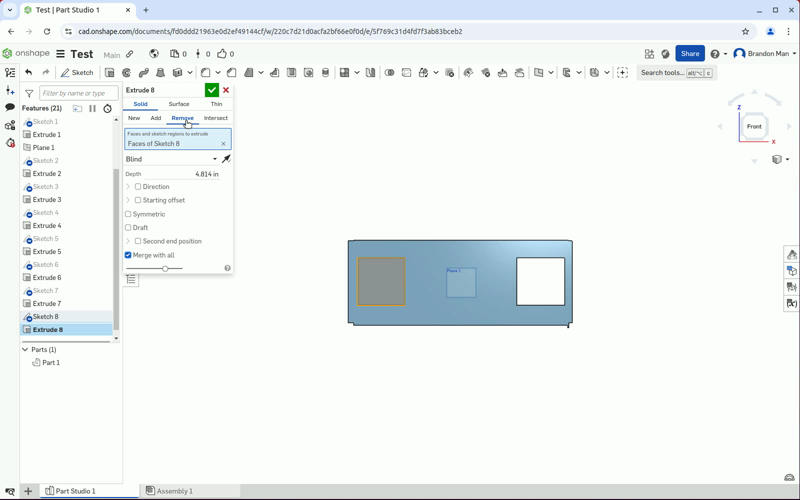
key(enter)
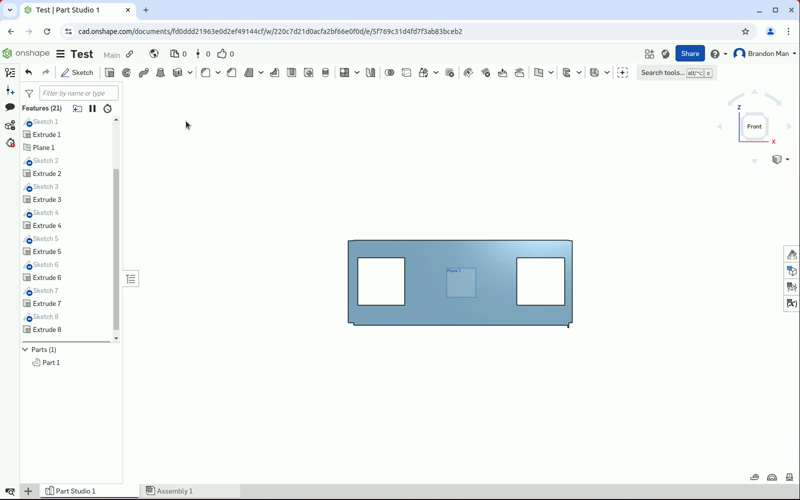
key(shift+h)
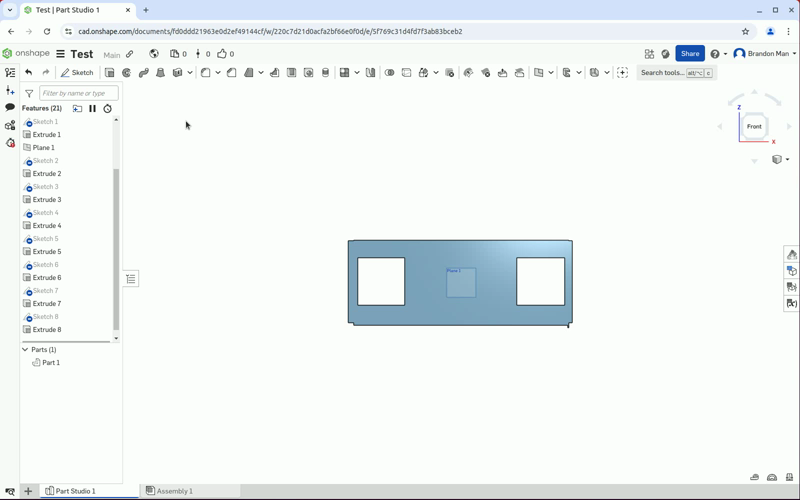
key(shift+h)
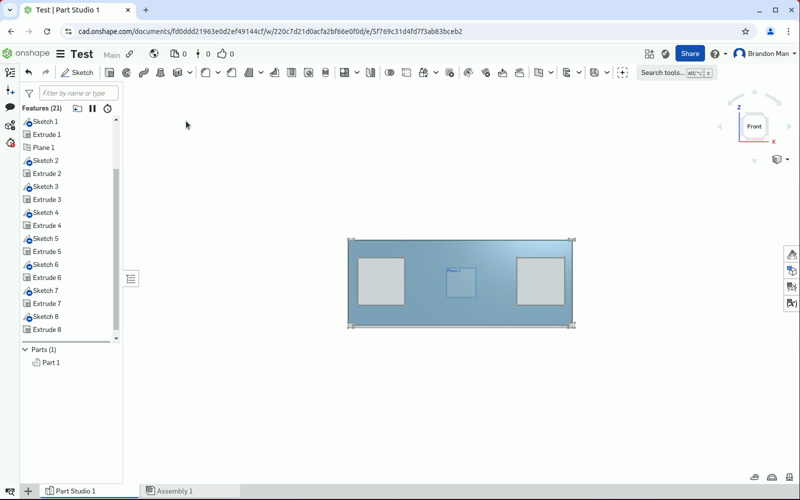
key(shift+7)
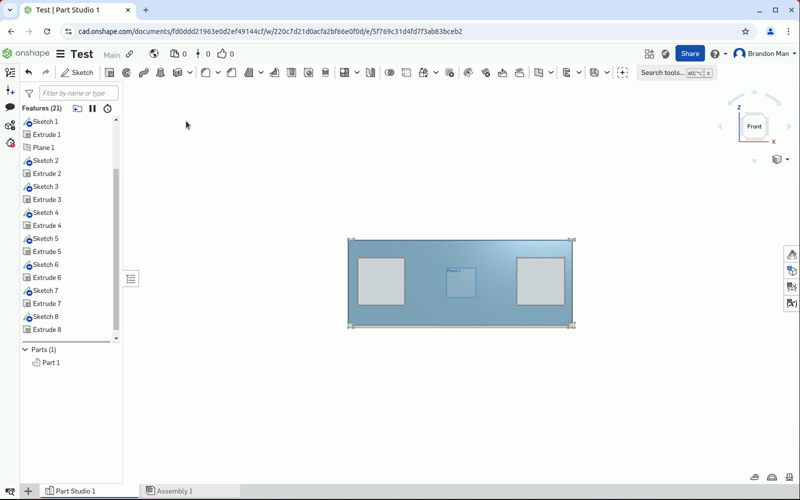
key(left, 2)
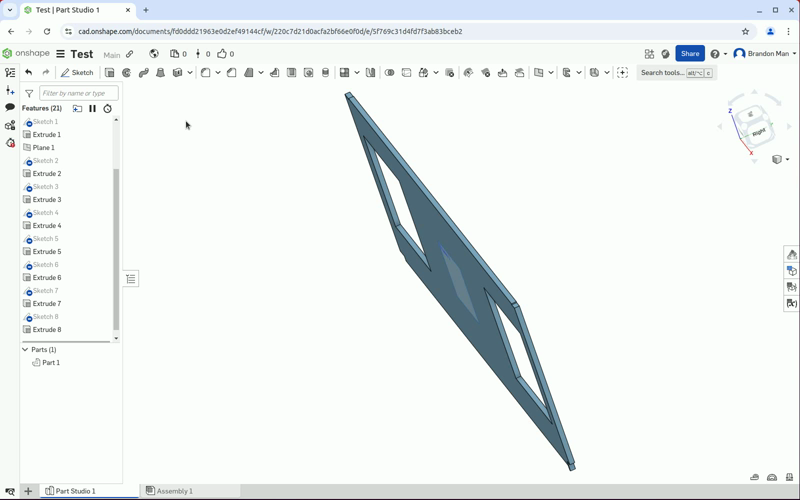
key(down, 2)
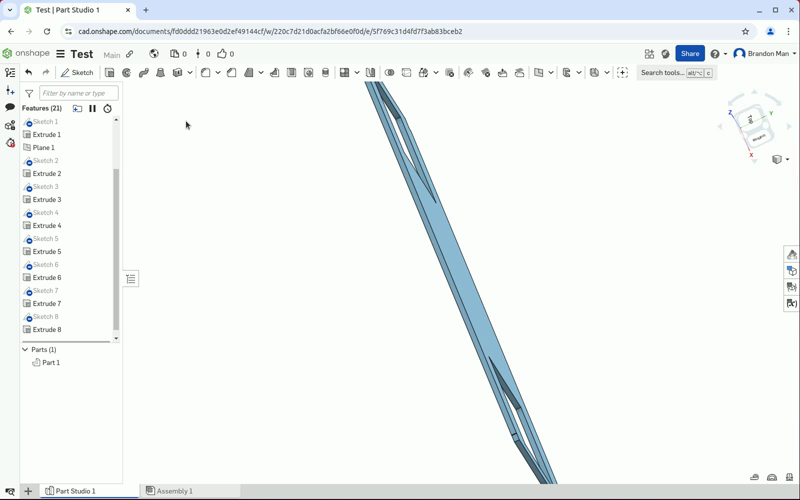
key(up, 2)
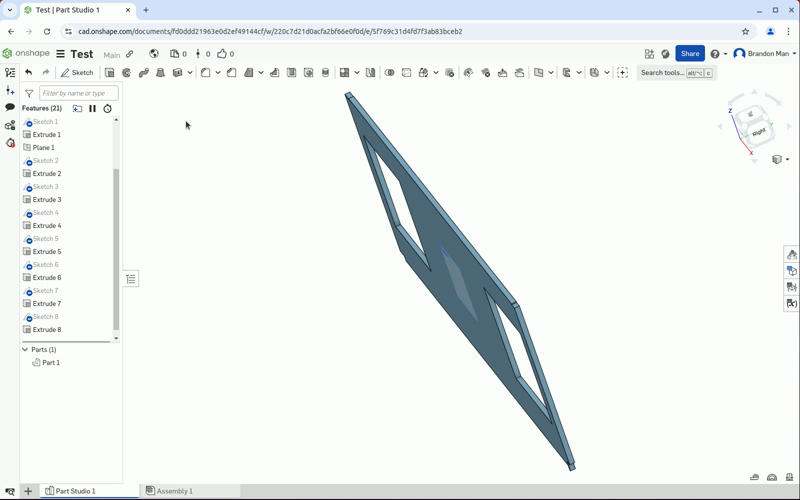
key(right, 2)
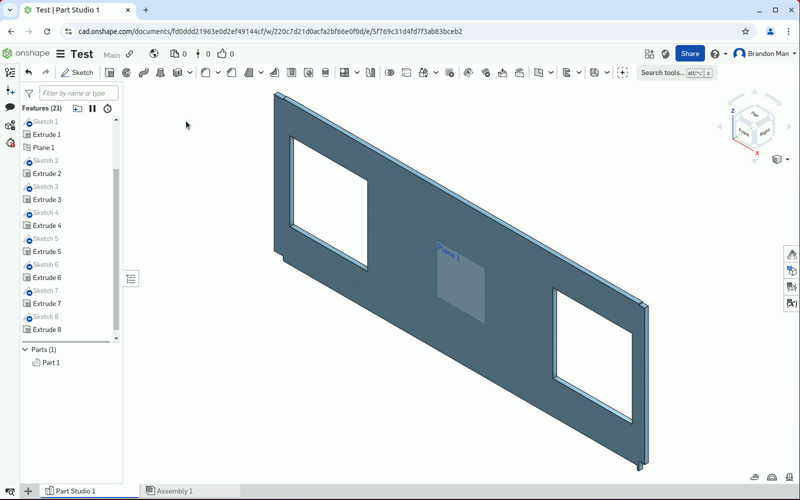
mouse_move(69, 124)
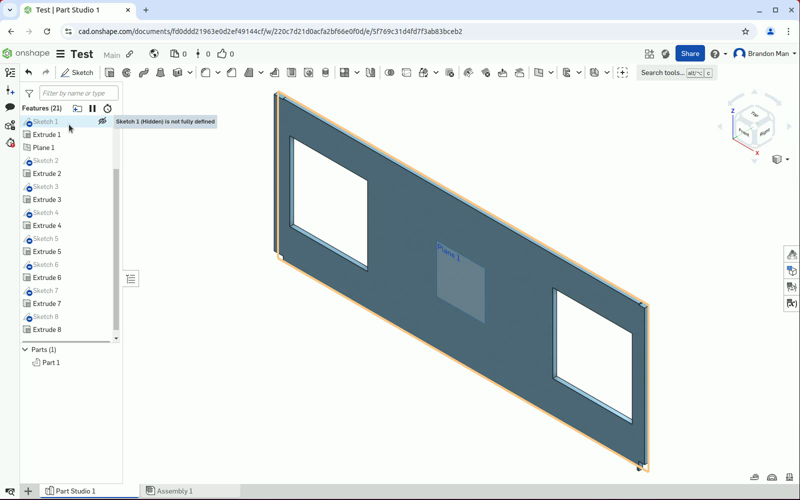
click(69, 124)